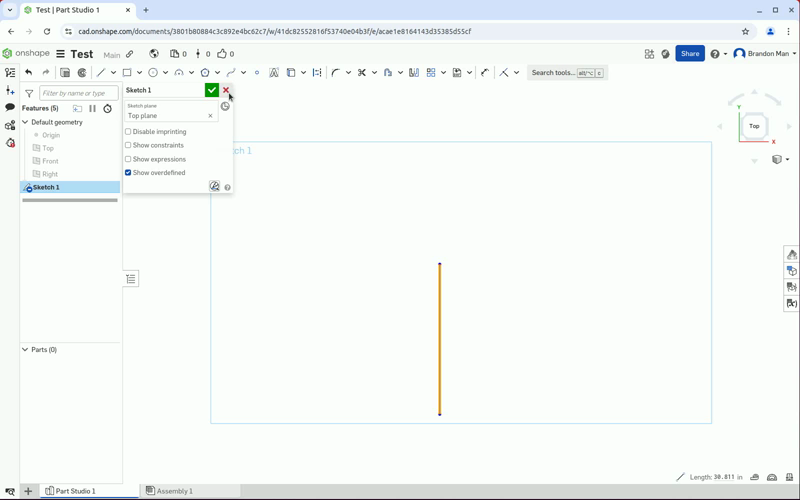
key(shift+h)
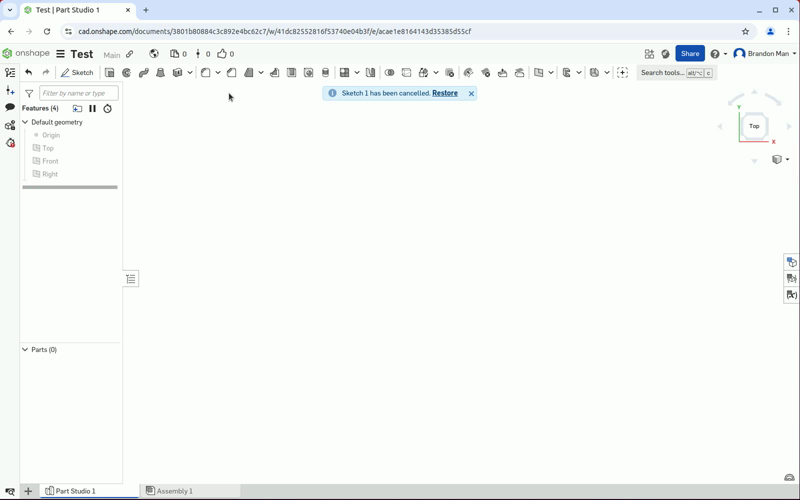
mouse_move(73, 352)
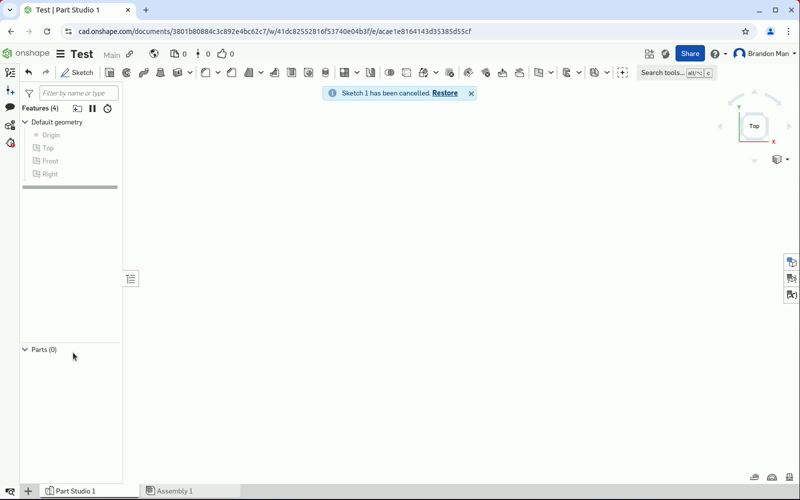
key(y)
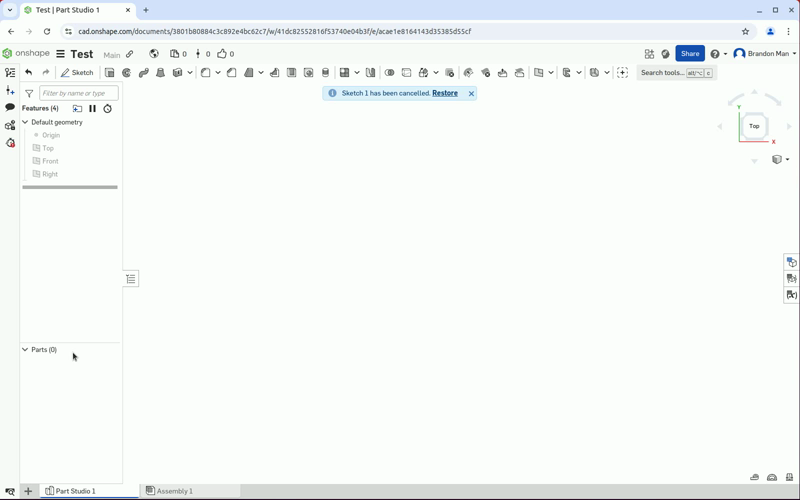
key(shift+p)
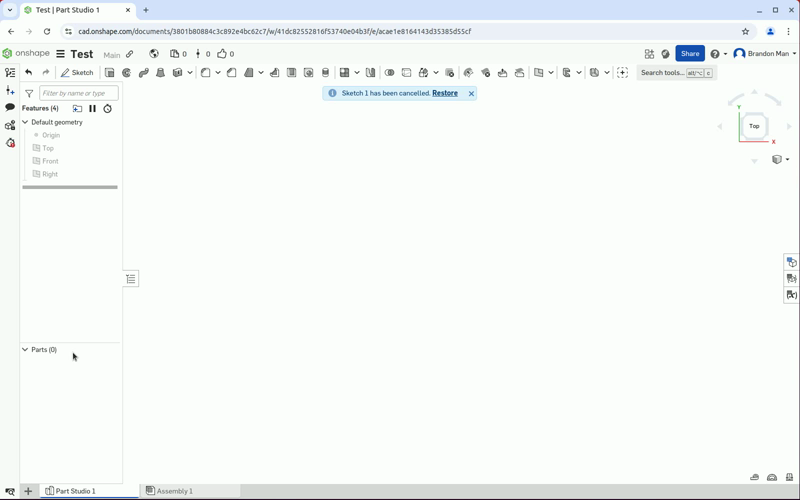
key(space)
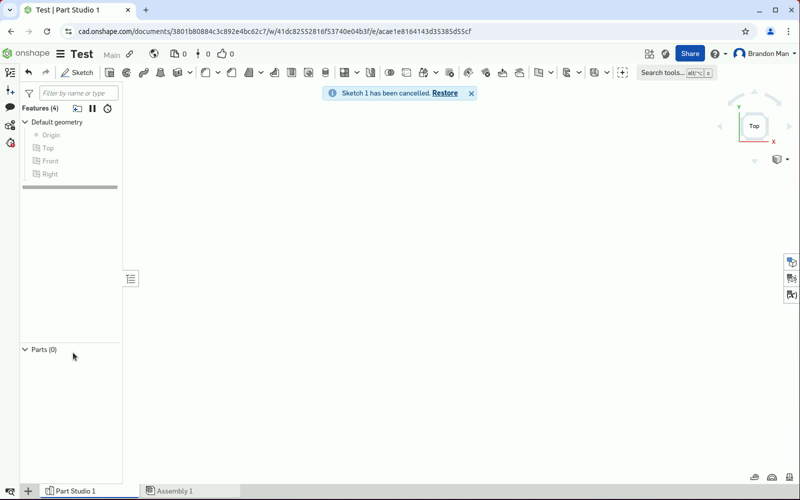
key_down(shift)
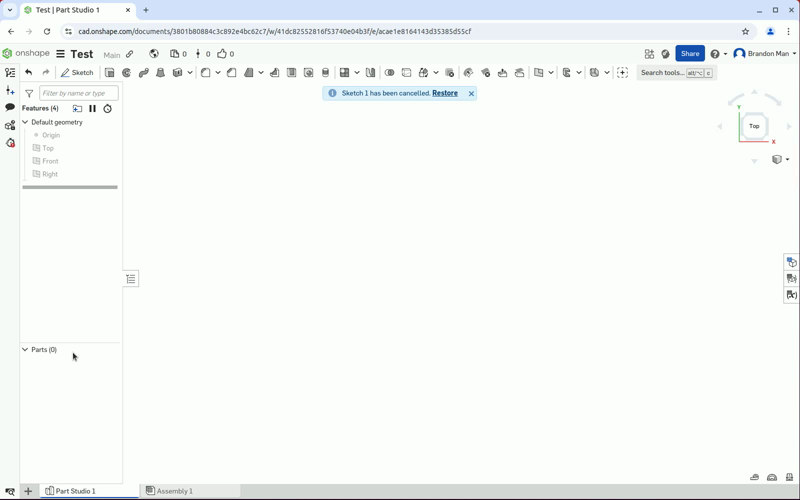
key(up)
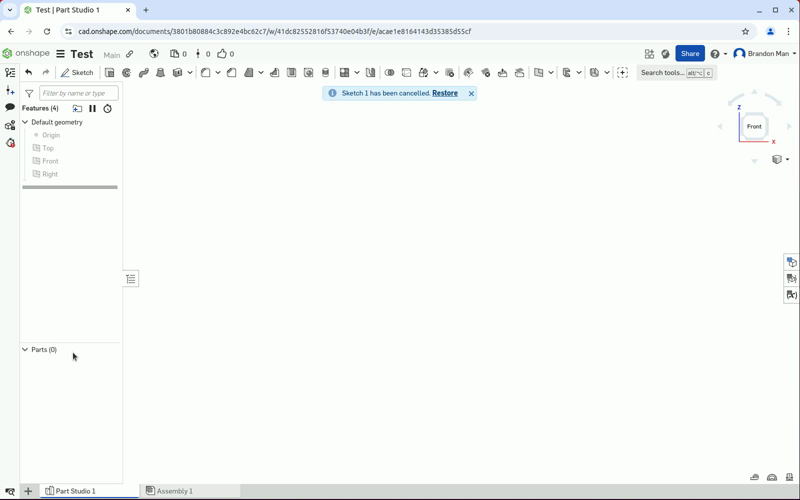
key_up(shift)
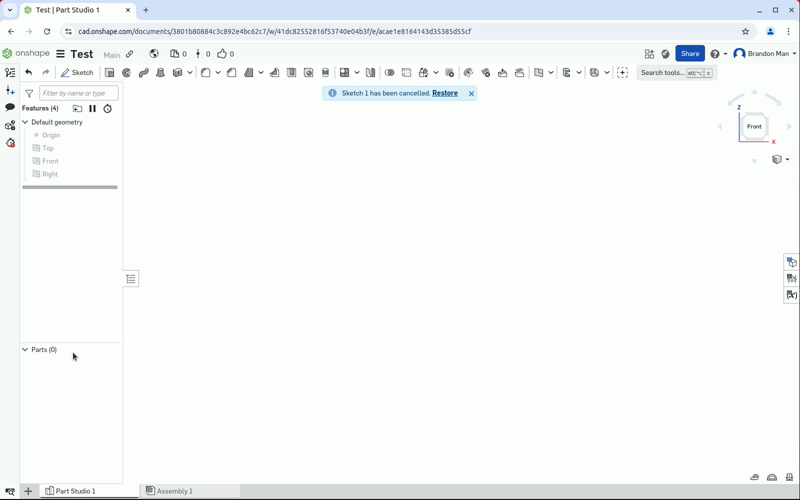
mouse_move(73, 352)
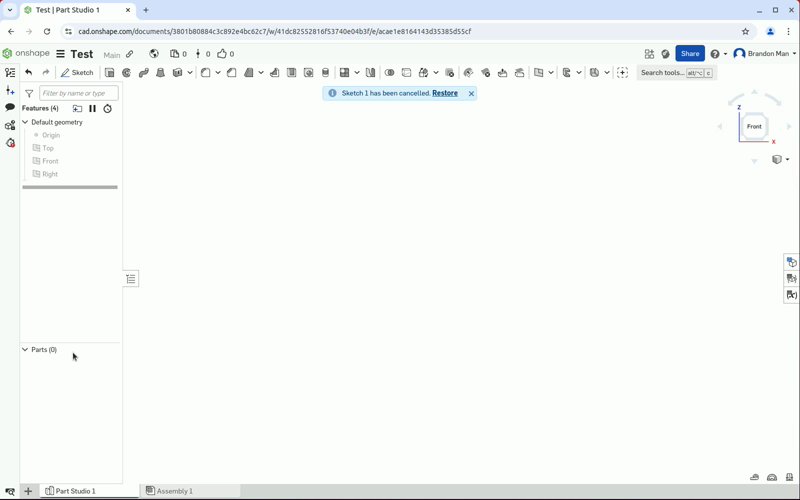
key(shift+y)
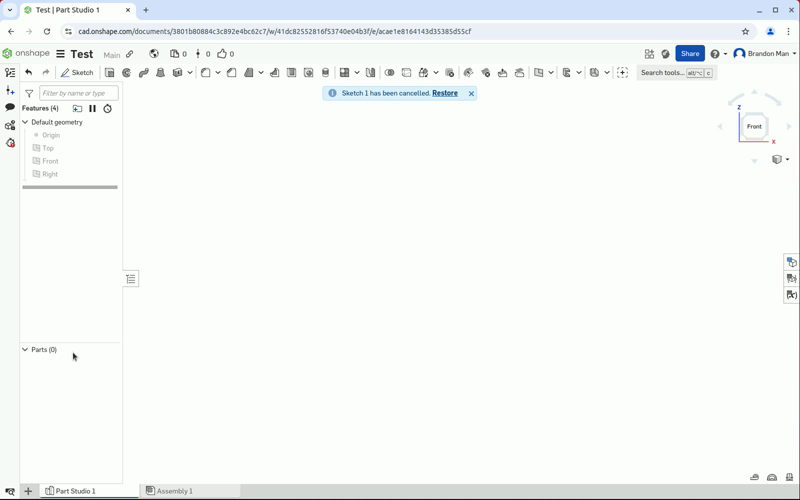
key(shift+s)
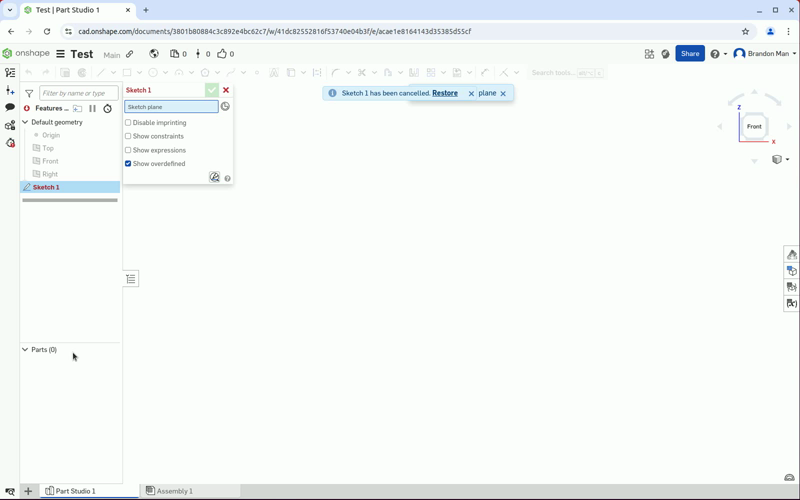
mouse_move(73, 163)
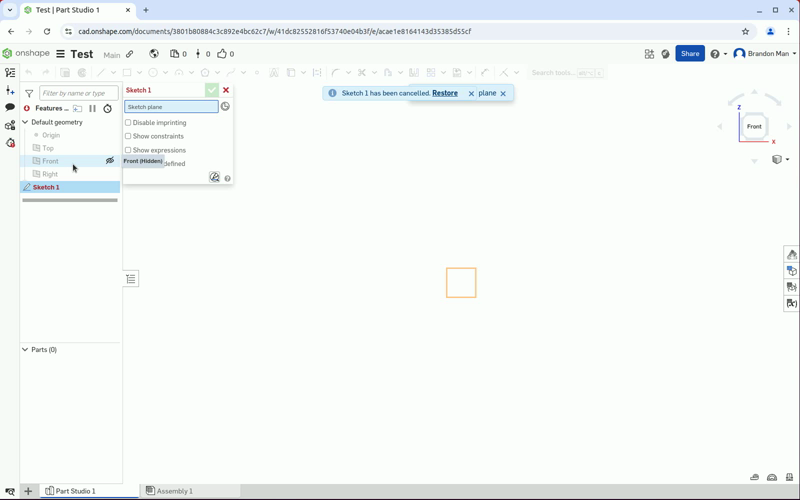
click(73, 163)
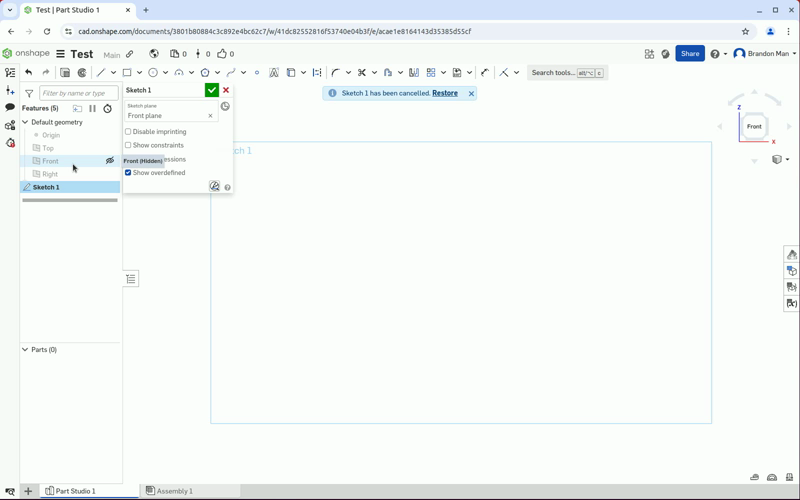
mouse_move(73, 352)
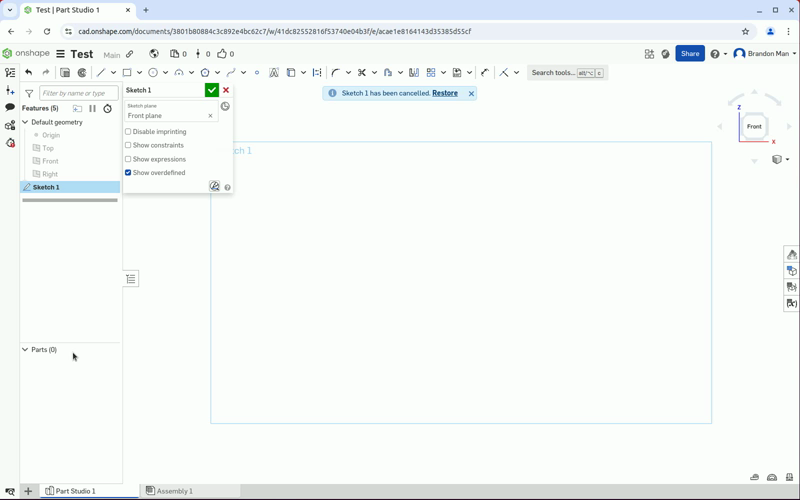
key(y)
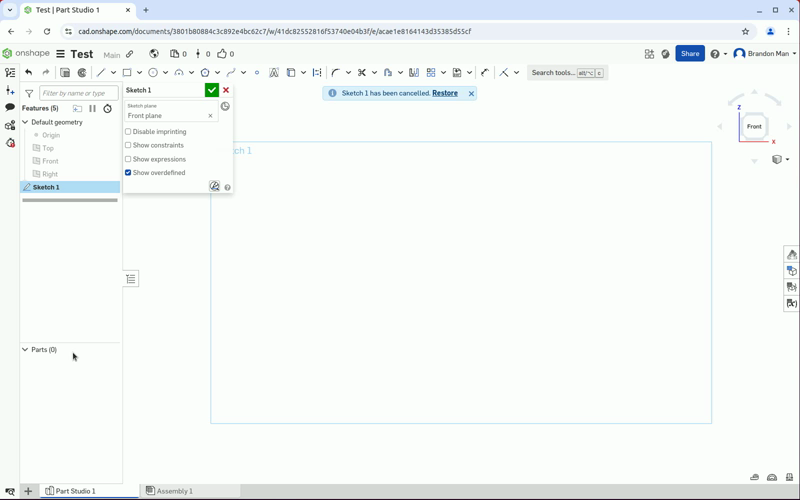
key(a)
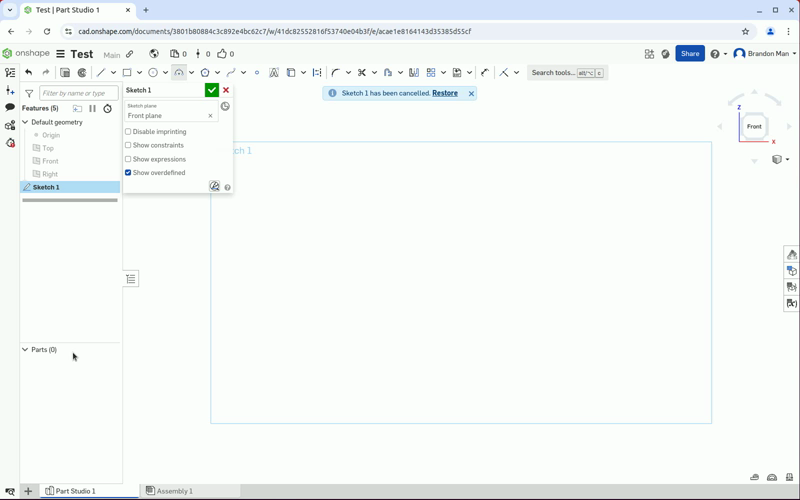
key_down(shift)
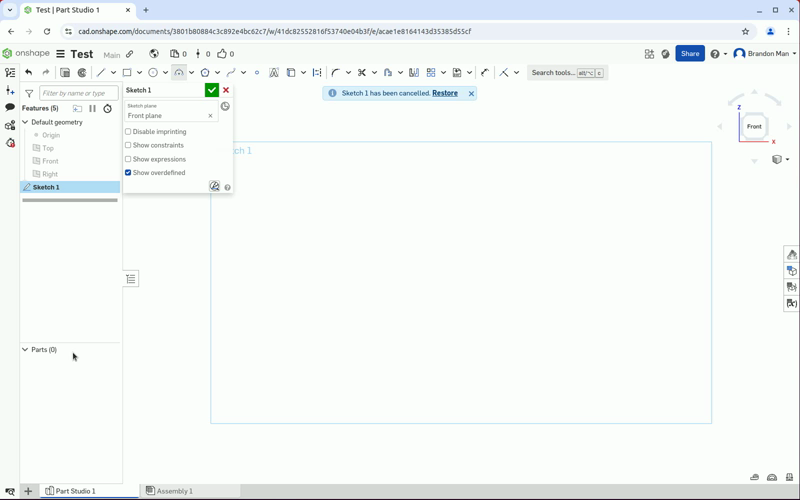
mouse_move(446, 293)
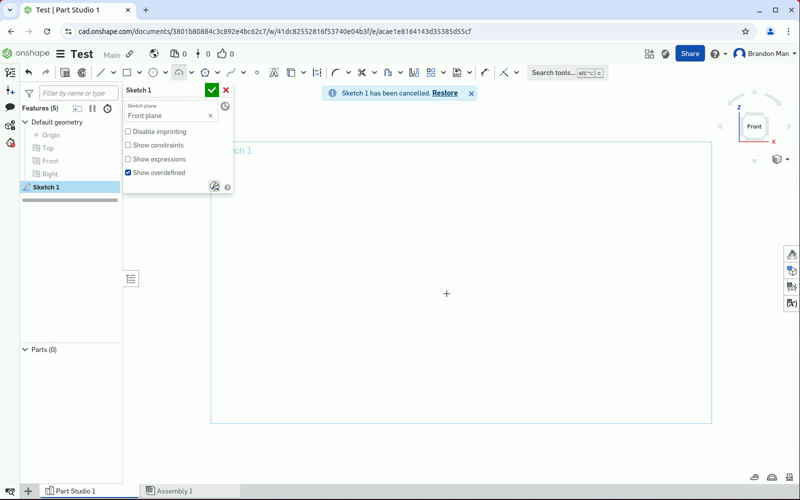
click(446, 293)
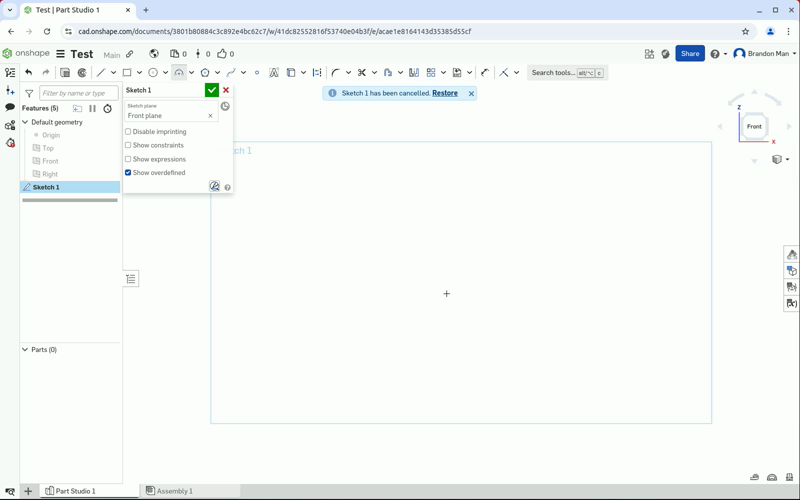
key_up(shift)
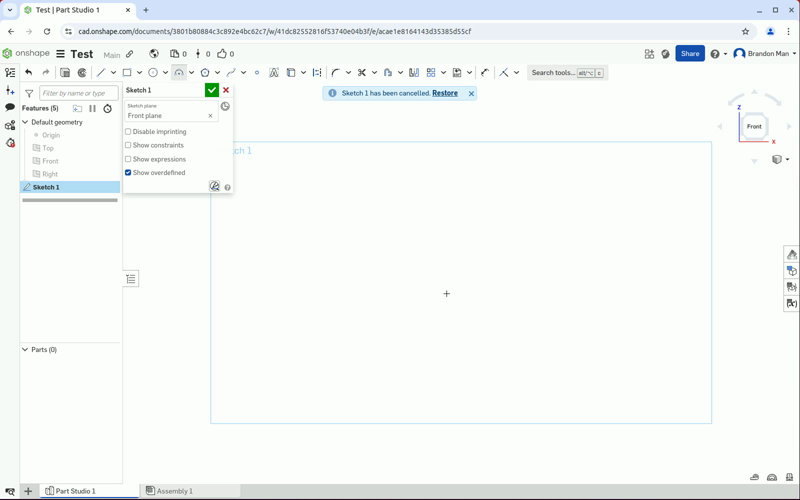
key_down(shift)
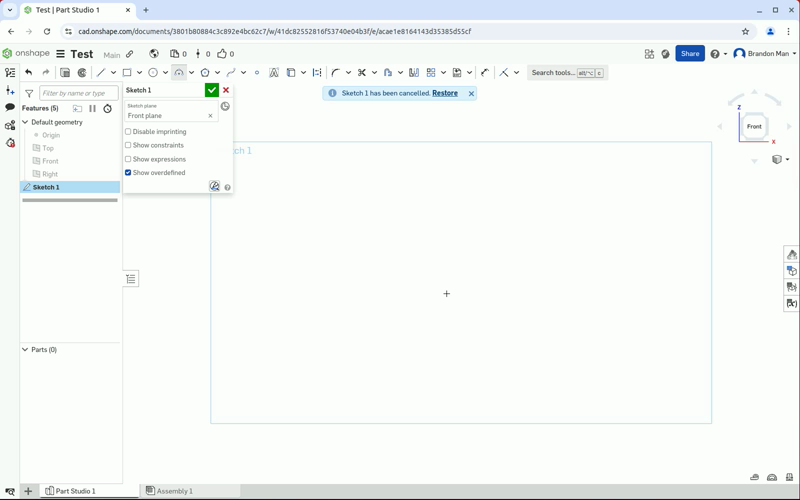
mouse_move(450, 297)
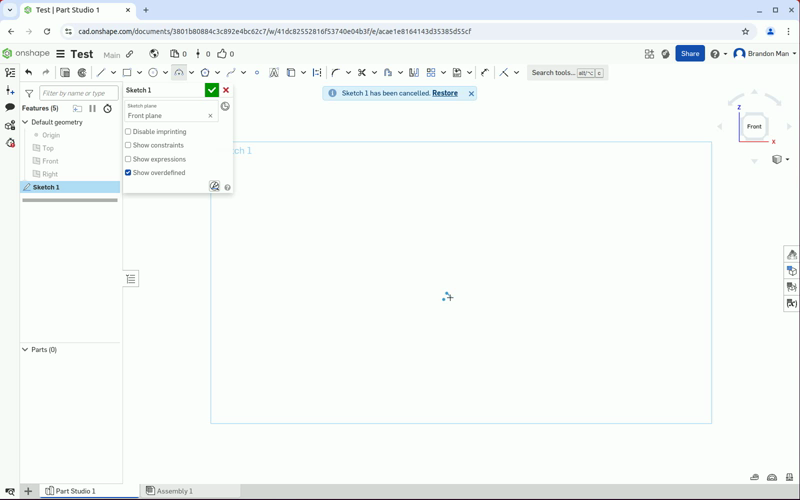
scroll(6)
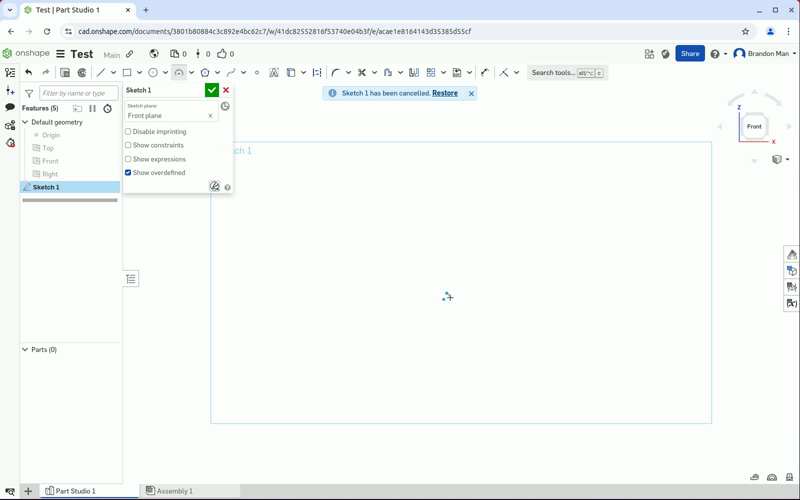
scroll(6)
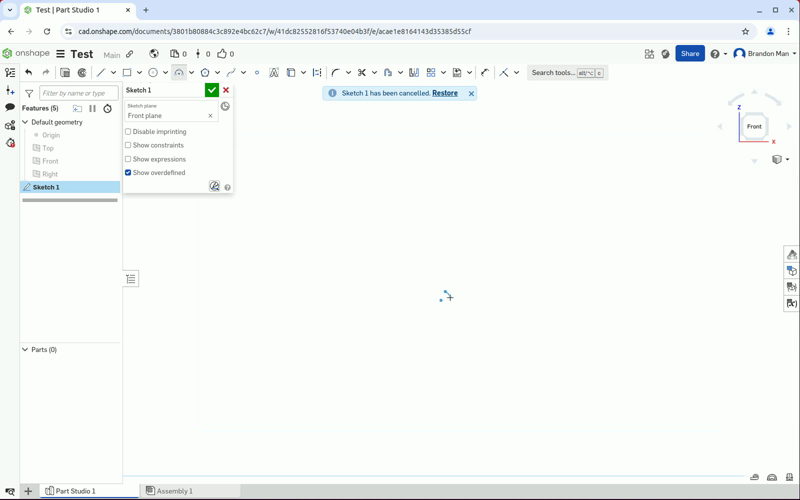
scroll(6)
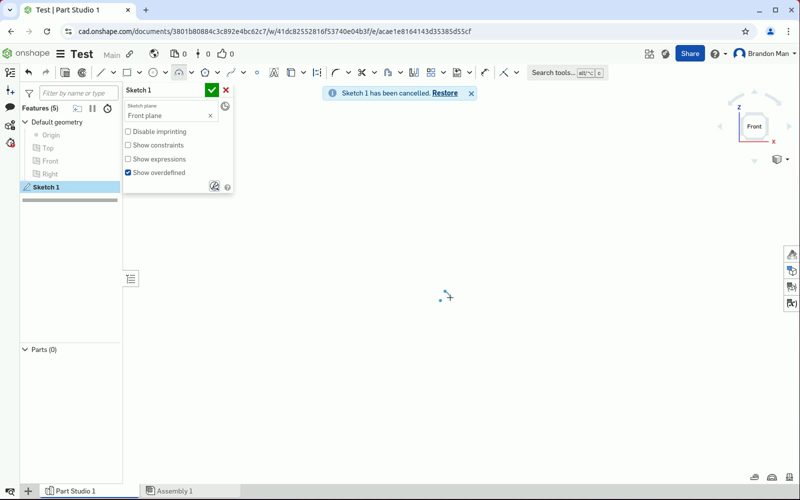
scroll(6)
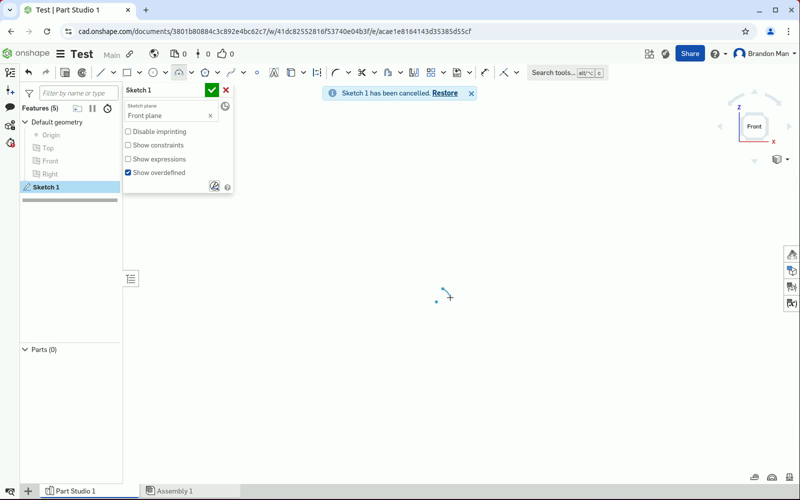
scroll(6)
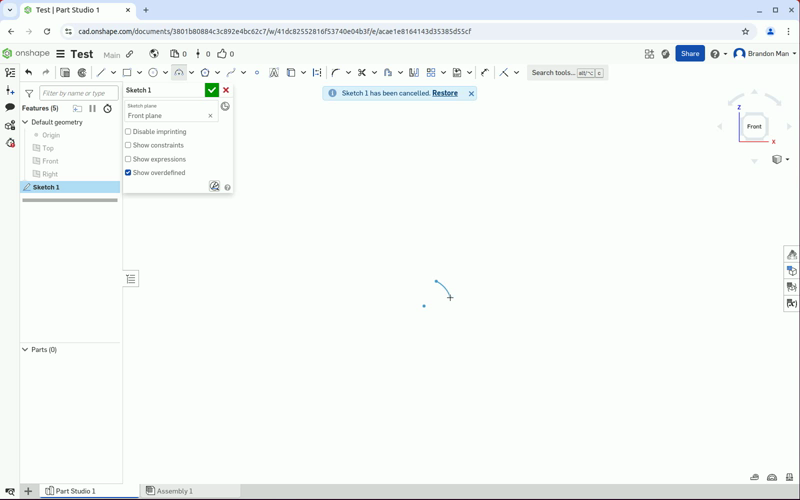
scroll(6)
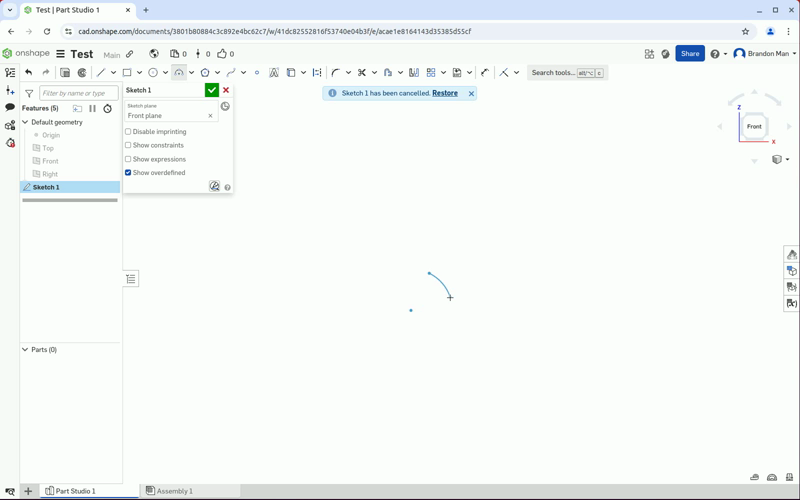
scroll(6)
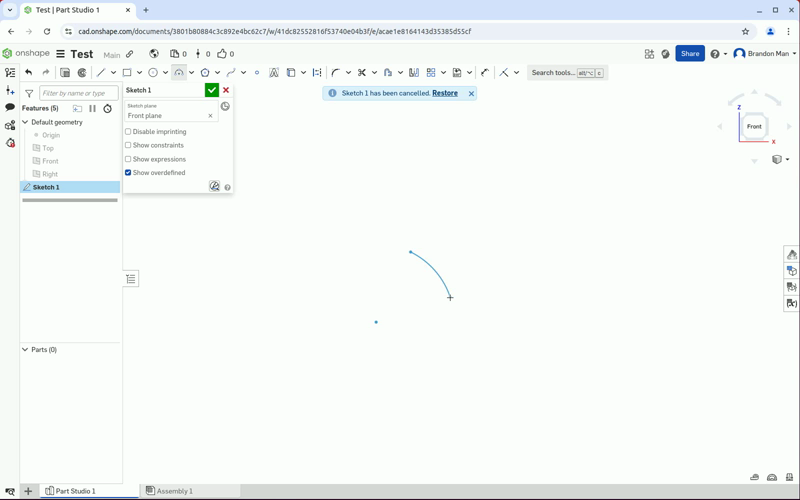
click(450, 297)
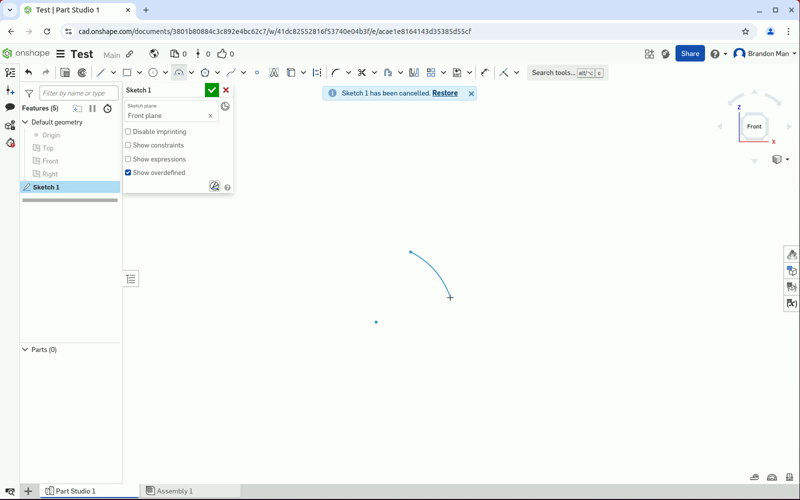
scroll(-6)
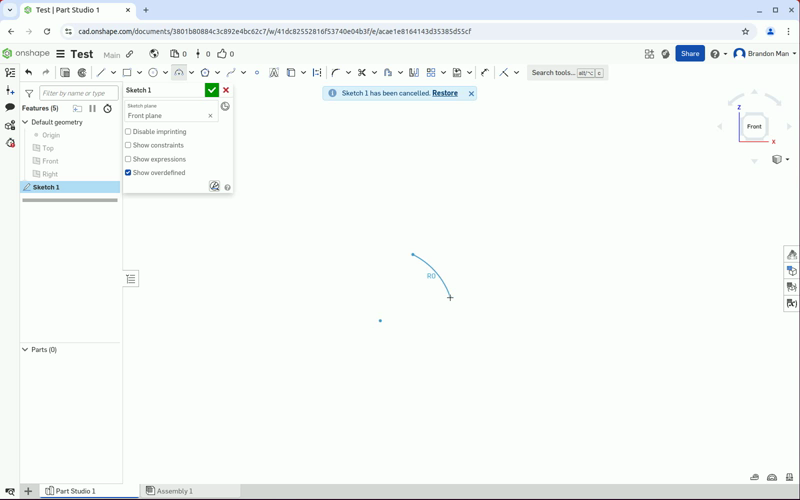
scroll(-6)
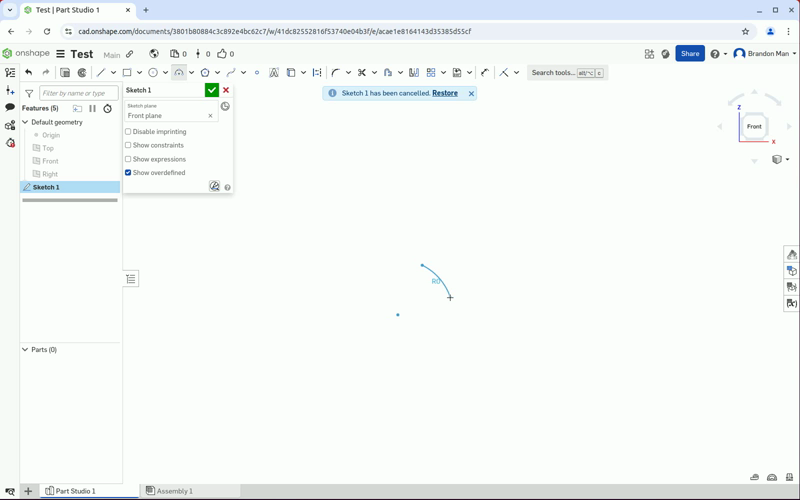
scroll(-6)
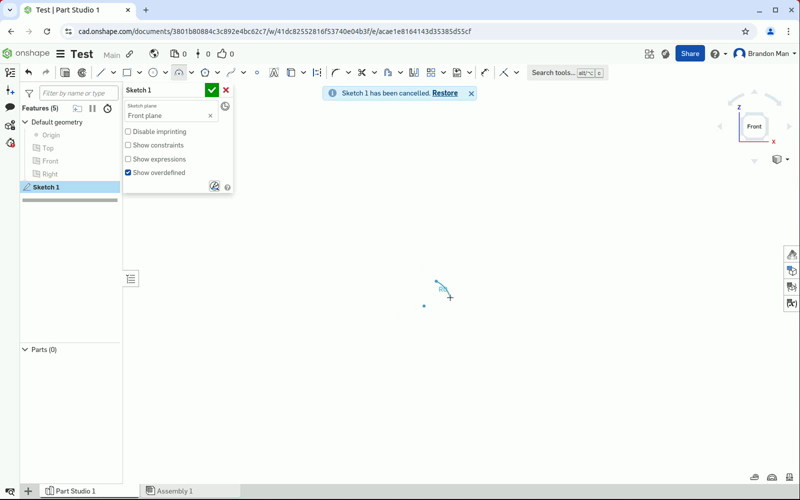
scroll(-6)
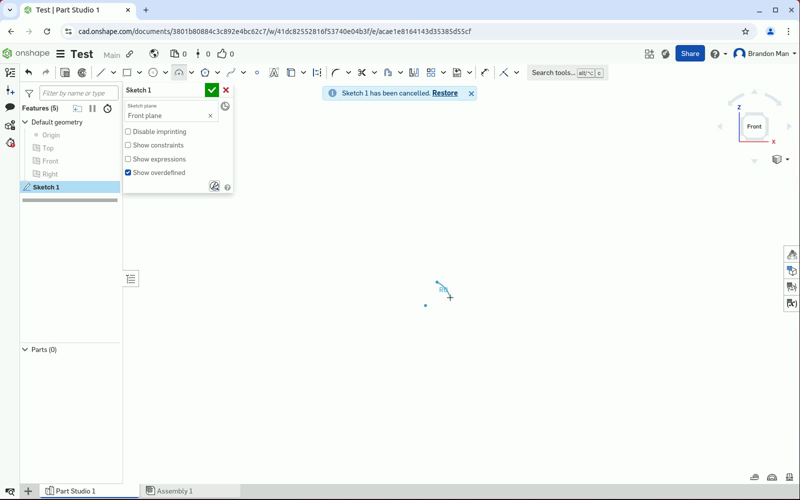
scroll(-6)
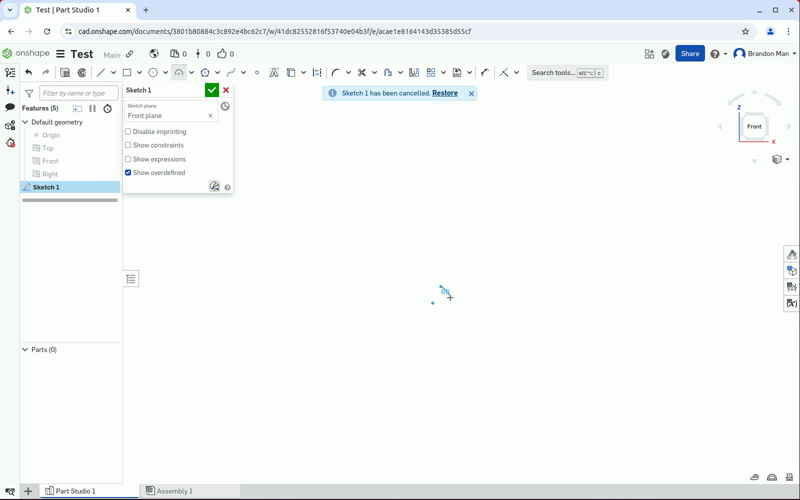
scroll(-6)
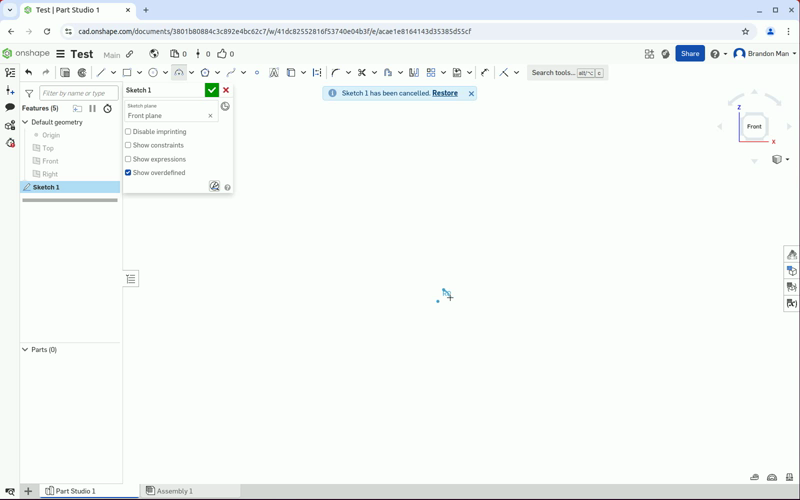
scroll(-6)
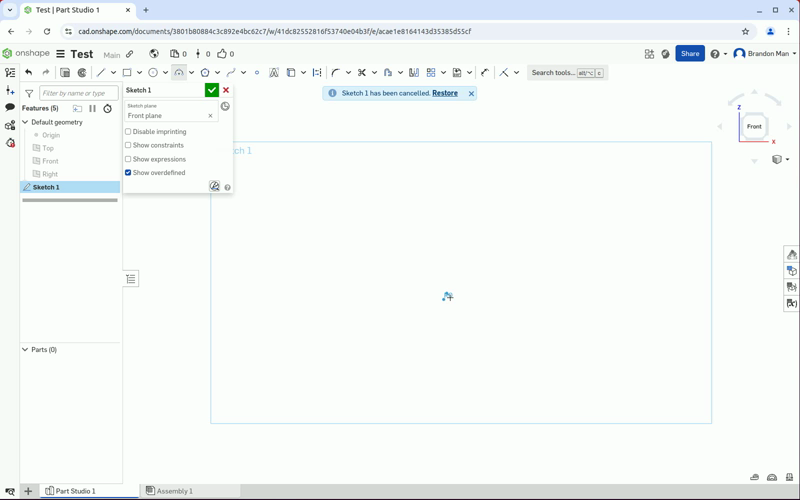
mouse_move(447, 296)
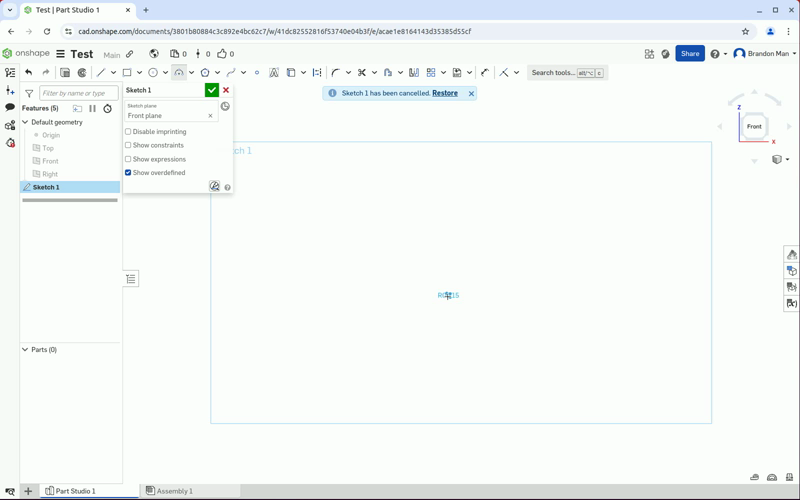
scroll(6)
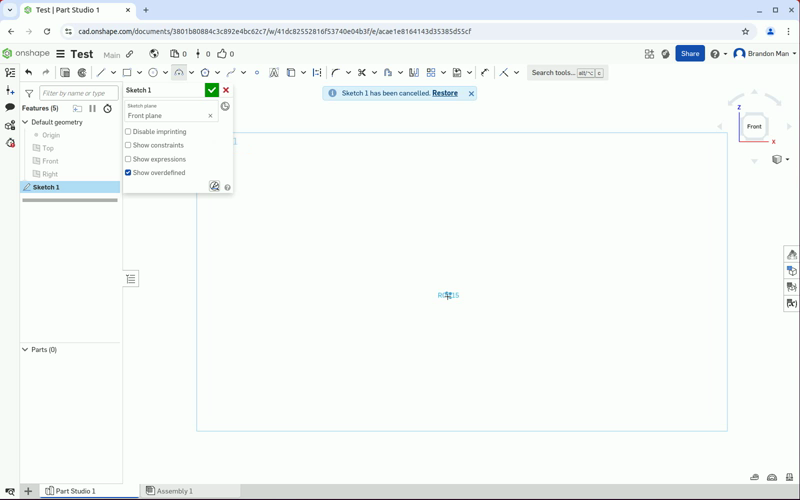
scroll(6)
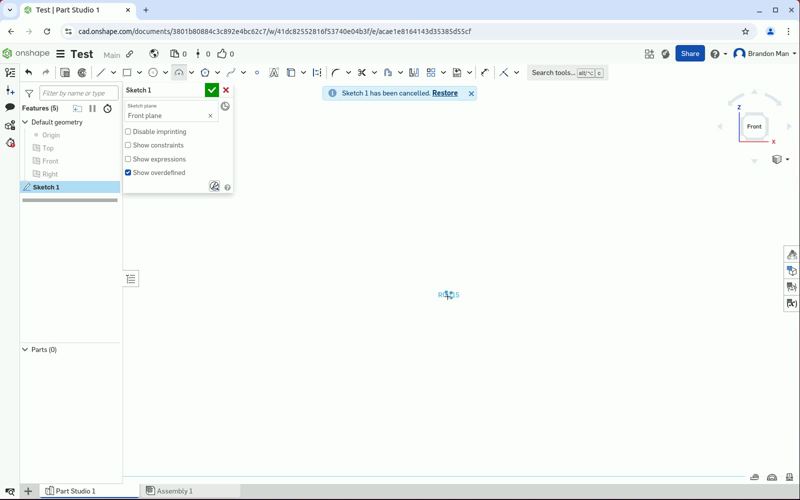
scroll(6)
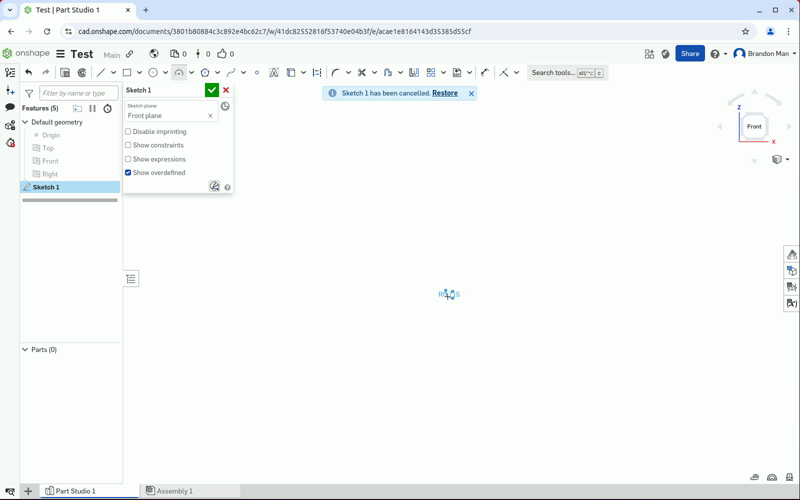
scroll(6)
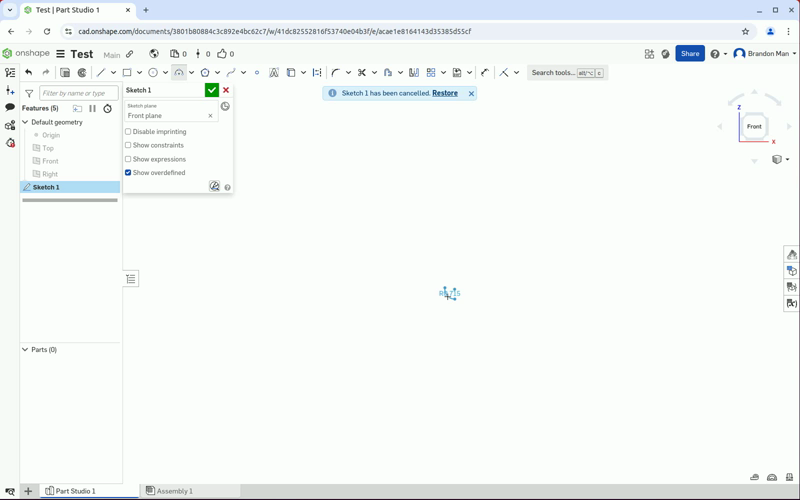
scroll(6)
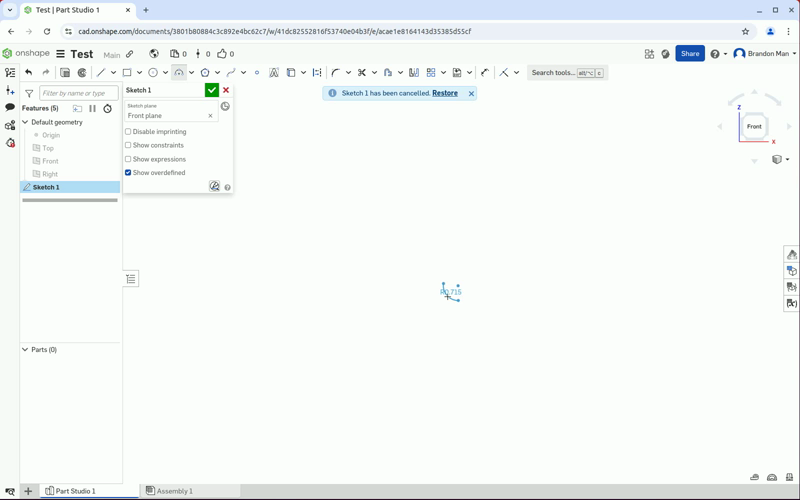
scroll(6)
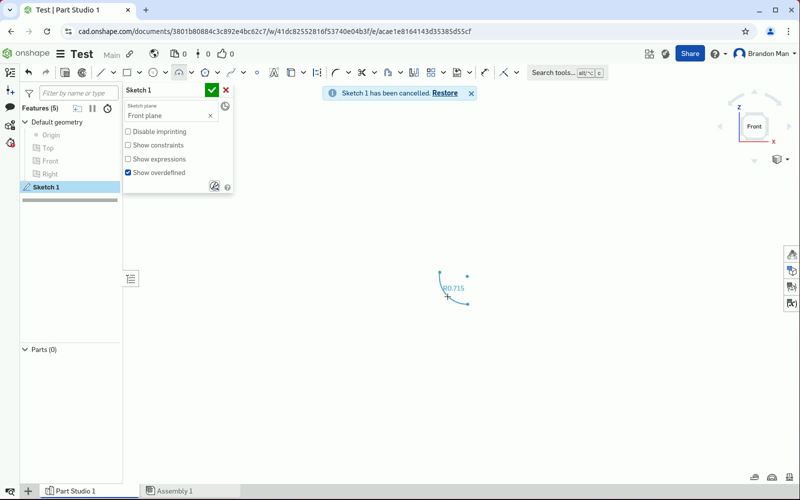
scroll(6)
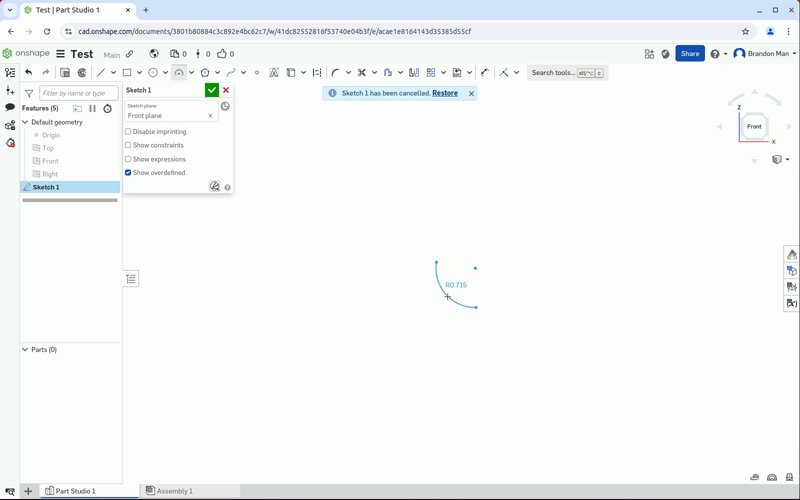
click(447, 296)
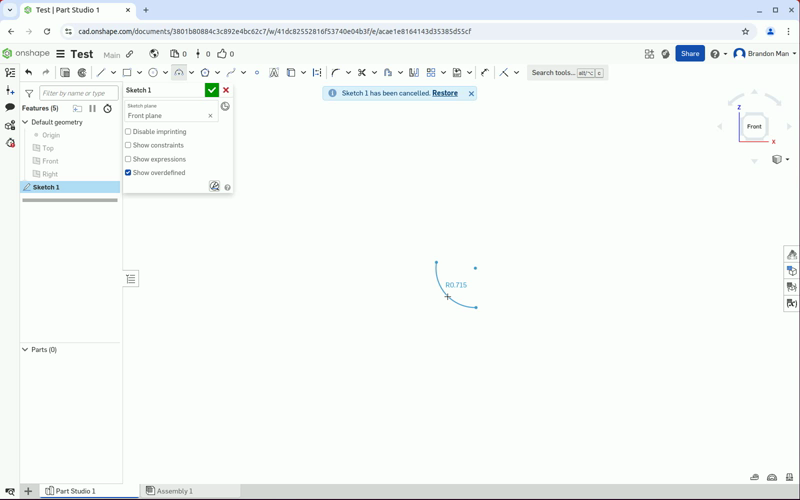
scroll(-6)
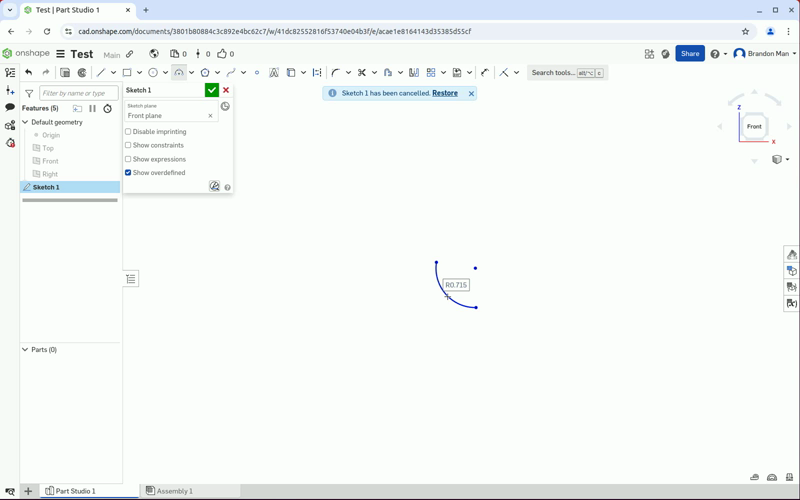
scroll(-6)
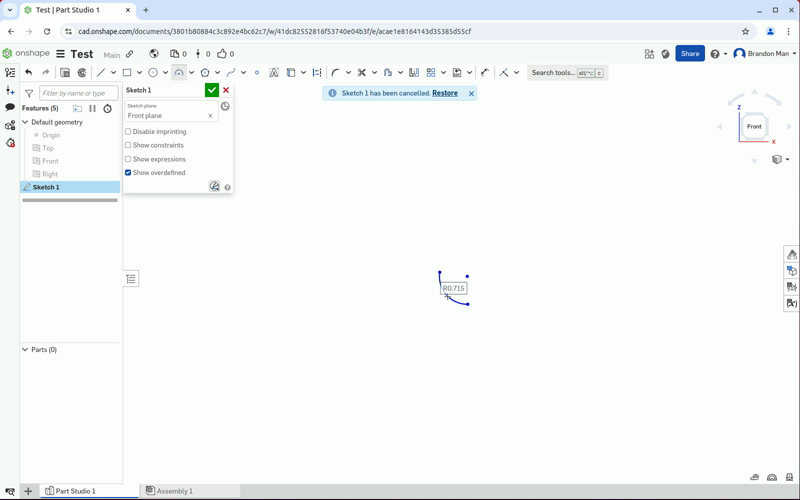
scroll(-6)
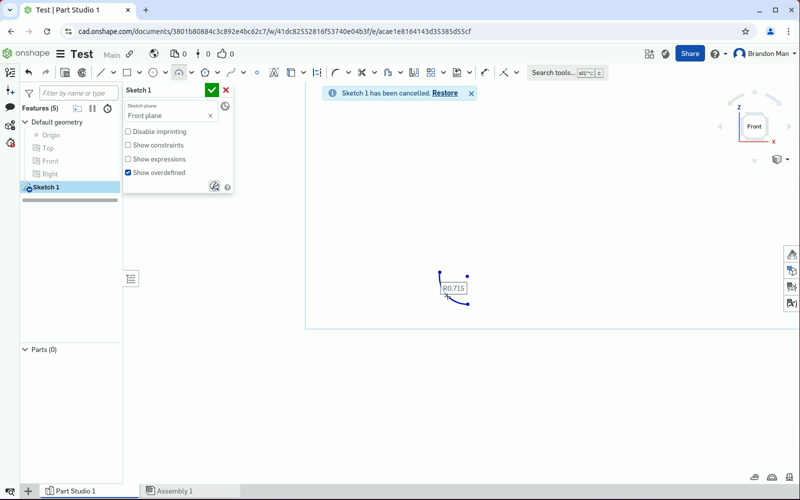
scroll(-6)
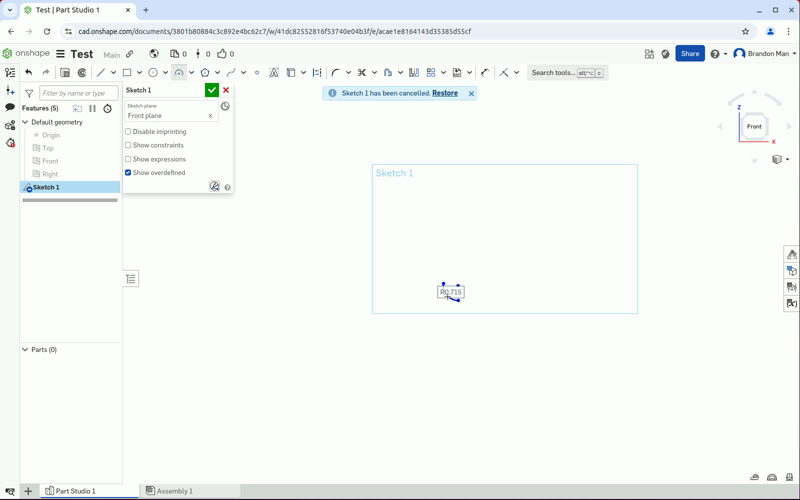
scroll(-6)
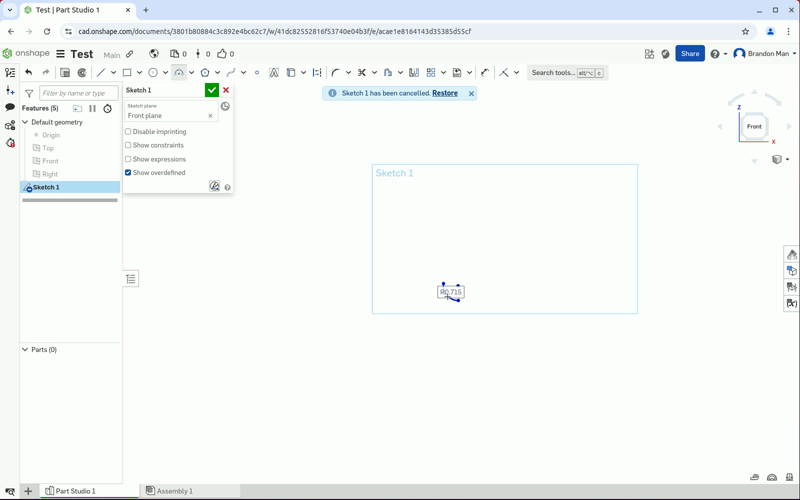
scroll(-6)
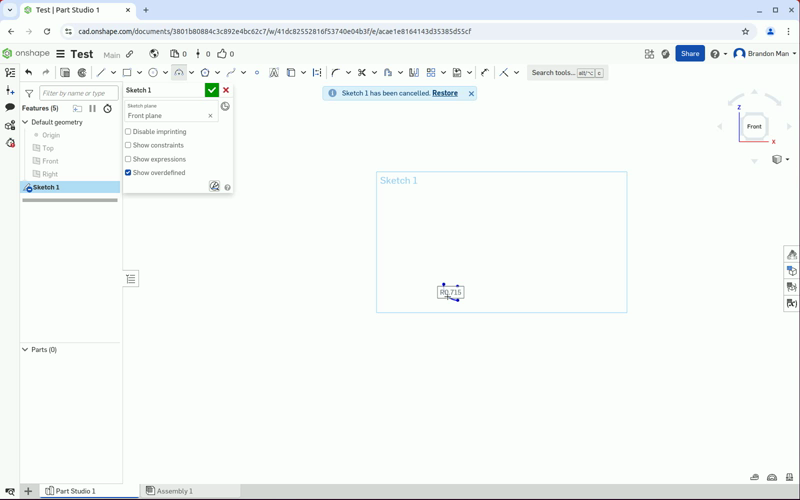
scroll(-6)
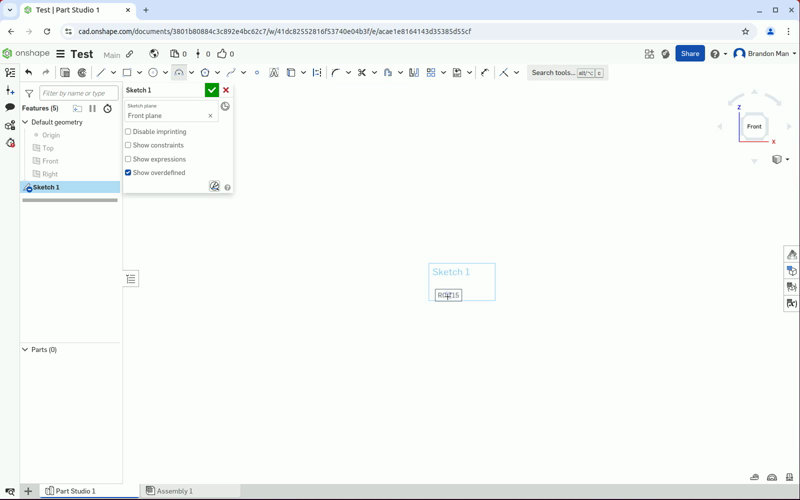
key_up(shift)
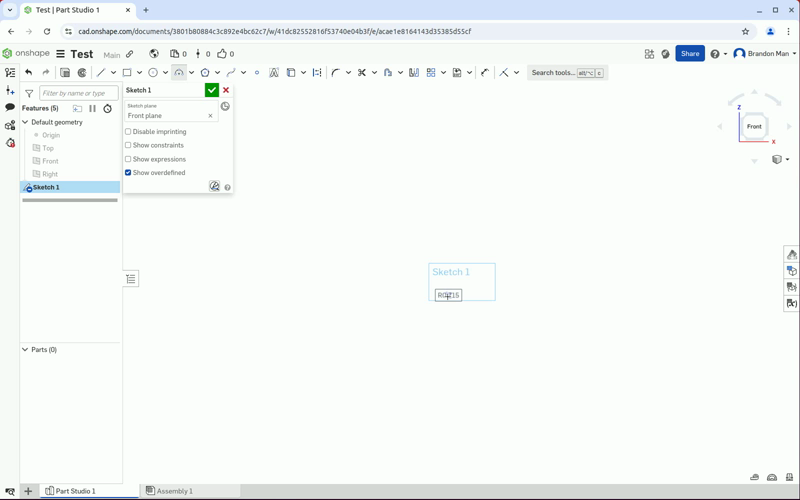
key(esc)
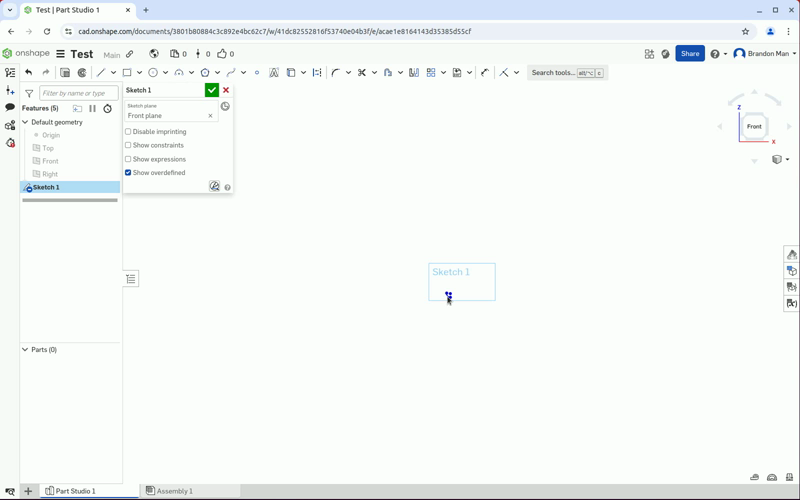
key(l)
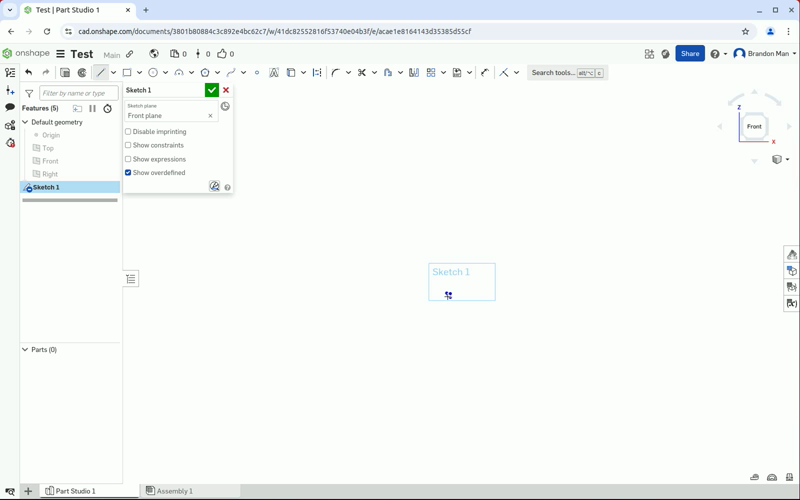
mouse_move(450, 297)
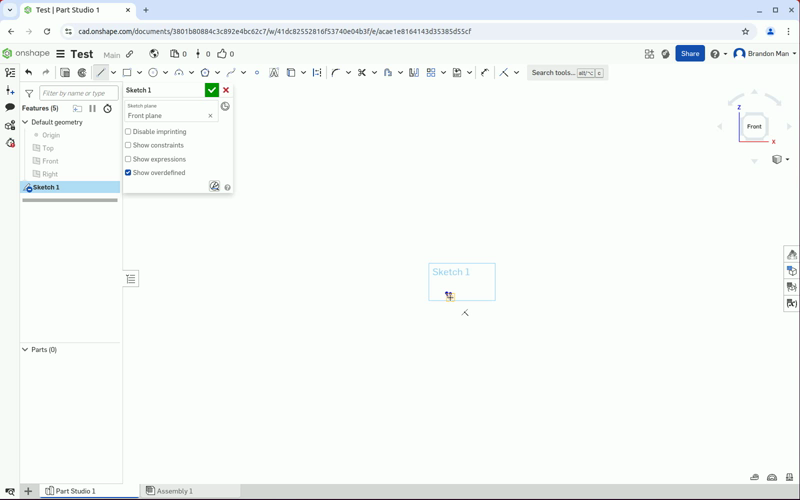
scroll(6)
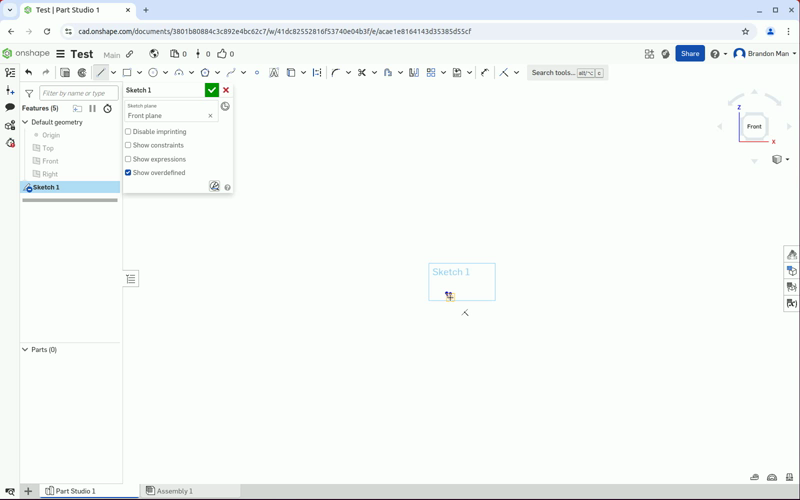
scroll(6)
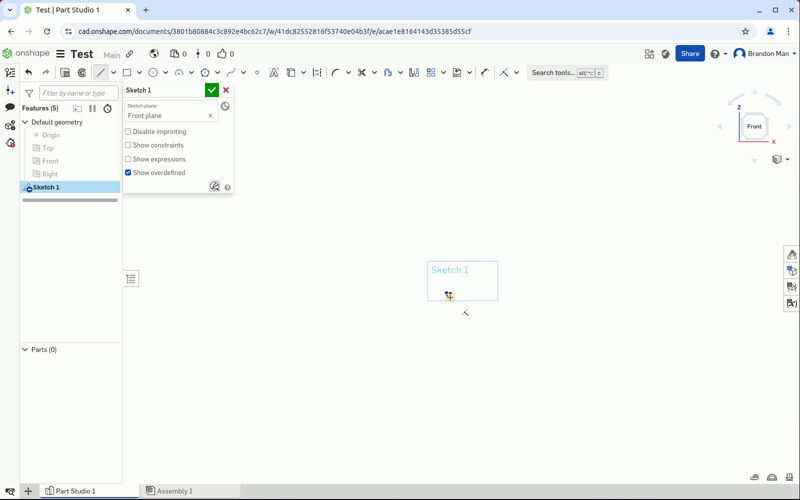
scroll(6)
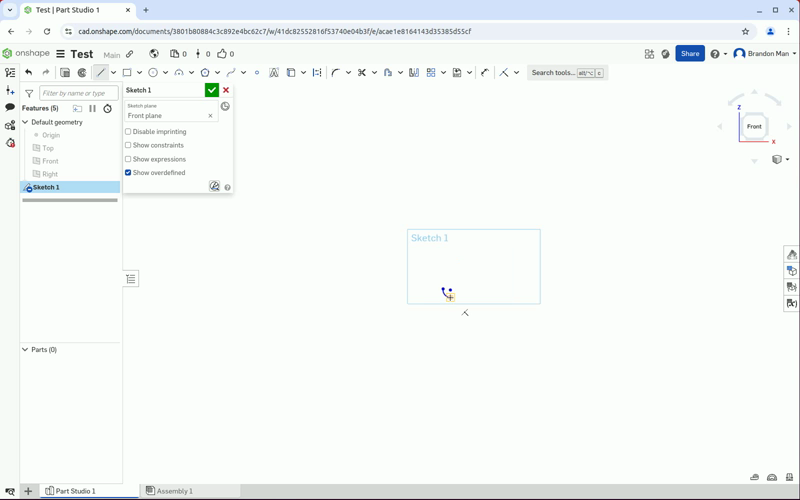
scroll(6)
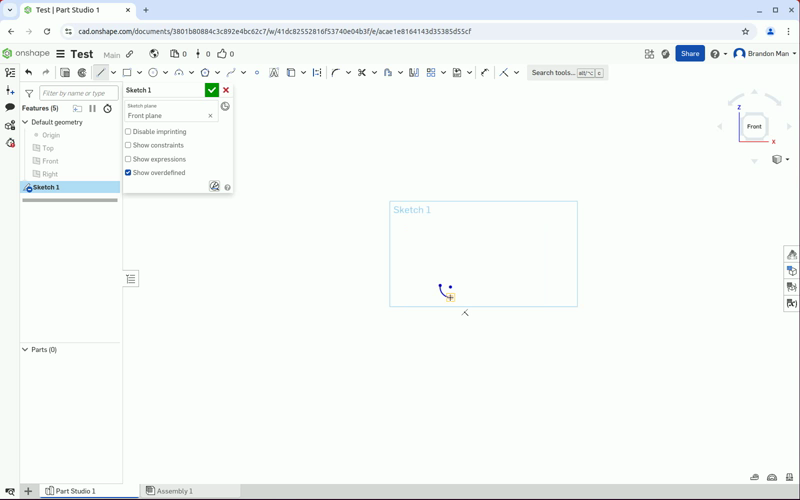
scroll(6)
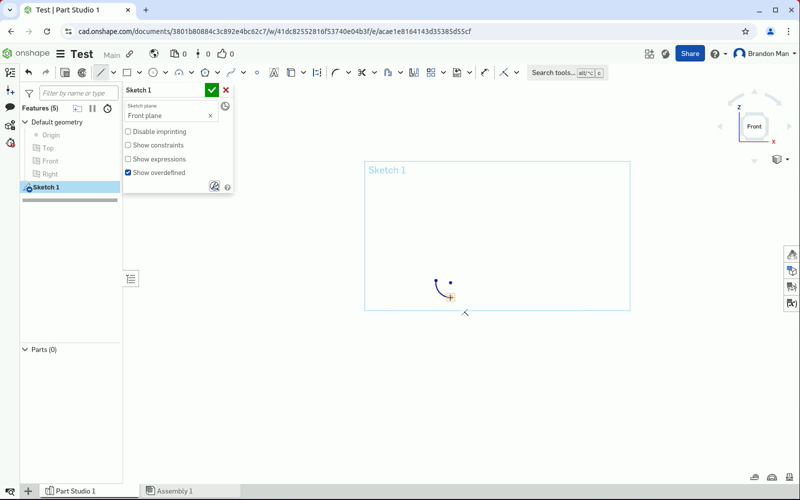
scroll(6)
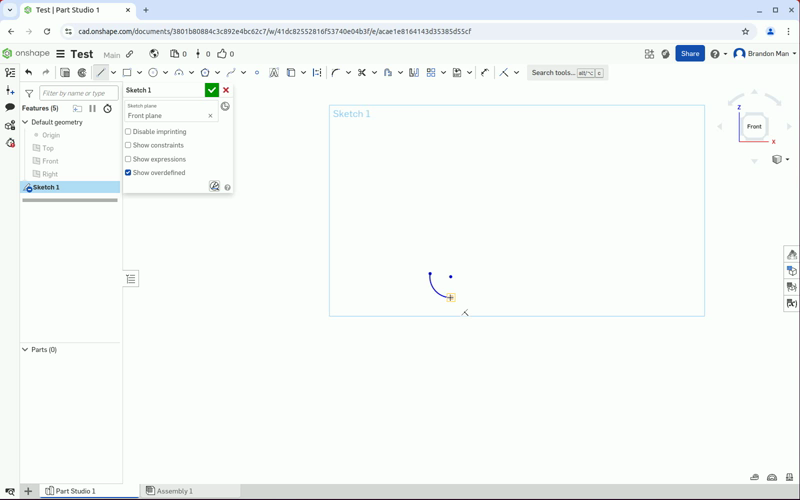
scroll(6)
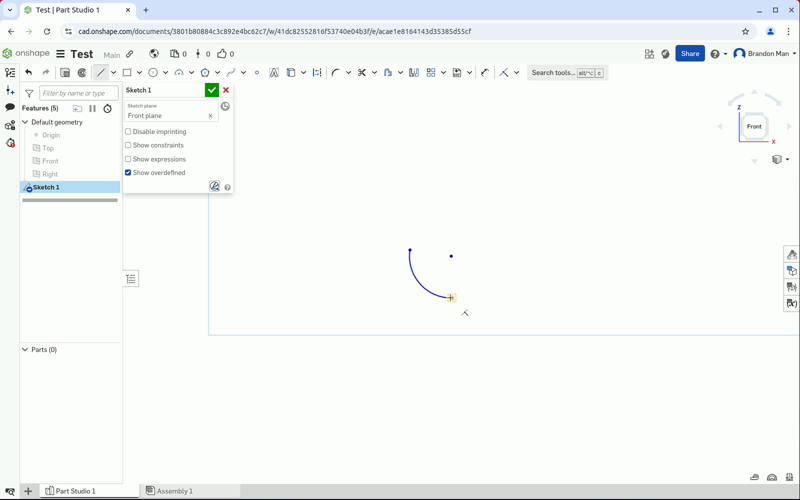
click(450, 297)
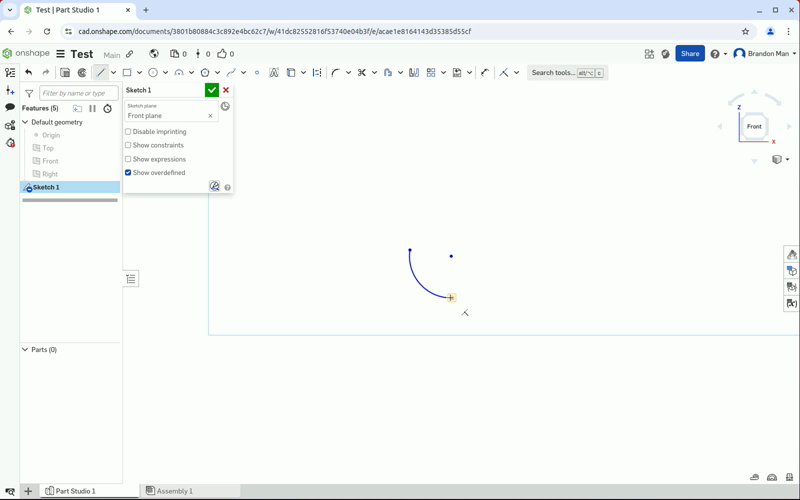
scroll(-6)
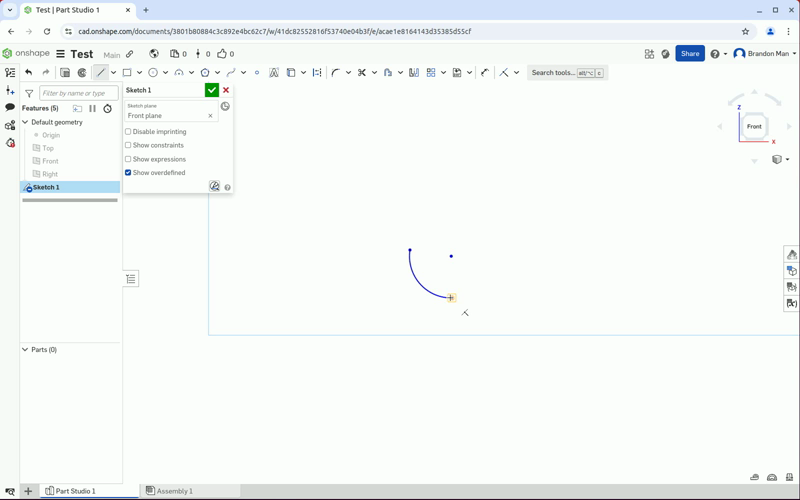
scroll(-6)
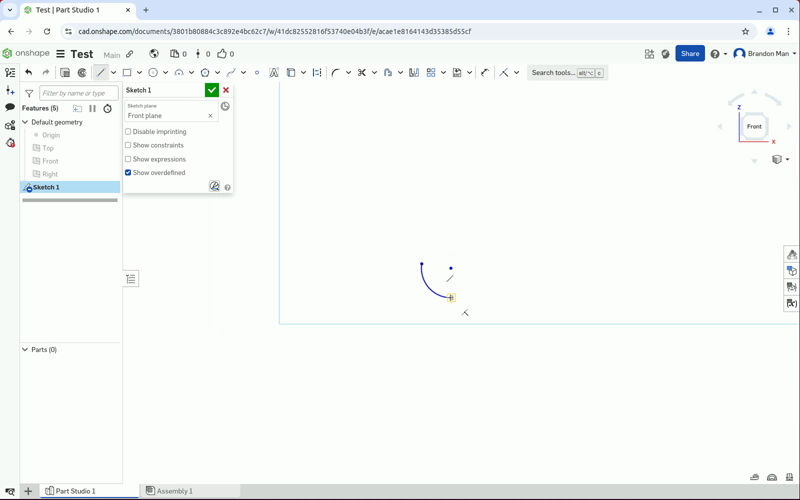
scroll(-6)
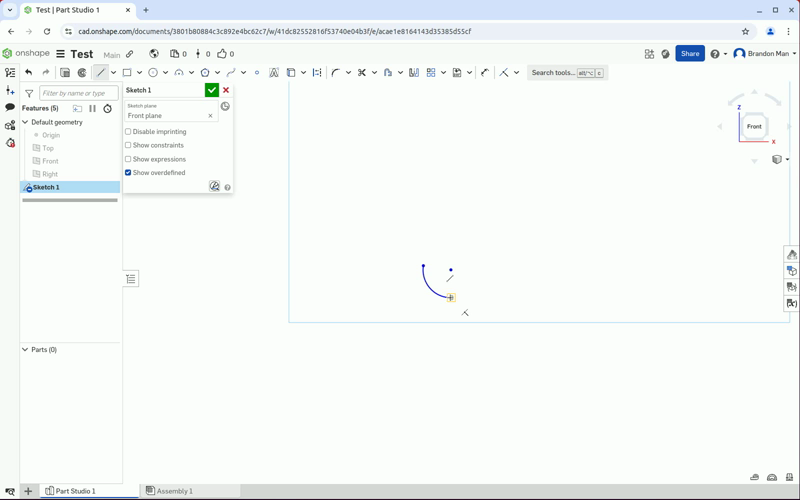
scroll(-6)
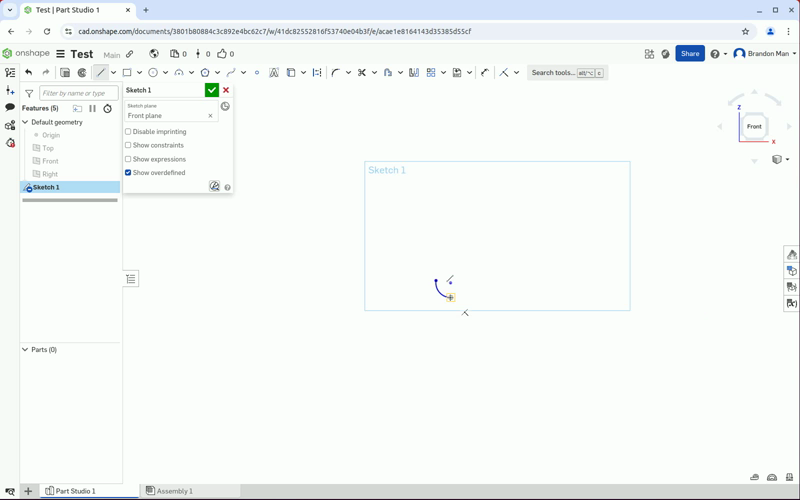
scroll(-6)
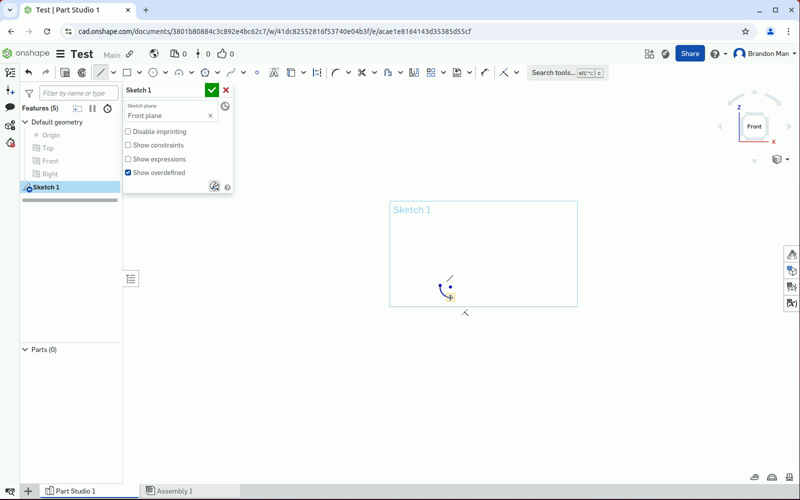
scroll(-6)
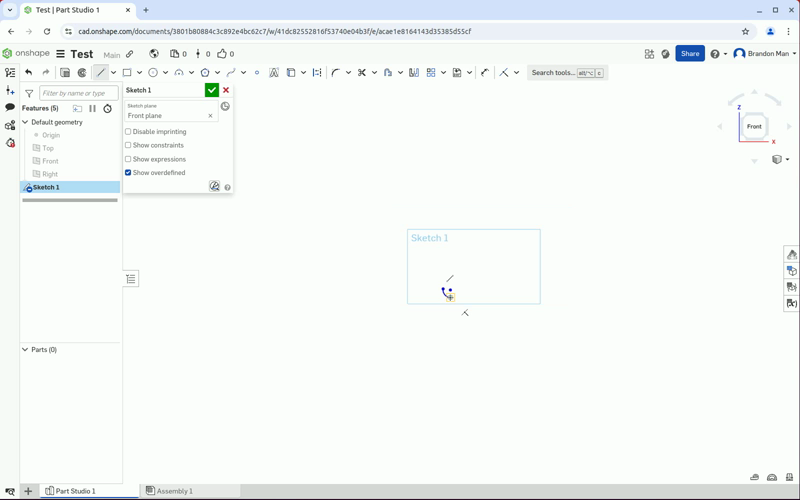
scroll(-6)
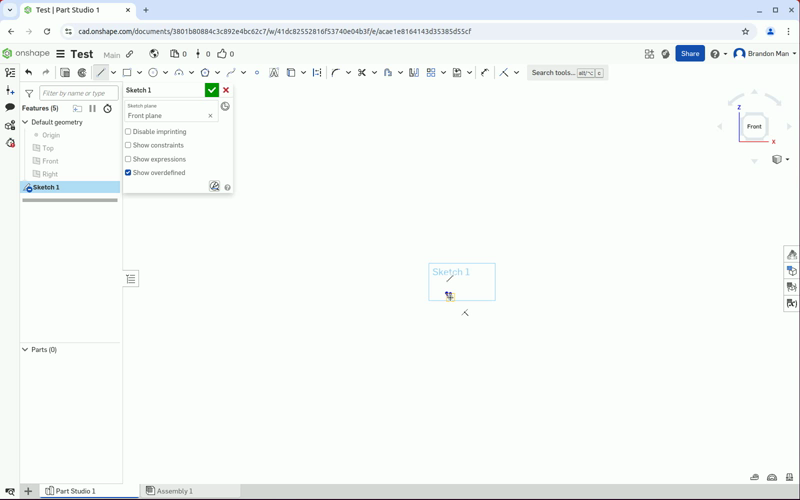
key_down(shift)
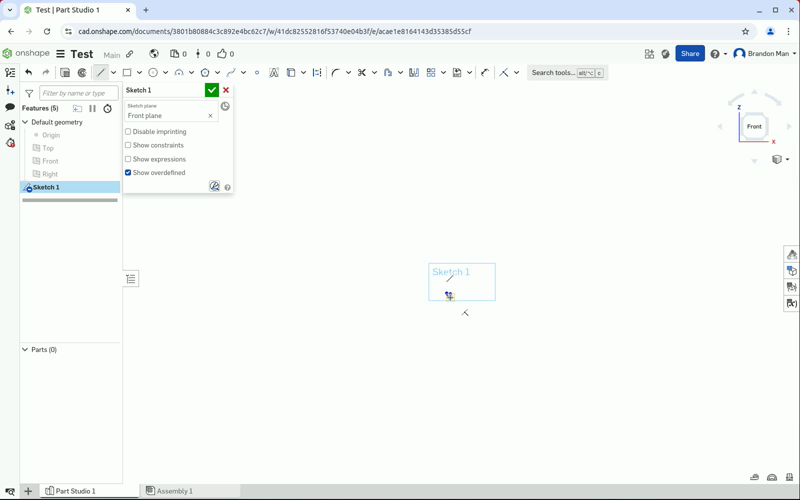
mouse_move(480, 297)
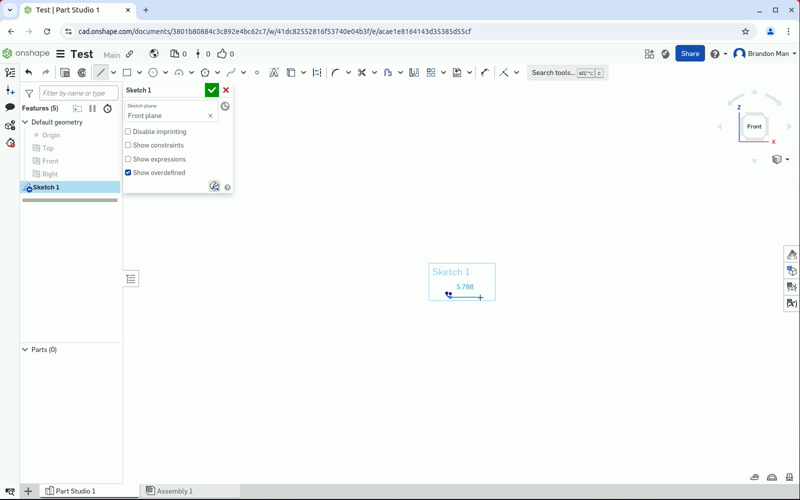
mouse_move(471, 297)
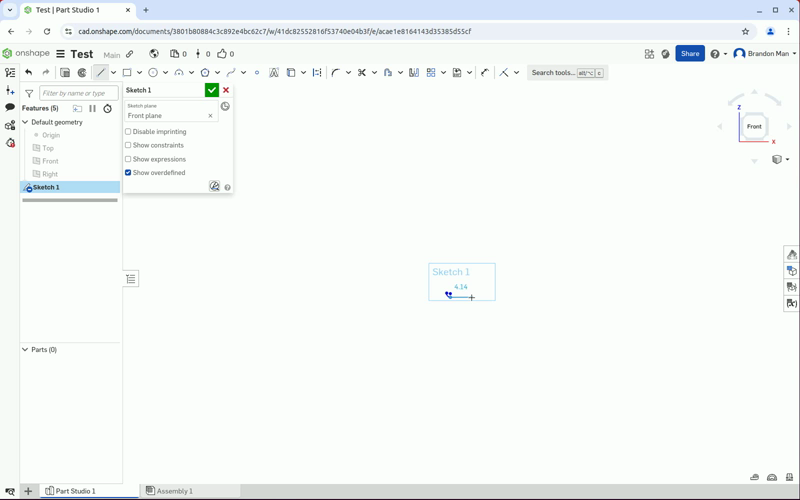
click(471, 297)
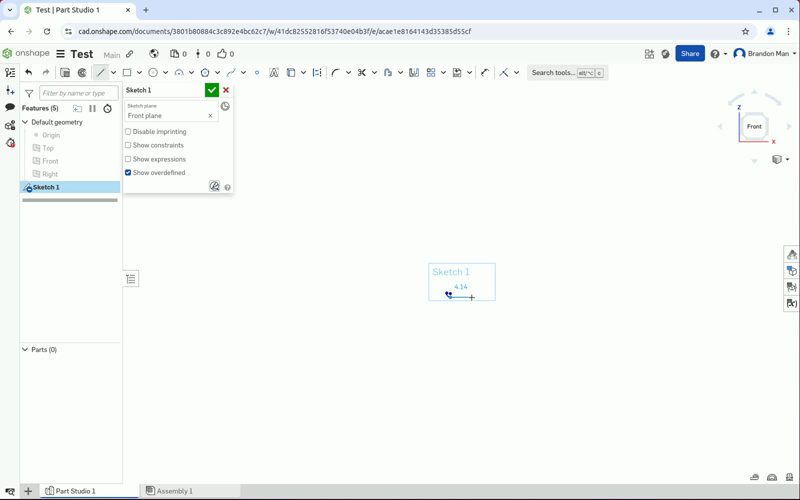
key_up(shift)
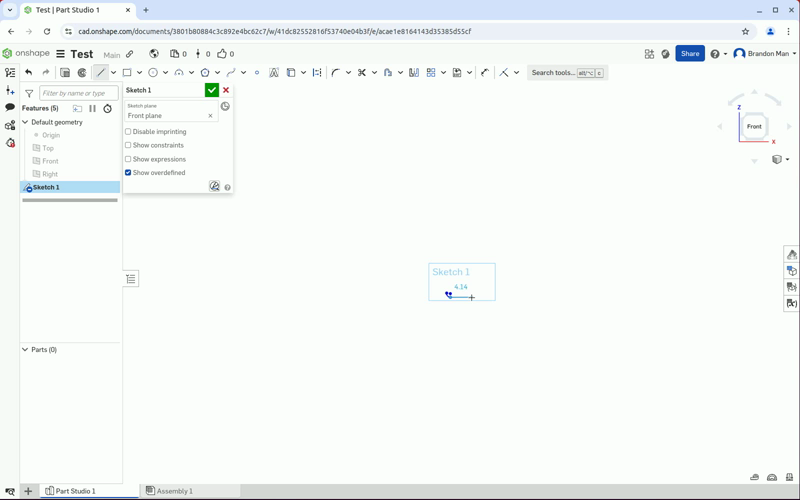
key(esc)
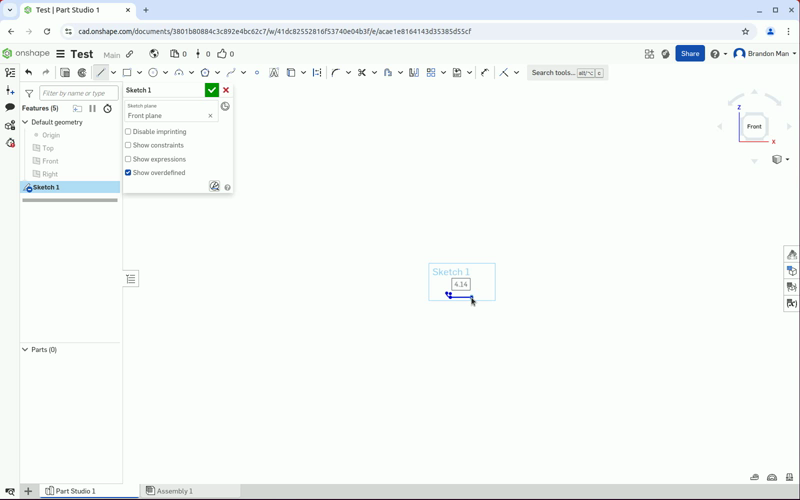
key(a)
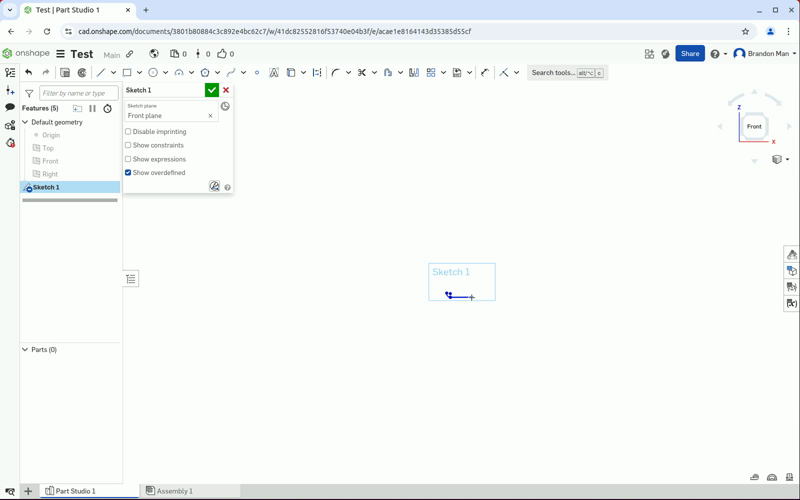
mouse_move(471, 297)
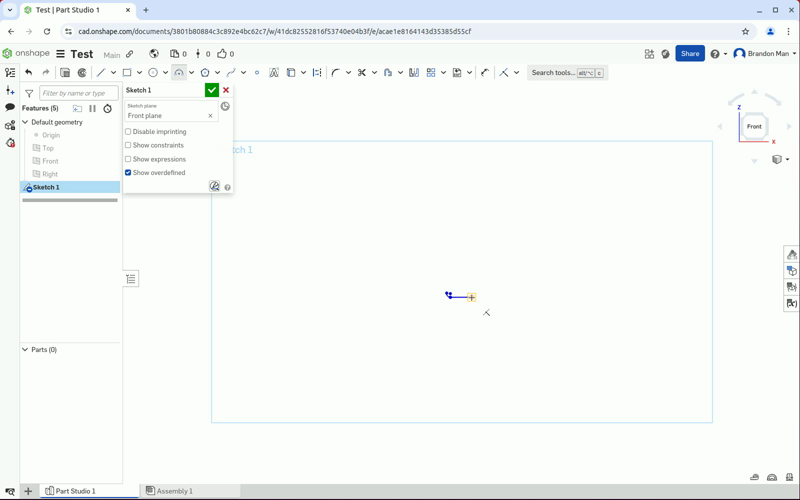
click(471, 297)
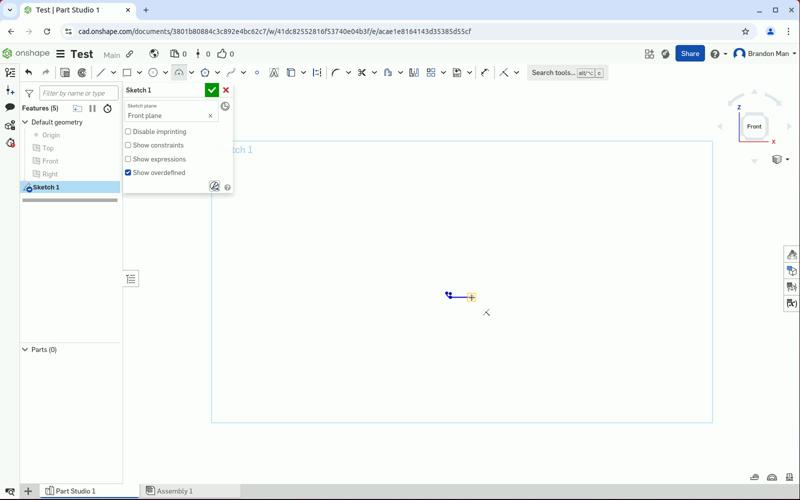
key_down(shift)
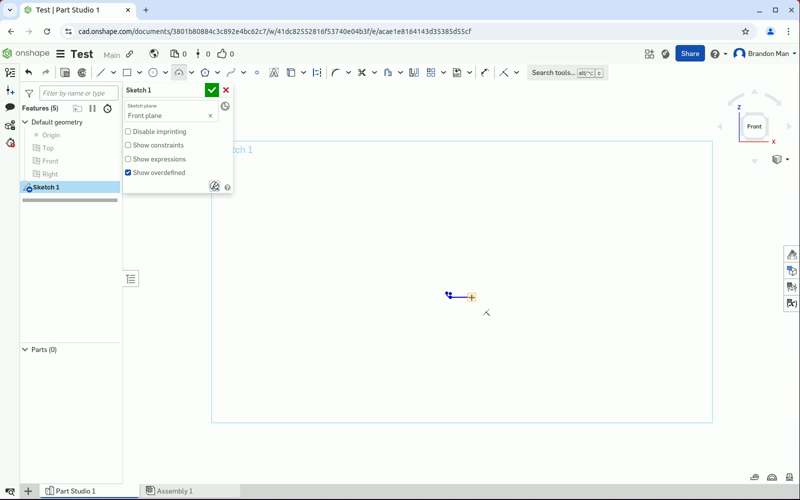
mouse_move(475, 293)
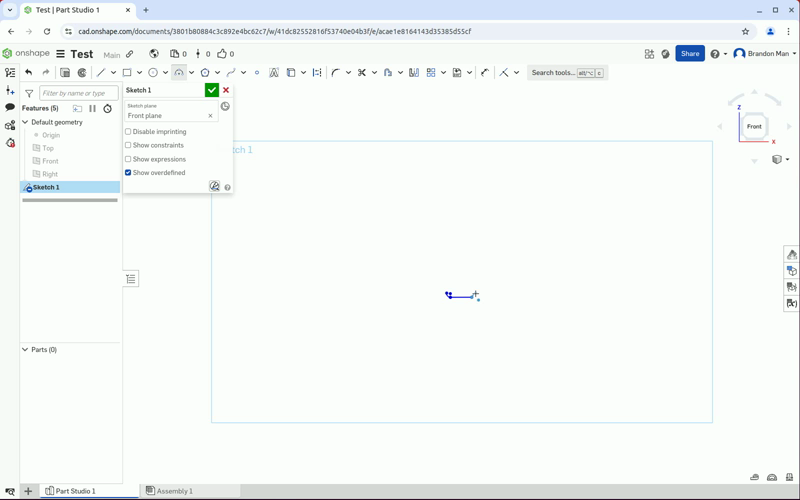
scroll(6)
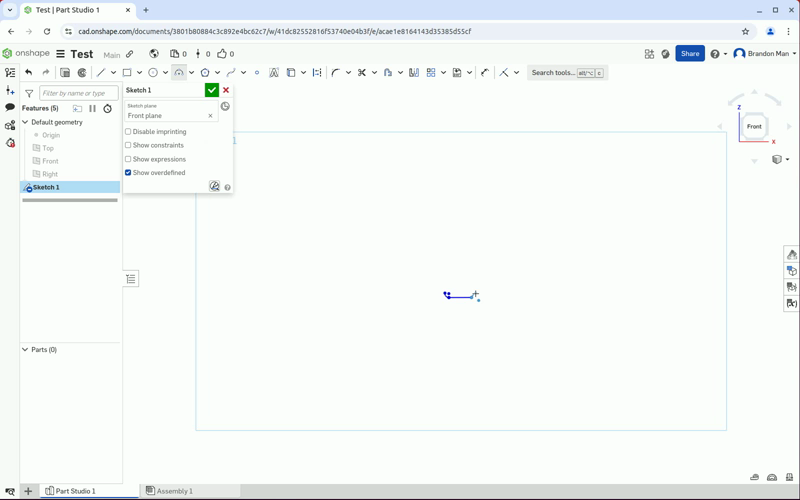
scroll(6)
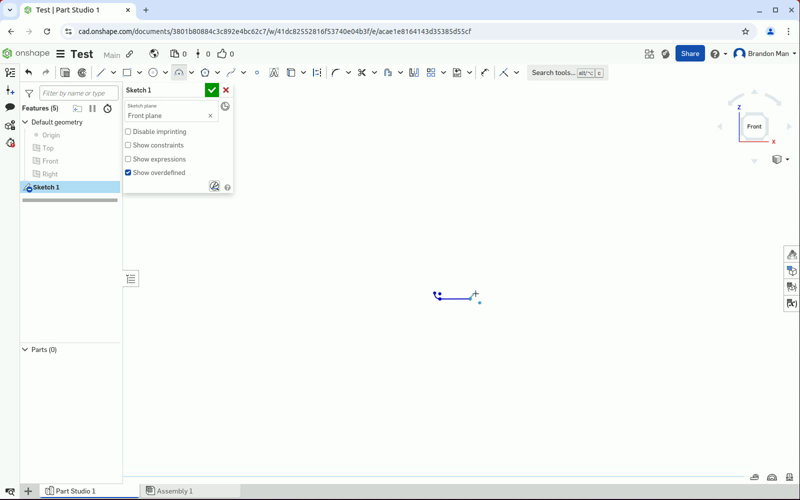
scroll(6)
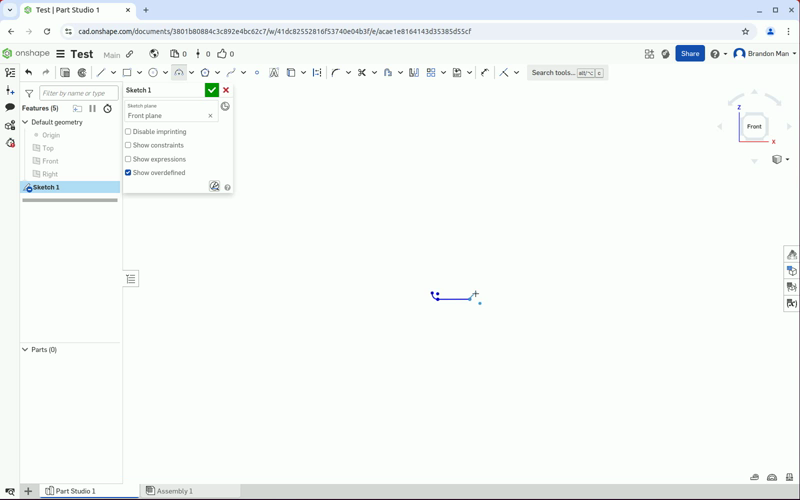
scroll(6)
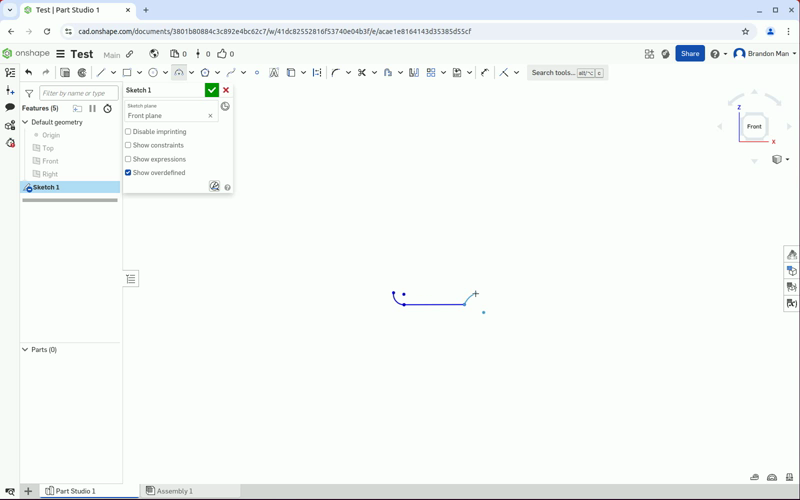
scroll(6)
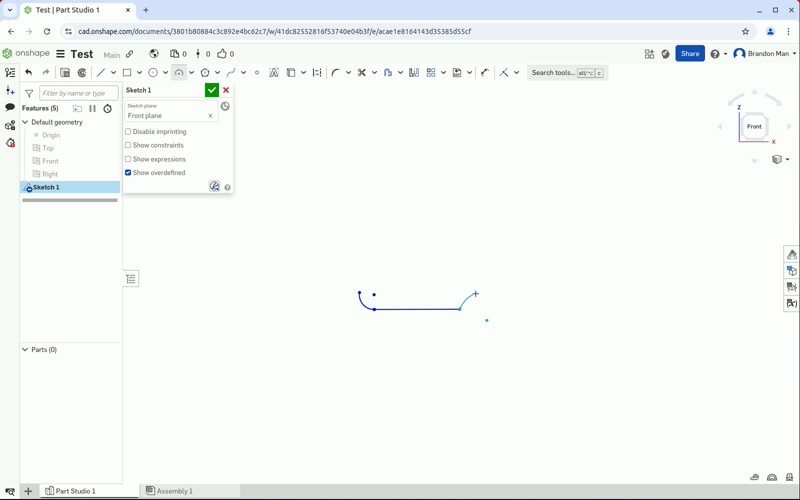
scroll(6)
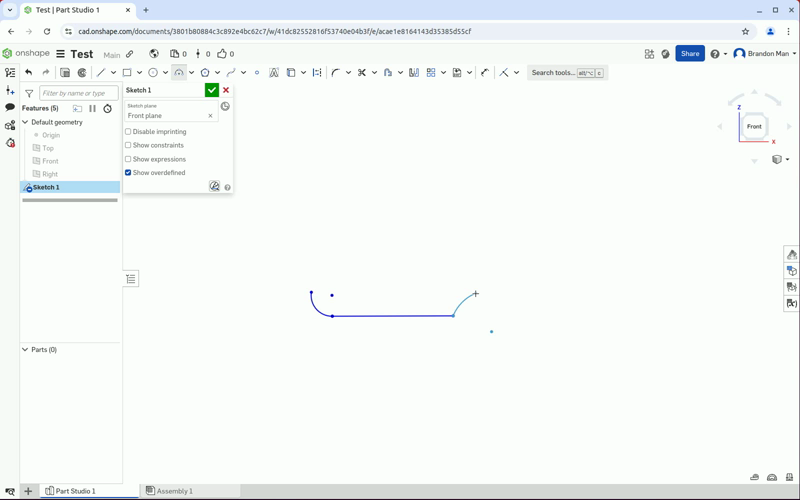
scroll(6)
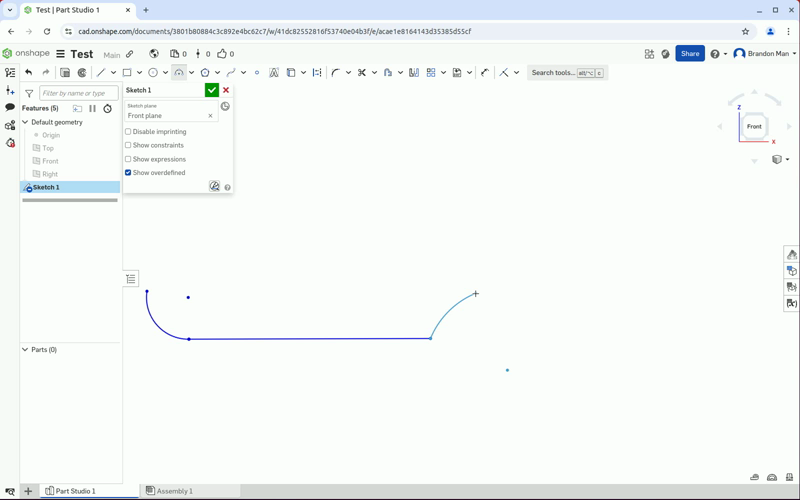
click(475, 293)
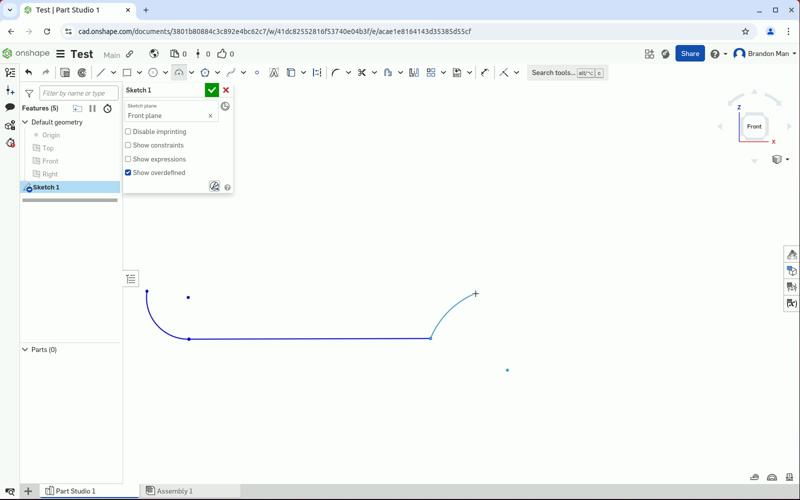
scroll(-6)
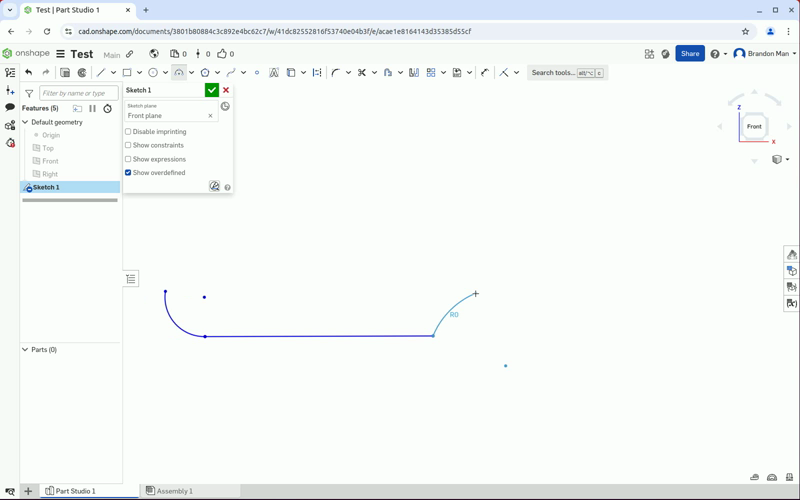
scroll(-6)
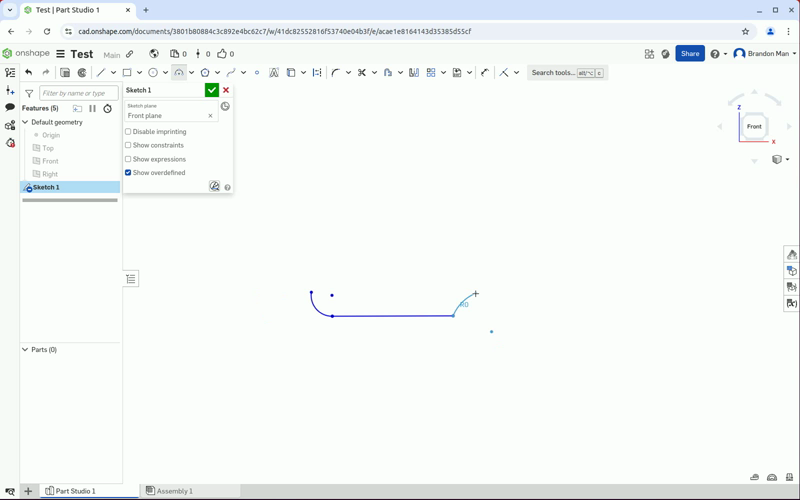
scroll(-6)
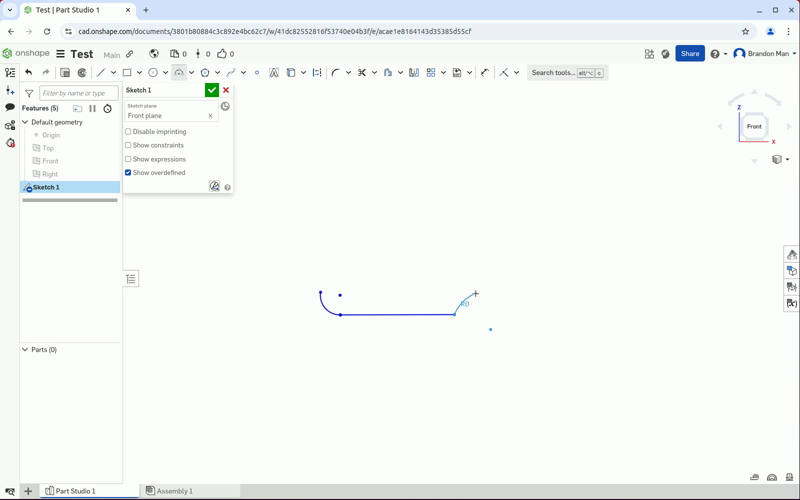
scroll(-6)
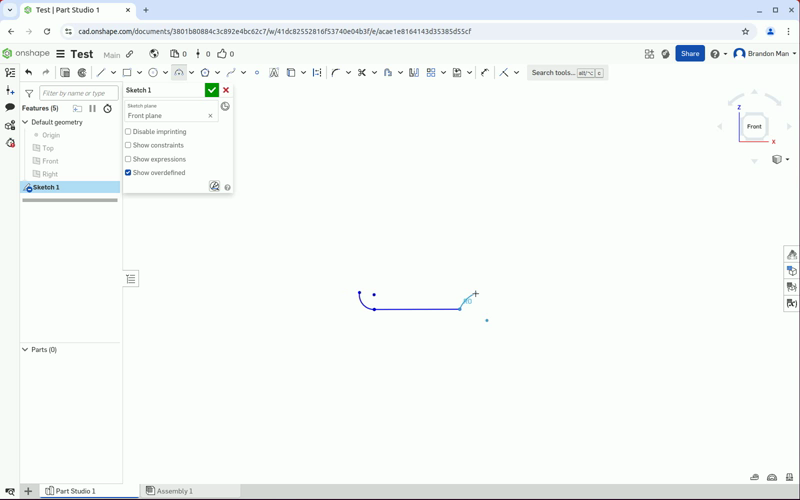
scroll(-6)
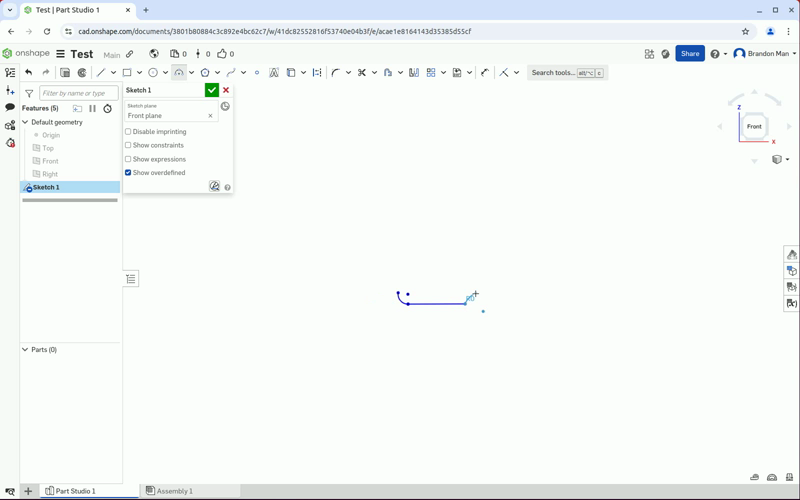
scroll(-6)
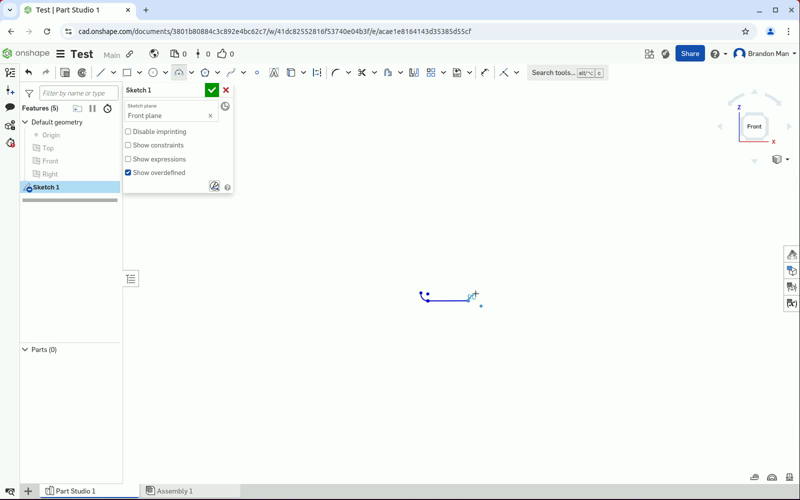
scroll(-6)
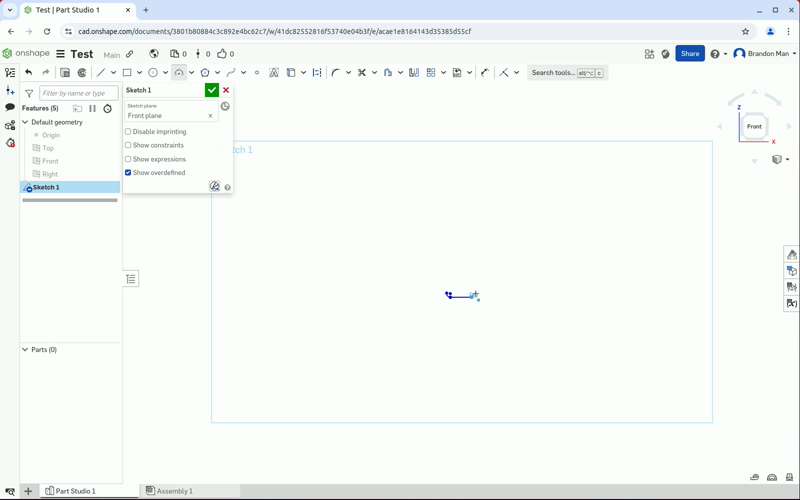
mouse_move(474, 296)
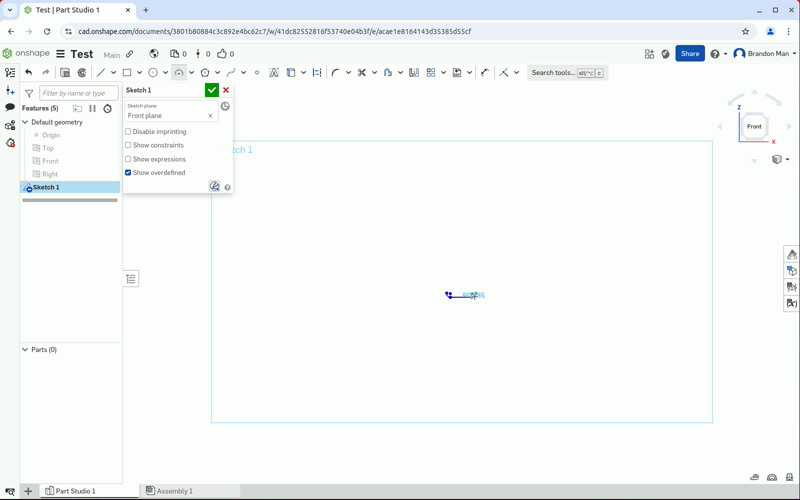
scroll(6)
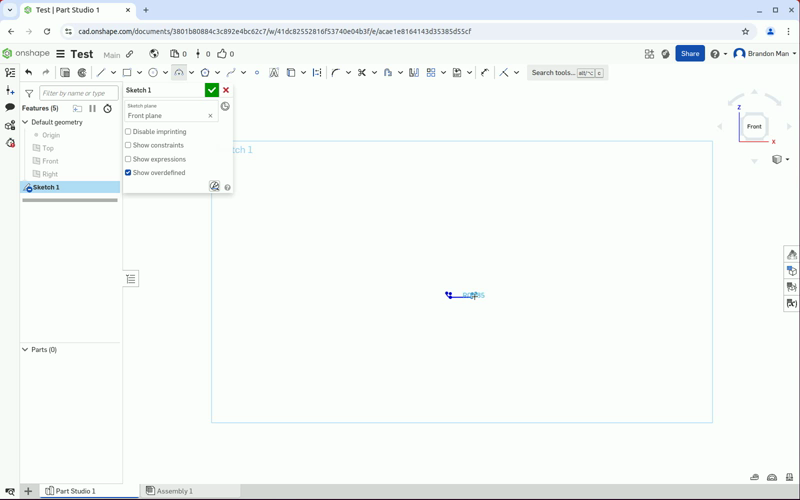
scroll(6)
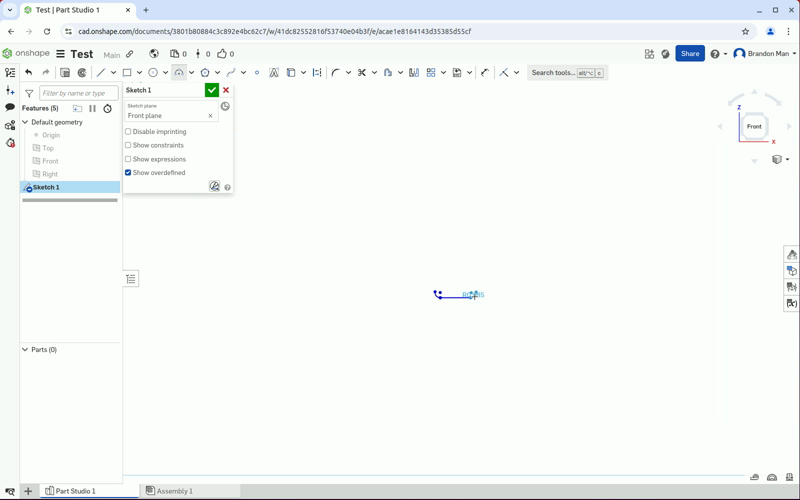
scroll(6)
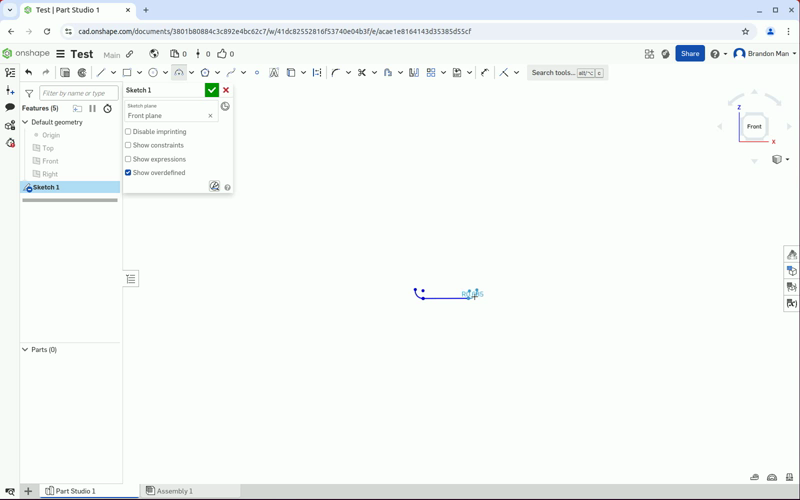
scroll(6)
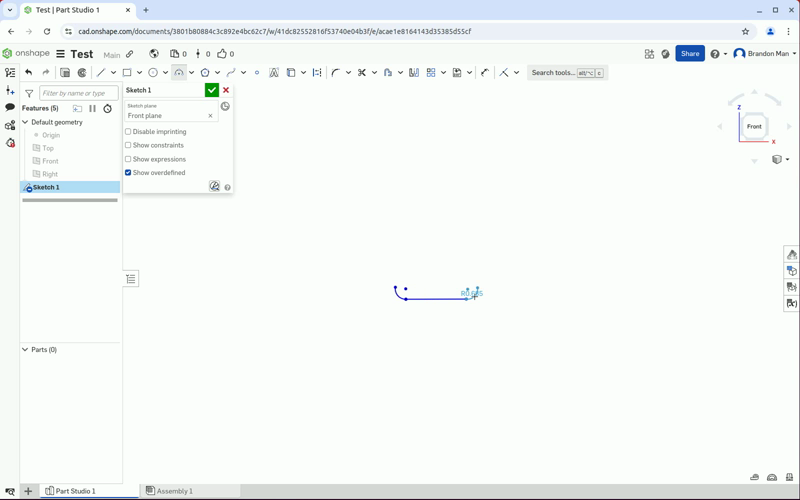
scroll(6)
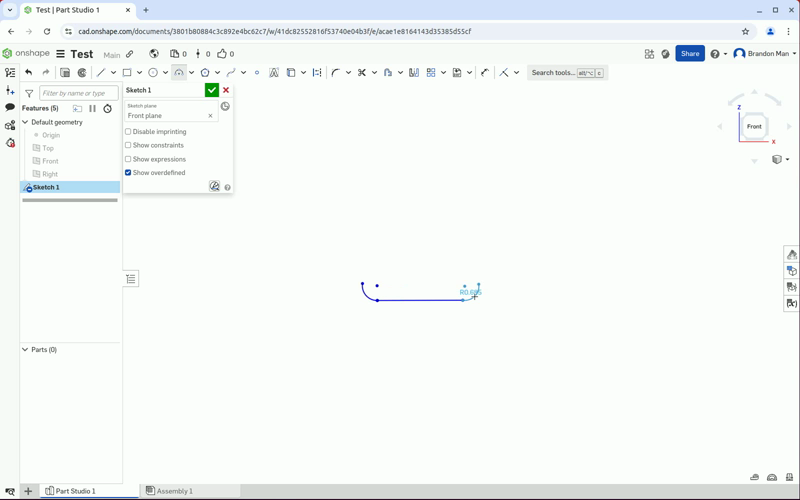
scroll(6)
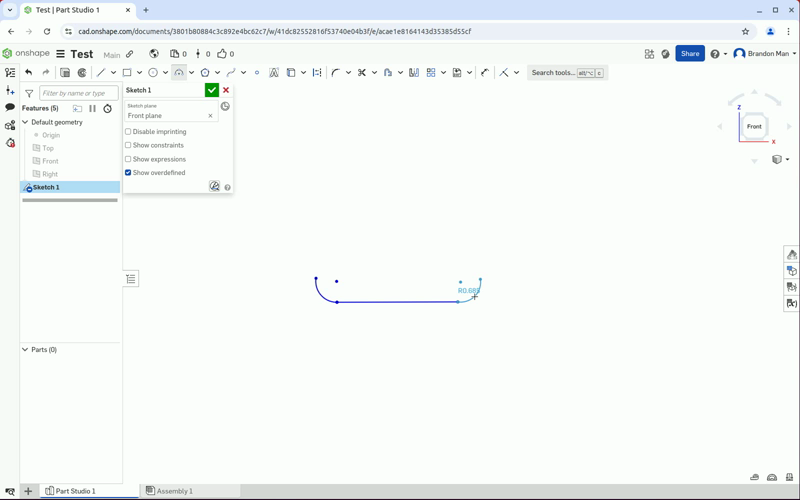
scroll(6)
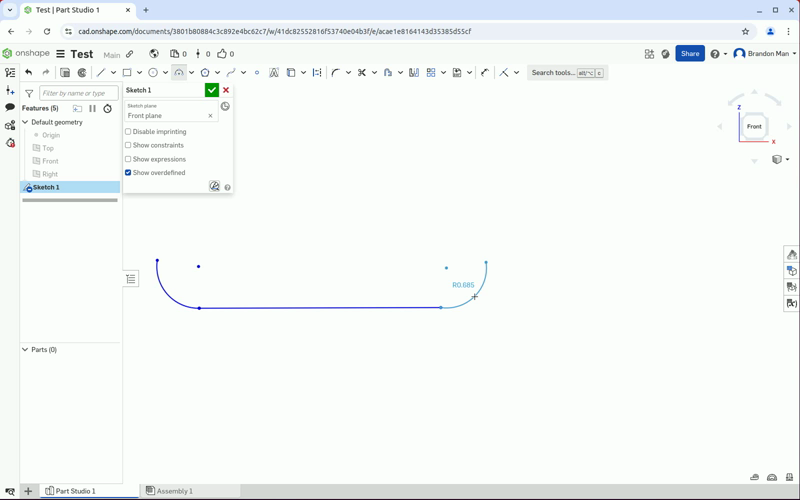
click(474, 296)
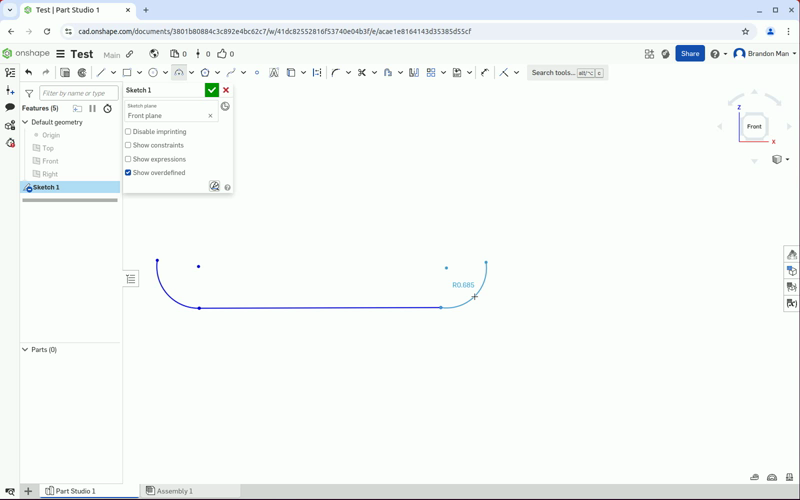
scroll(-6)
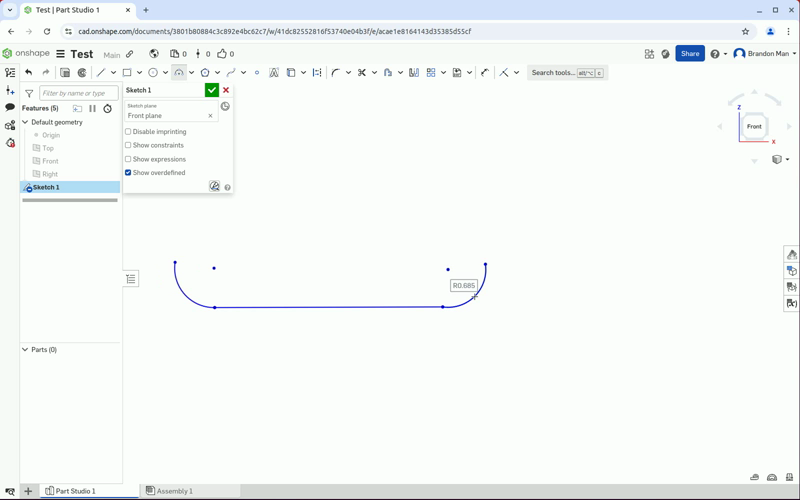
scroll(-6)
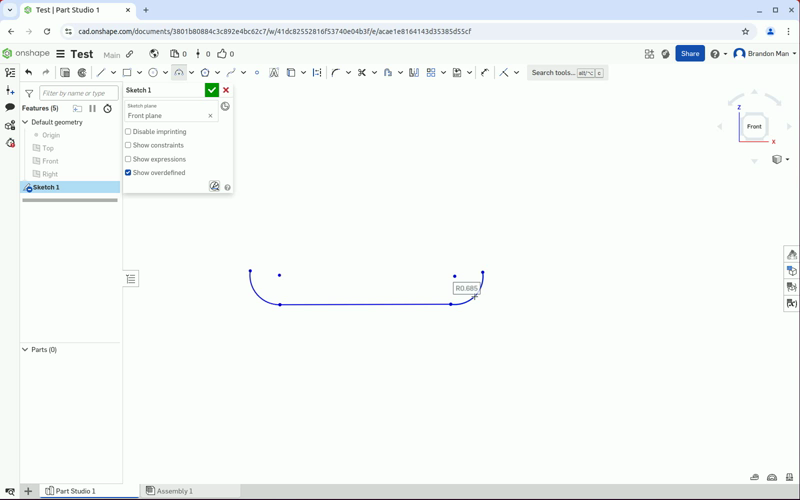
scroll(-6)
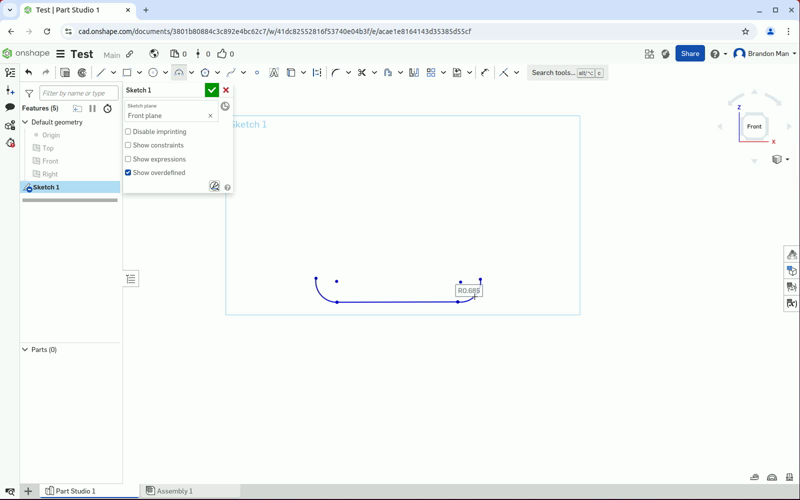
scroll(-6)
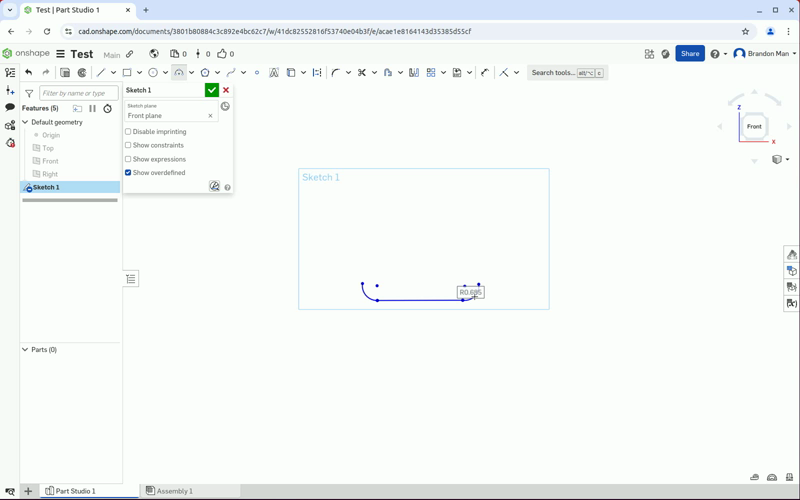
scroll(-6)
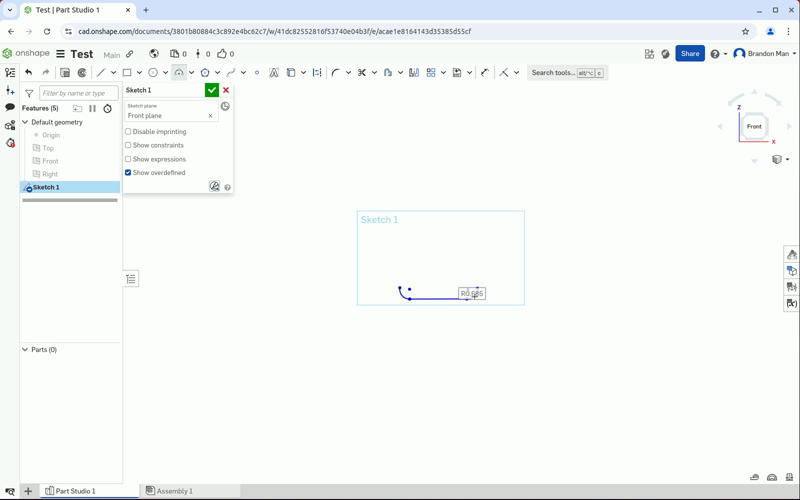
scroll(-6)
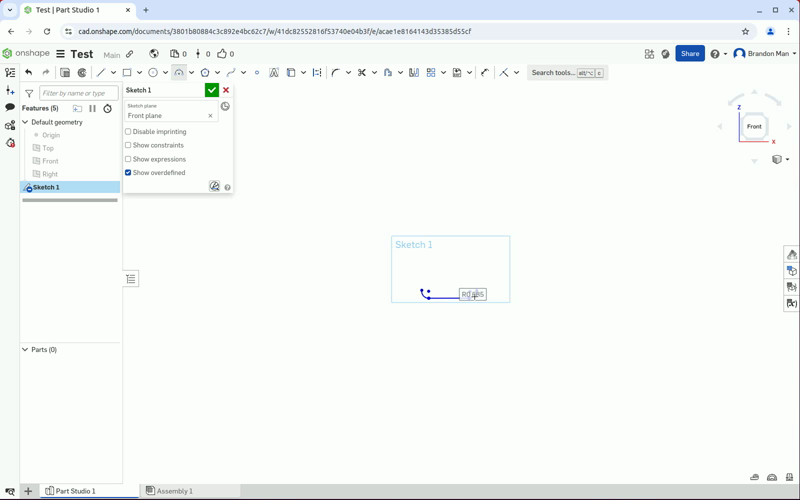
scroll(-6)
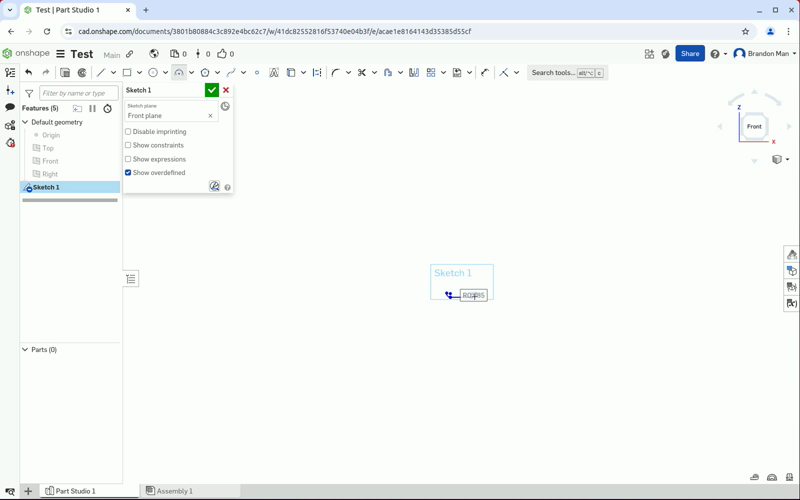
key_up(shift)
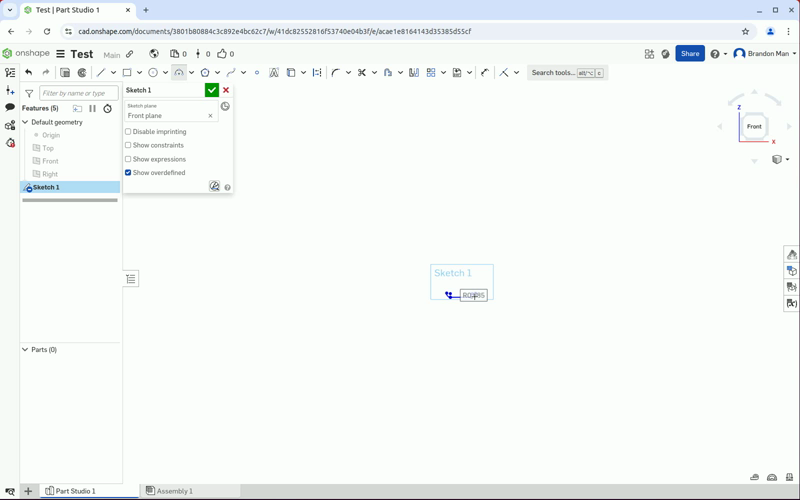
key(esc)
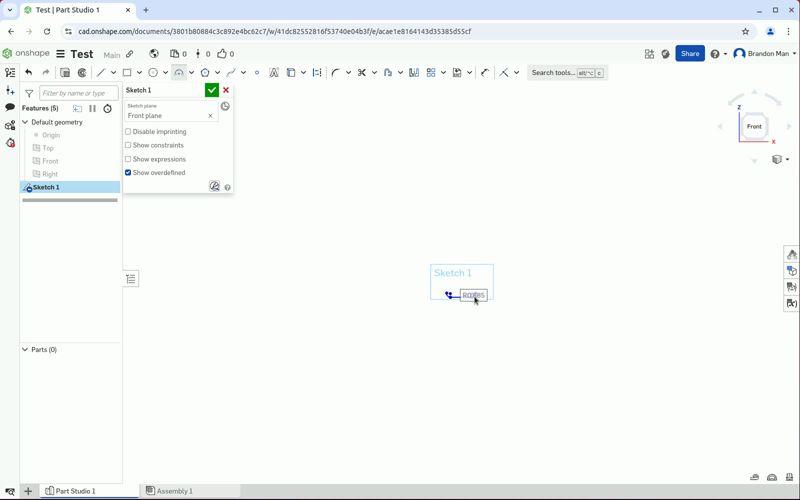
key(l)
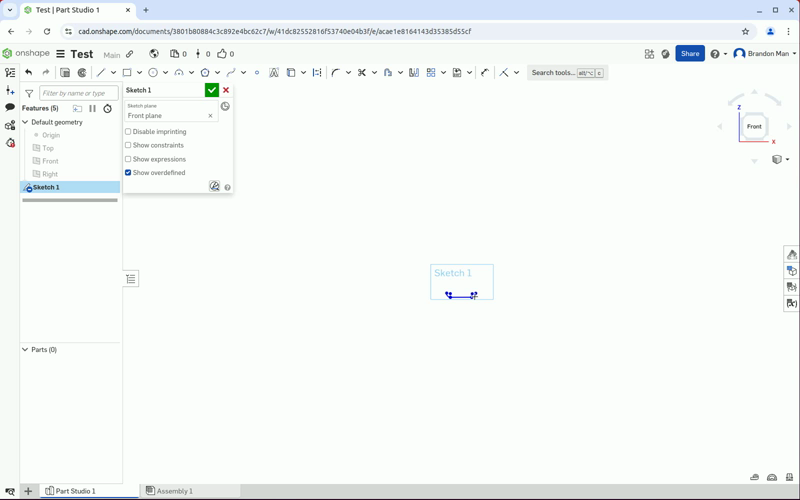
mouse_move(475, 293)
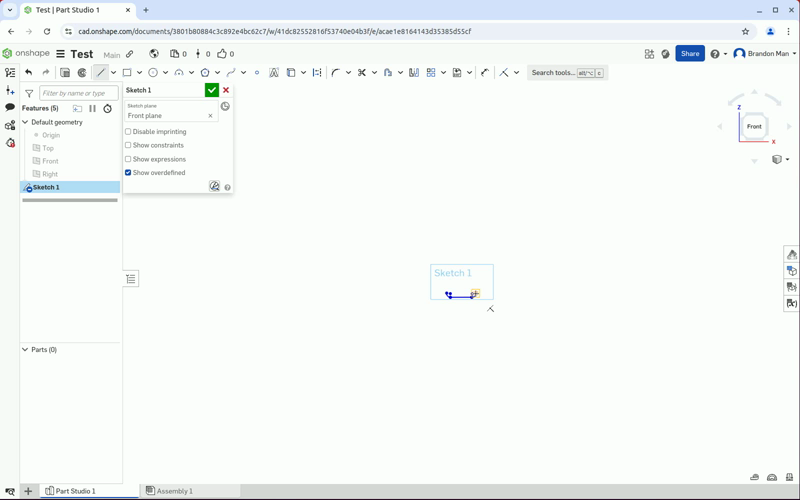
scroll(6)
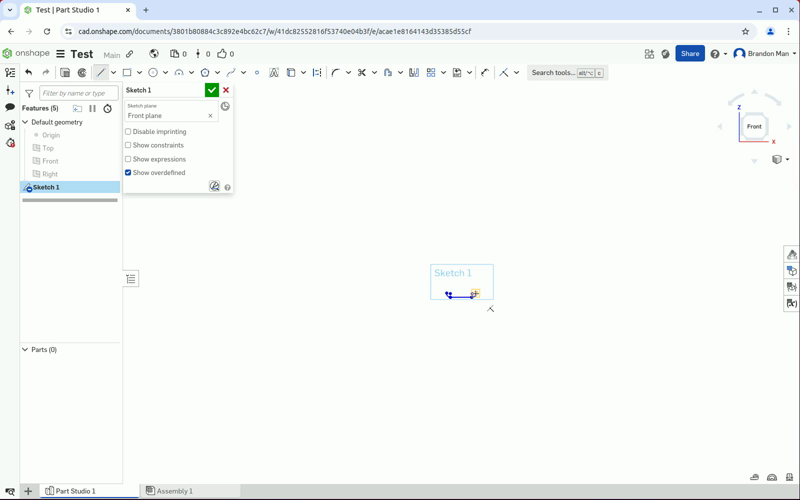
scroll(6)
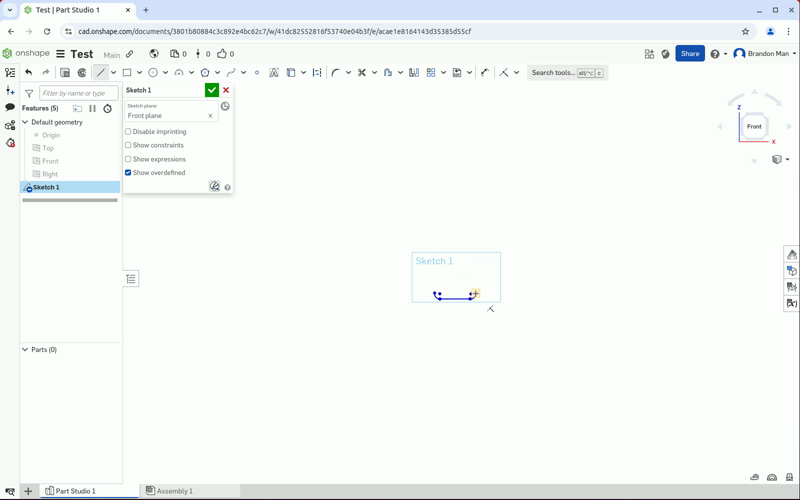
scroll(6)
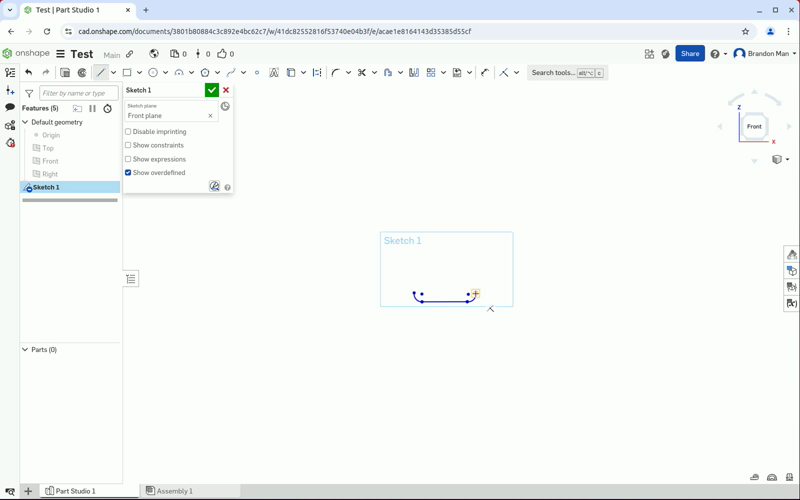
scroll(6)
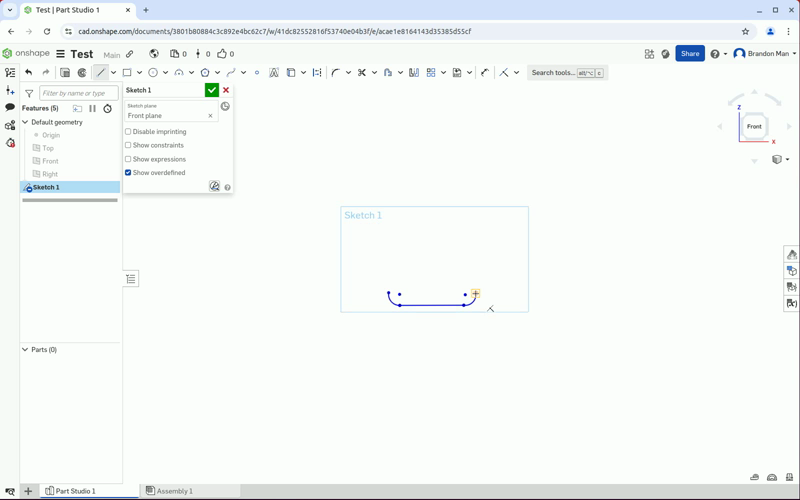
scroll(6)
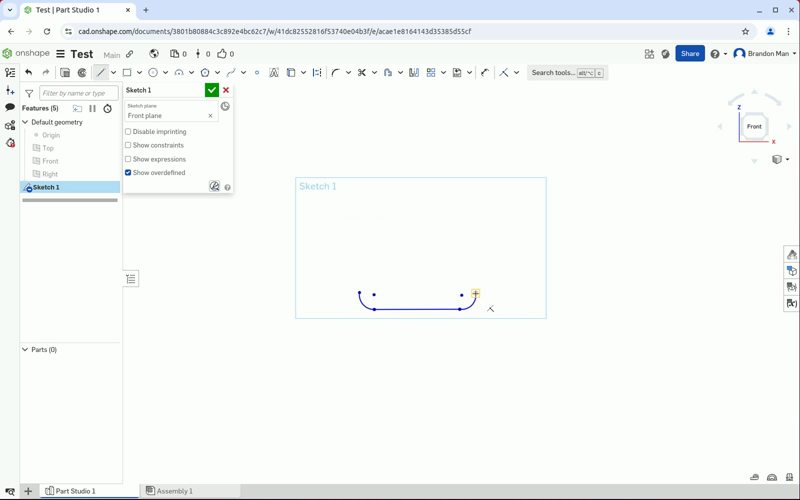
scroll(6)
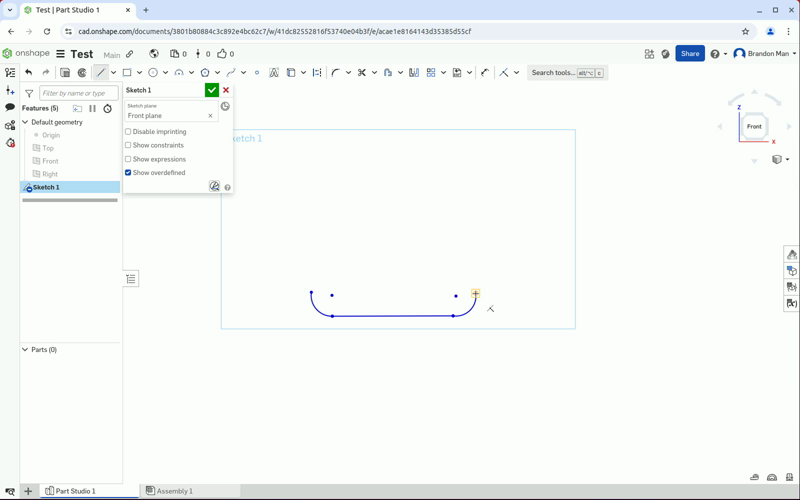
scroll(6)
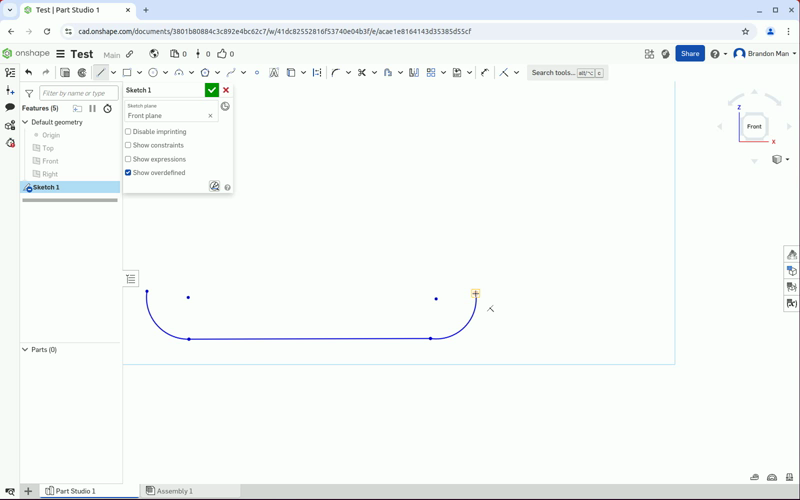
click(475, 293)
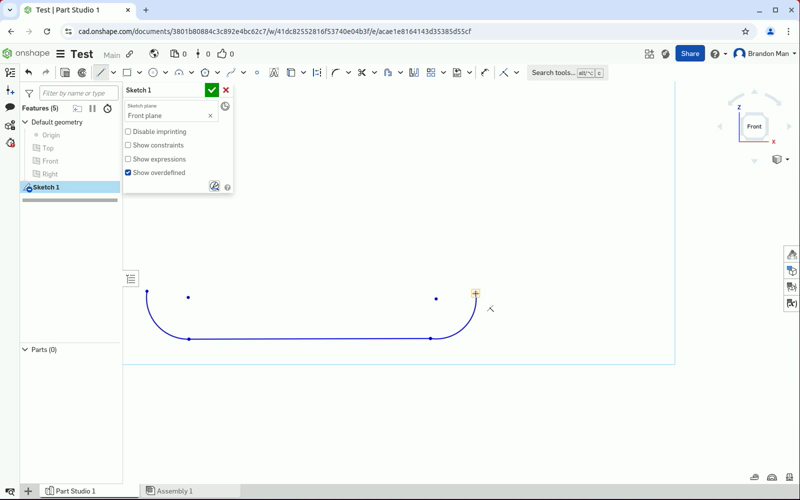
scroll(-6)
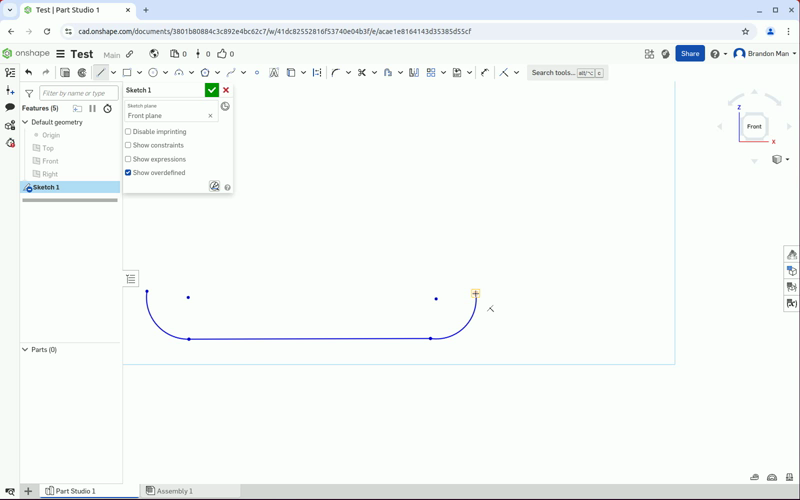
scroll(-6)
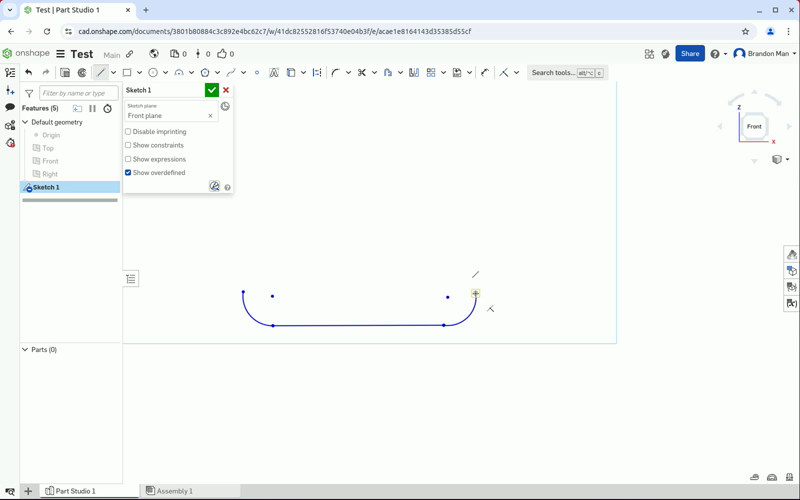
scroll(-6)
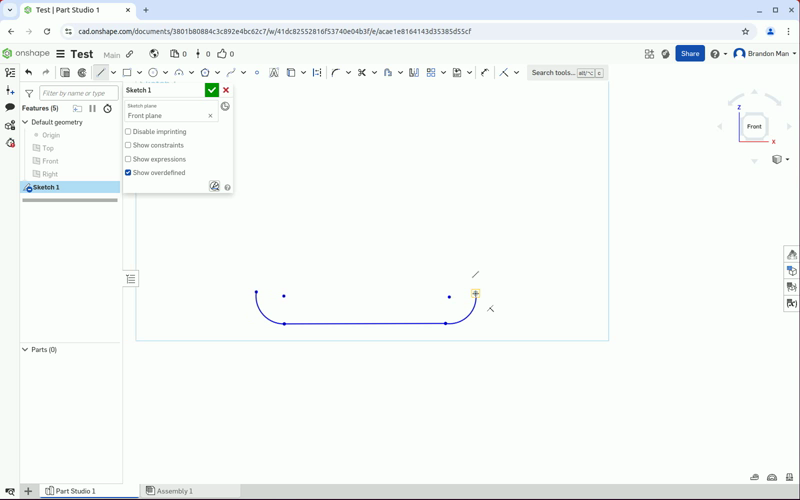
scroll(-6)
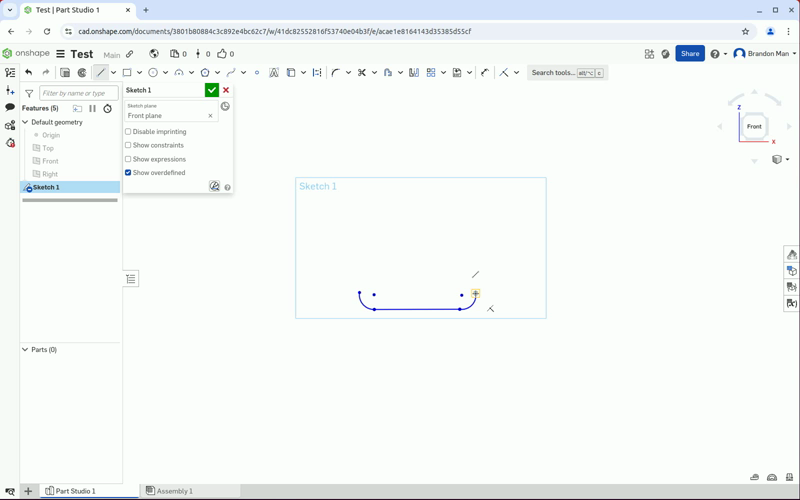
scroll(-6)
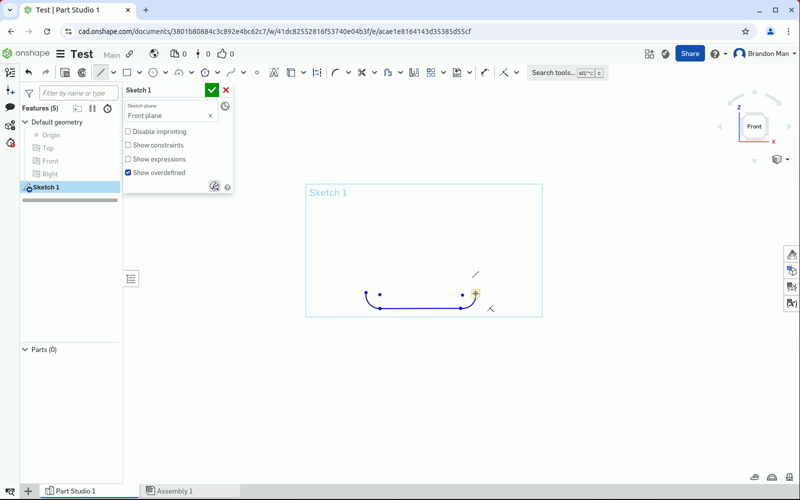
scroll(-6)
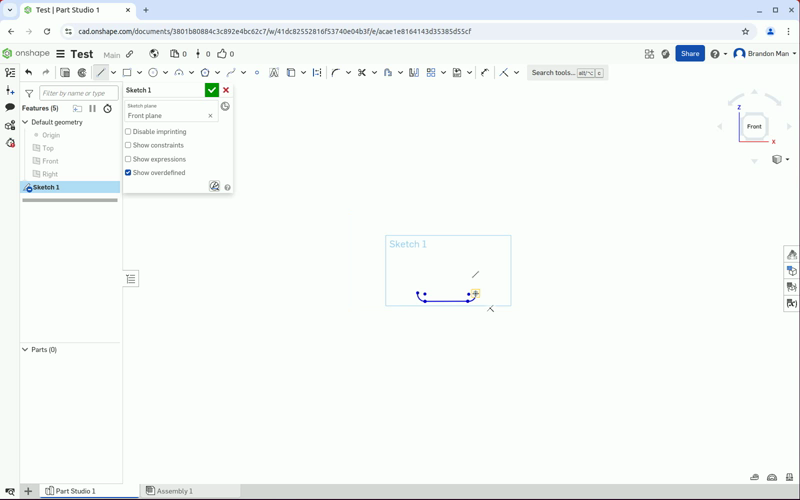
scroll(-6)
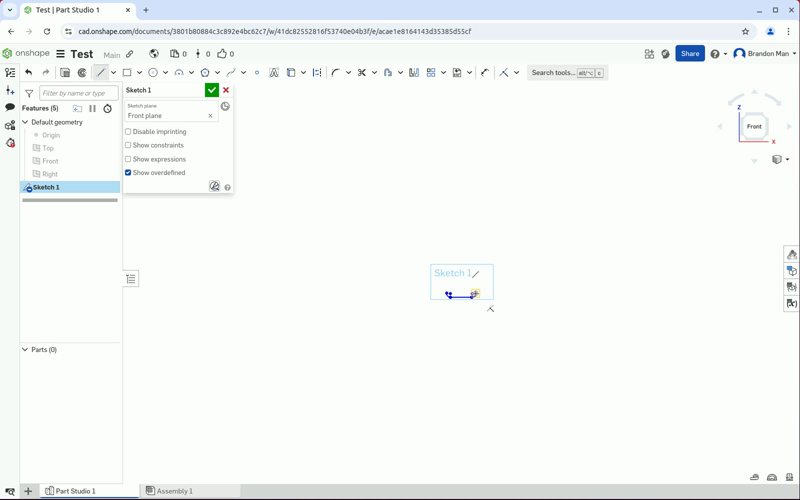
key_down(shift)
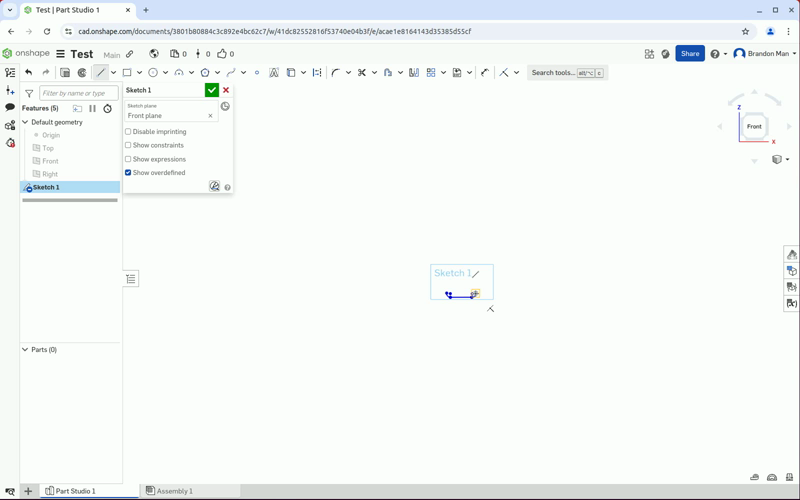
mouse_move(505, 293)
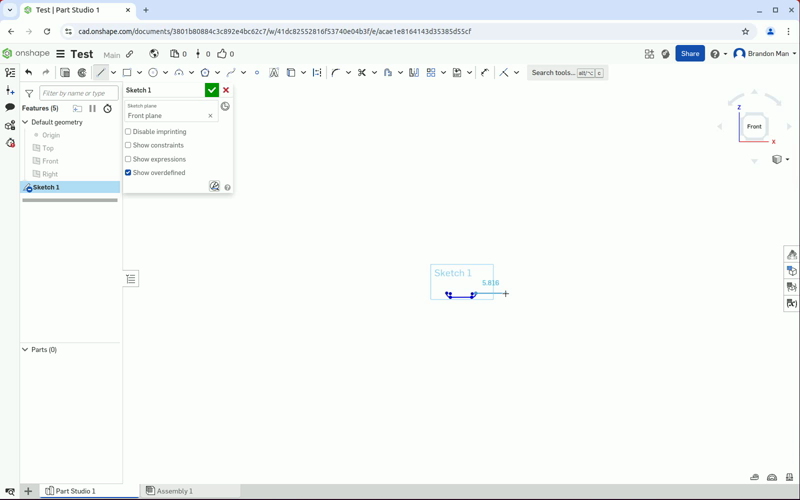
mouse_move(475, 271)
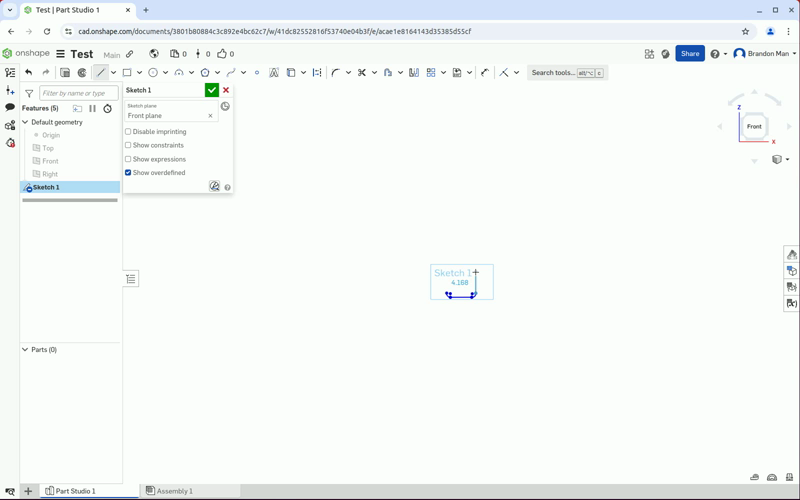
click(475, 271)
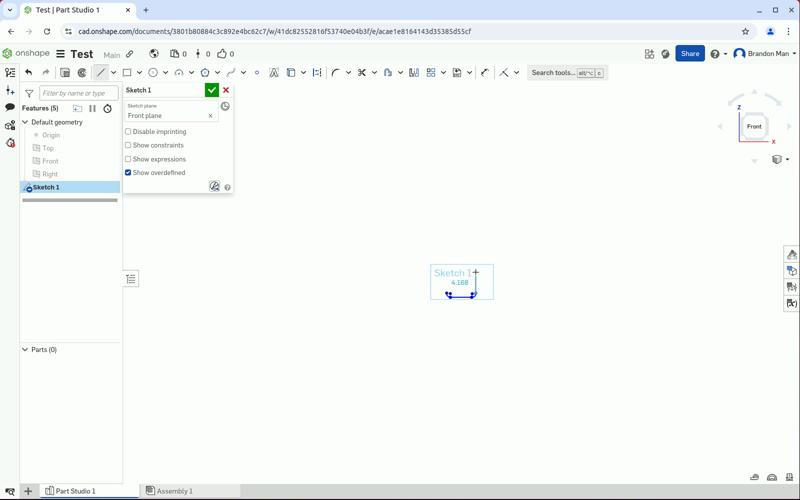
key_up(shift)
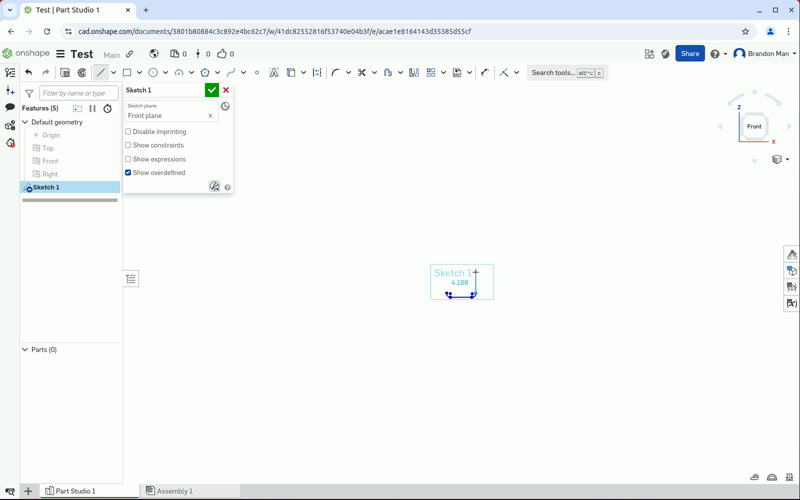
key(esc)
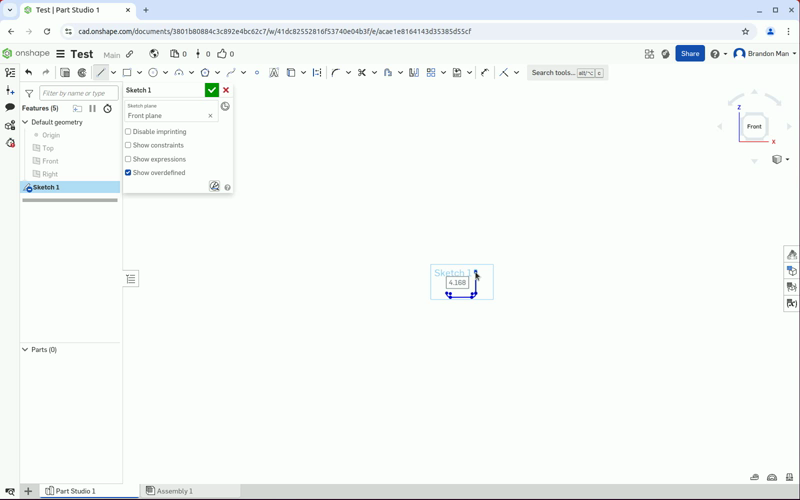
key(a)
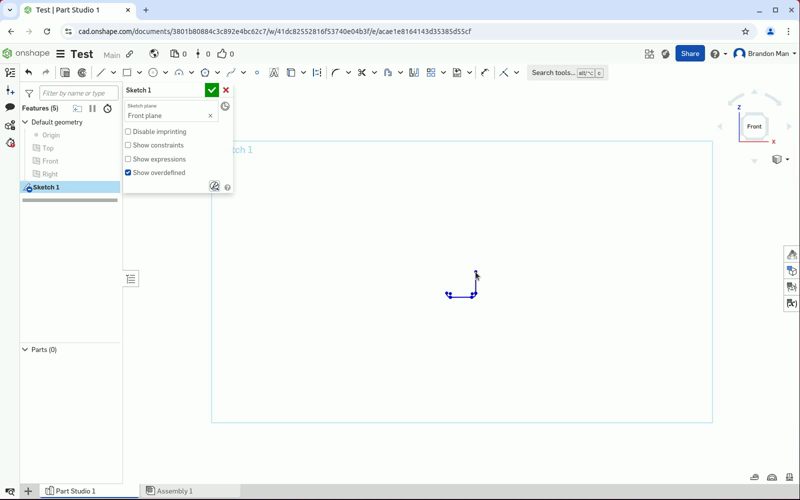
mouse_move(475, 271)
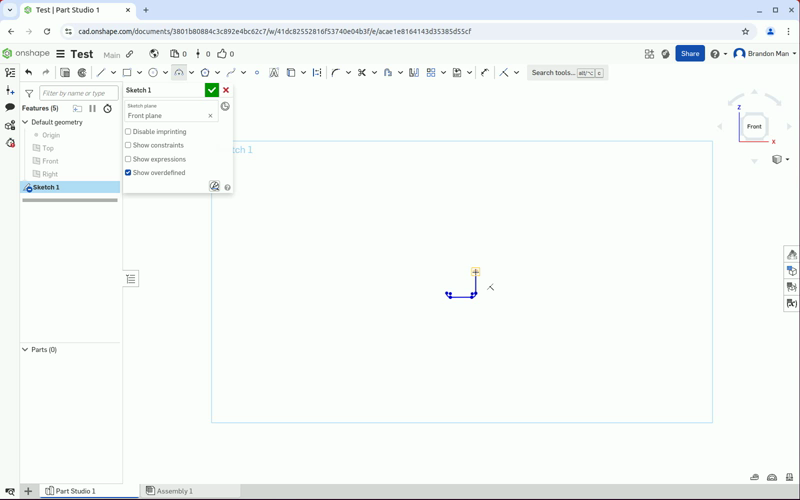
click(475, 271)
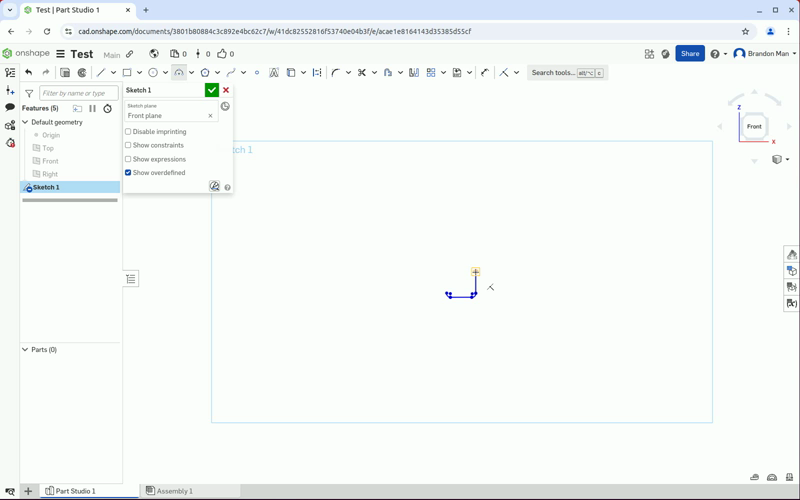
key_down(shift)
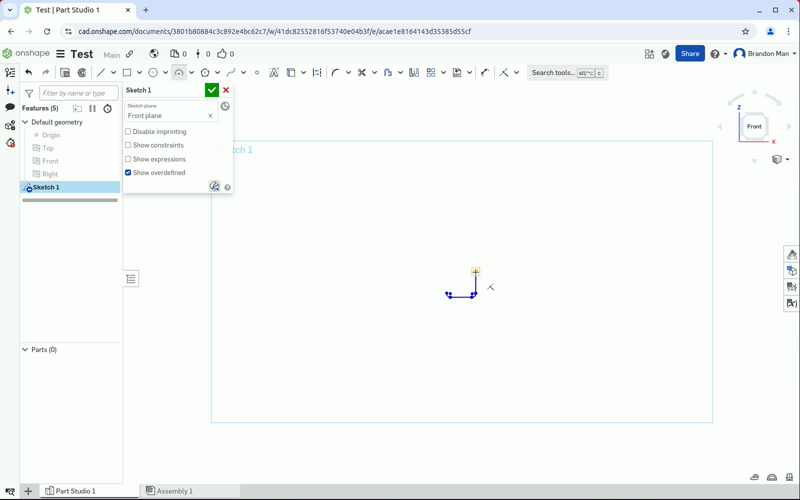
mouse_move(471, 268)
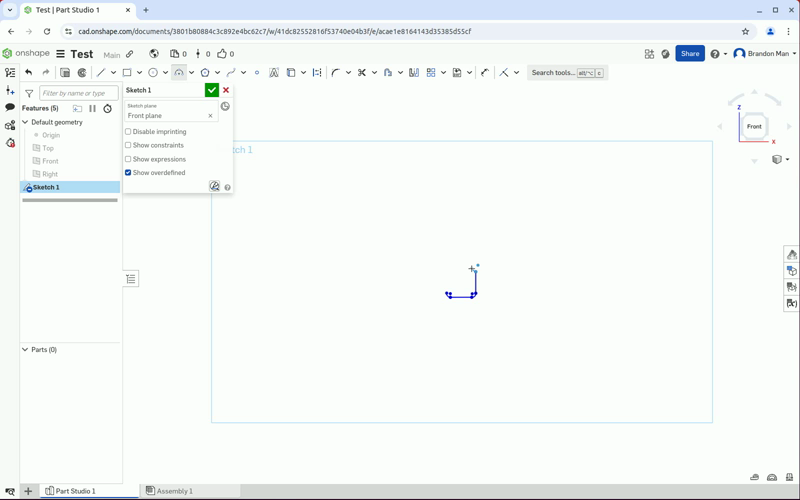
scroll(6)
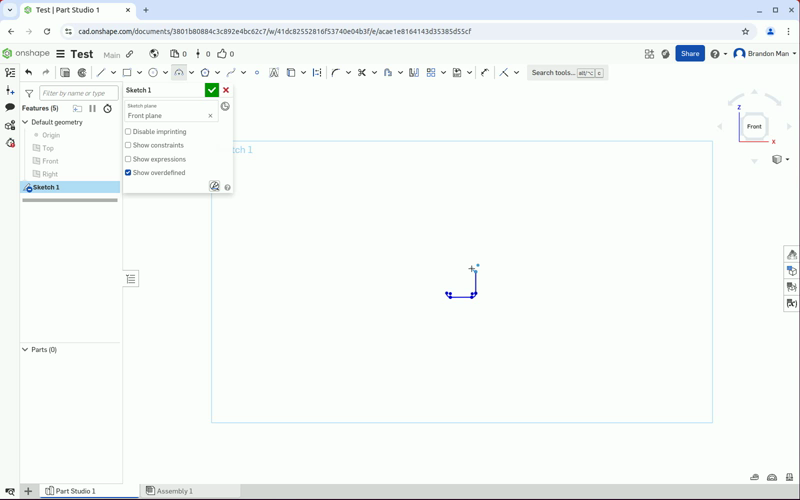
scroll(6)
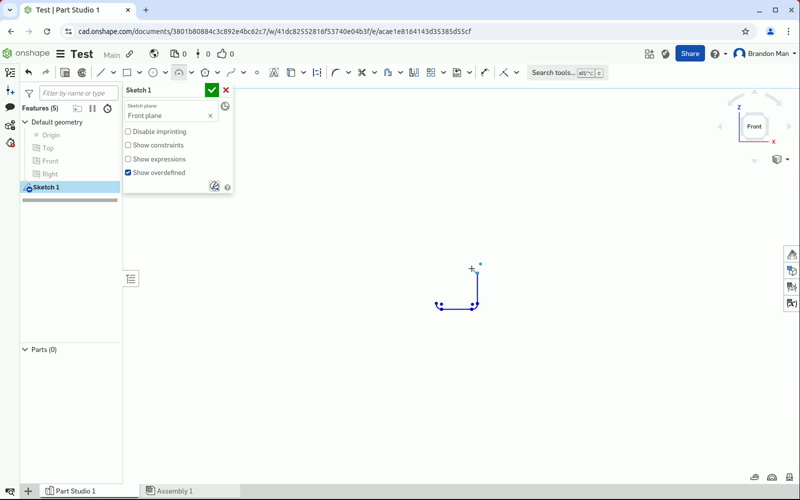
scroll(6)
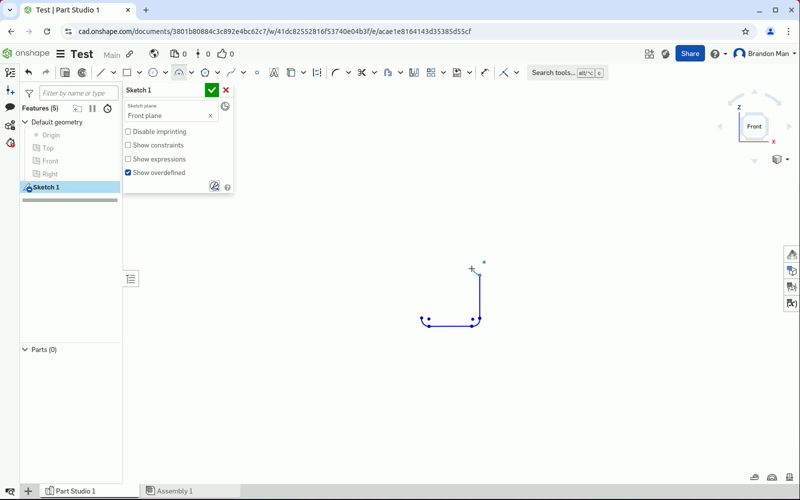
scroll(6)
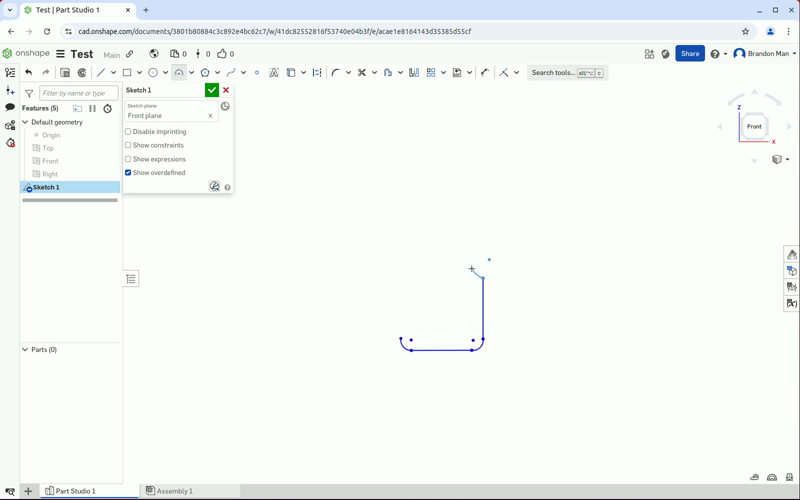
scroll(6)
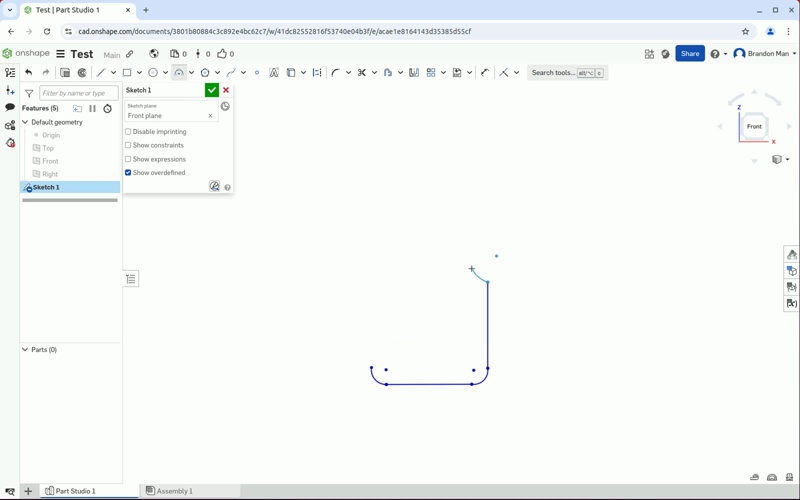
scroll(6)
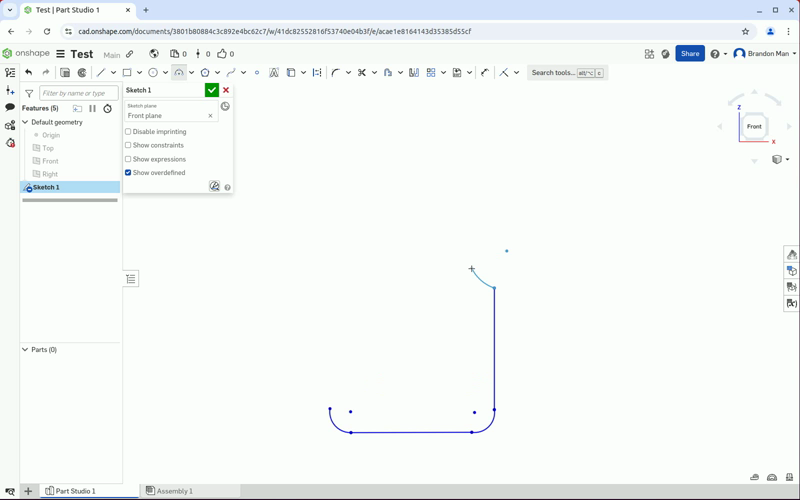
scroll(6)
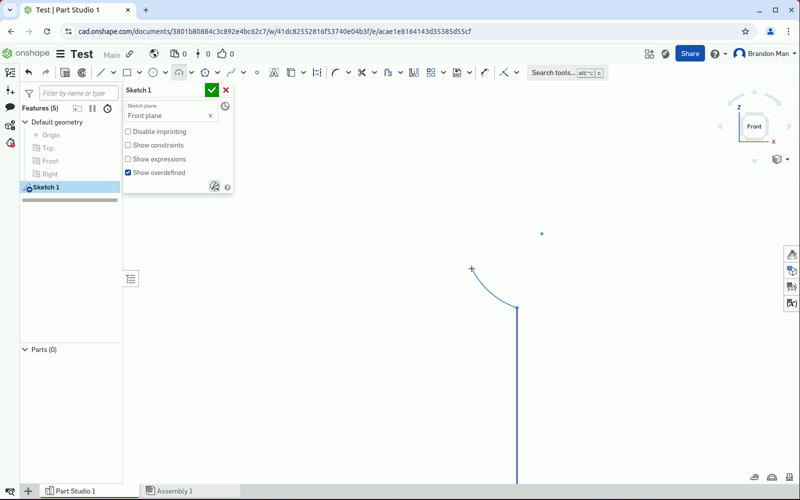
click(471, 268)
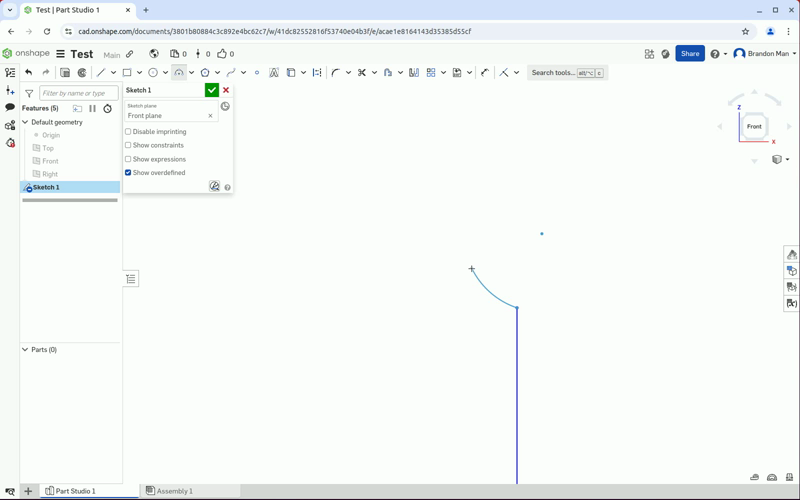
scroll(-6)
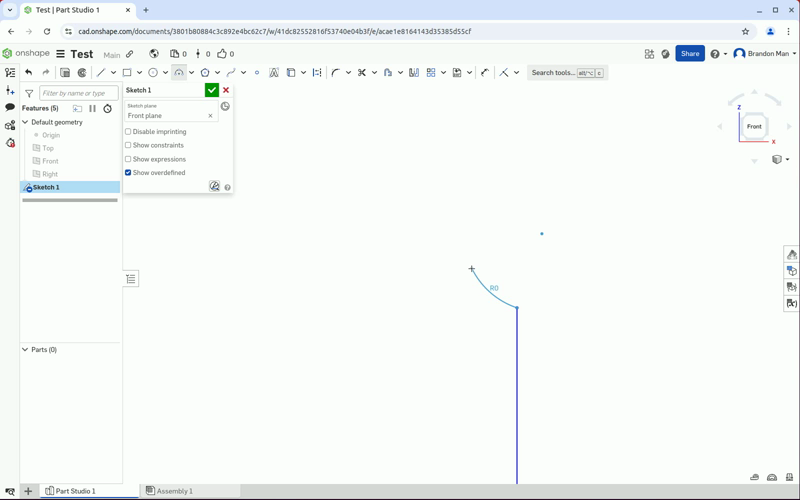
scroll(-6)
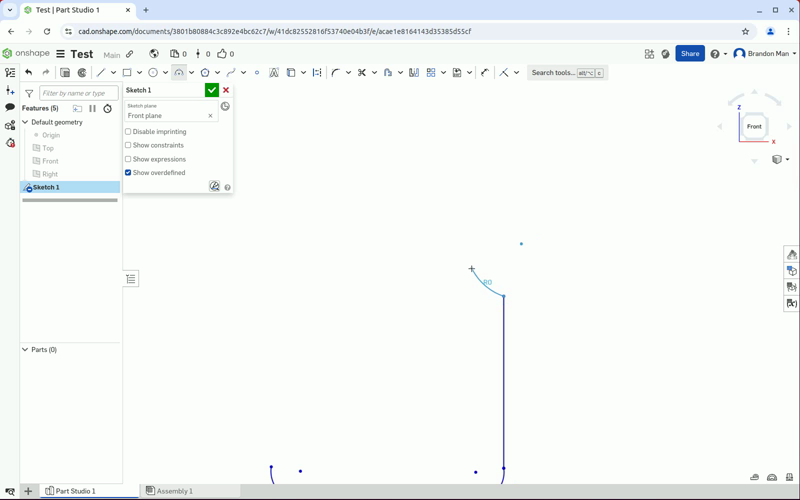
scroll(-6)
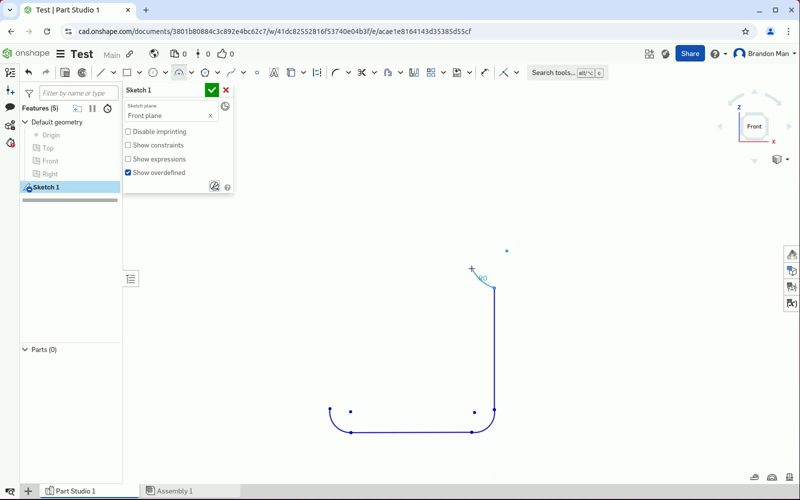
scroll(-6)
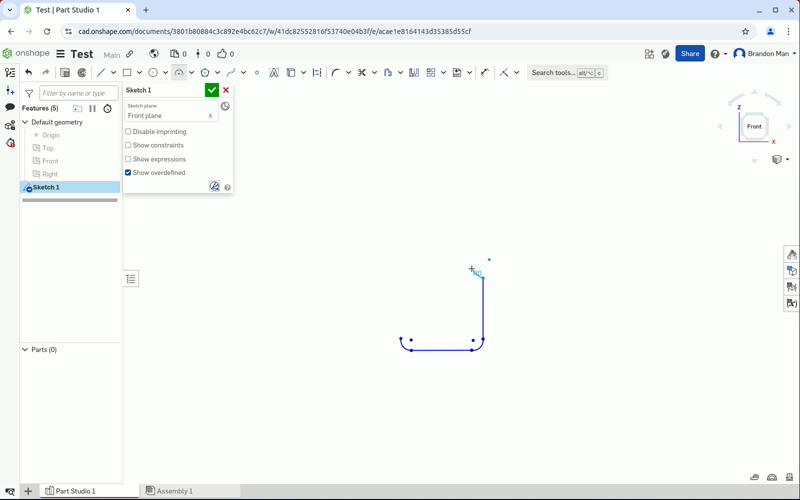
scroll(-6)
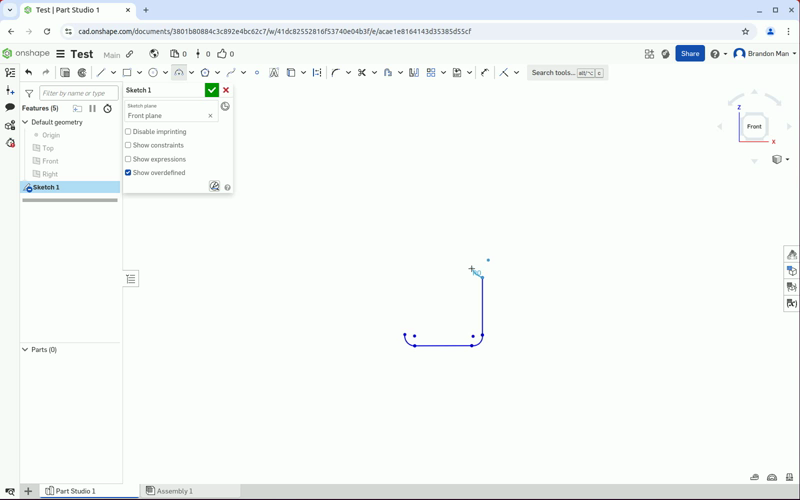
scroll(-6)
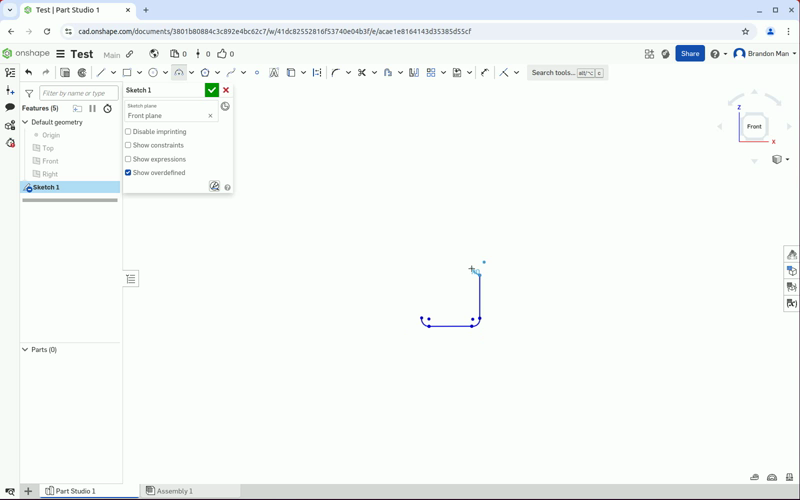
scroll(-6)
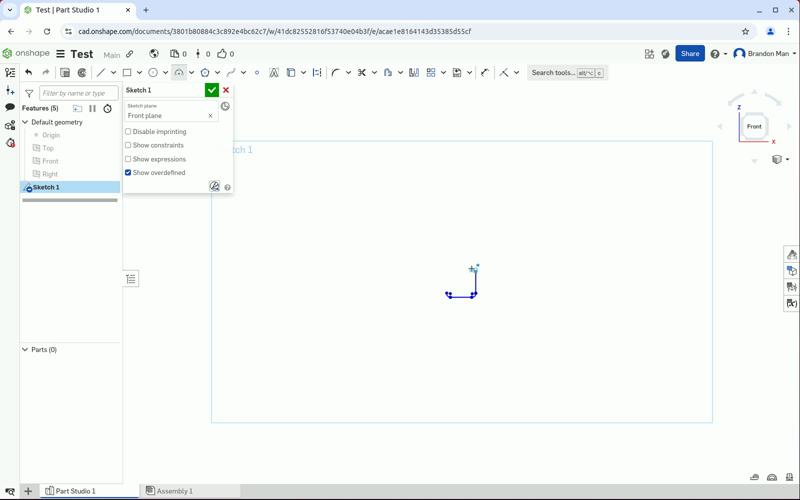
mouse_move(474, 269)
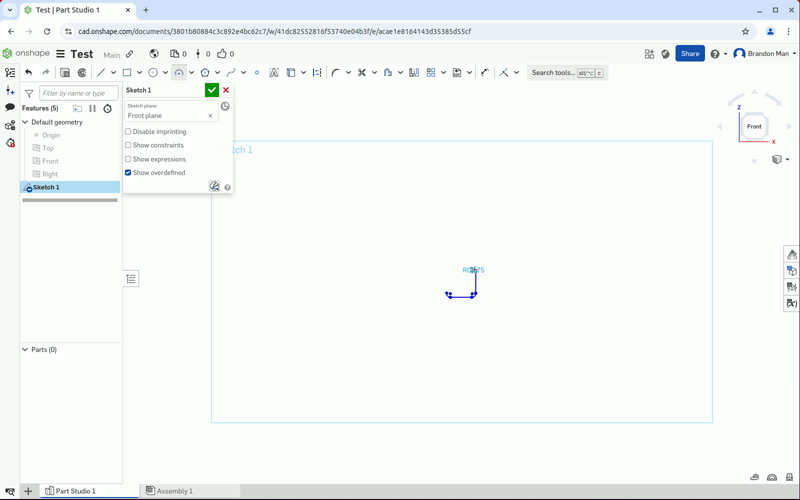
scroll(6)
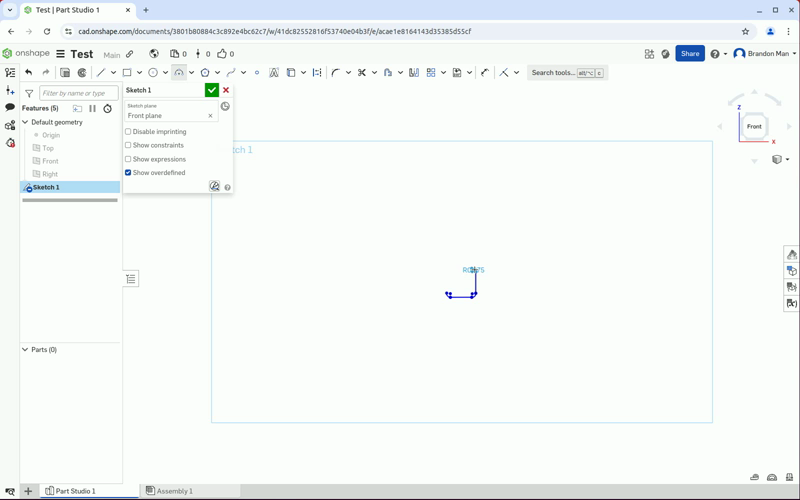
scroll(6)
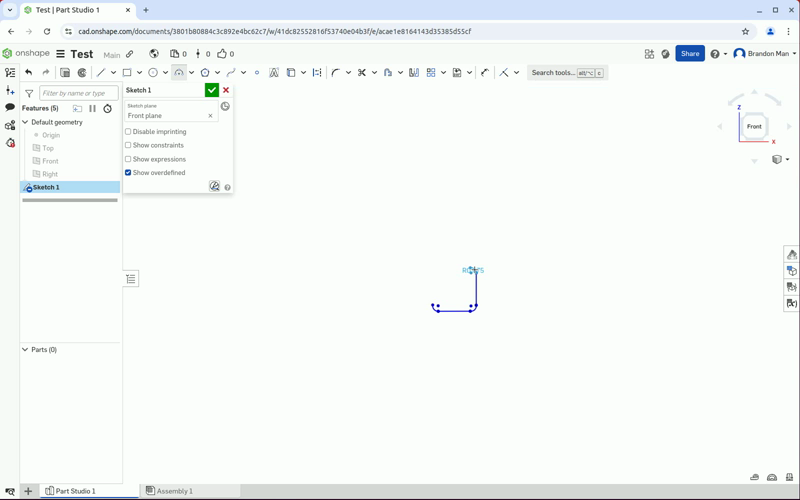
scroll(6)
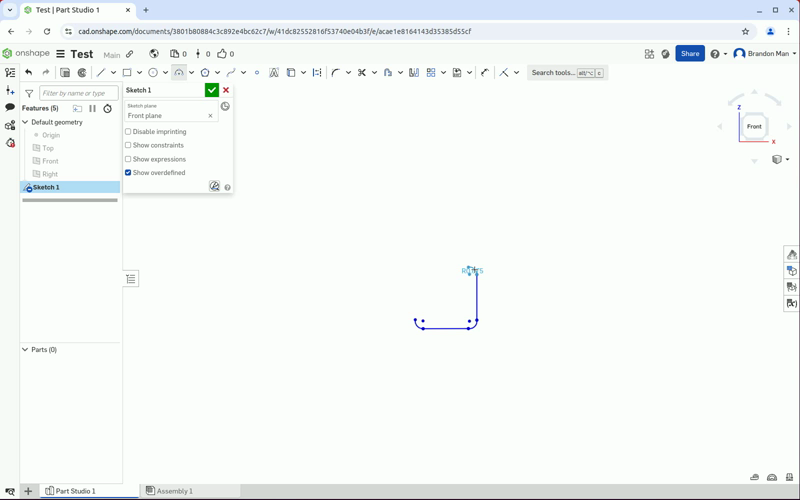
scroll(6)
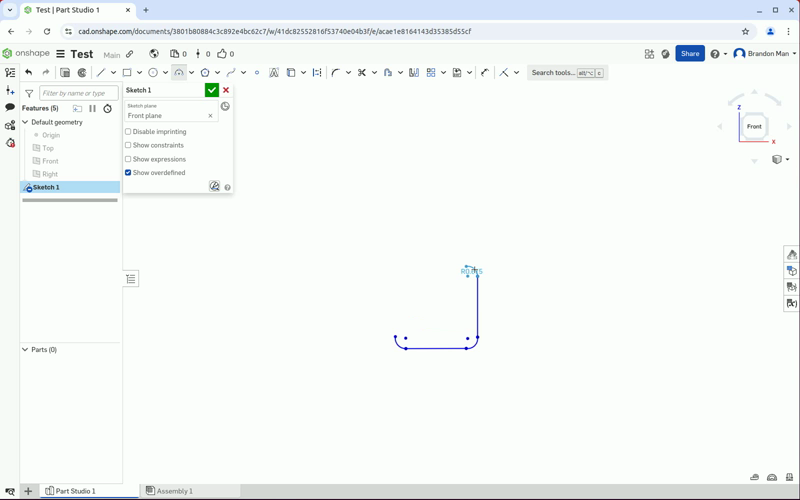
scroll(6)
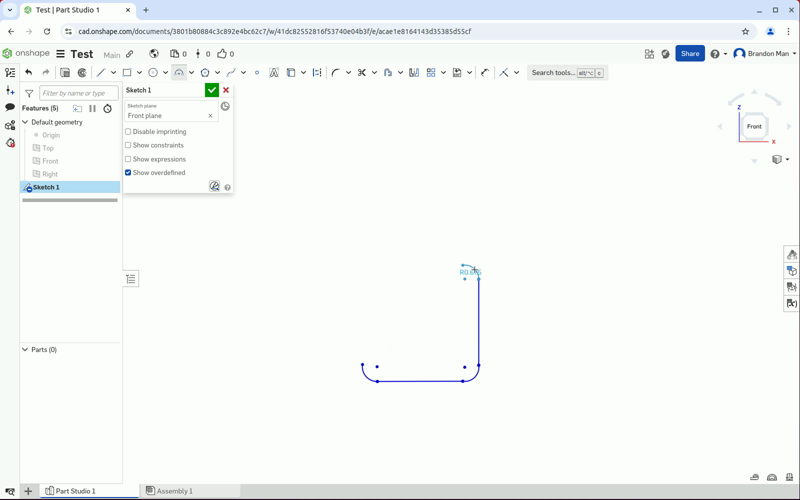
scroll(6)
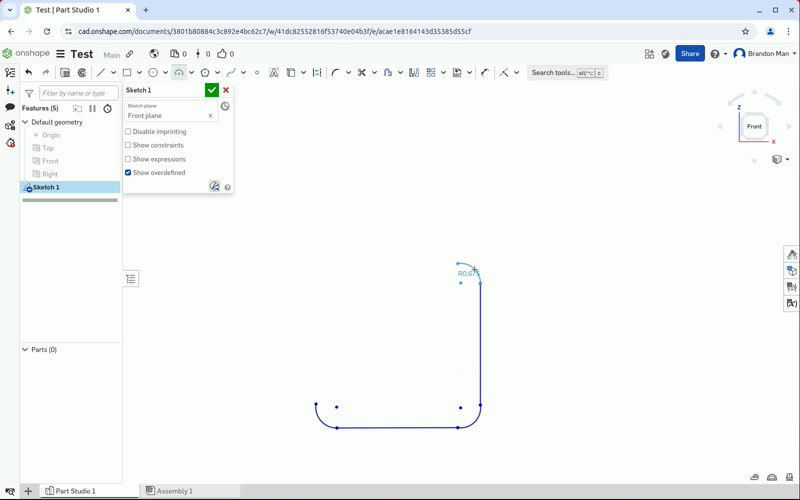
scroll(6)
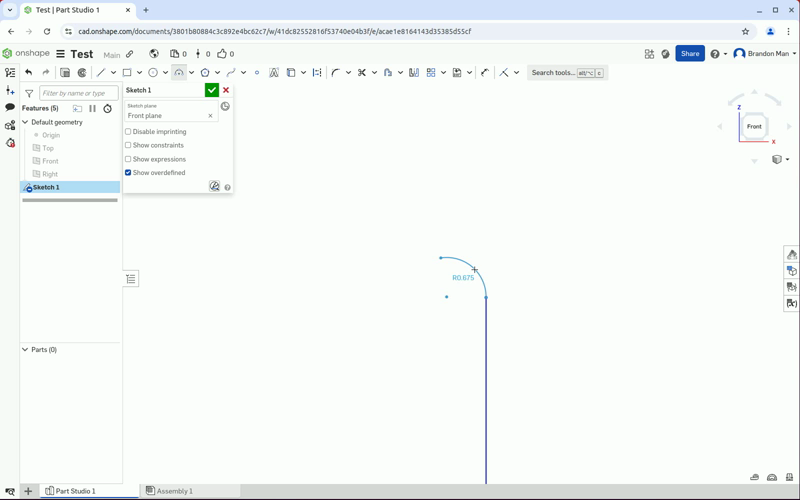
click(474, 269)
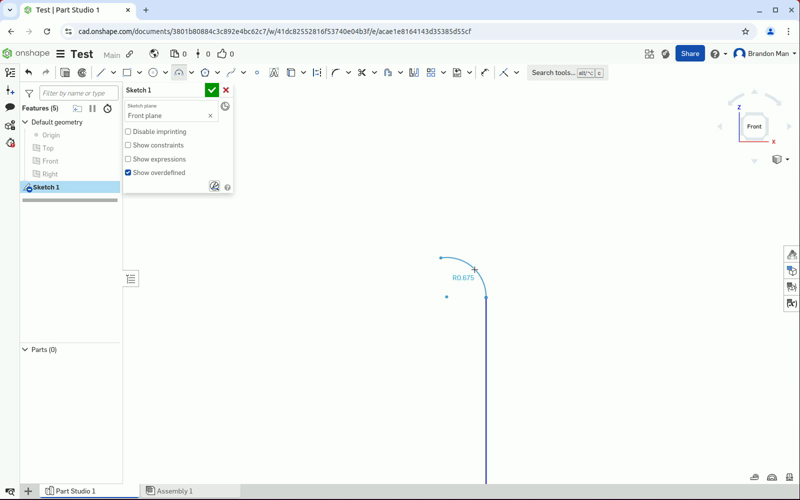
scroll(-6)
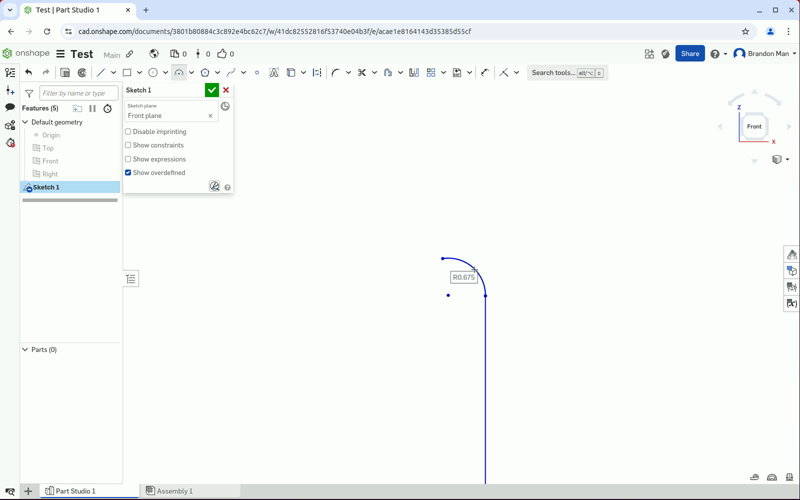
scroll(-6)
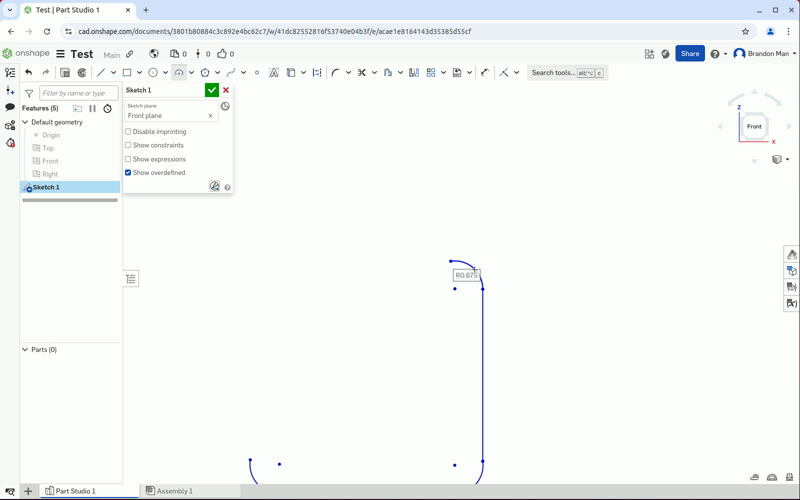
scroll(-6)
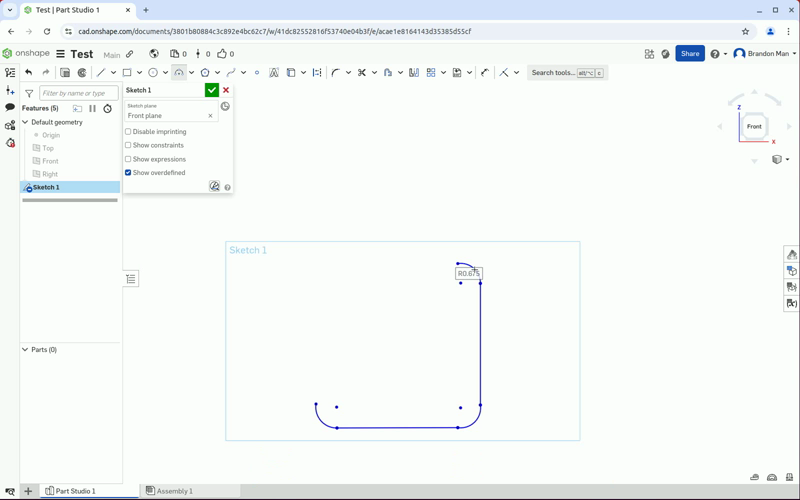
scroll(-6)
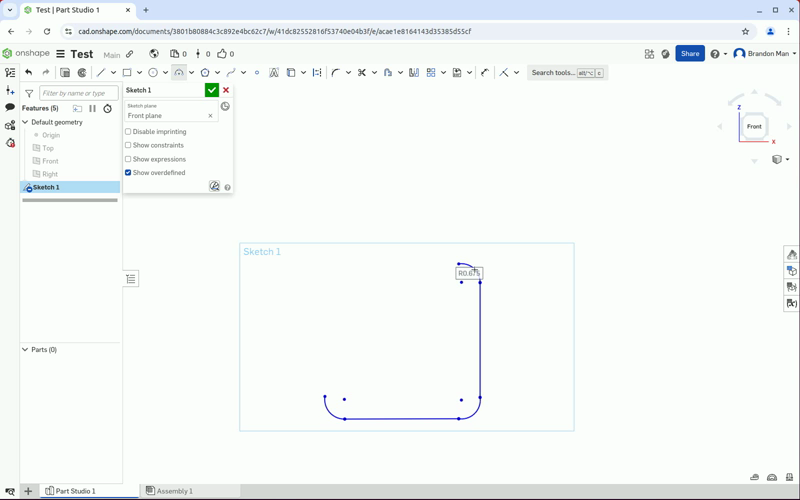
scroll(-6)
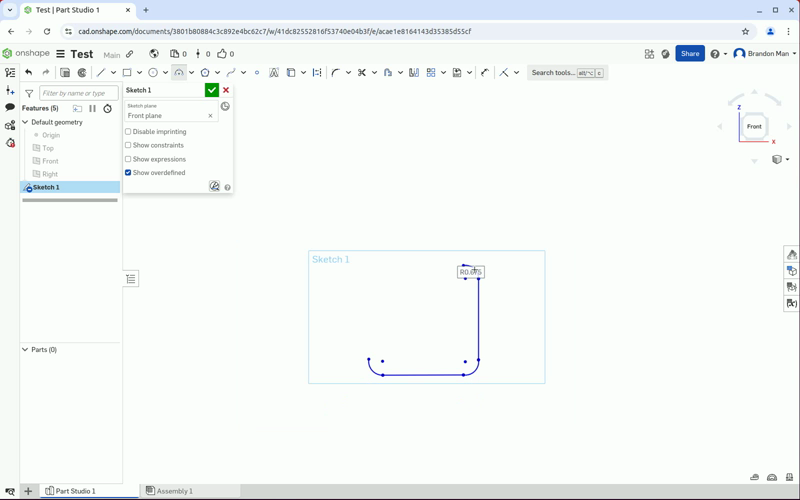
scroll(-6)
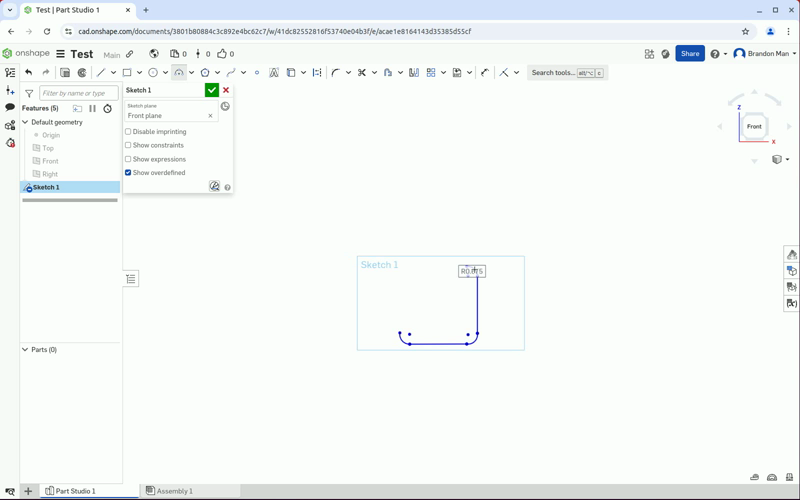
scroll(-6)
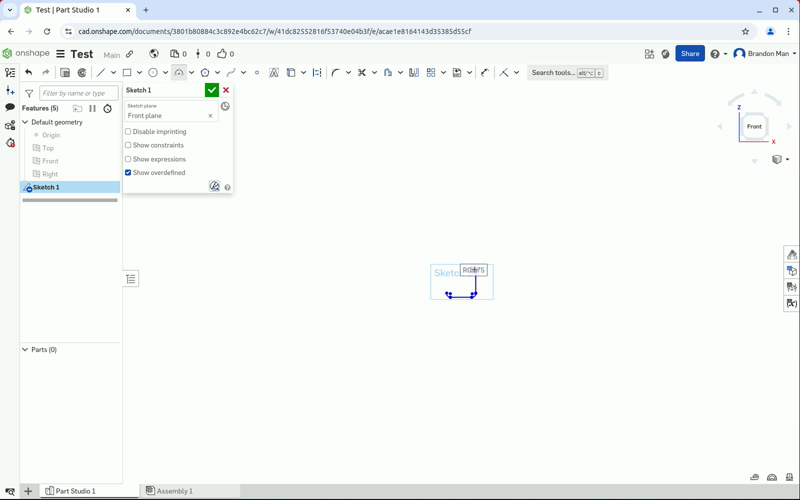
key_up(shift)
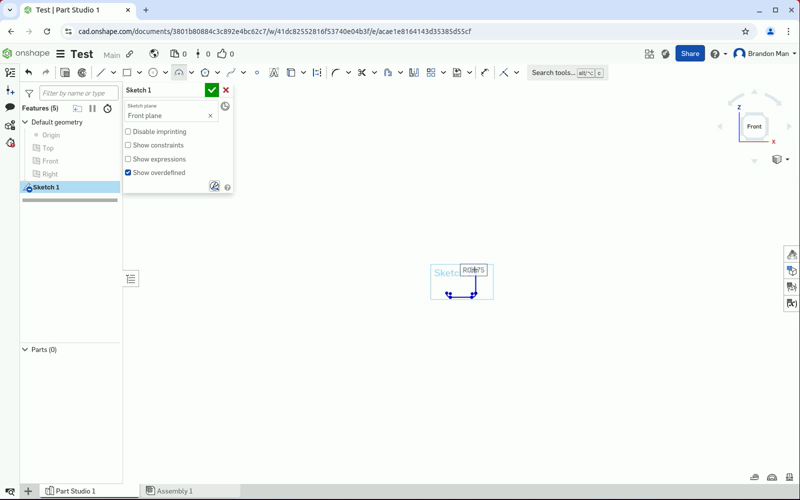
key(esc)
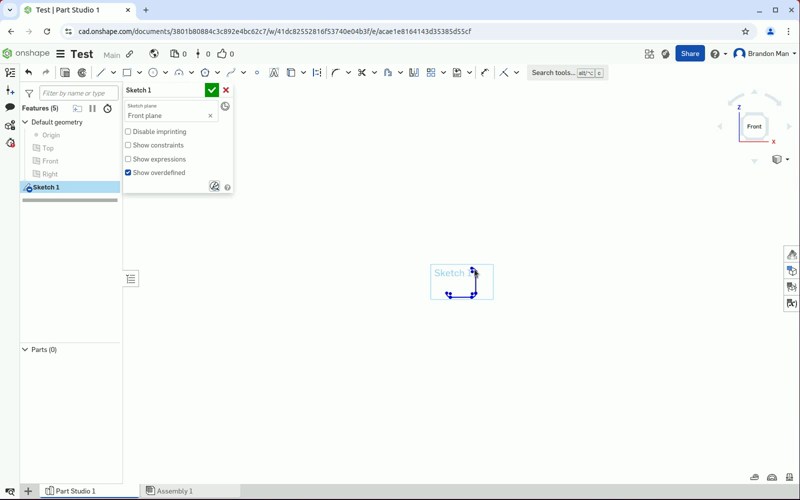
key(l)
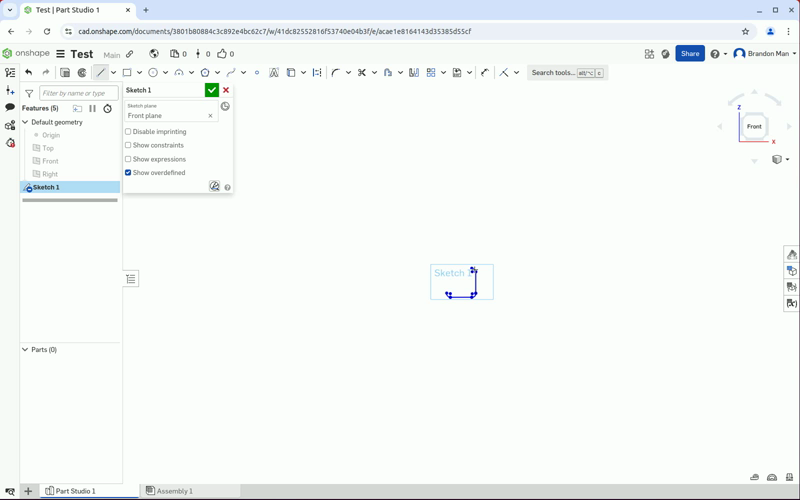
mouse_move(471, 268)
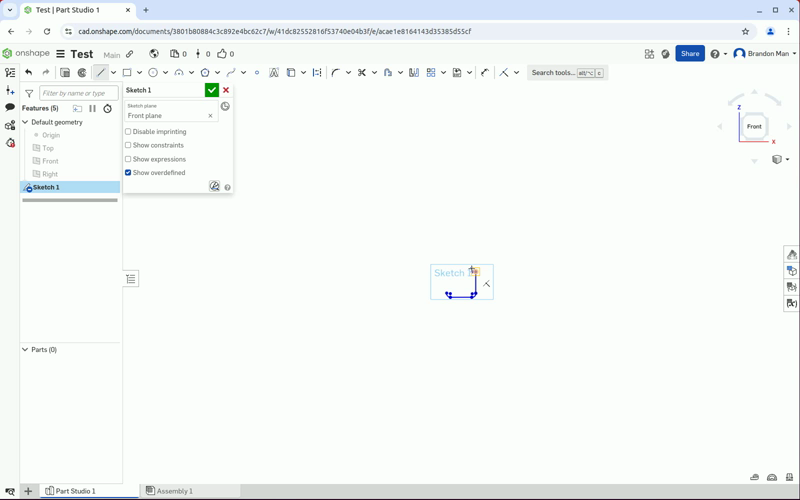
scroll(6)
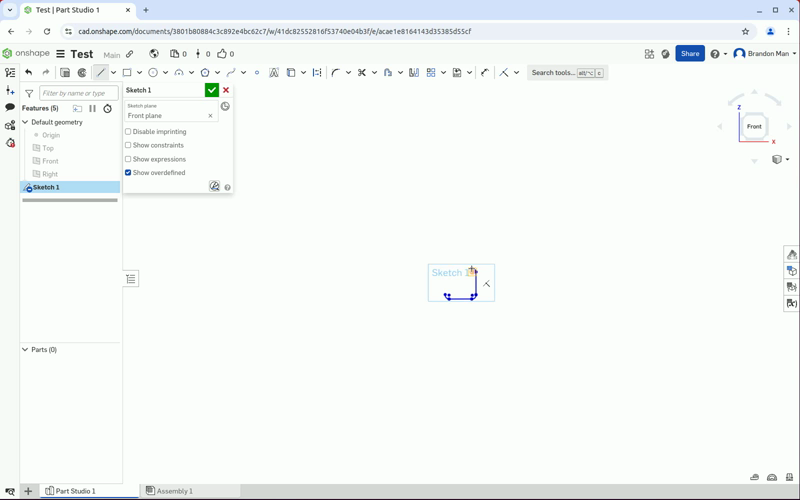
scroll(6)
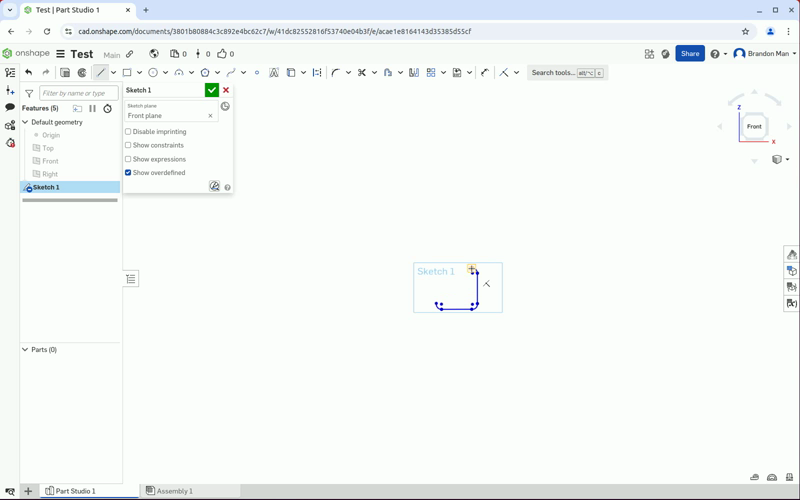
scroll(6)
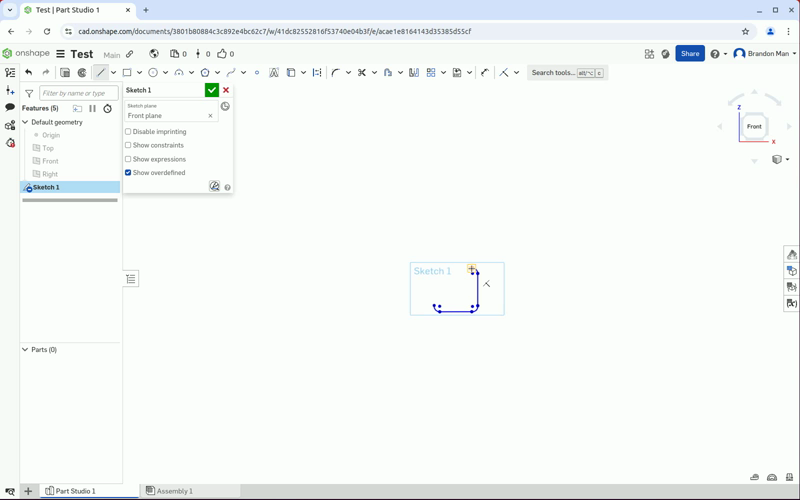
scroll(6)
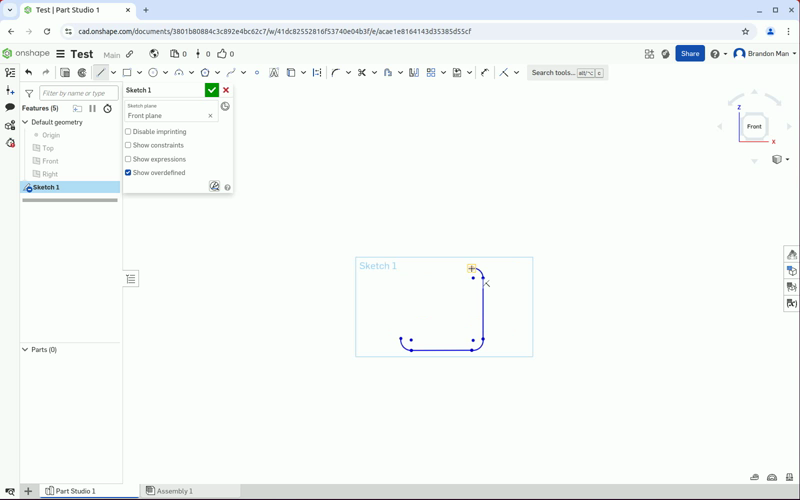
scroll(6)
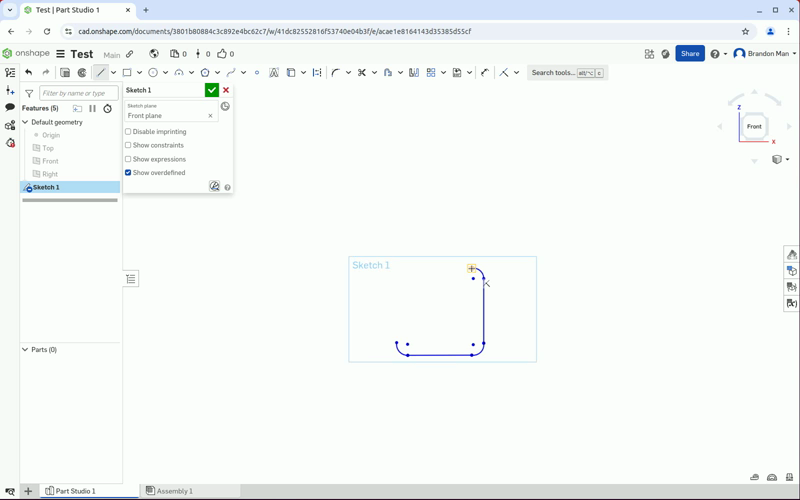
scroll(6)
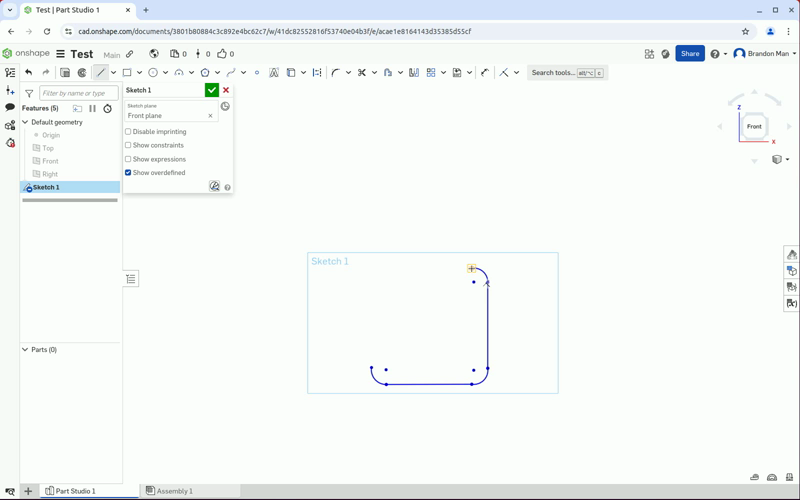
scroll(6)
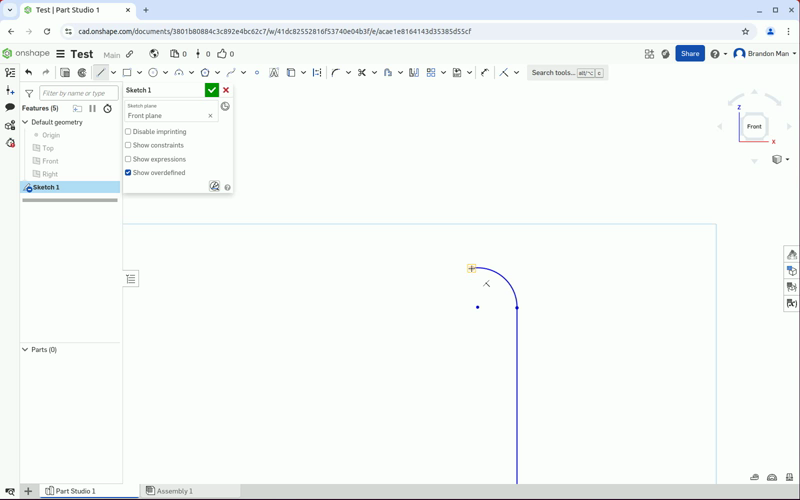
click(471, 268)
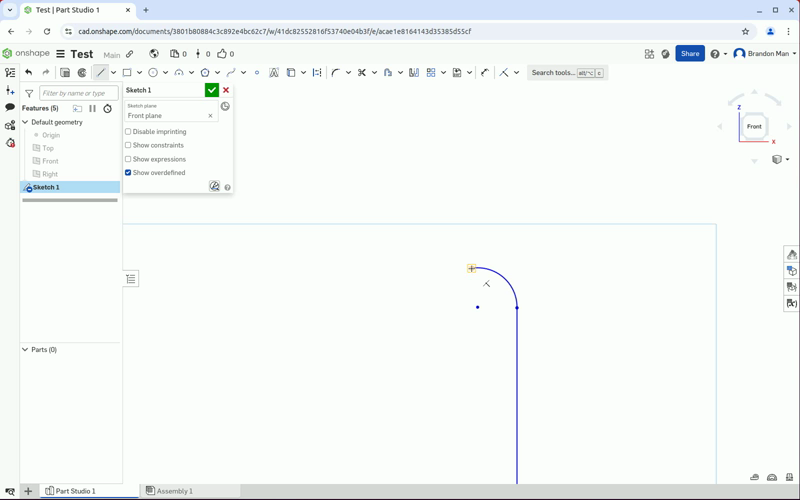
scroll(-6)
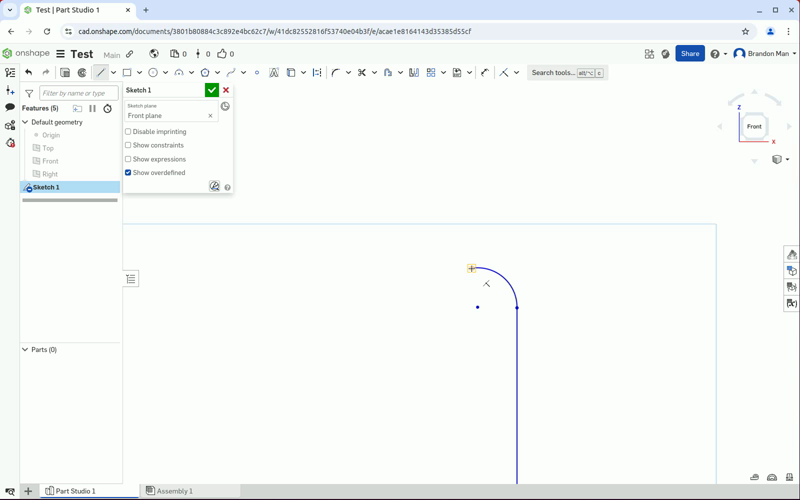
scroll(-6)
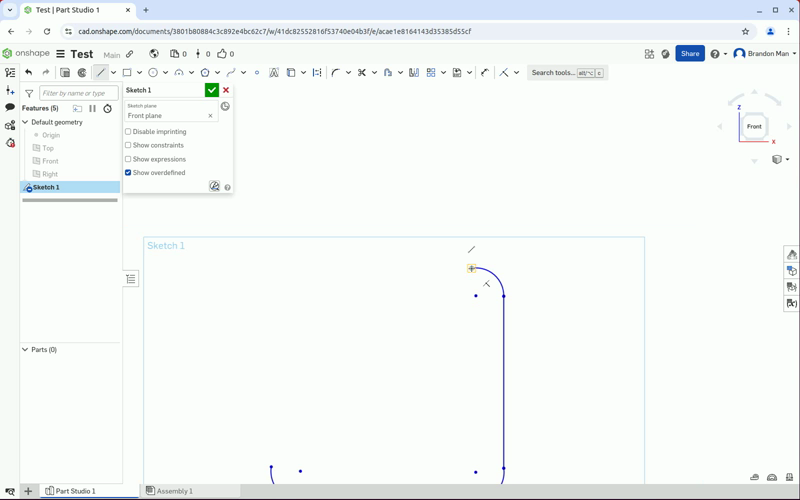
scroll(-6)
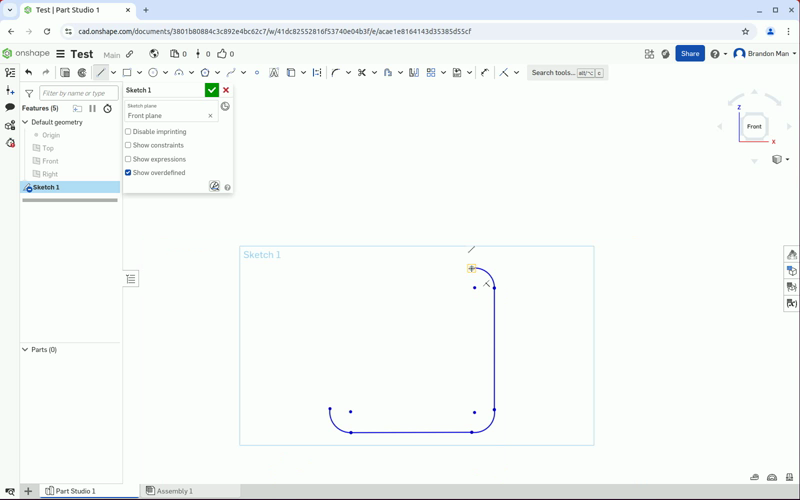
scroll(-6)
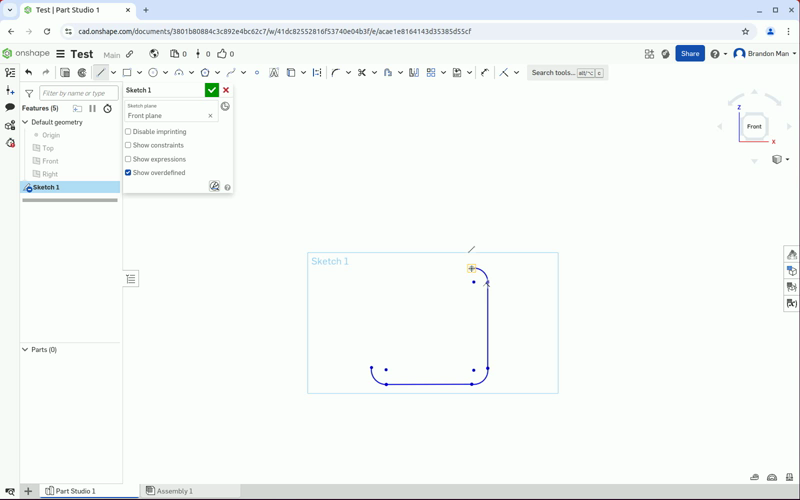
scroll(-6)
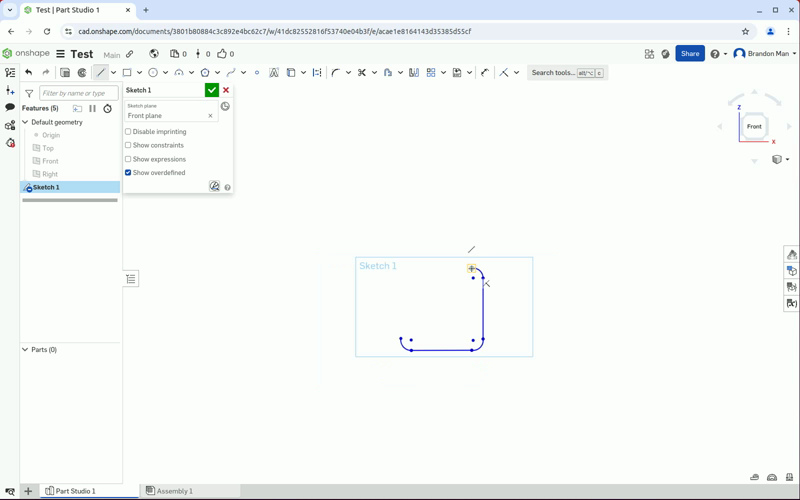
scroll(-6)
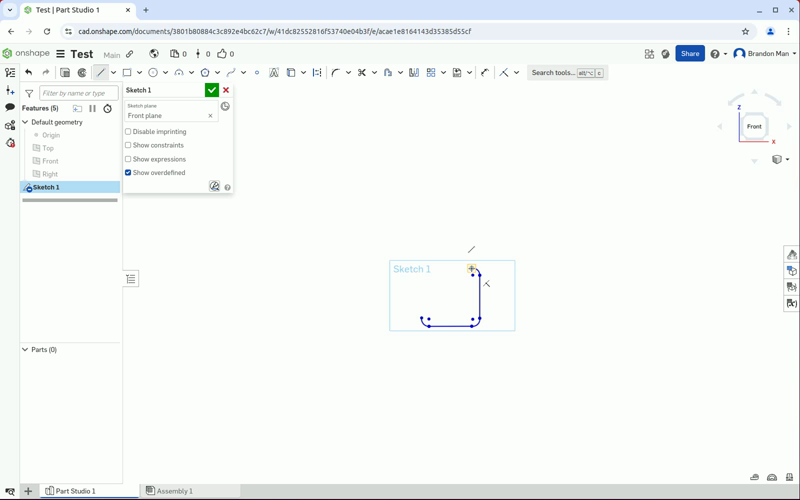
scroll(-6)
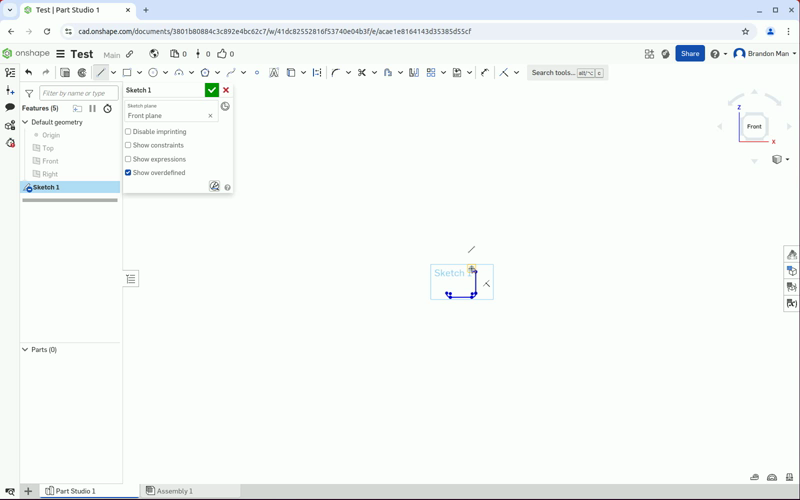
key_down(shift)
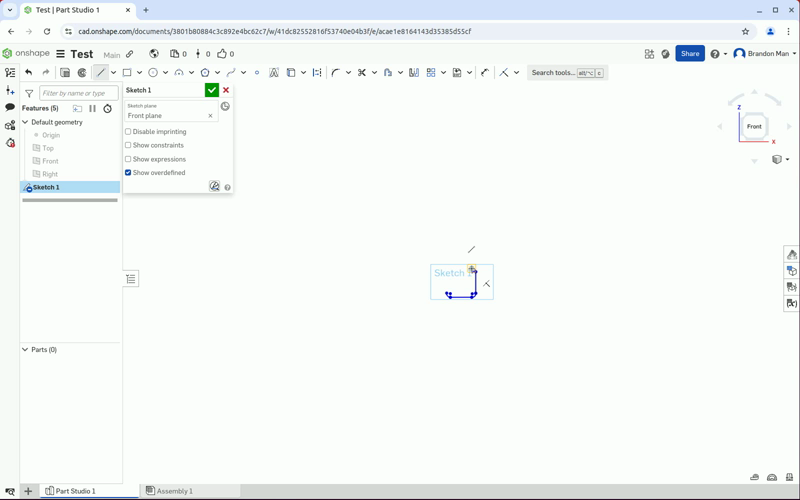
mouse_move(501, 268)
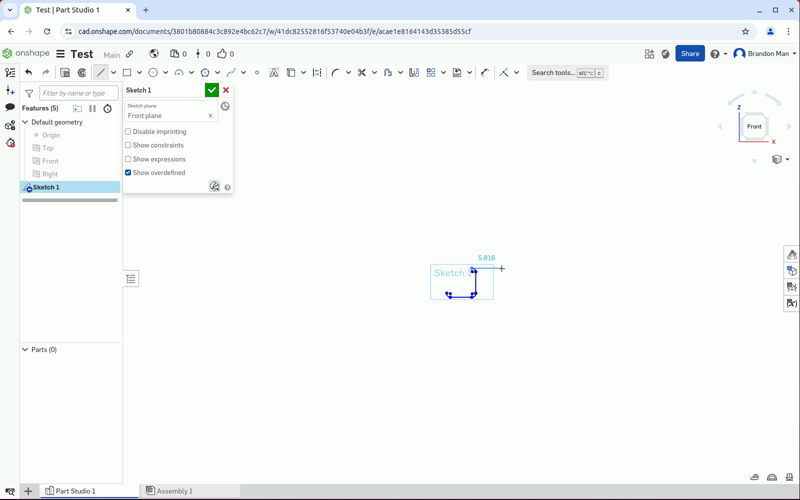
mouse_move(450, 268)
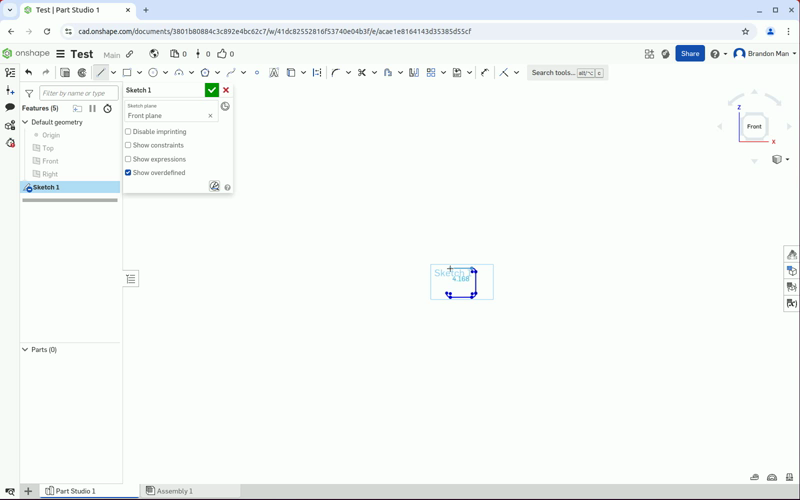
click(450, 268)
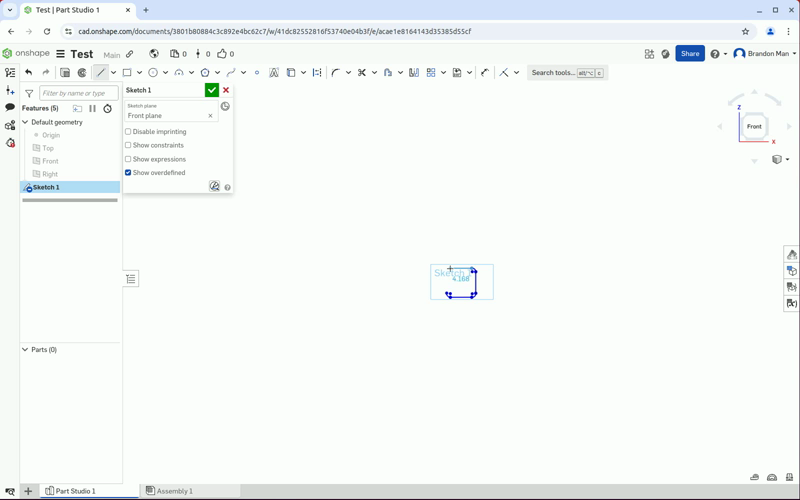
key_up(shift)
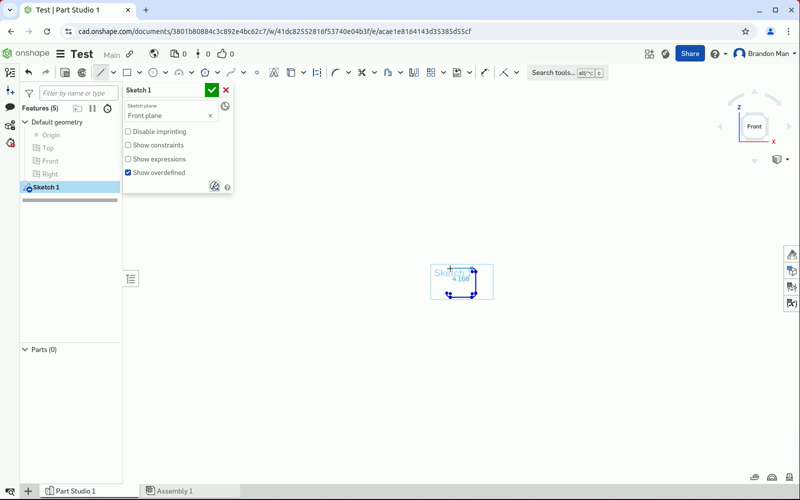
key(esc)
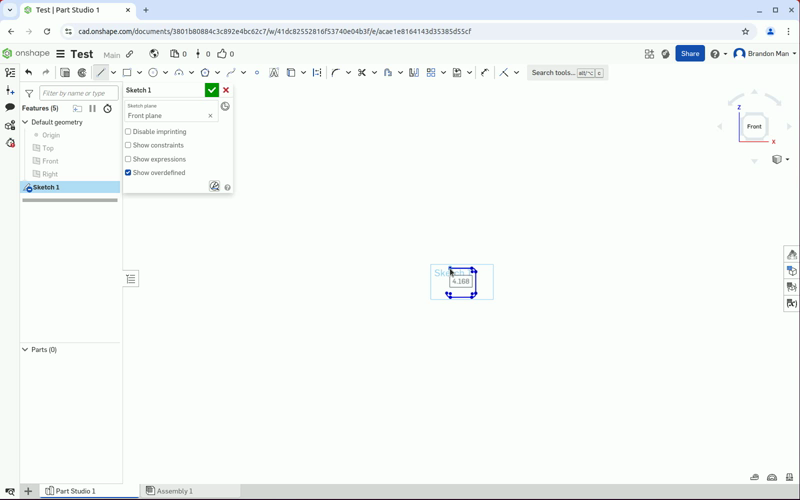
key(a)
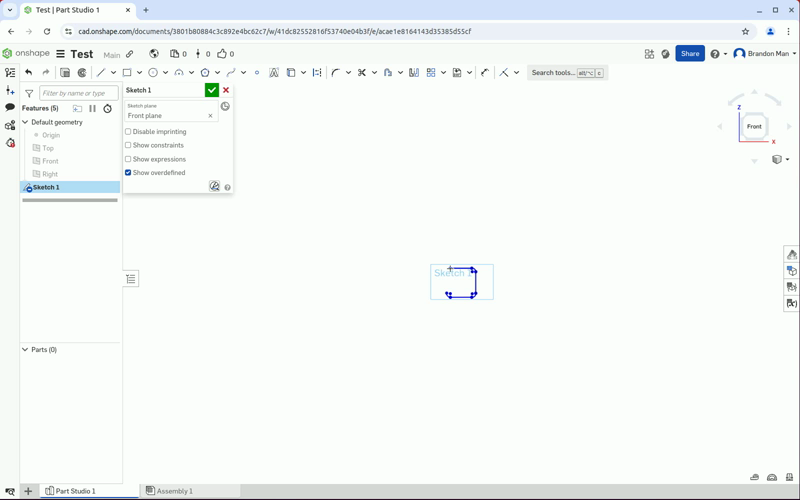
mouse_move(450, 268)
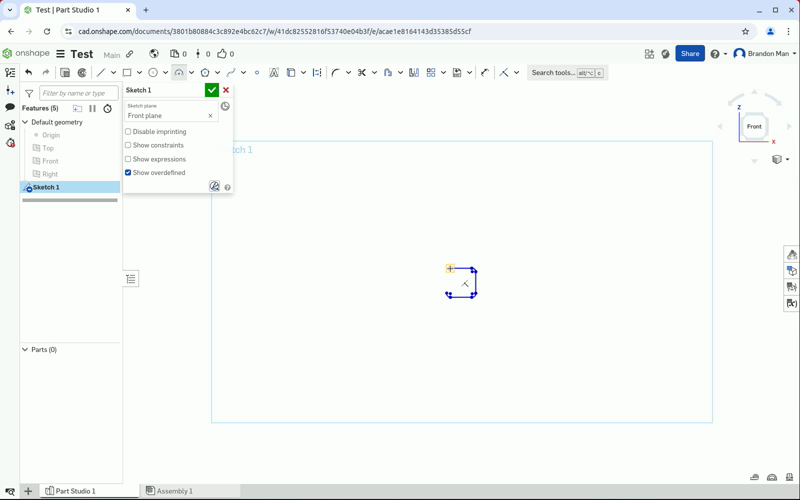
click(450, 268)
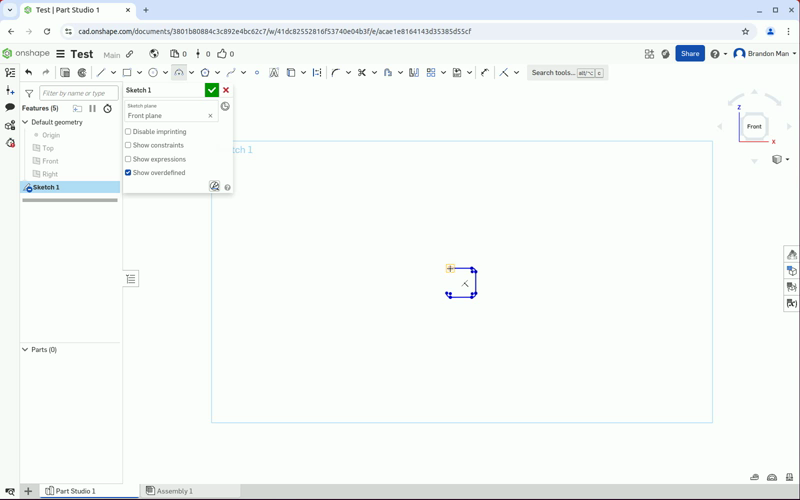
key_down(shift)
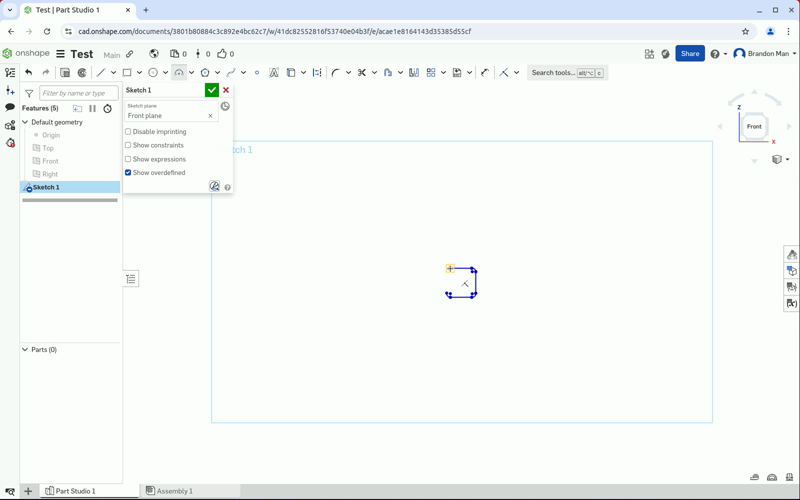
mouse_move(446, 271)
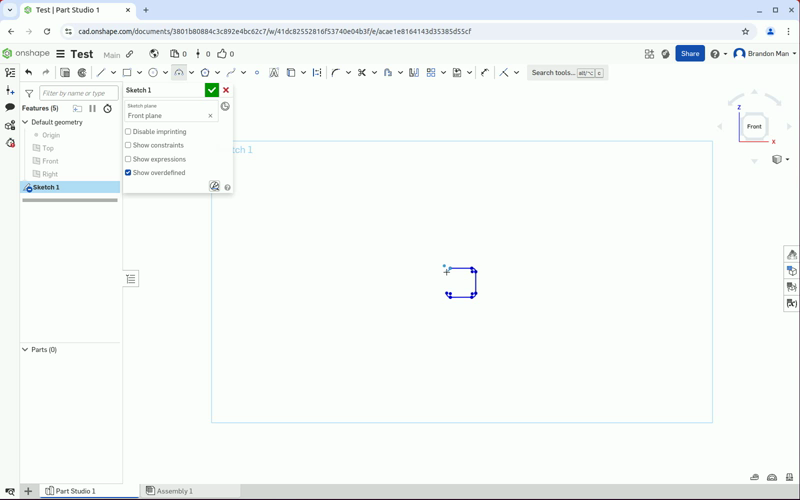
scroll(6)
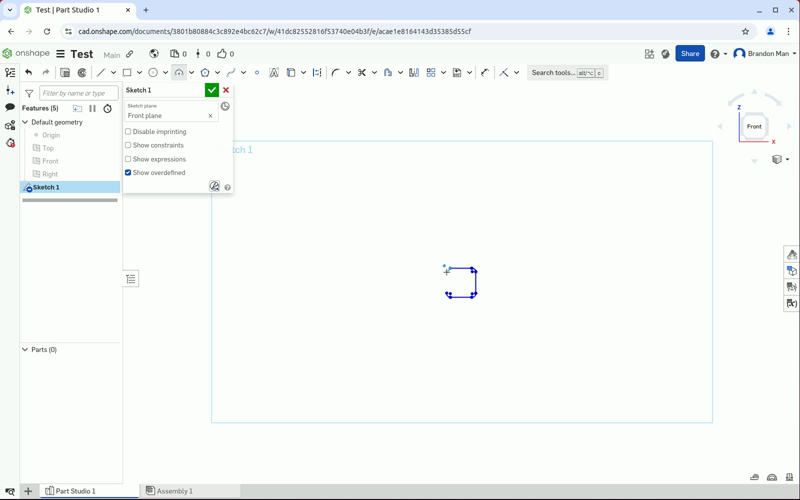
scroll(6)
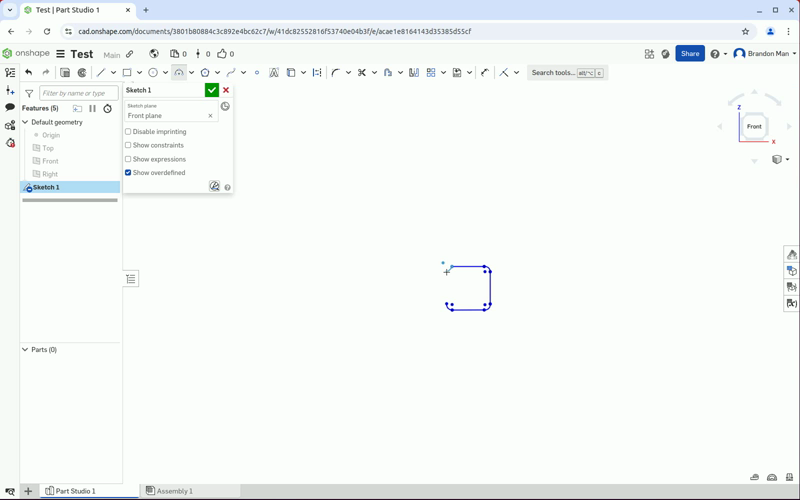
scroll(6)
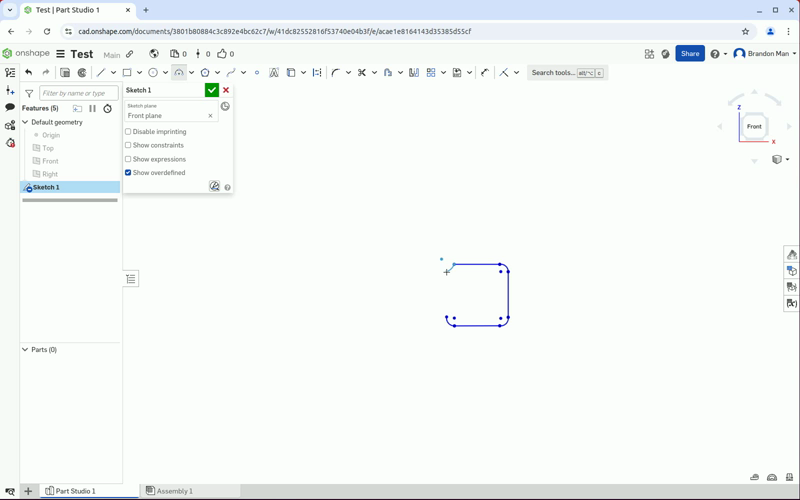
scroll(6)
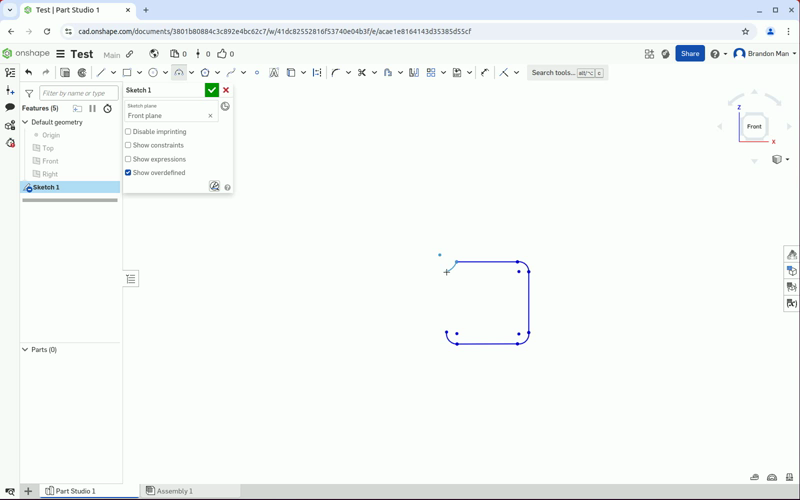
scroll(6)
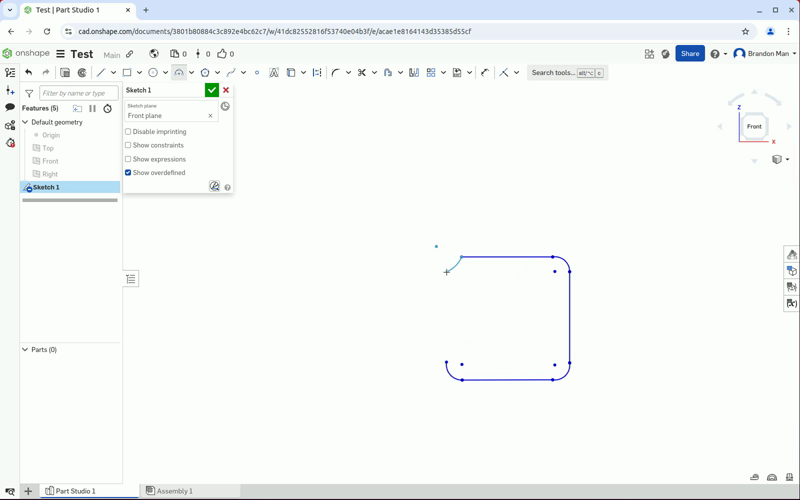
scroll(6)
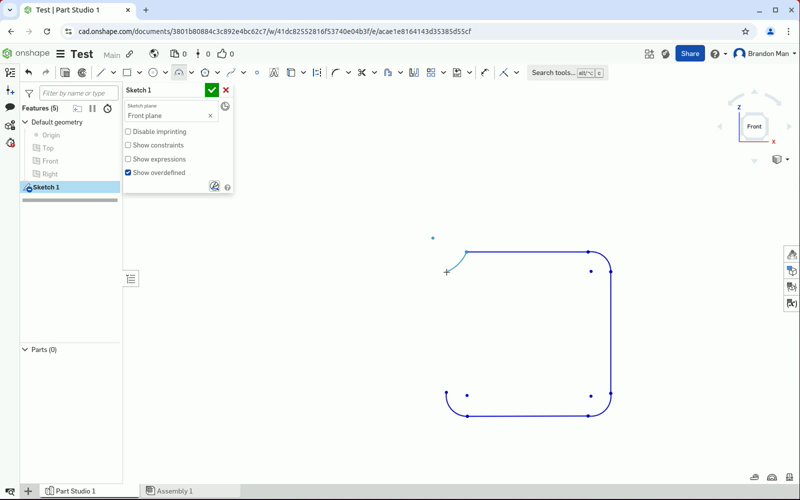
scroll(6)
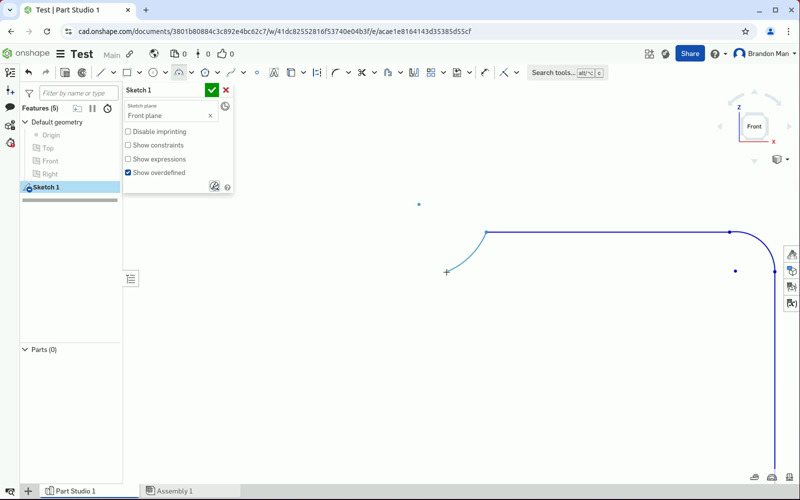
click(446, 271)
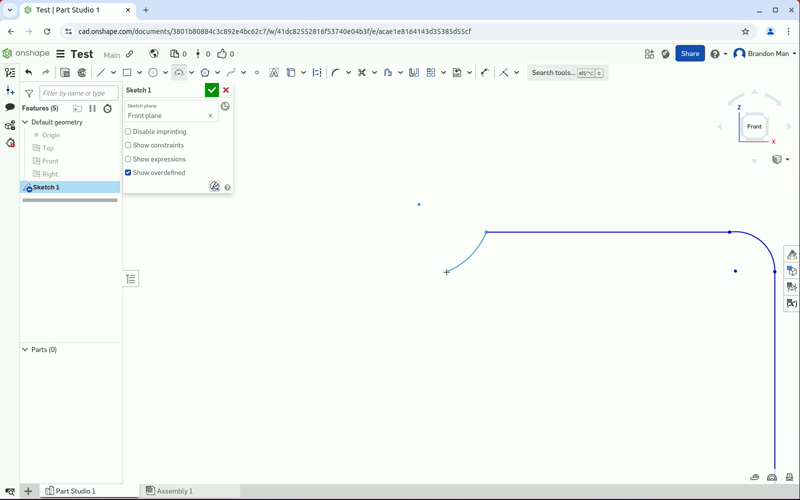
scroll(-6)
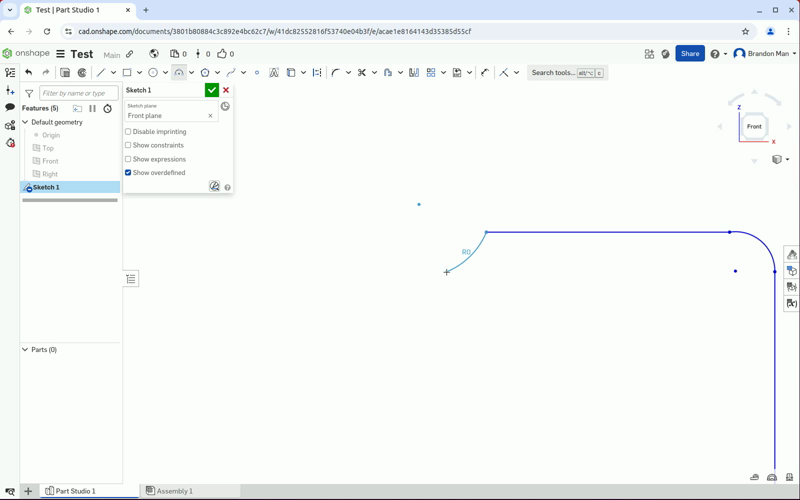
scroll(-6)
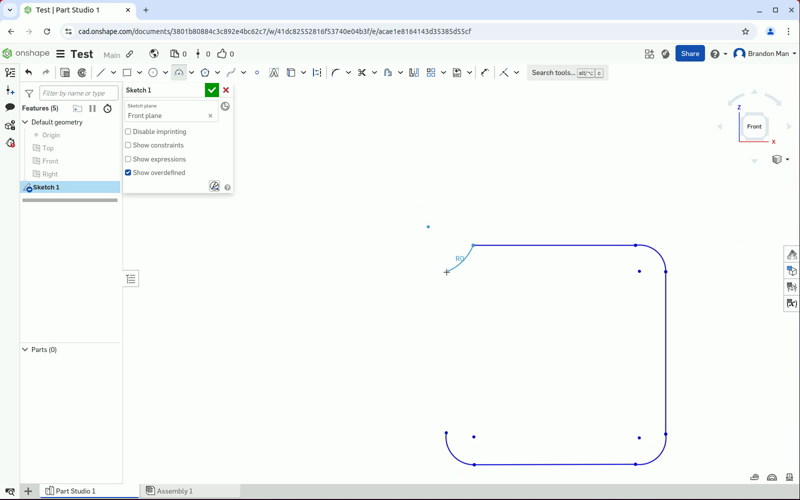
scroll(-6)
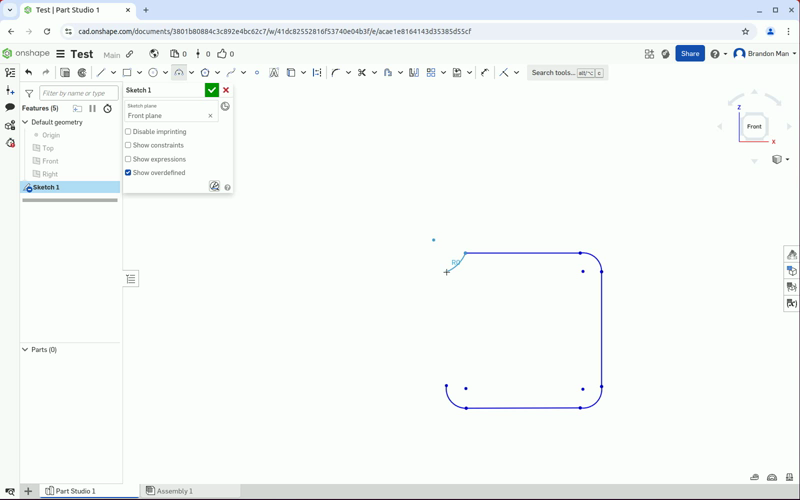
scroll(-6)
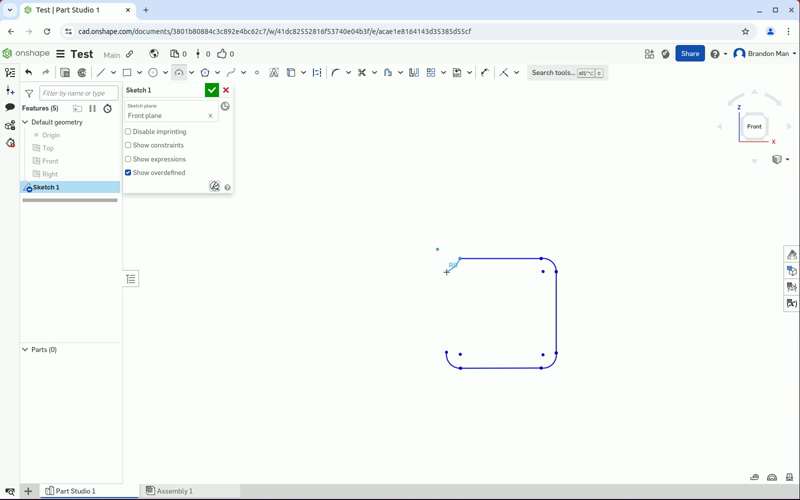
scroll(-6)
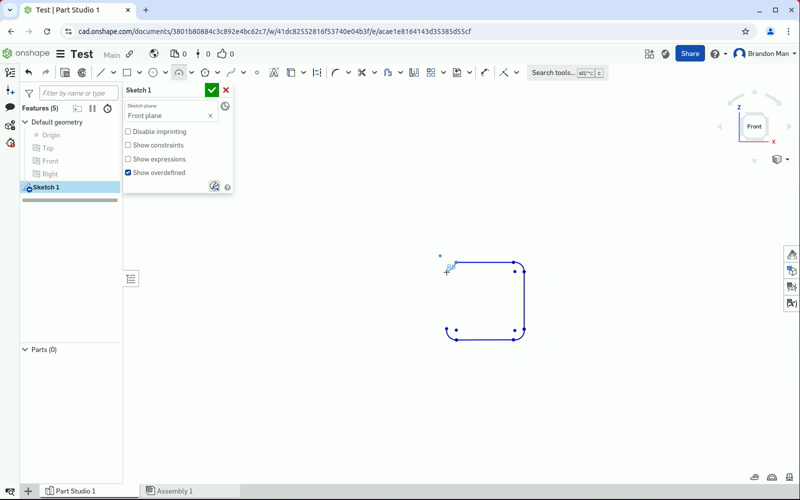
scroll(-6)
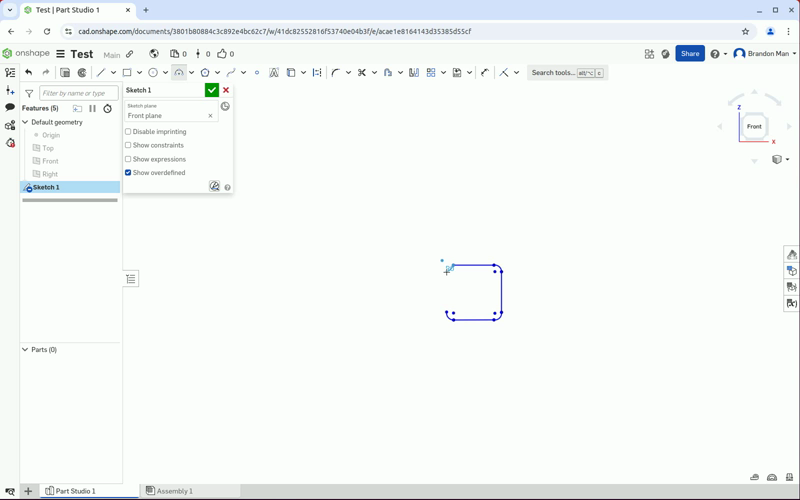
scroll(-6)
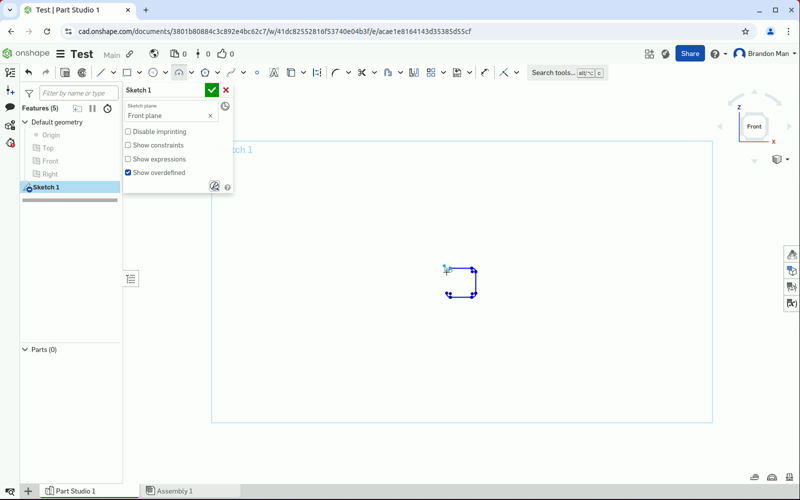
mouse_move(447, 269)
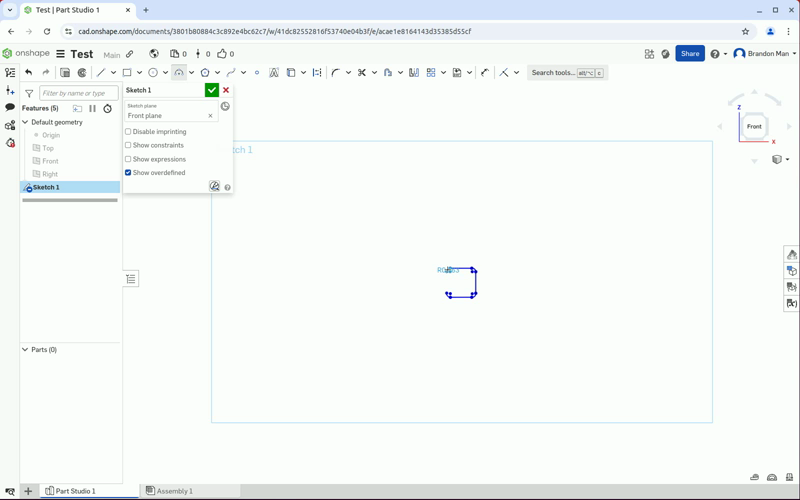
scroll(6)
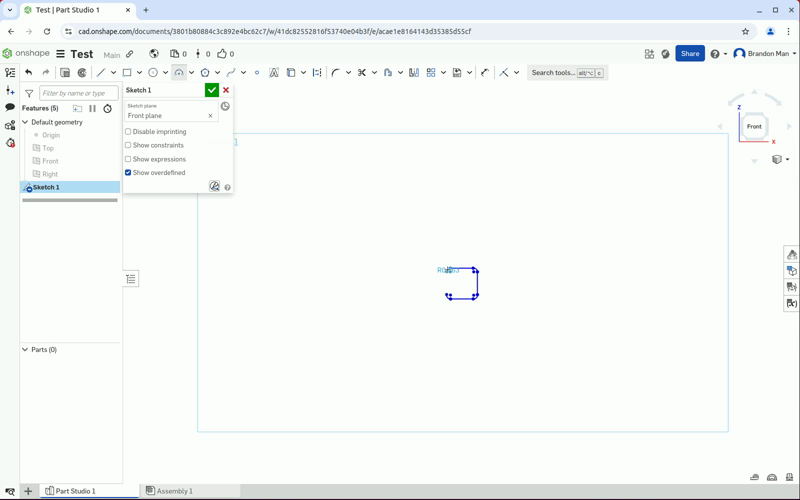
scroll(6)
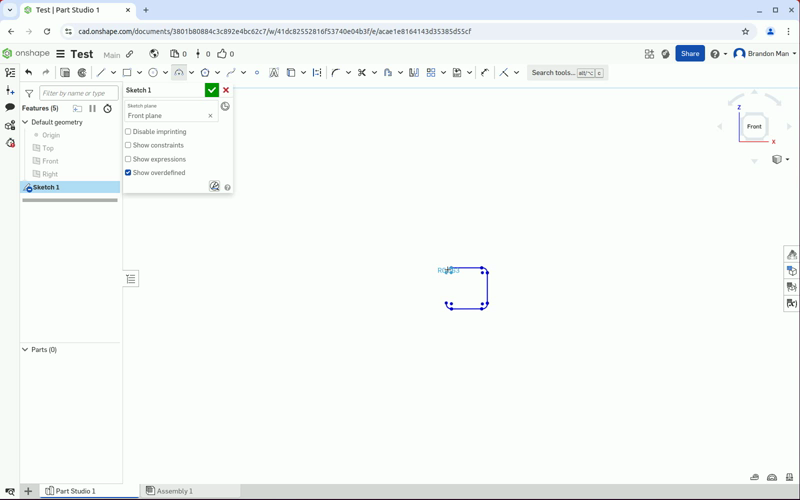
scroll(6)
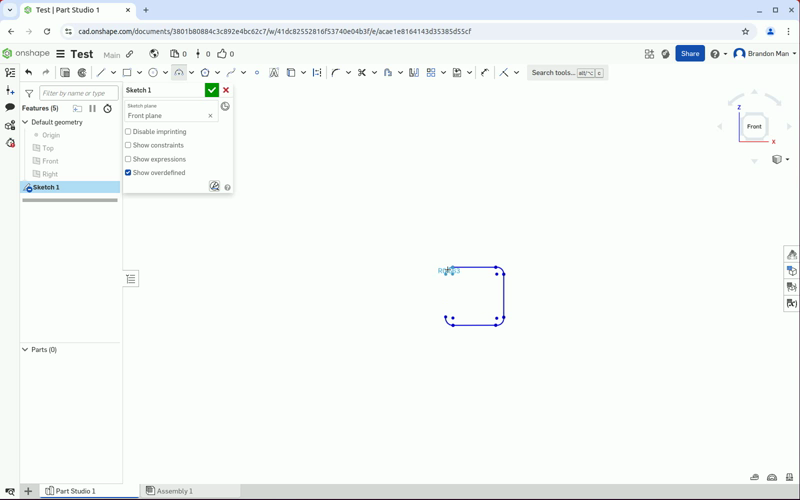
scroll(6)
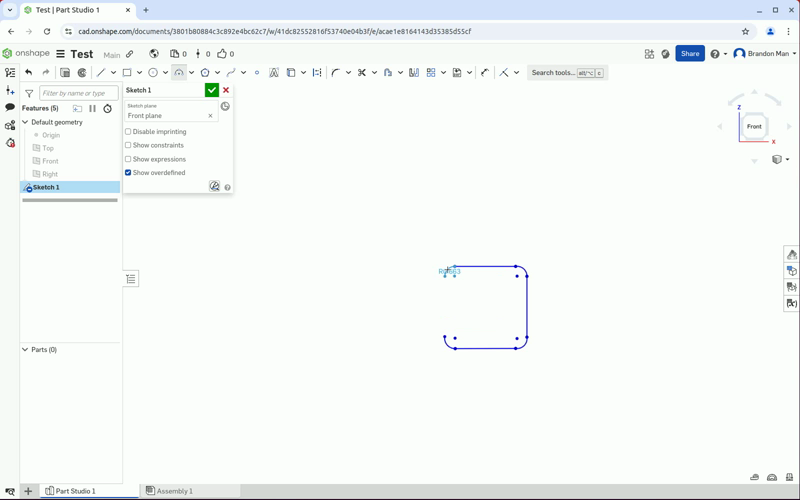
scroll(6)
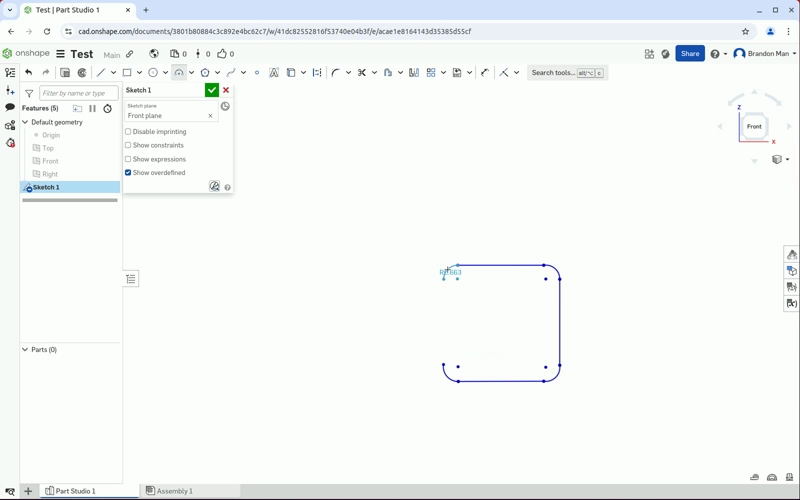
scroll(6)
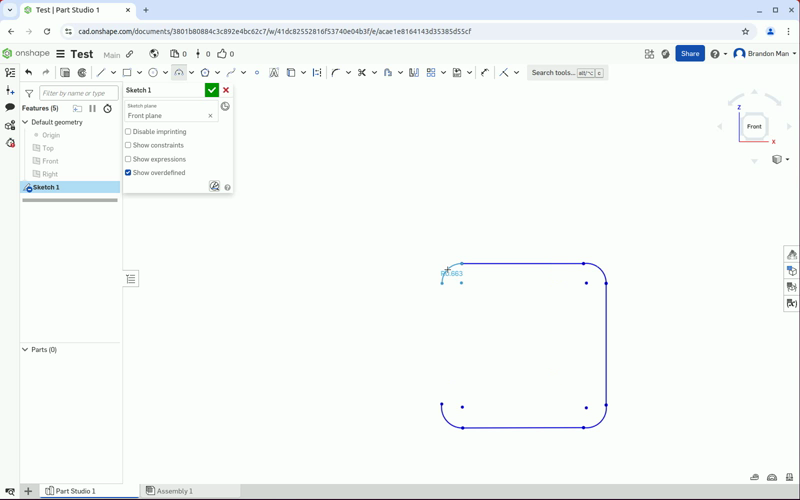
scroll(6)
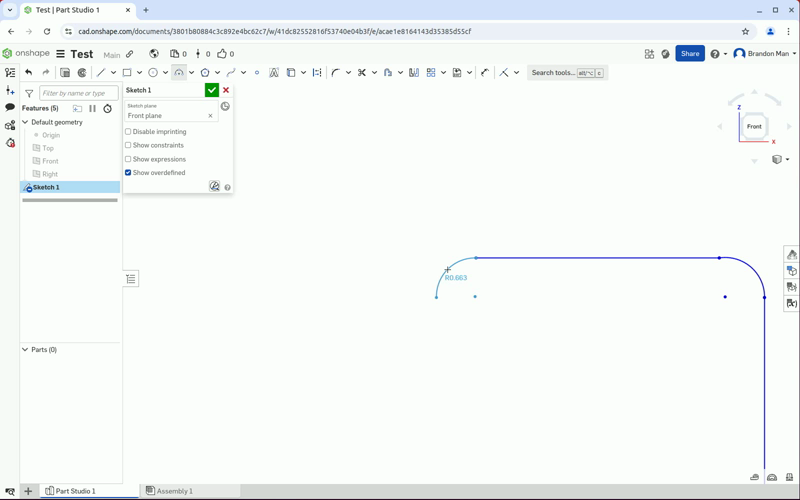
click(447, 269)
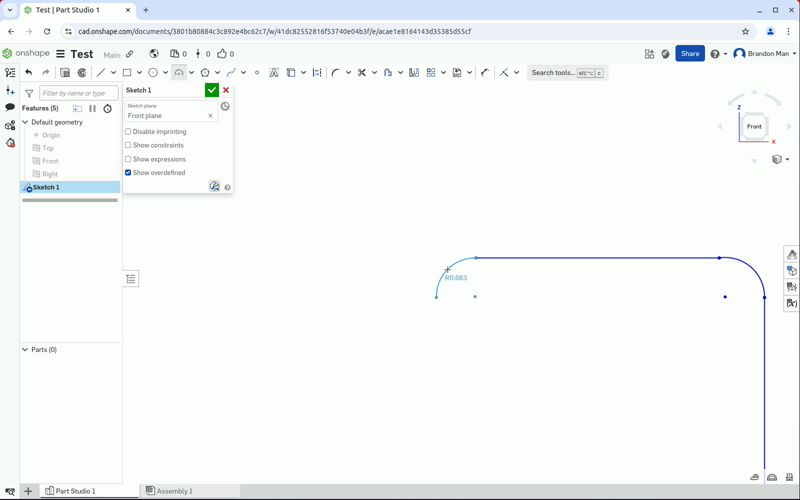
scroll(-6)
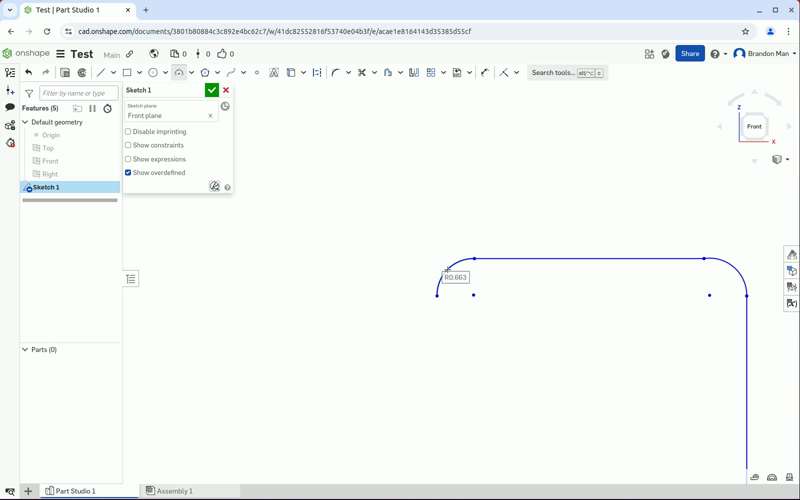
scroll(-6)
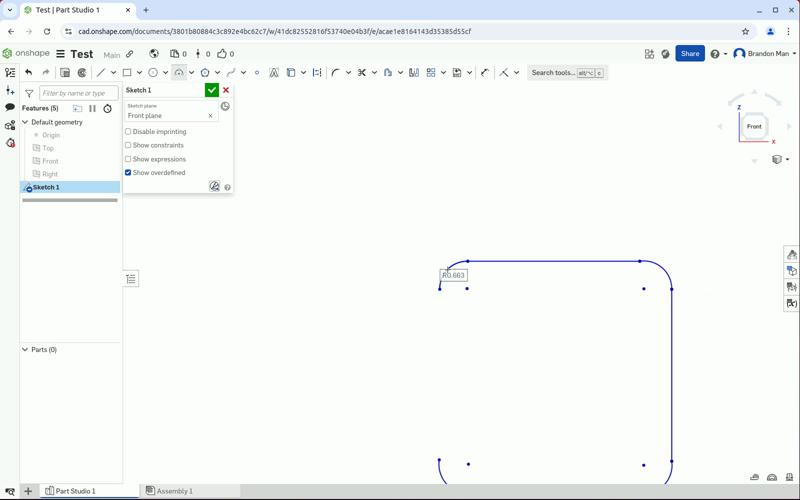
scroll(-6)
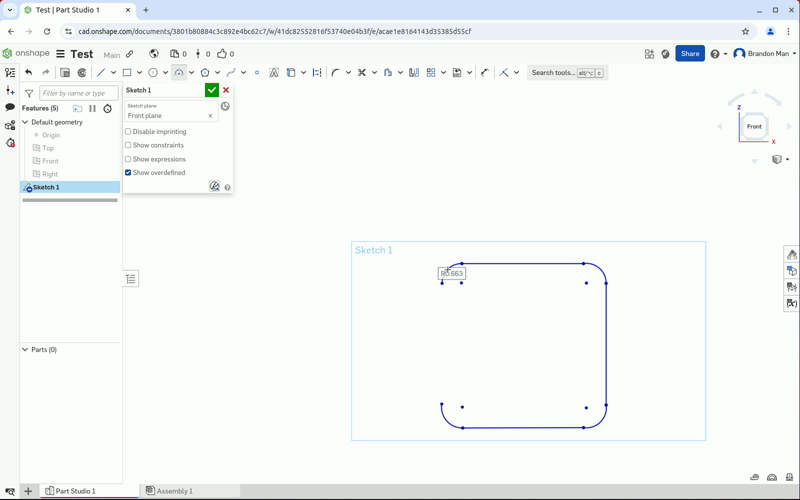
scroll(-6)
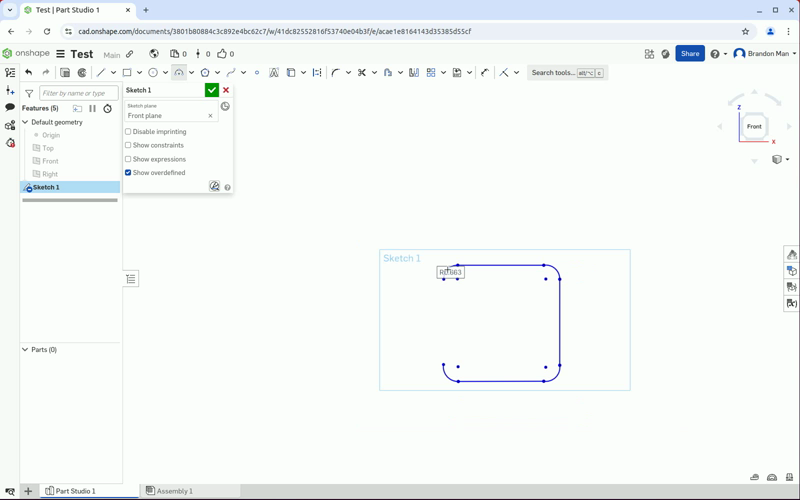
scroll(-6)
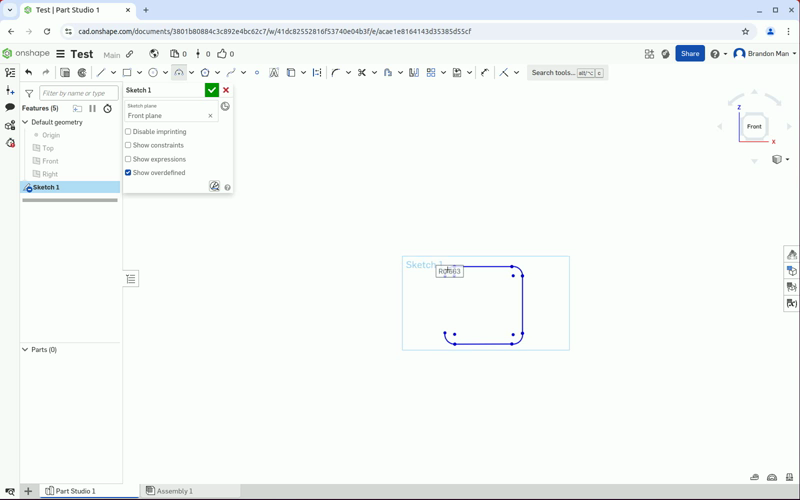
scroll(-6)
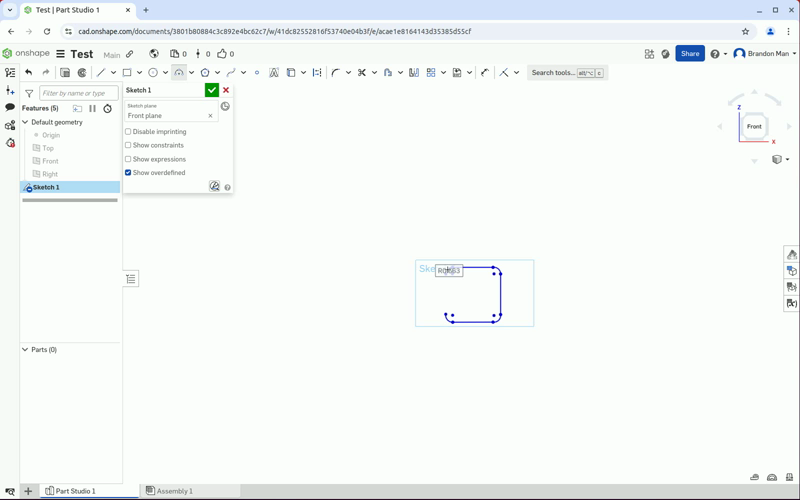
scroll(-6)
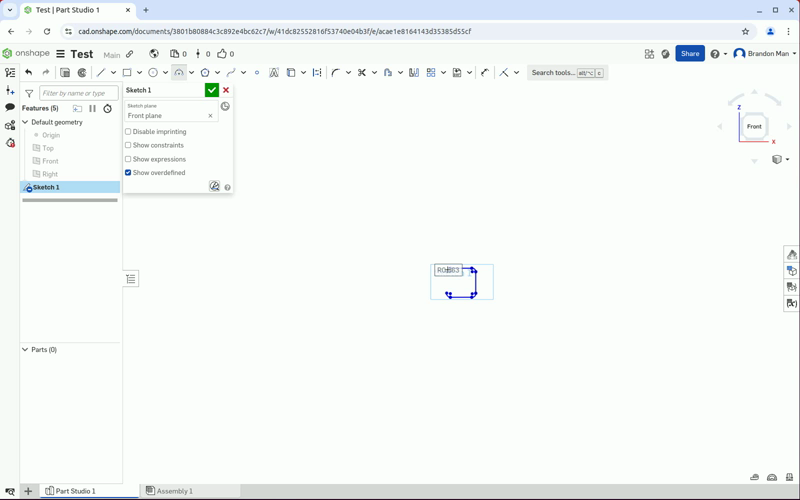
key_up(shift)
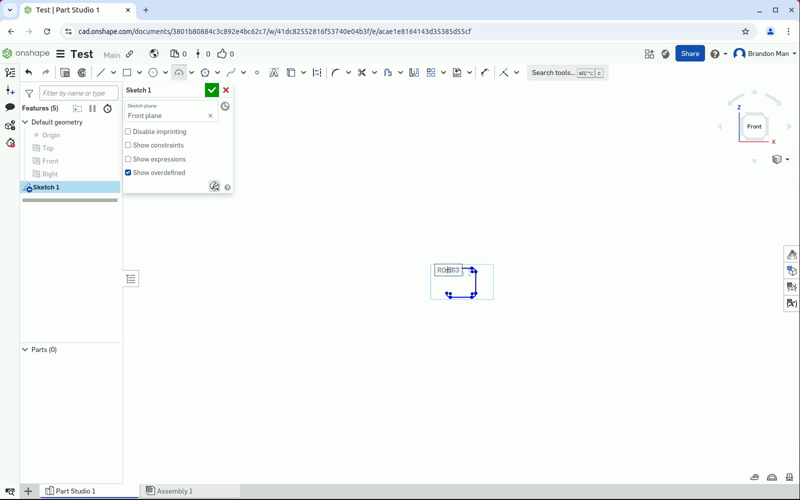
key(esc)
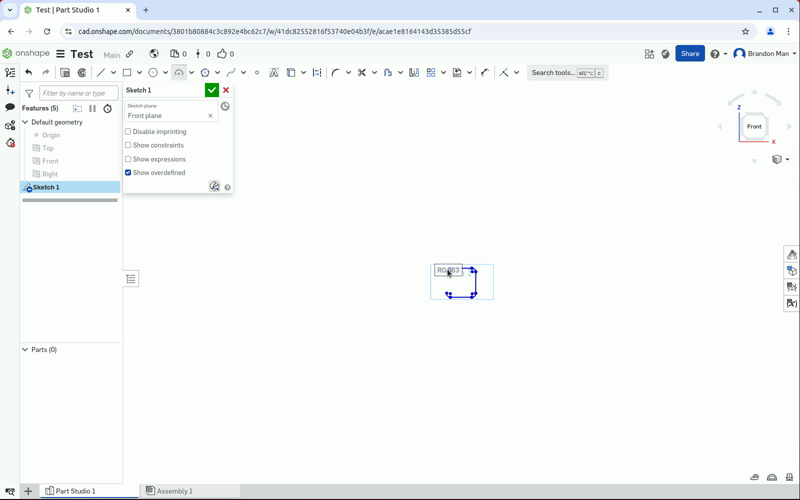
key(l)
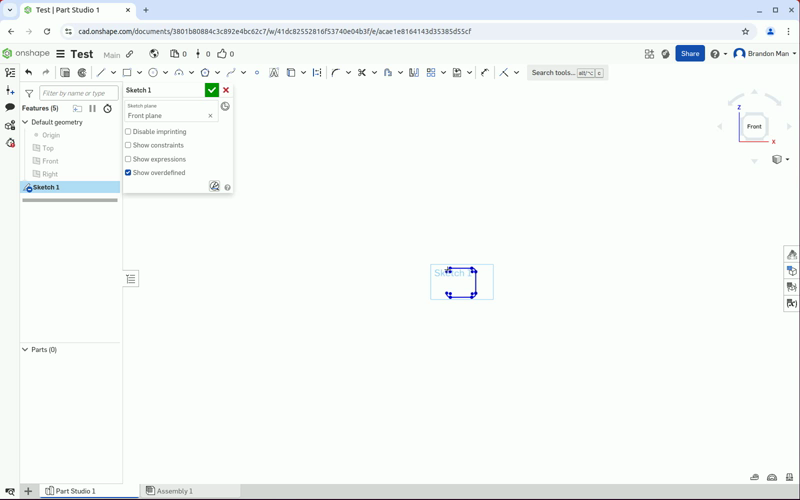
mouse_move(446, 271)
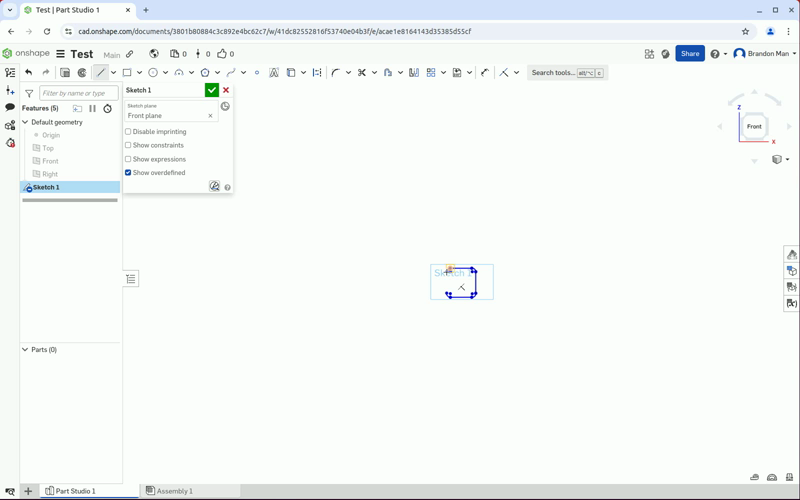
scroll(6)
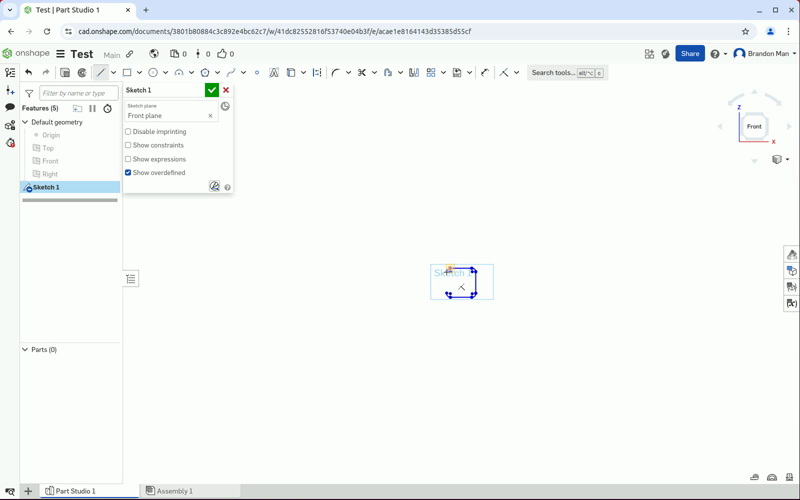
scroll(6)
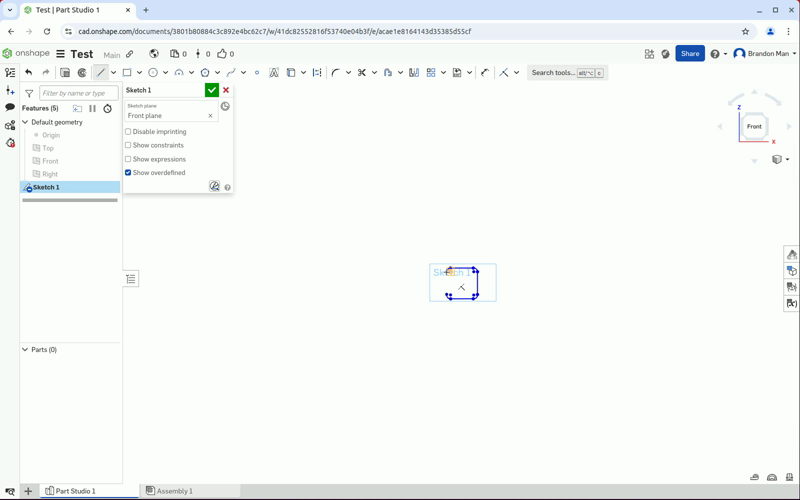
scroll(6)
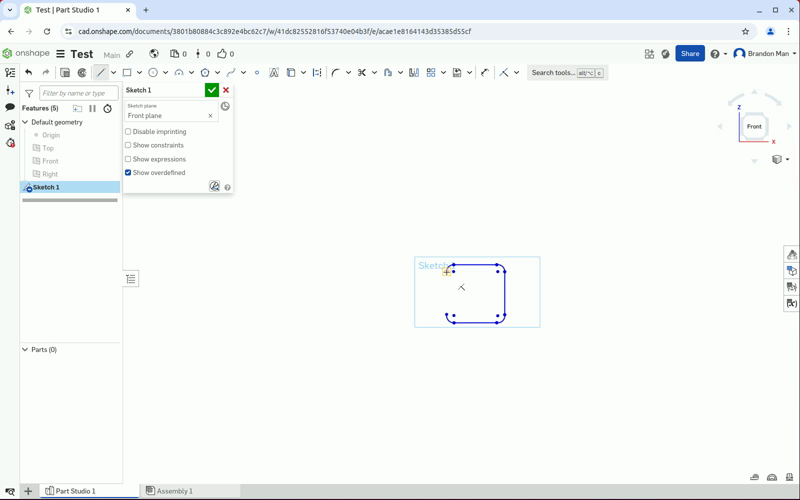
scroll(6)
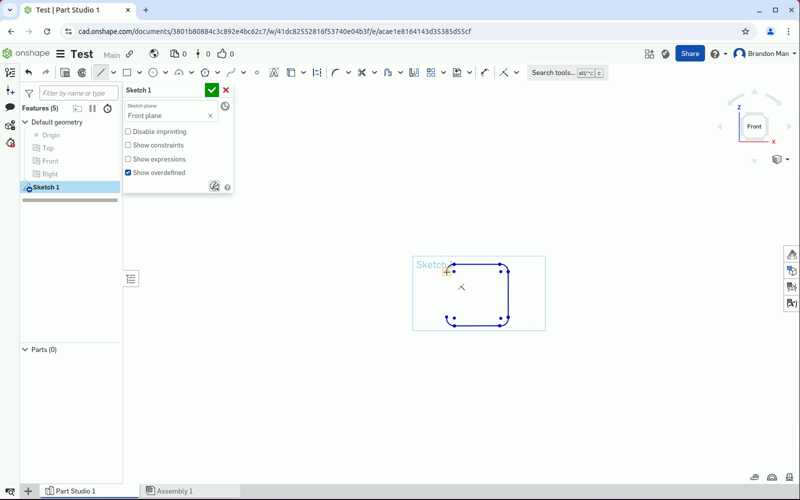
scroll(6)
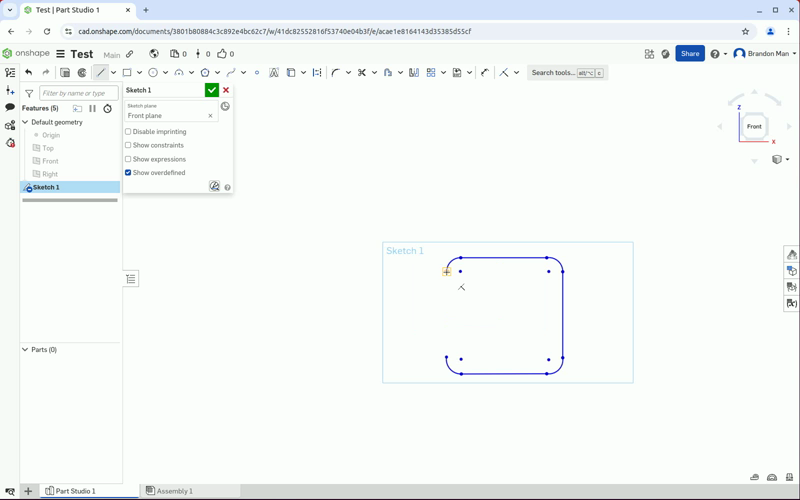
scroll(6)
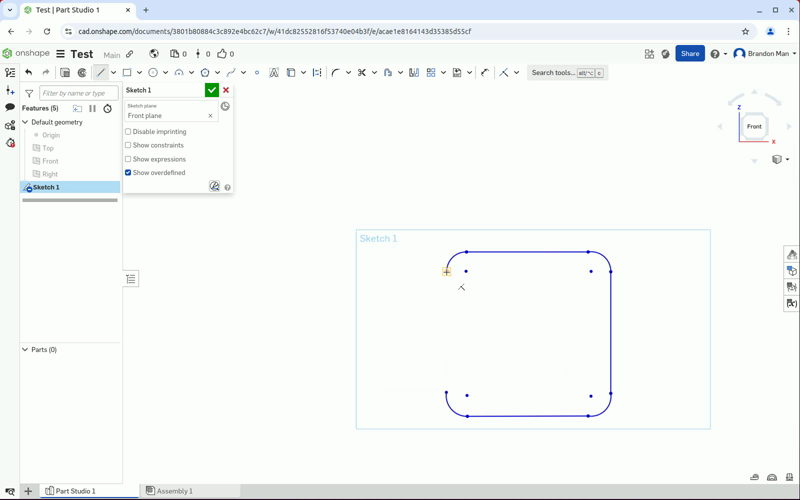
scroll(6)
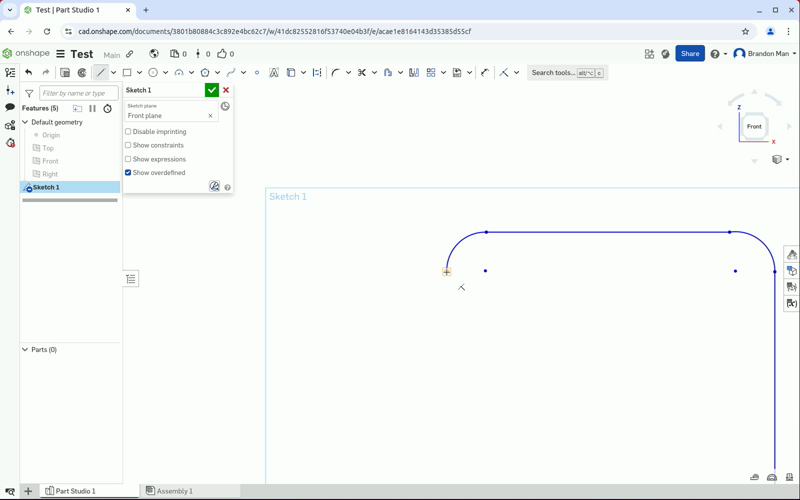
click(446, 271)
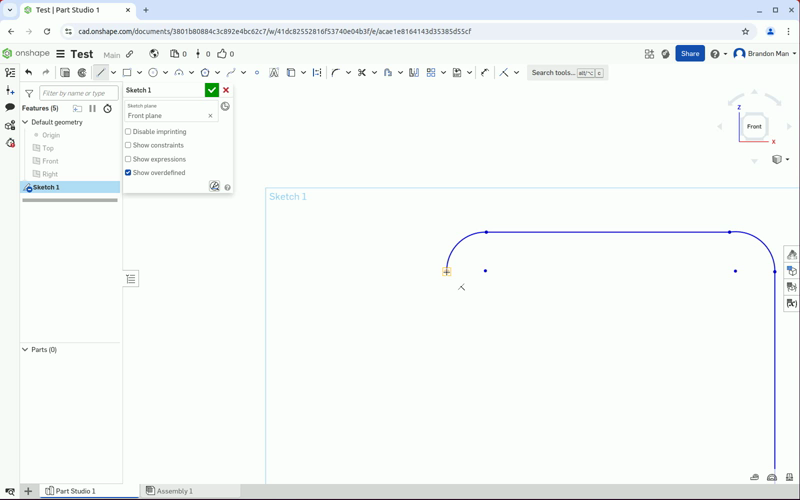
scroll(-6)
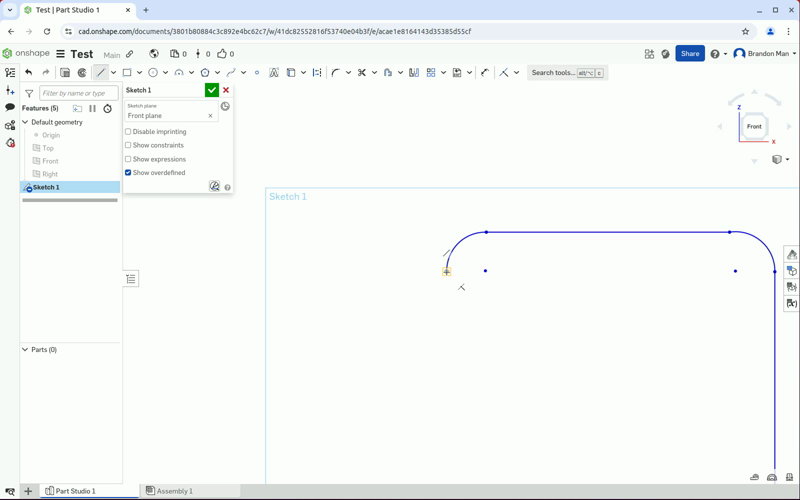
scroll(-6)
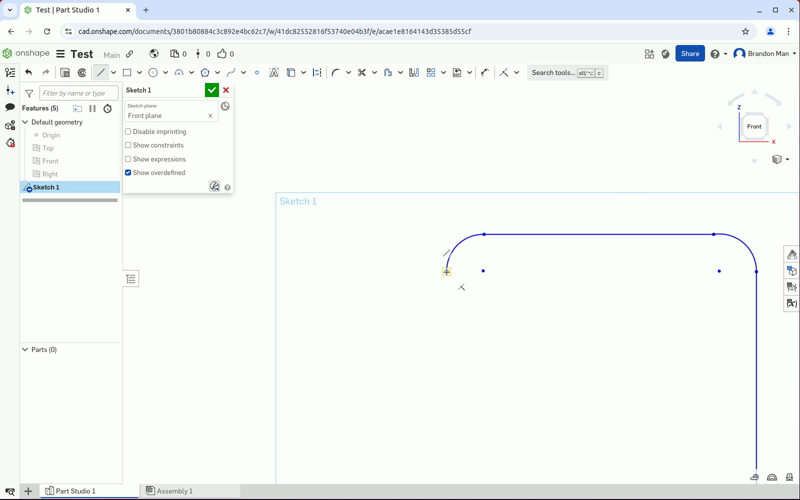
scroll(-6)
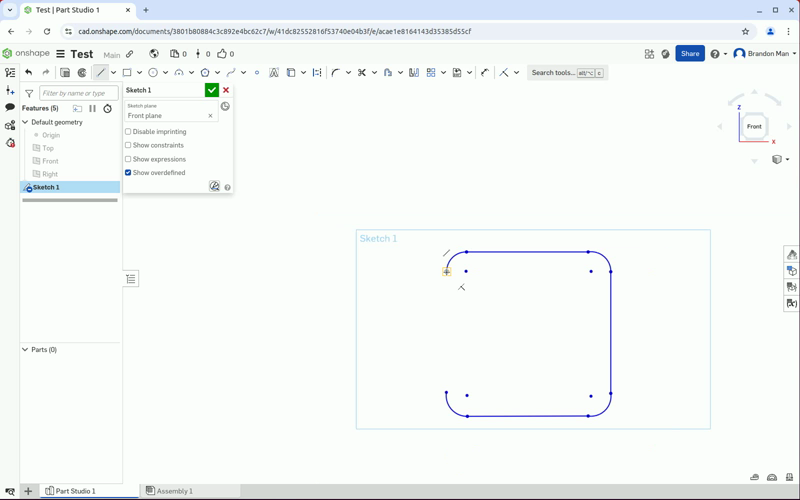
scroll(-6)
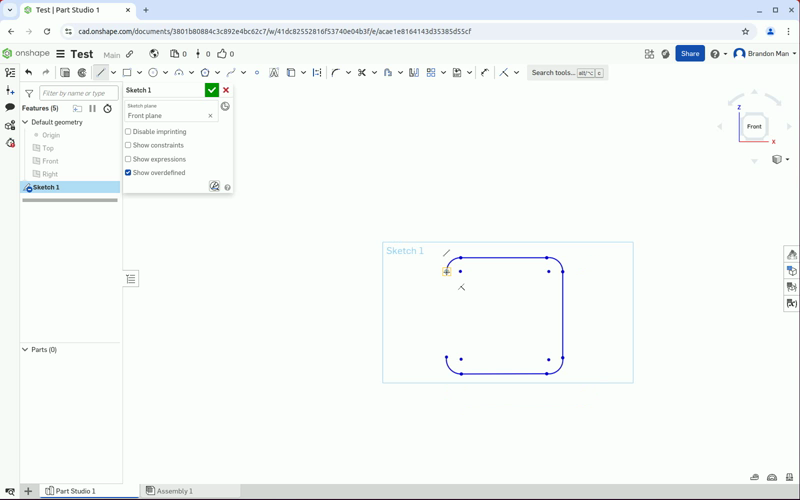
scroll(-6)
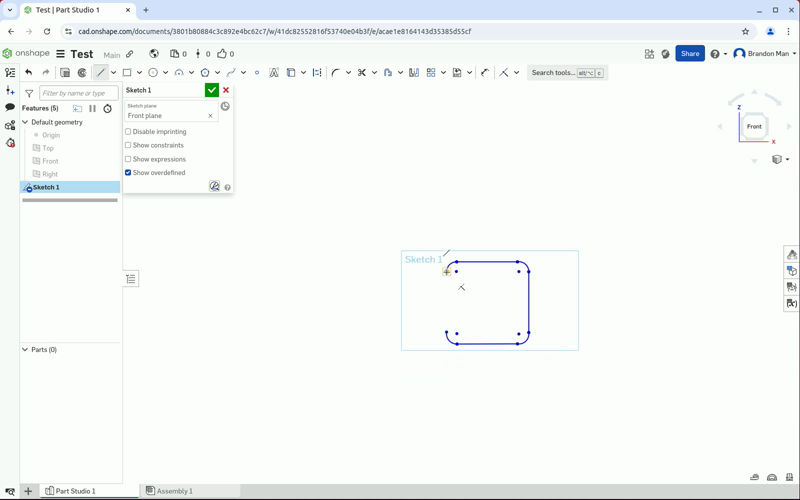
scroll(-6)
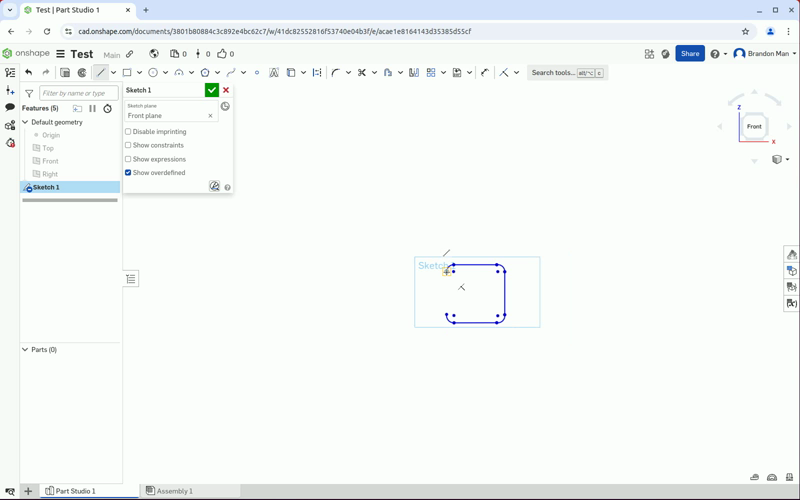
scroll(-6)
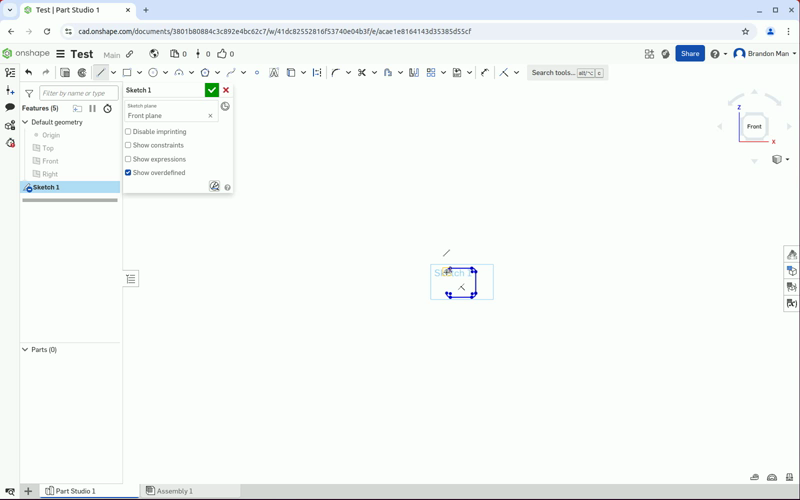
mouse_move(476, 271)
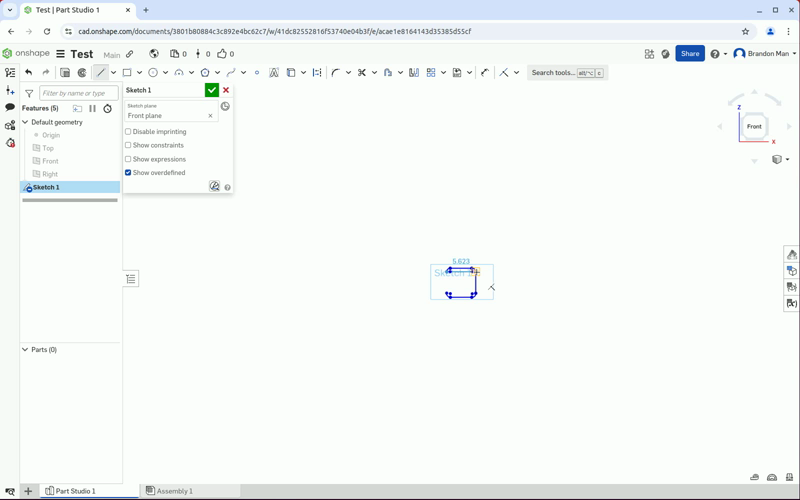
key_down(shift)
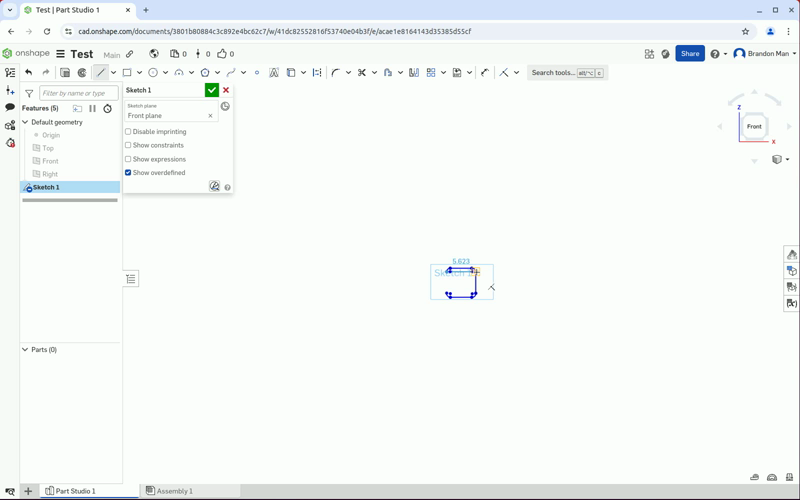
mouse_move(446, 293)
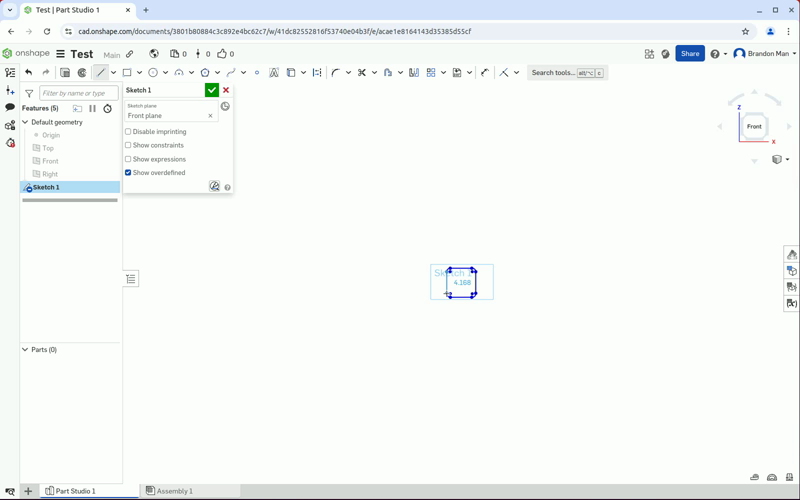
scroll(6)
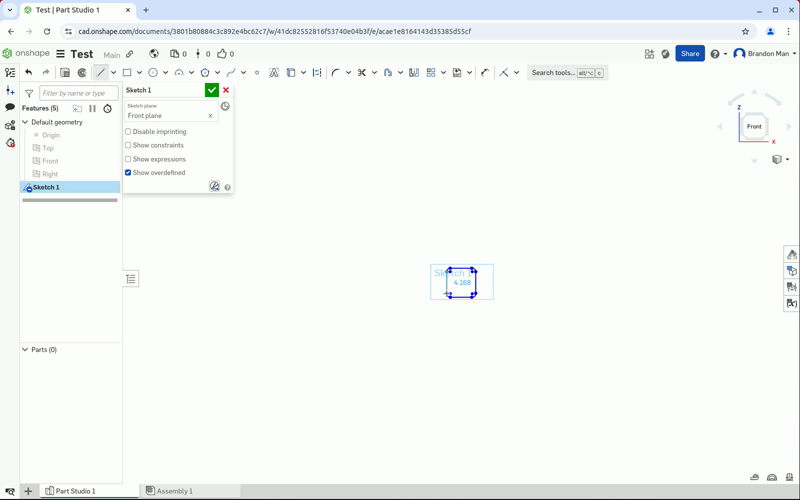
scroll(6)
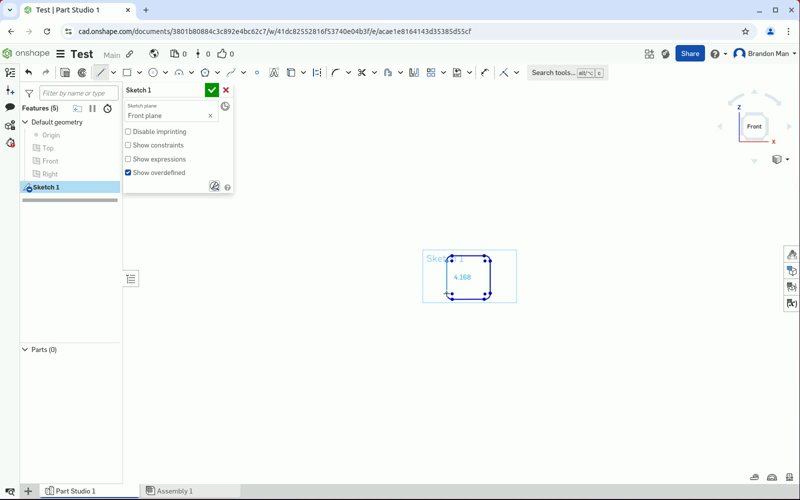
scroll(6)
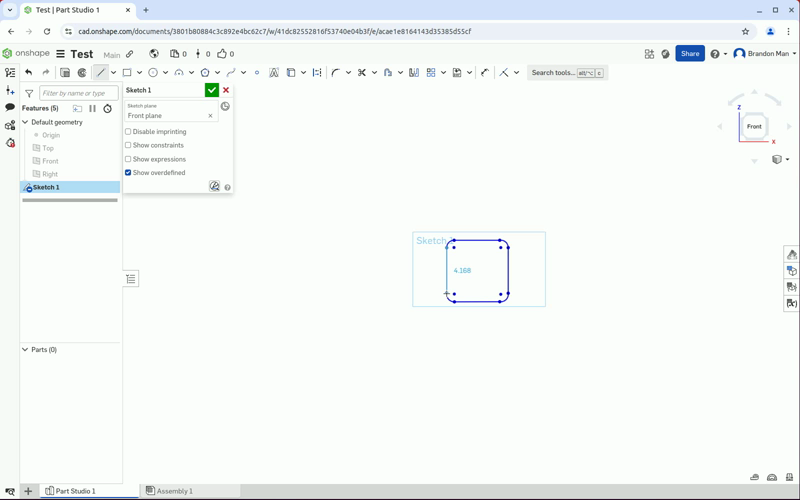
scroll(6)
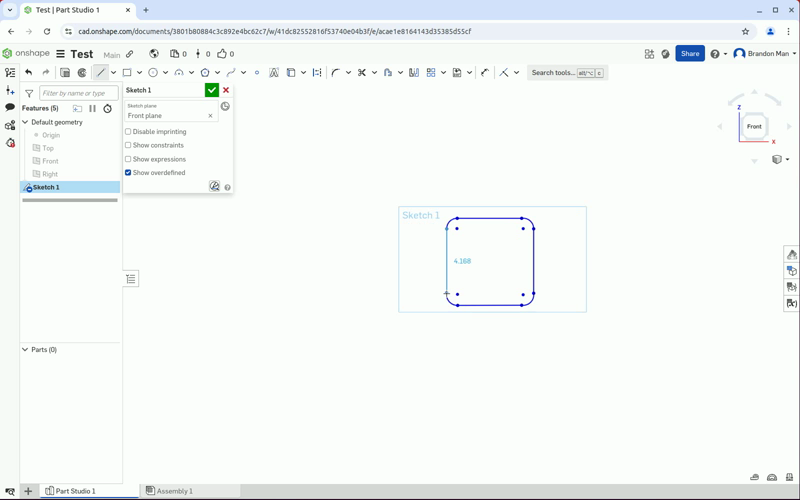
scroll(6)
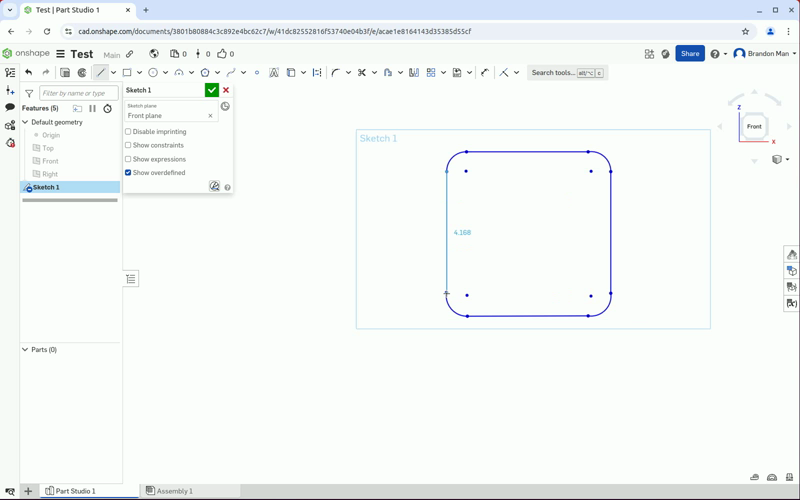
scroll(6)
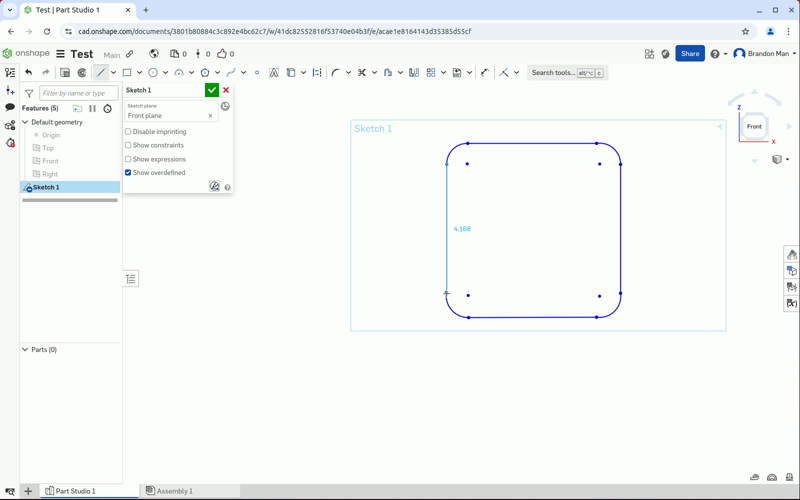
scroll(6)
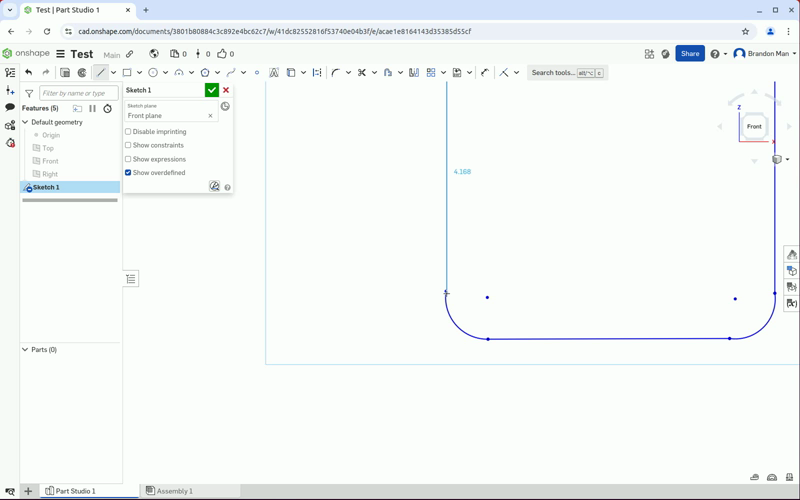
key_up(shift)
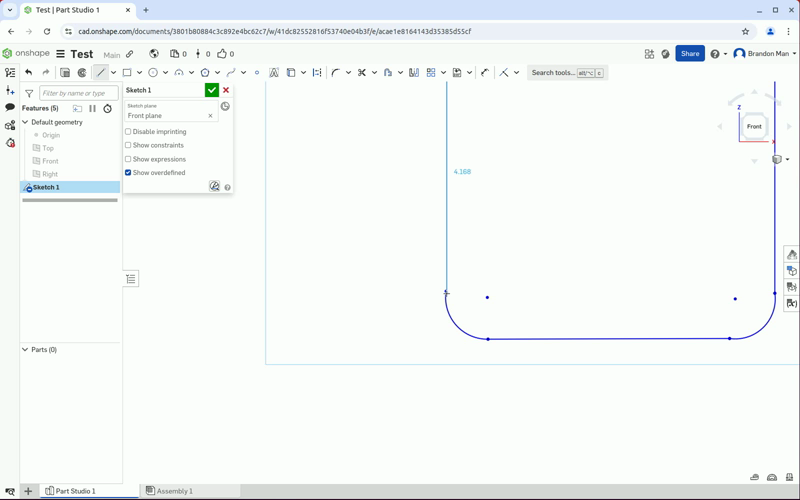
click(446, 293)
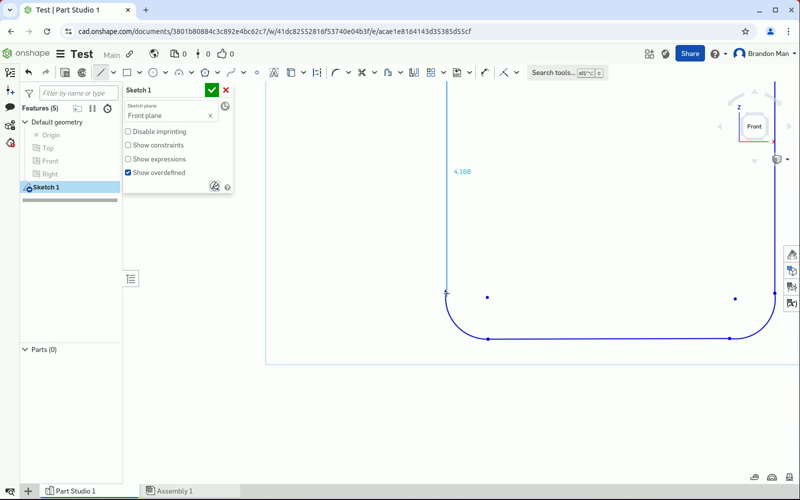
scroll(-6)
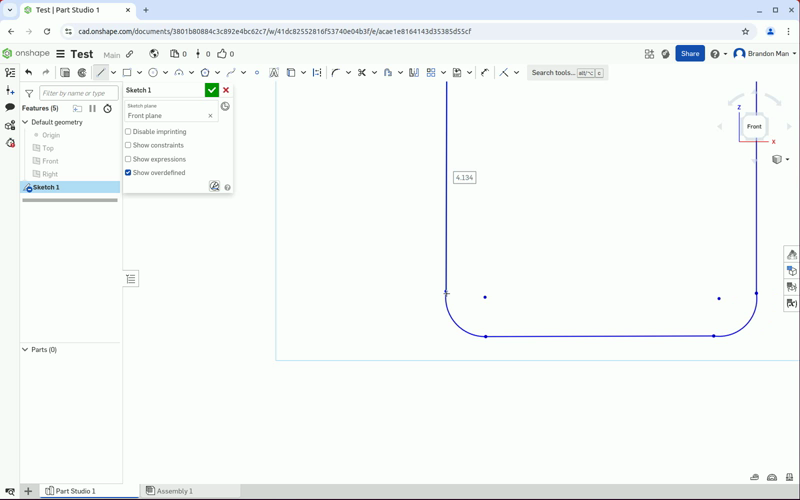
scroll(-6)
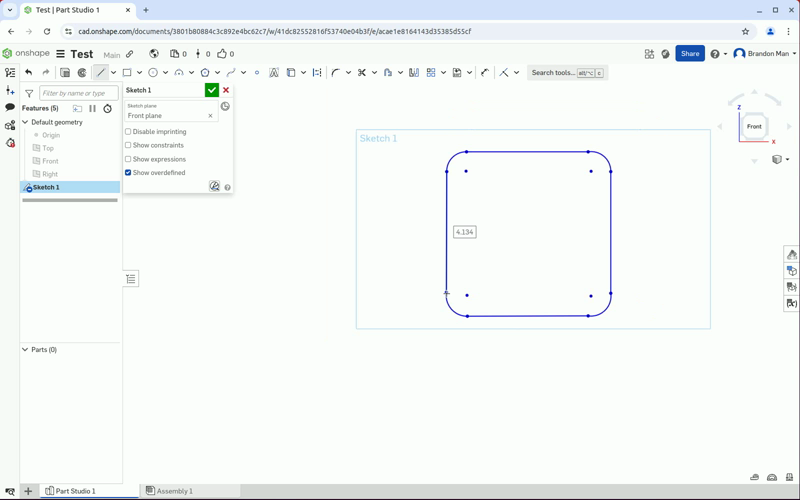
scroll(-6)
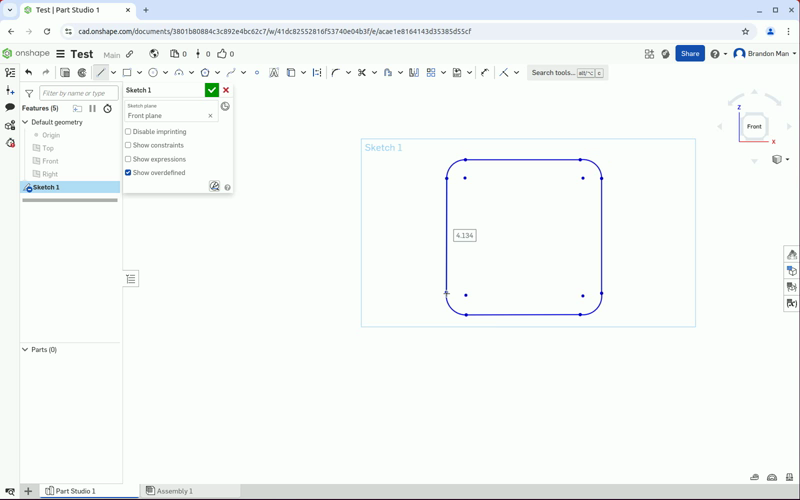
scroll(-6)
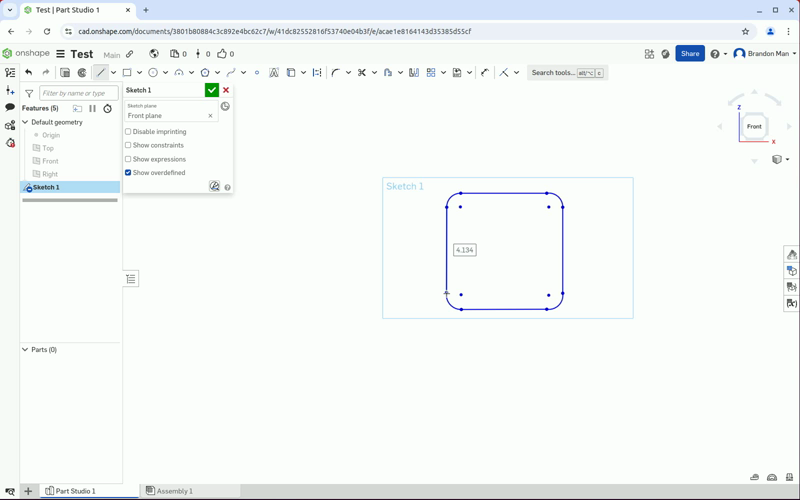
scroll(-6)
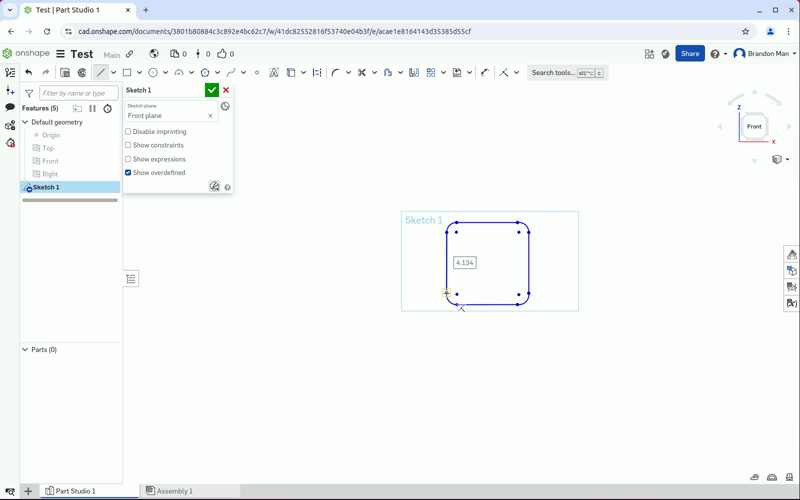
scroll(-6)
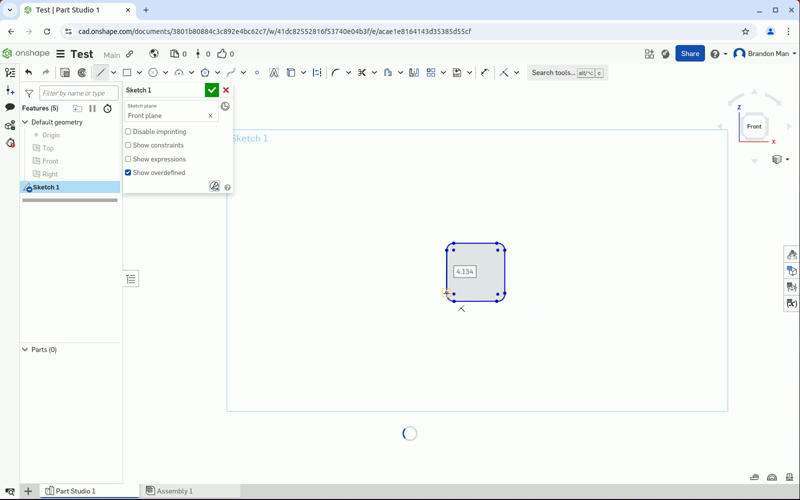
scroll(-6)
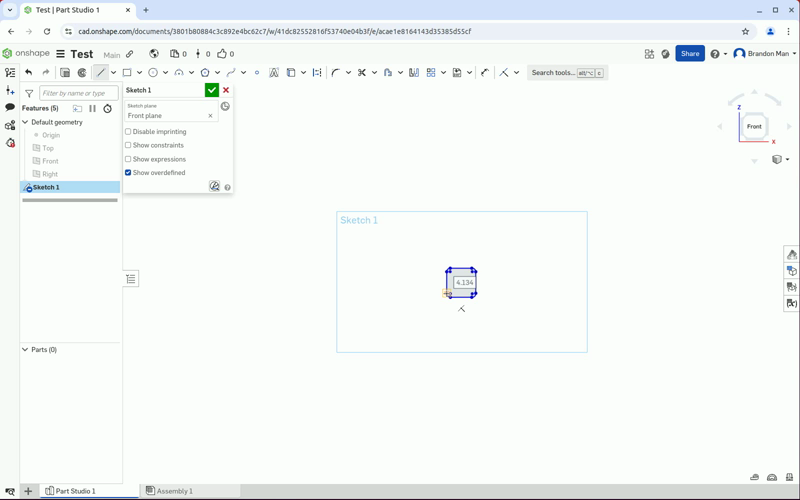
key(esc)
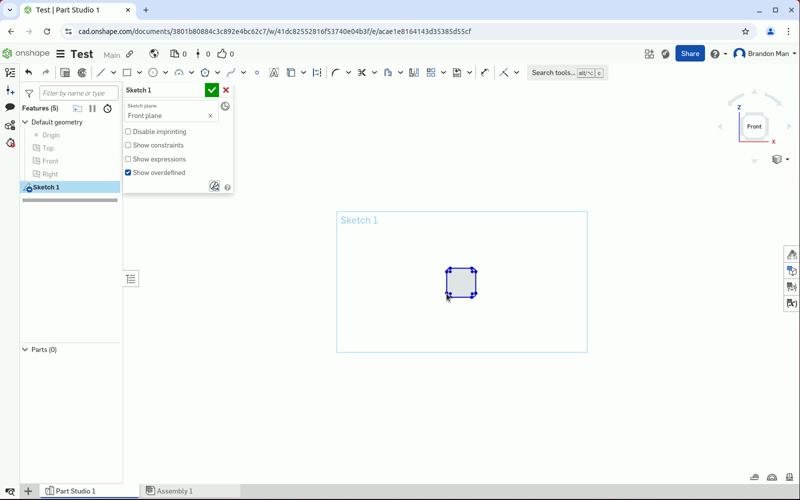
key(a)
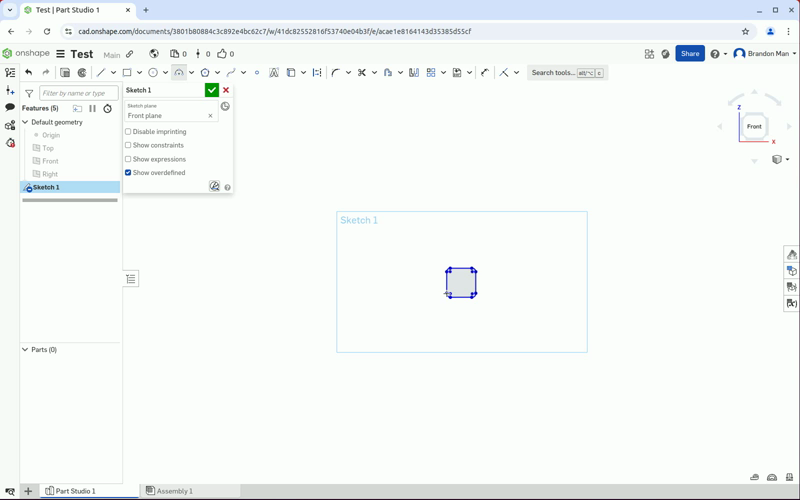
key_down(shift)
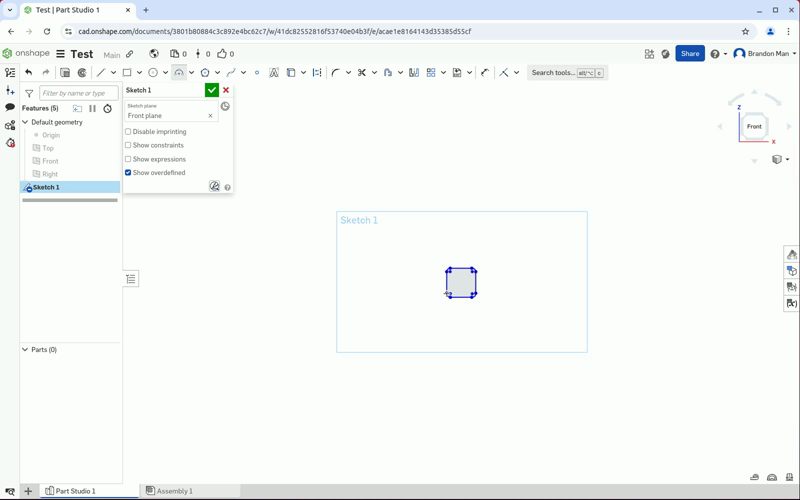
mouse_move(450, 289)
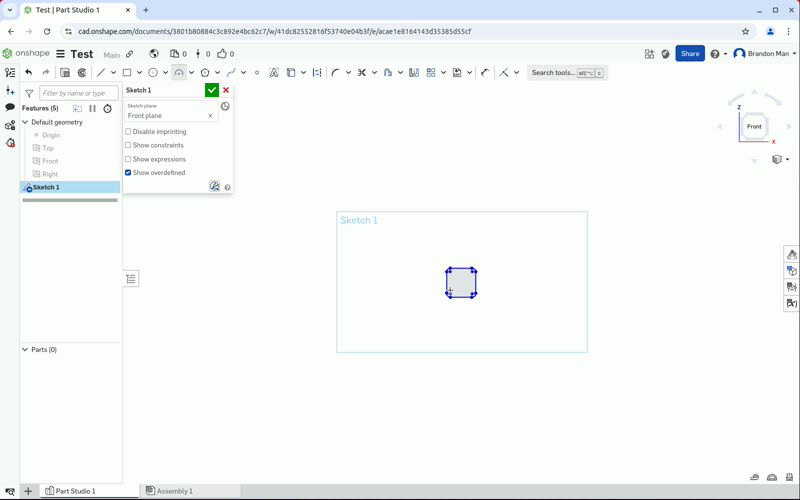
scroll(6)
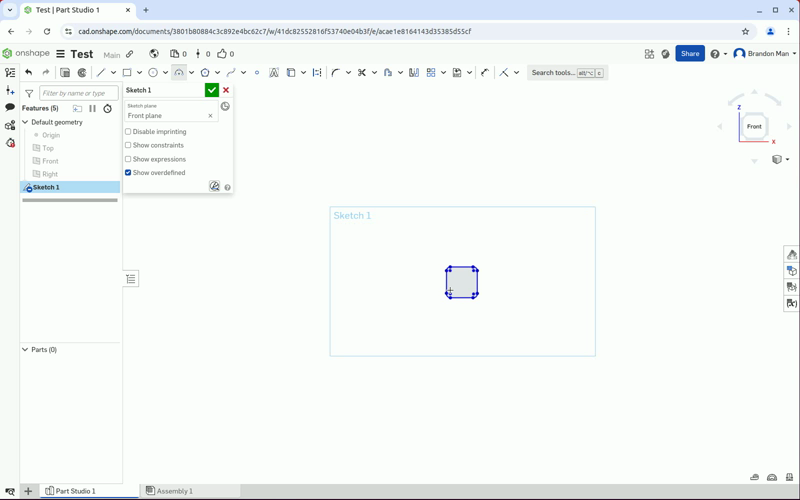
scroll(6)
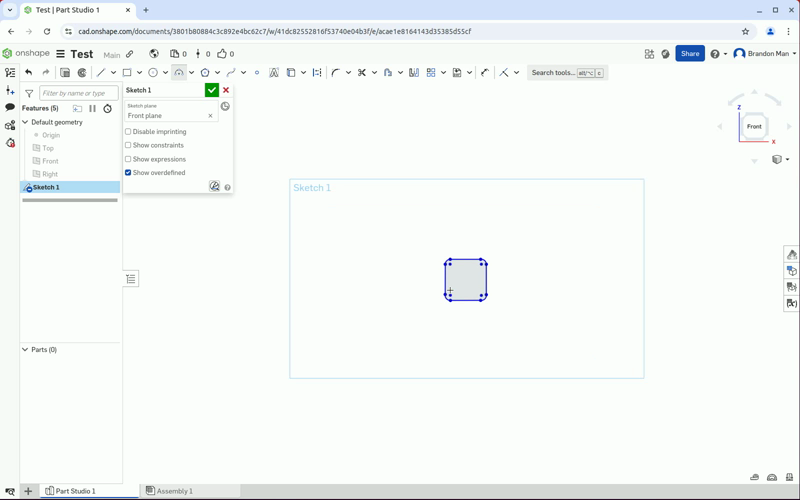
scroll(6)
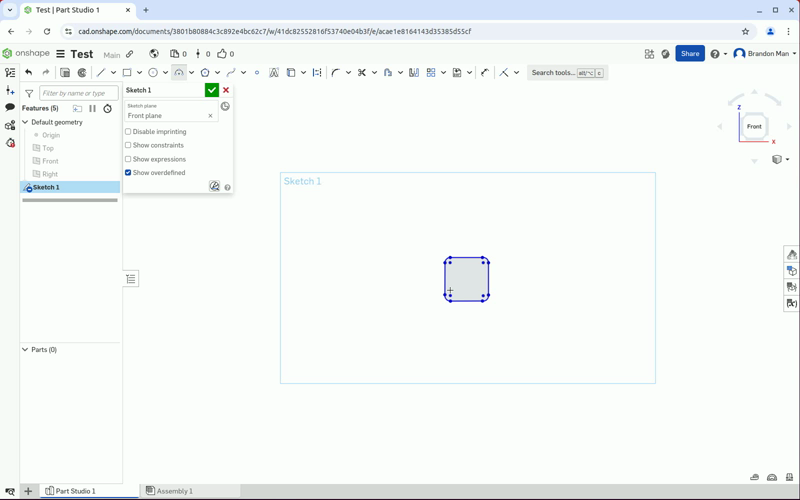
scroll(6)
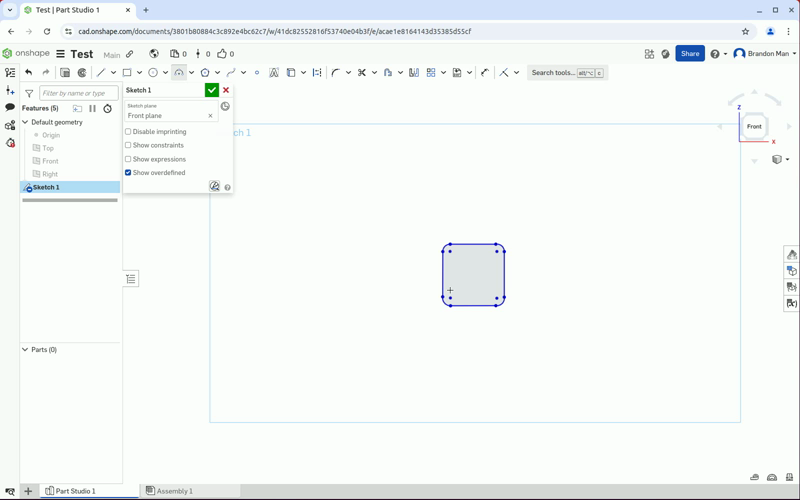
scroll(6)
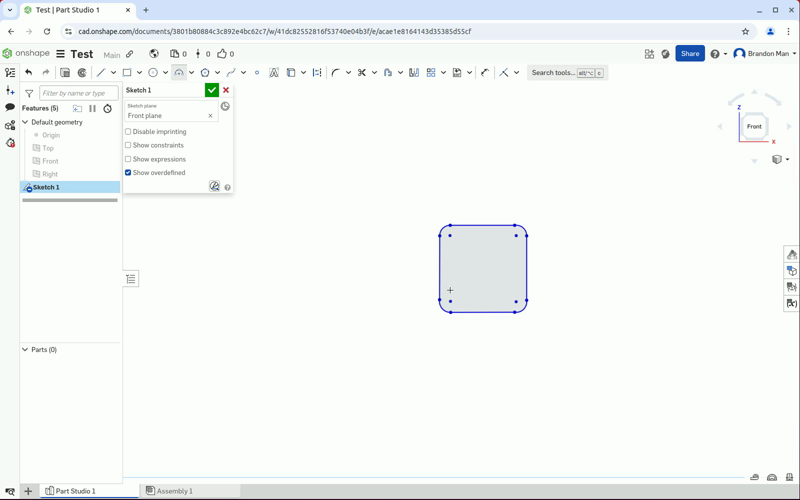
scroll(6)
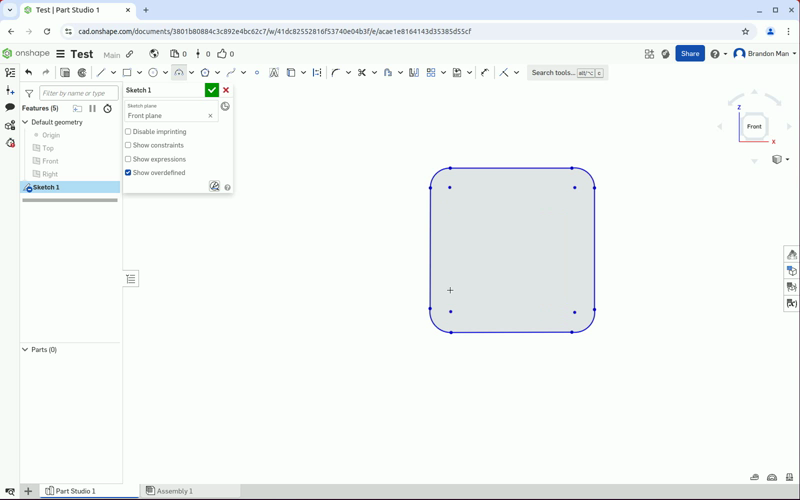
scroll(6)
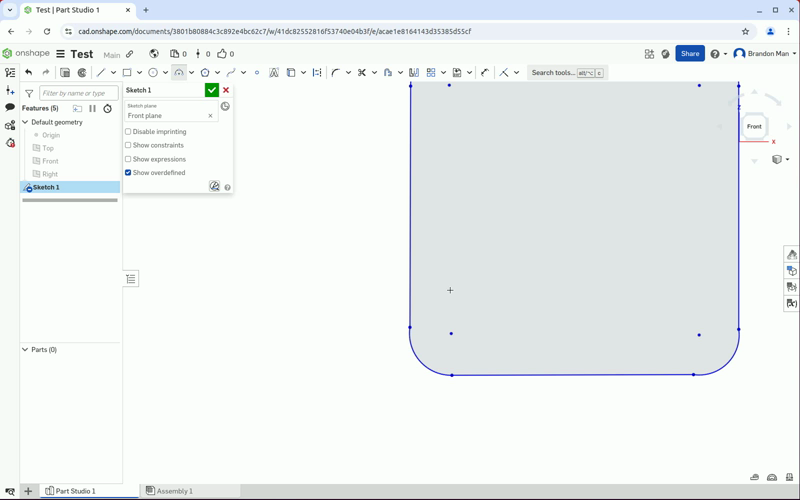
click(450, 289)
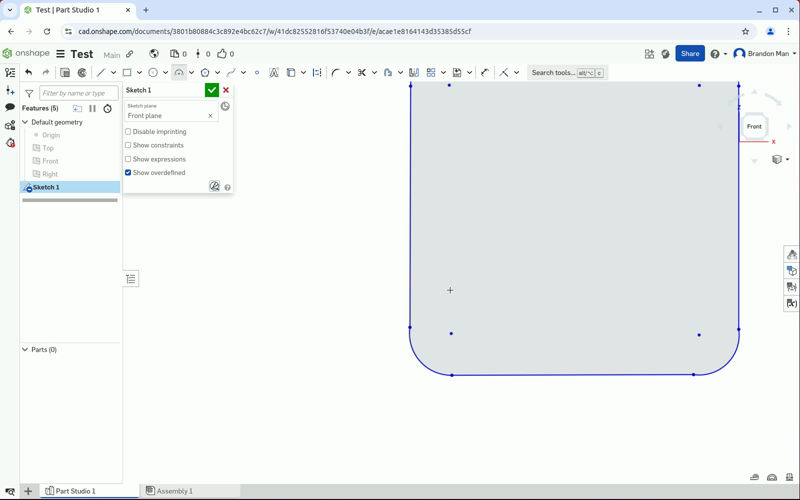
scroll(-6)
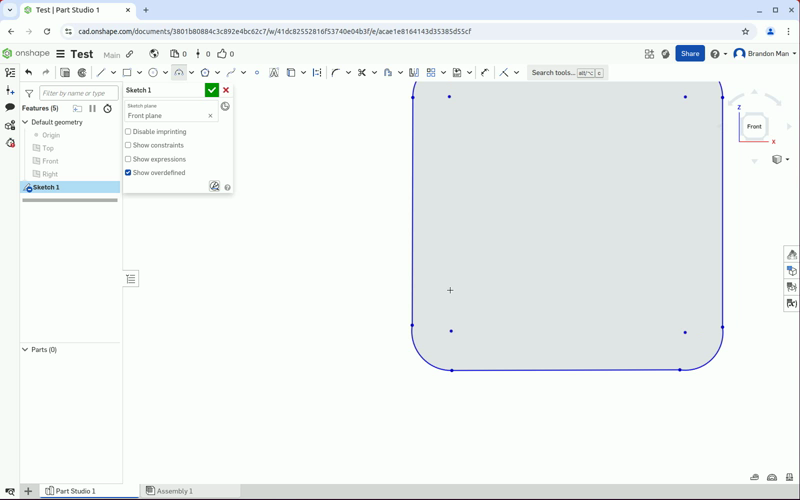
scroll(-6)
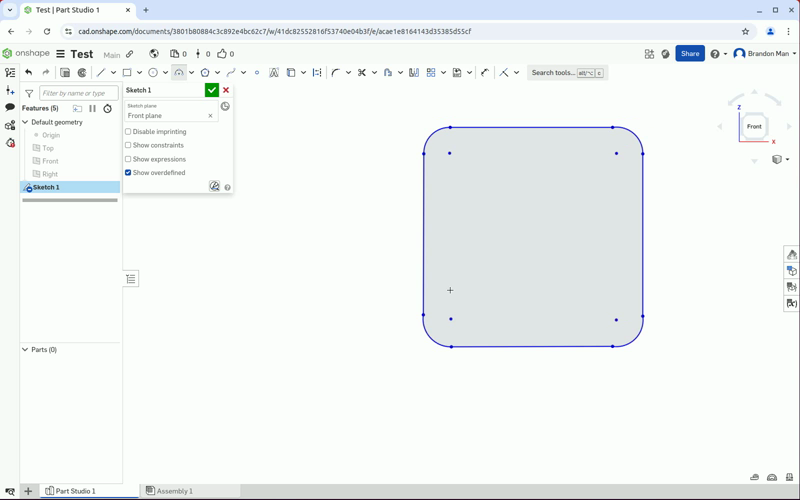
scroll(-6)
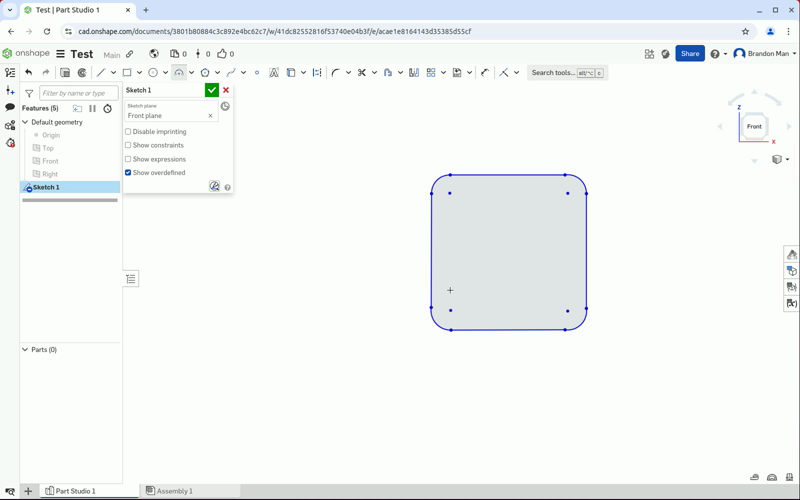
scroll(-6)
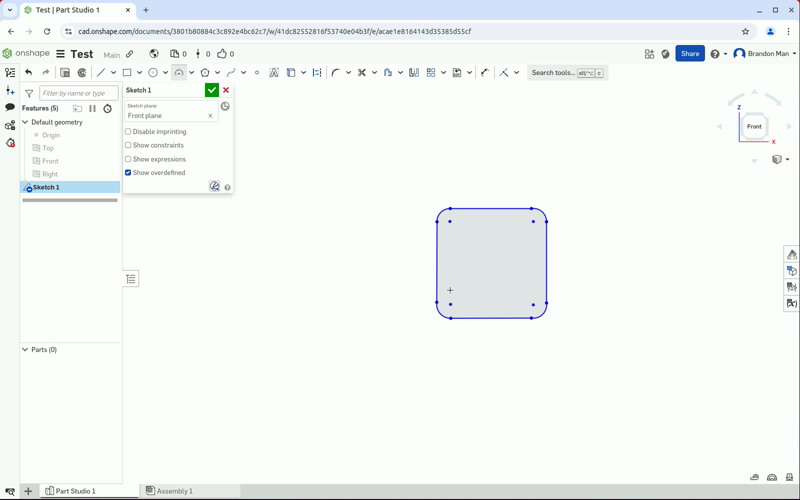
scroll(-6)
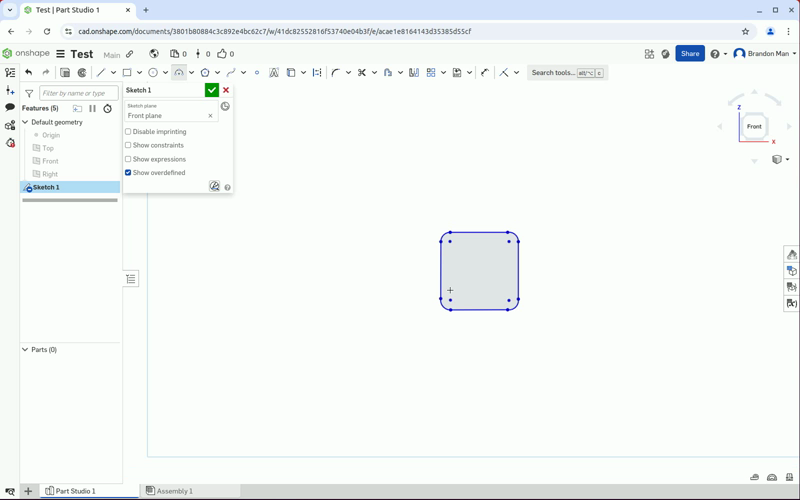
scroll(-6)
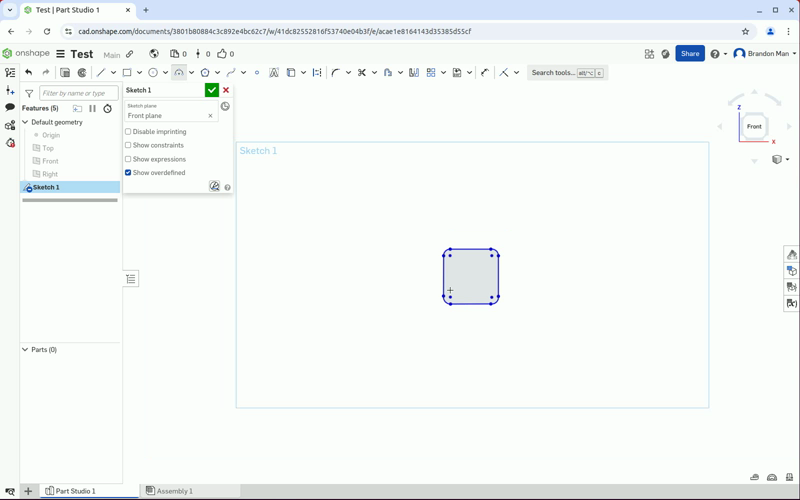
scroll(-6)
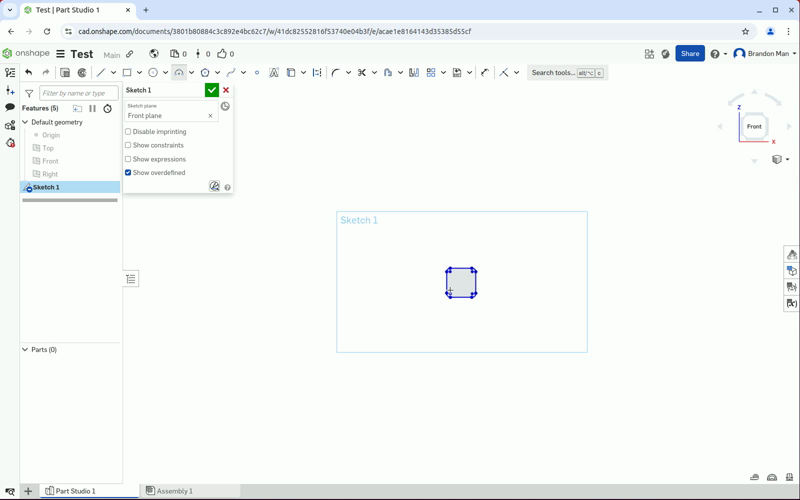
key_up(shift)
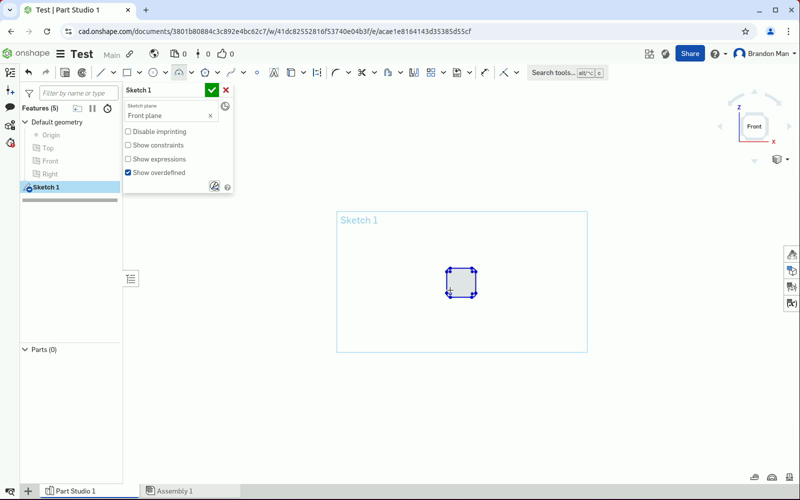
key_down(shift)
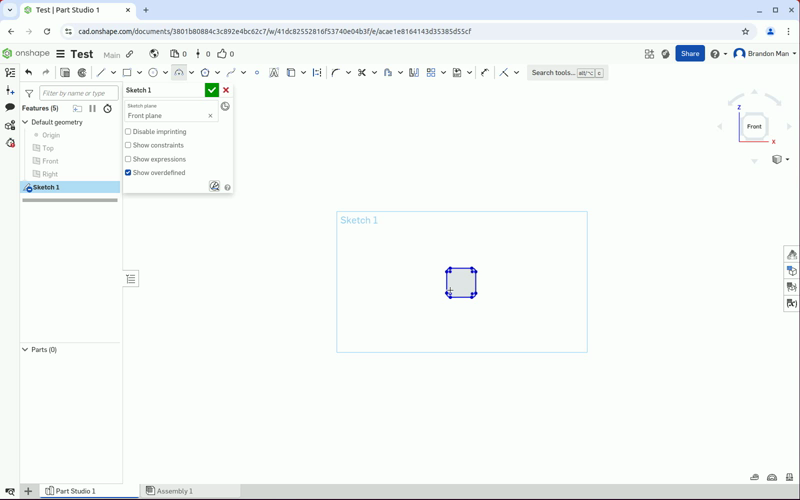
mouse_move(453, 293)
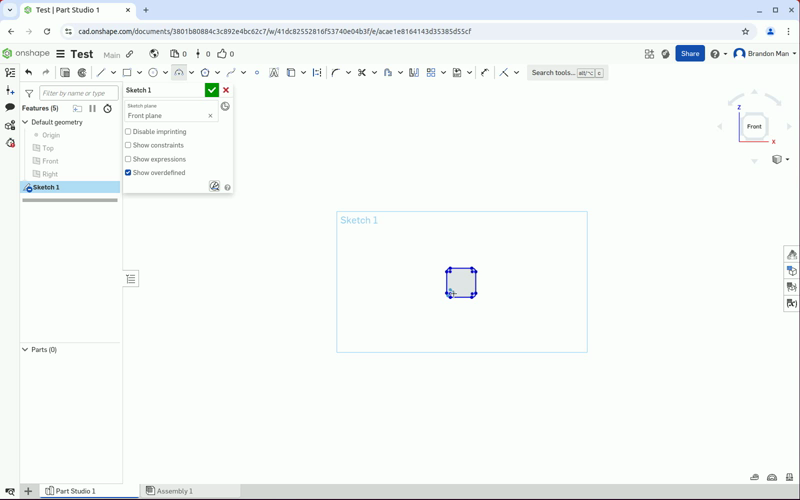
scroll(6)
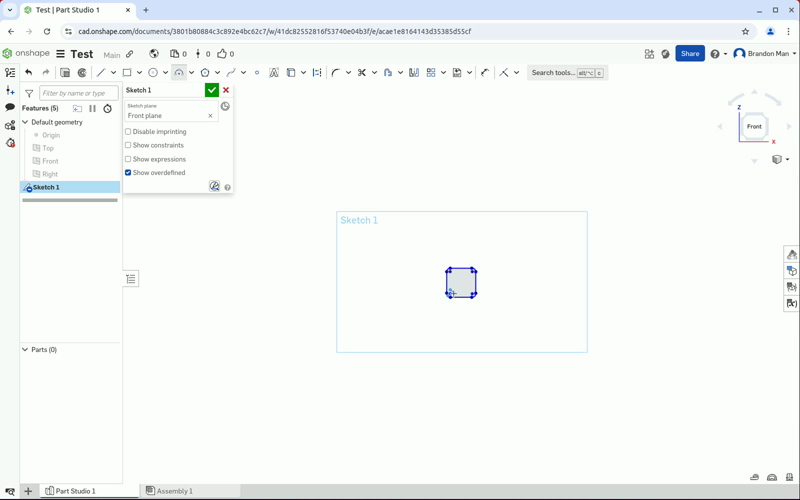
scroll(6)
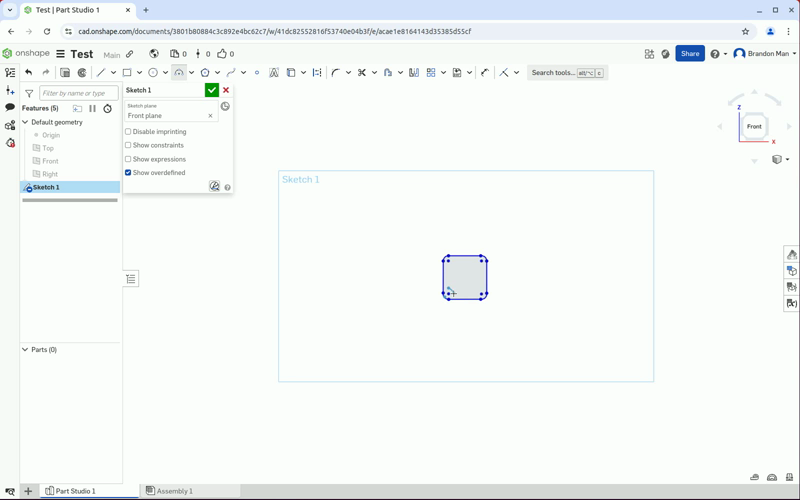
scroll(6)
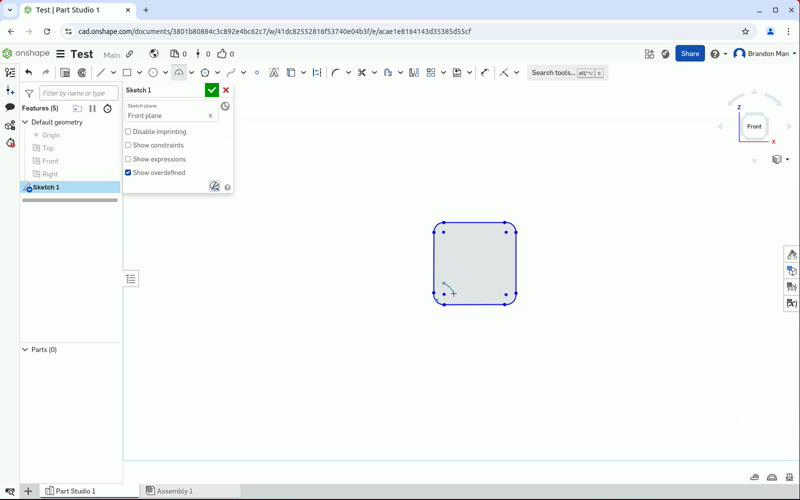
scroll(6)
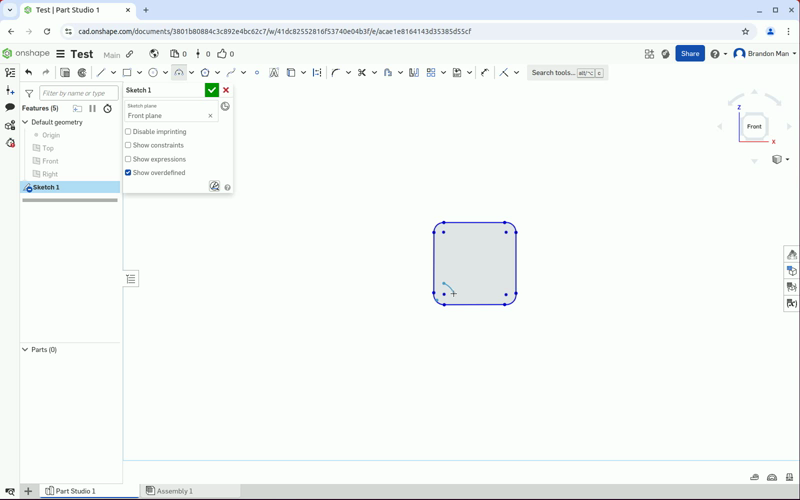
scroll(6)
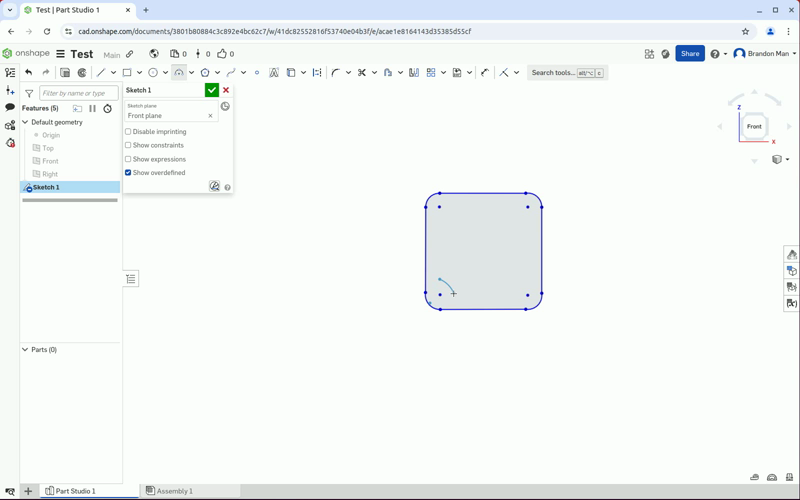
scroll(6)
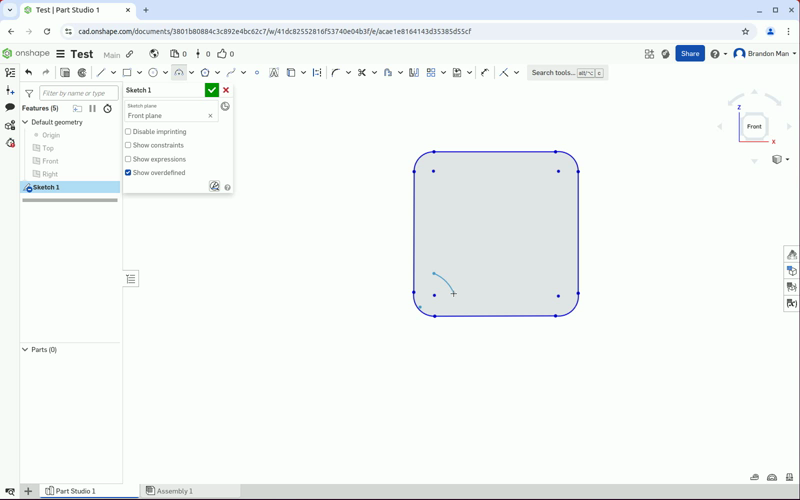
scroll(6)
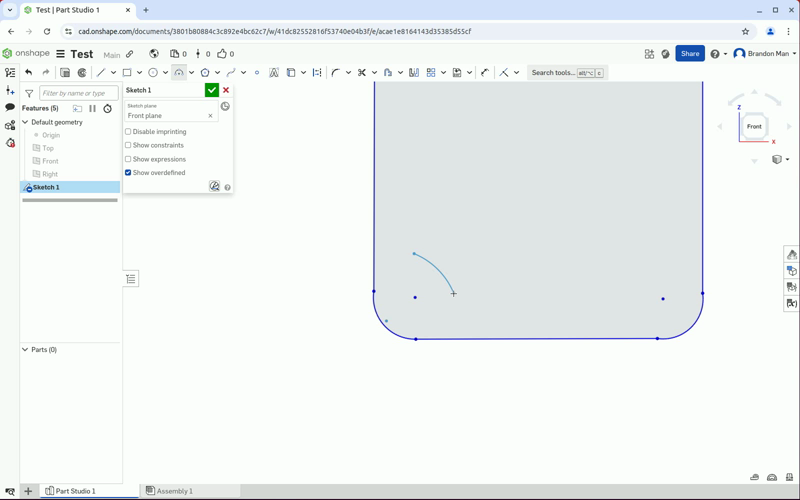
click(453, 293)
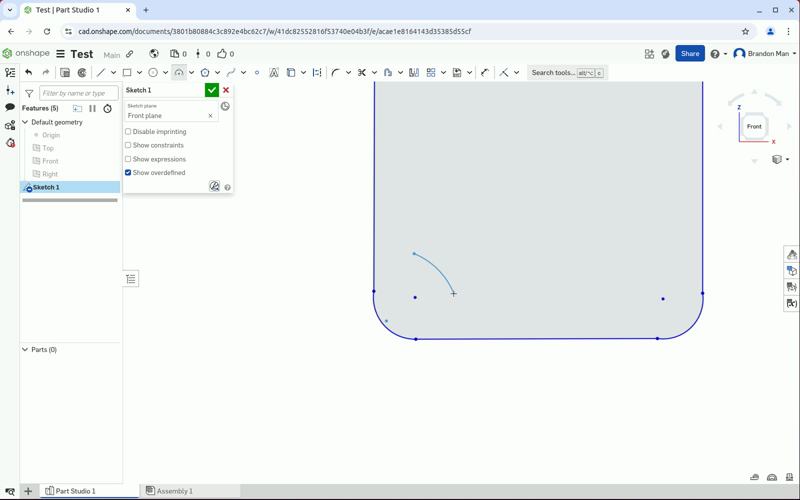
scroll(-6)
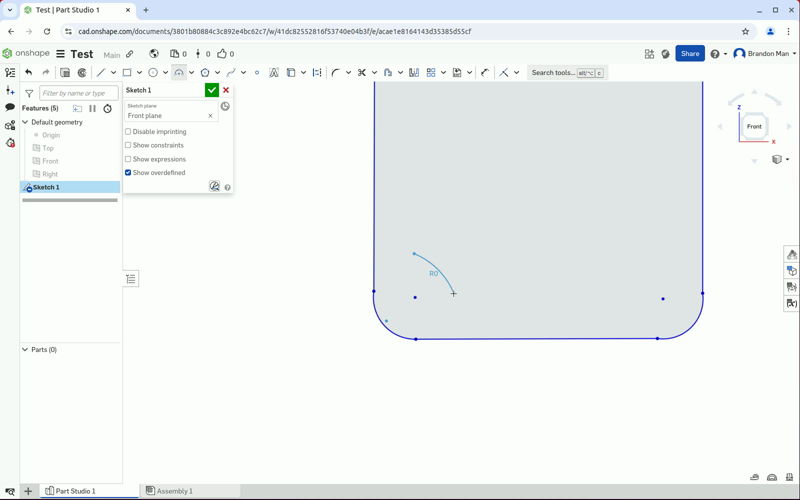
scroll(-6)
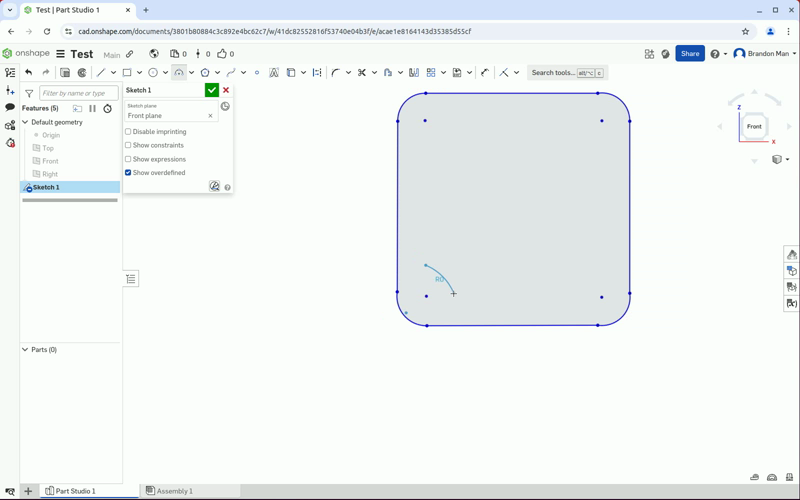
scroll(-6)
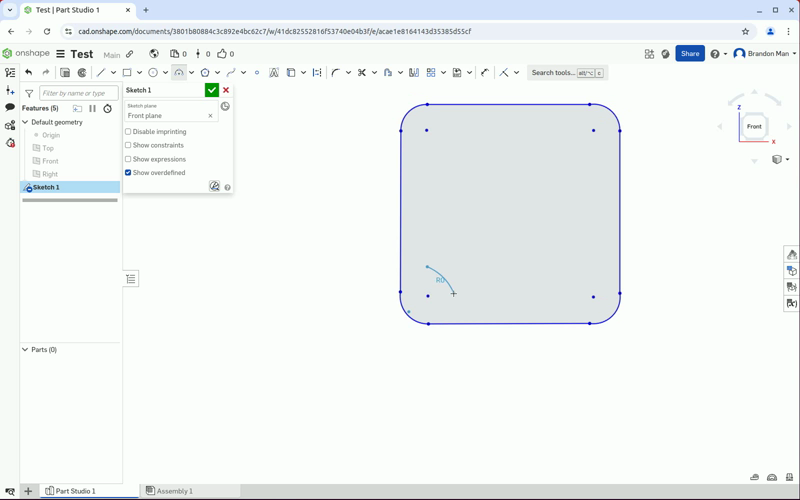
scroll(-6)
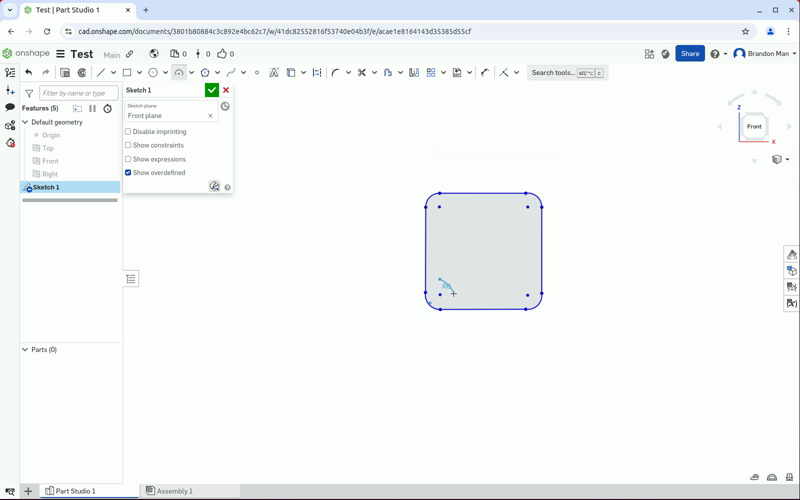
scroll(-6)
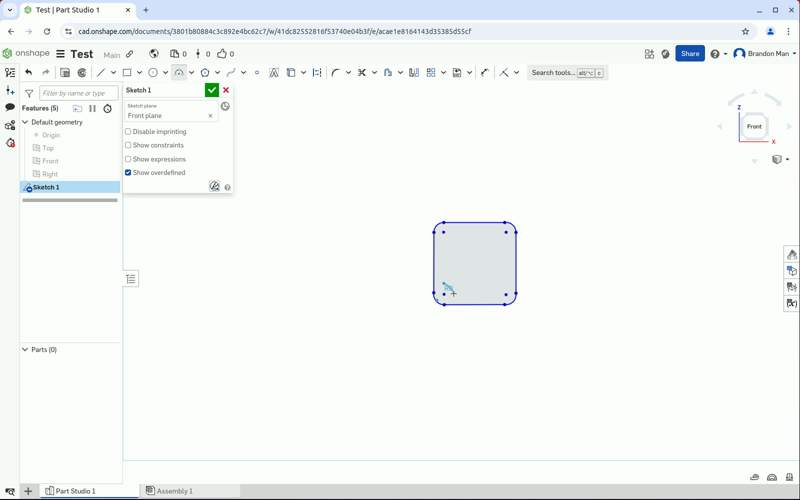
scroll(-6)
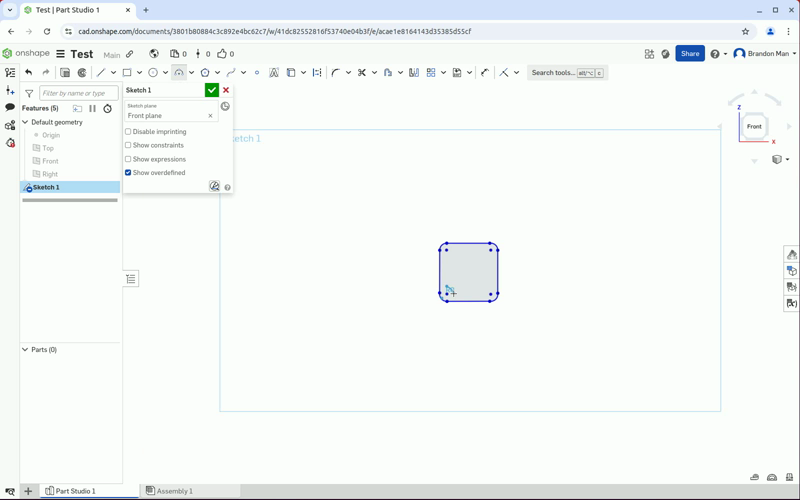
scroll(-6)
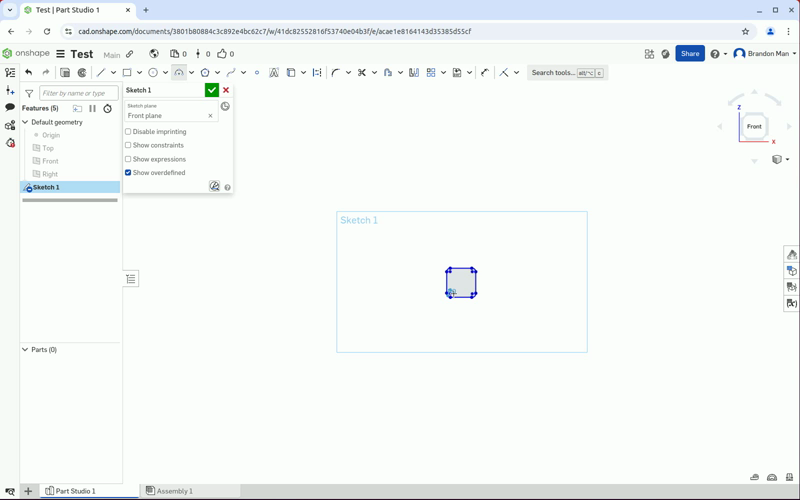
mouse_move(451, 292)
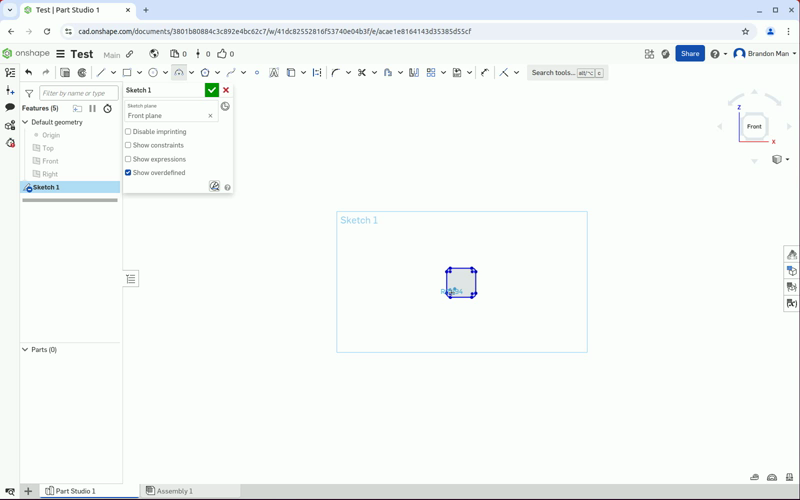
scroll(6)
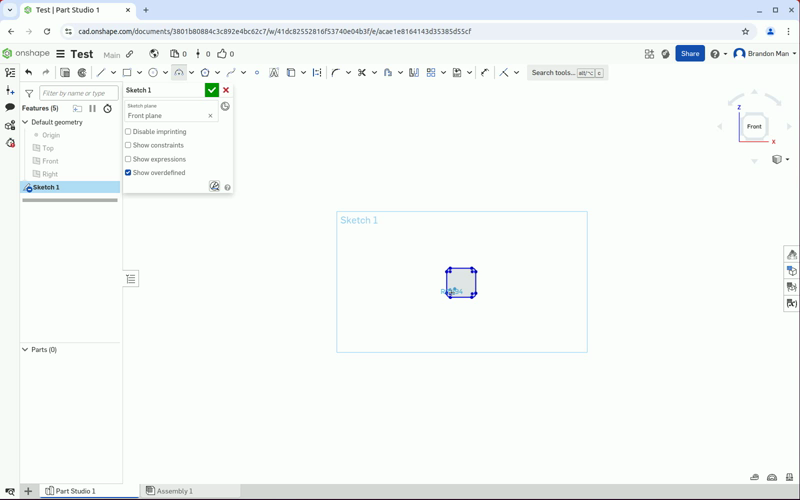
scroll(6)
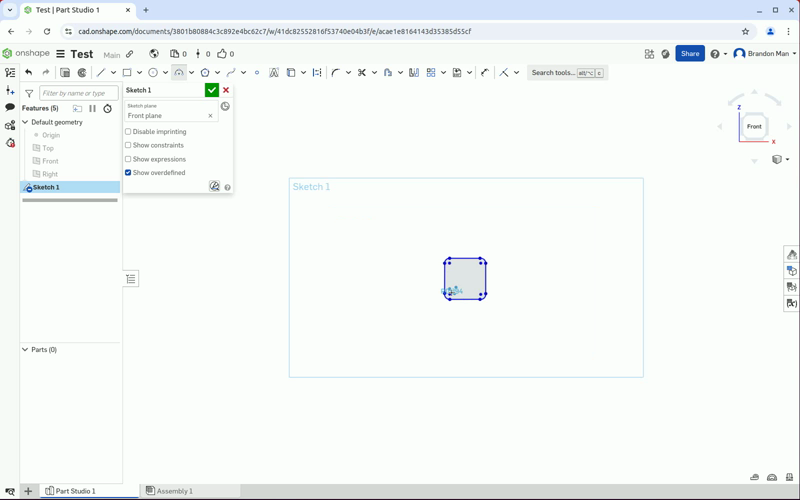
scroll(6)
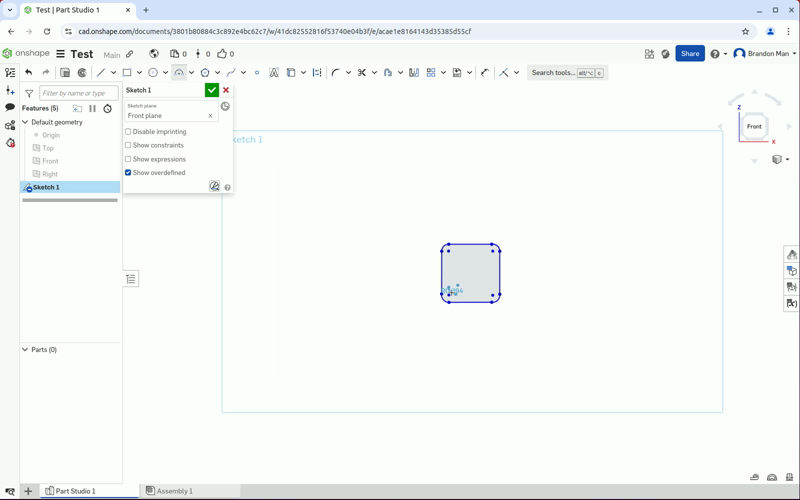
scroll(6)
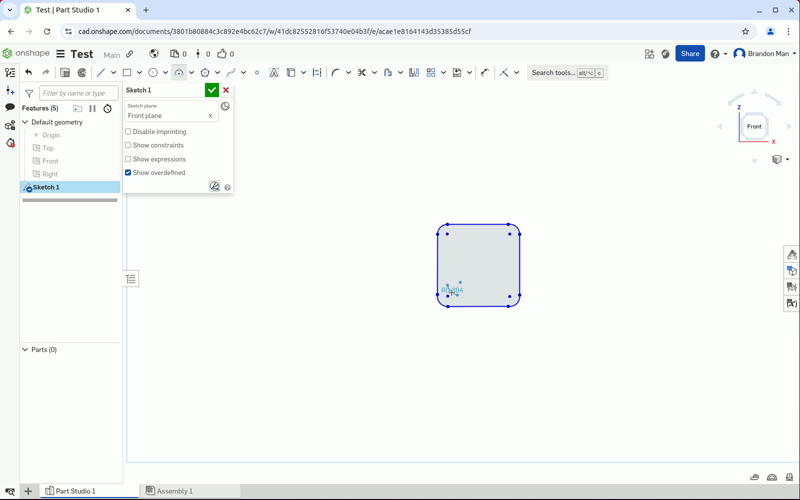
scroll(6)
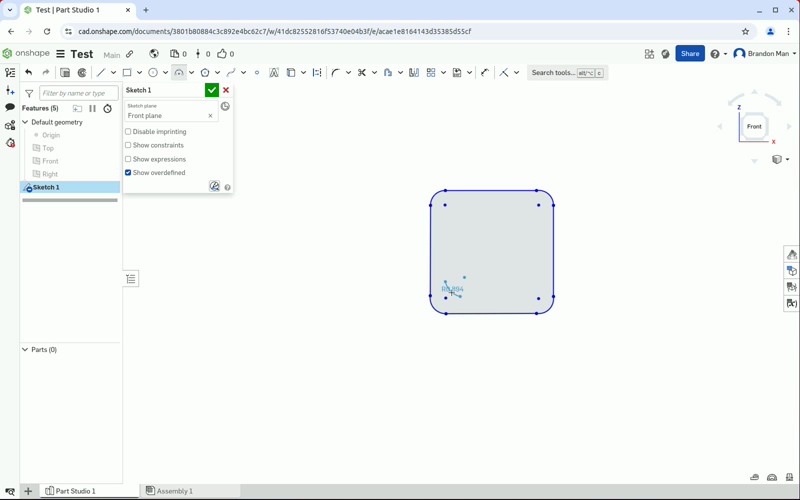
scroll(6)
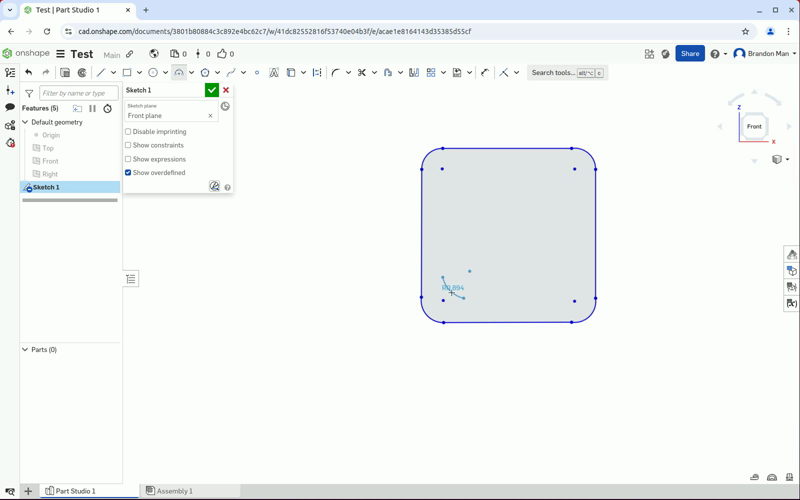
scroll(6)
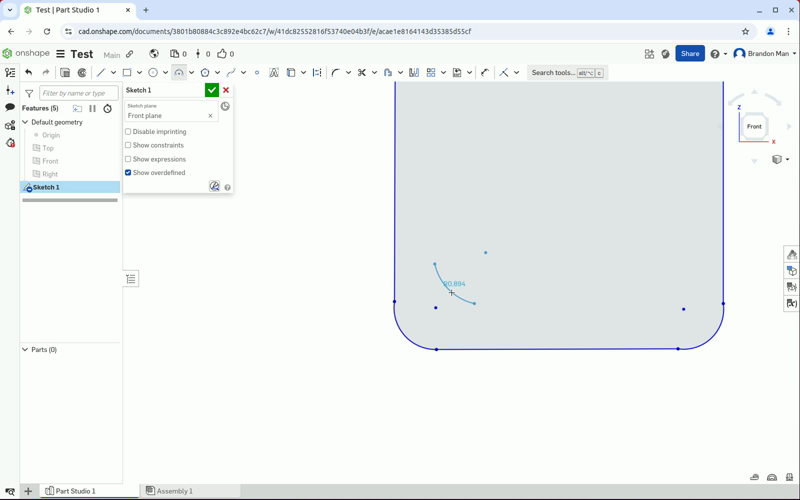
click(451, 292)
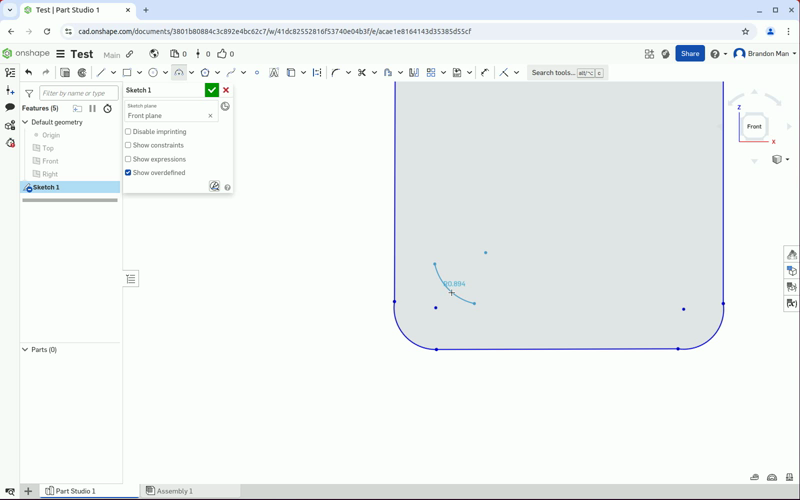
scroll(-6)
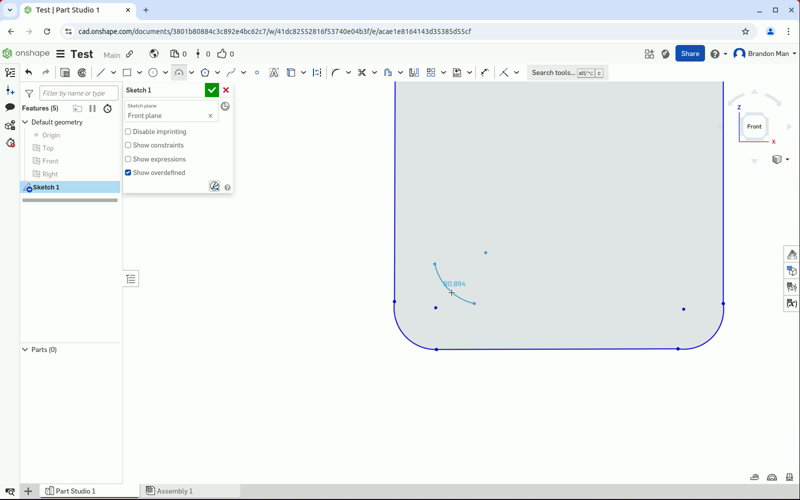
scroll(-6)
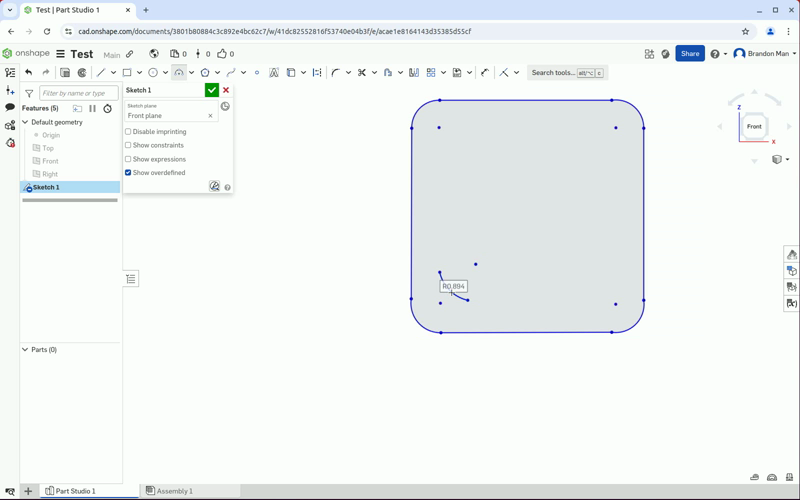
scroll(-6)
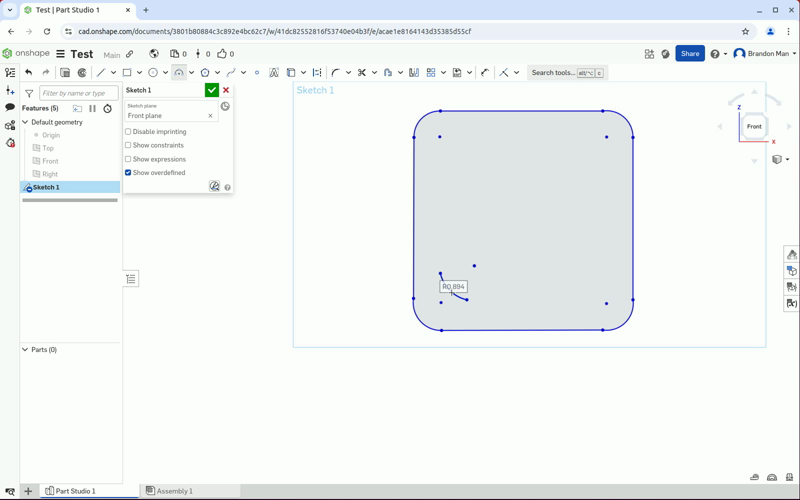
scroll(-6)
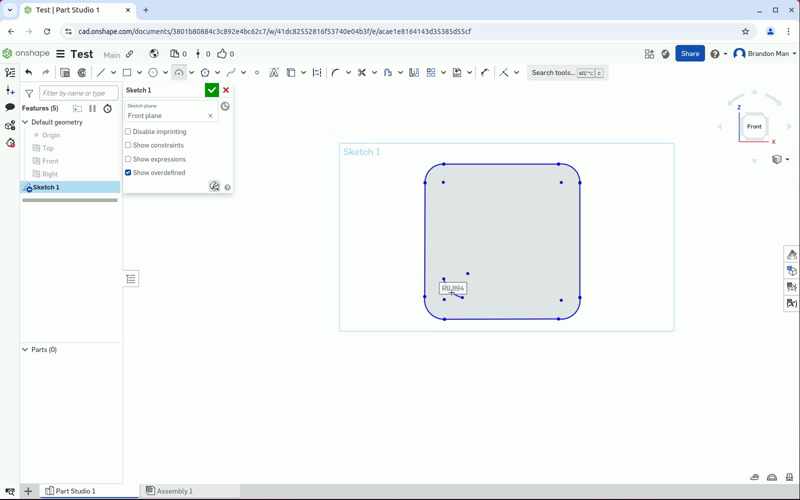
scroll(-6)
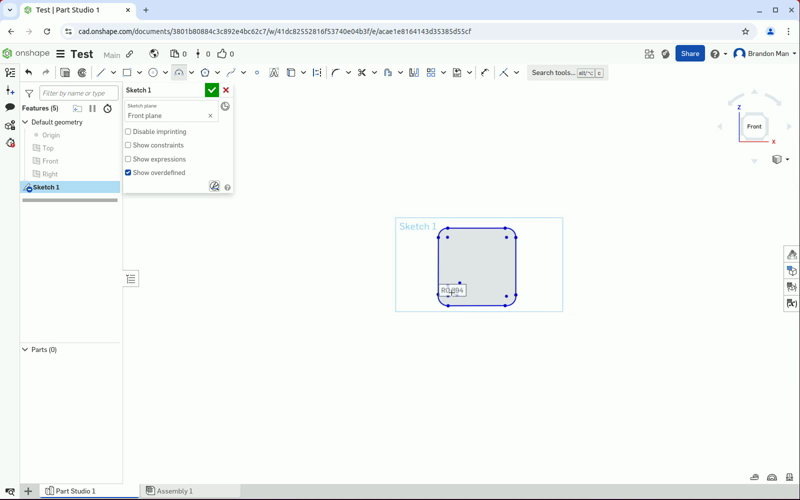
scroll(-6)
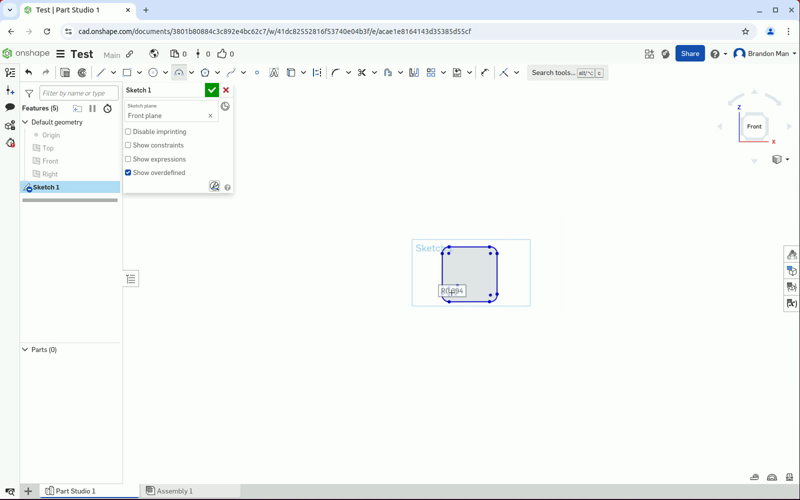
scroll(-6)
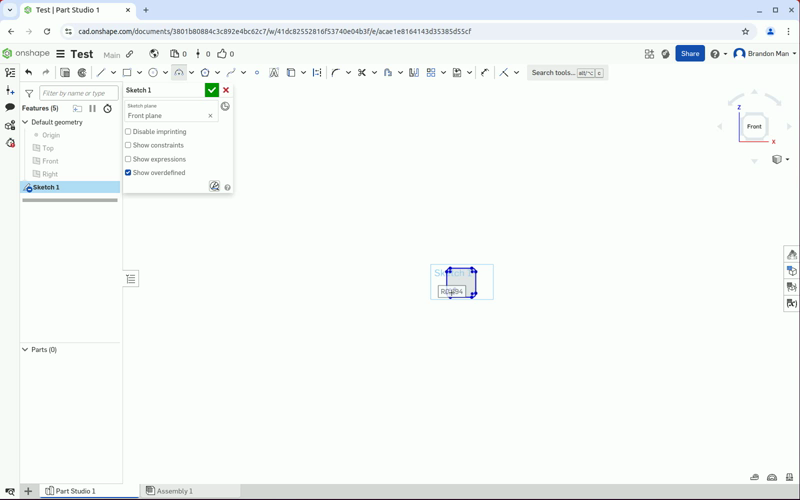
key_up(shift)
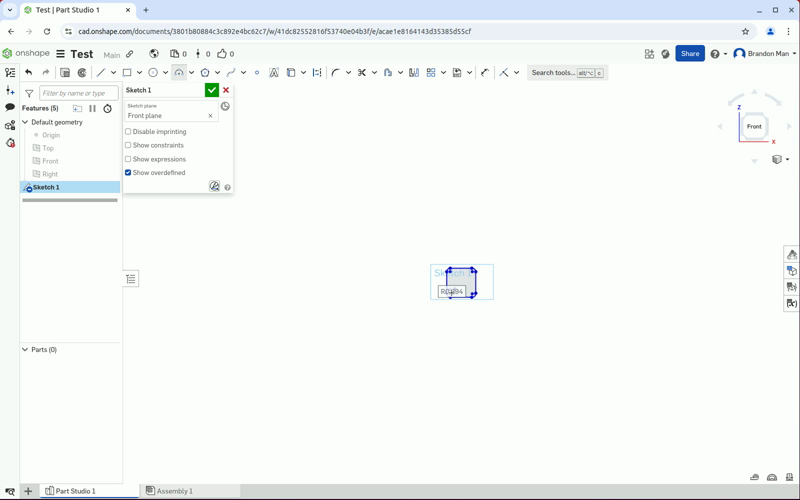
key(esc)
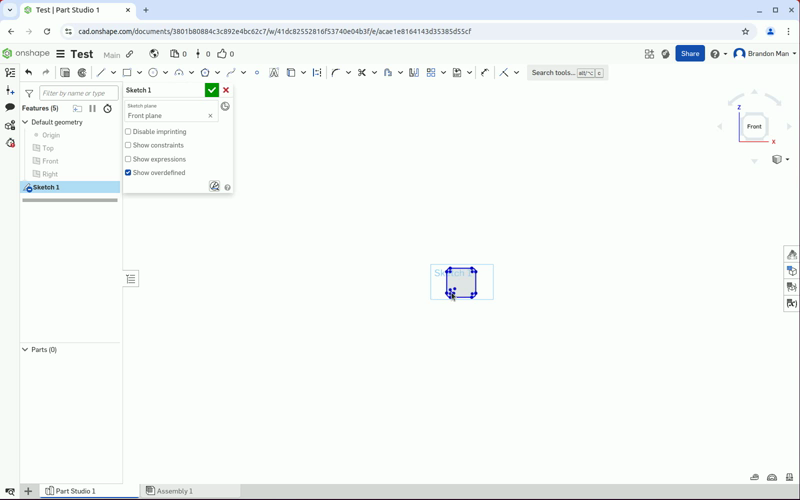
key(l)
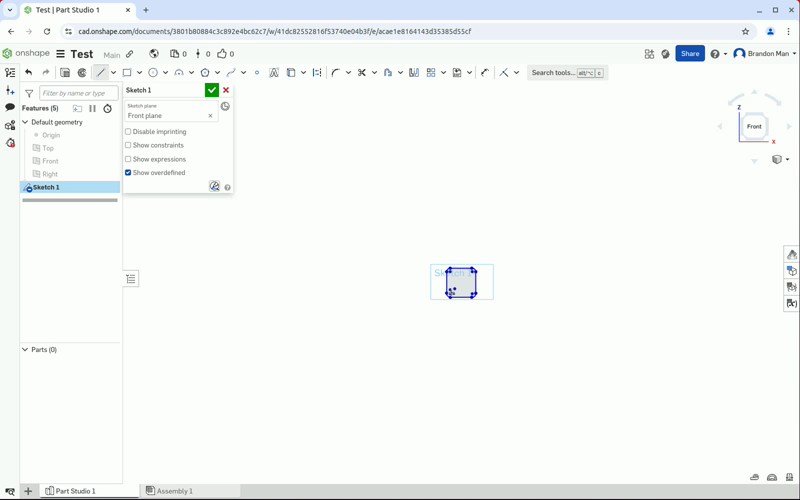
mouse_move(453, 293)
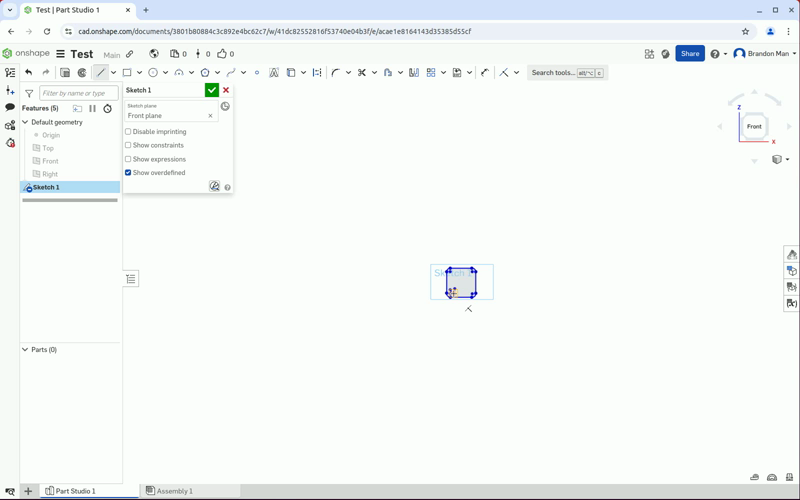
scroll(6)
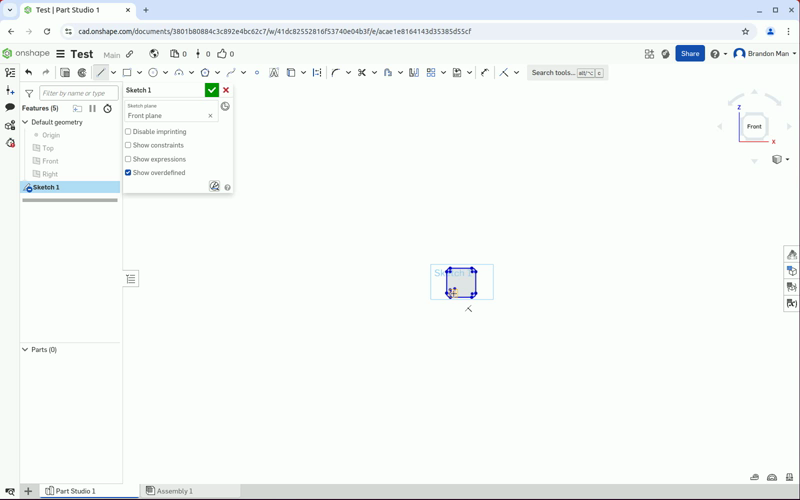
scroll(6)
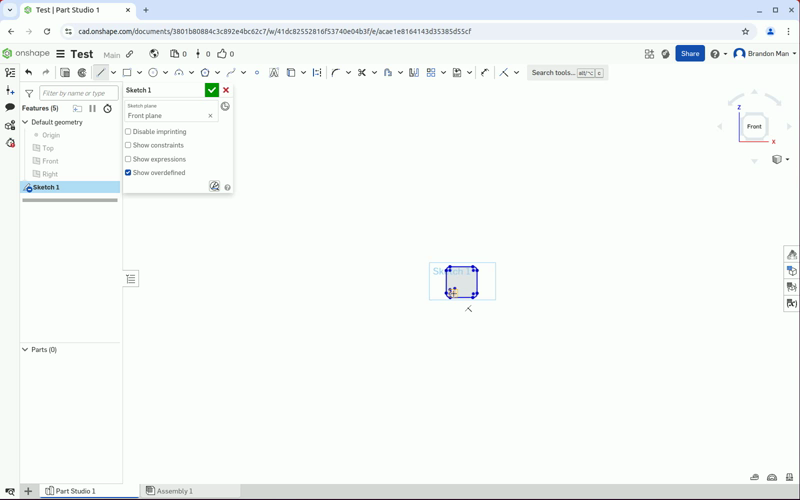
scroll(6)
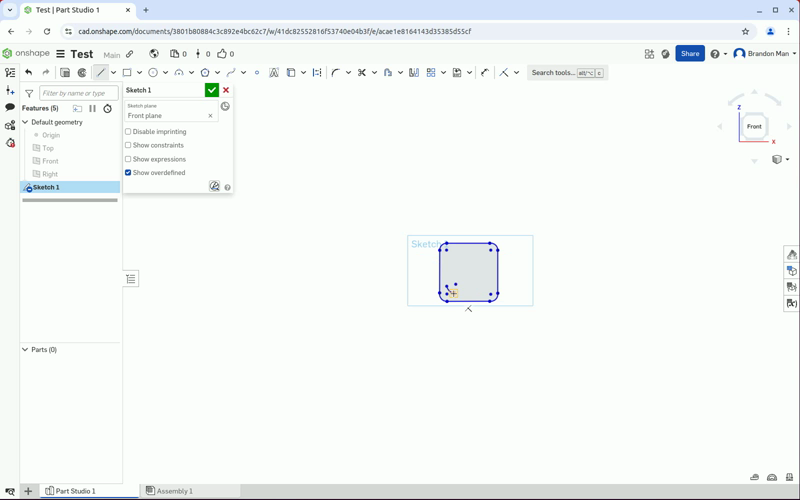
scroll(6)
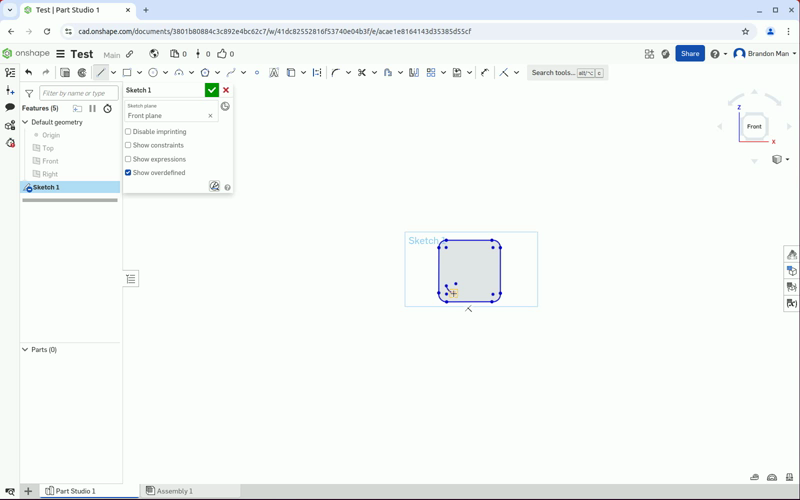
scroll(6)
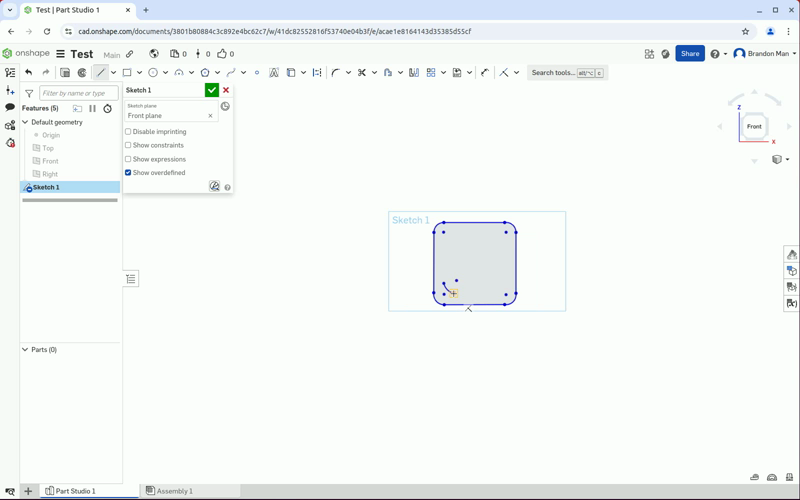
scroll(6)
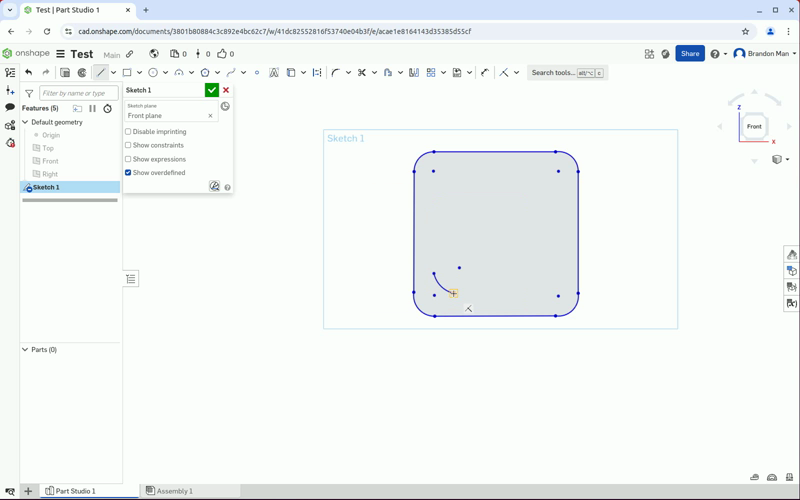
scroll(6)
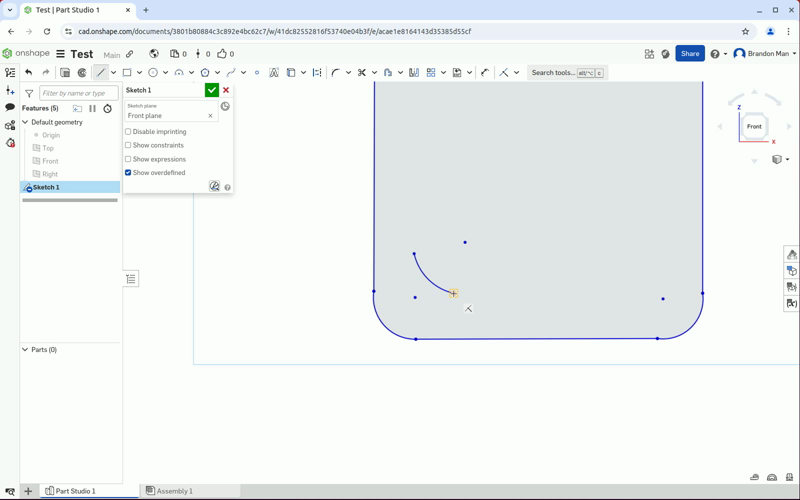
click(453, 293)
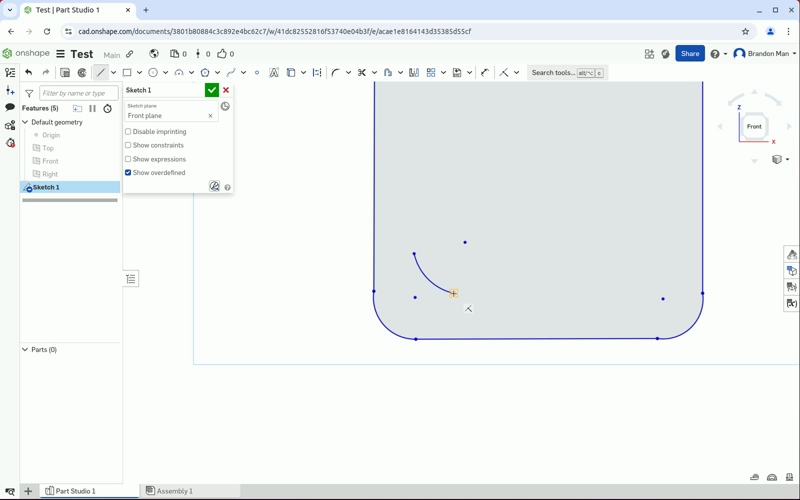
scroll(-6)
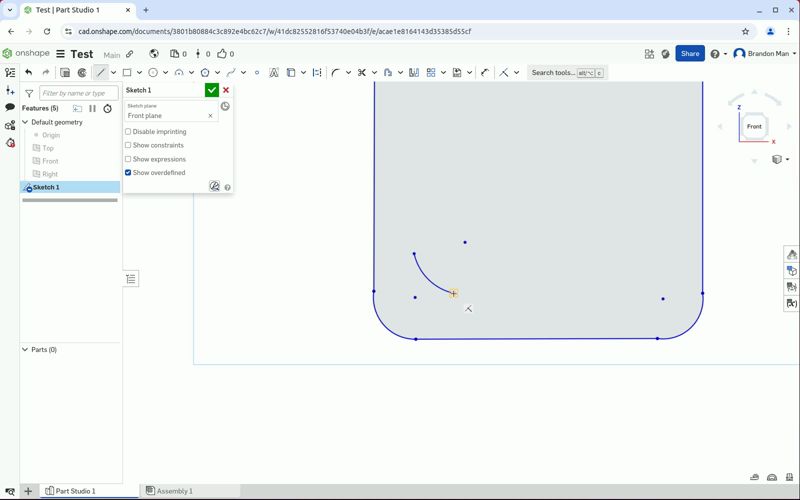
scroll(-6)
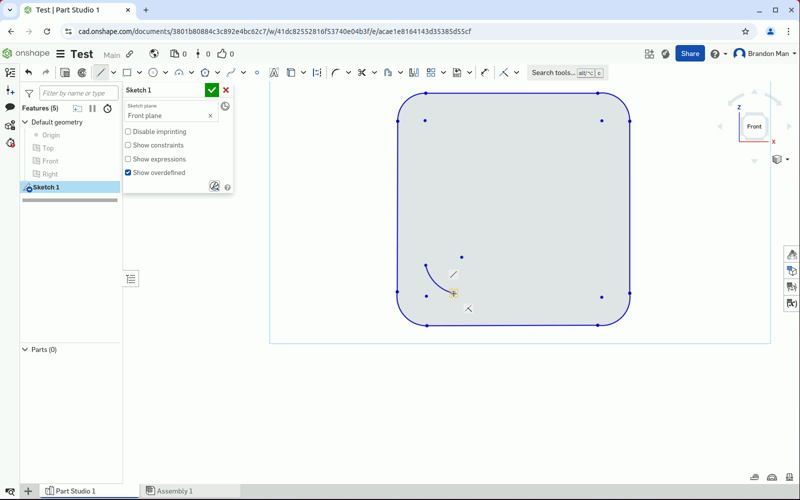
scroll(-6)
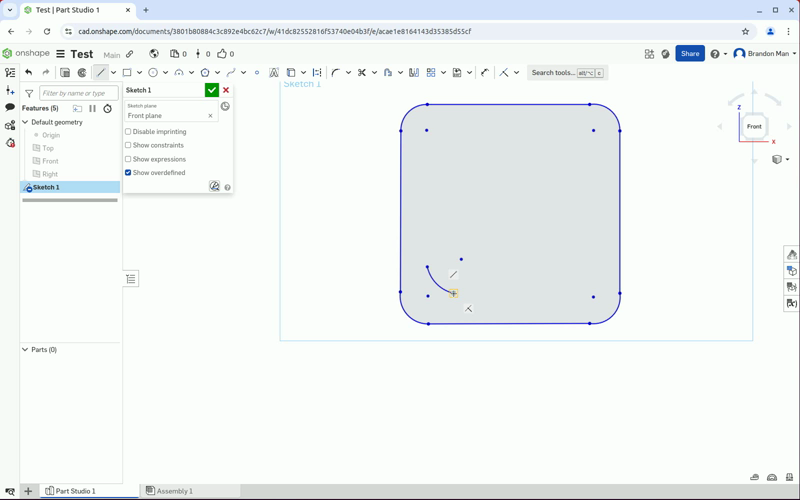
scroll(-6)
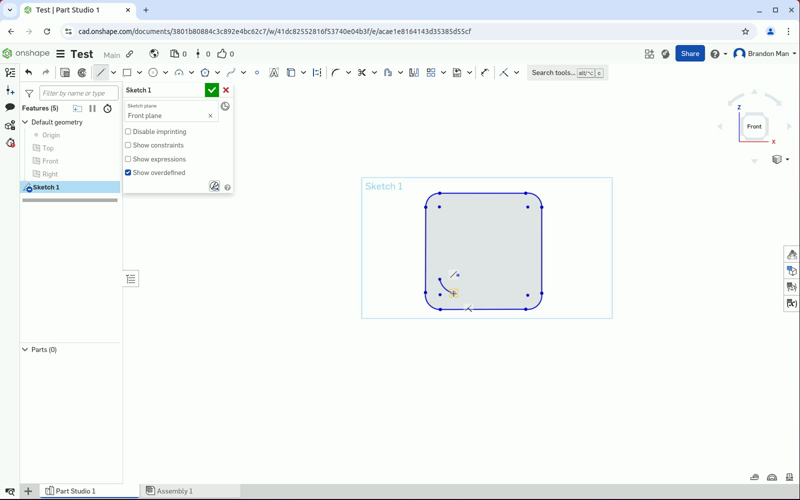
scroll(-6)
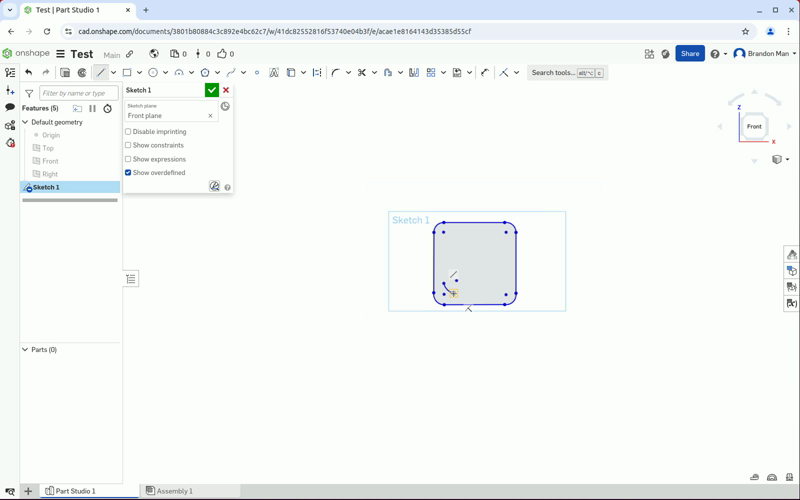
scroll(-6)
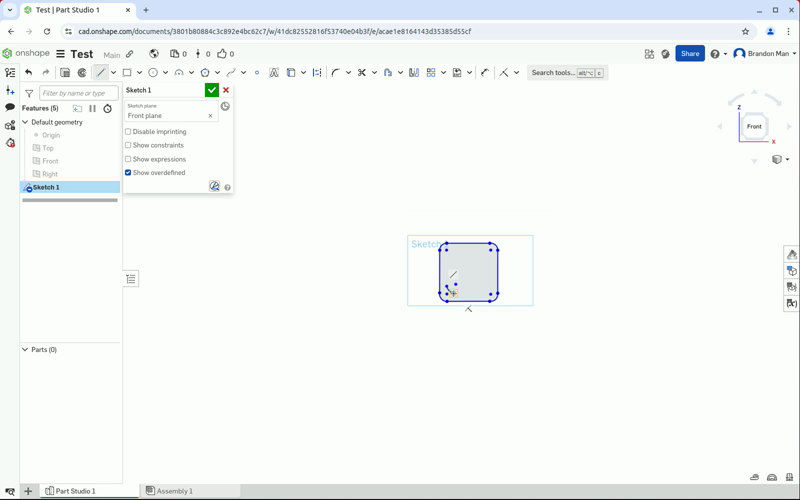
scroll(-6)
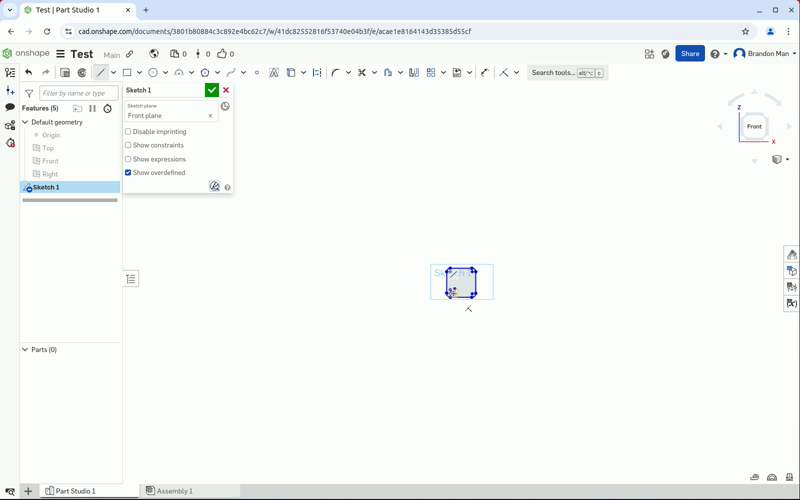
key_down(shift)
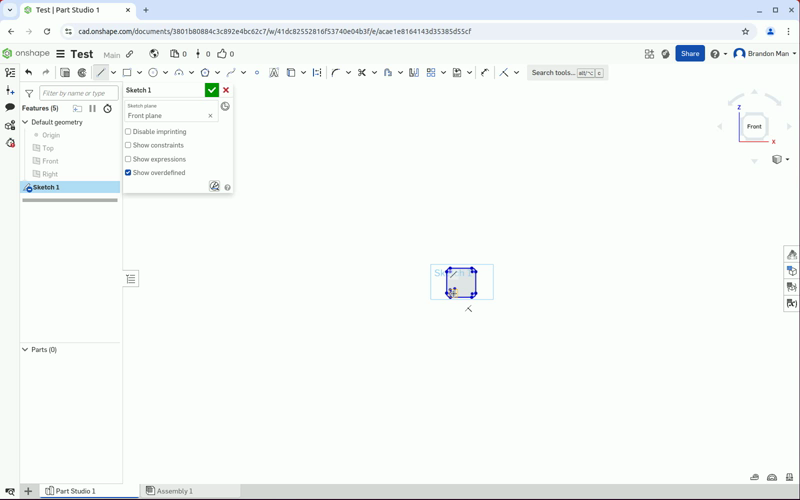
mouse_move(483, 293)
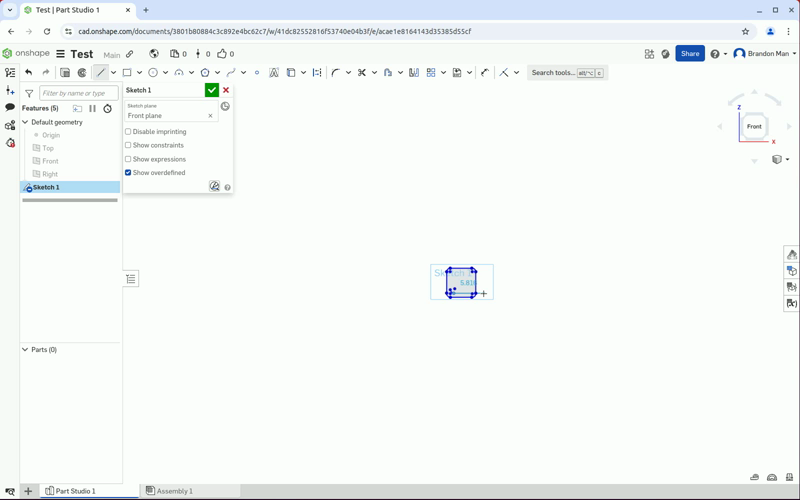
mouse_move(468, 293)
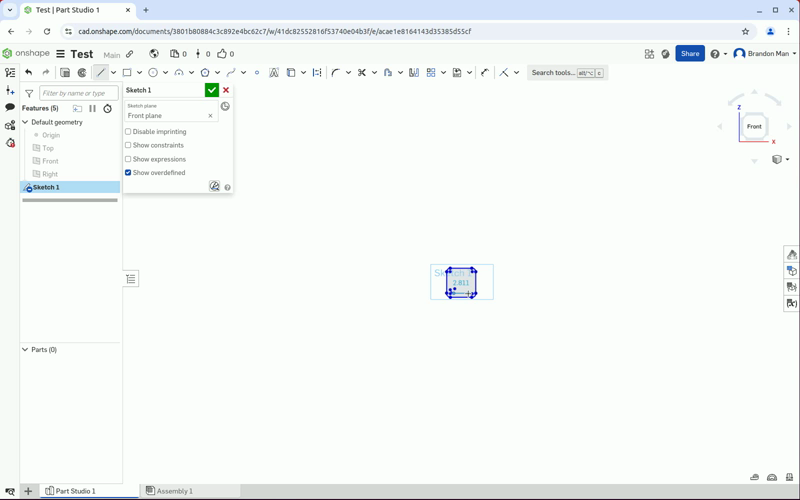
scroll(6)
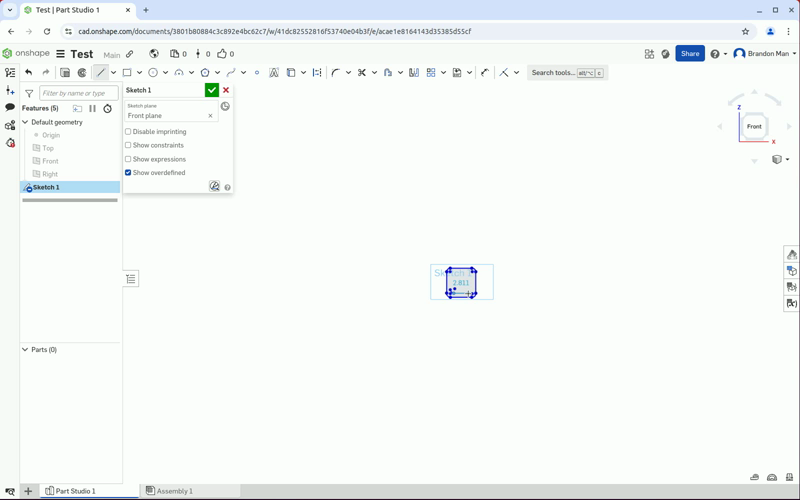
scroll(6)
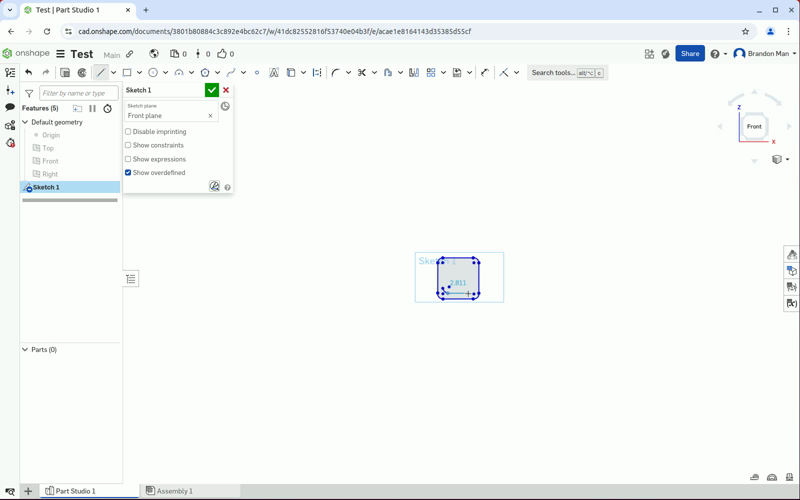
scroll(6)
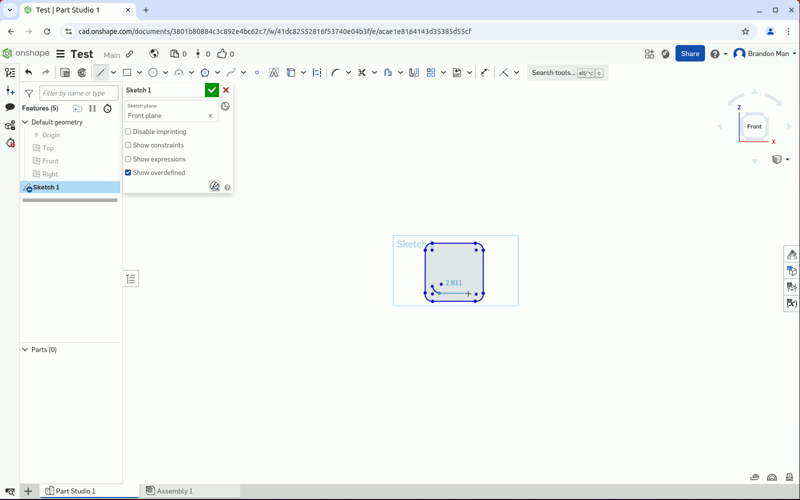
scroll(6)
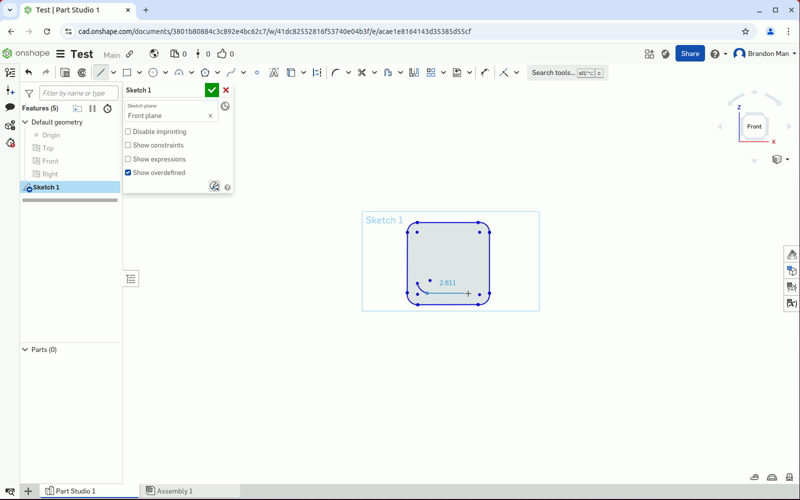
scroll(6)
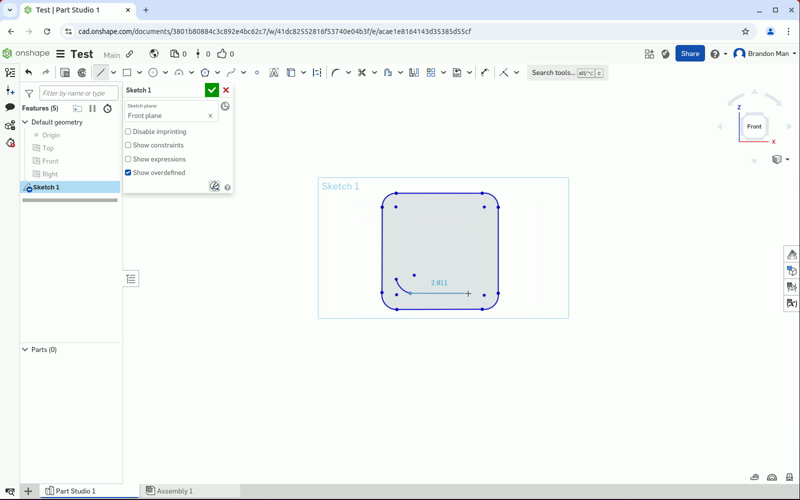
scroll(6)
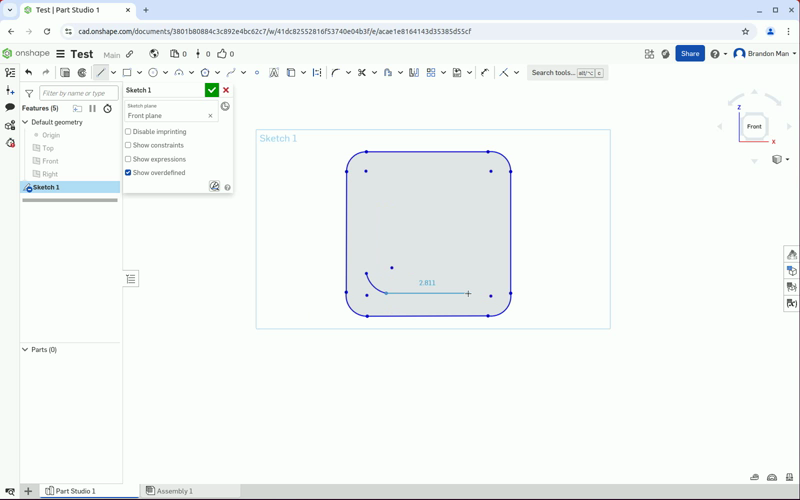
scroll(6)
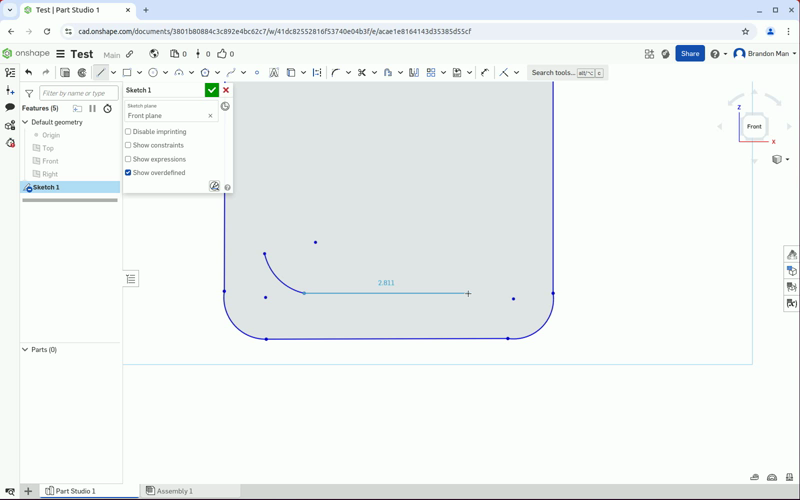
click(468, 293)
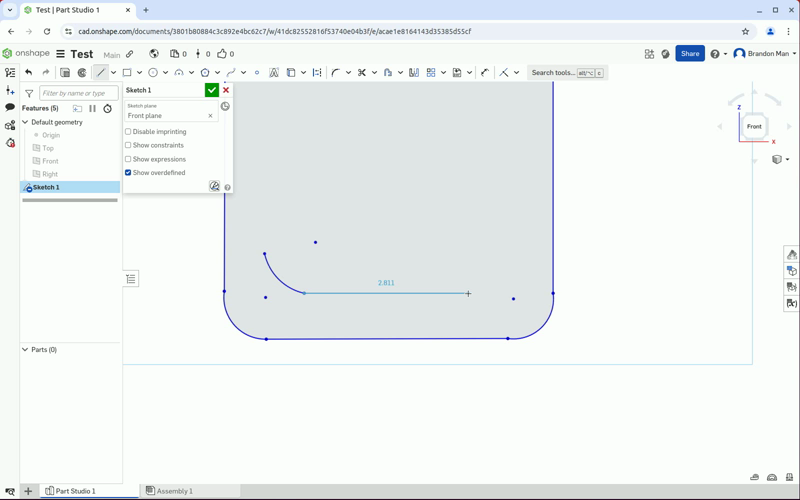
scroll(-6)
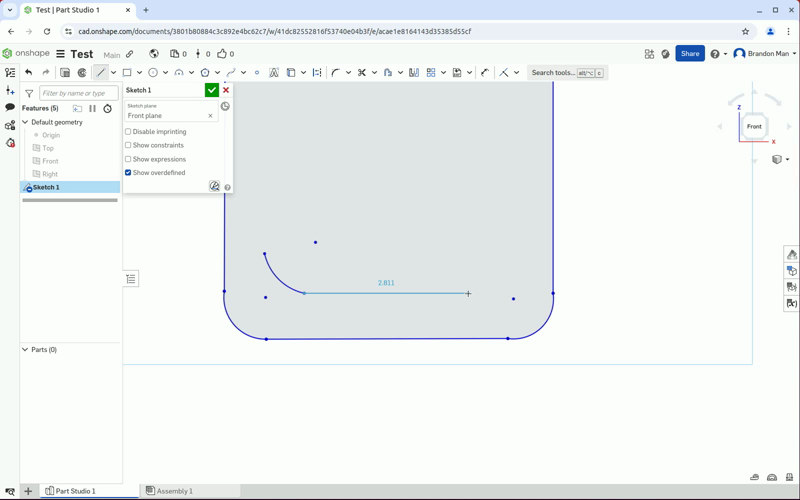
scroll(-6)
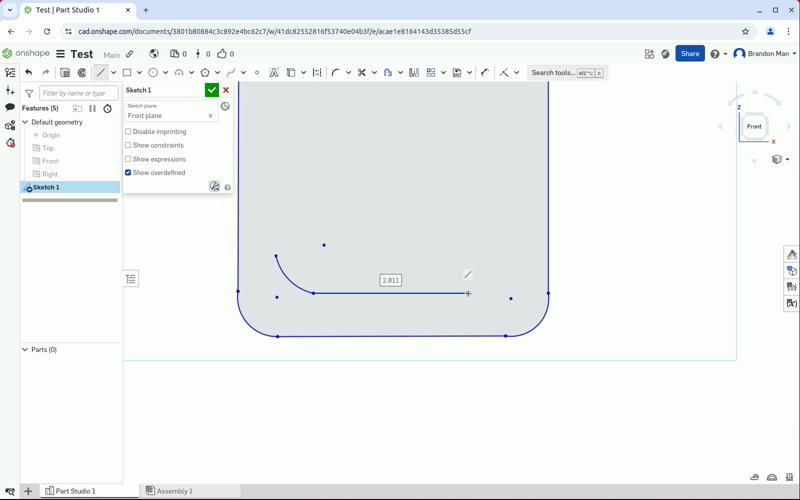
scroll(-6)
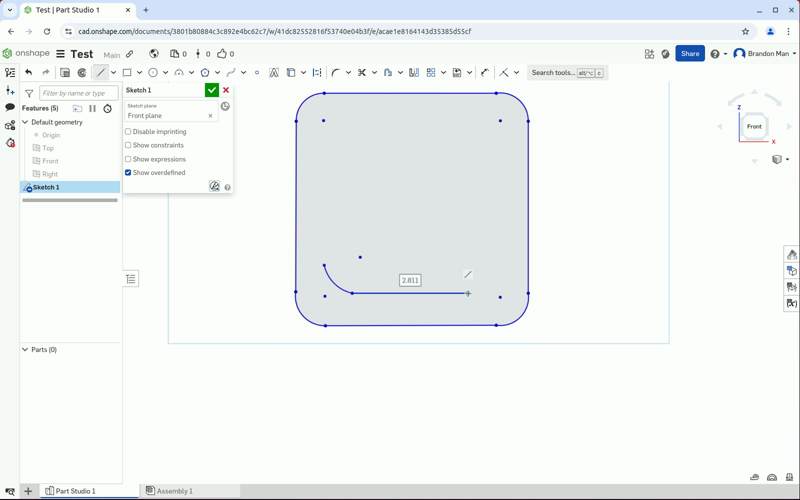
scroll(-6)
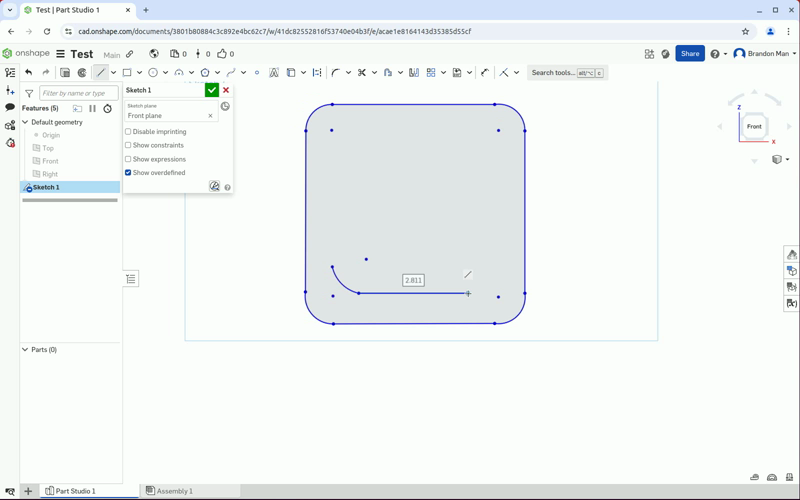
scroll(-6)
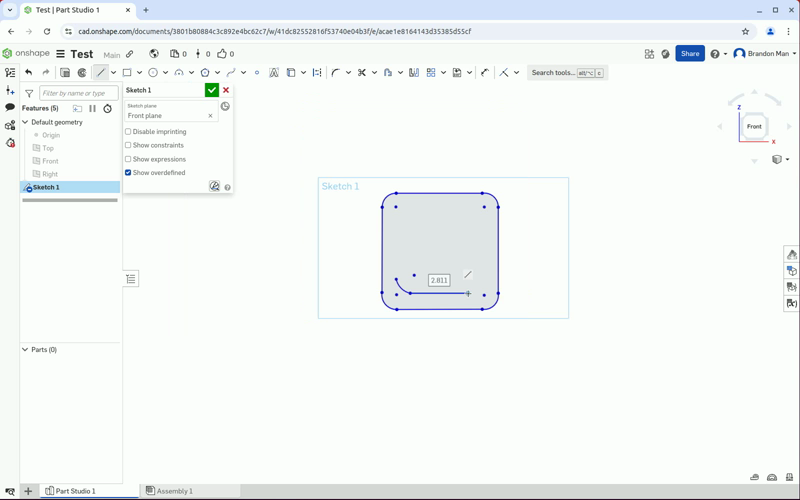
scroll(-6)
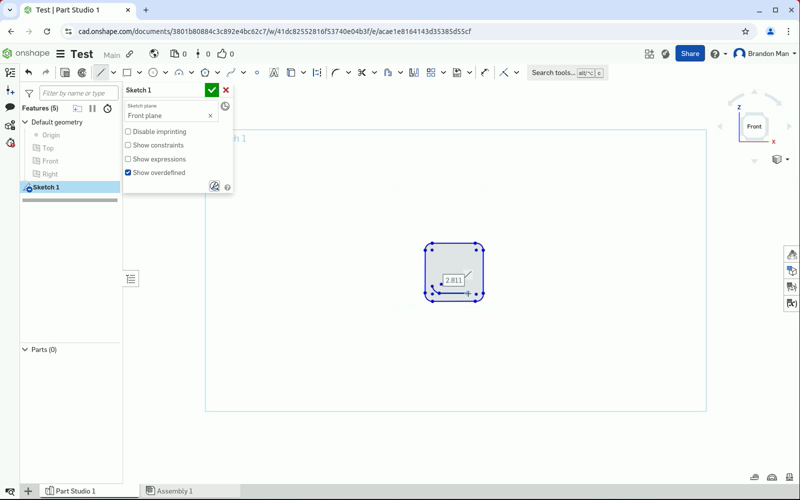
scroll(-6)
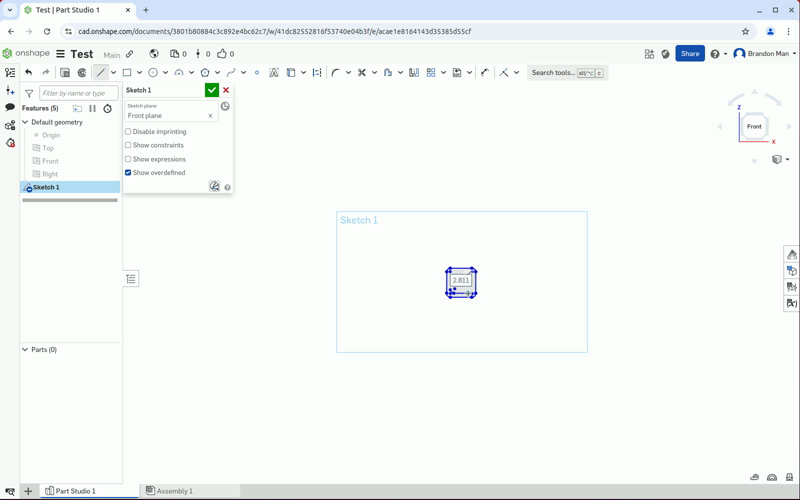
key_up(shift)
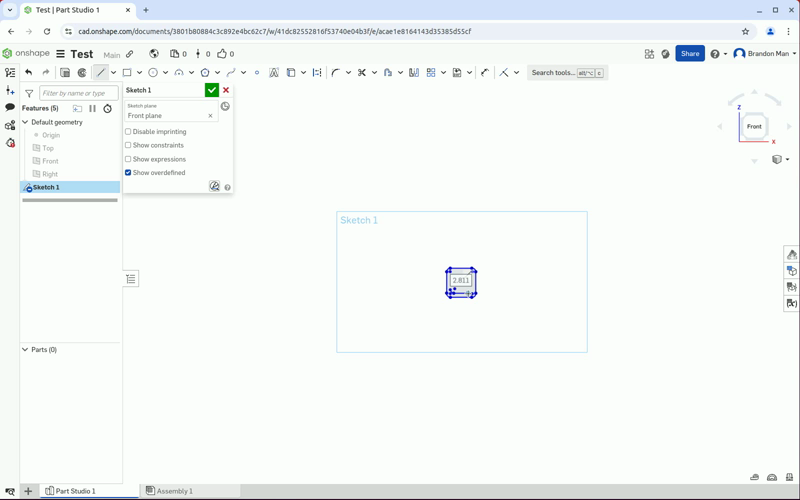
key(esc)
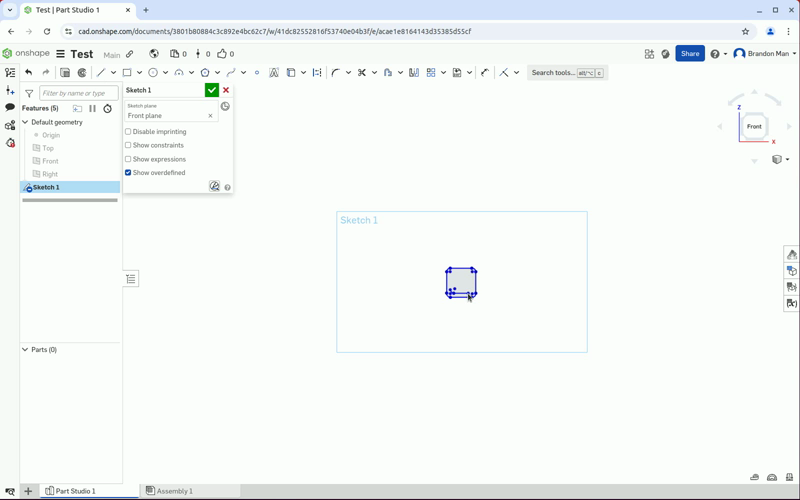
key(a)
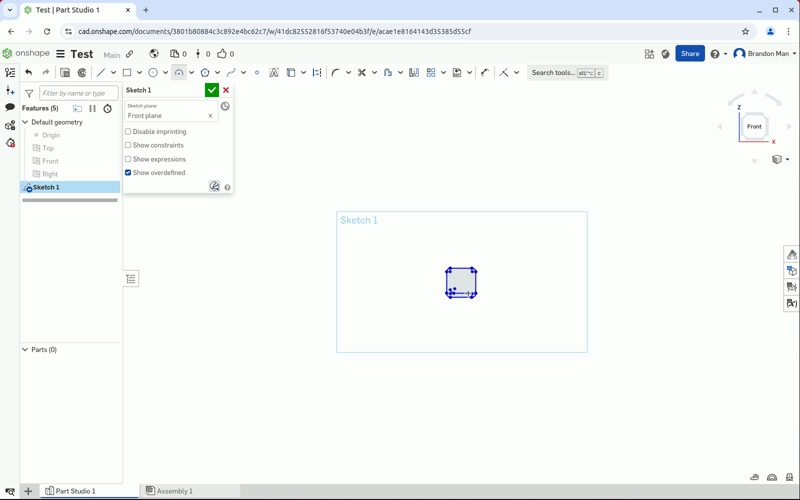
mouse_move(468, 293)
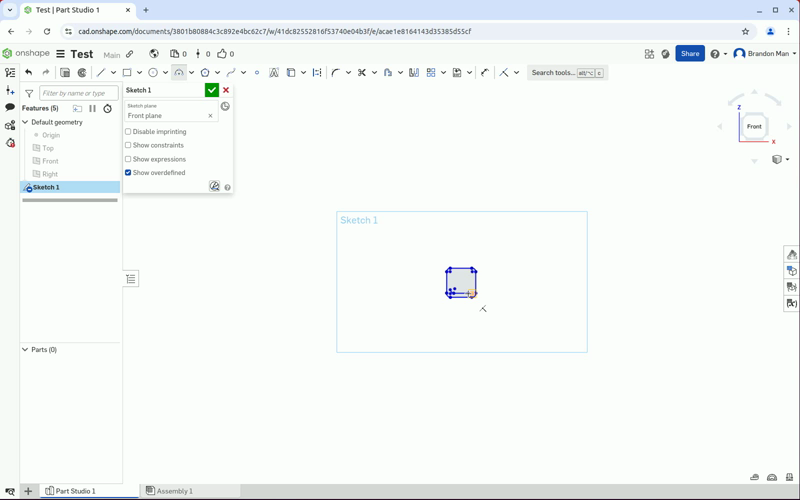
scroll(6)
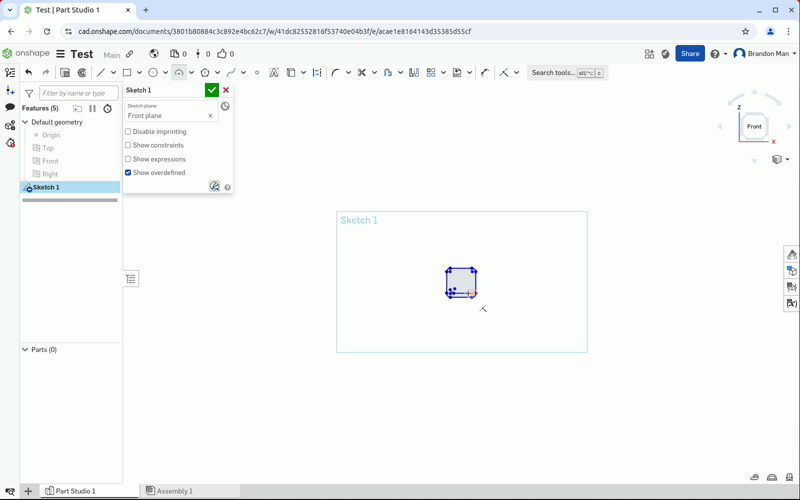
scroll(6)
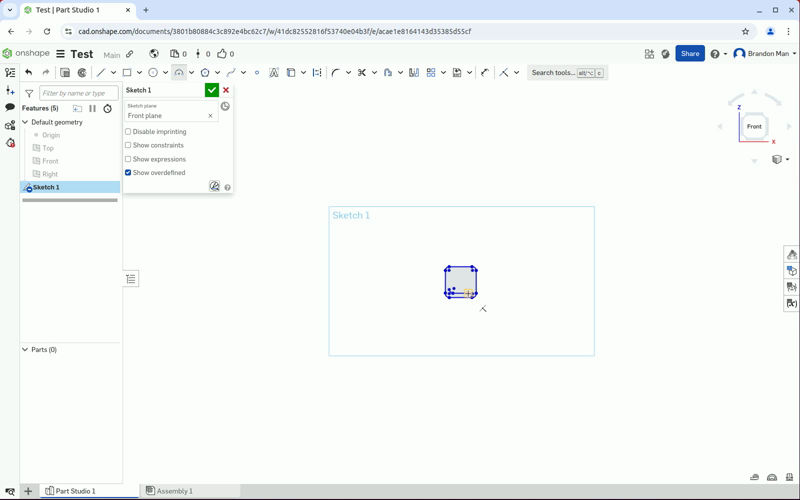
scroll(6)
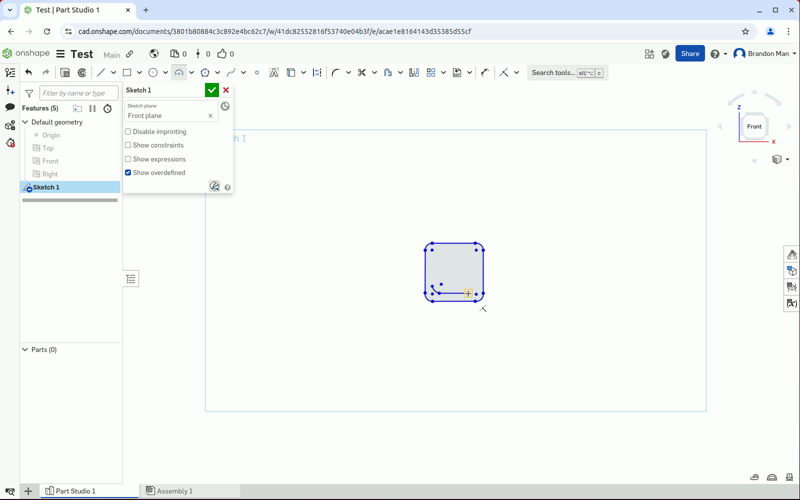
scroll(6)
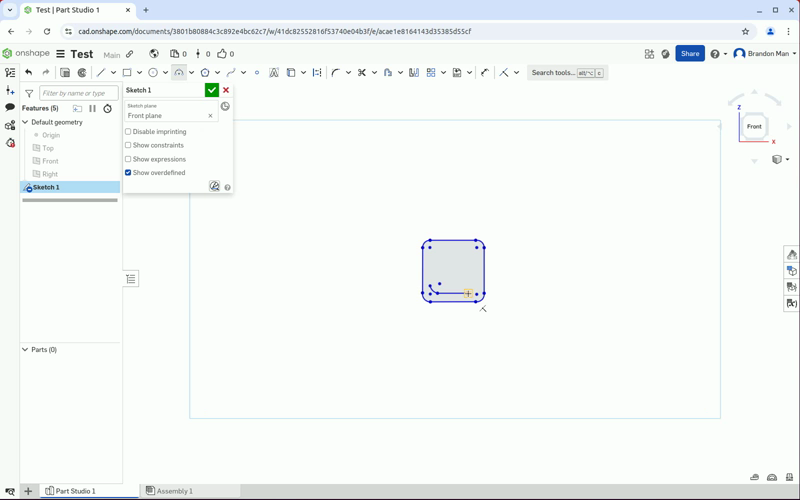
scroll(6)
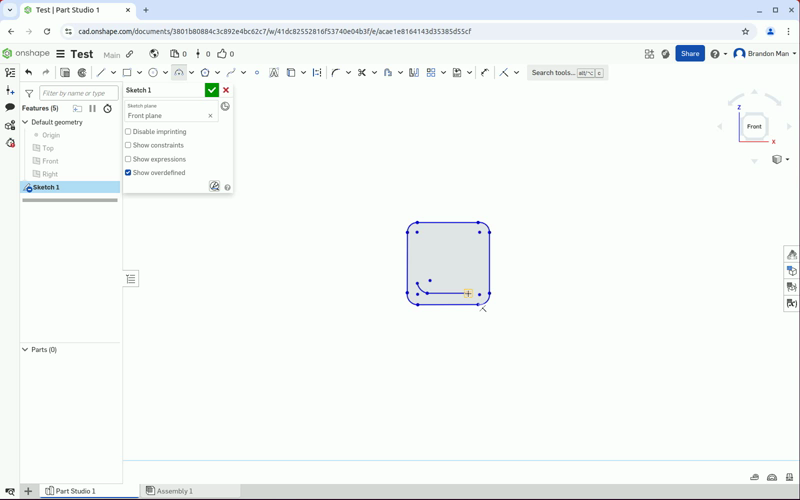
scroll(6)
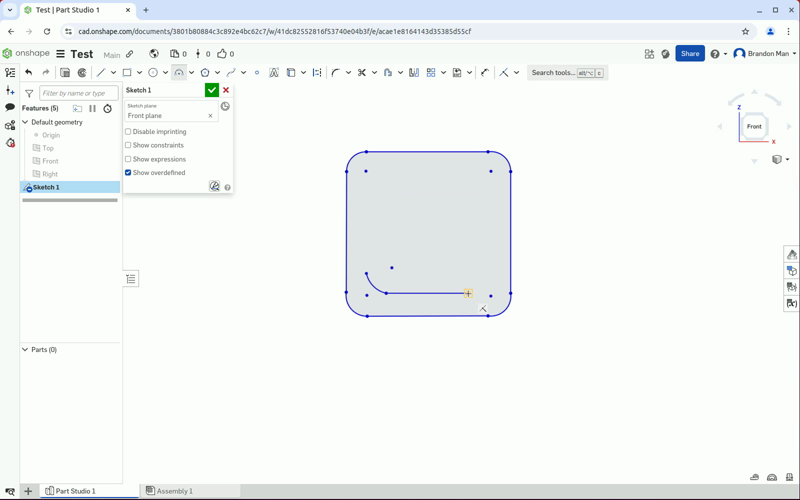
scroll(6)
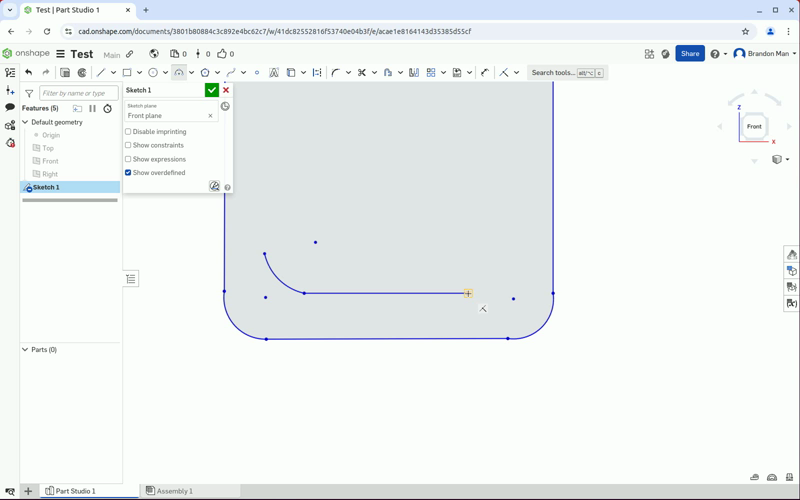
click(468, 293)
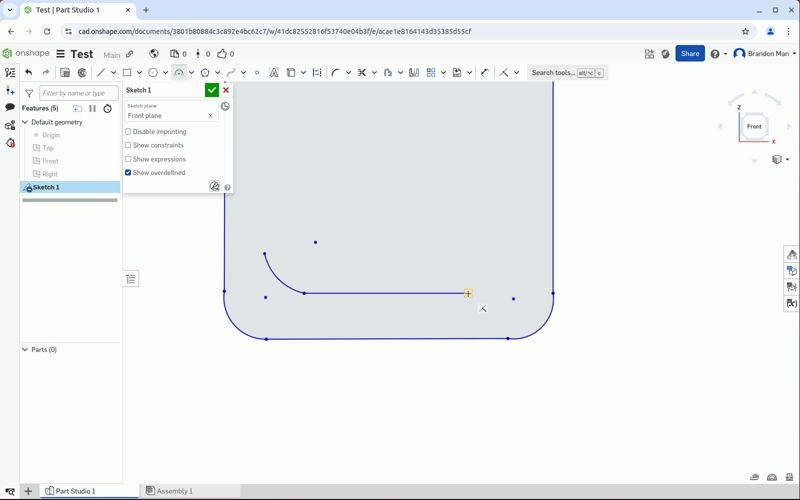
scroll(-6)
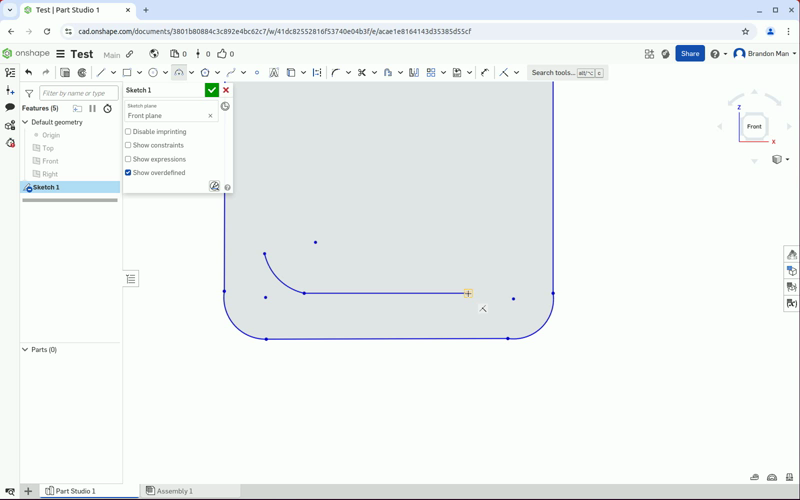
scroll(-6)
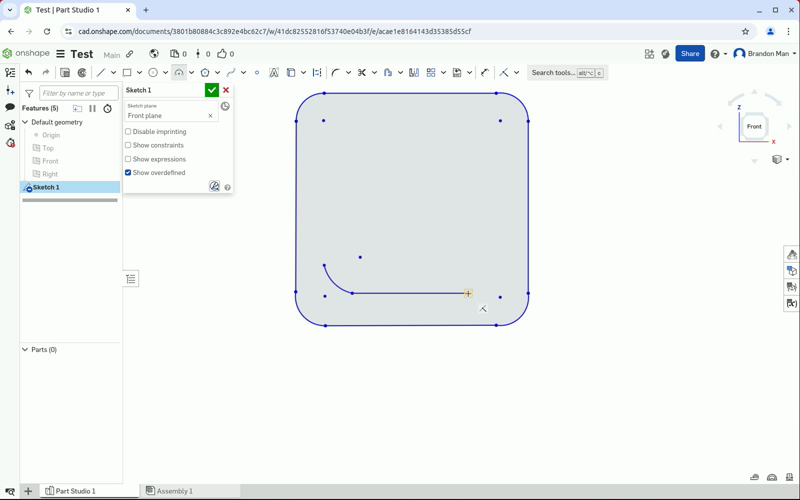
scroll(-6)
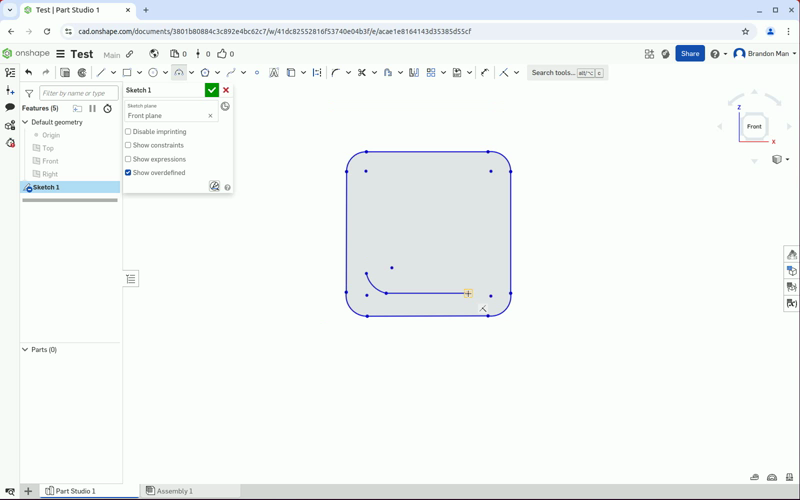
scroll(-6)
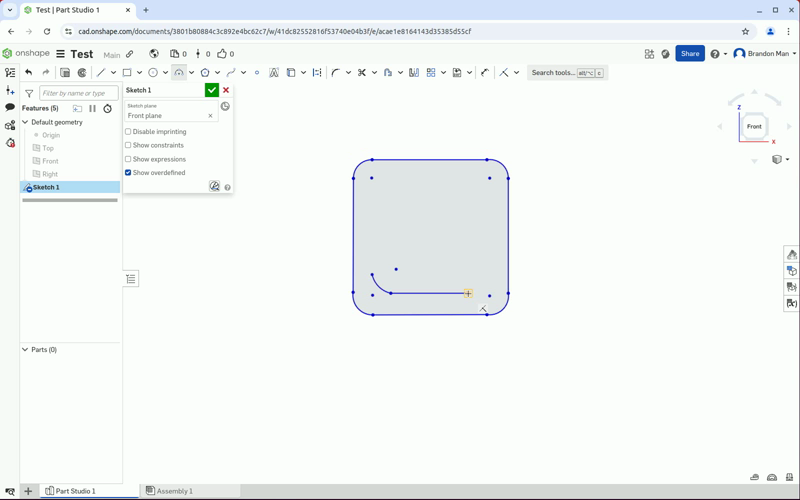
scroll(-6)
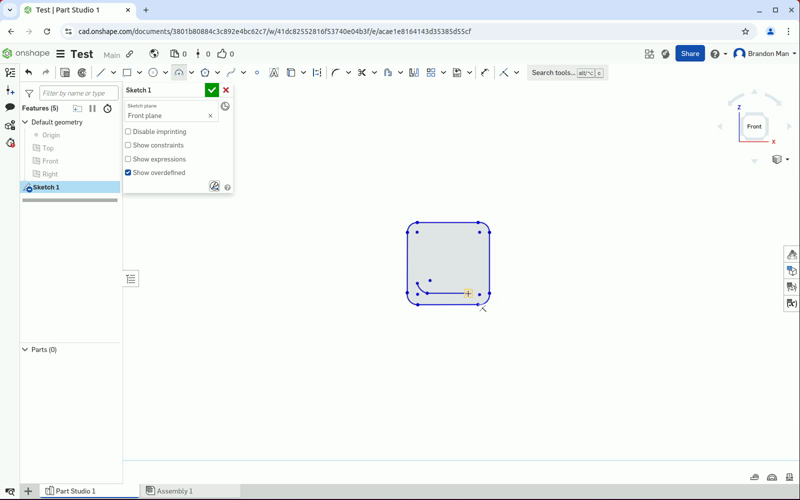
scroll(-6)
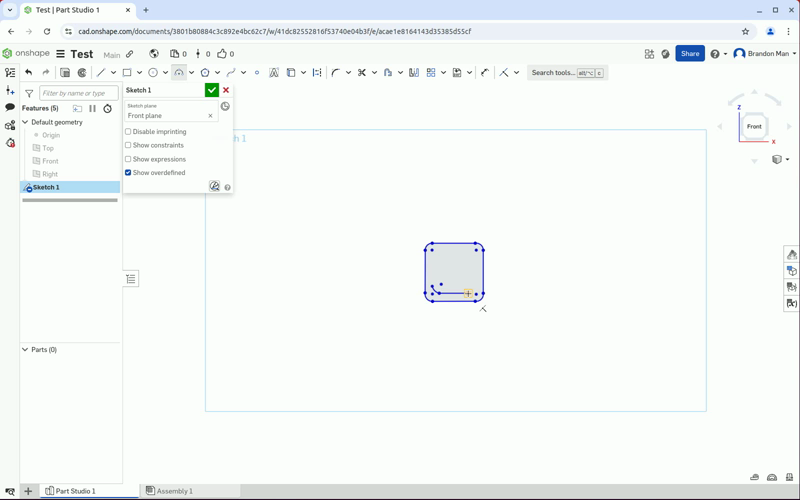
scroll(-6)
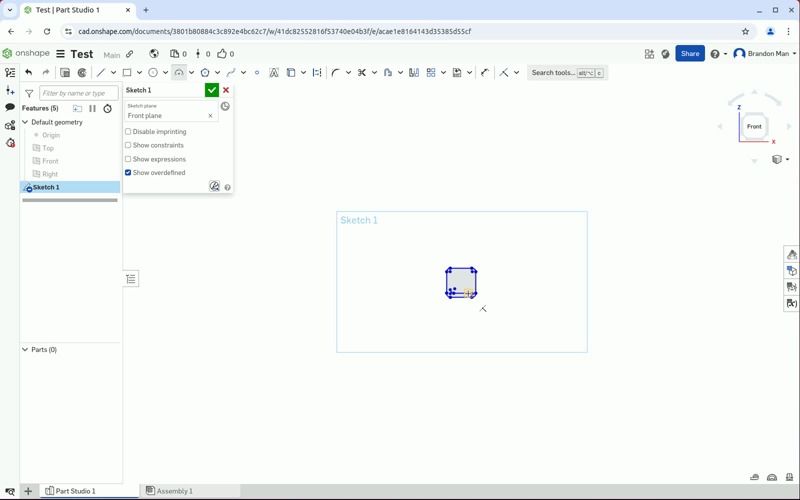
key_down(shift)
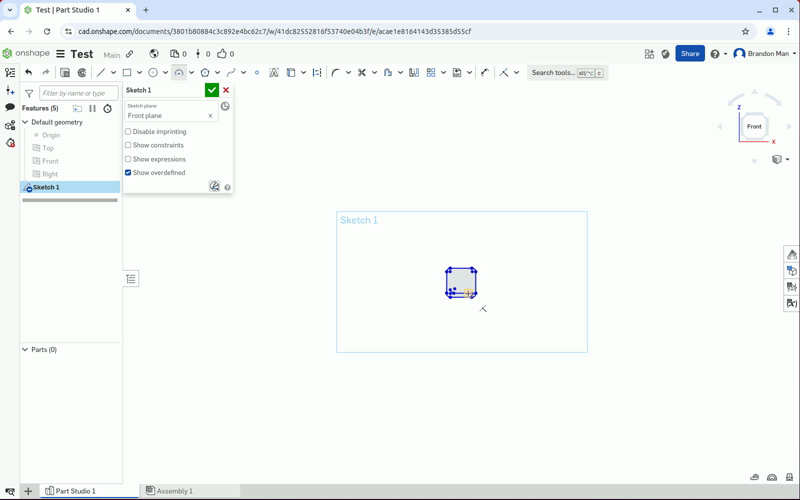
mouse_move(471, 289)
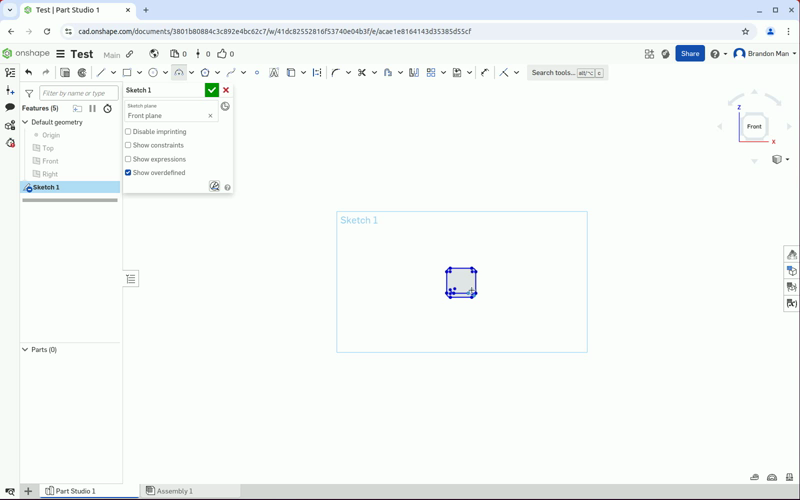
scroll(6)
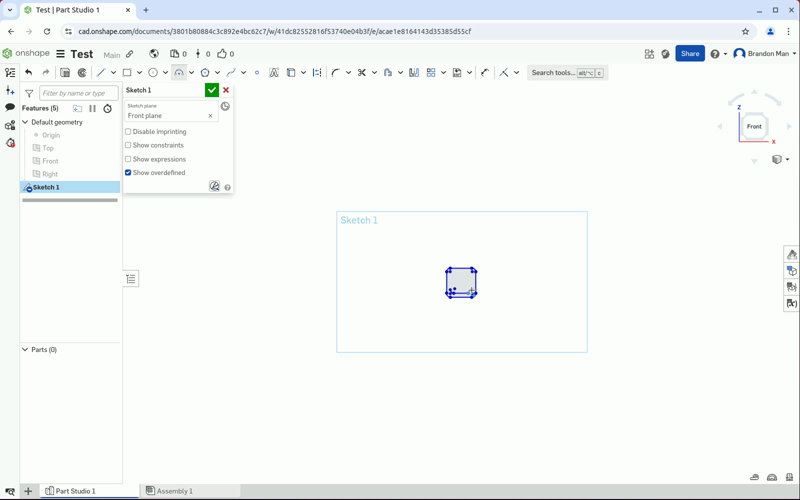
scroll(6)
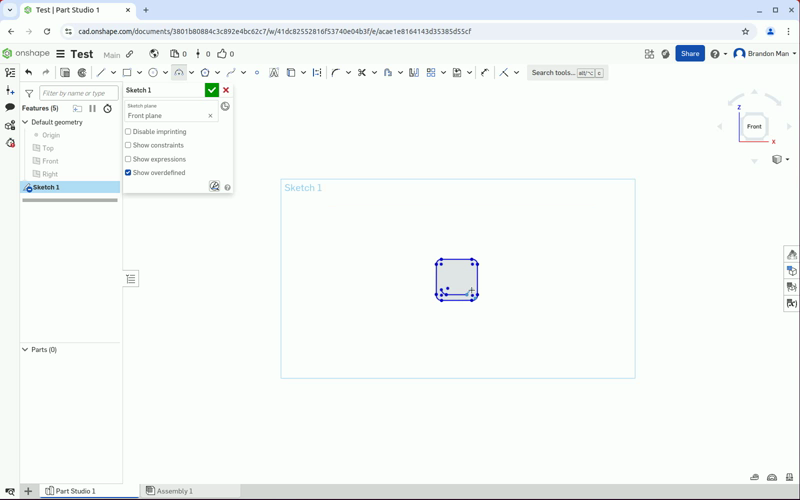
scroll(6)
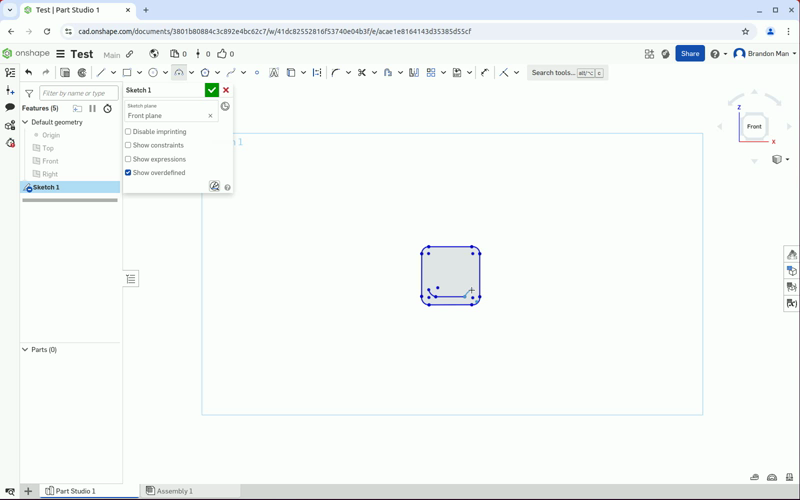
scroll(6)
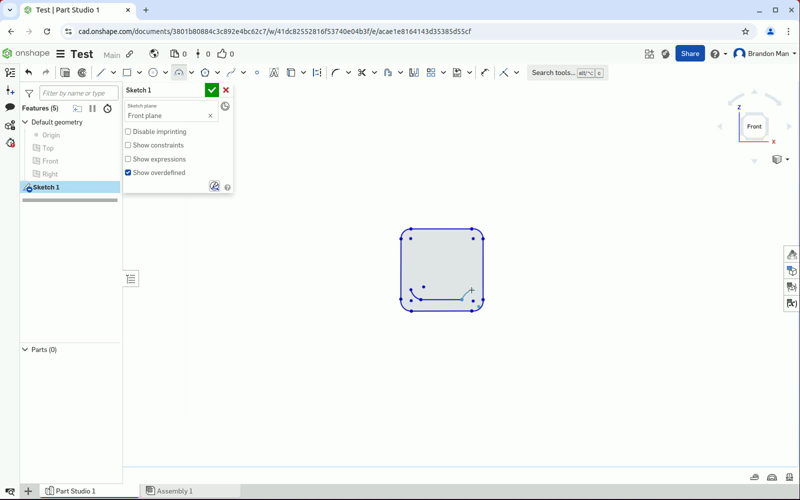
scroll(6)
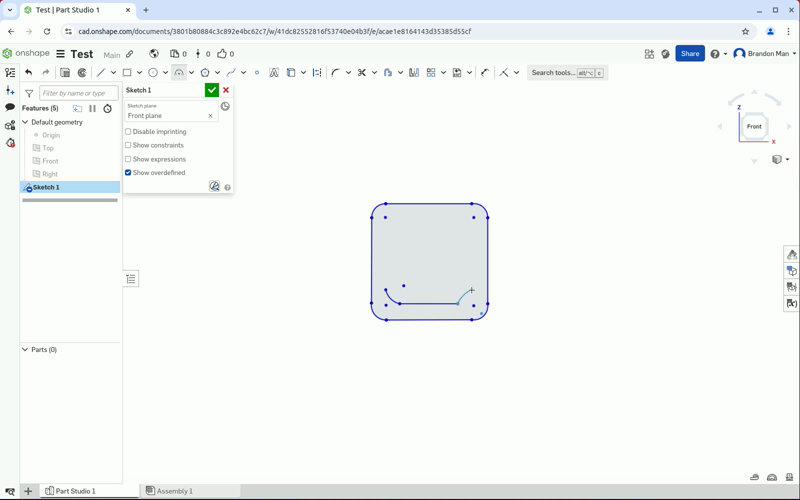
scroll(6)
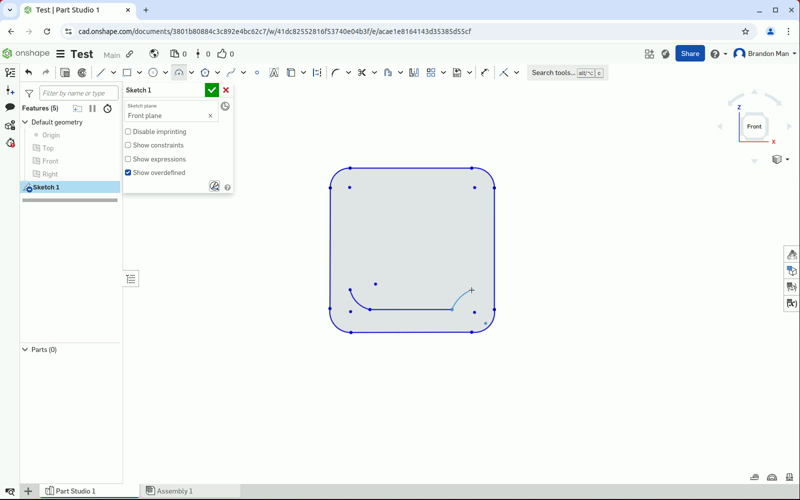
scroll(6)
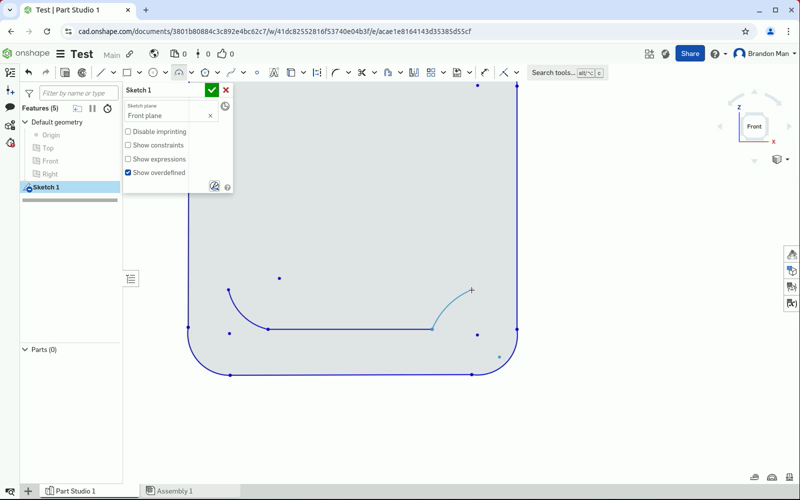
click(471, 289)
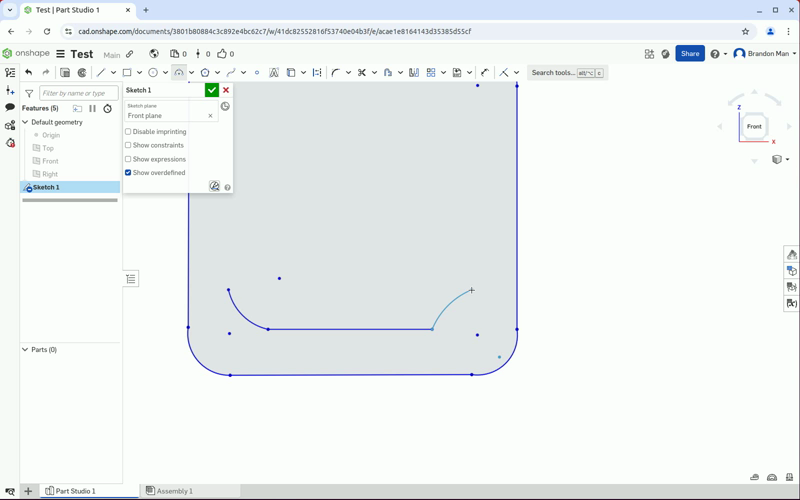
scroll(-6)
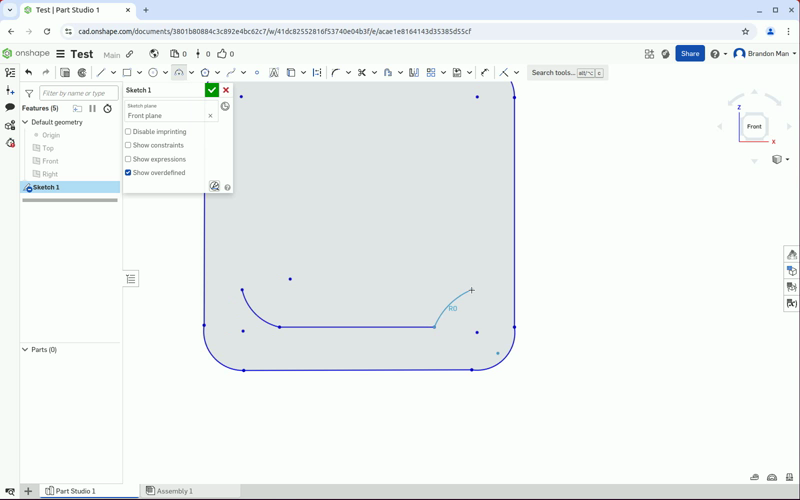
scroll(-6)
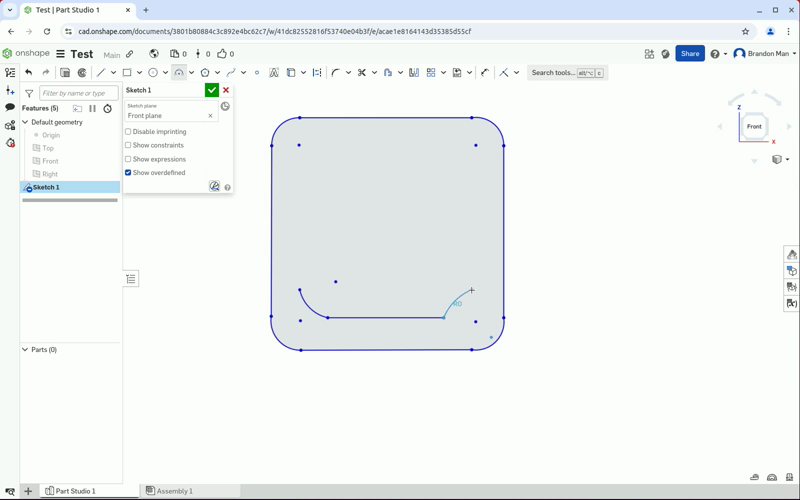
scroll(-6)
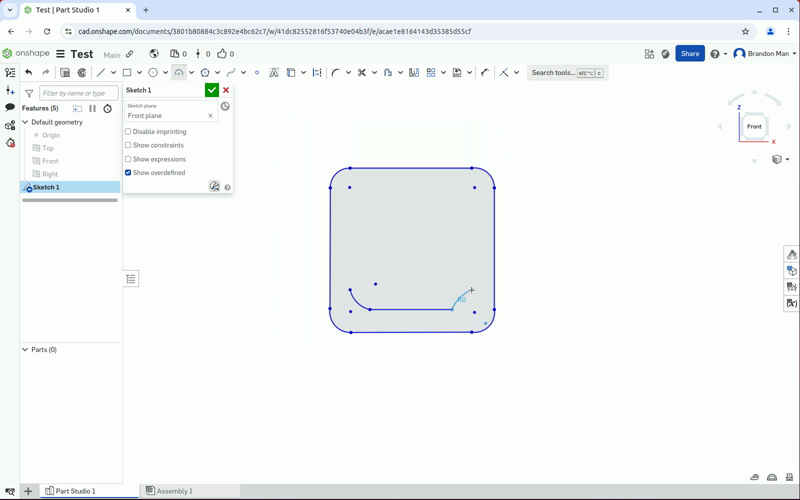
scroll(-6)
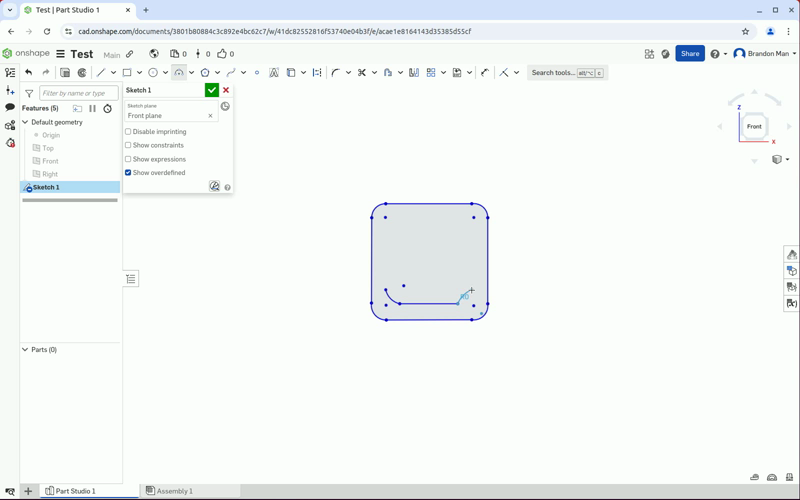
scroll(-6)
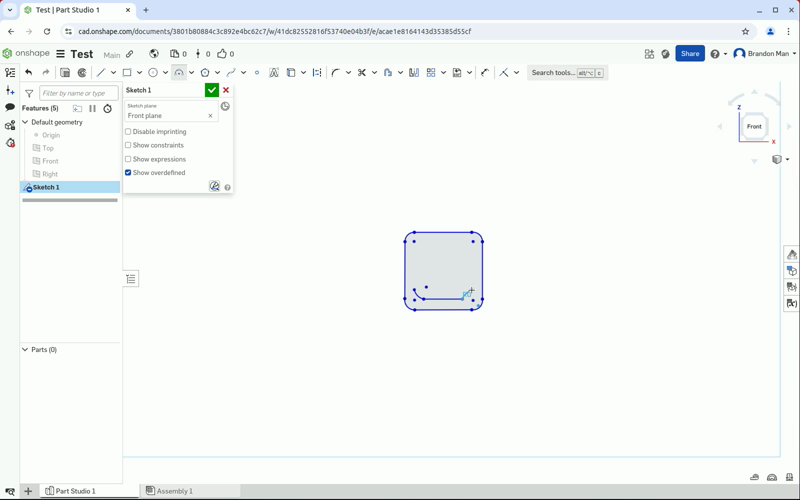
scroll(-6)
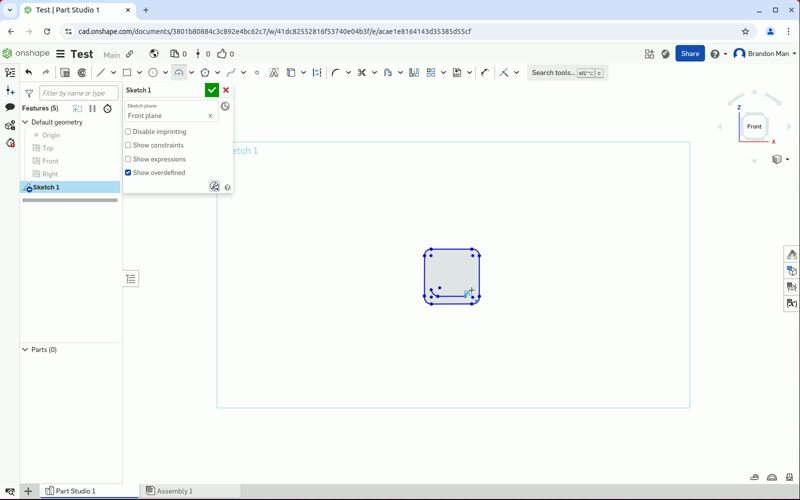
scroll(-6)
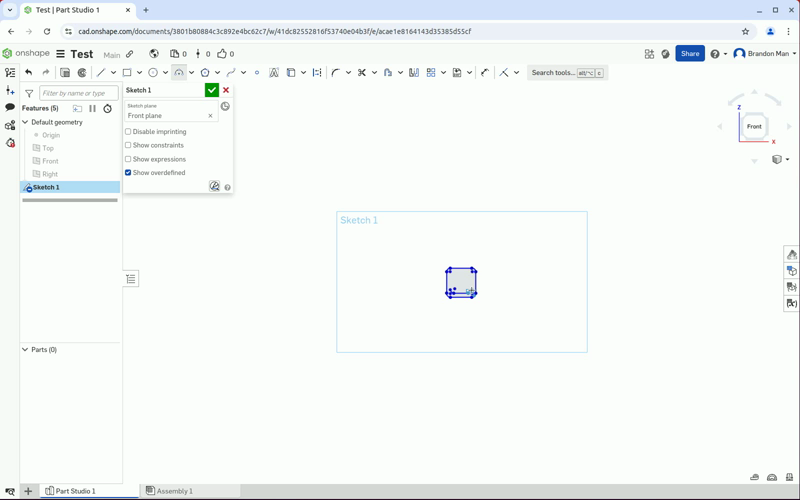
mouse_move(470, 292)
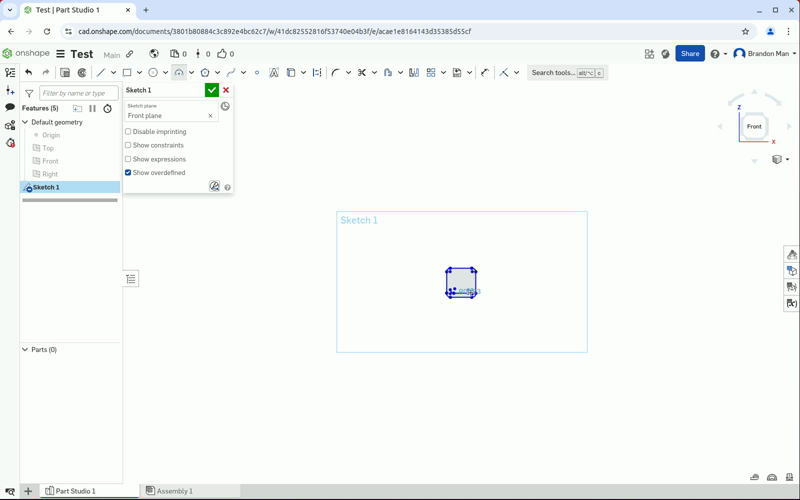
scroll(6)
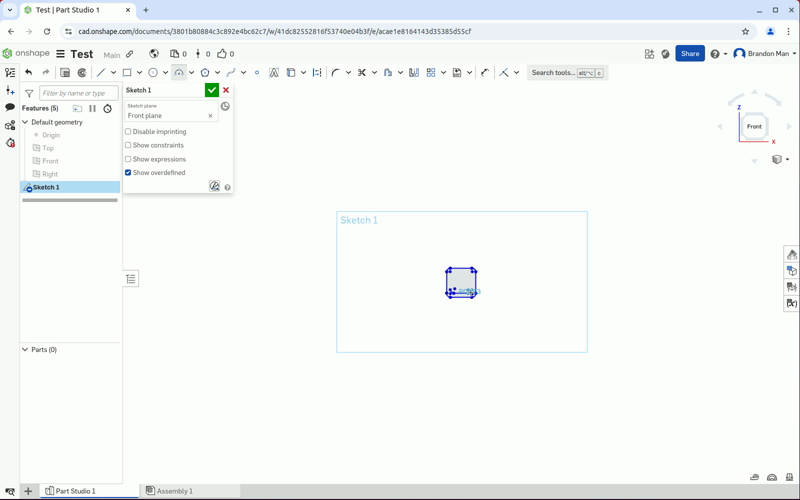
scroll(6)
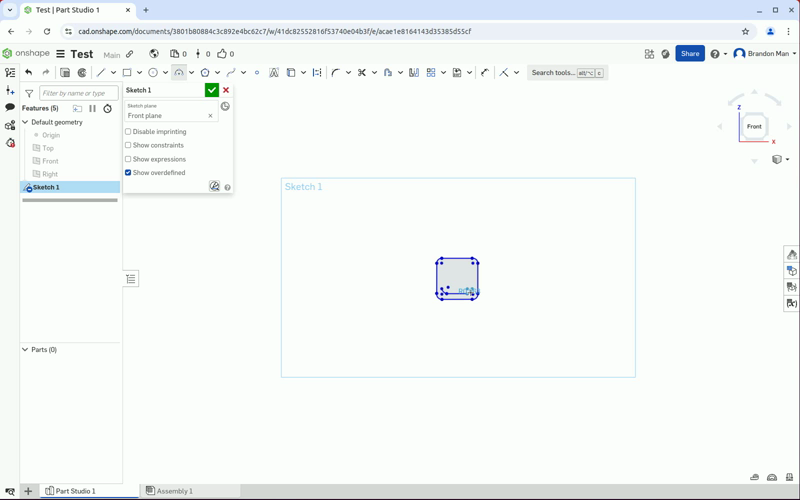
scroll(6)
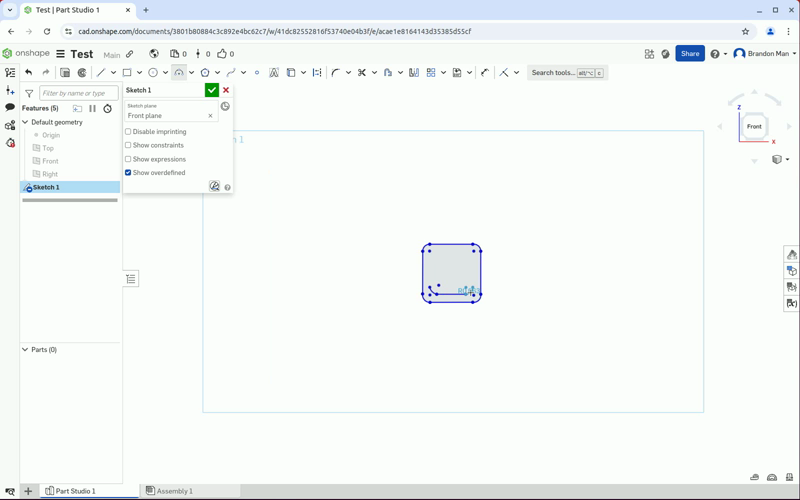
scroll(6)
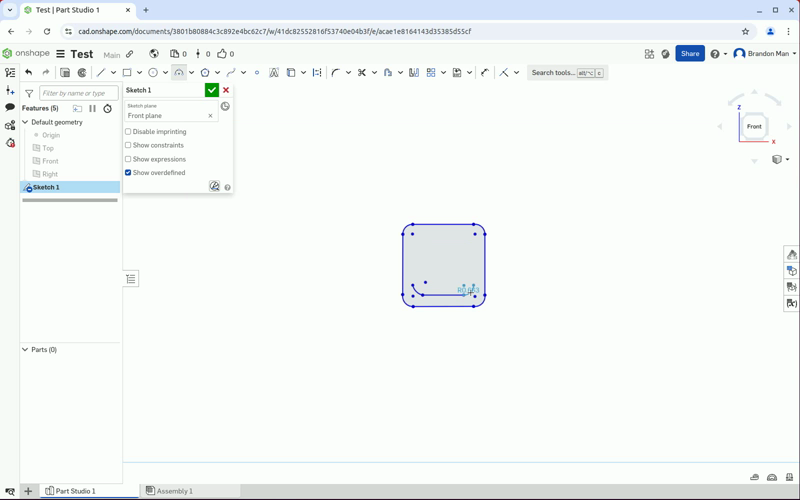
scroll(6)
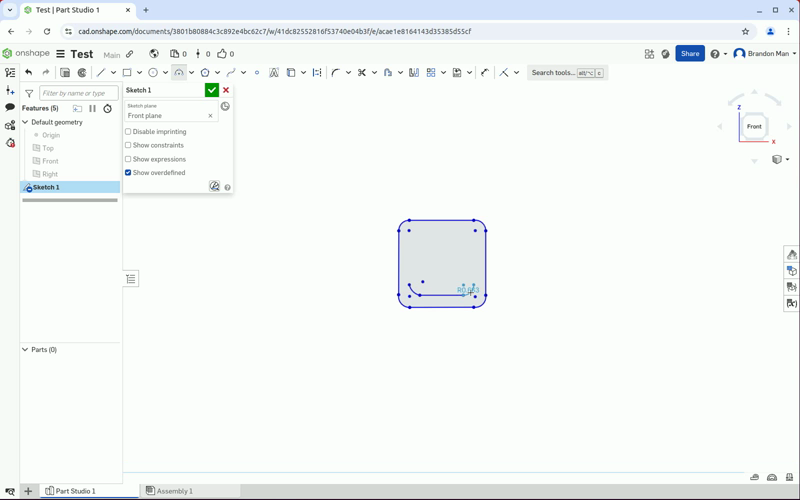
scroll(6)
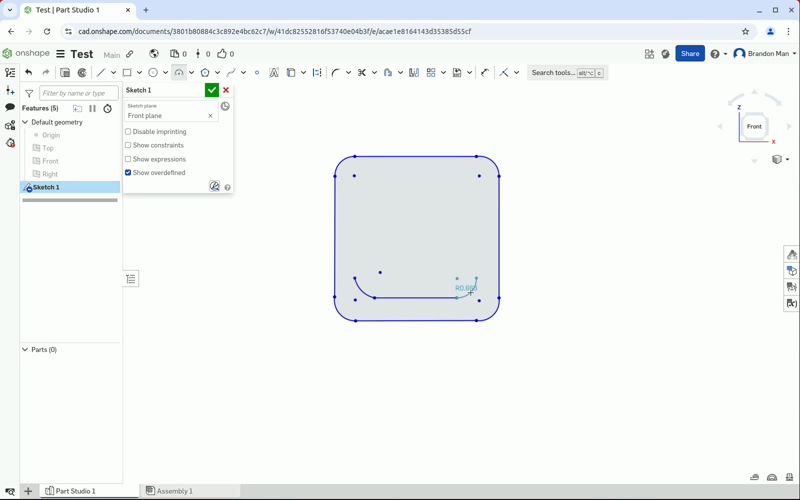
scroll(6)
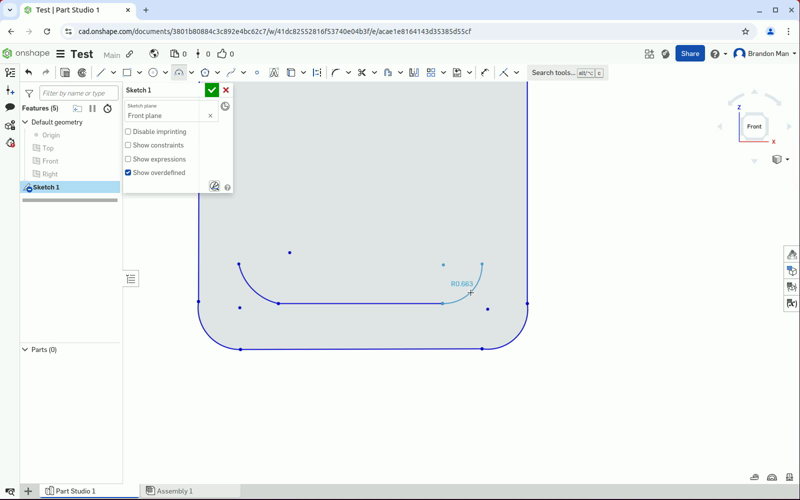
click(470, 292)
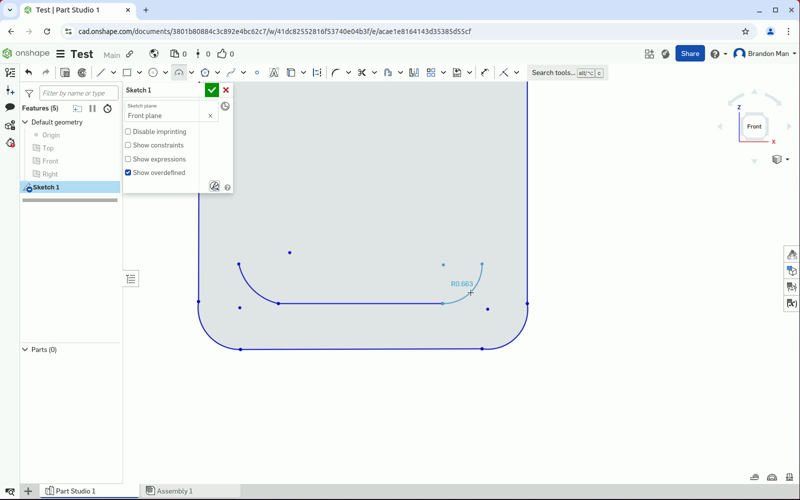
scroll(-6)
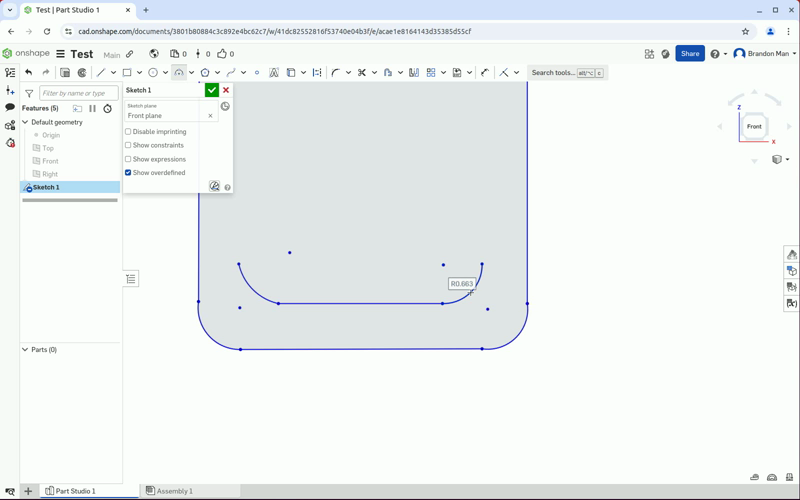
scroll(-6)
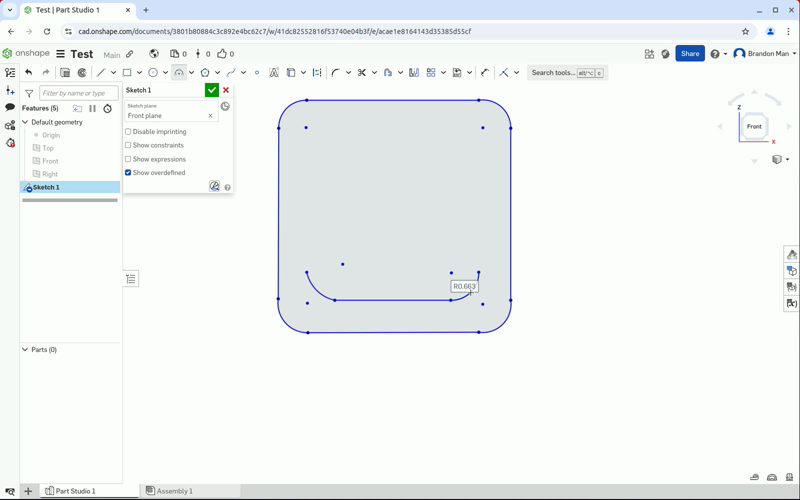
scroll(-6)
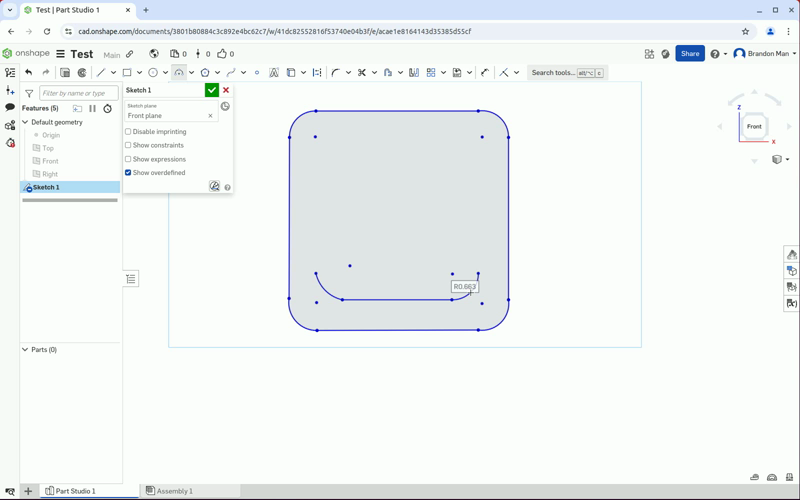
scroll(-6)
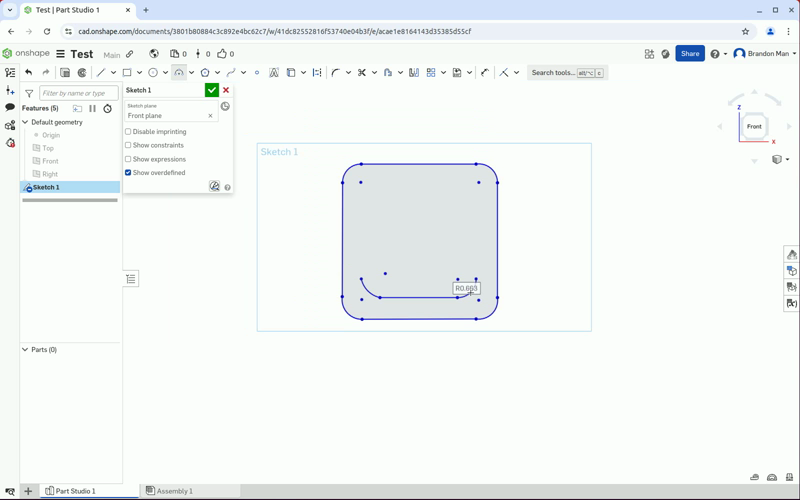
scroll(-6)
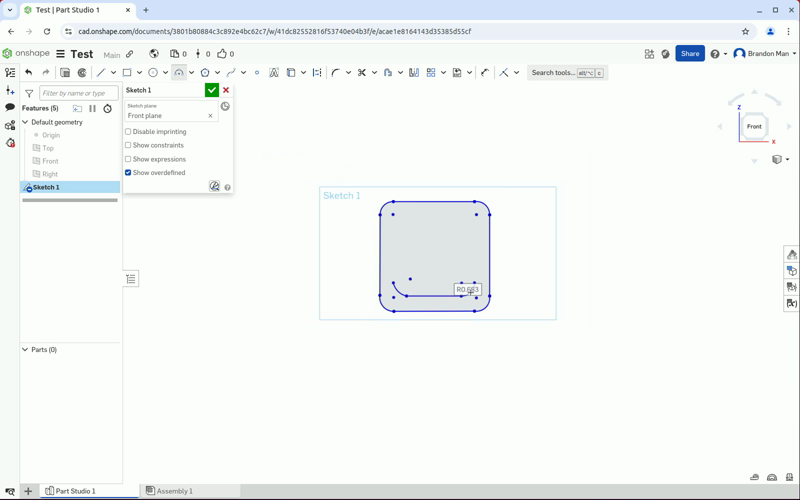
scroll(-6)
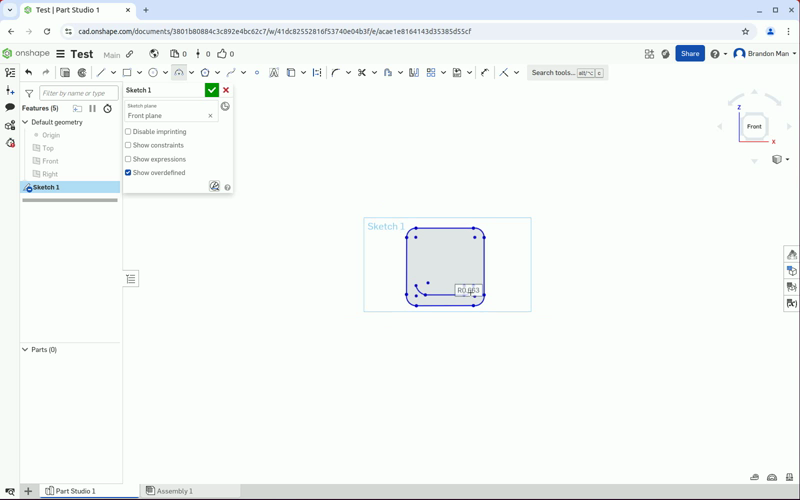
scroll(-6)
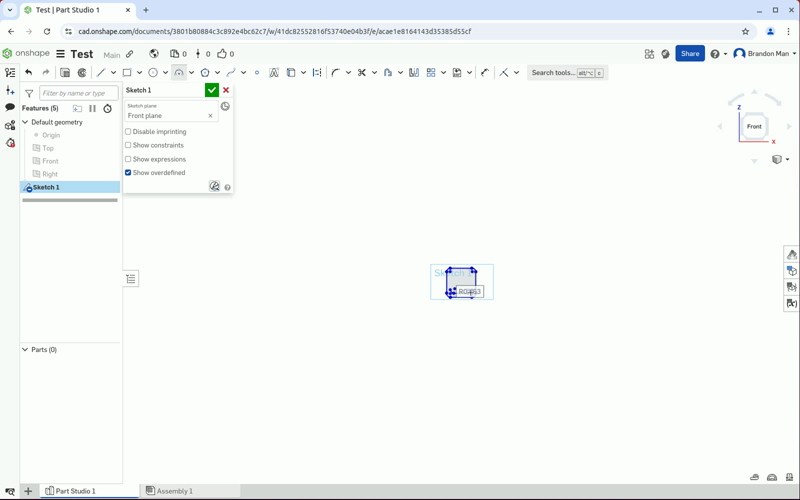
key_up(shift)
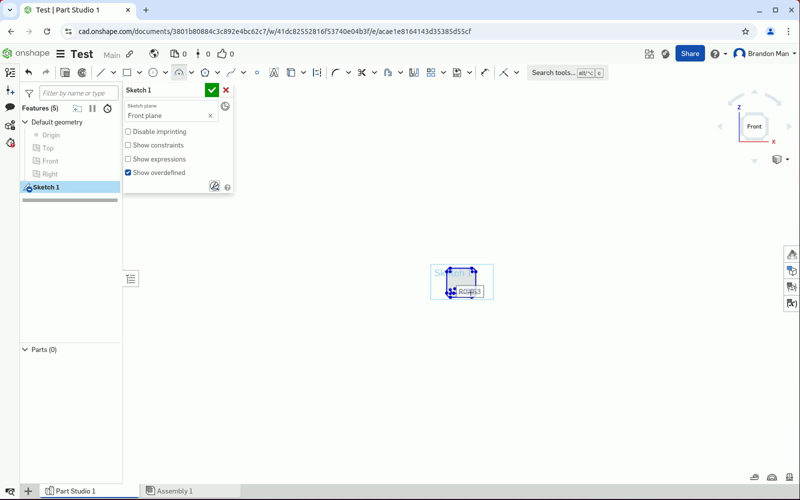
key(esc)
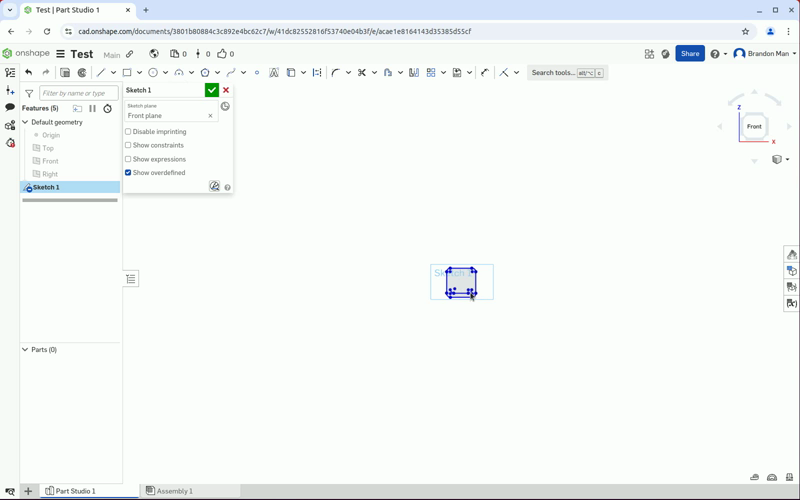
key(l)
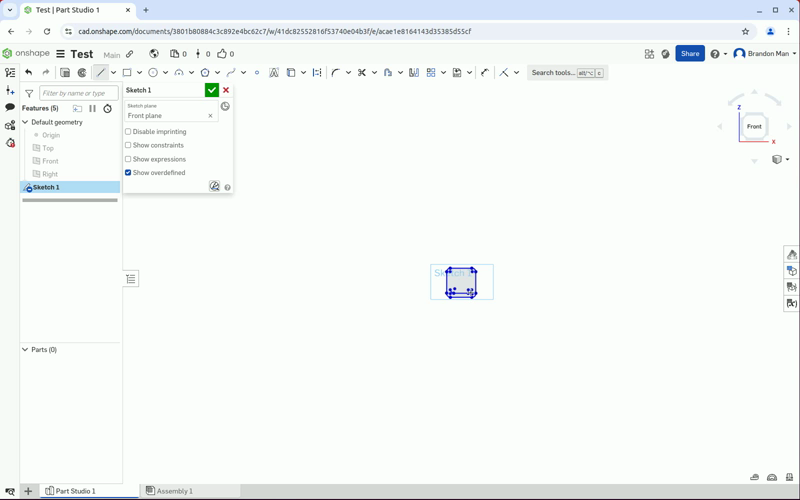
mouse_move(471, 289)
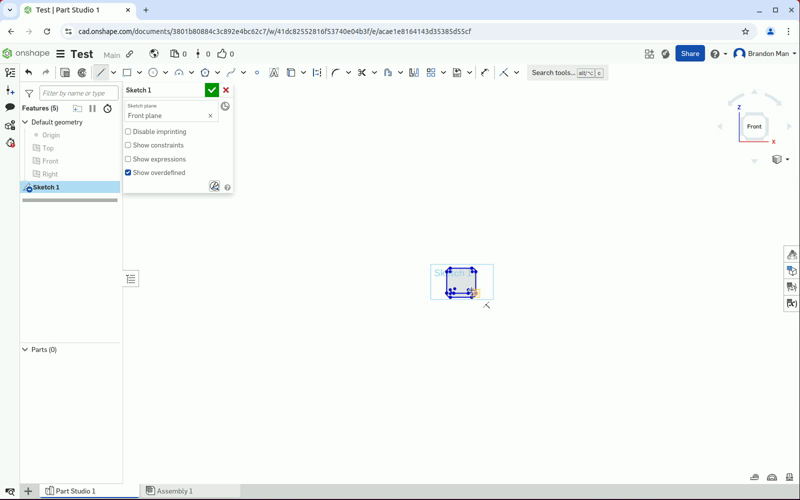
scroll(6)
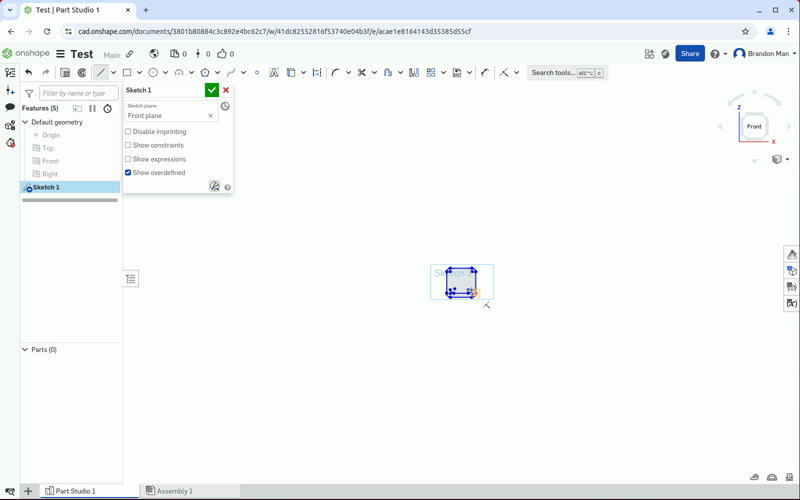
scroll(6)
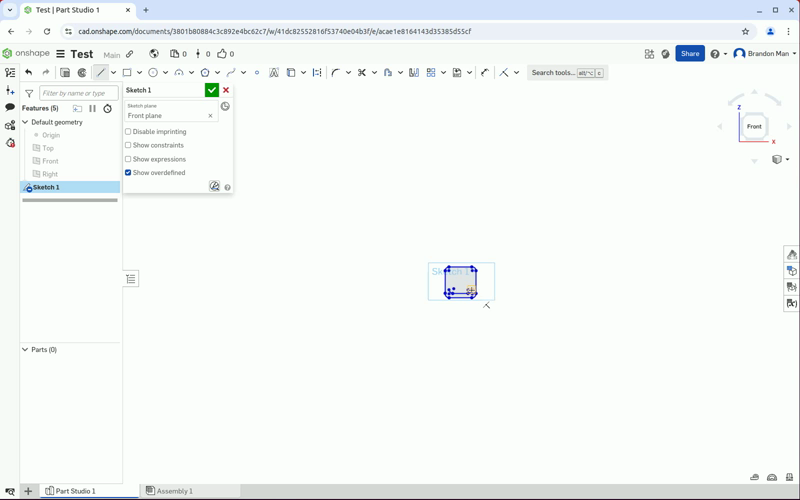
scroll(6)
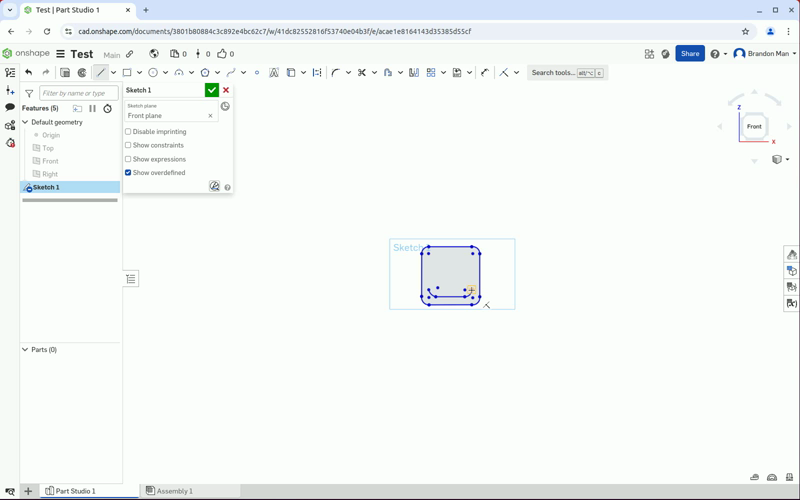
scroll(6)
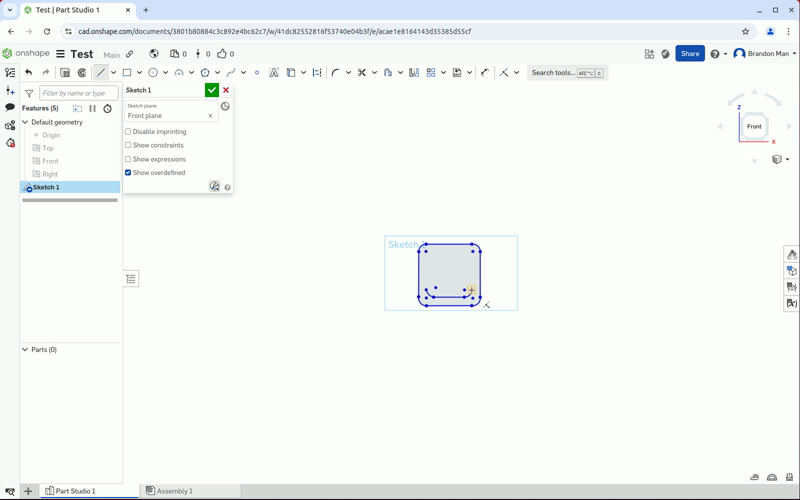
scroll(6)
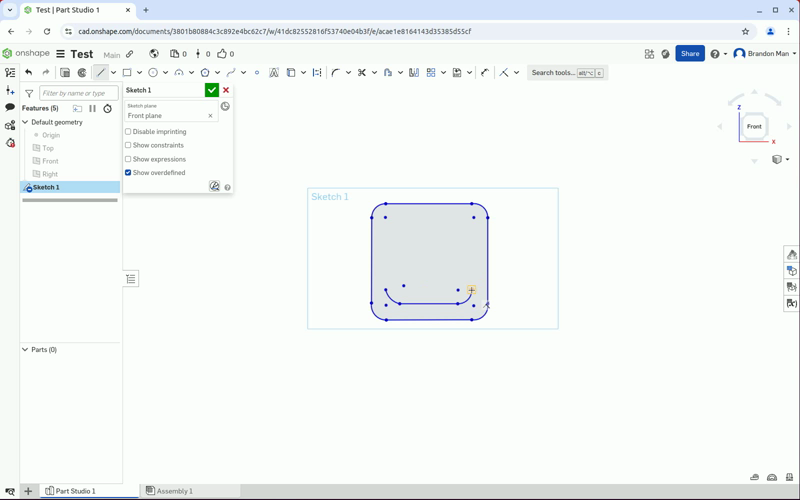
scroll(6)
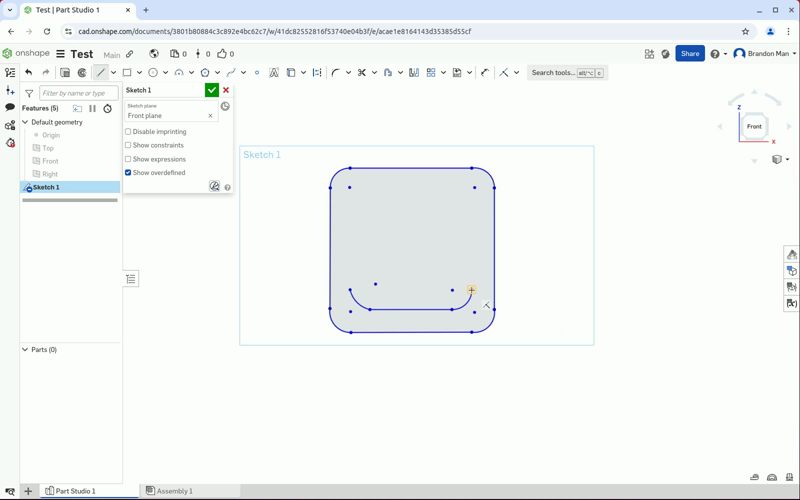
scroll(6)
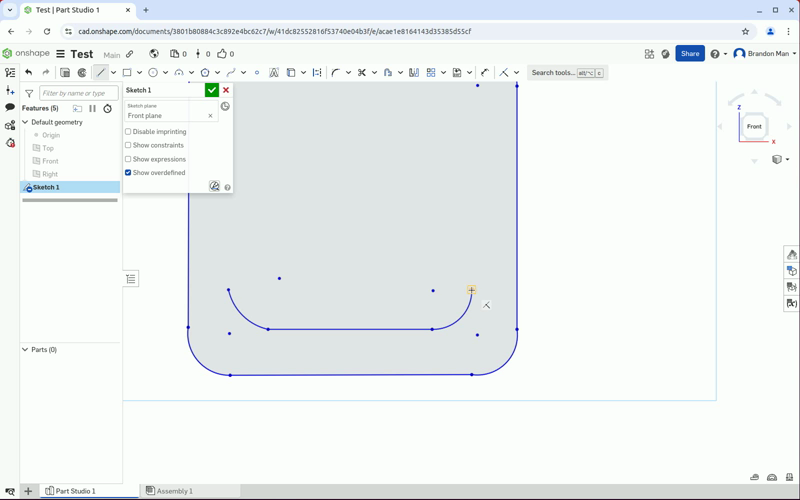
click(471, 289)
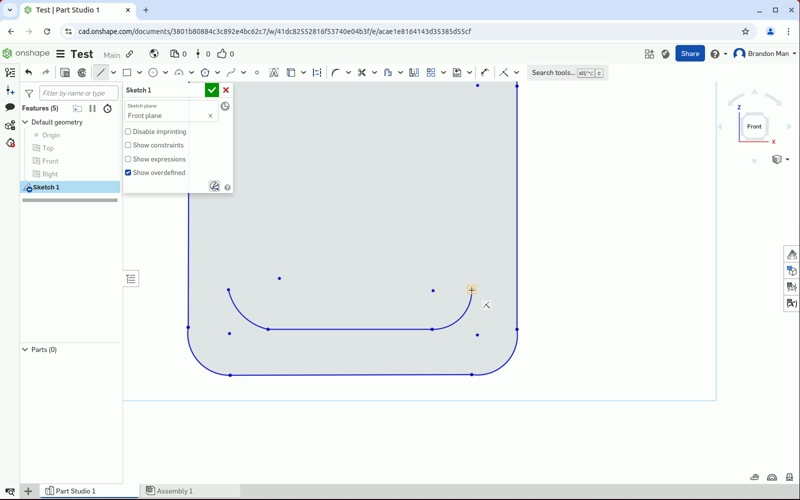
scroll(-6)
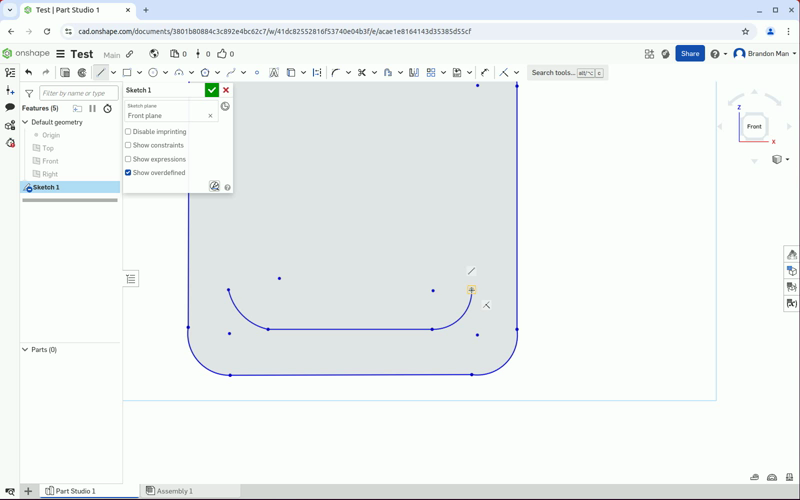
scroll(-6)
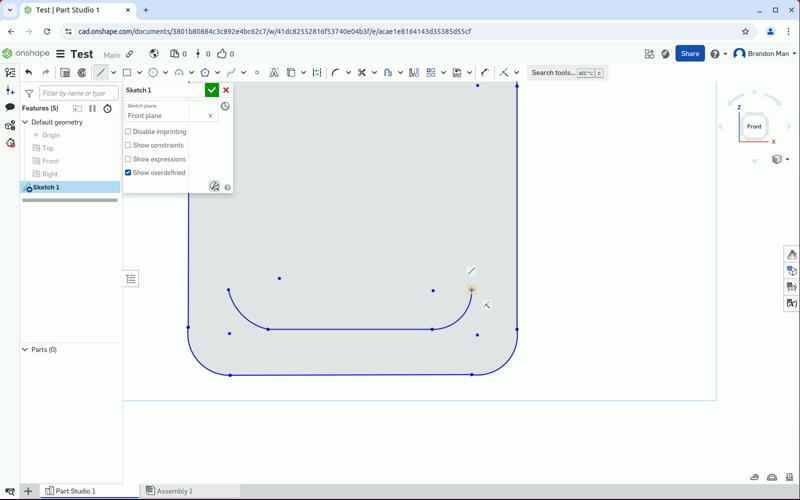
scroll(-6)
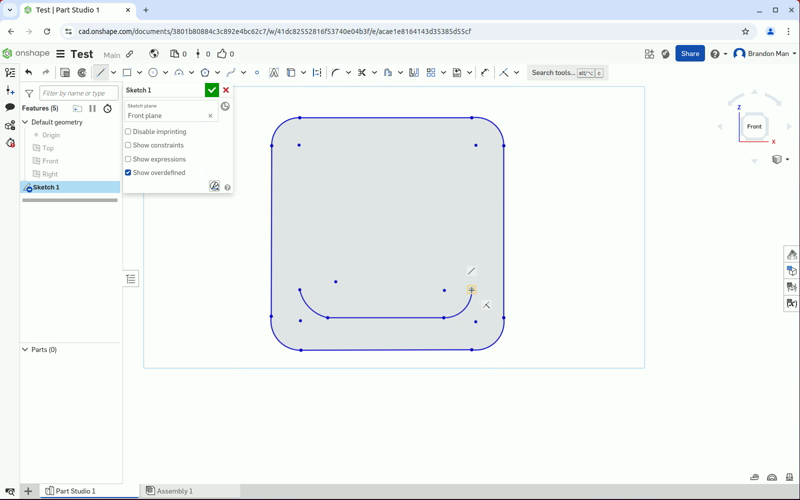
scroll(-6)
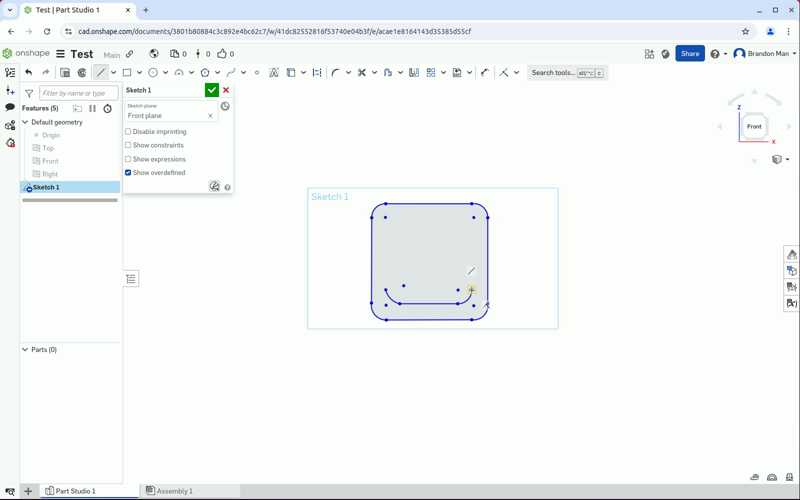
scroll(-6)
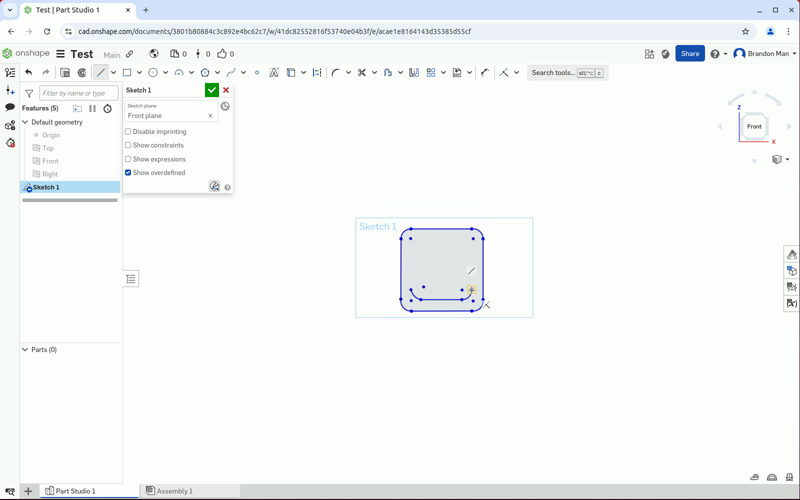
scroll(-6)
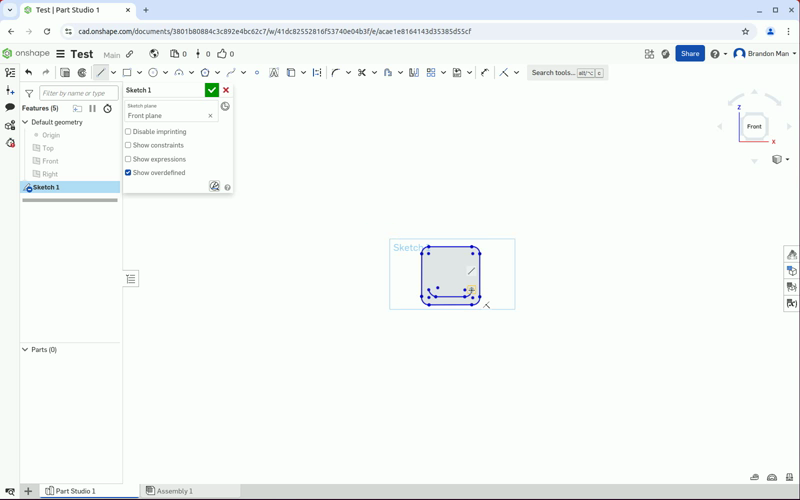
scroll(-6)
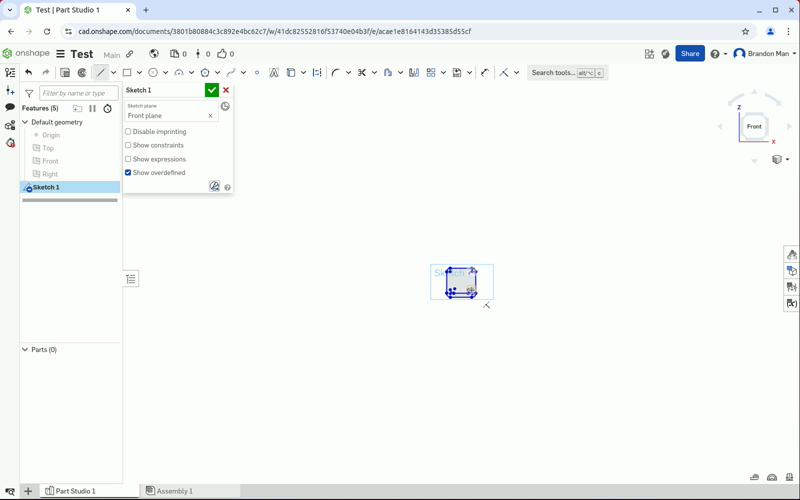
key_down(shift)
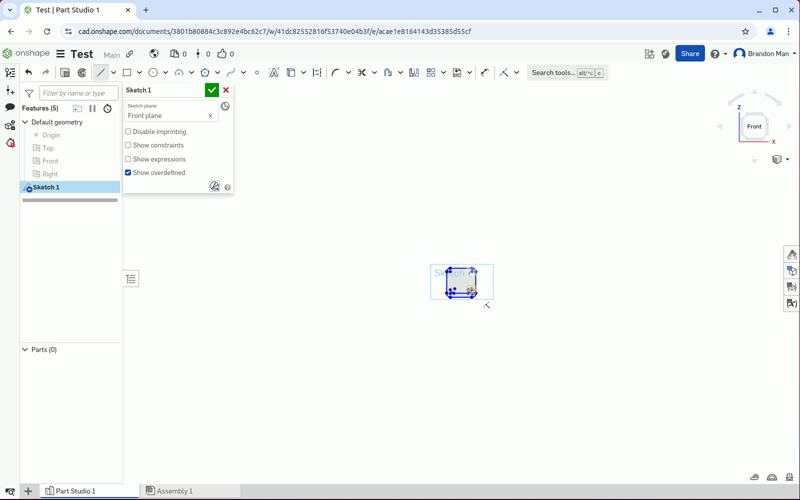
mouse_move(501, 289)
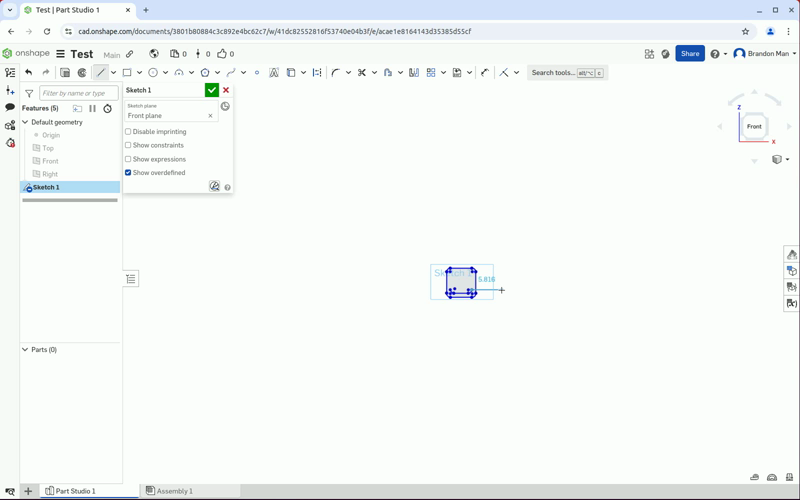
mouse_move(471, 275)
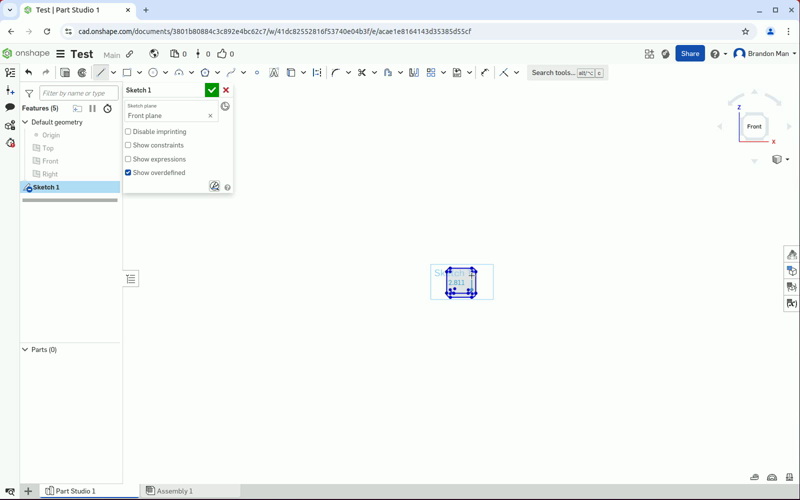
scroll(6)
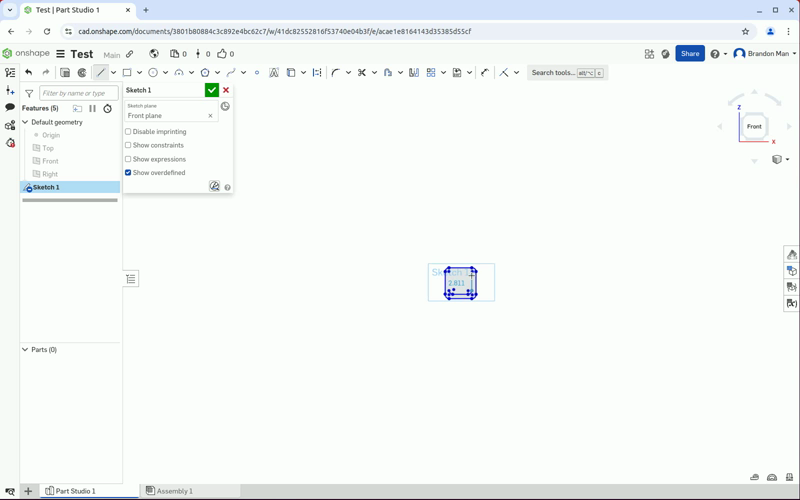
scroll(6)
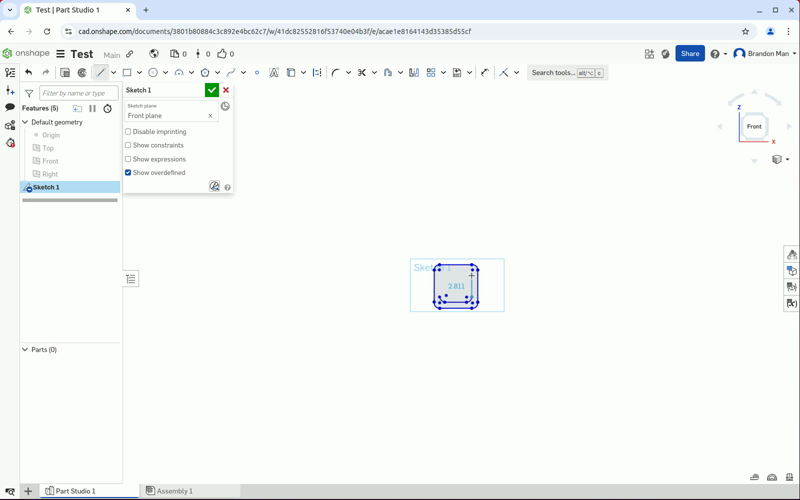
scroll(6)
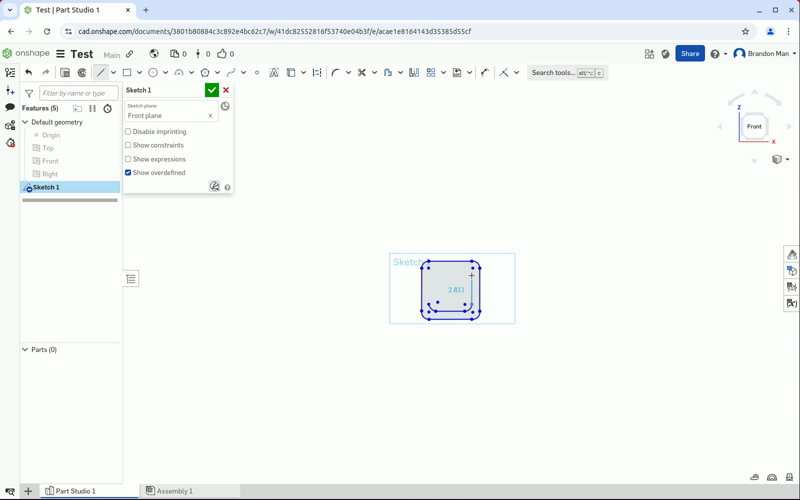
scroll(6)
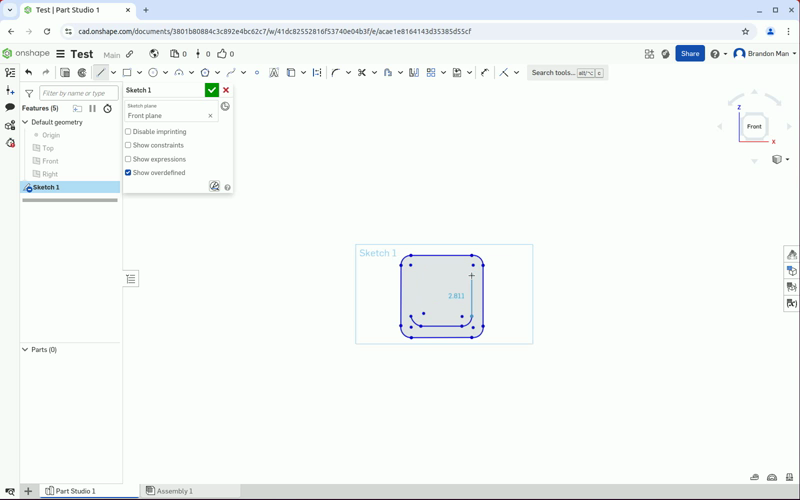
scroll(6)
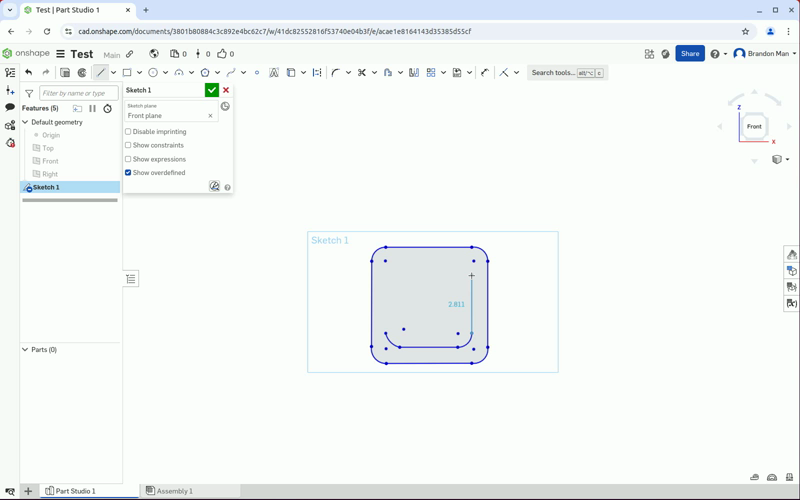
scroll(6)
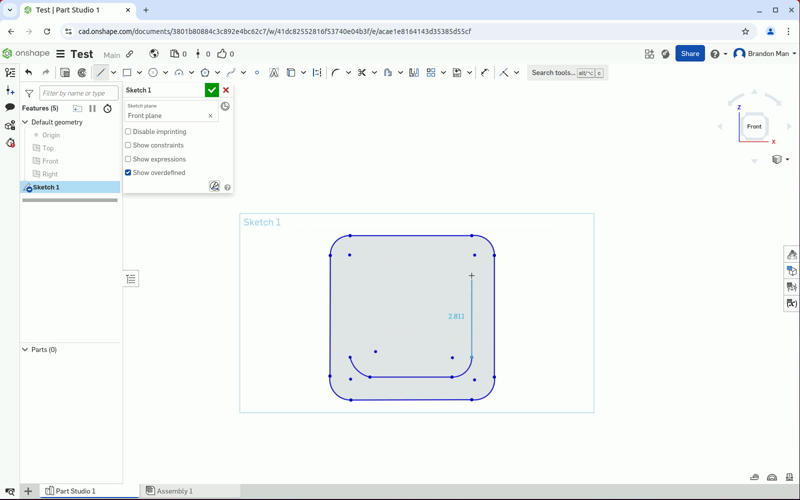
scroll(6)
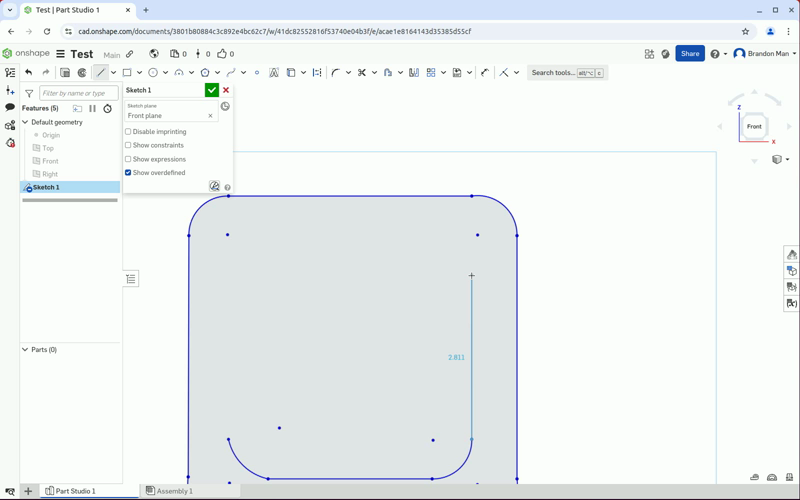
click(471, 275)
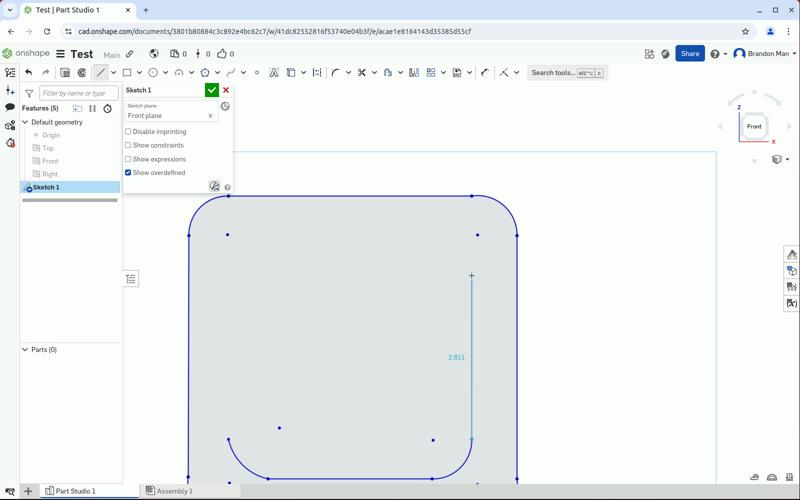
scroll(-6)
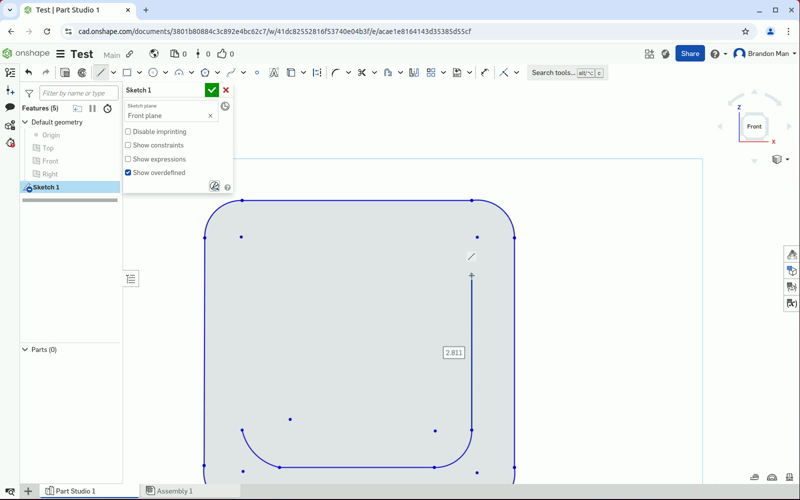
scroll(-6)
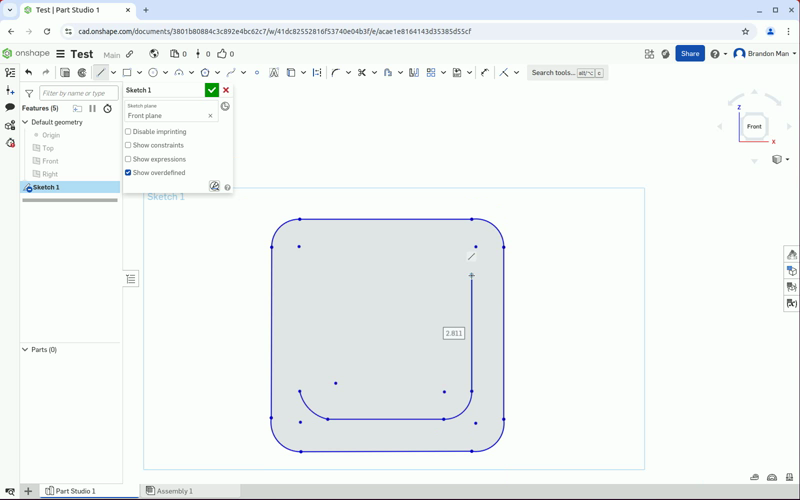
scroll(-6)
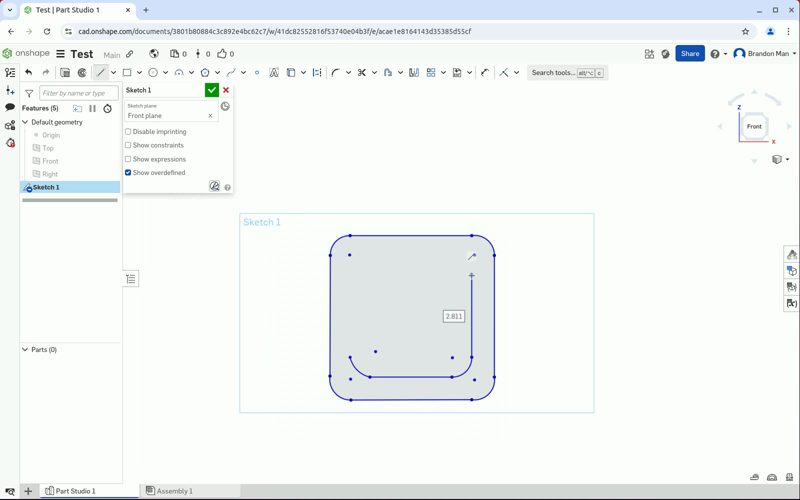
scroll(-6)
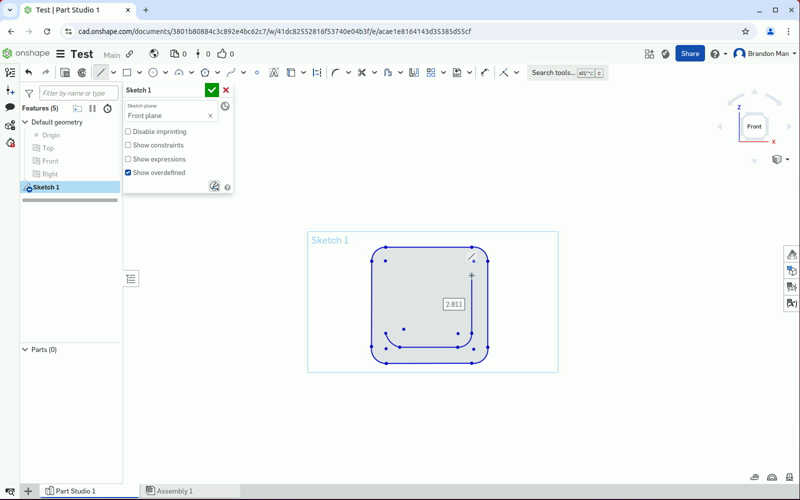
scroll(-6)
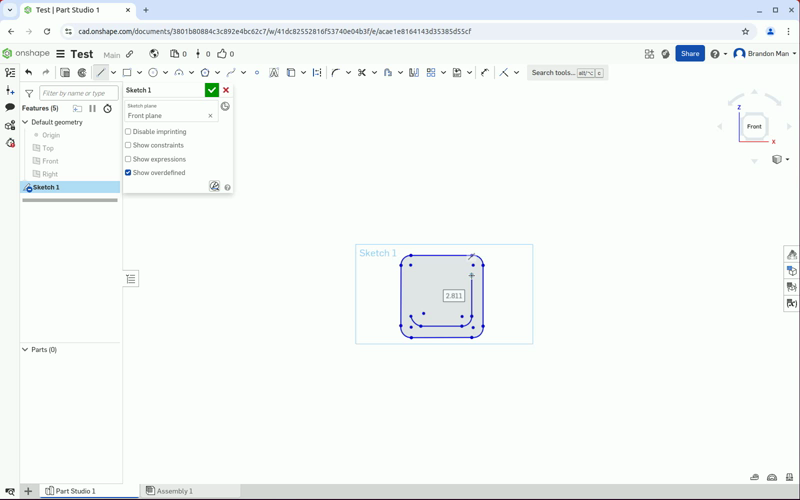
scroll(-6)
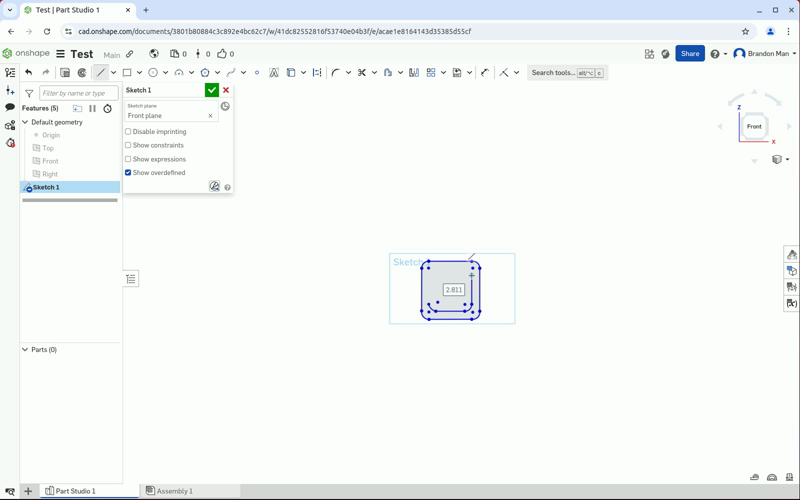
scroll(-6)
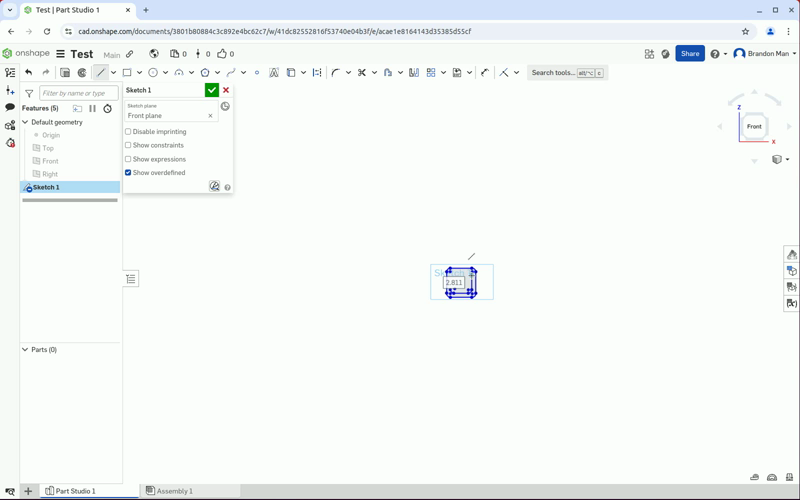
key_up(shift)
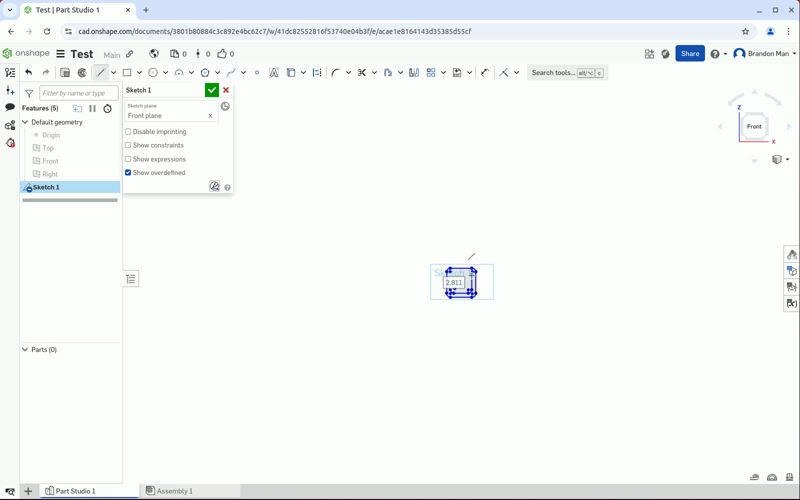
key(esc)
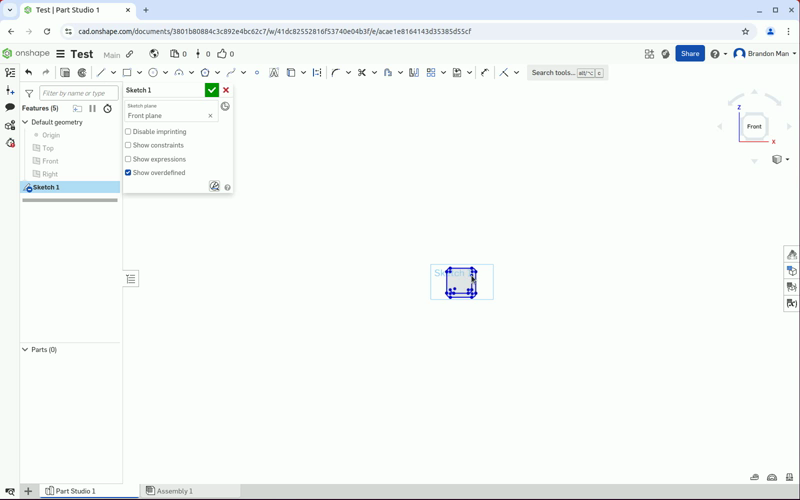
key(a)
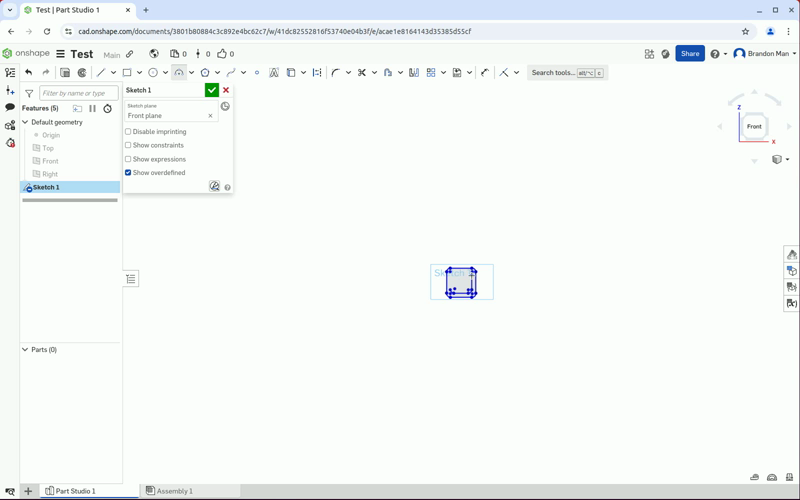
mouse_move(471, 275)
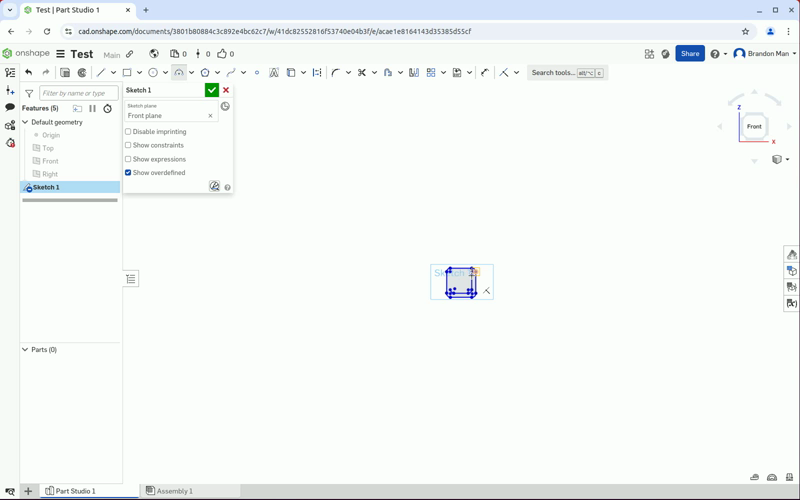
scroll(6)
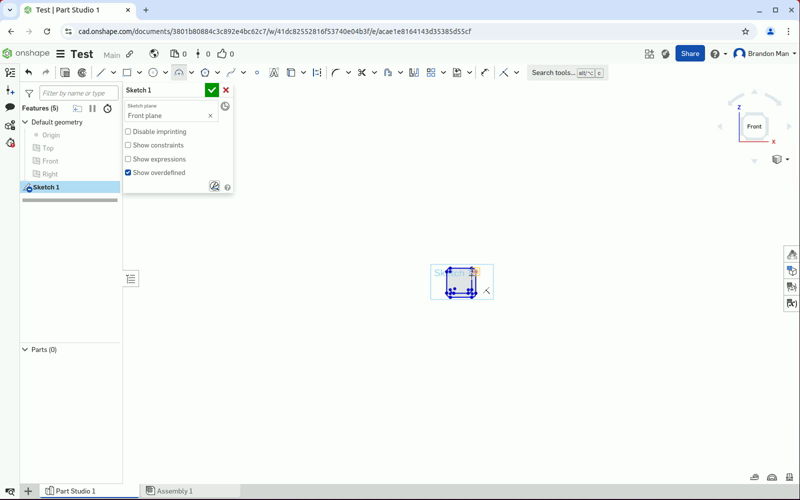
scroll(6)
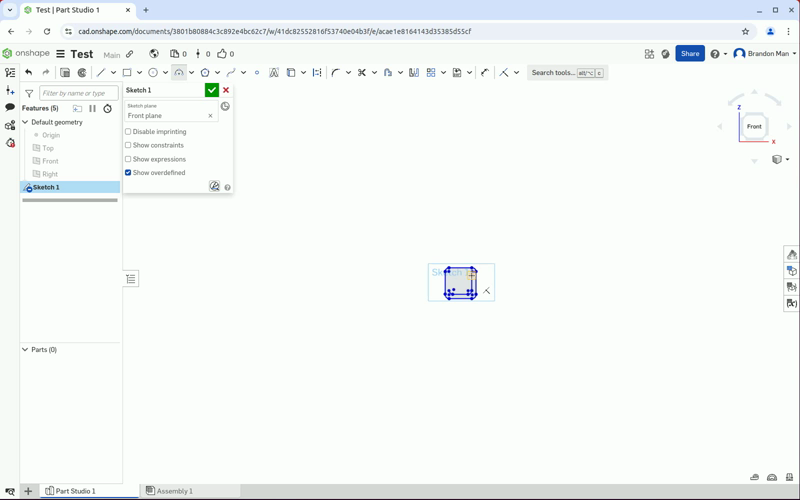
scroll(6)
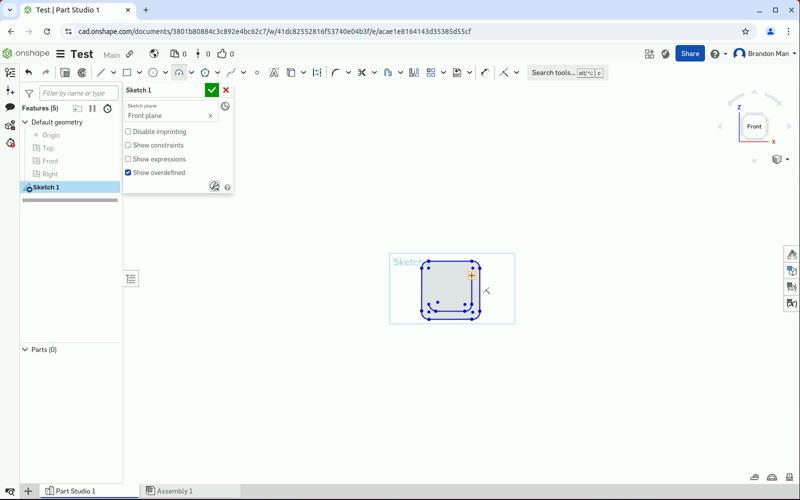
scroll(6)
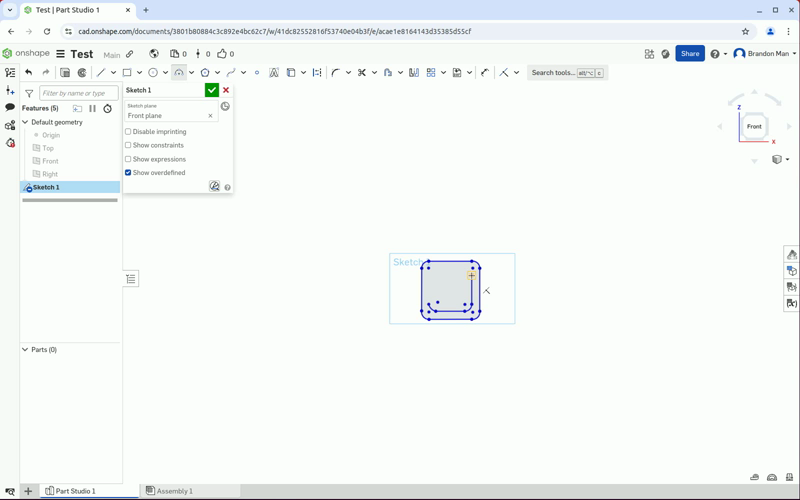
scroll(6)
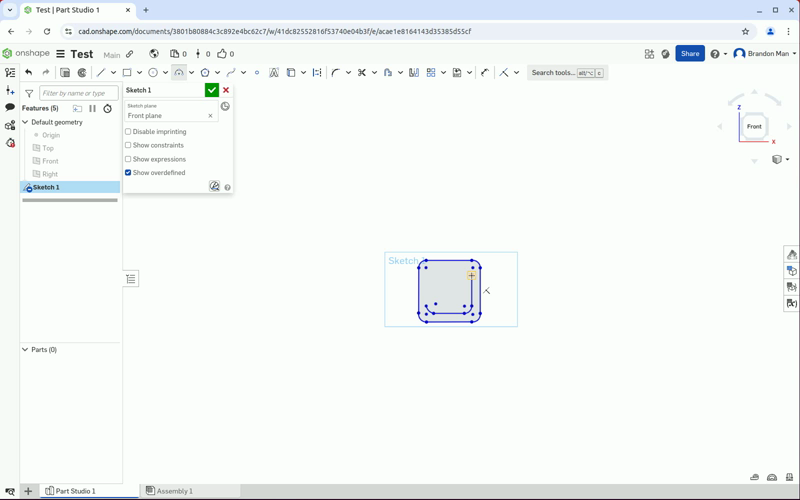
scroll(6)
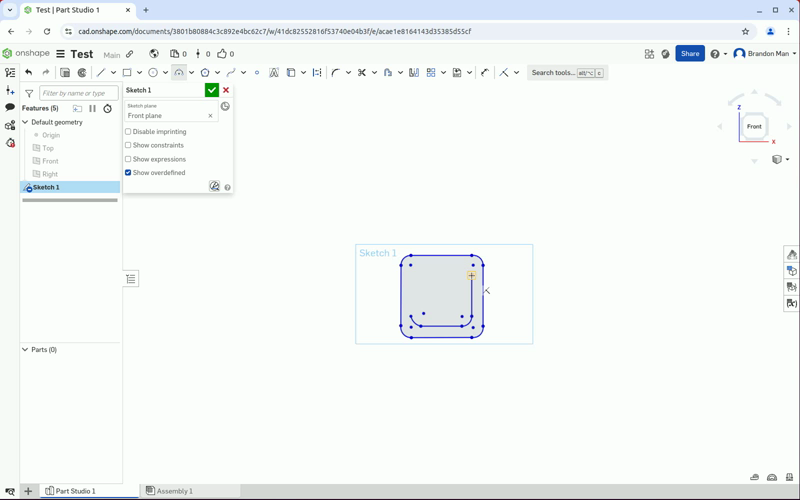
scroll(6)
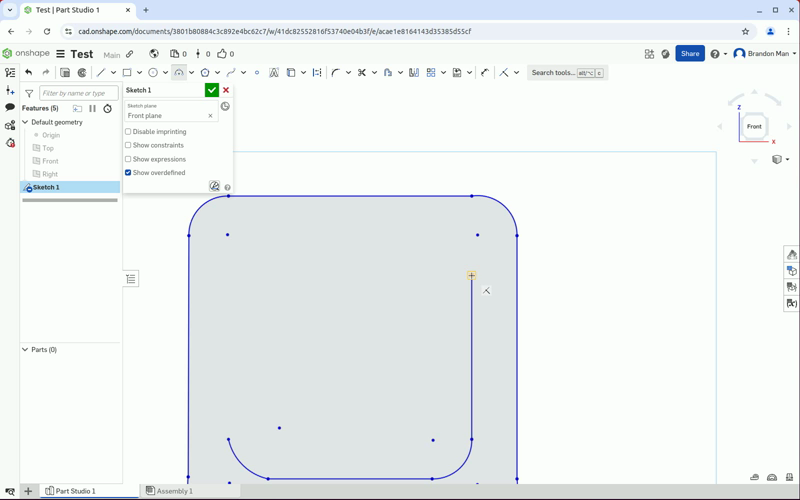
click(471, 275)
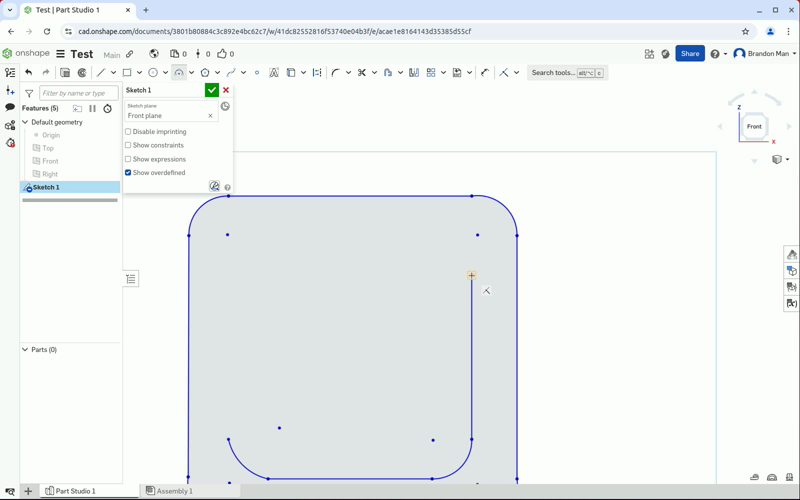
scroll(-6)
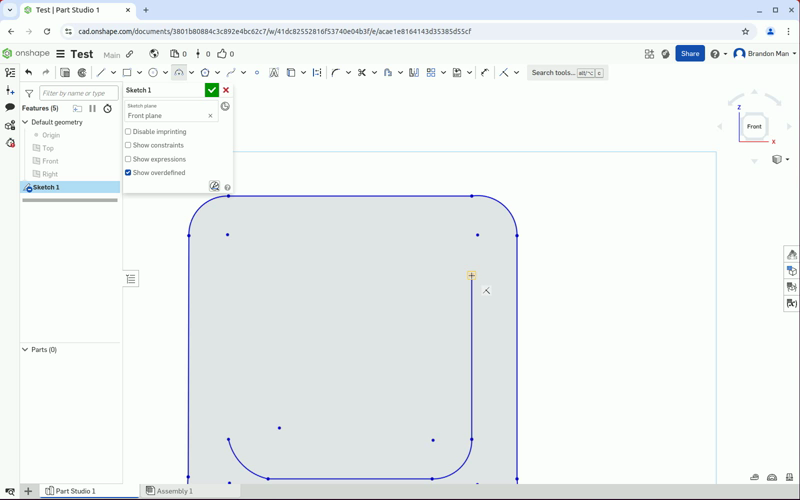
scroll(-6)
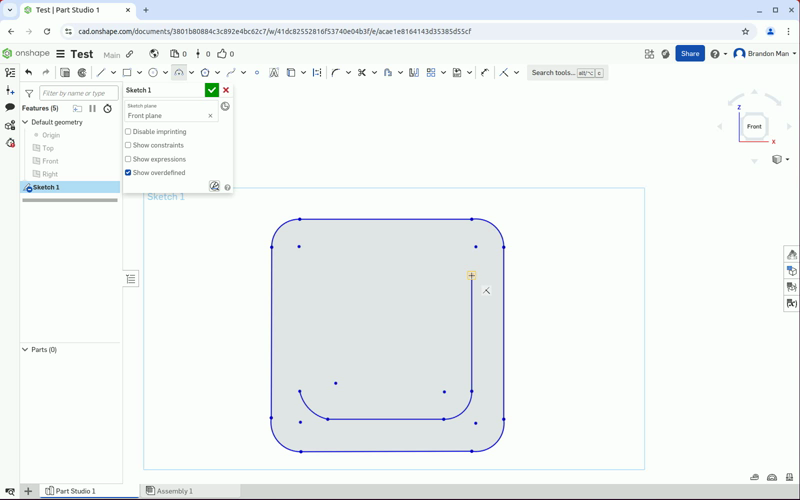
scroll(-6)
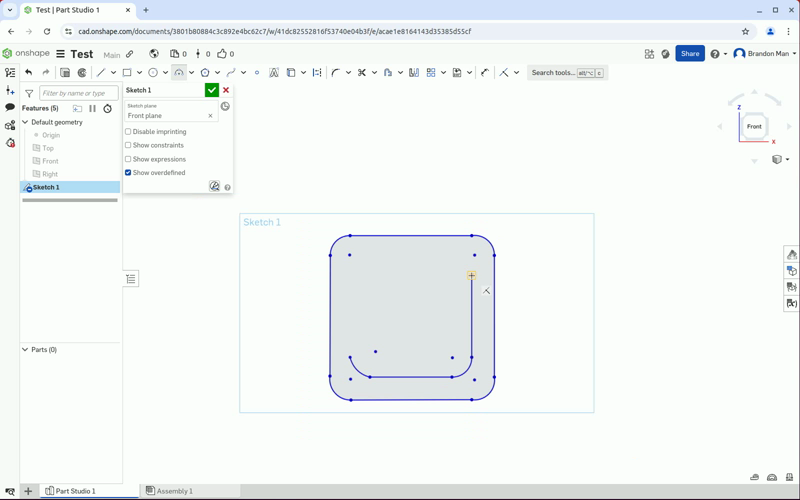
scroll(-6)
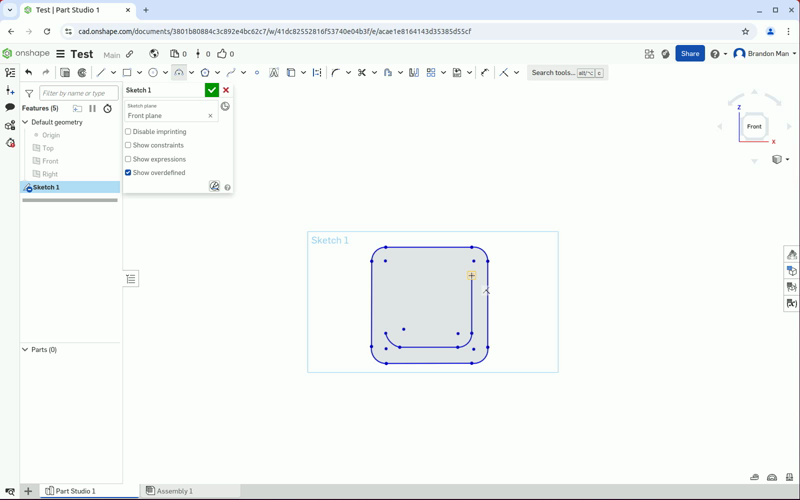
scroll(-6)
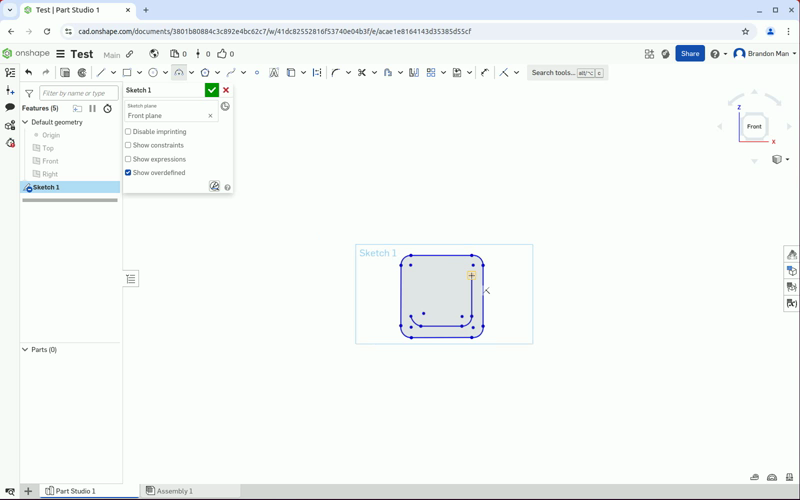
scroll(-6)
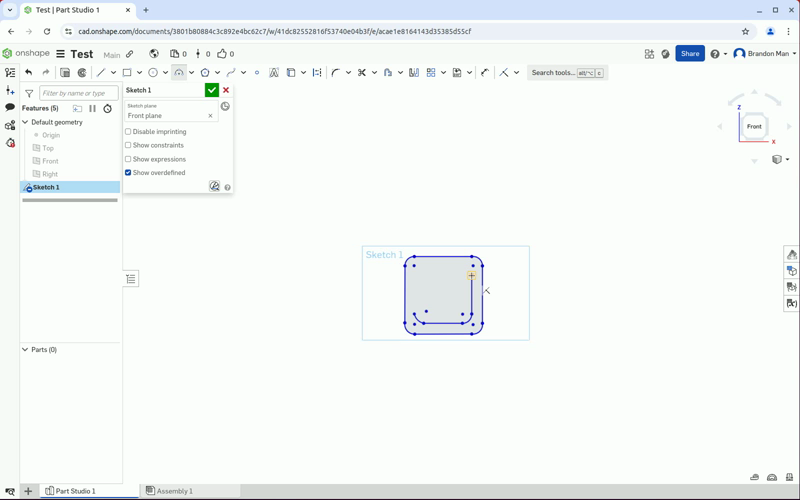
scroll(-6)
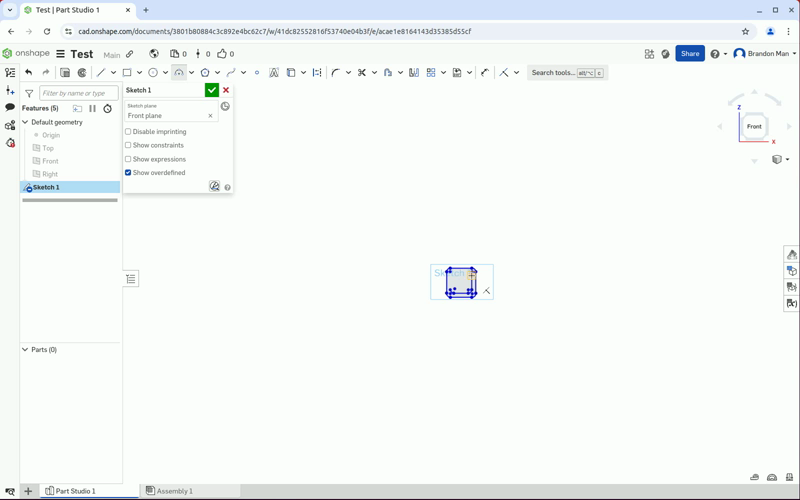
key_down(shift)
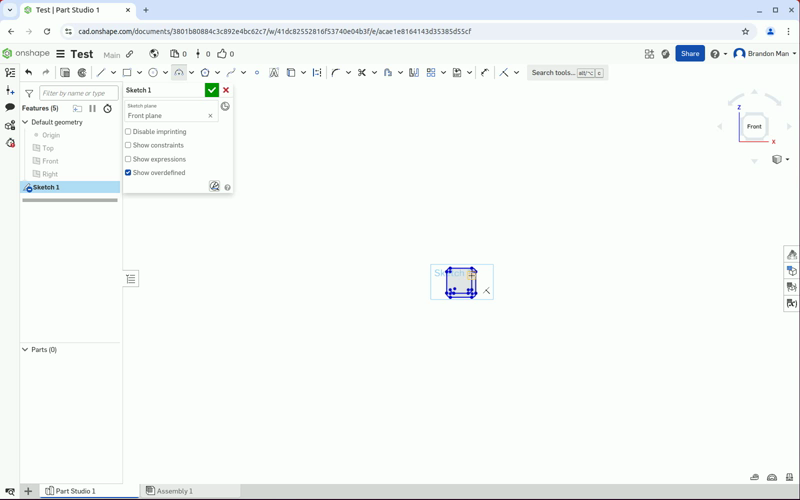
mouse_move(468, 271)
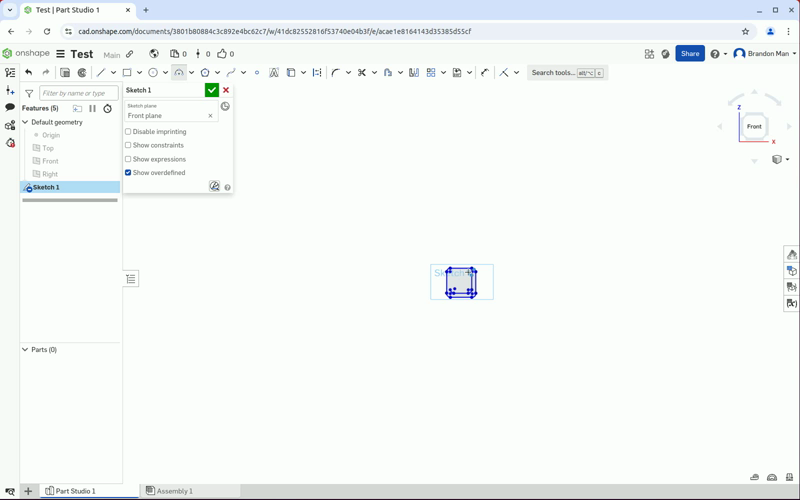
scroll(6)
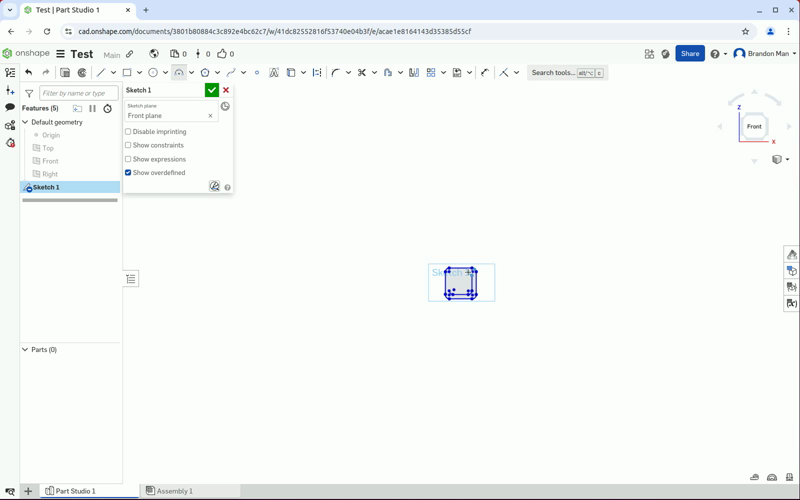
scroll(6)
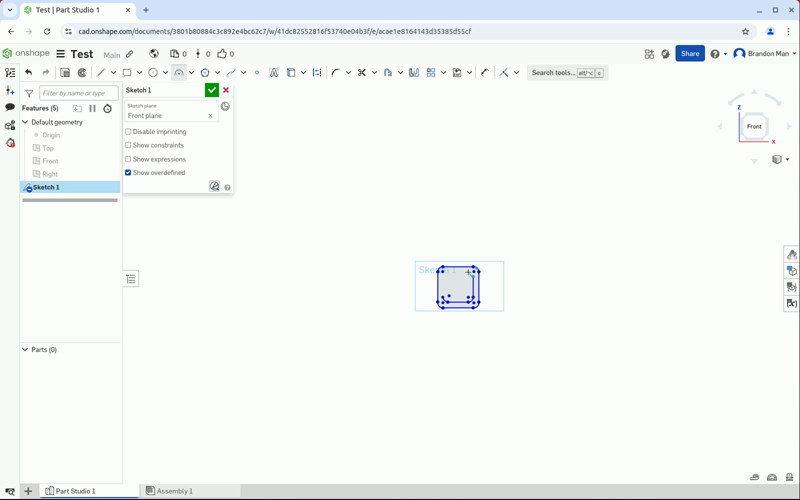
scroll(6)
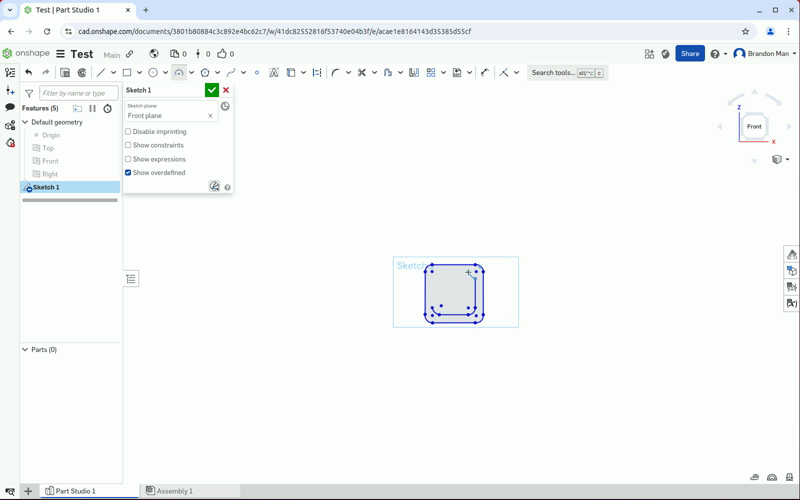
scroll(6)
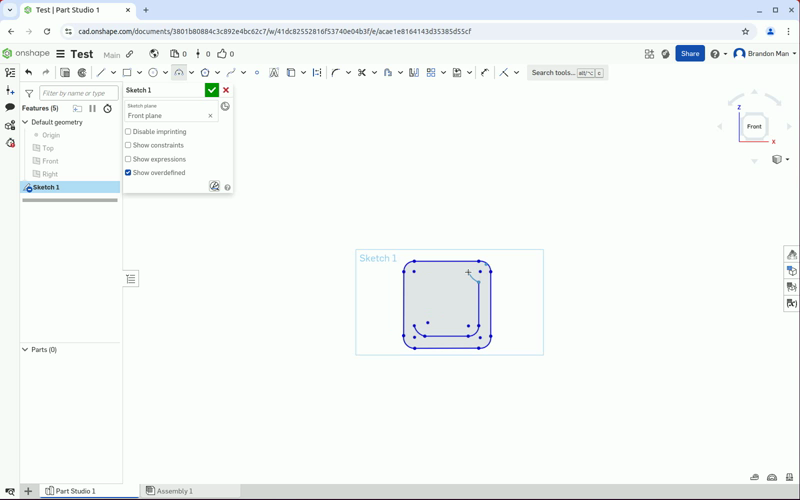
scroll(6)
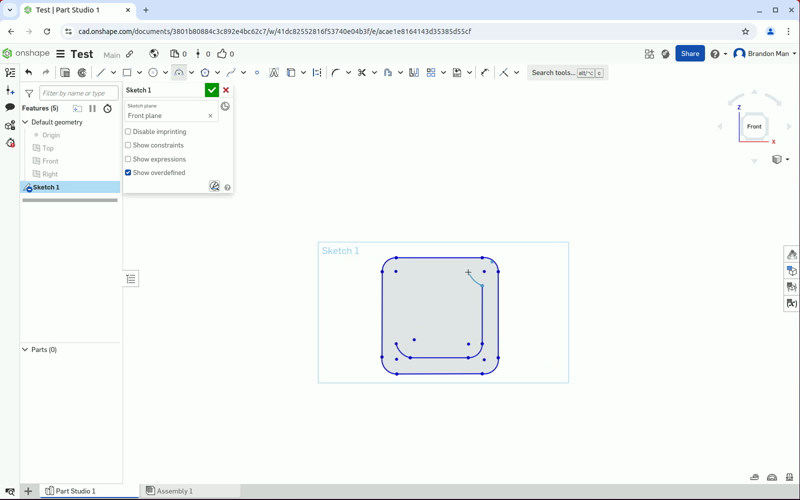
scroll(6)
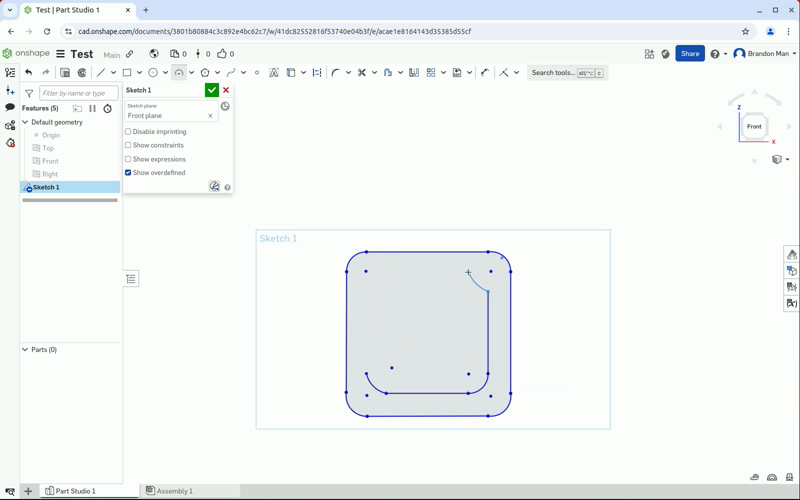
scroll(6)
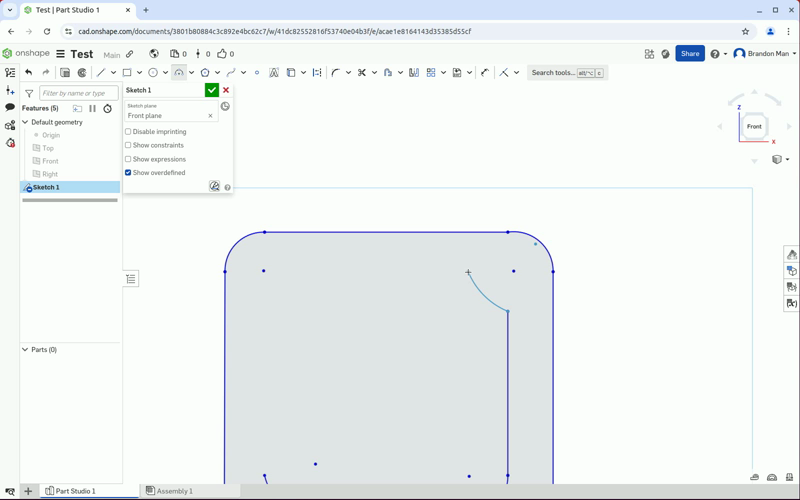
click(468, 271)
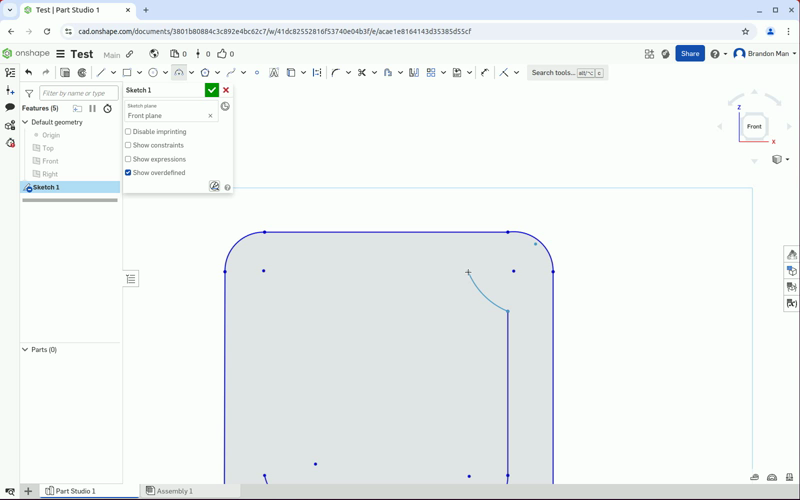
scroll(-6)
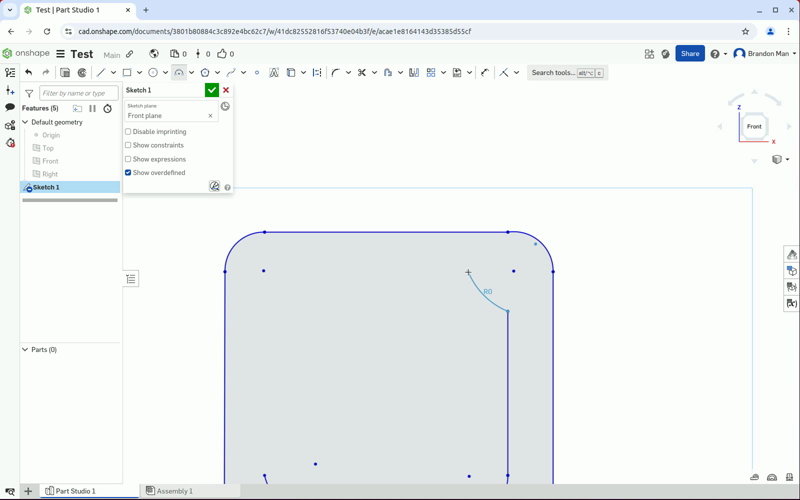
scroll(-6)
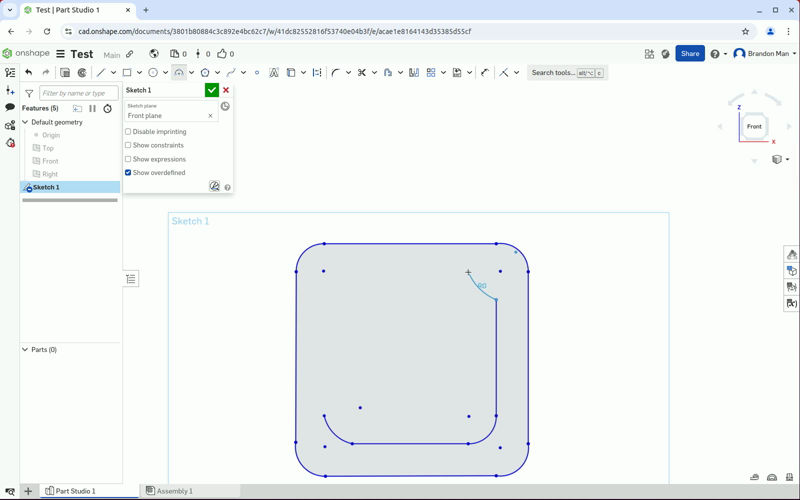
scroll(-6)
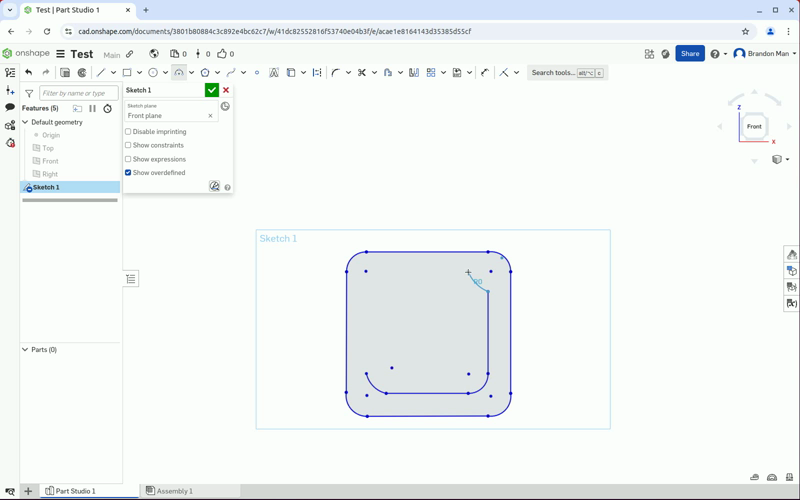
scroll(-6)
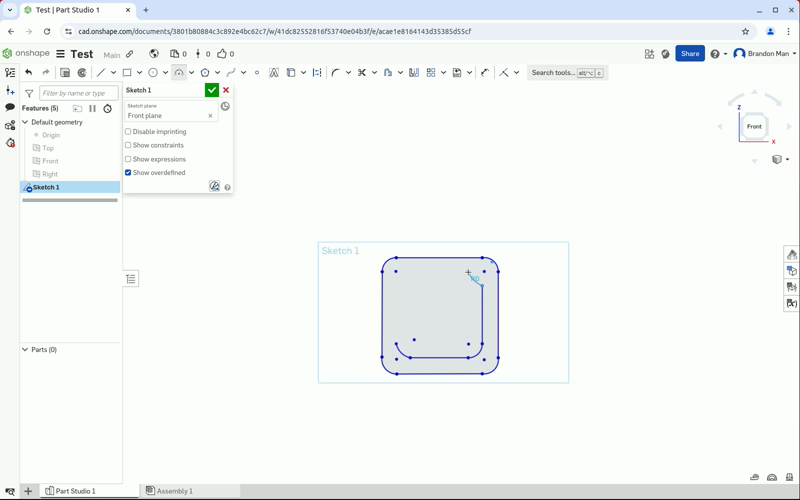
scroll(-6)
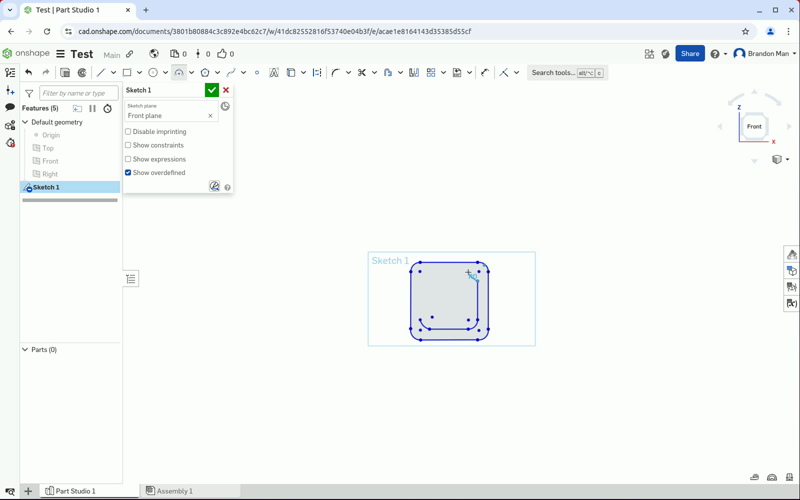
scroll(-6)
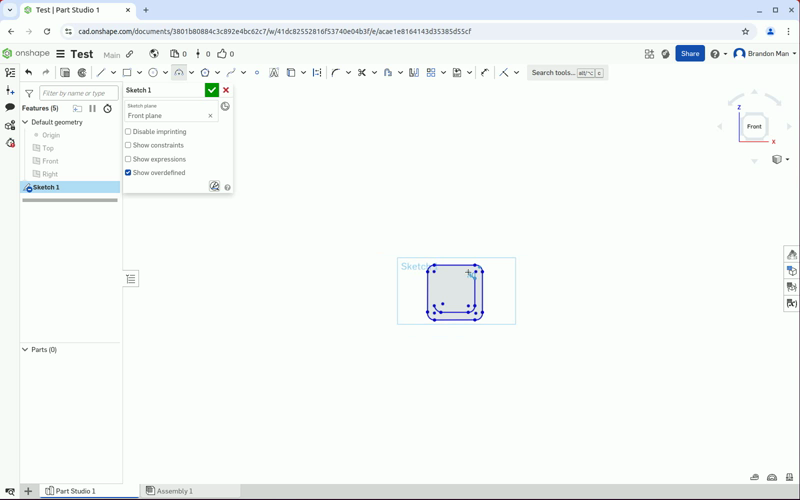
scroll(-6)
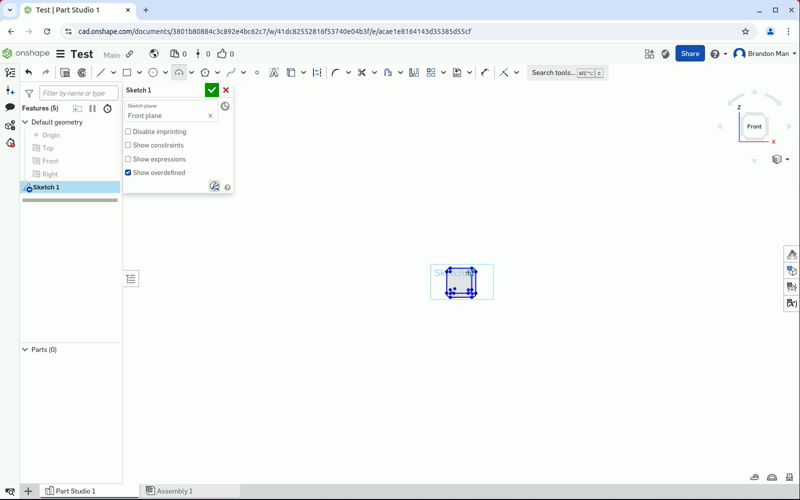
mouse_move(470, 272)
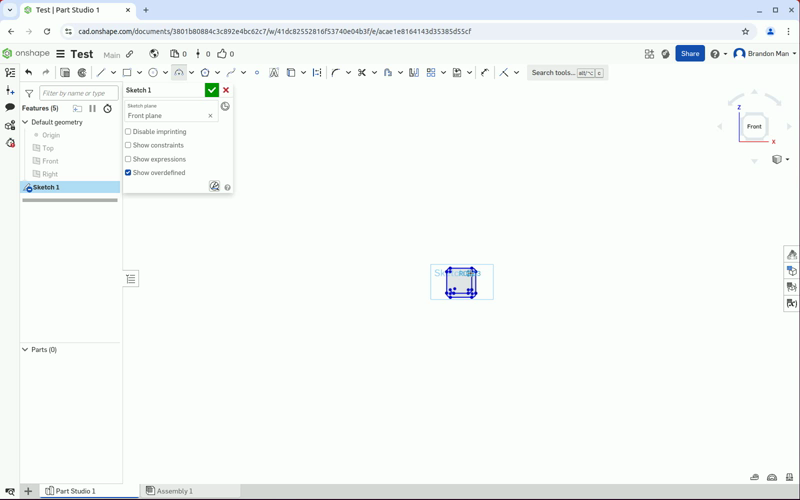
scroll(6)
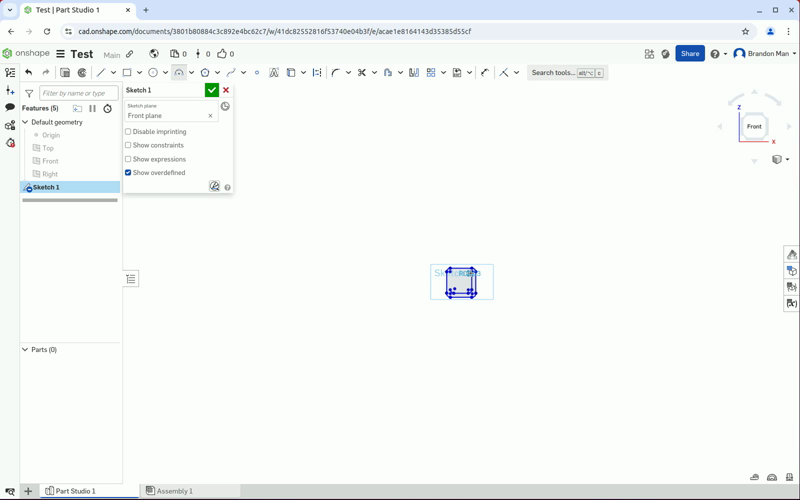
scroll(6)
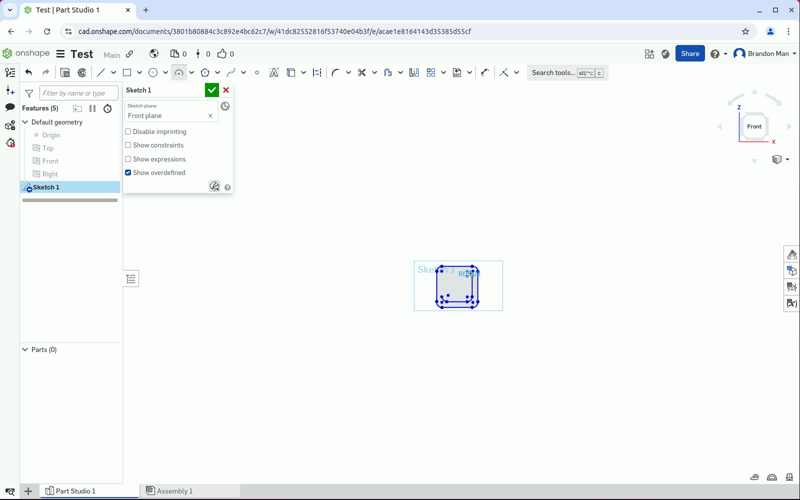
scroll(6)
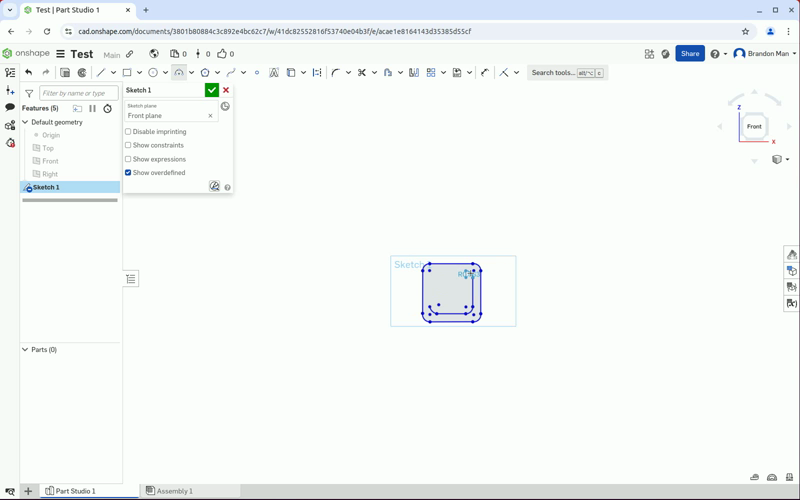
scroll(6)
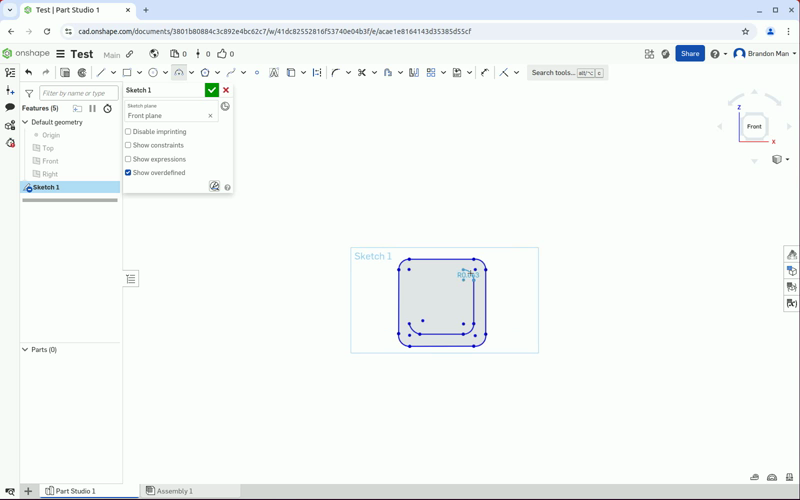
scroll(6)
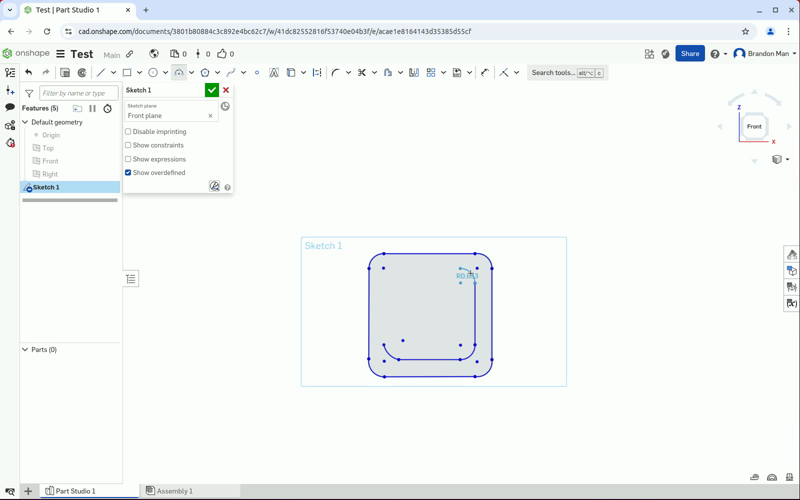
scroll(6)
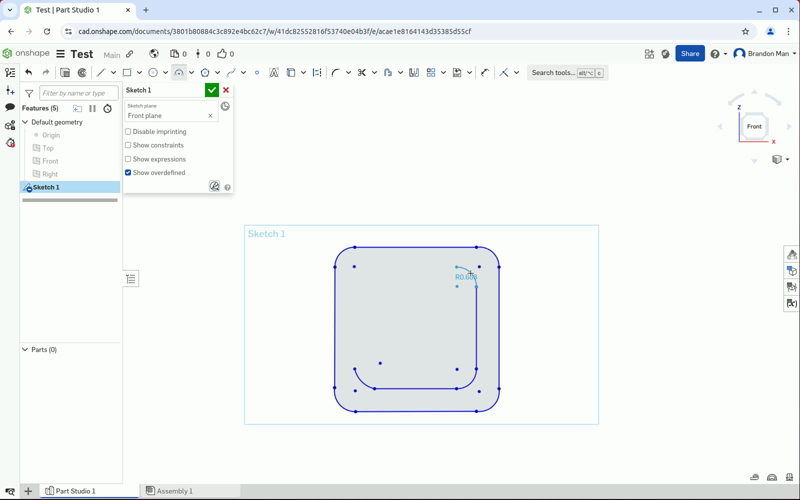
scroll(6)
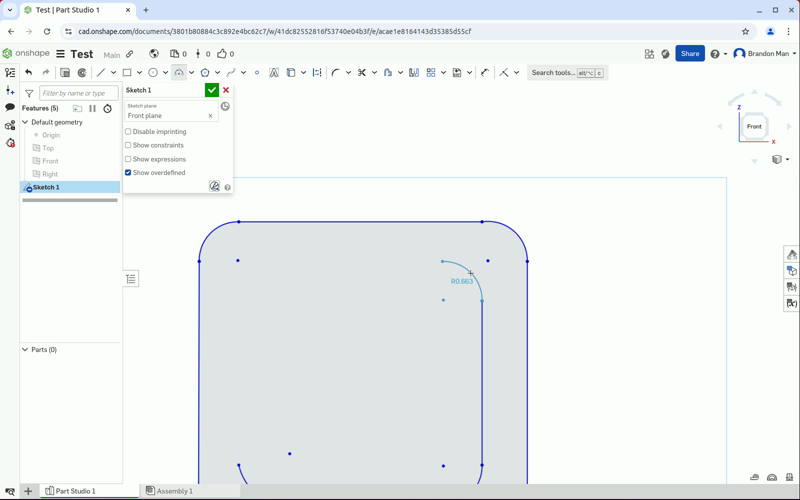
click(470, 272)
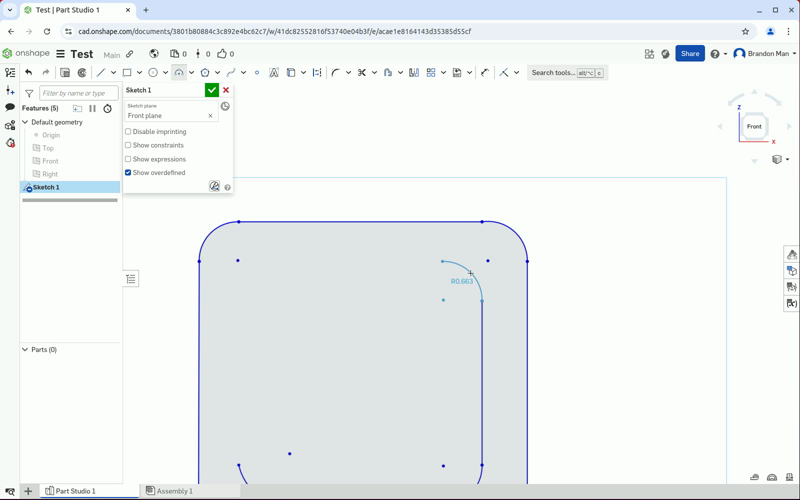
scroll(-6)
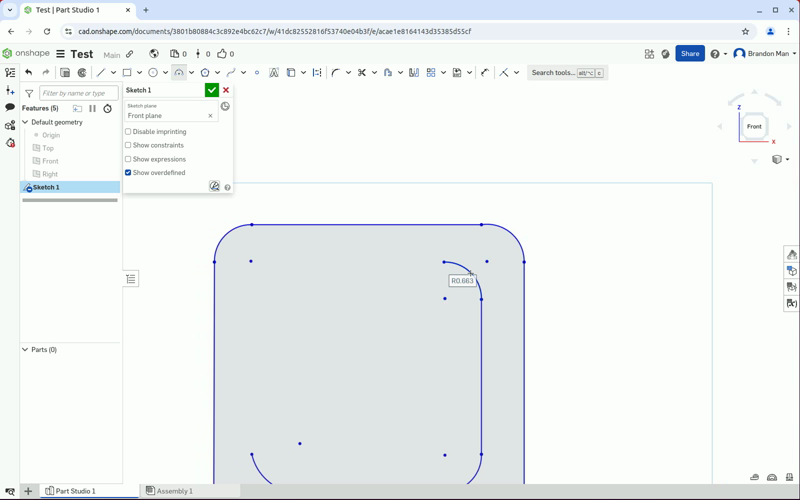
scroll(-6)
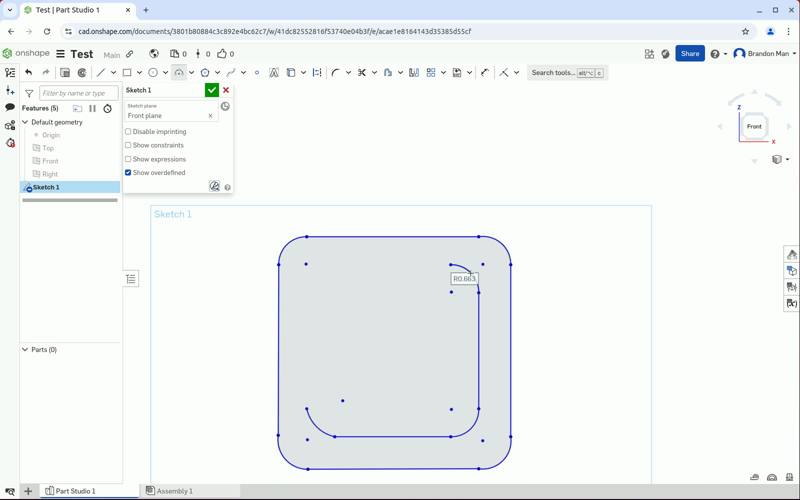
scroll(-6)
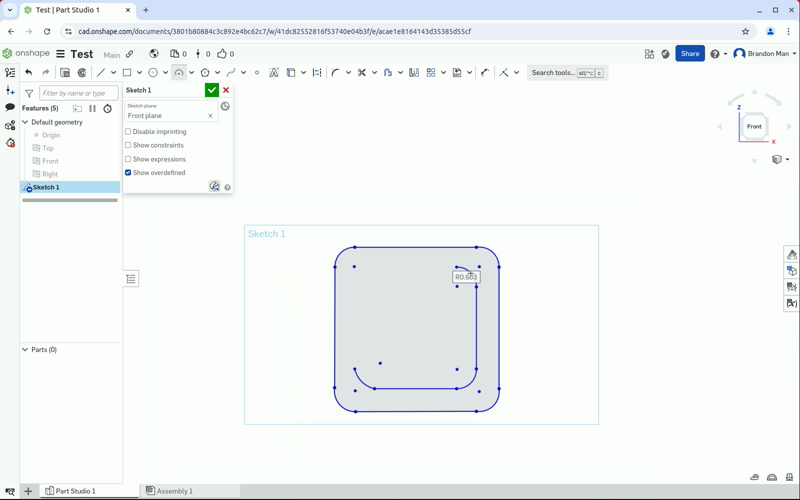
scroll(-6)
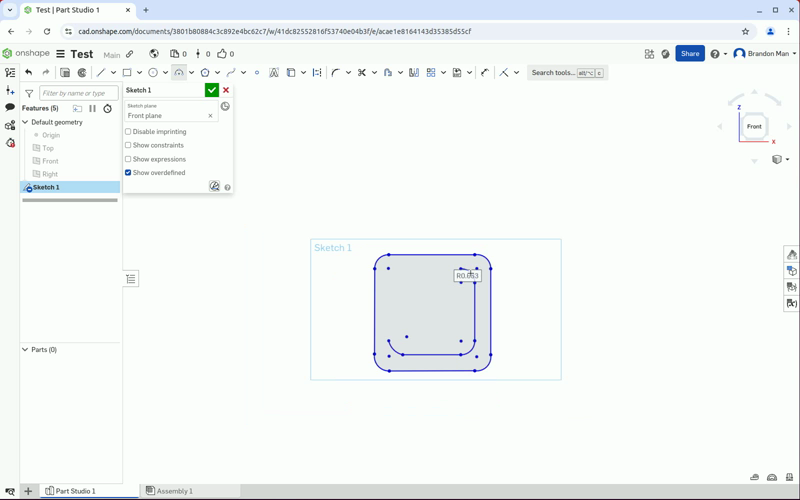
scroll(-6)
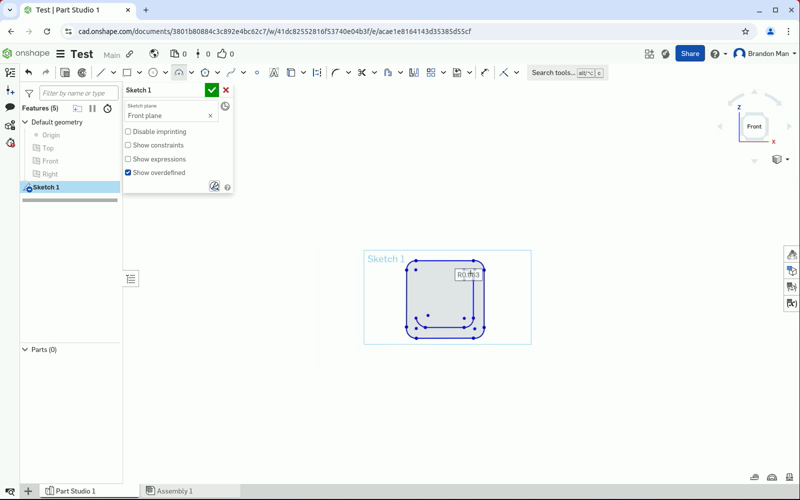
scroll(-6)
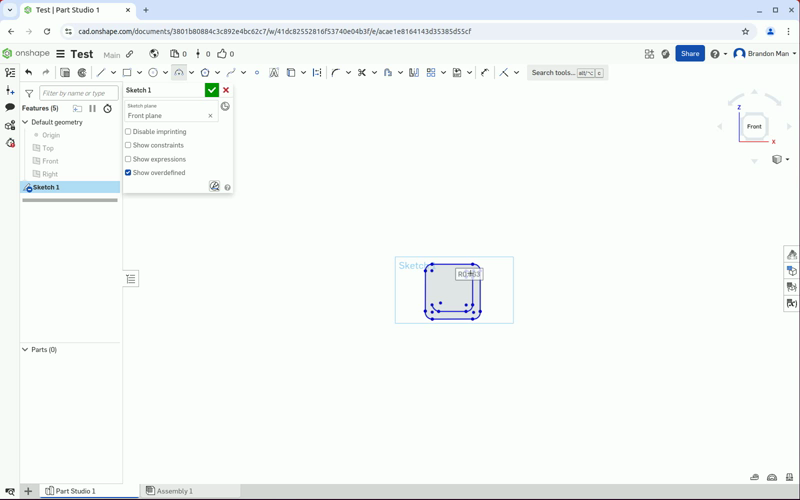
scroll(-6)
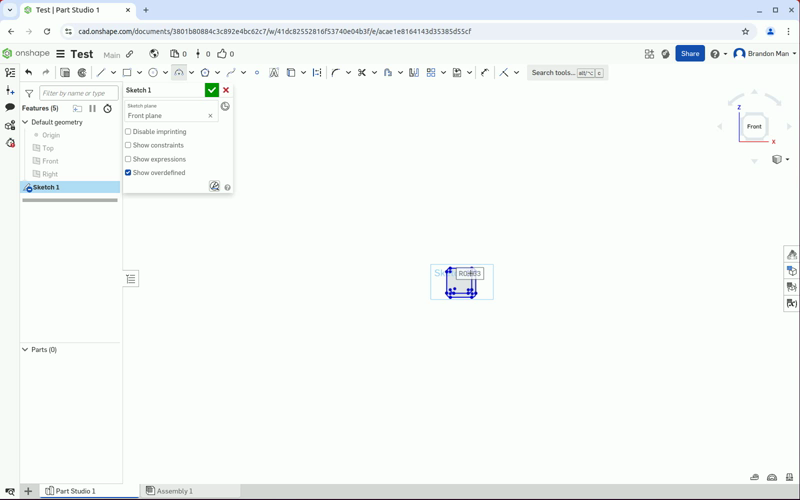
key_up(shift)
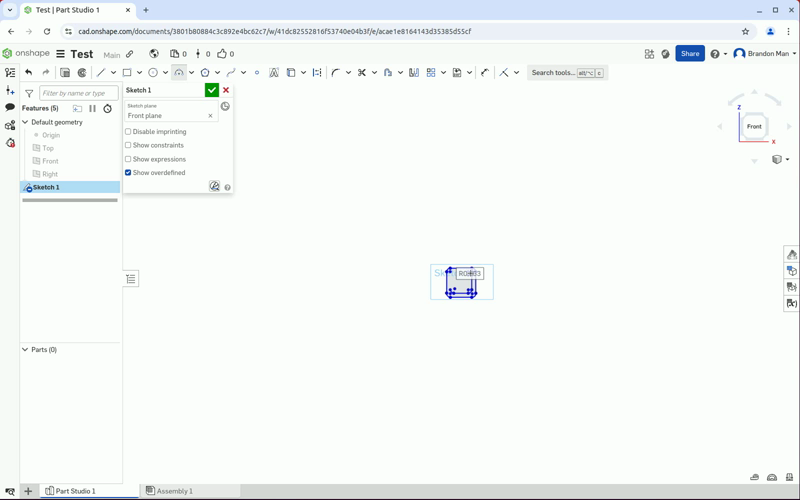
key(esc)
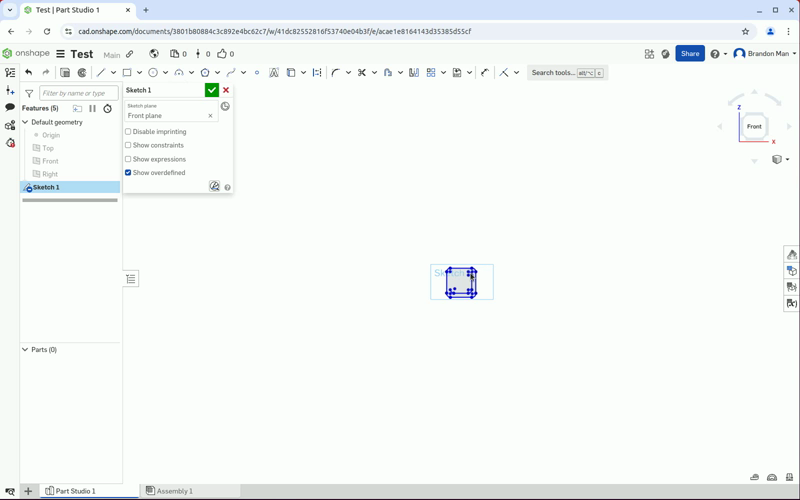
key(l)
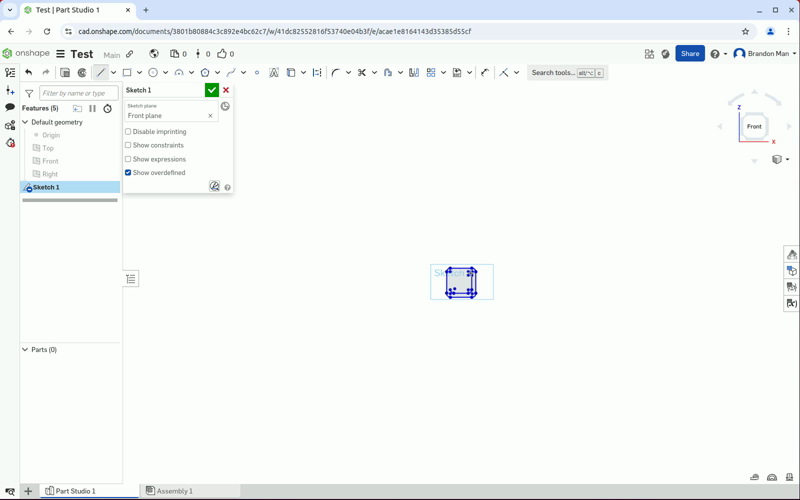
mouse_move(468, 271)
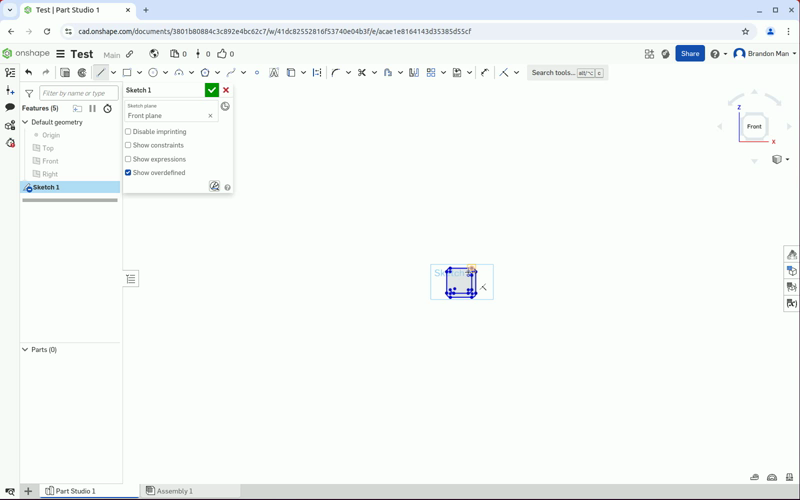
scroll(6)
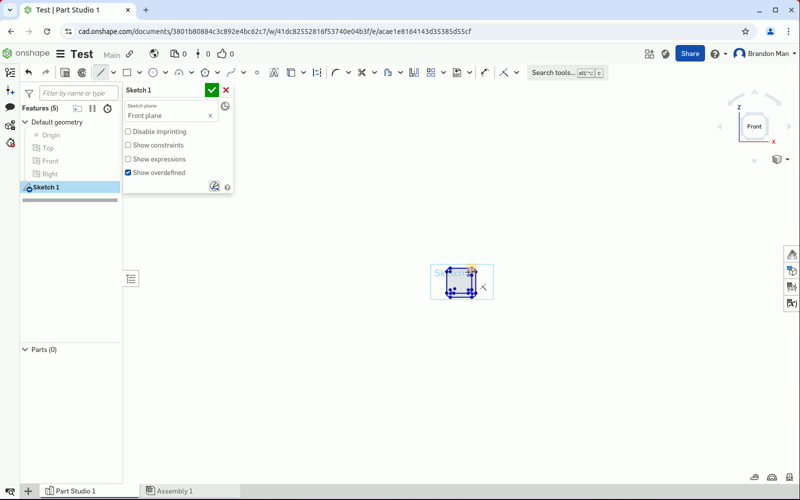
scroll(6)
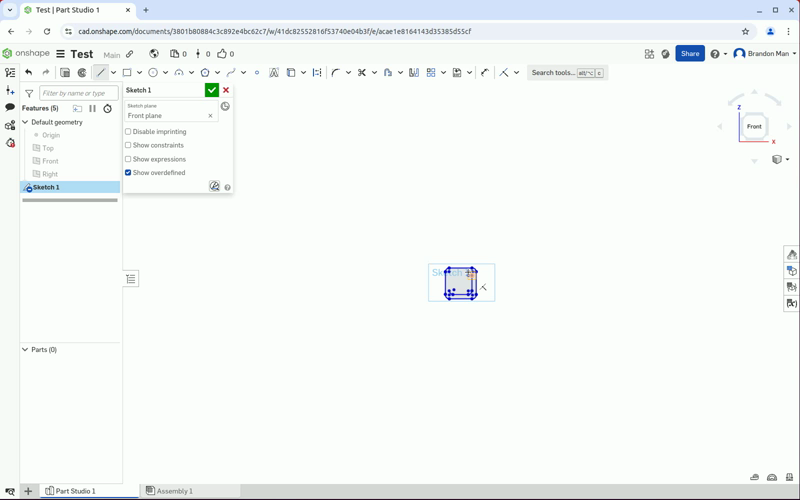
scroll(6)
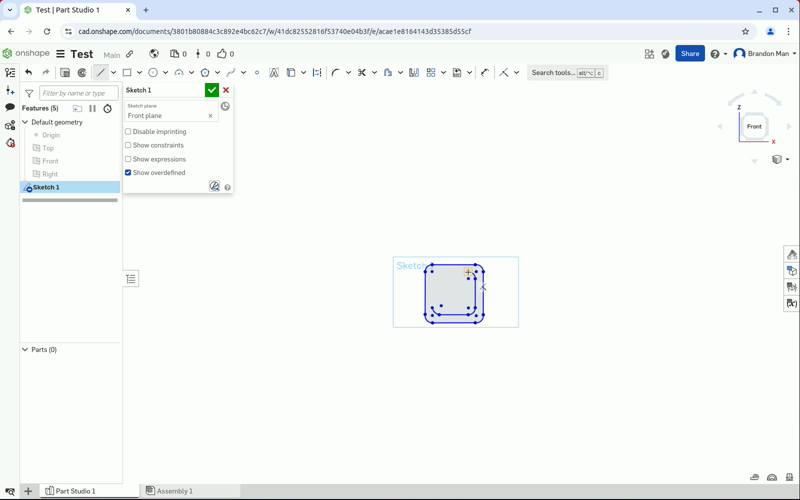
scroll(6)
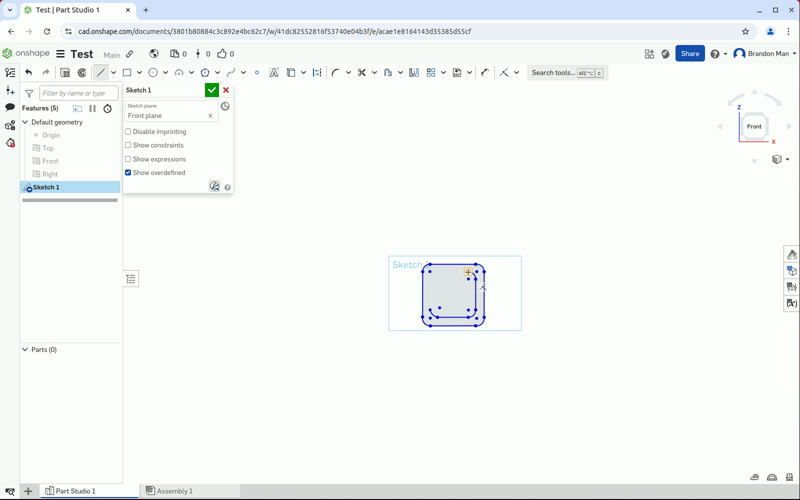
scroll(6)
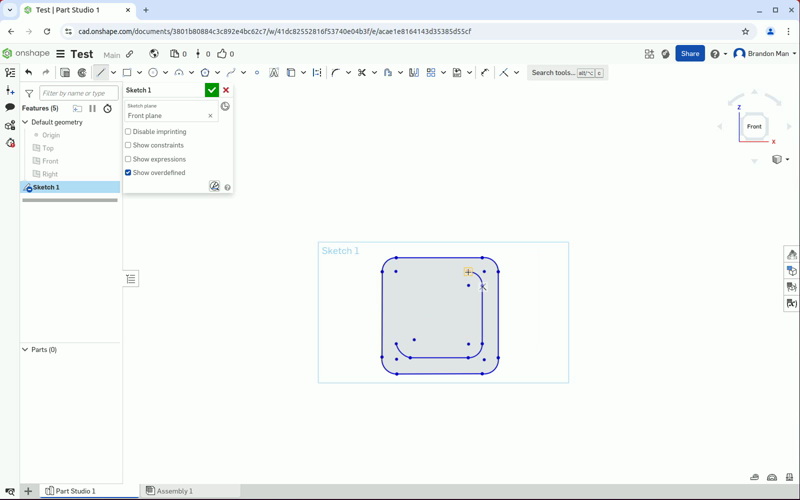
scroll(6)
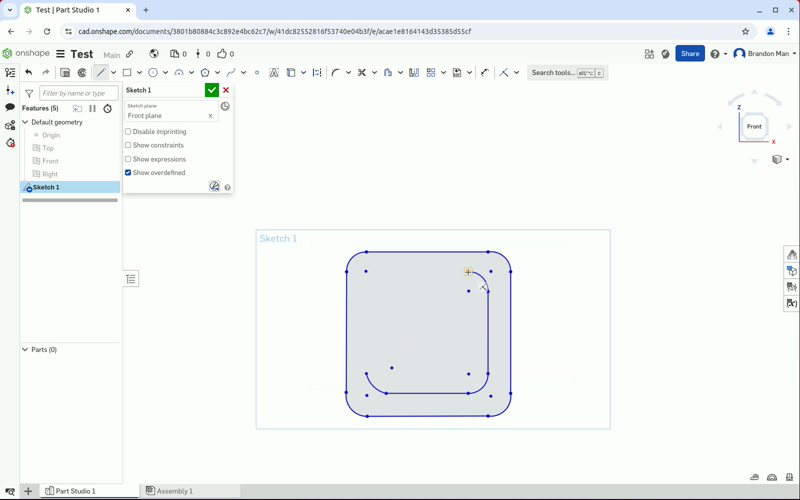
scroll(6)
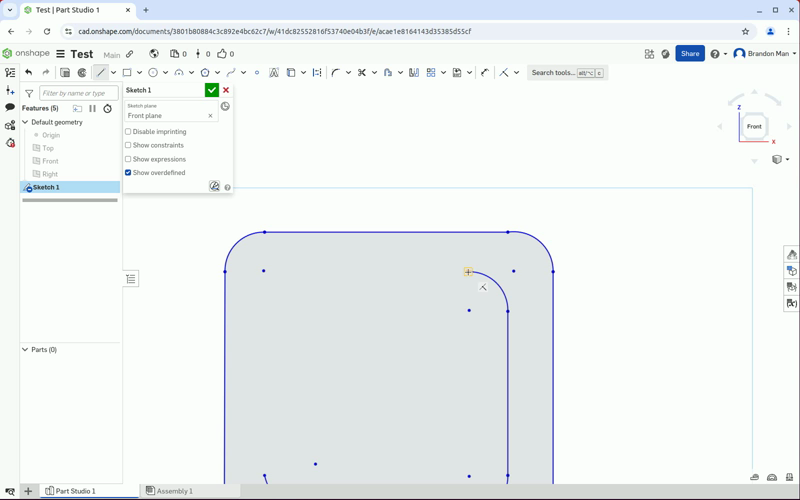
click(468, 271)
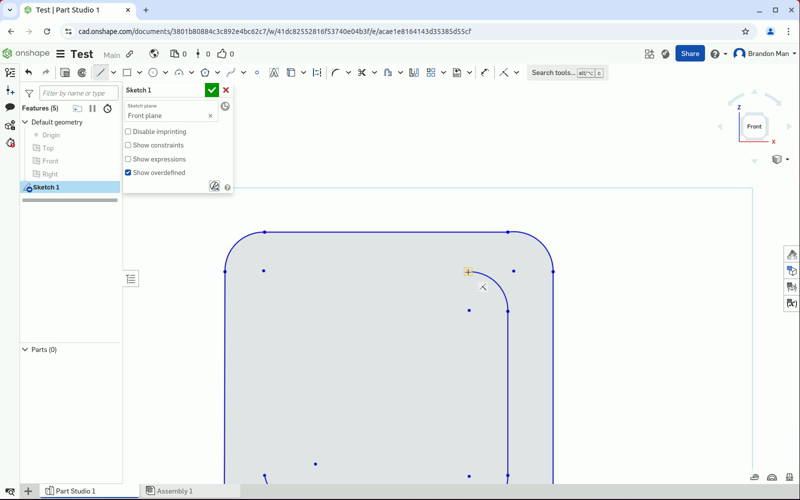
scroll(-6)
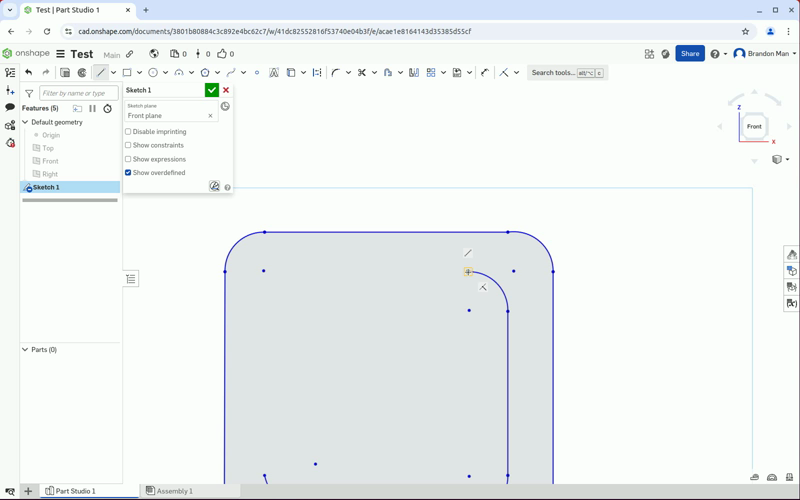
scroll(-6)
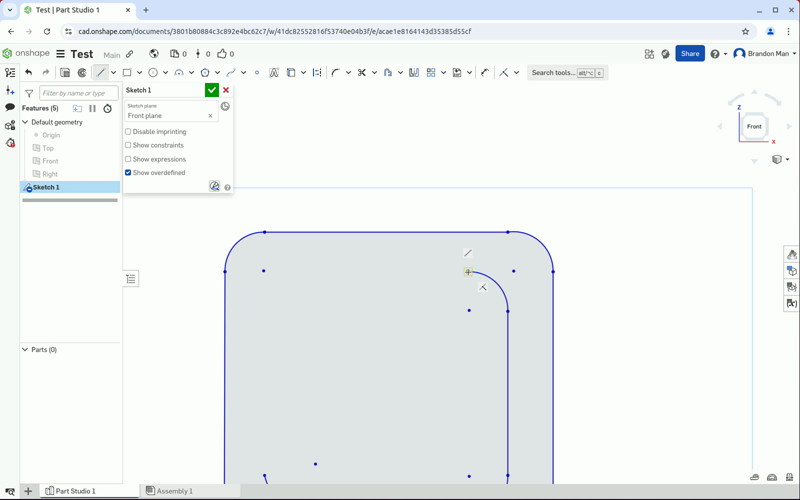
scroll(-6)
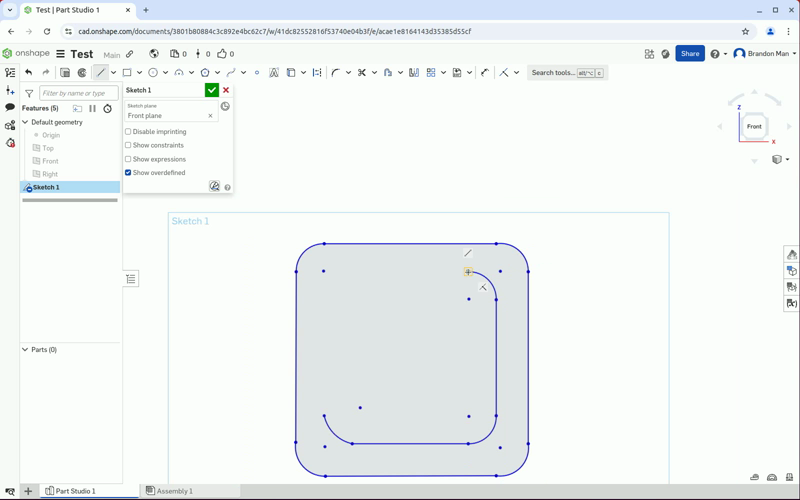
scroll(-6)
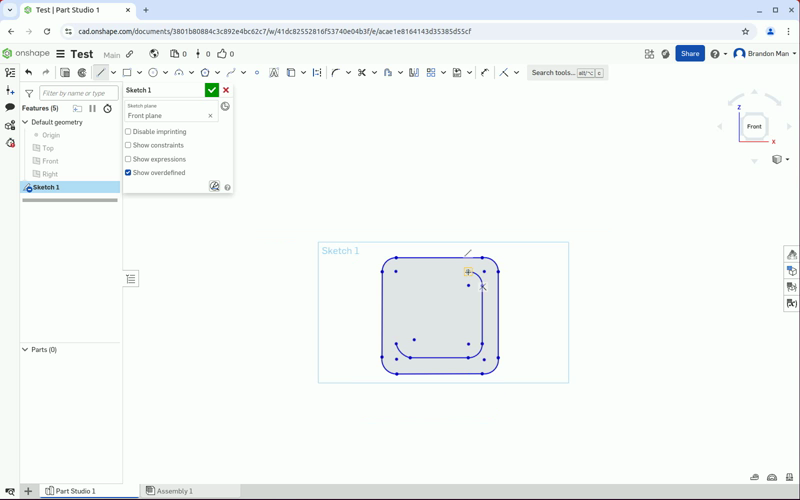
scroll(-6)
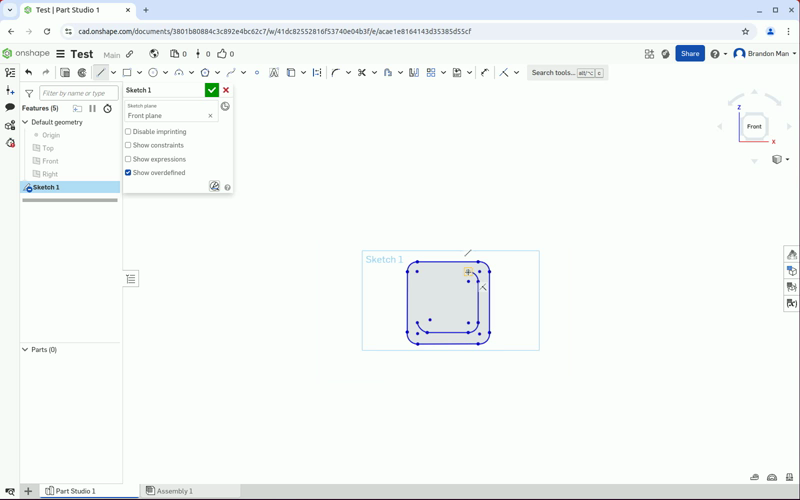
scroll(-6)
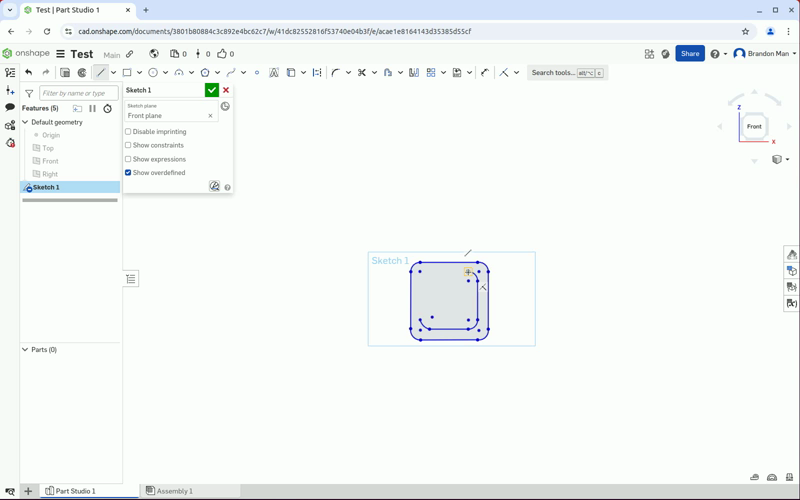
scroll(-6)
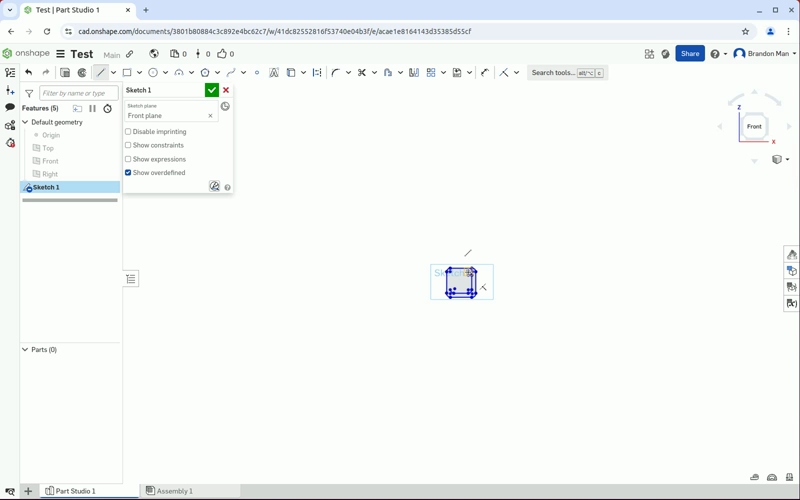
key_down(shift)
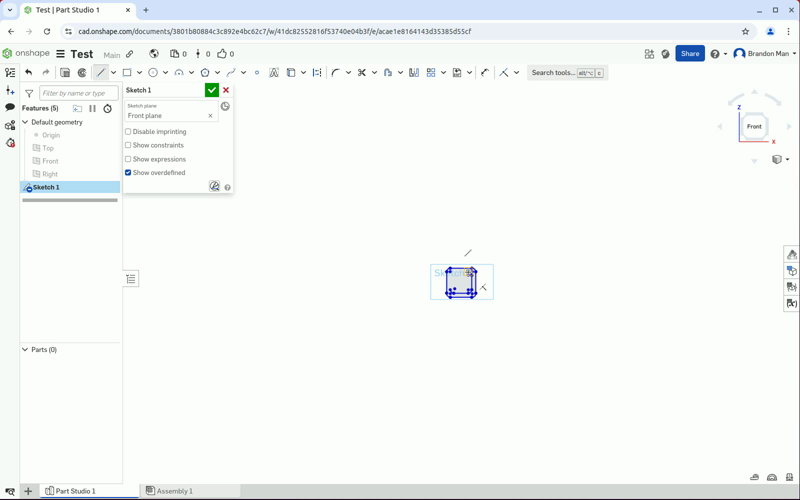
mouse_move(498, 271)
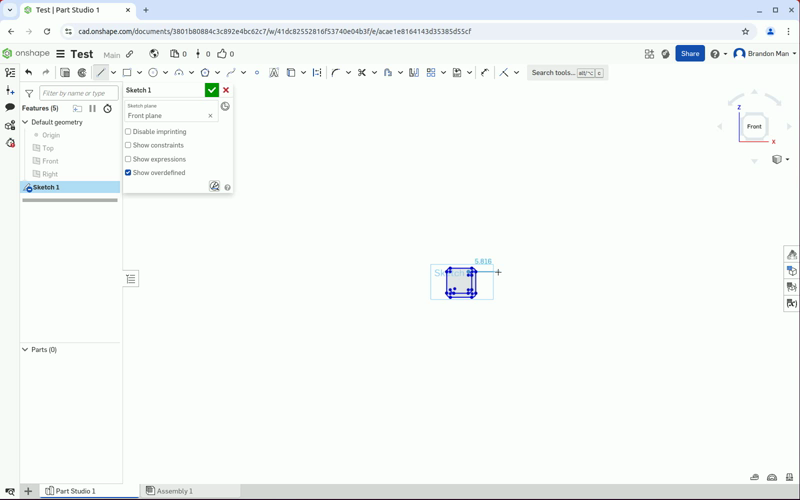
mouse_move(453, 271)
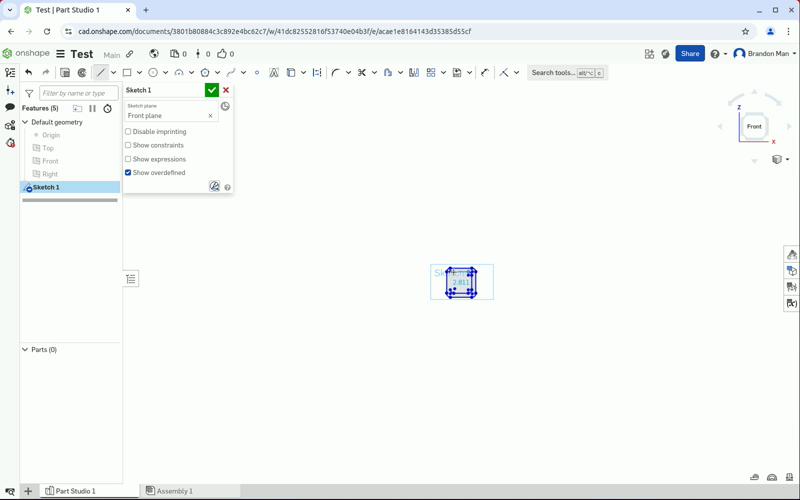
scroll(6)
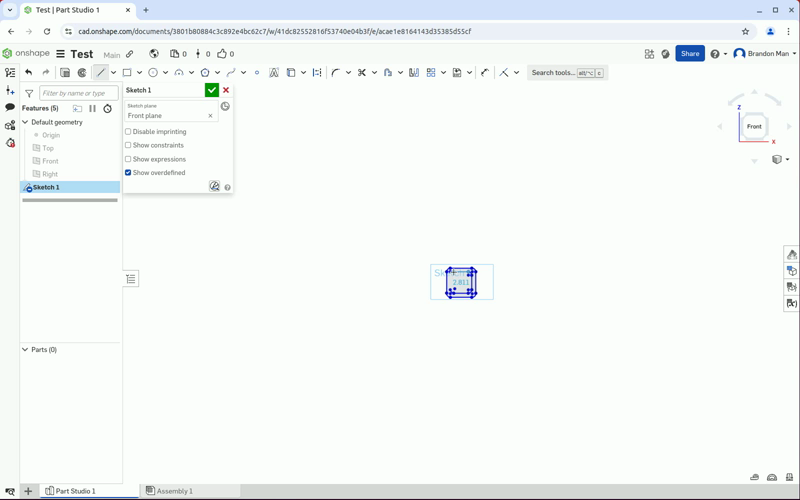
scroll(6)
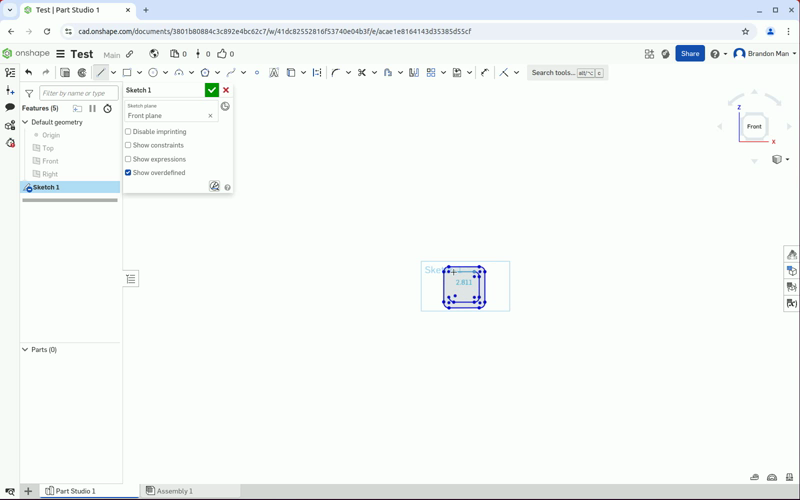
scroll(6)
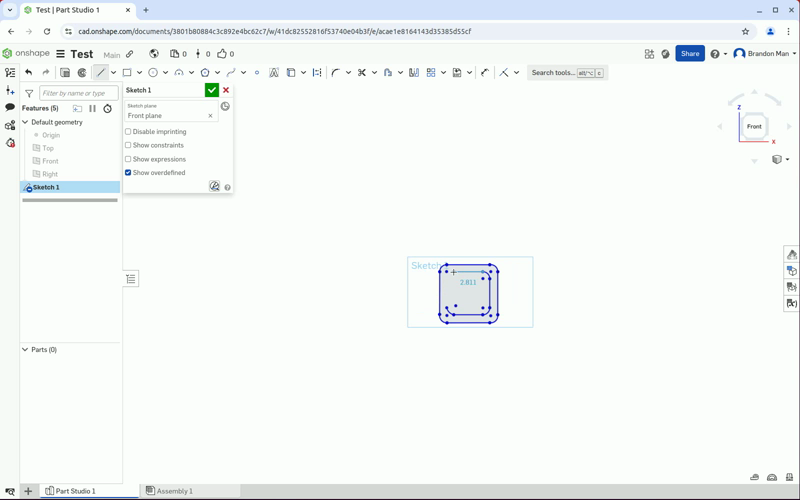
scroll(6)
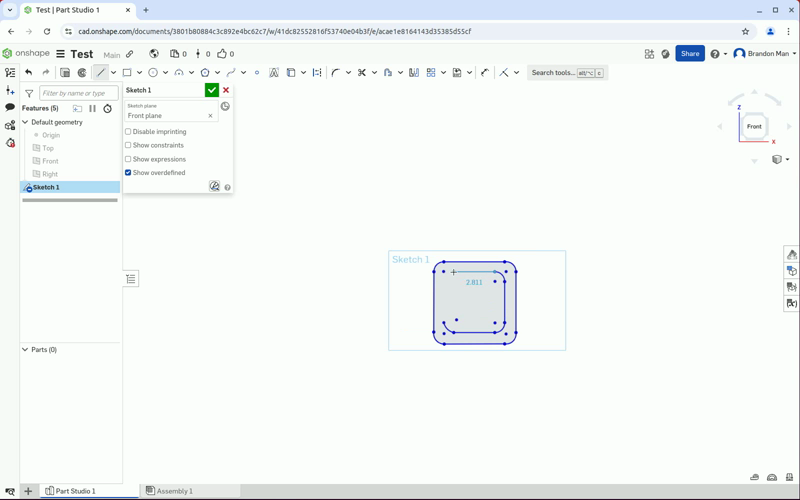
scroll(6)
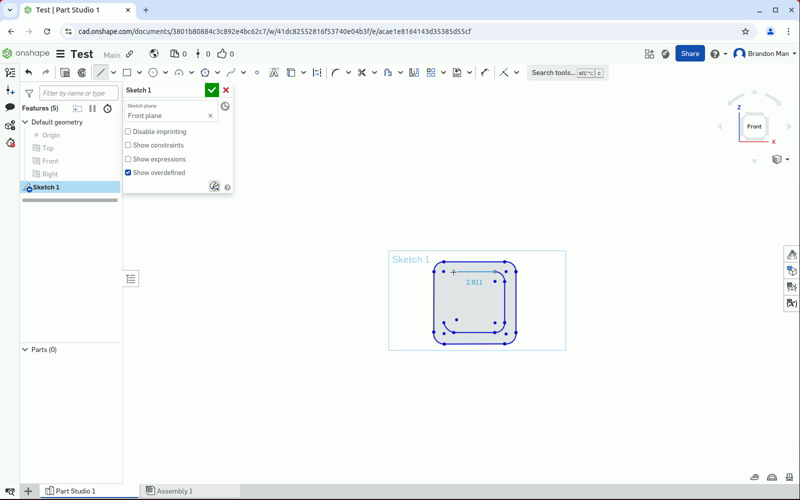
scroll(6)
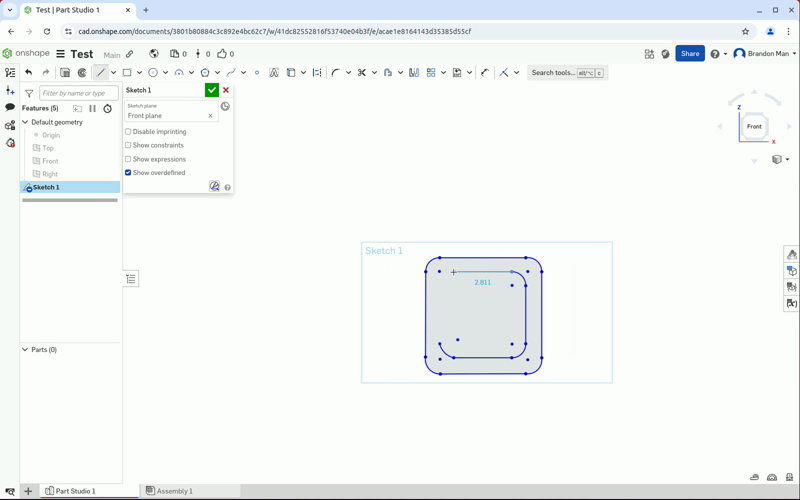
scroll(6)
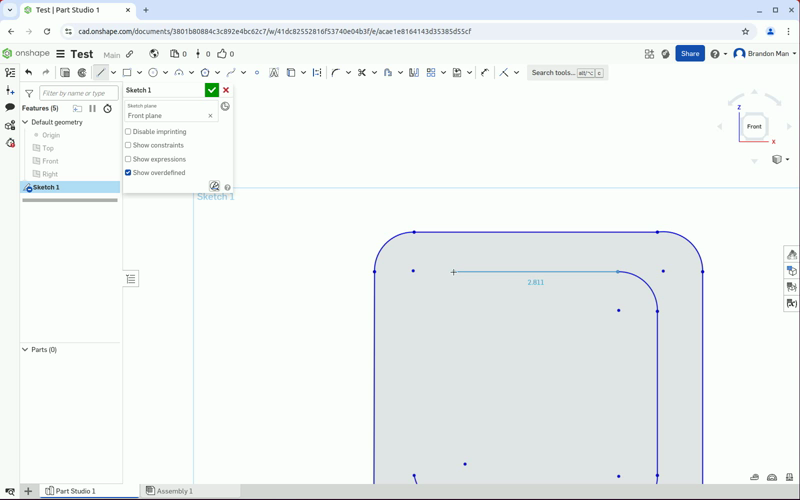
click(453, 271)
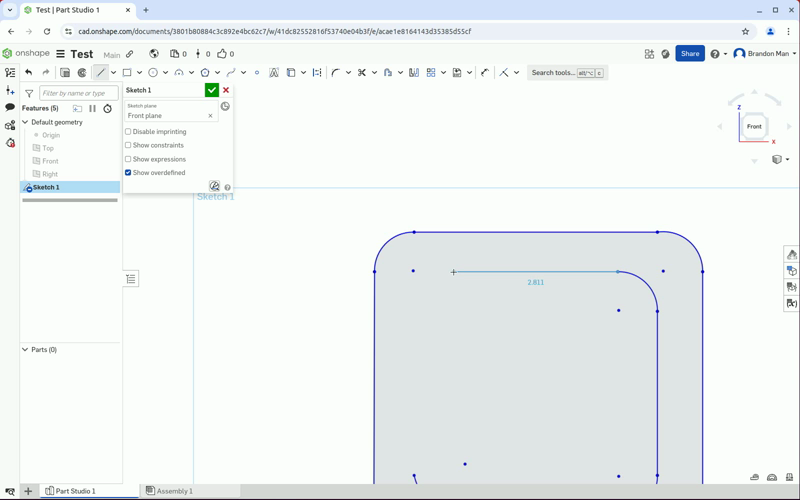
scroll(-6)
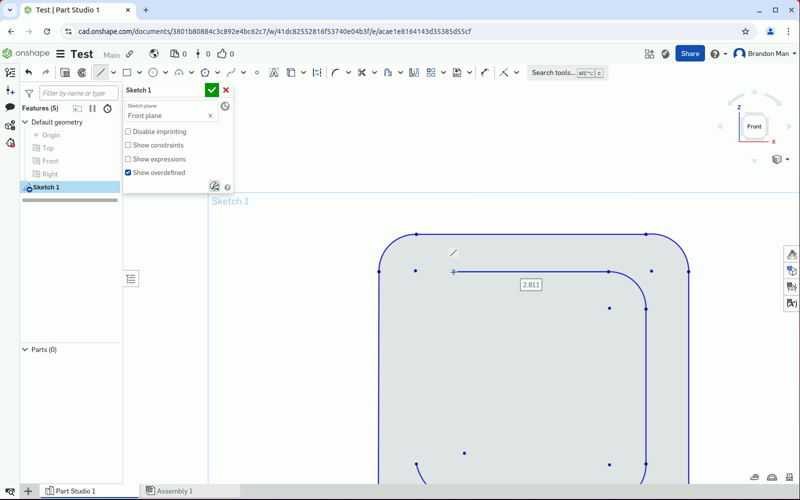
scroll(-6)
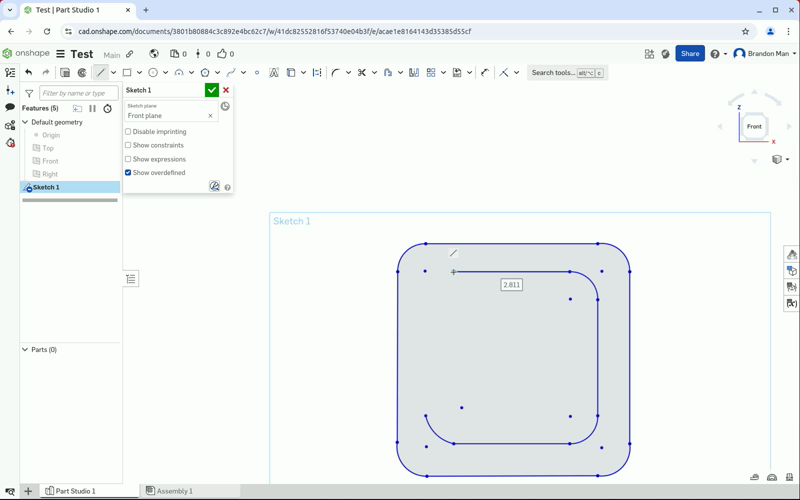
scroll(-6)
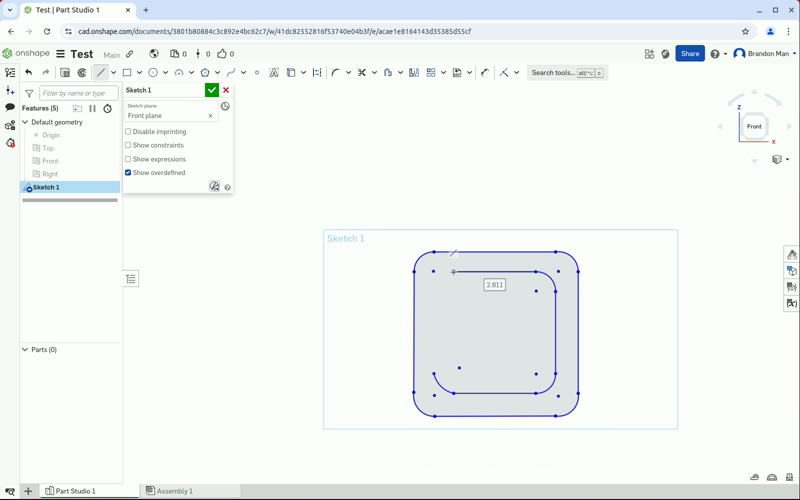
scroll(-6)
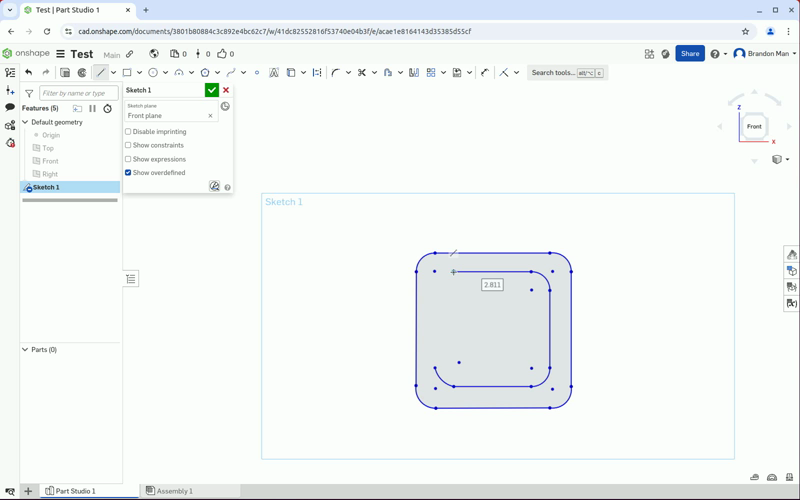
scroll(-6)
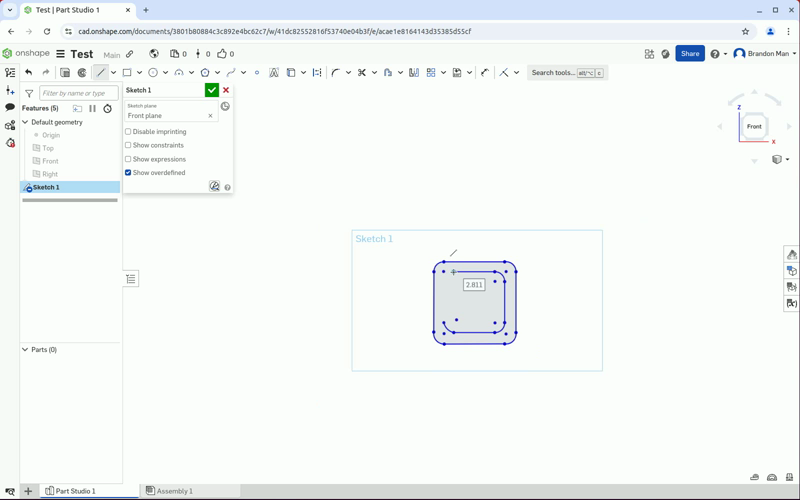
scroll(-6)
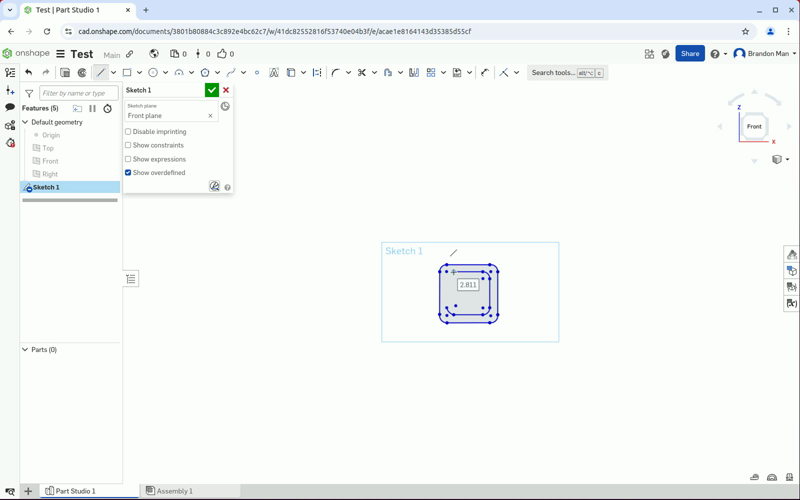
scroll(-6)
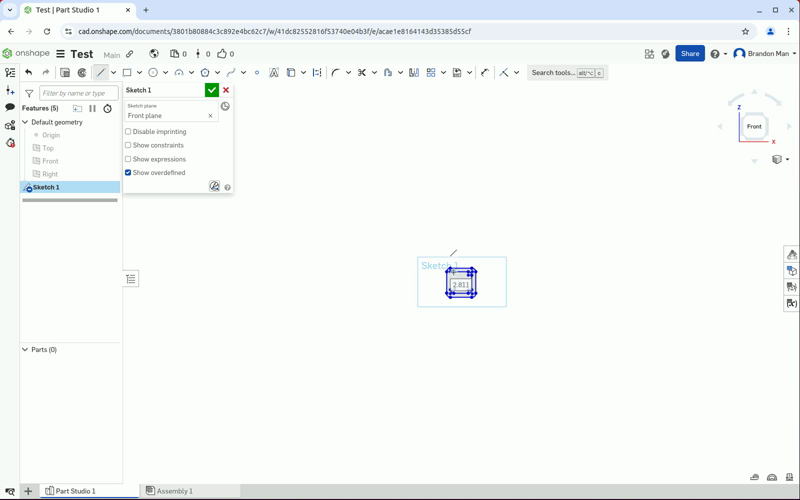
key_up(shift)
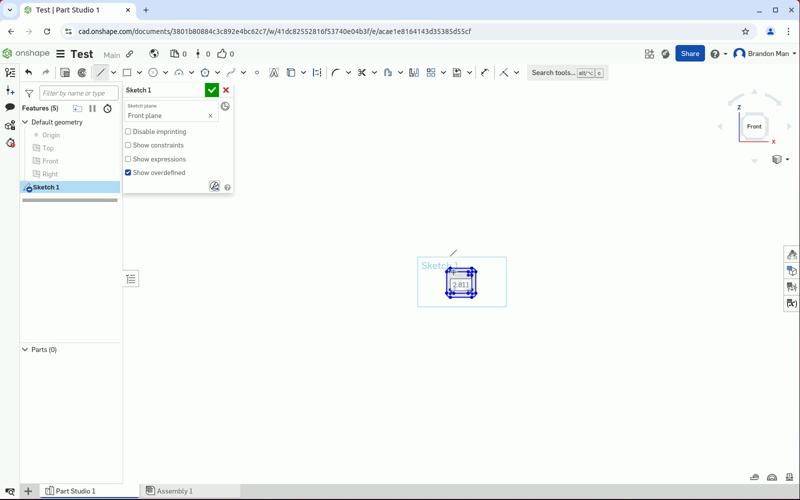
key(esc)
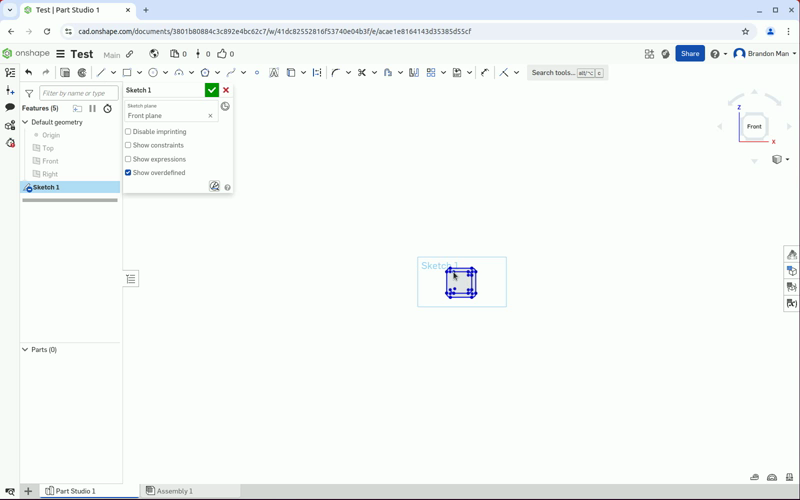
key(a)
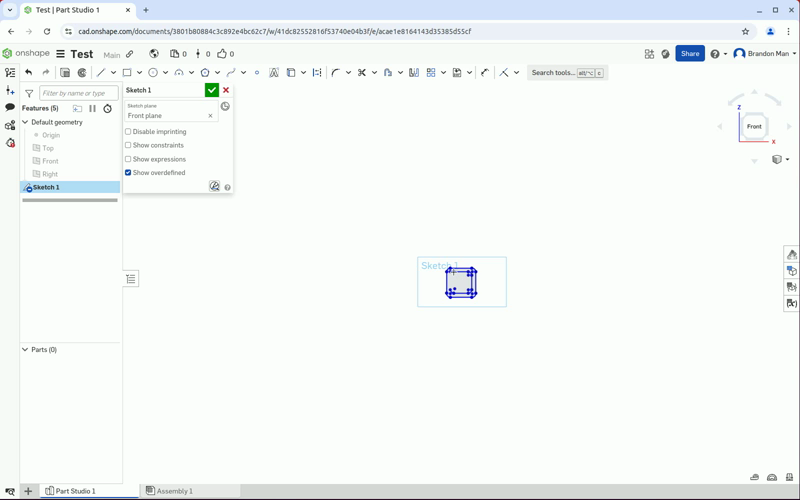
mouse_move(453, 271)
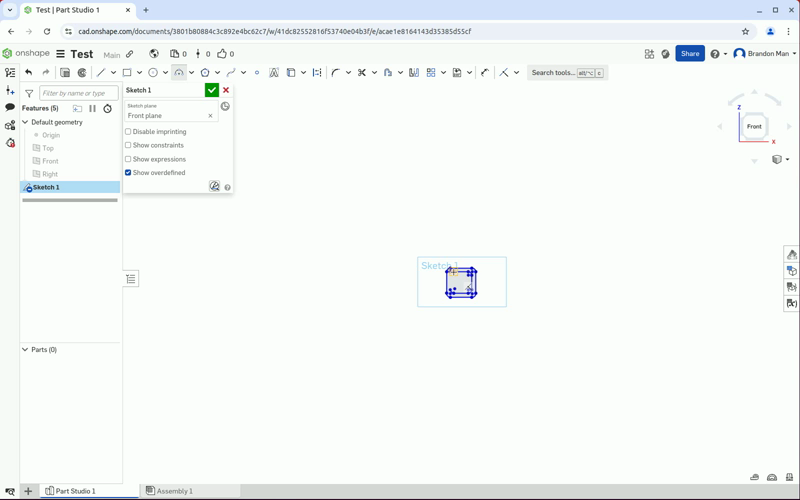
scroll(6)
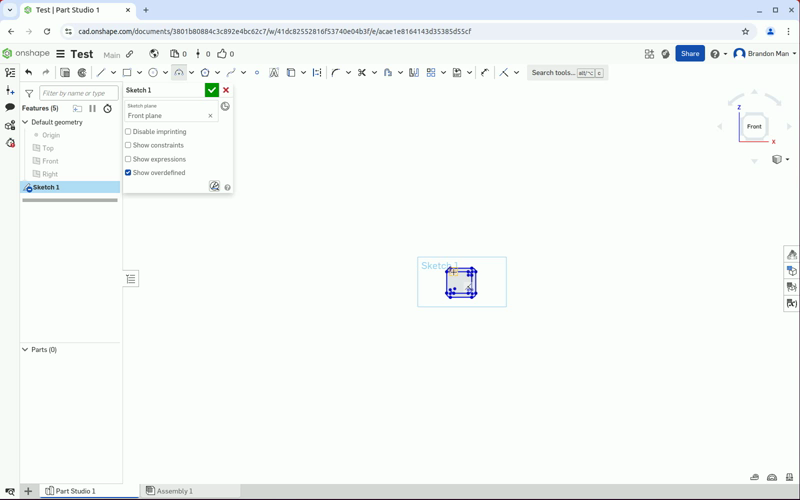
scroll(6)
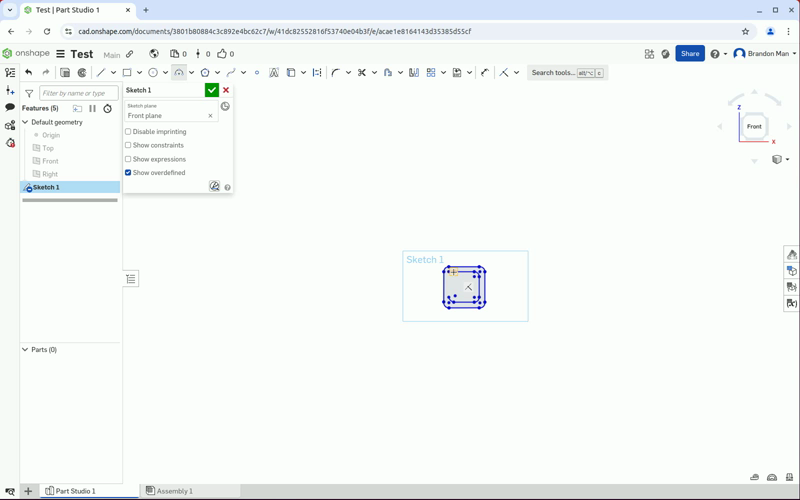
scroll(6)
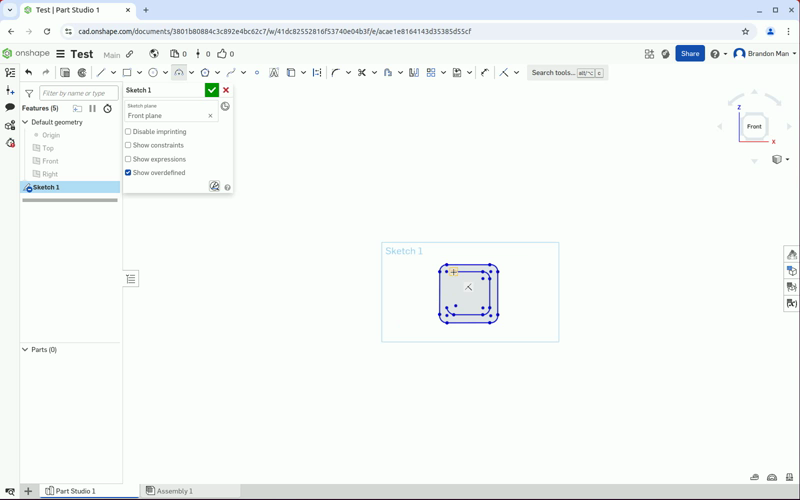
scroll(6)
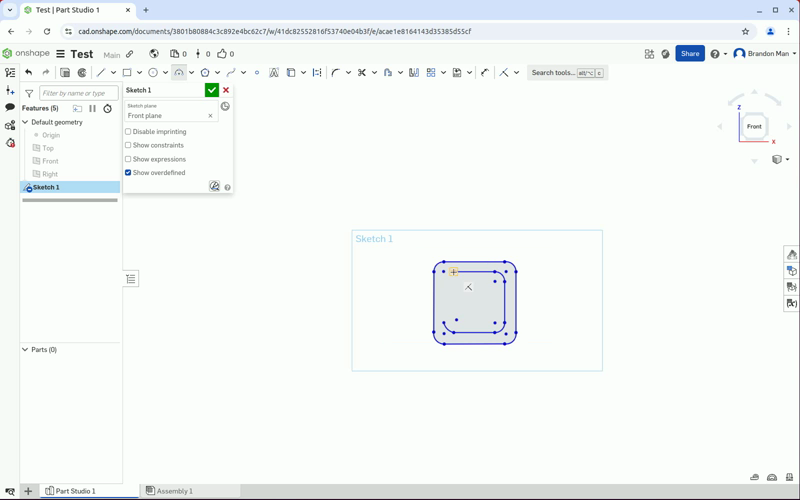
scroll(6)
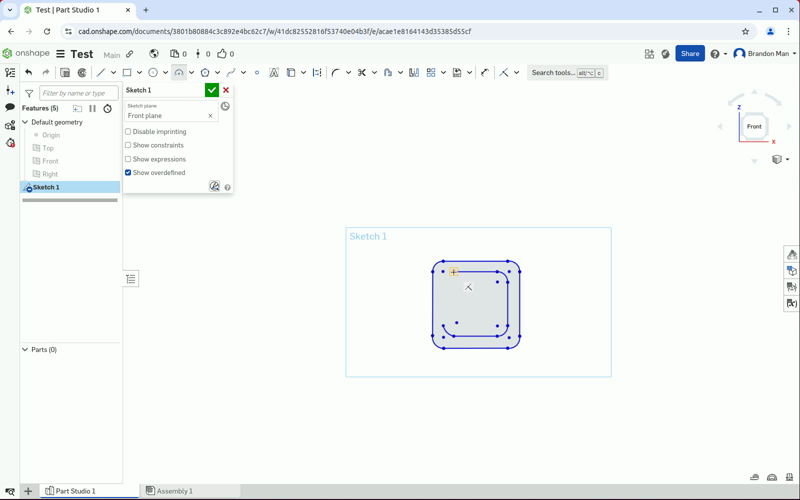
scroll(6)
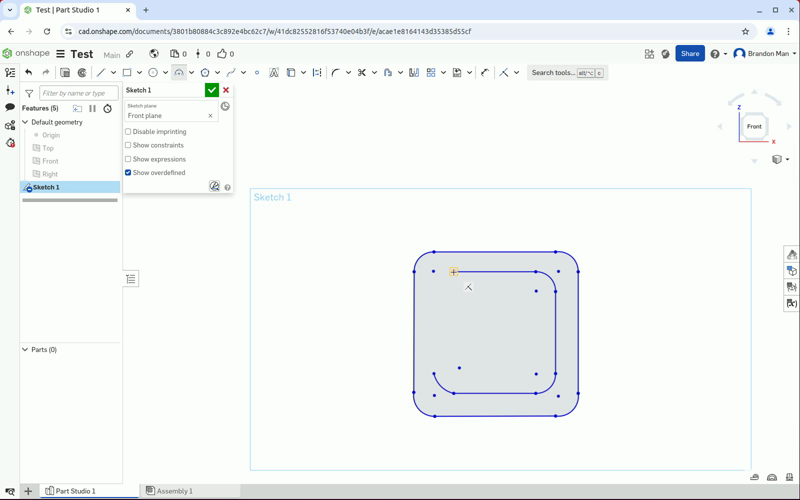
scroll(6)
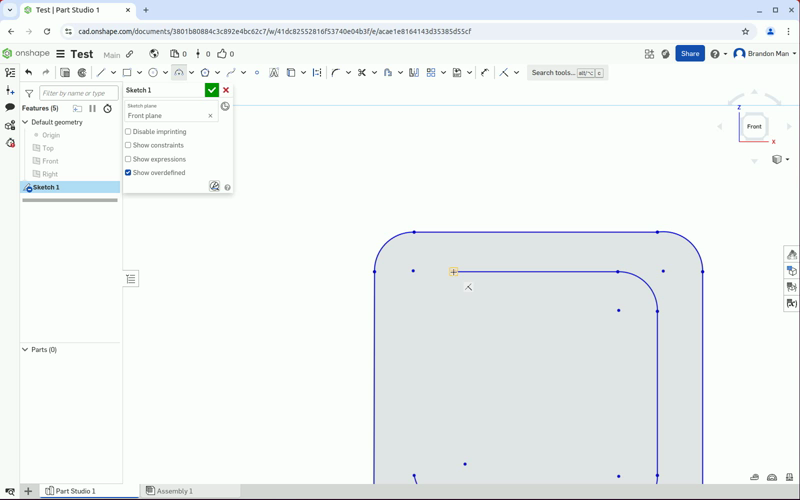
click(453, 271)
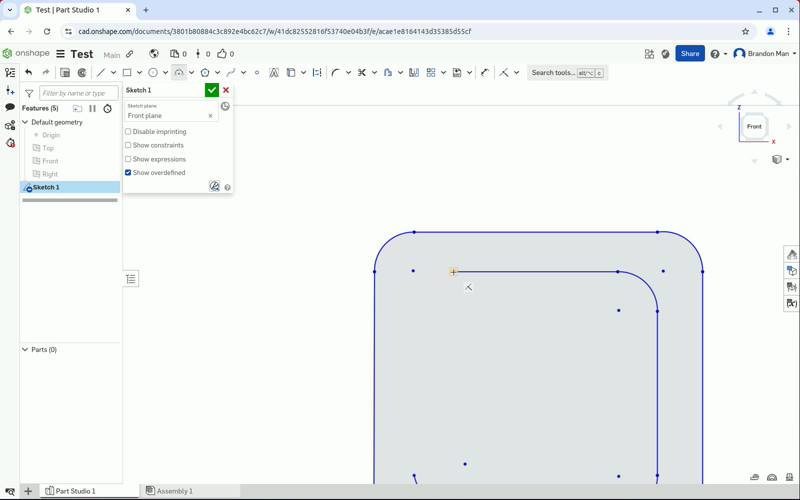
scroll(-6)
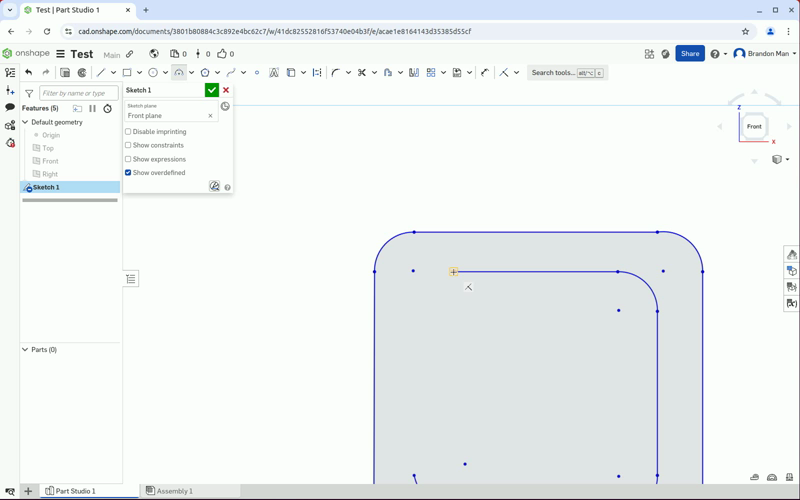
scroll(-6)
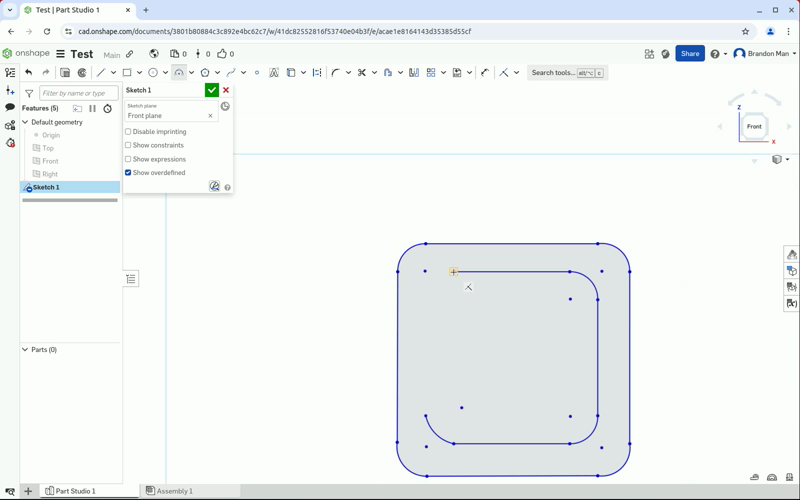
scroll(-6)
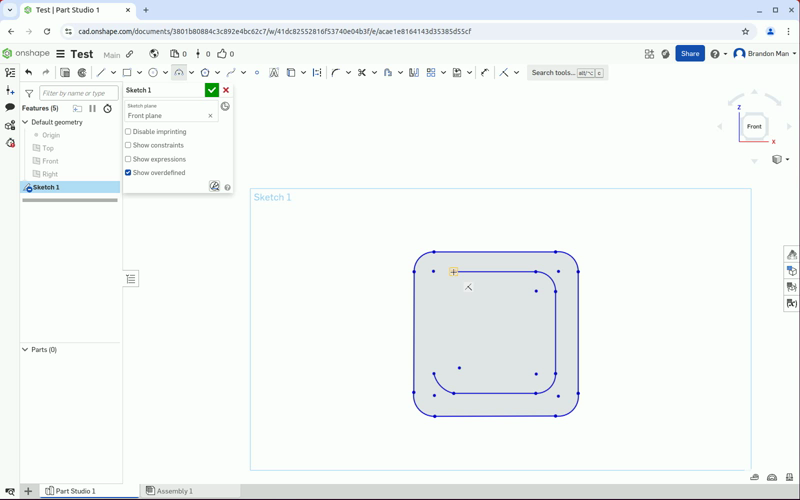
scroll(-6)
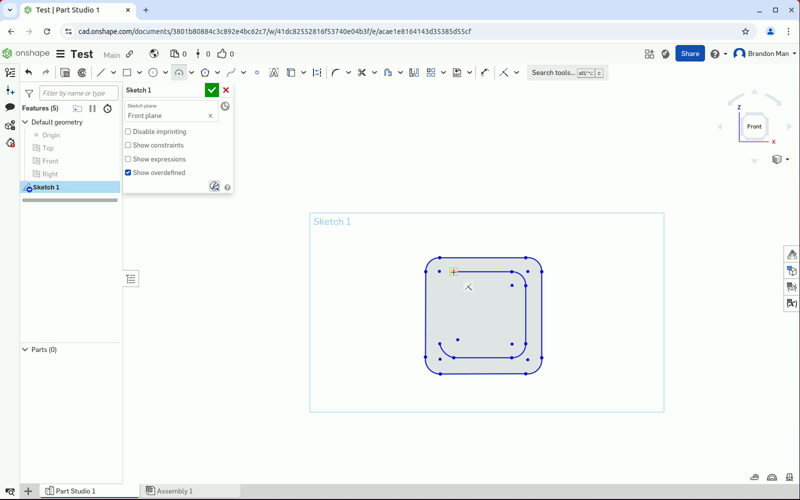
scroll(-6)
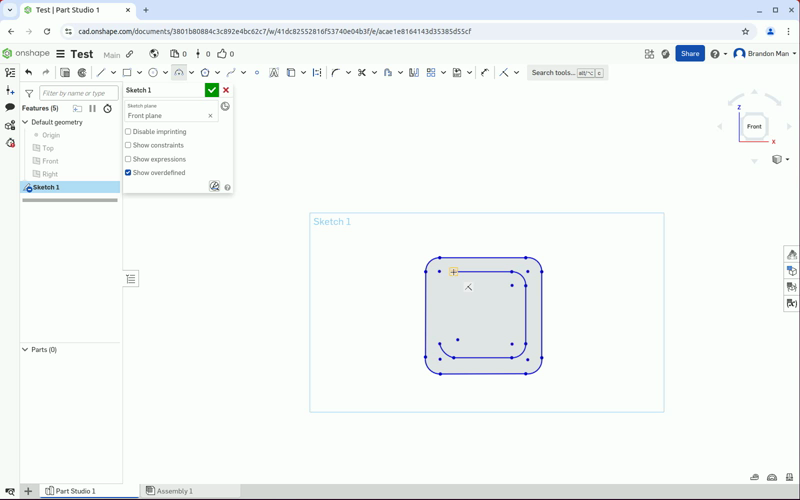
scroll(-6)
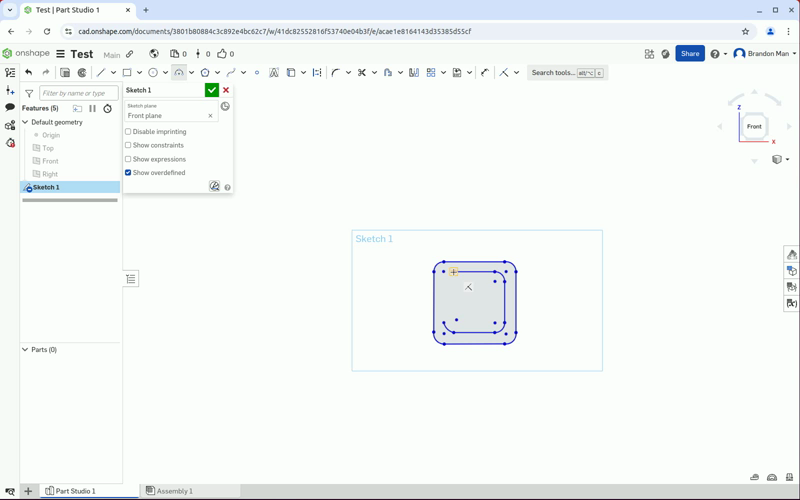
scroll(-6)
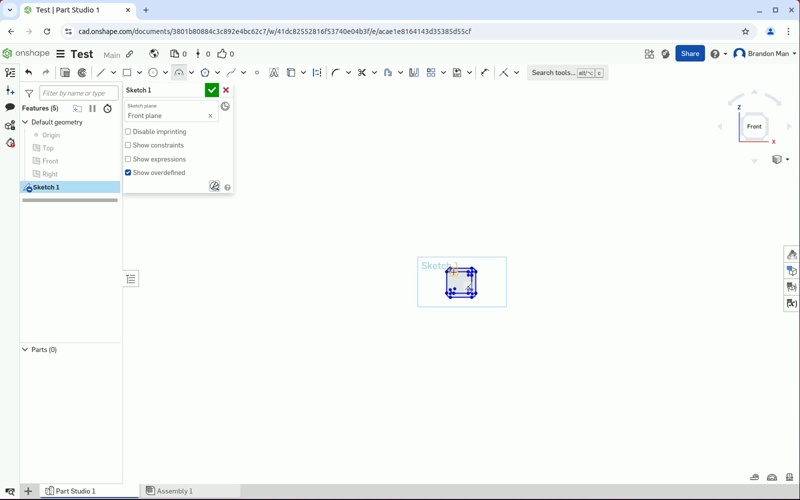
key_down(shift)
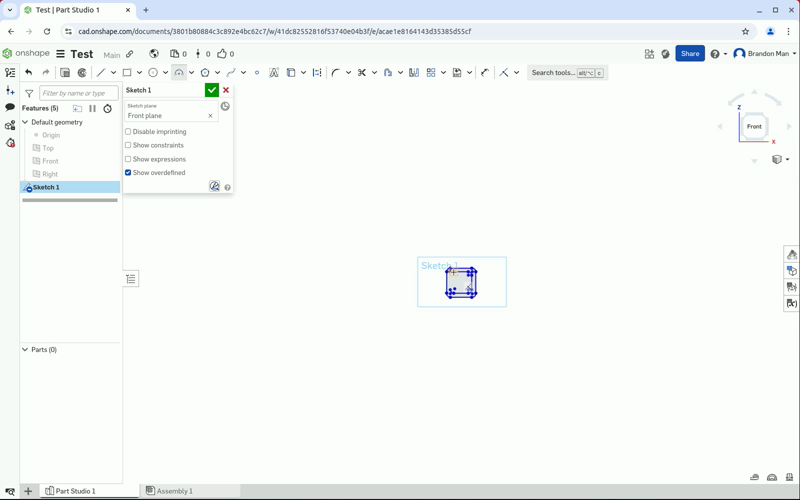
mouse_move(450, 275)
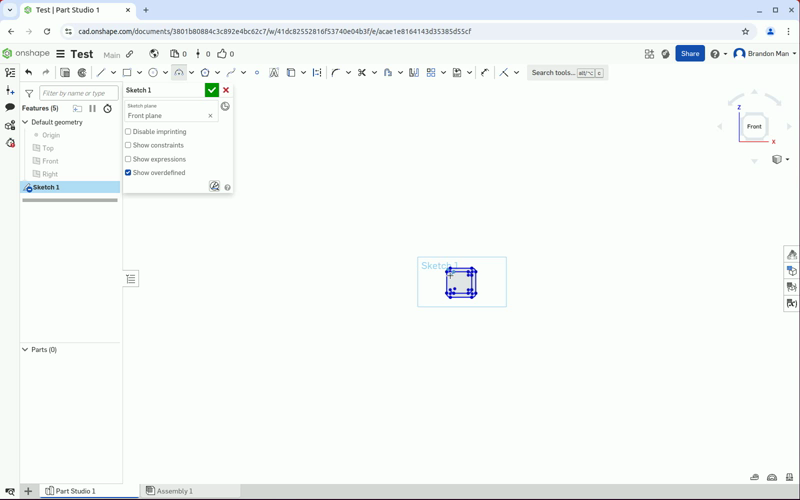
scroll(6)
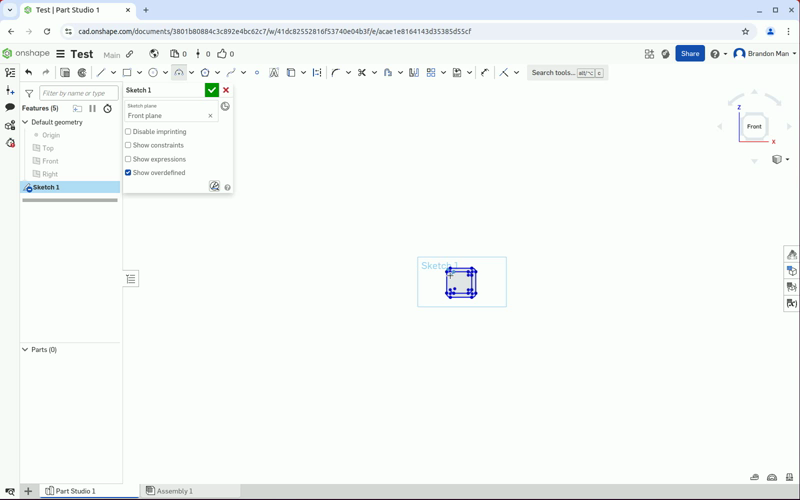
scroll(6)
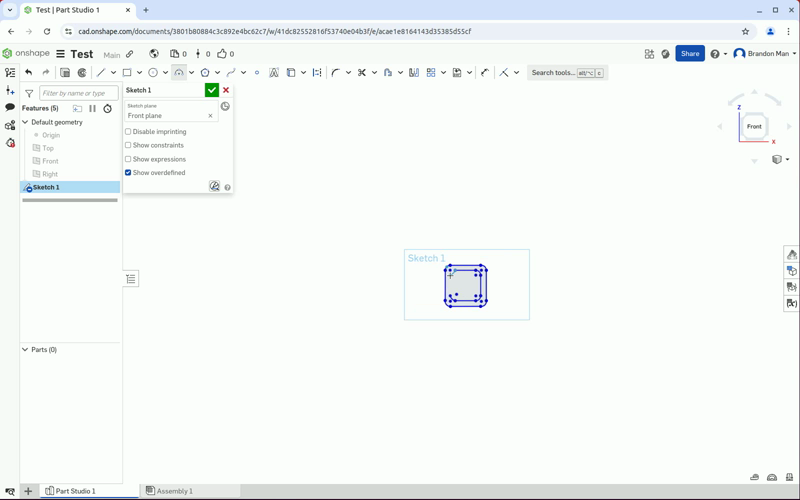
scroll(6)
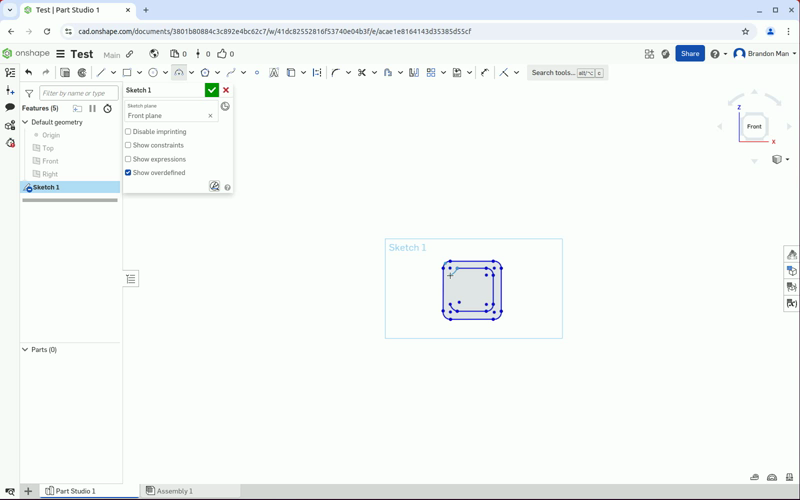
scroll(6)
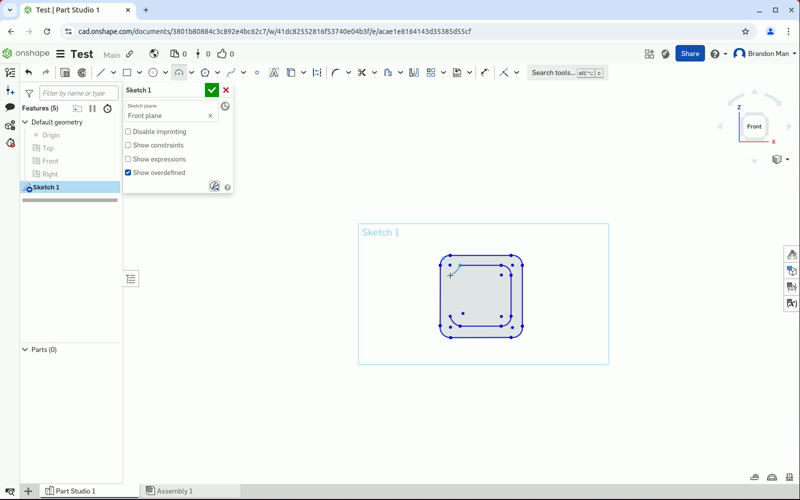
scroll(6)
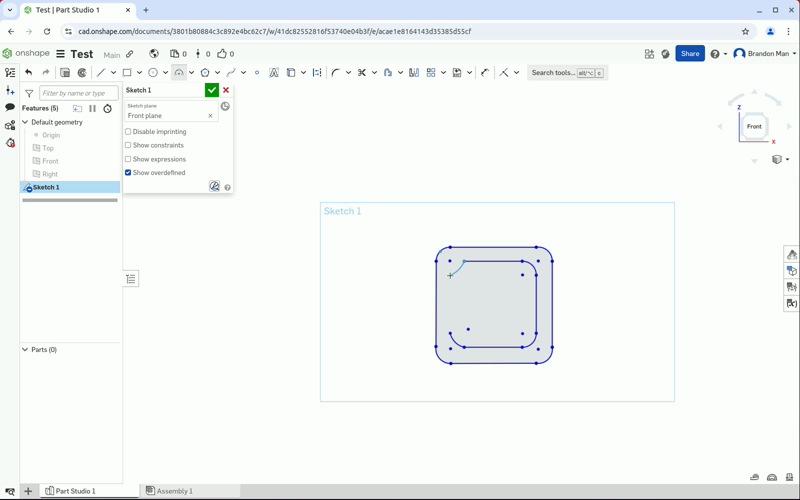
scroll(6)
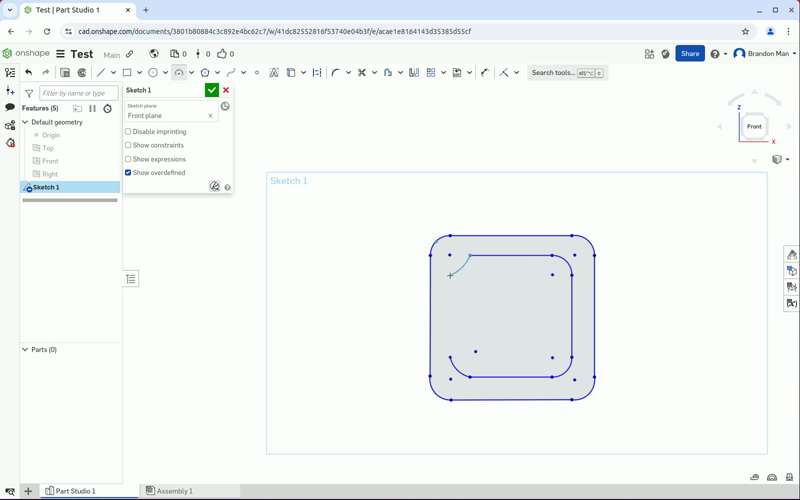
scroll(6)
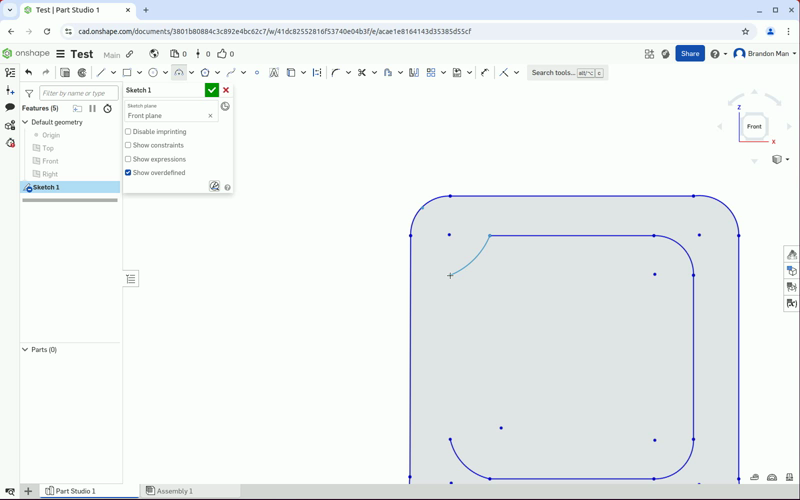
click(450, 275)
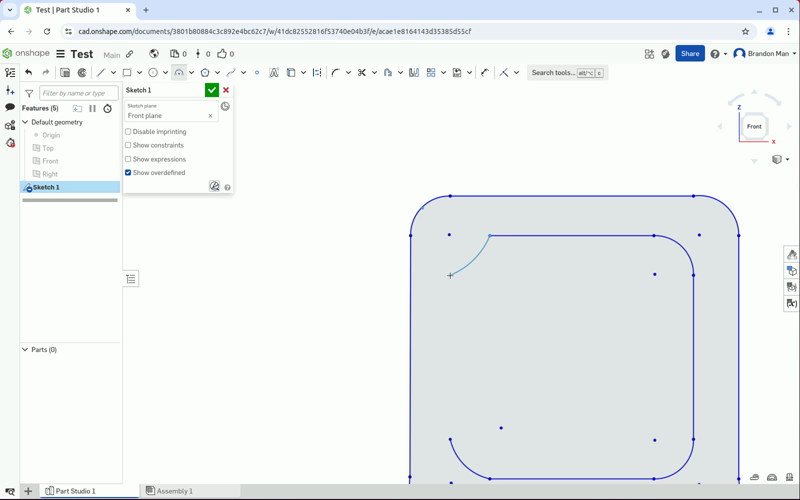
scroll(-6)
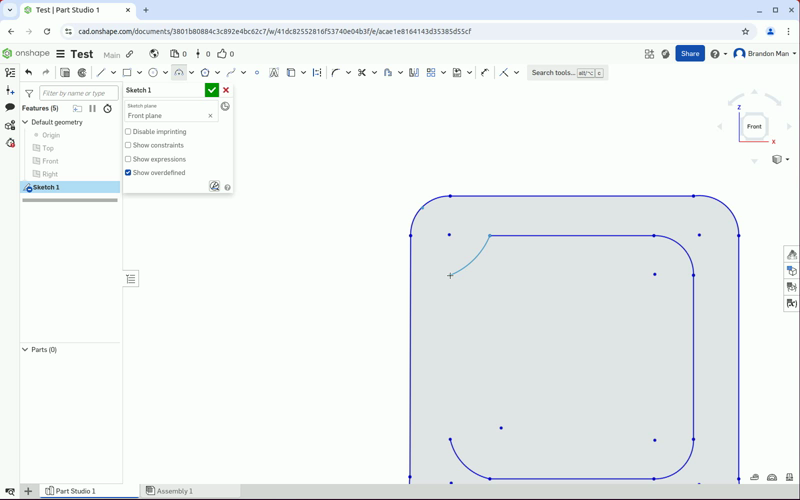
scroll(-6)
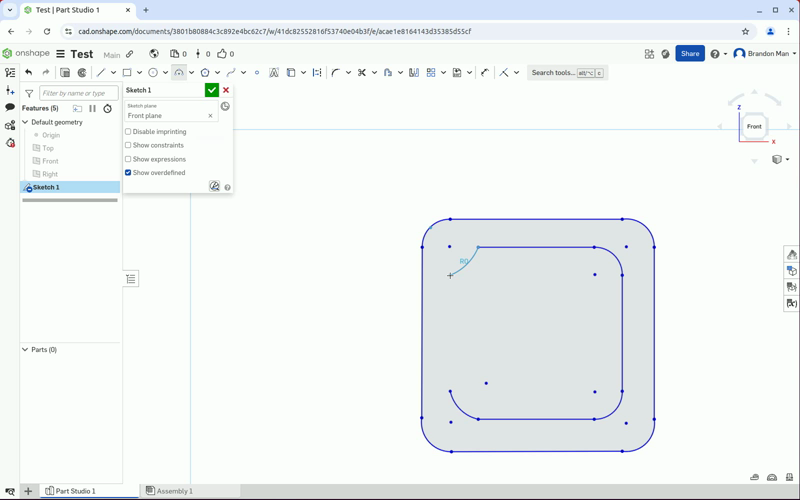
scroll(-6)
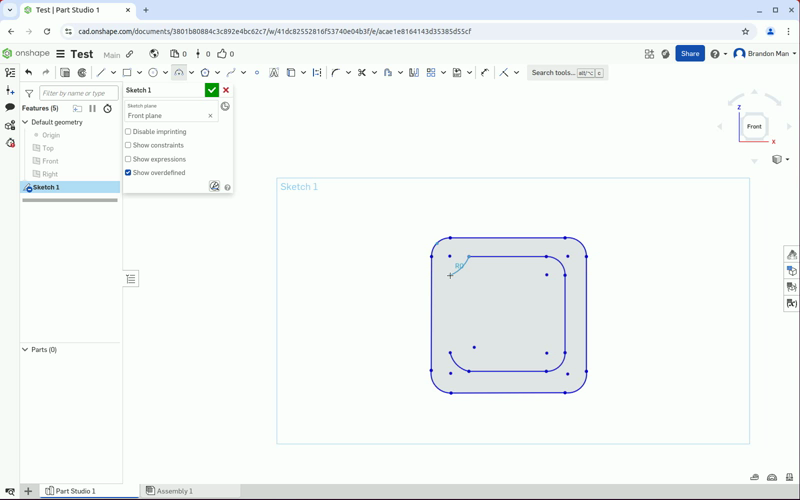
scroll(-6)
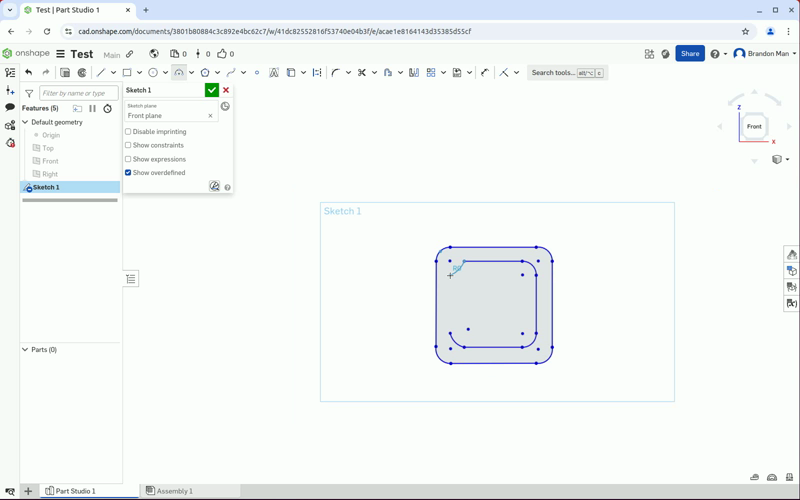
scroll(-6)
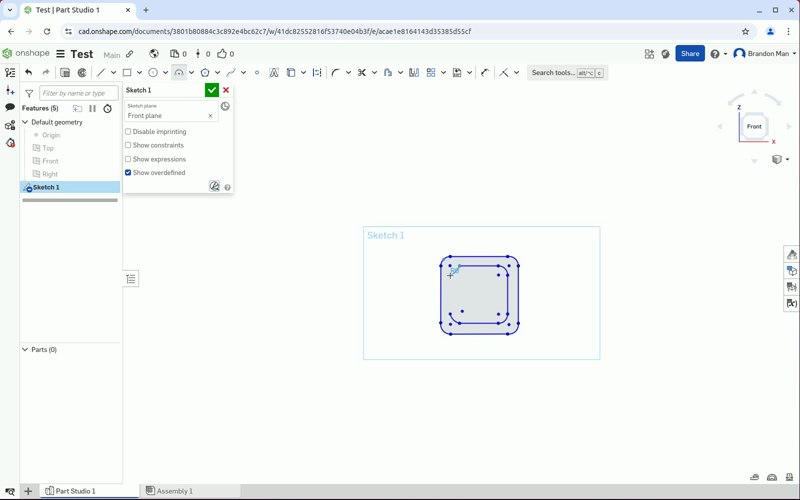
scroll(-6)
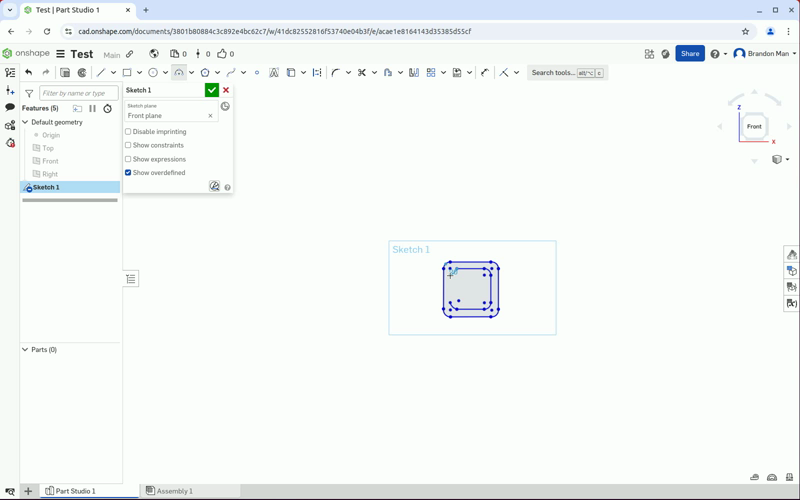
scroll(-6)
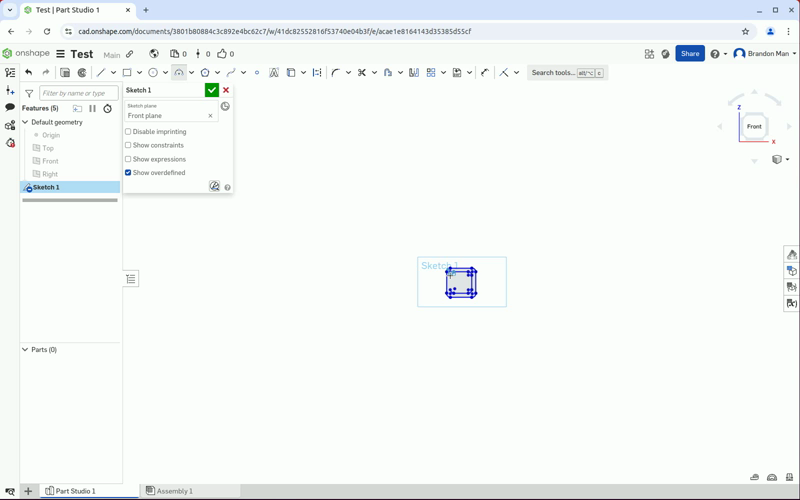
mouse_move(451, 272)
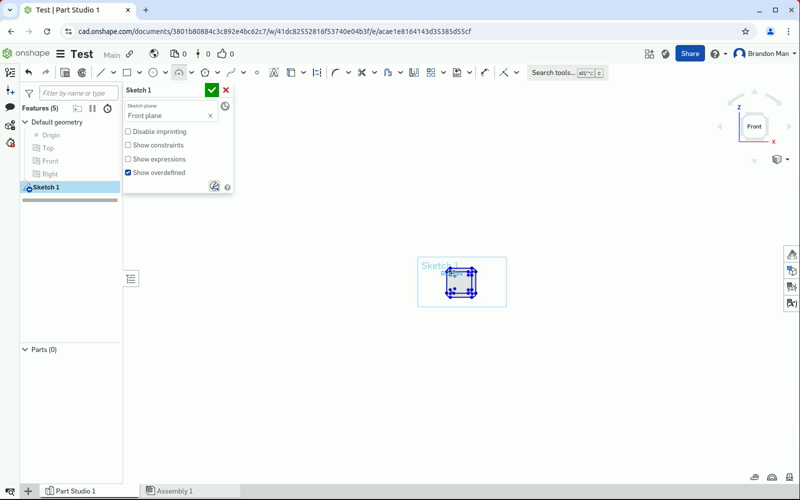
scroll(6)
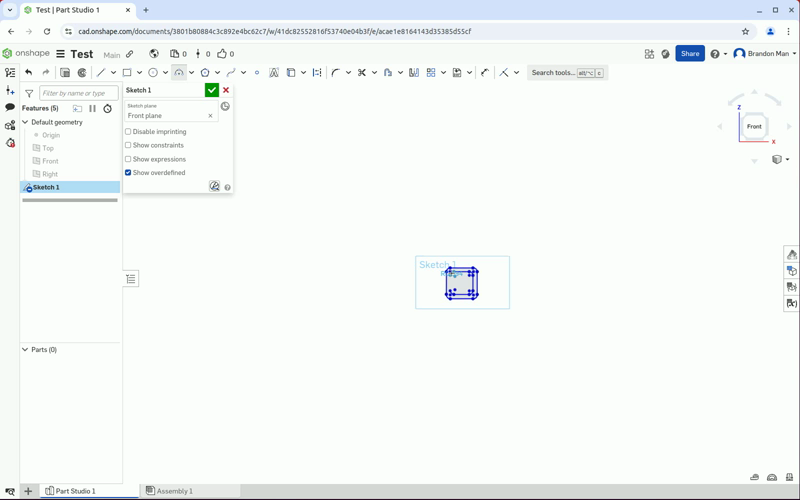
scroll(6)
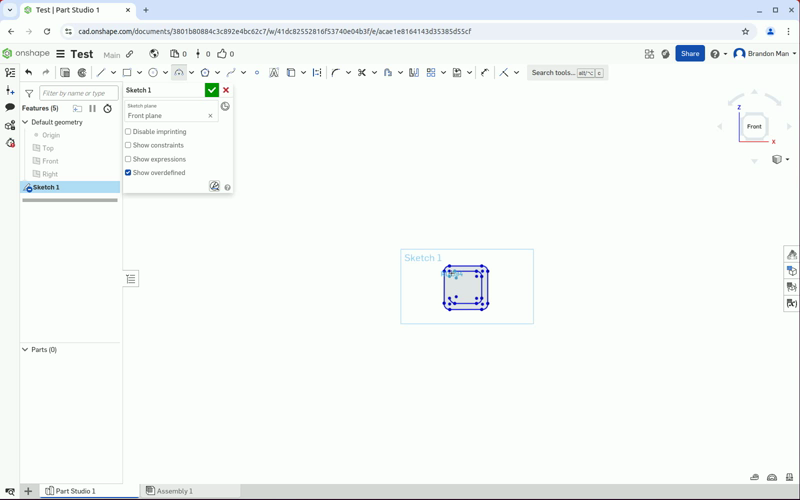
scroll(6)
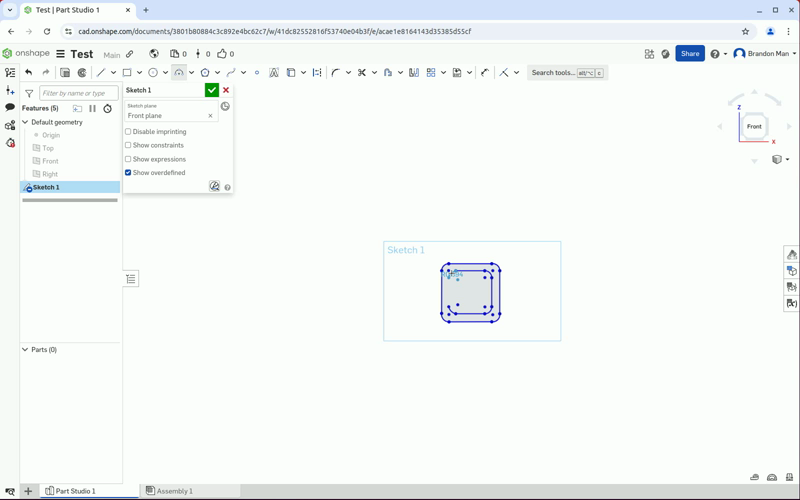
scroll(6)
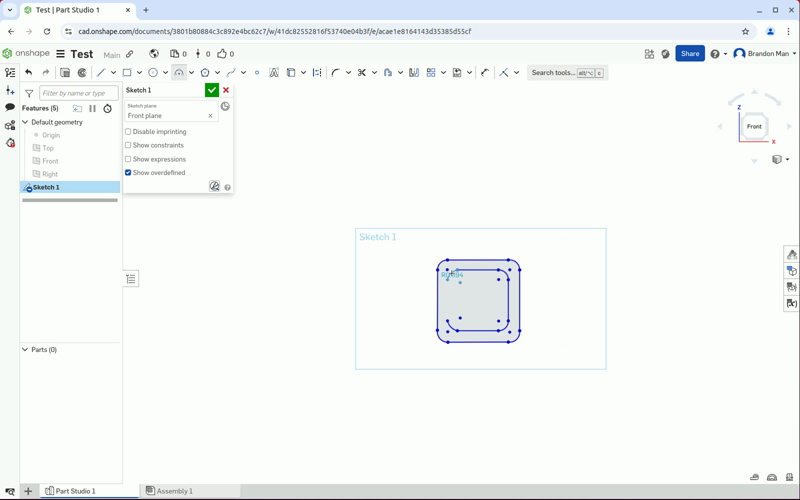
scroll(6)
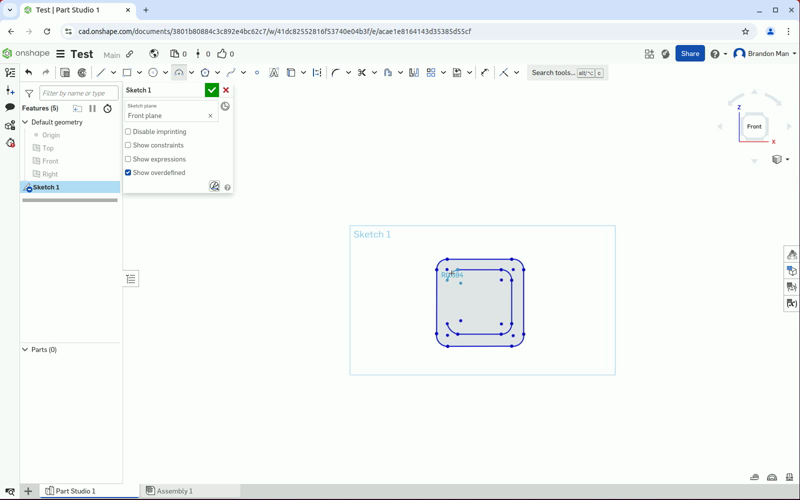
scroll(6)
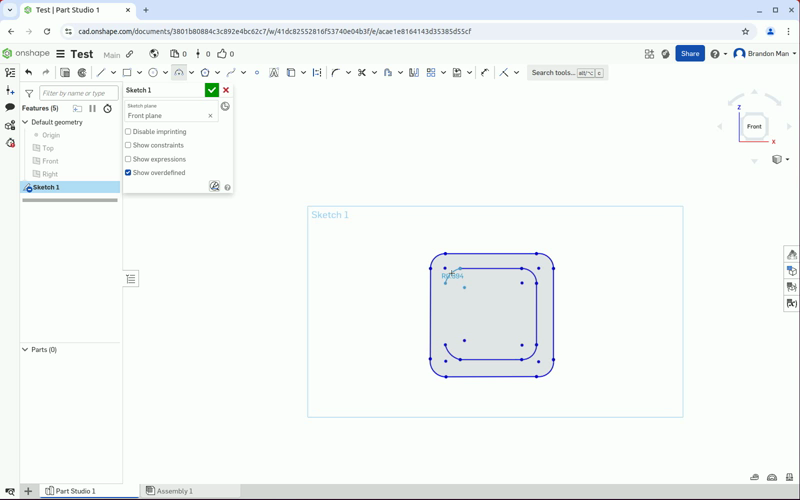
scroll(6)
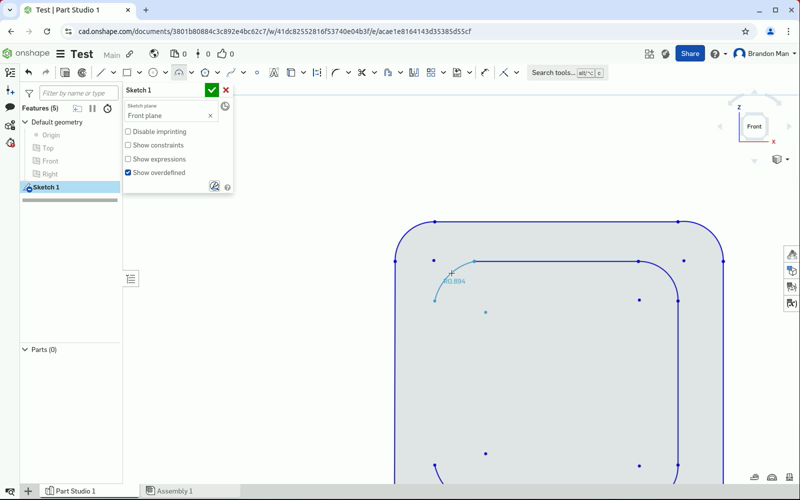
click(451, 272)
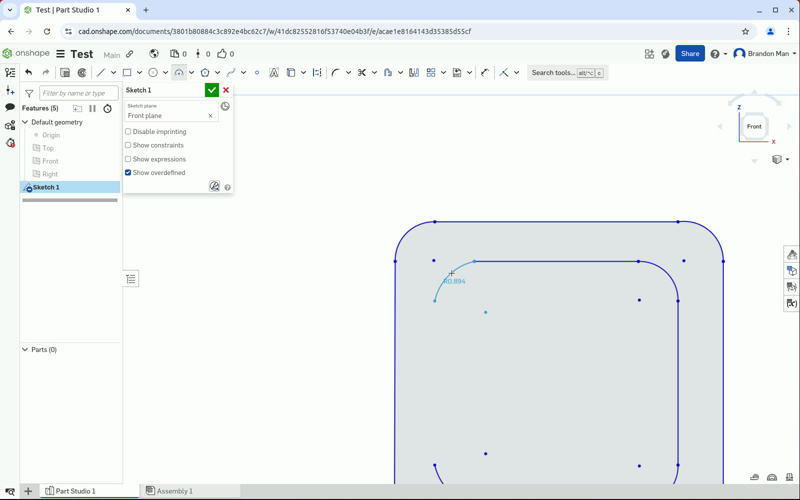
scroll(-6)
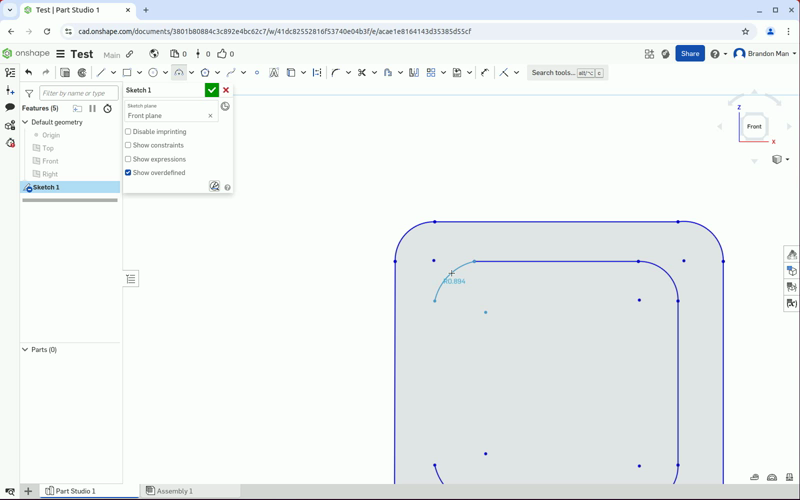
scroll(-6)
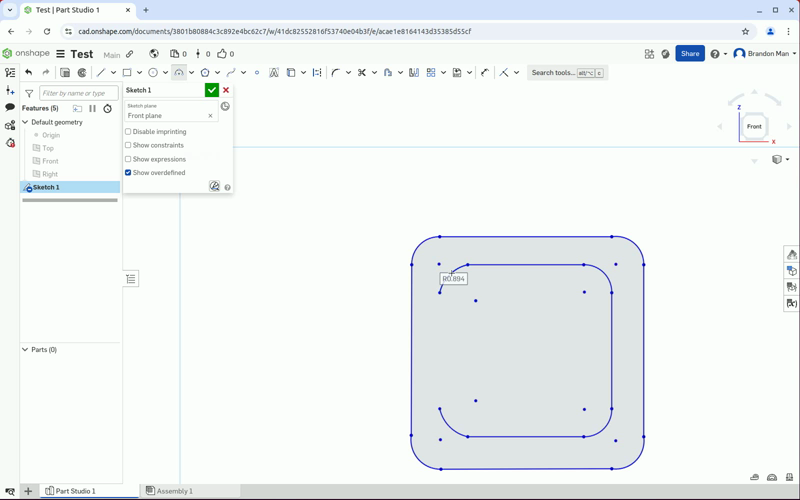
scroll(-6)
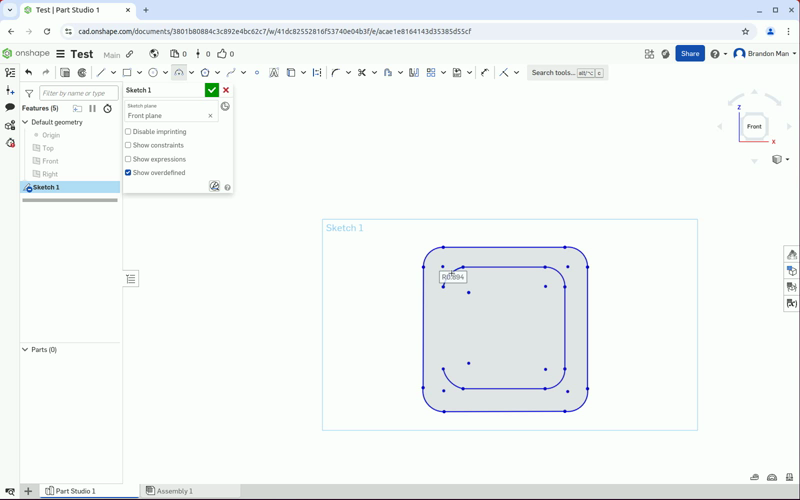
scroll(-6)
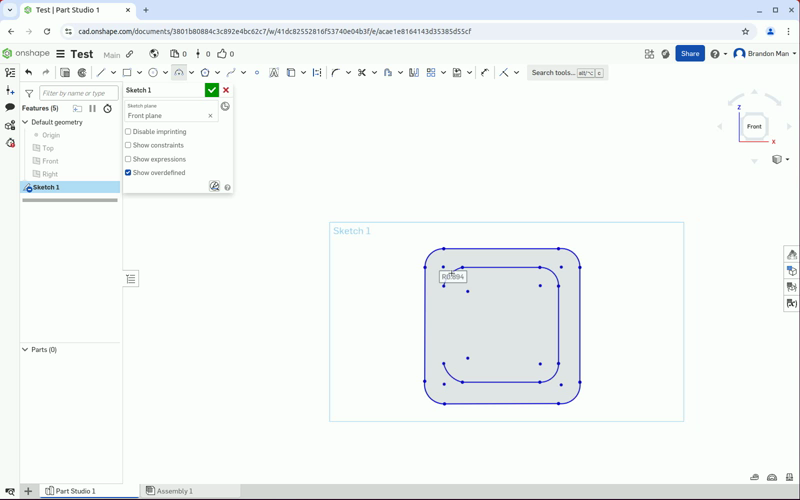
scroll(-6)
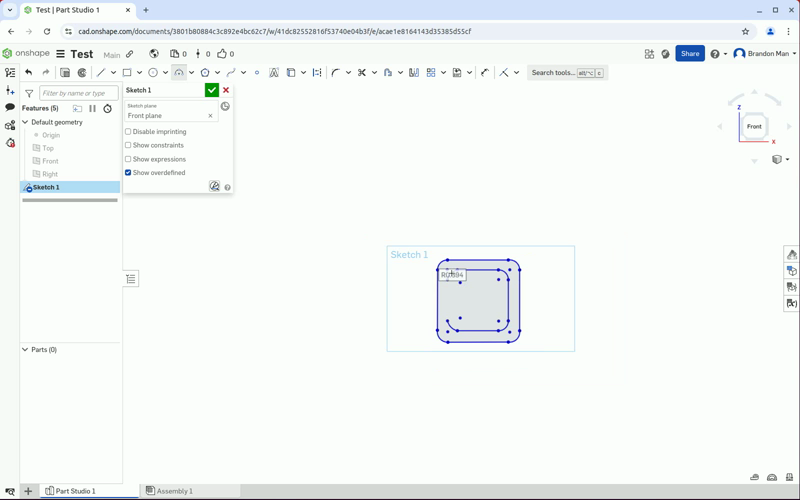
scroll(-6)
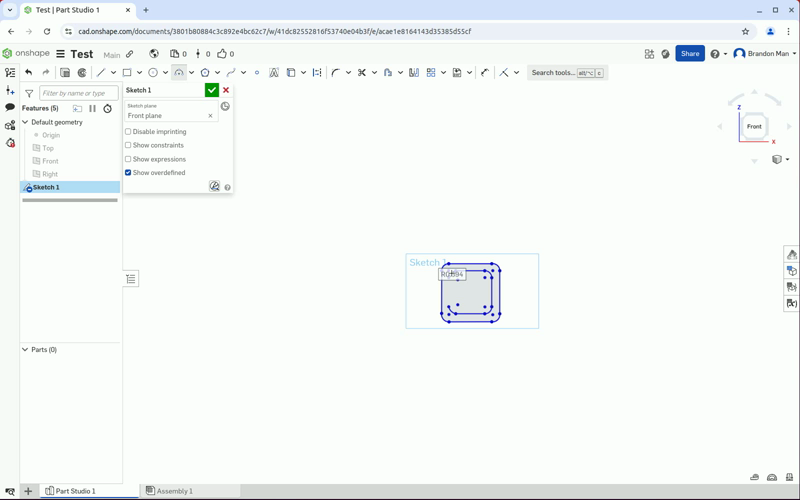
scroll(-6)
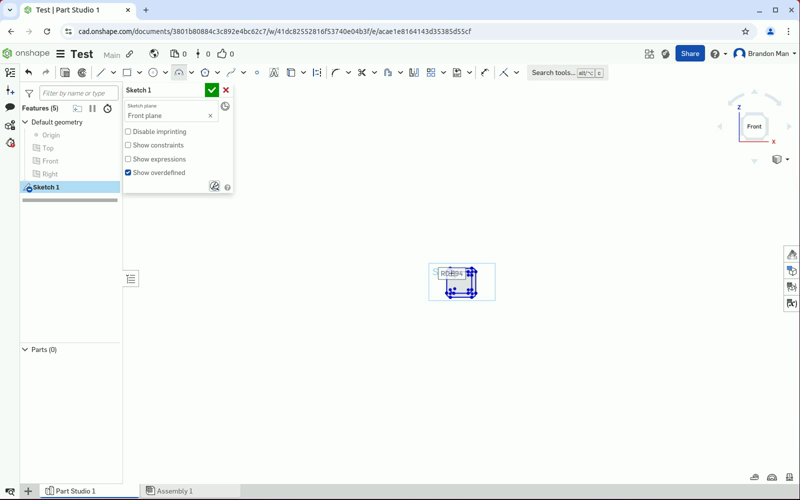
key_up(shift)
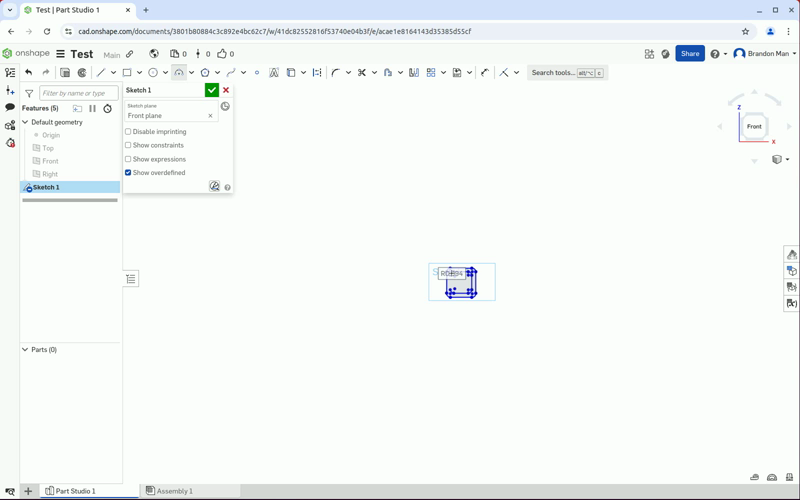
key(esc)
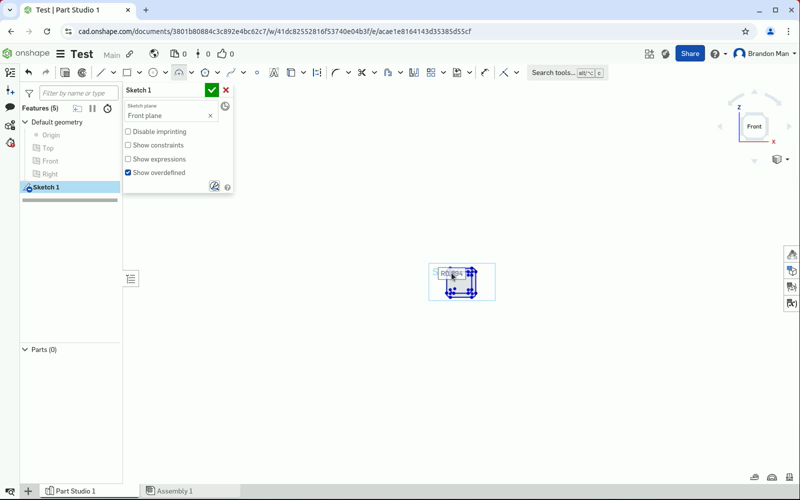
key(l)
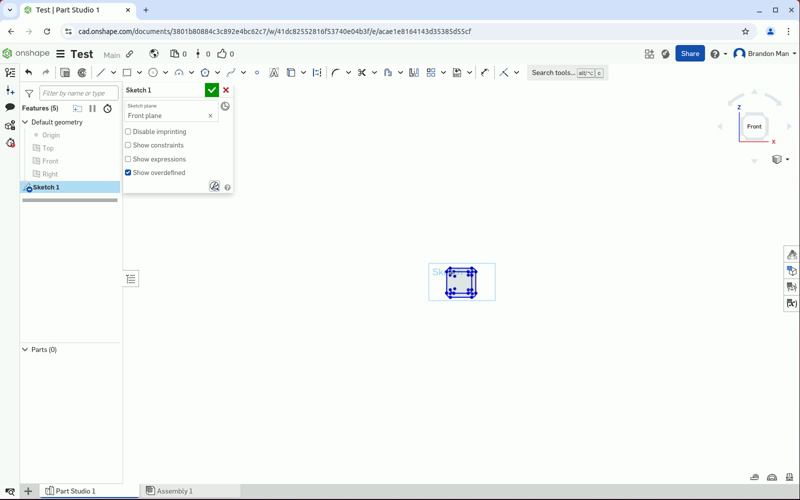
mouse_move(450, 275)
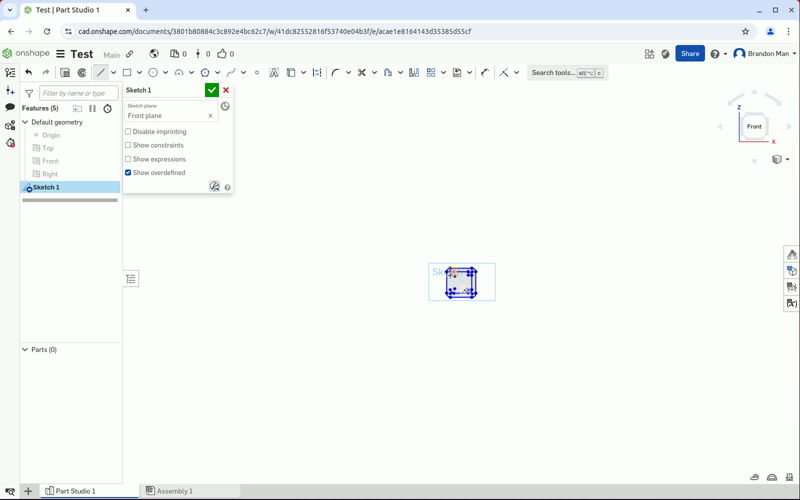
scroll(6)
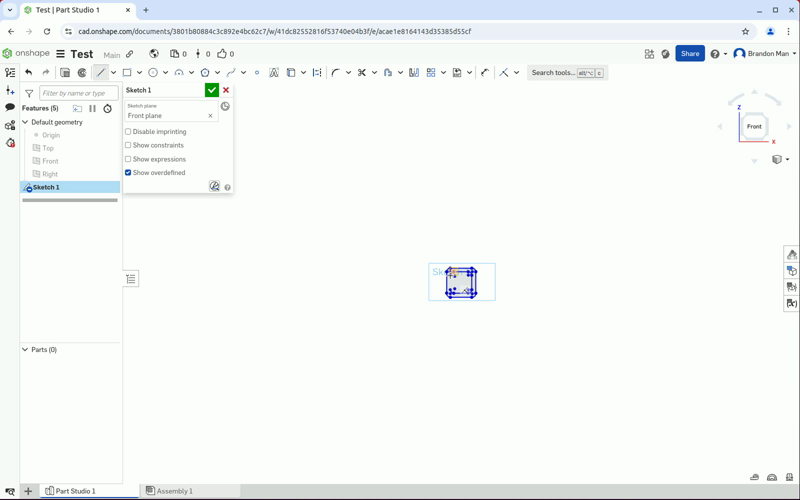
scroll(6)
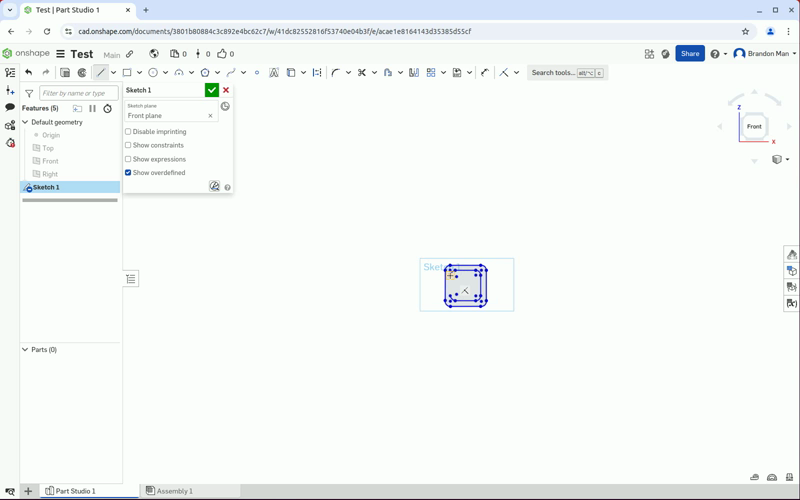
scroll(6)
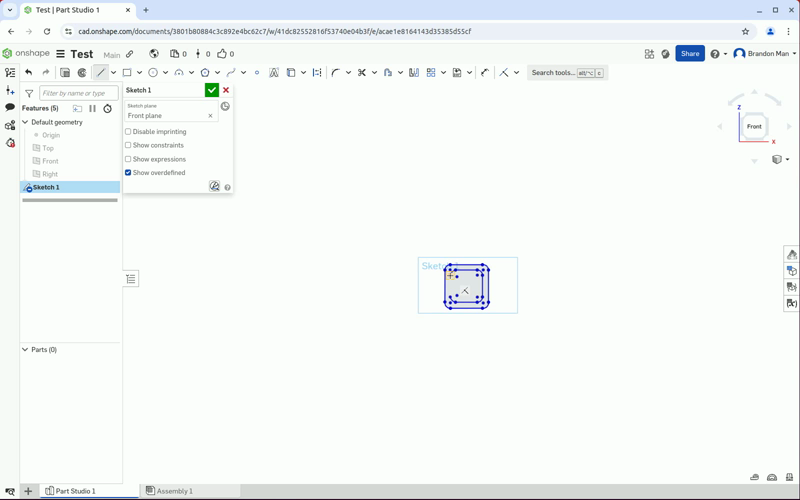
scroll(6)
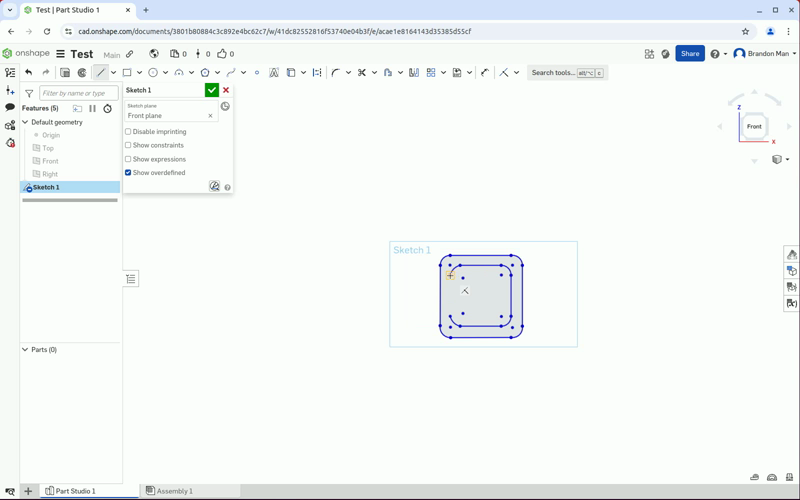
scroll(6)
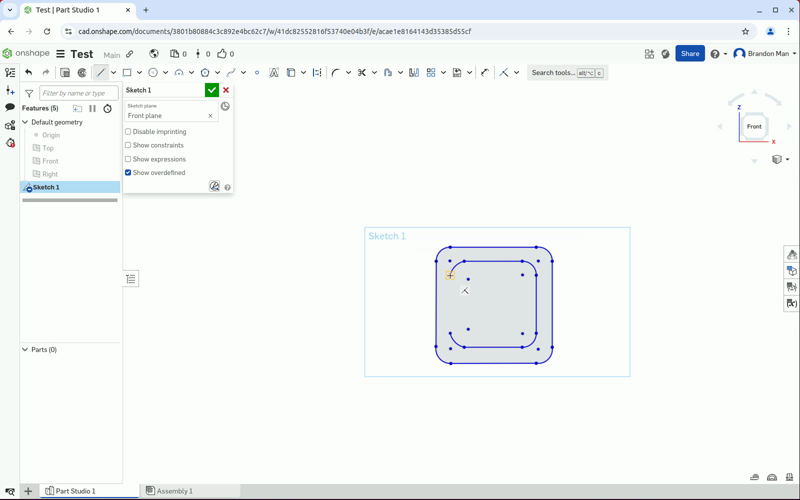
scroll(6)
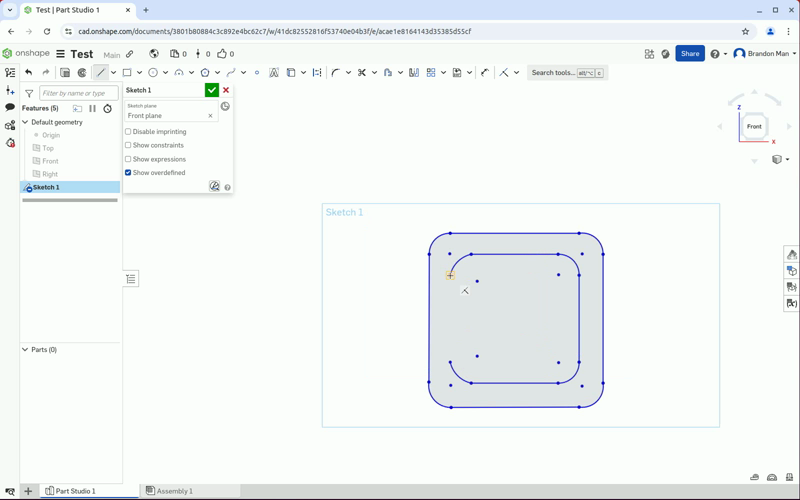
scroll(6)
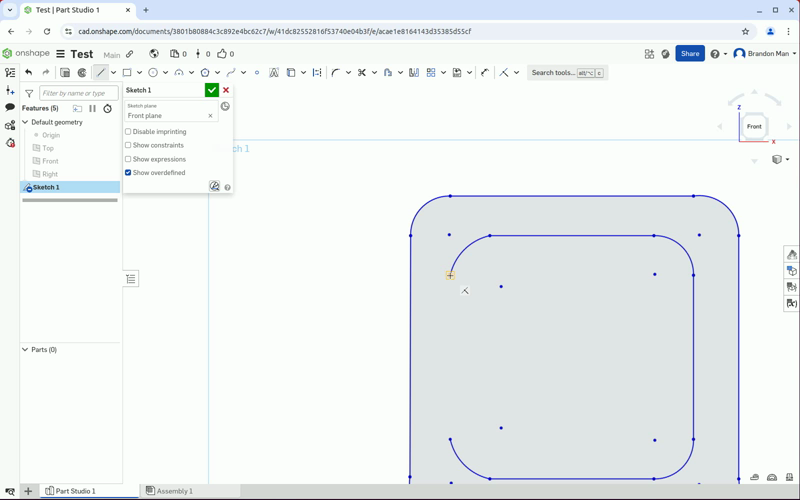
click(450, 275)
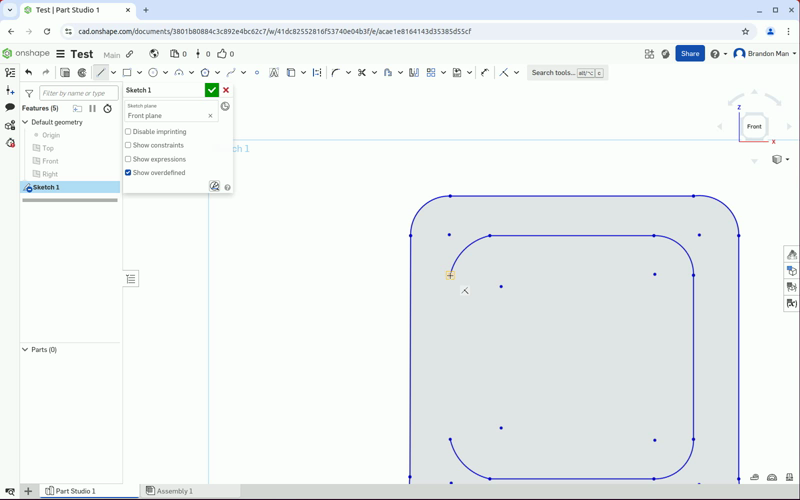
scroll(-6)
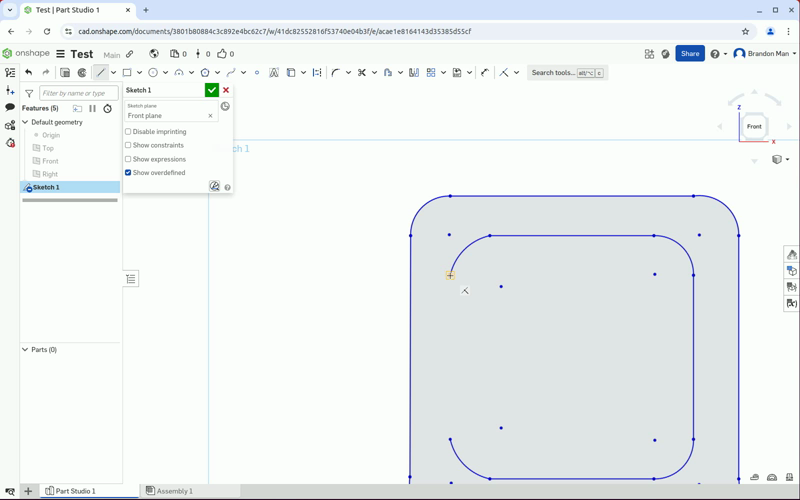
scroll(-6)
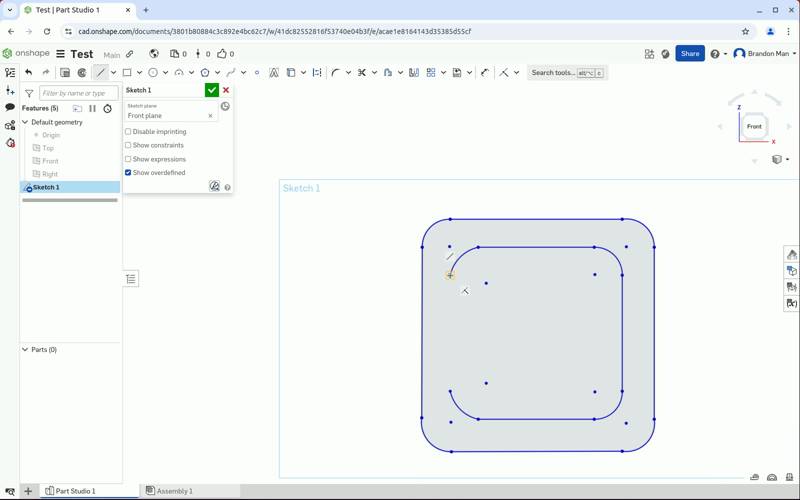
scroll(-6)
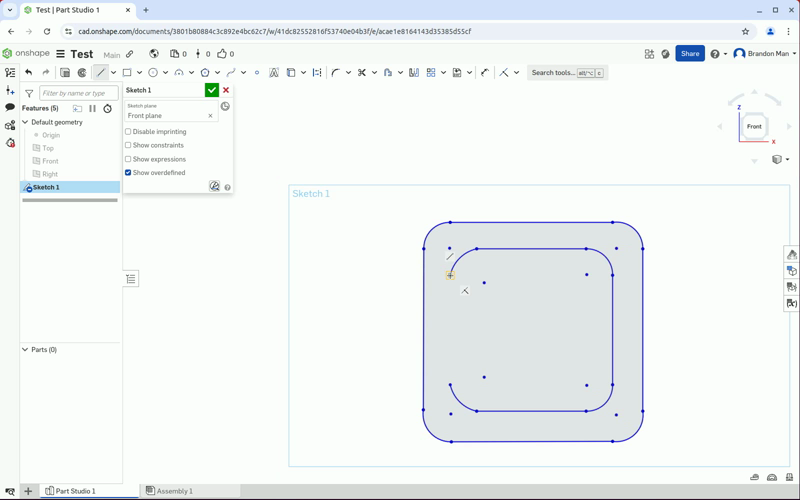
scroll(-6)
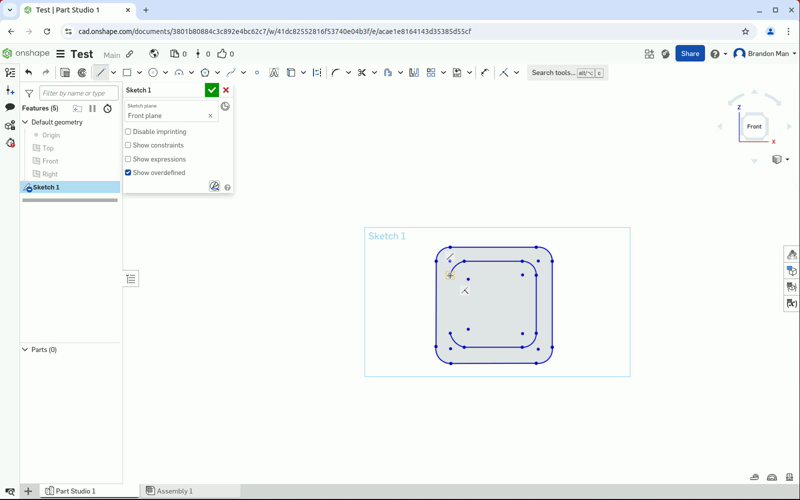
scroll(-6)
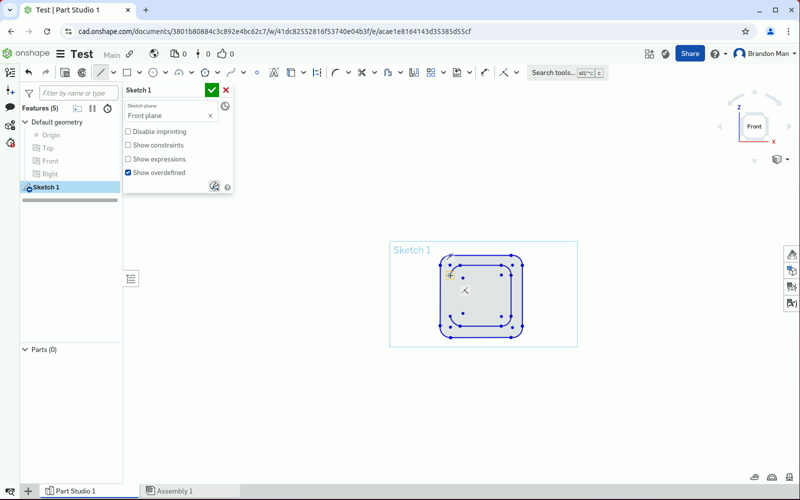
scroll(-6)
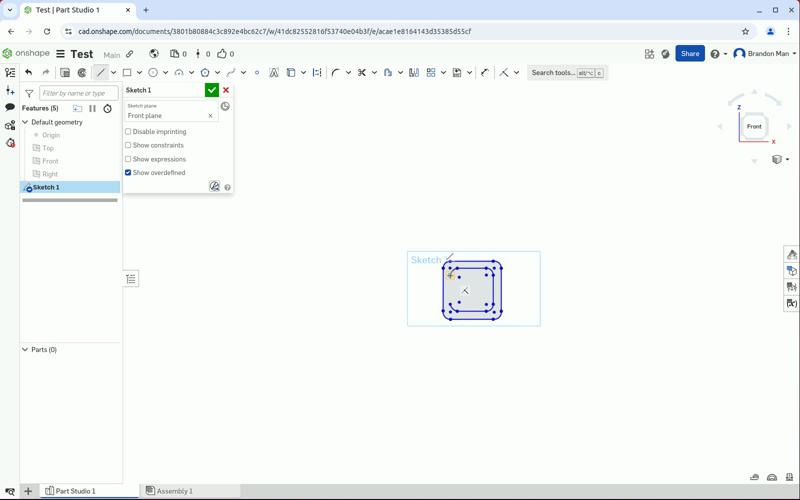
scroll(-6)
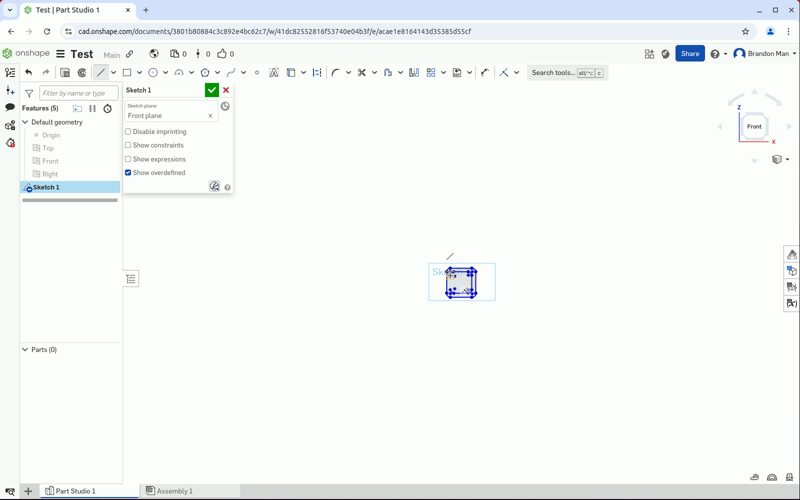
mouse_move(480, 275)
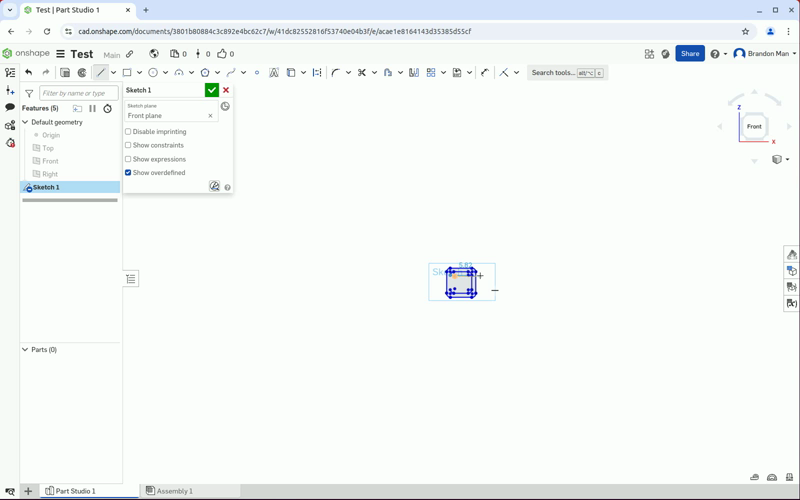
key_down(shift)
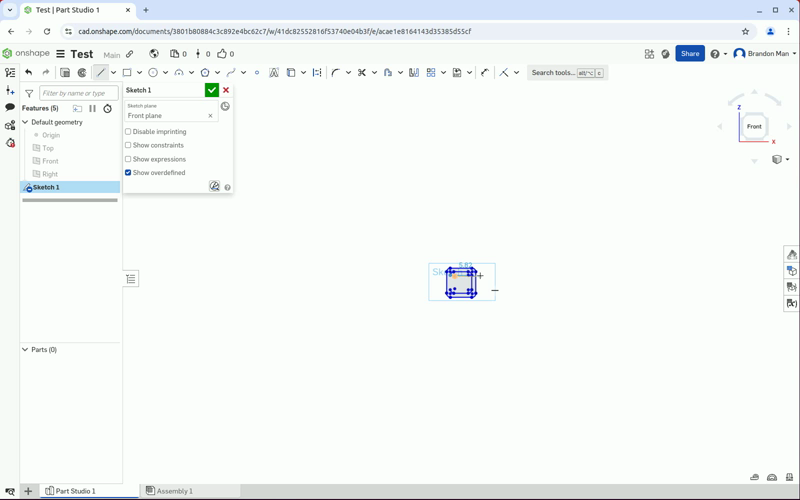
mouse_move(450, 289)
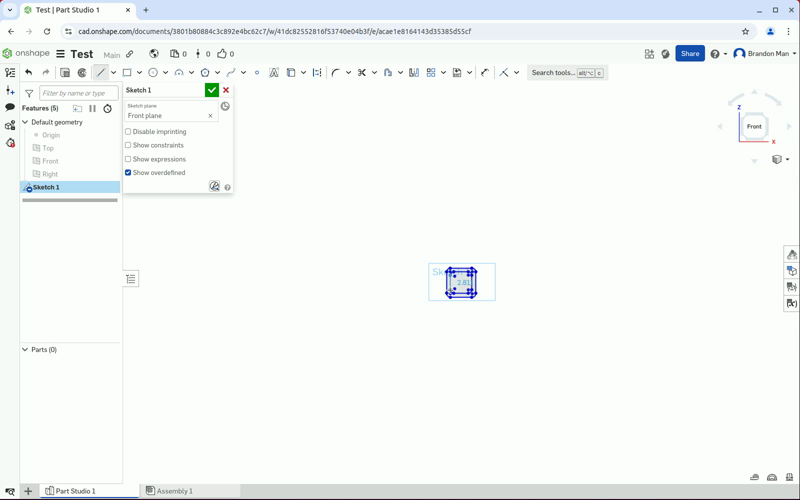
scroll(6)
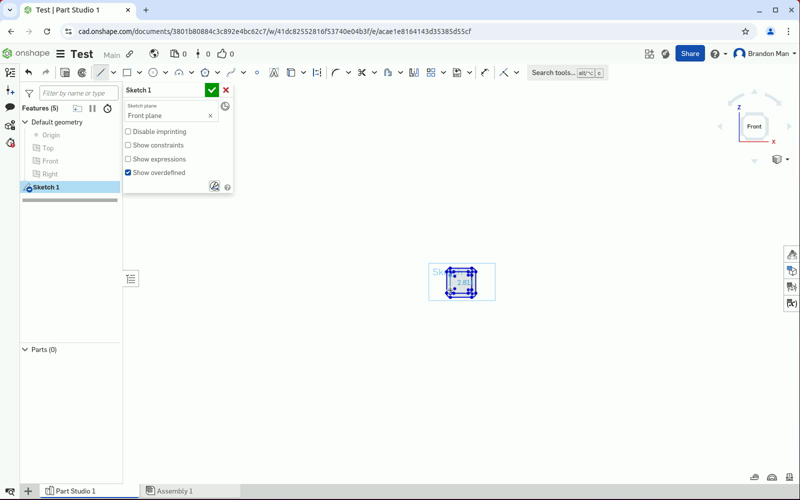
scroll(6)
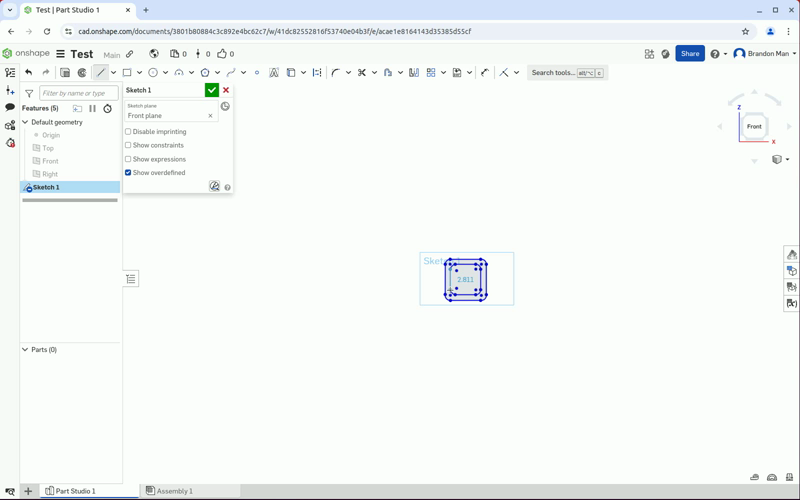
scroll(6)
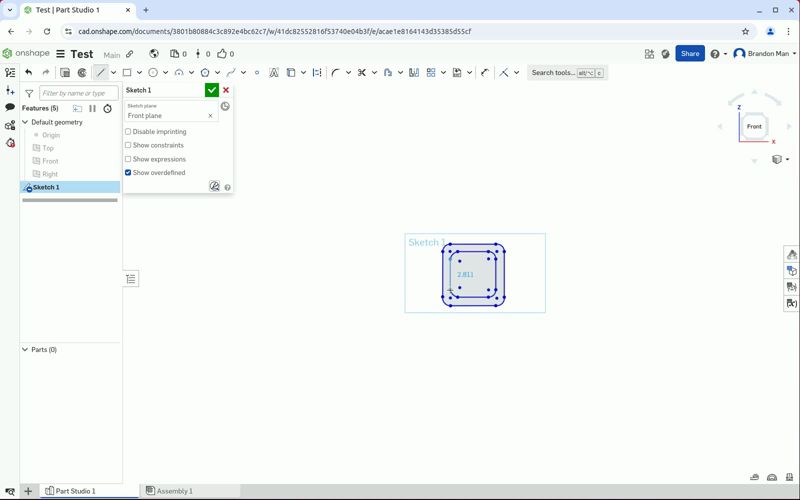
scroll(6)
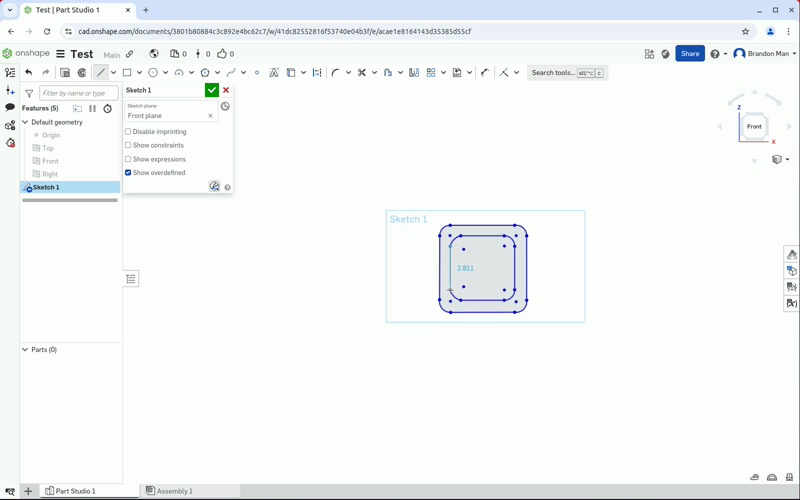
scroll(6)
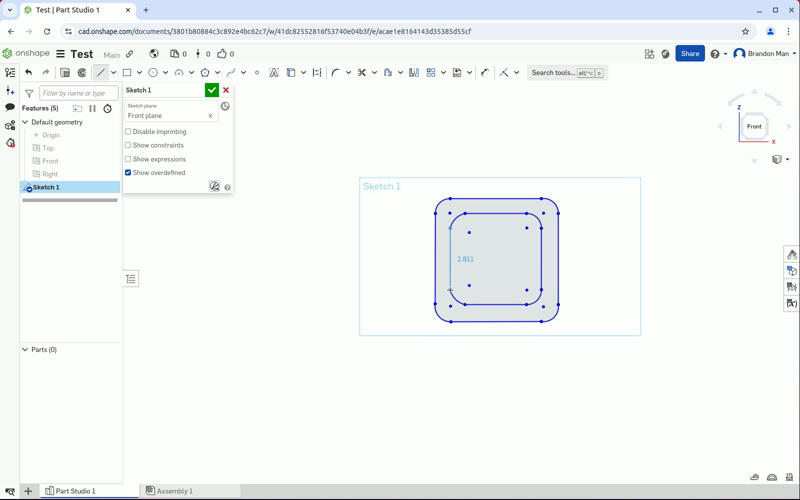
scroll(6)
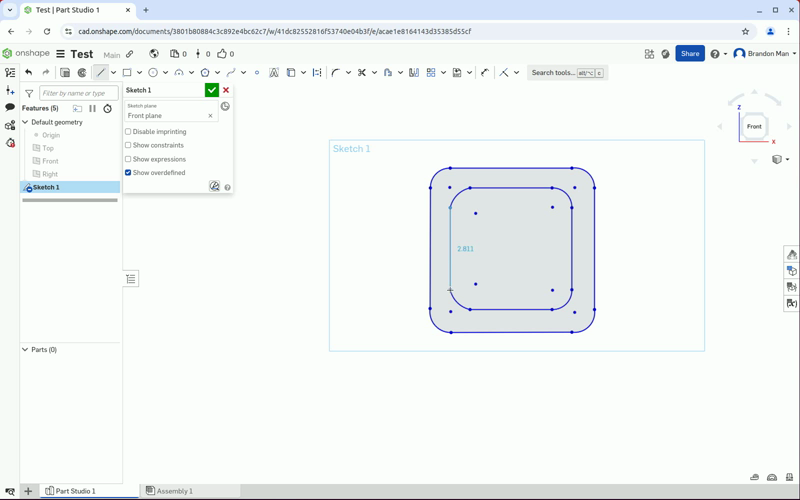
scroll(6)
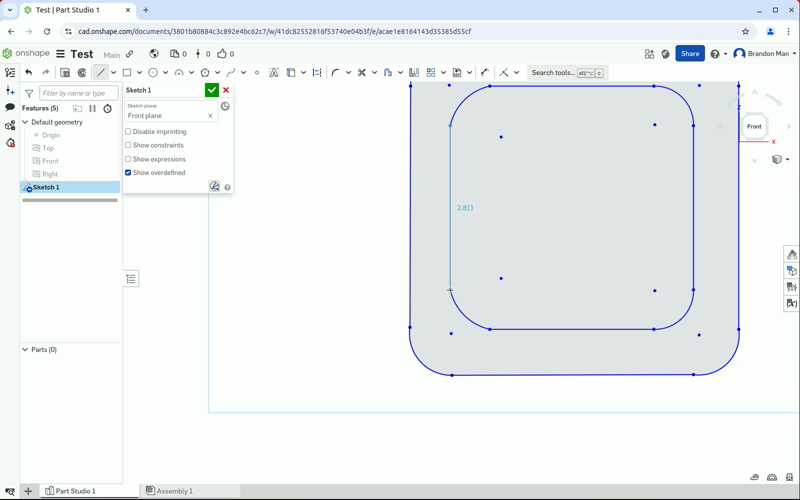
key_up(shift)
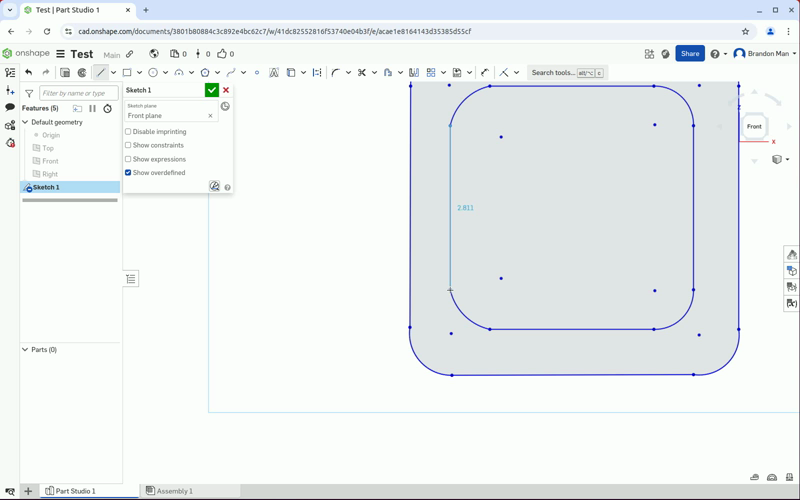
click(450, 289)
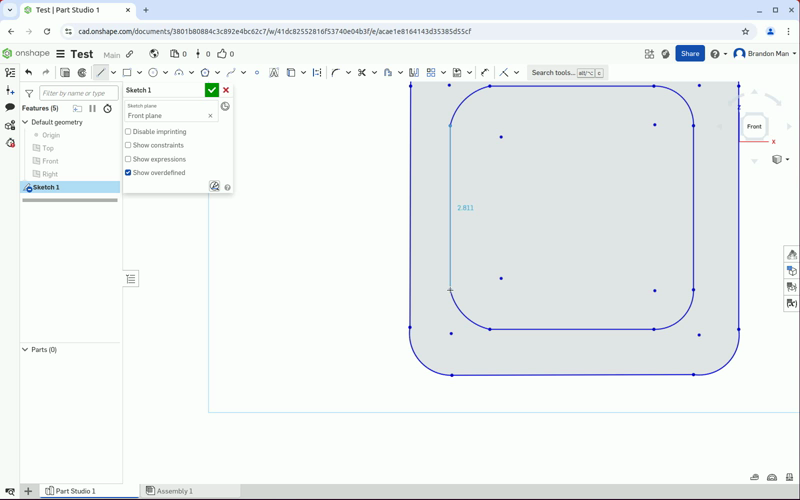
scroll(-6)
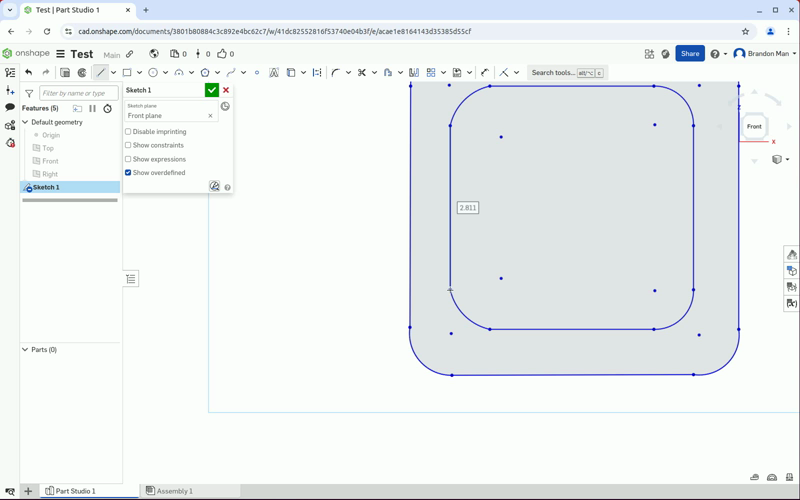
scroll(-6)
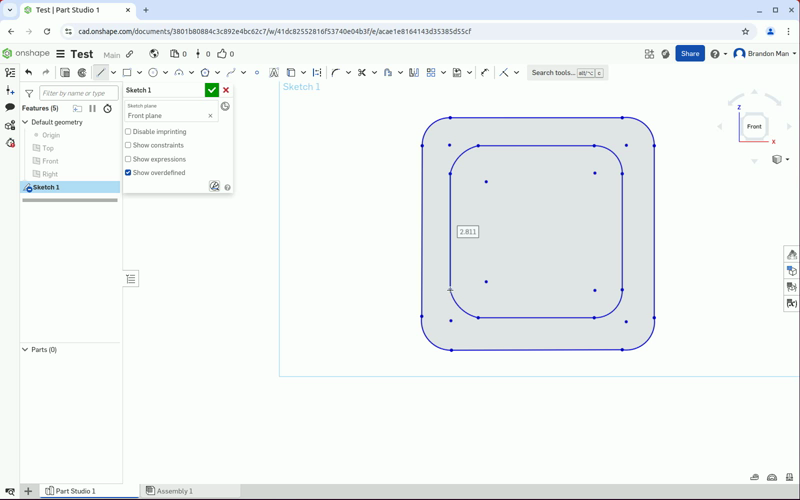
scroll(-6)
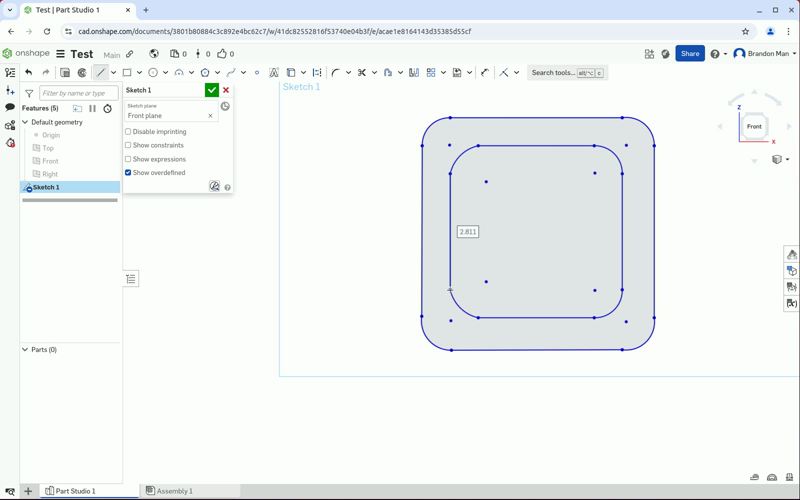
scroll(-6)
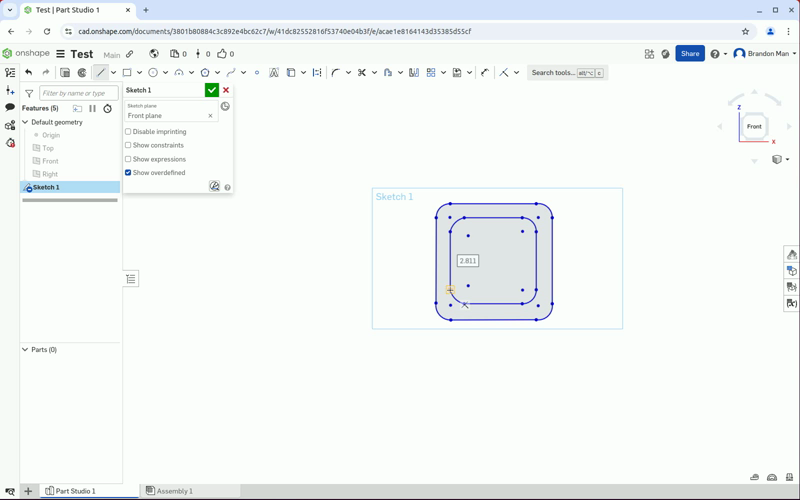
scroll(-6)
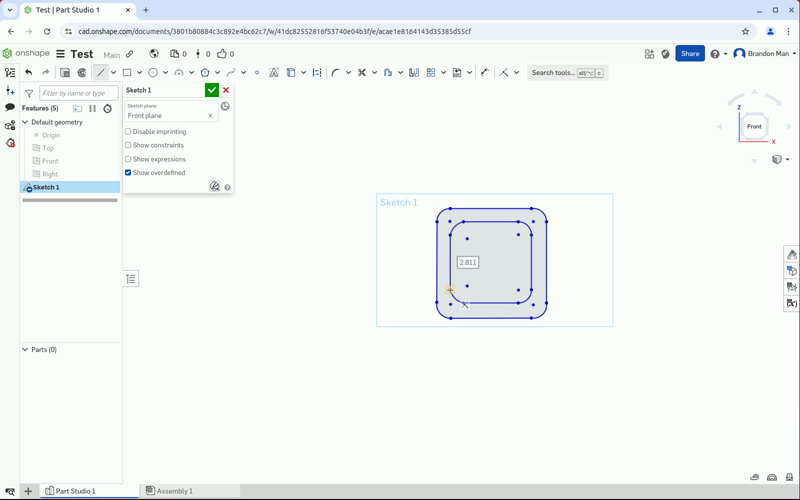
scroll(-6)
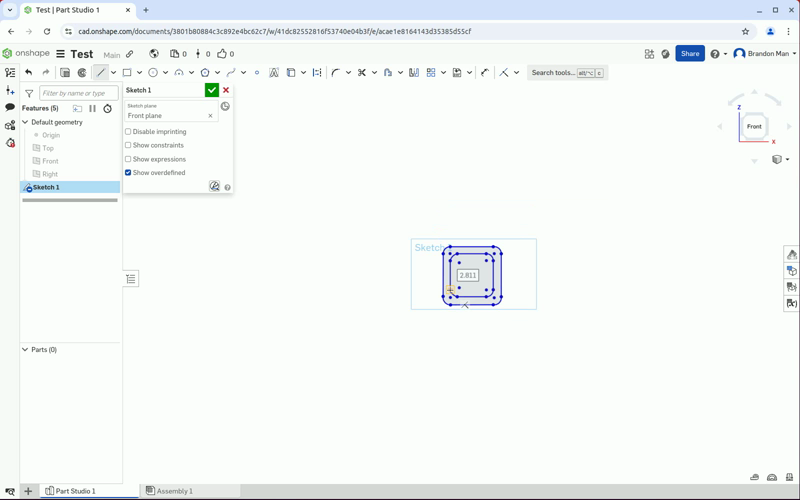
scroll(-6)
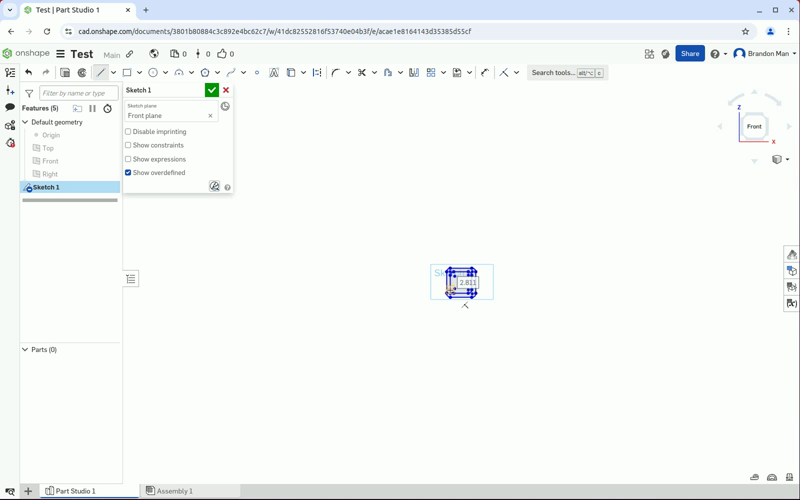
key(esc)
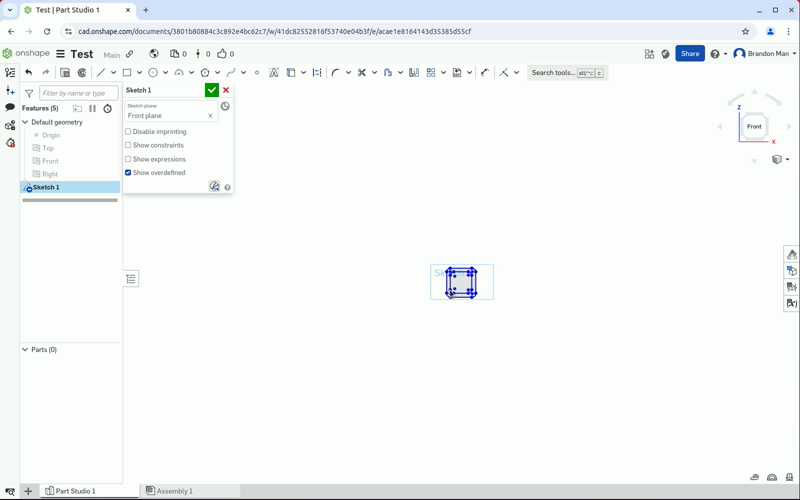
mouse_move(448, 295)
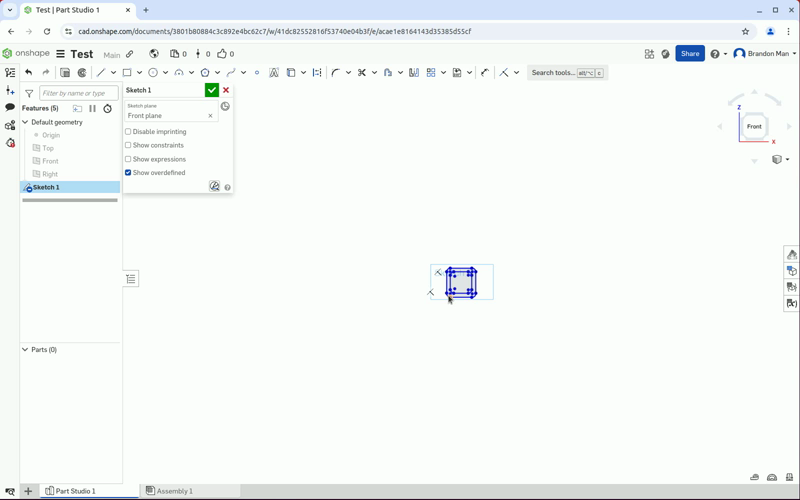
scroll(6)
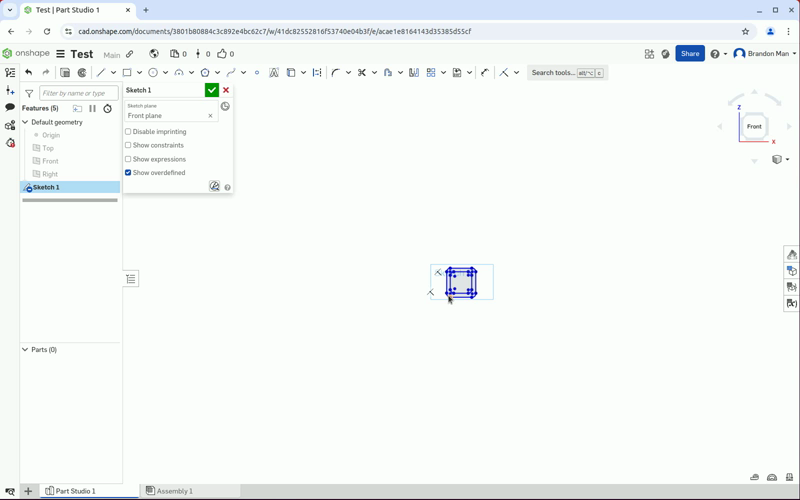
scroll(6)
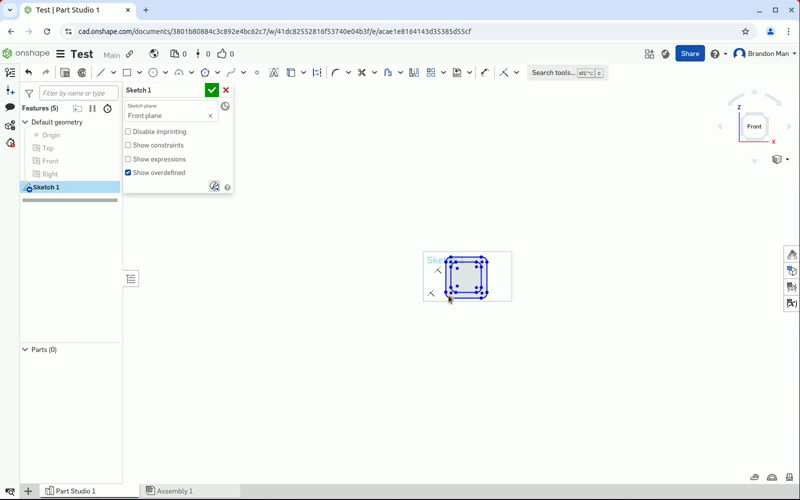
scroll(6)
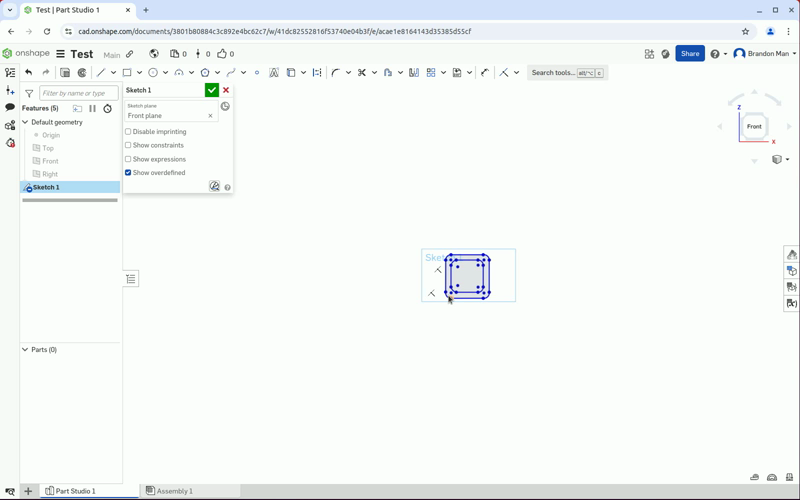
scroll(6)
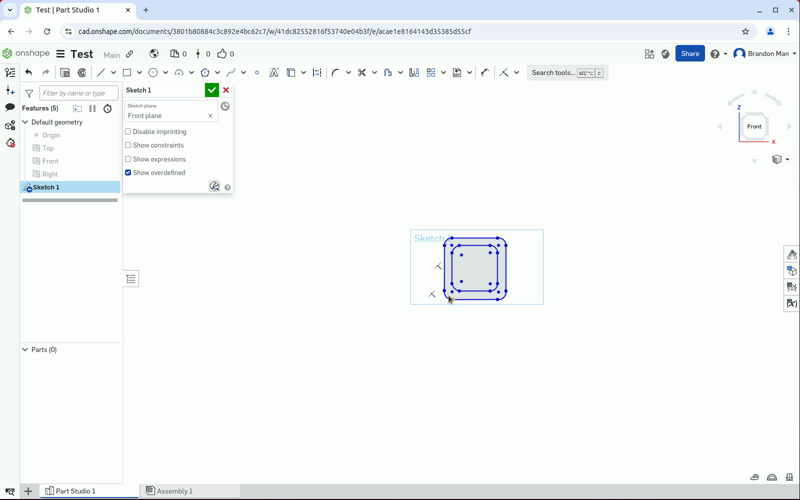
scroll(6)
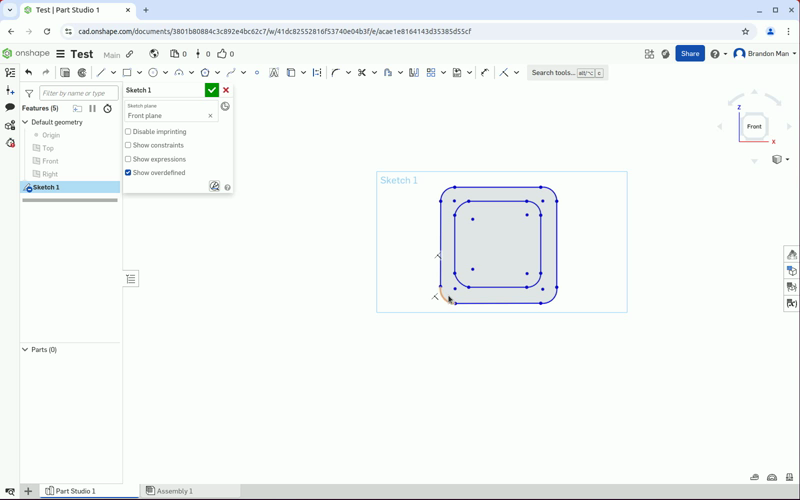
scroll(6)
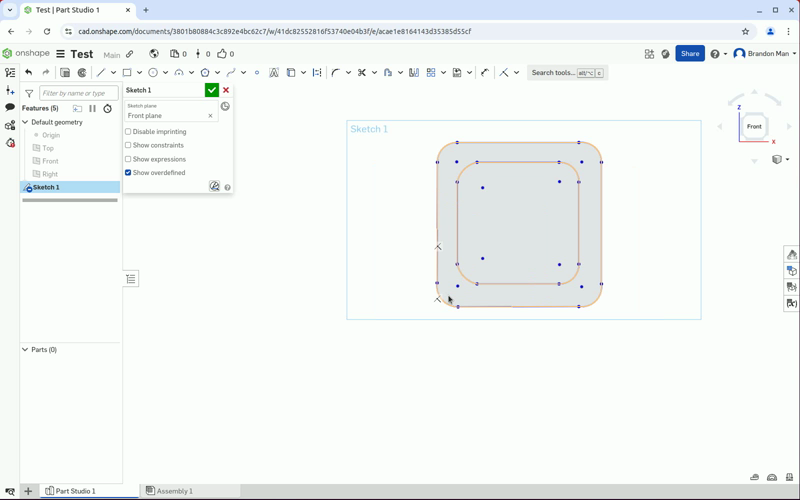
scroll(6)
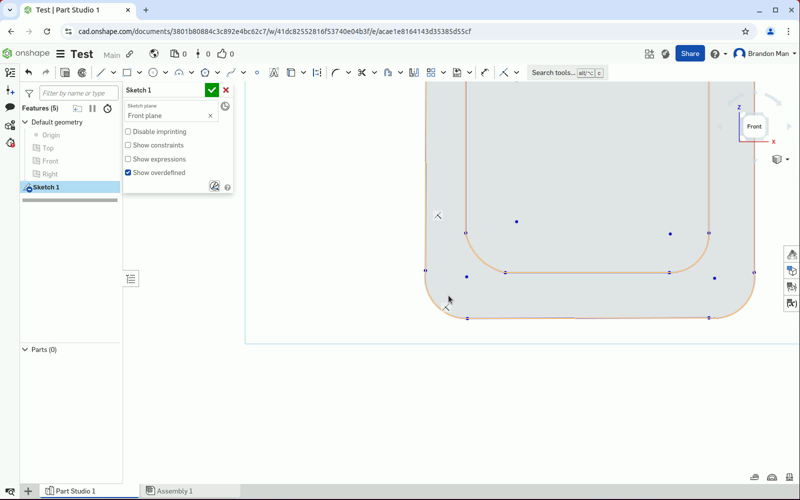
click(448, 295)
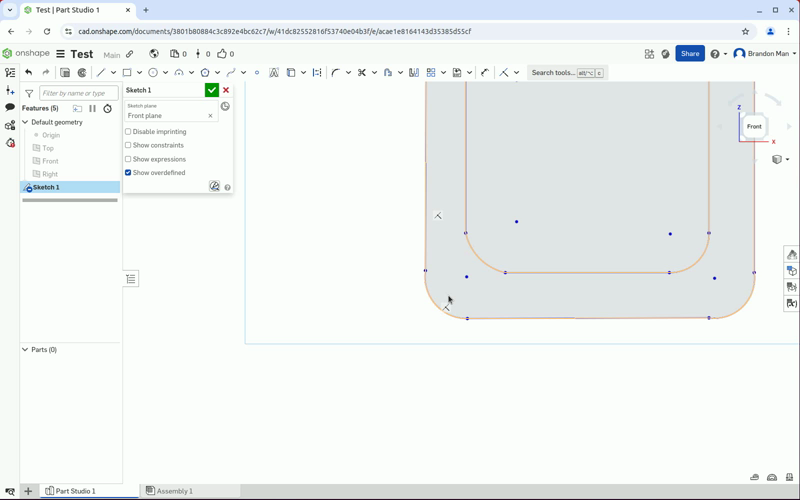
scroll(-6)
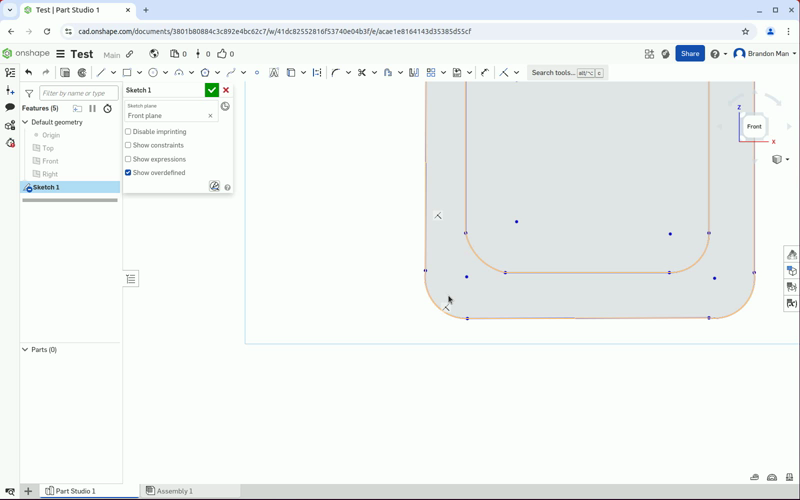
scroll(-6)
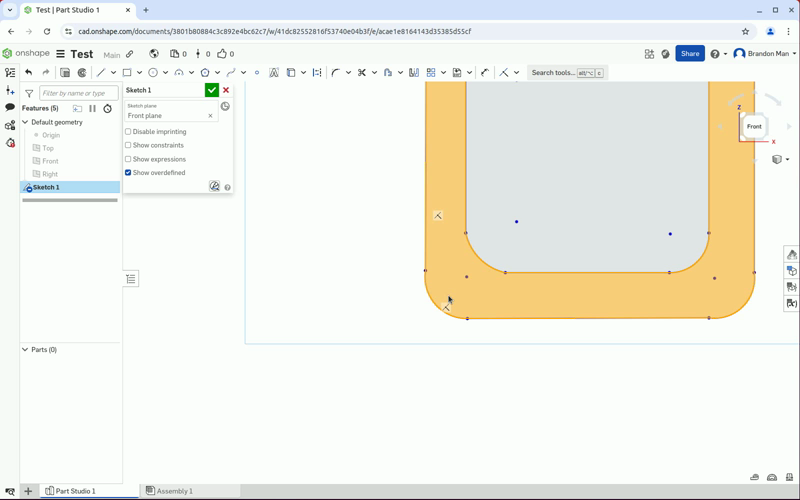
scroll(-6)
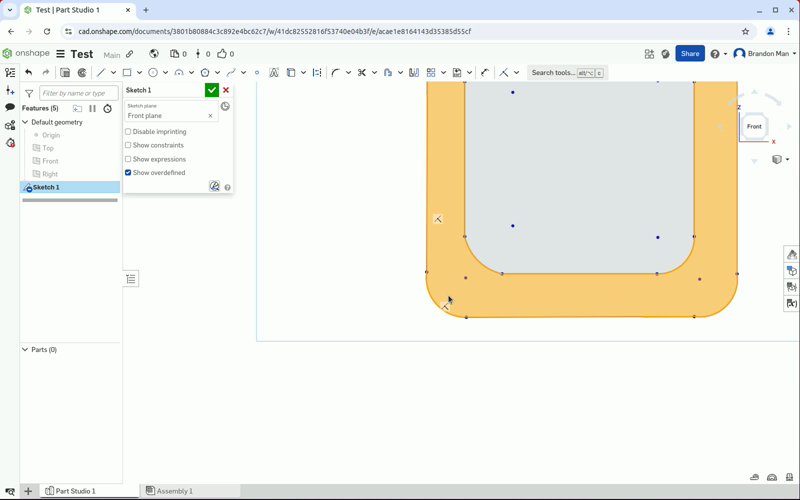
scroll(-6)
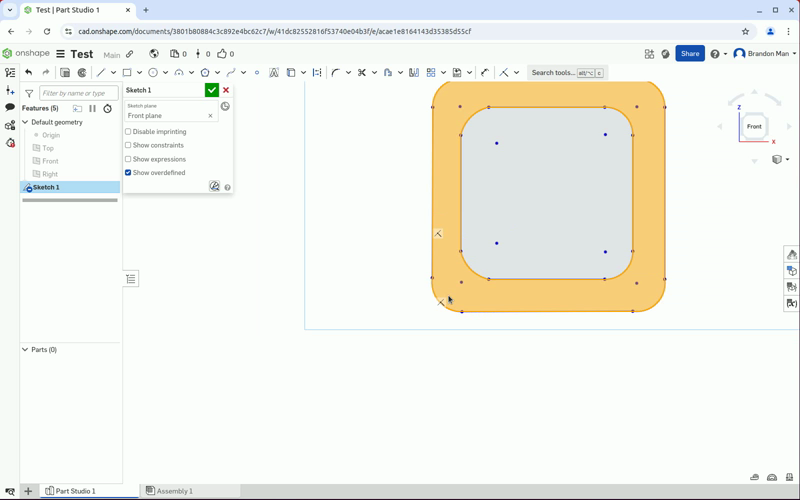
scroll(-6)
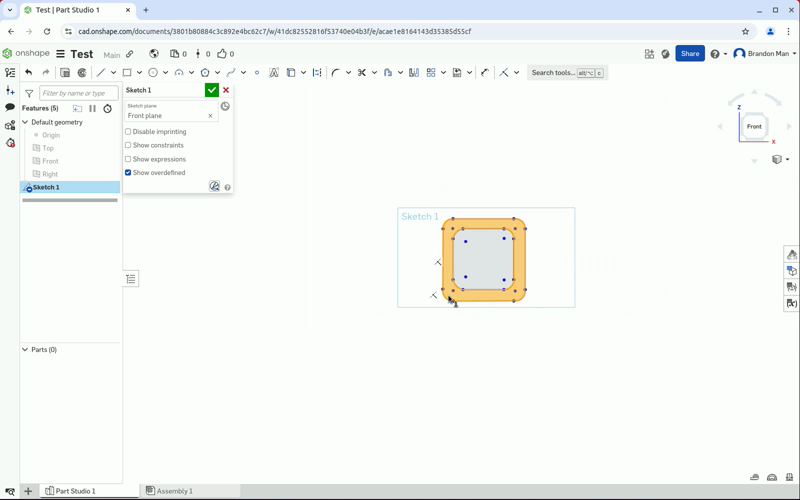
scroll(-6)
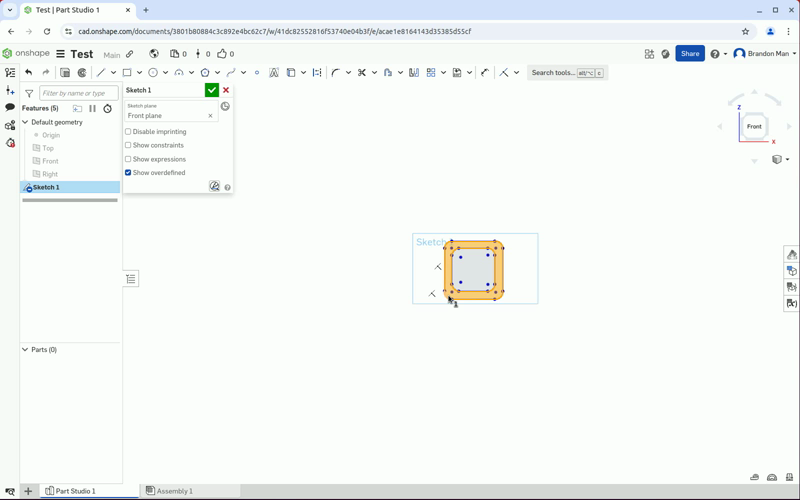
scroll(-6)
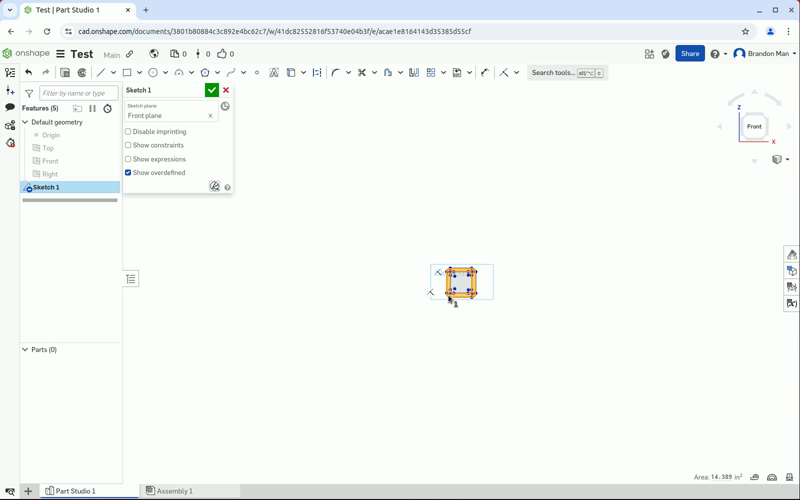
mouse_move(73, 352)
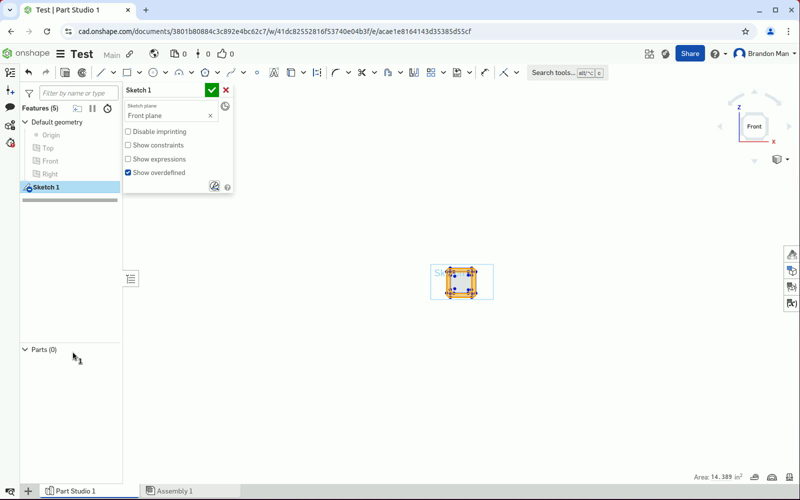
key(shift+y)
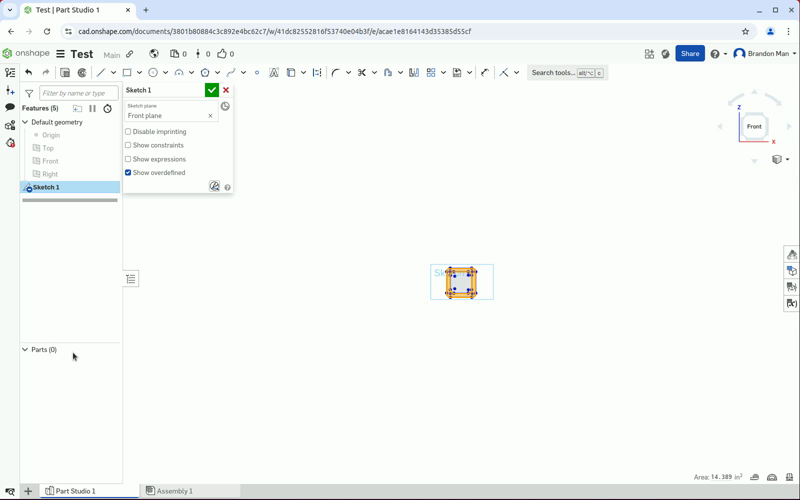
key(shift+e)
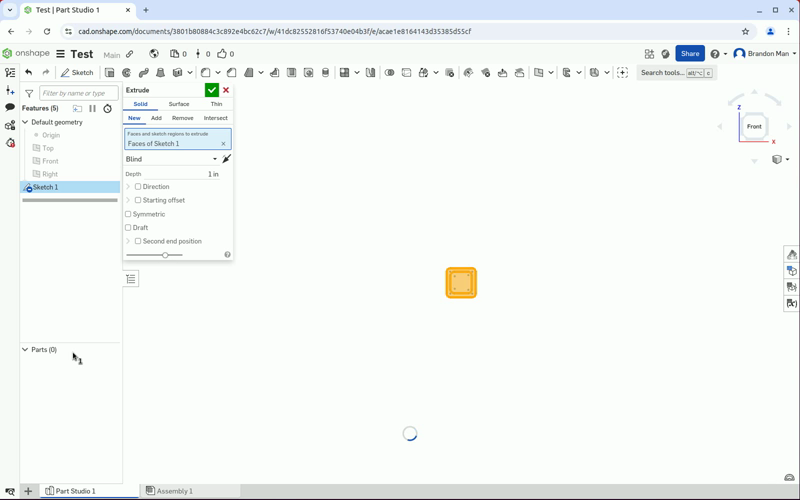
mouse_move(143, 106)
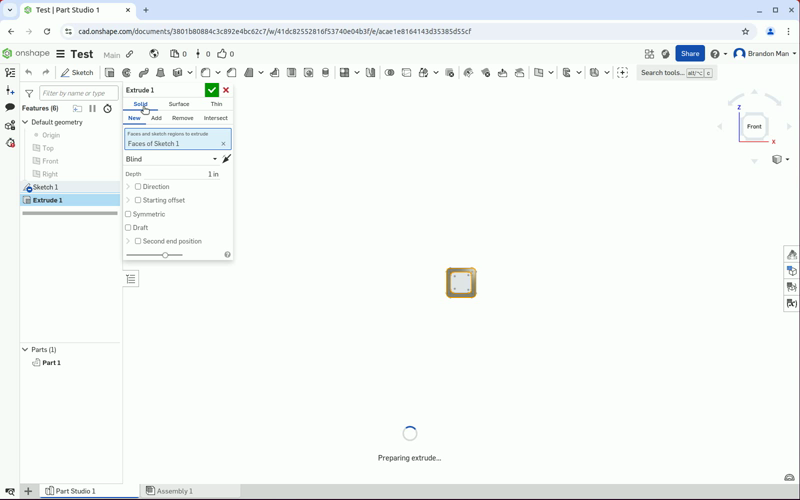
click(143, 106)
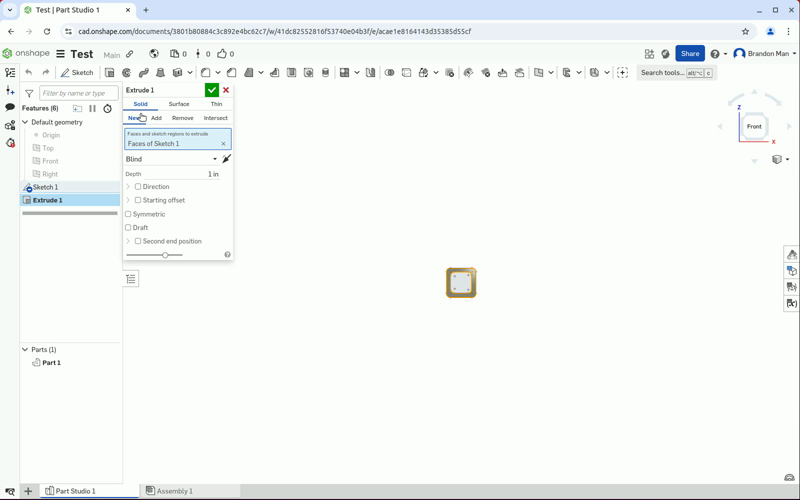
mouse_move(137, 120)
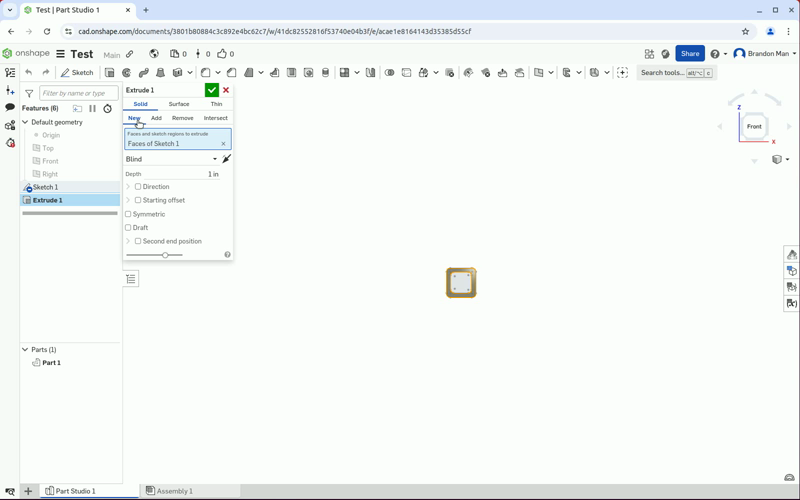
click(137, 120)
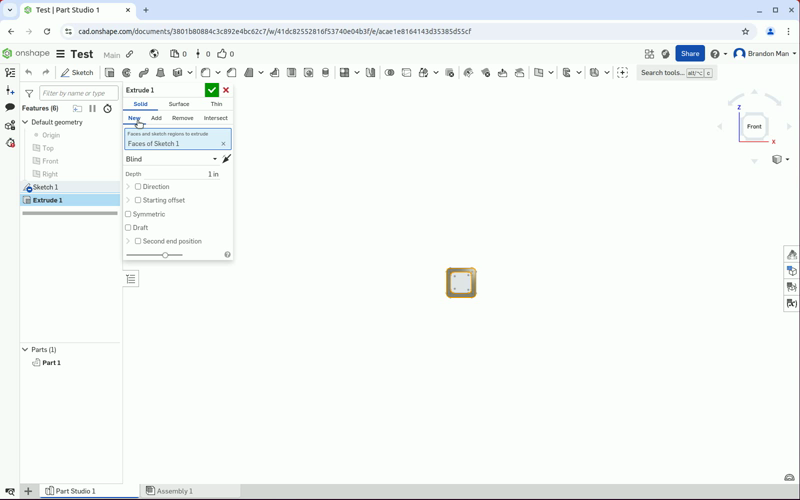
key(tab, 4)
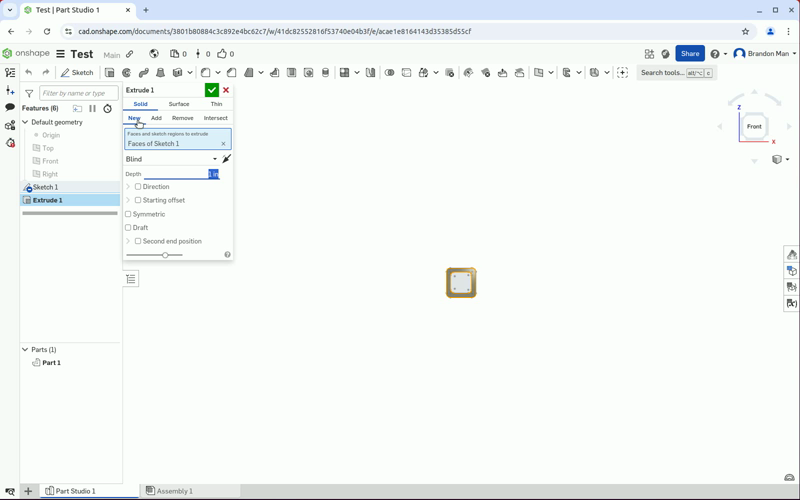
text(23.108)
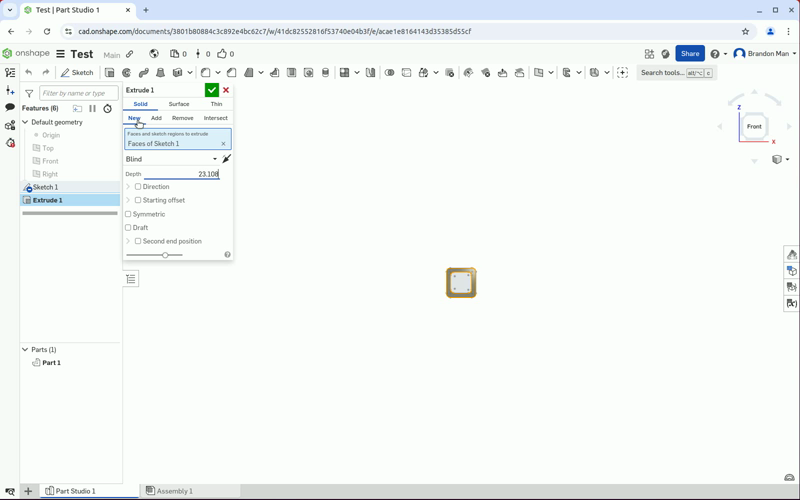
key(enter)
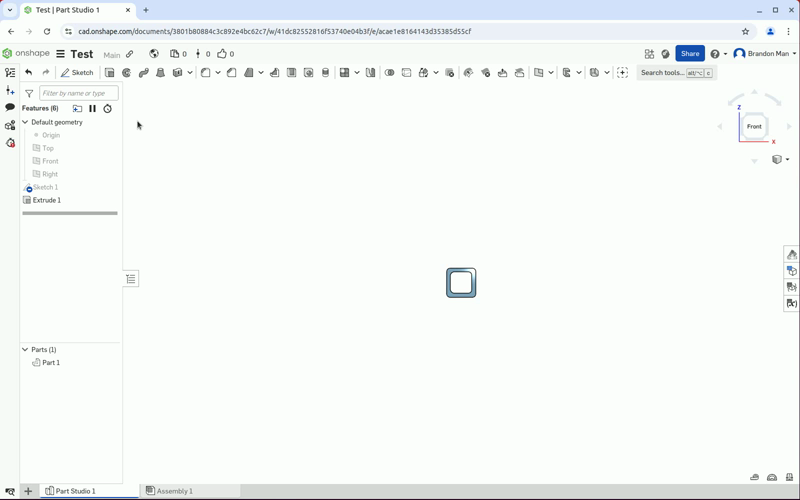
key(shift+h)
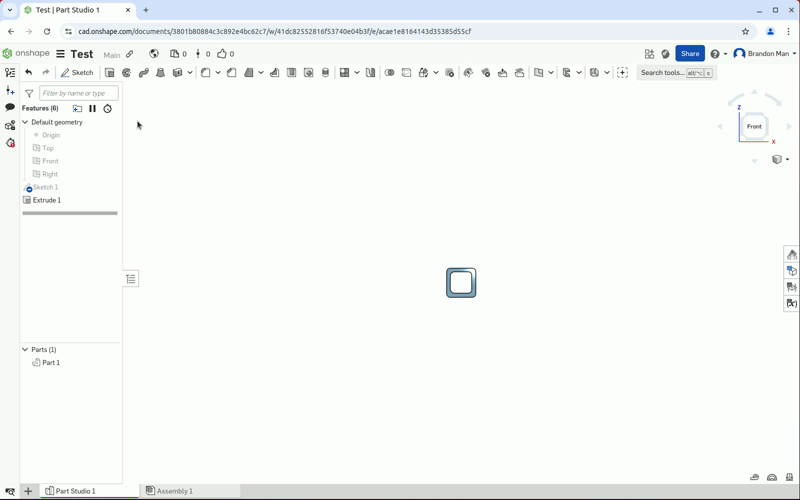
key(shift+h)
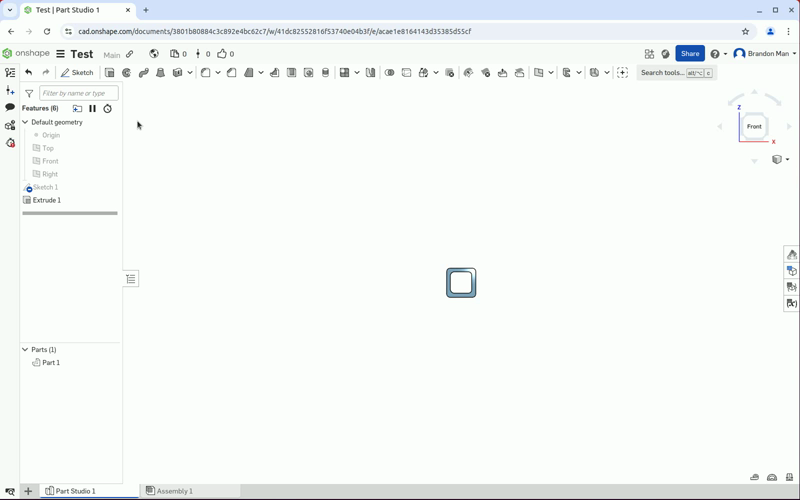
mouse_move(73, 189)
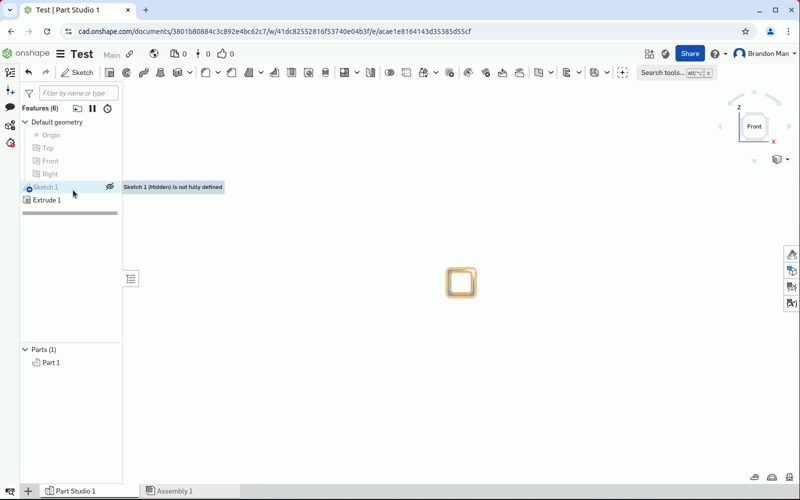
click(73, 189)
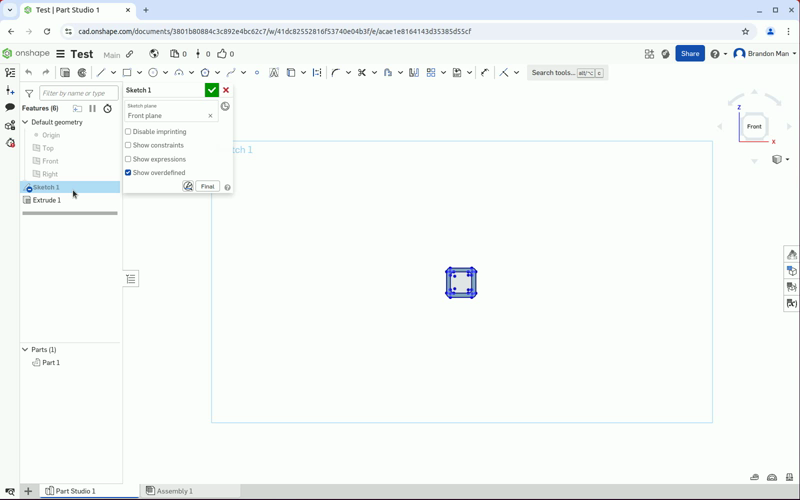
mouse_move(229, 92)
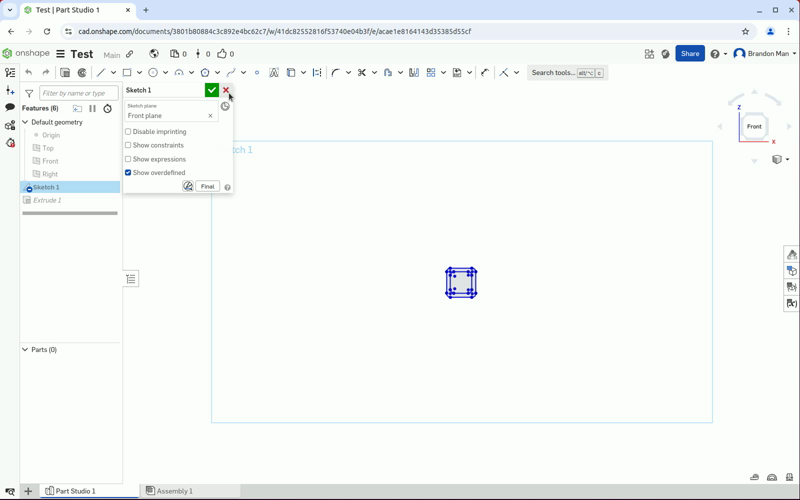
click(229, 92)
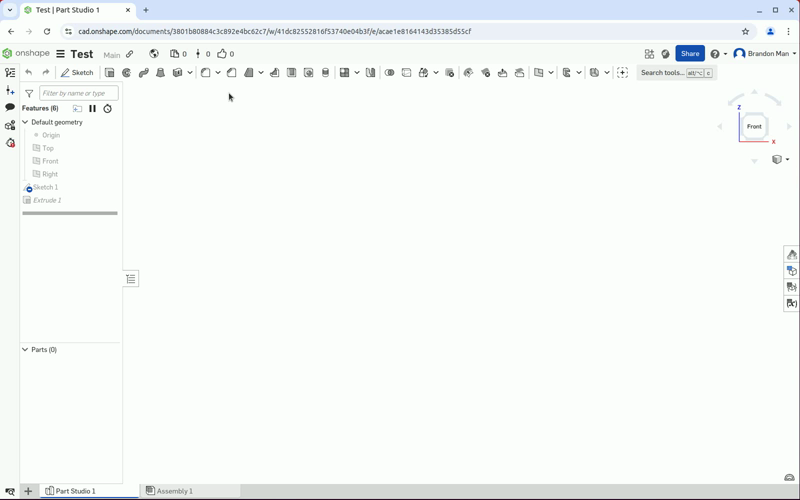
mouse_move(73, 352)
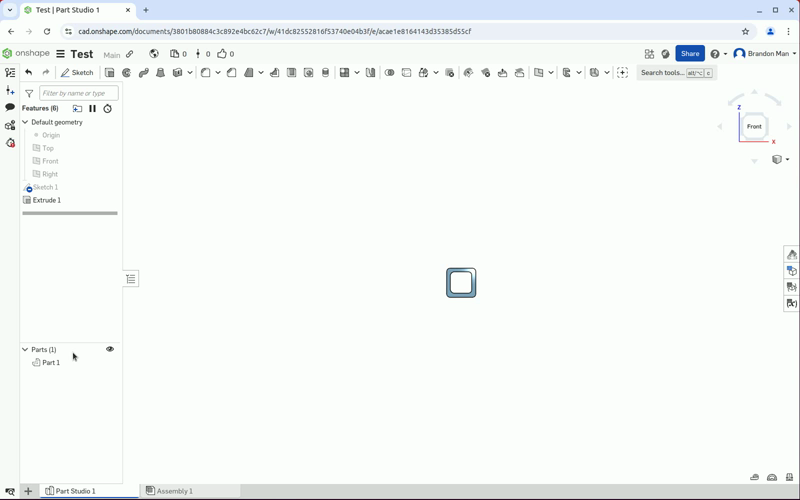
key(y)
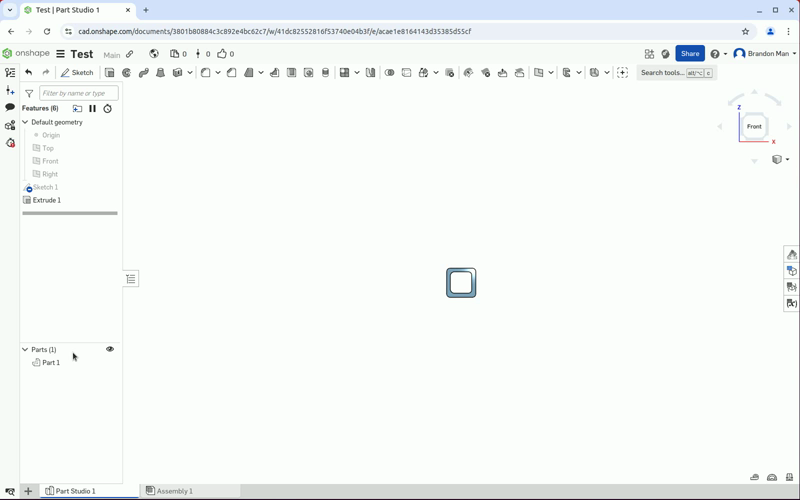
key(shift+p)
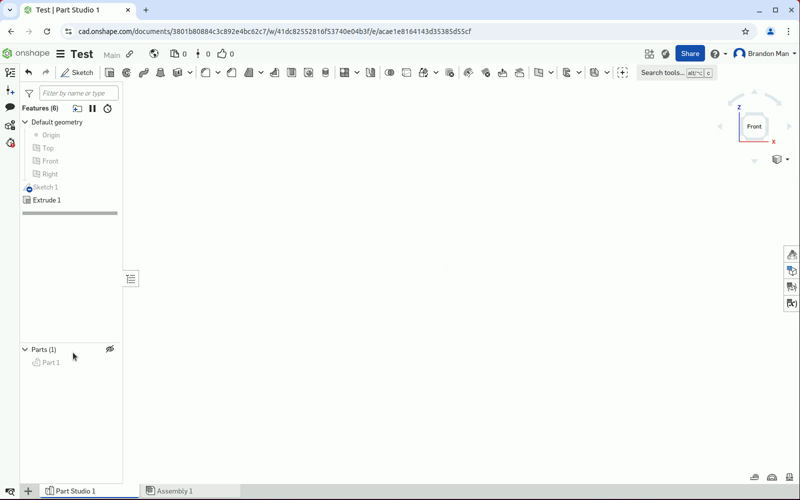
key(space)
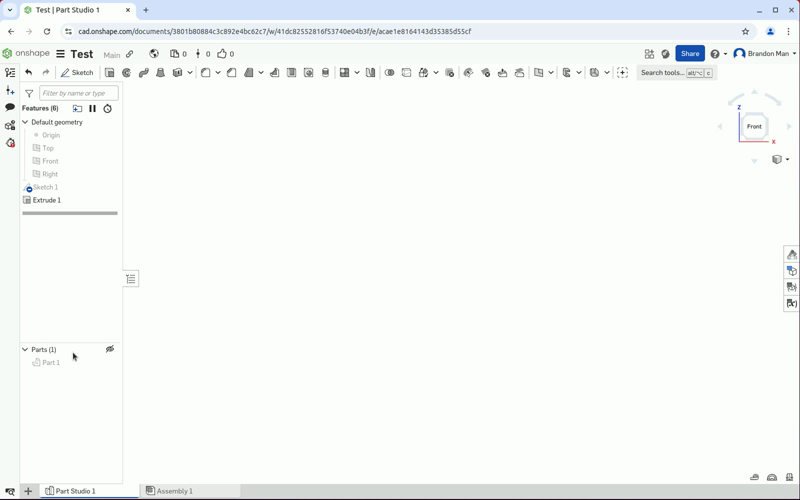
key_down(shift)
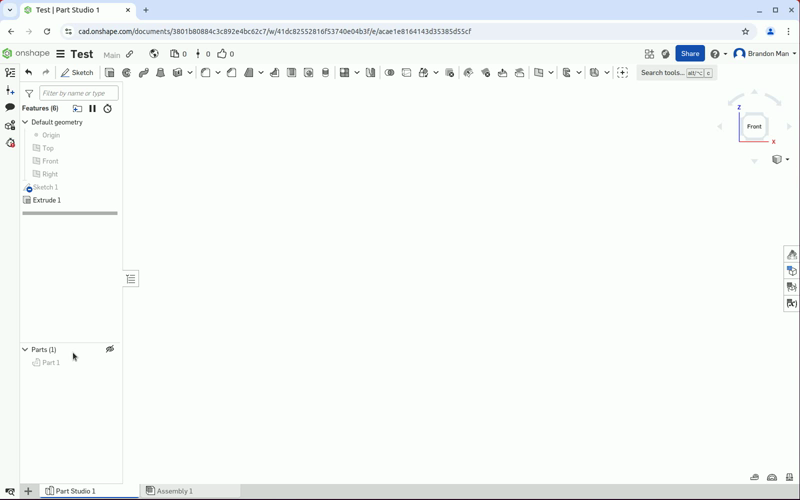
key(left)
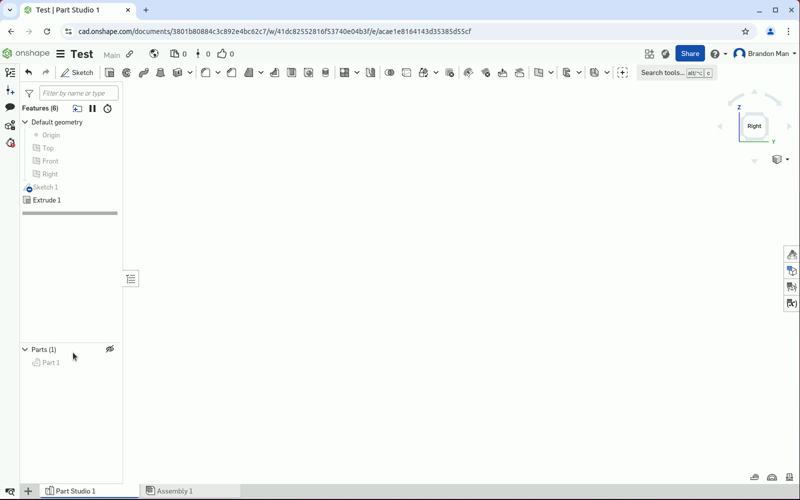
key_up(shift)
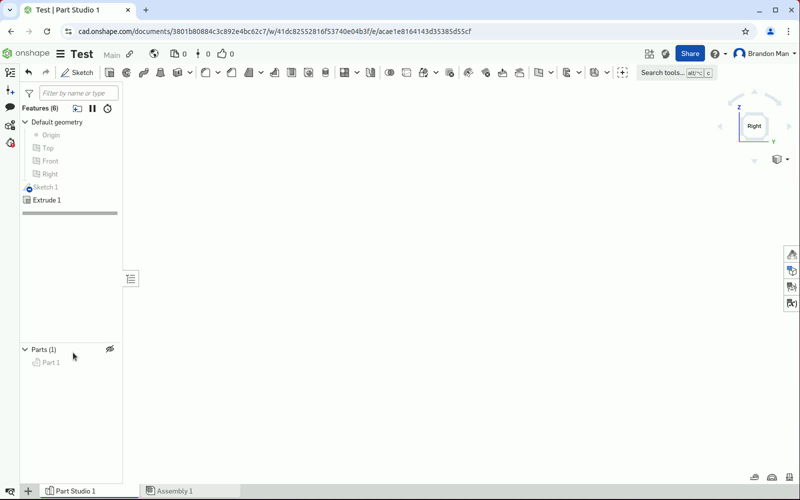
mouse_move(73, 352)
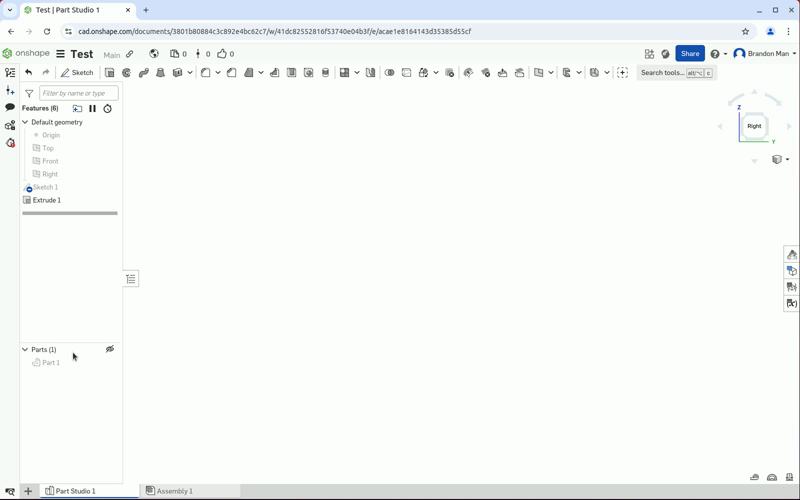
key(shift+y)
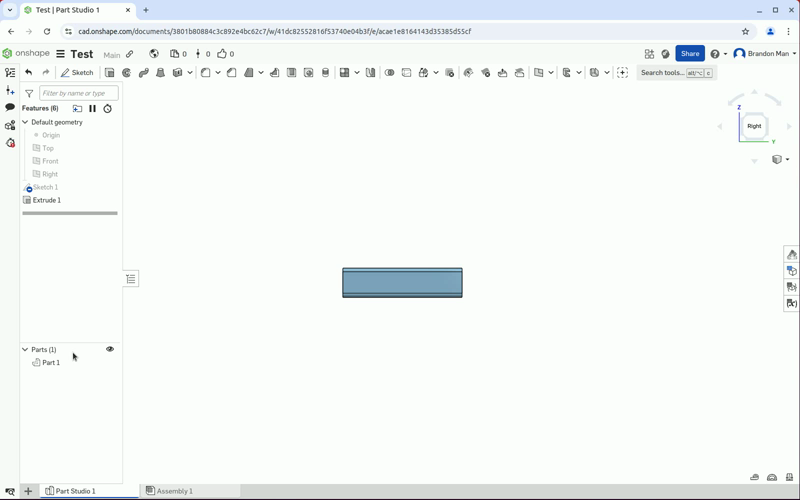
mouse_move(541, 75)
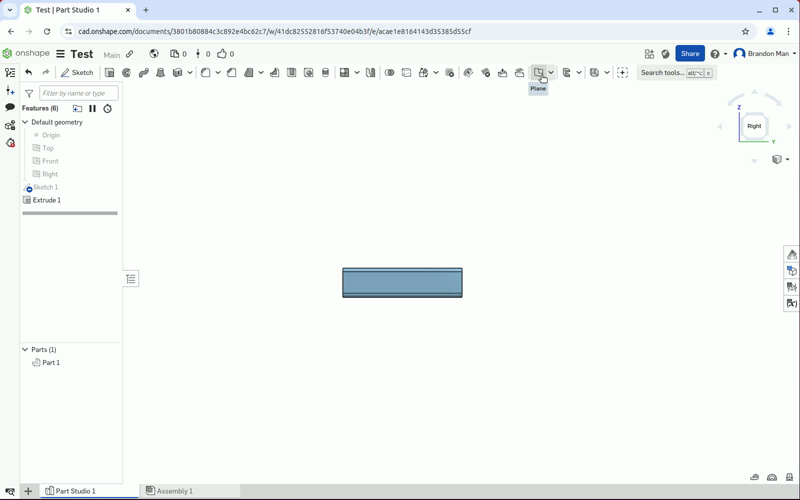
click(541, 75)
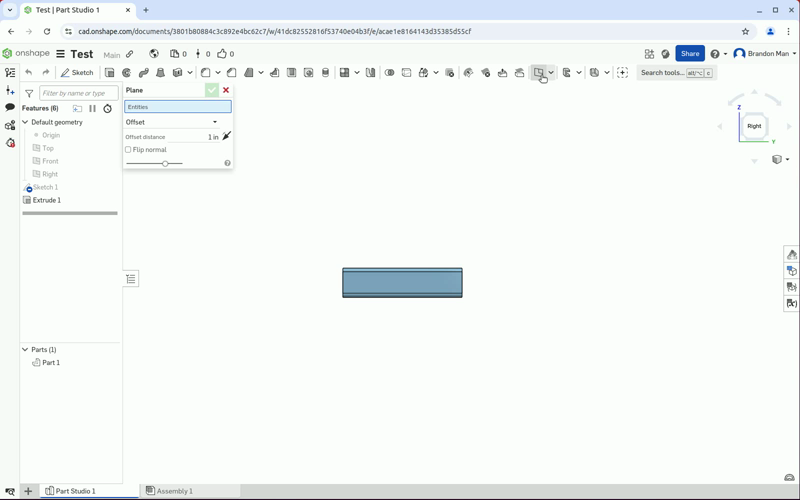
mouse_move(73, 176)
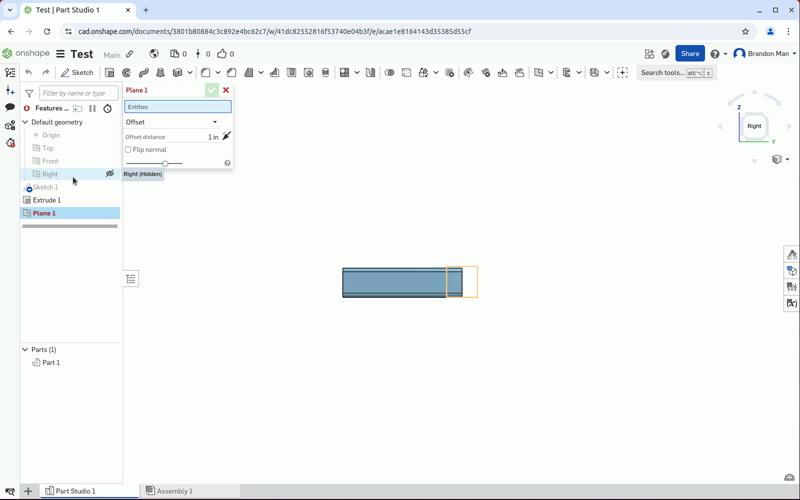
click(73, 176)
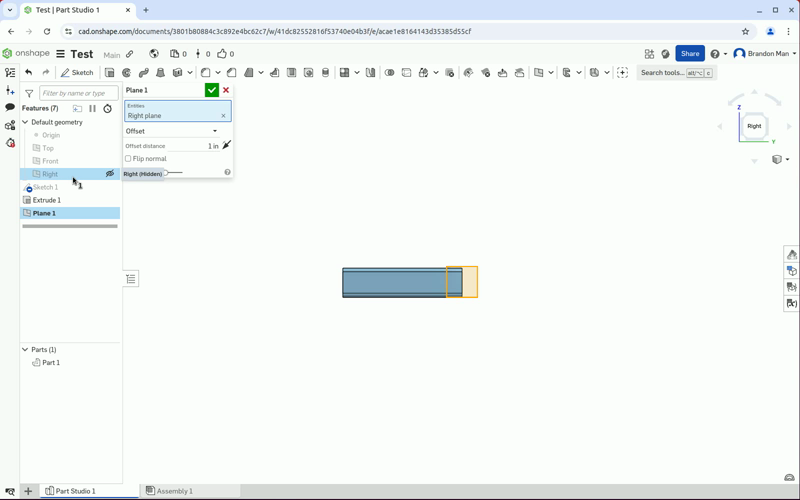
key(tab, 2)
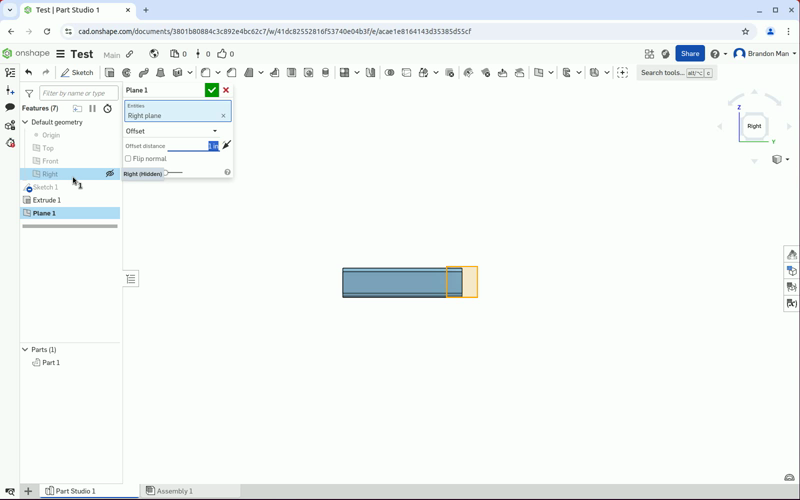
text(2.896)
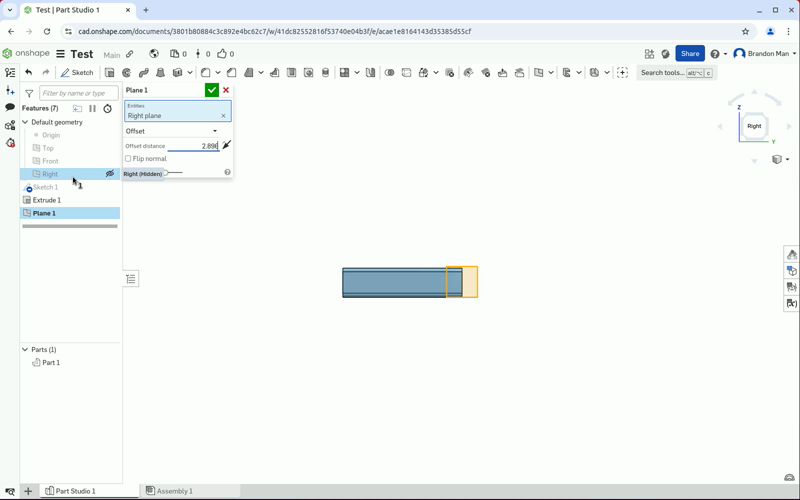
key(enter, 2)
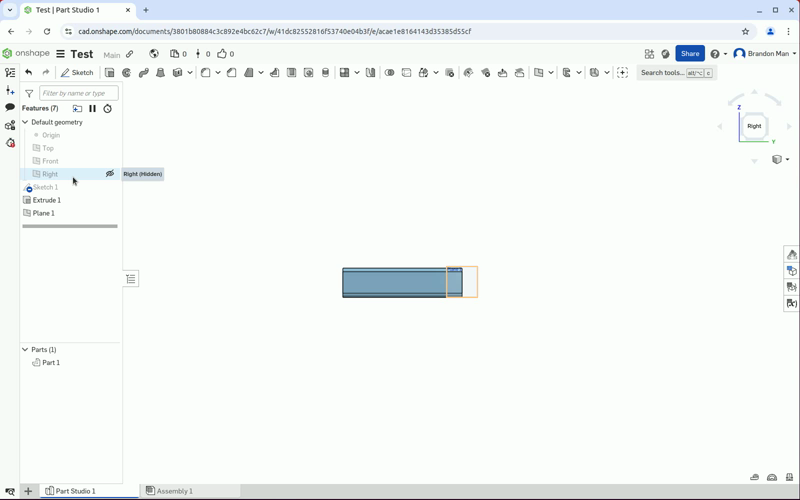
key(shift+s)
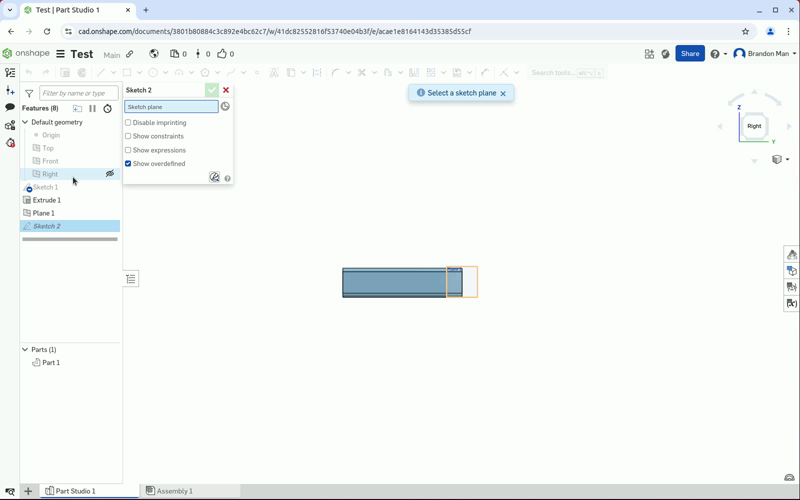
mouse_move(73, 215)
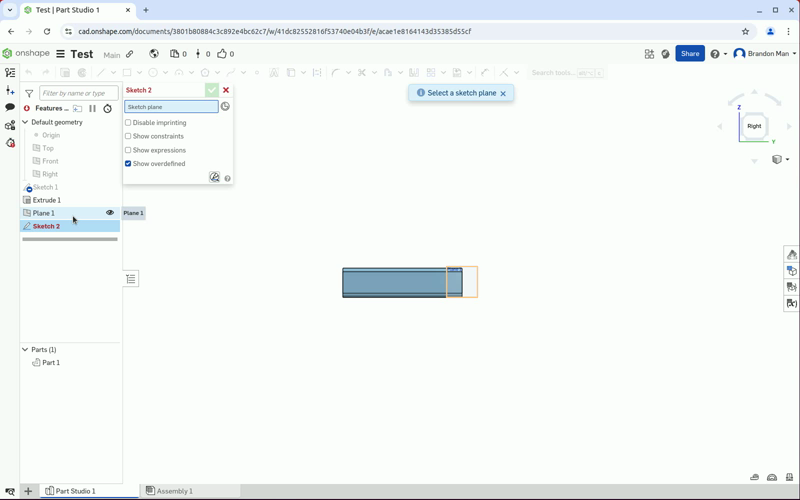
click(73, 215)
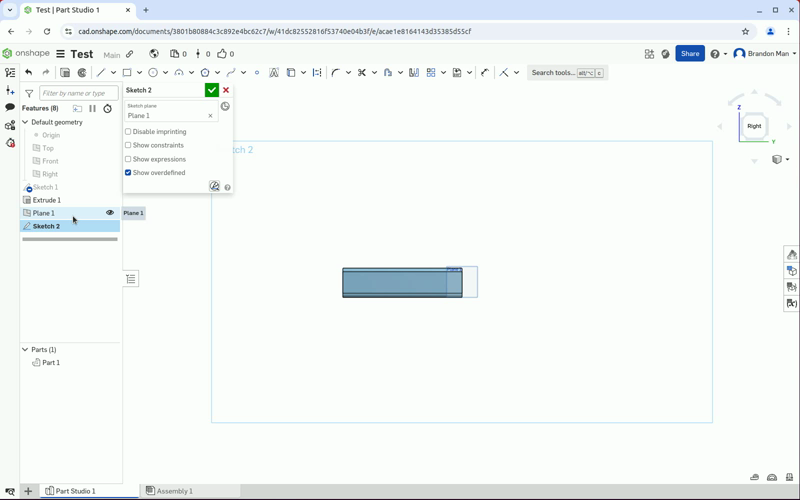
mouse_move(73, 352)
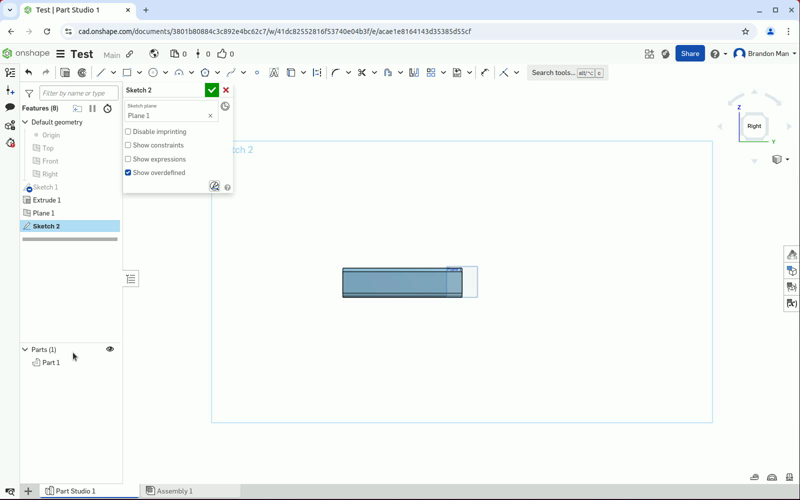
key(y)
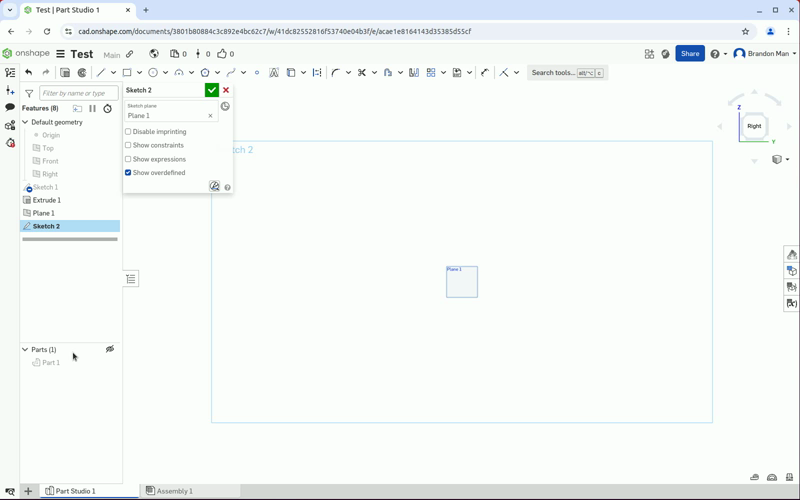
key(c)
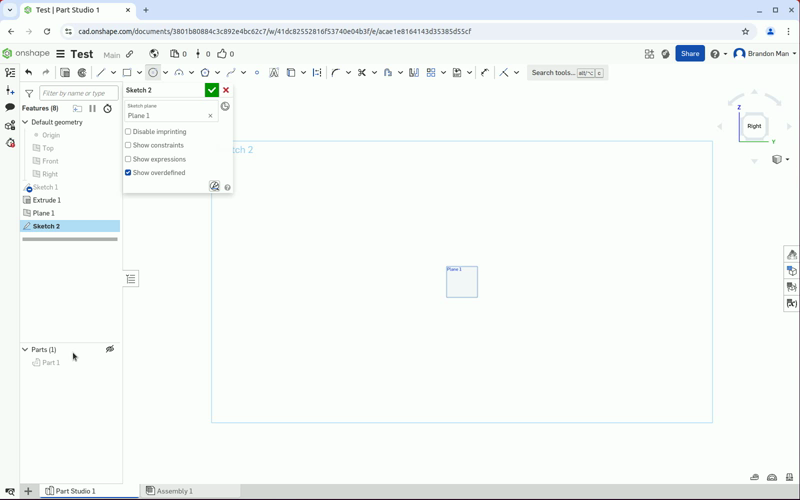
key_down(shift)
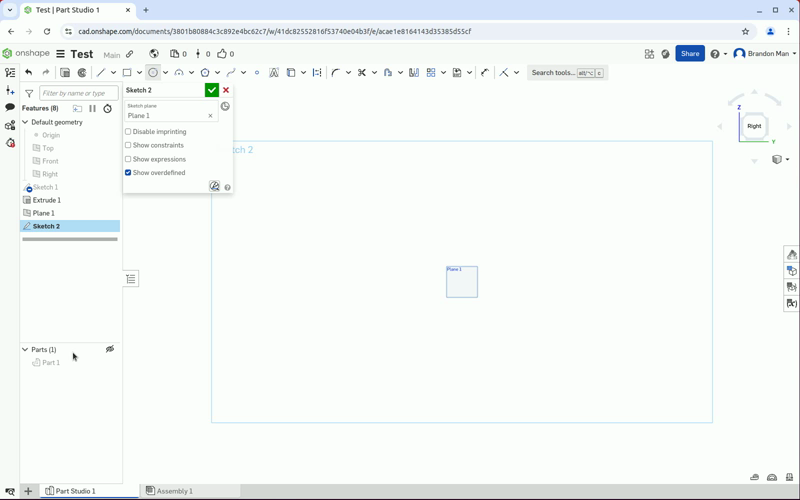
mouse_move(405, 282)
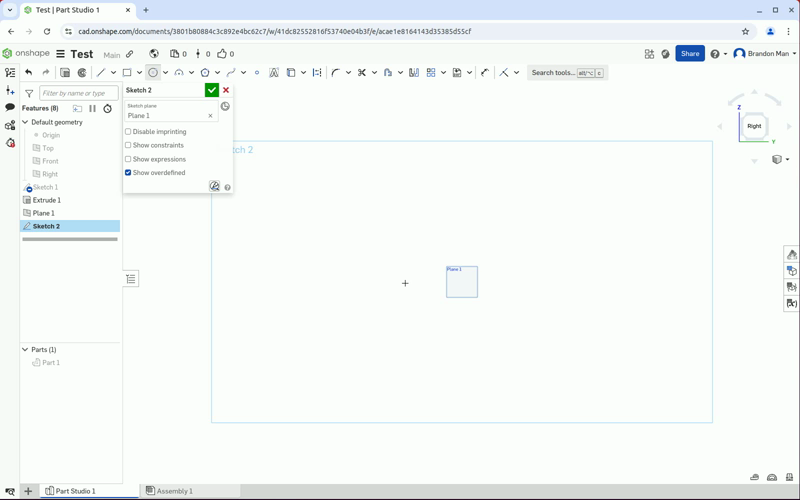
click(405, 282)
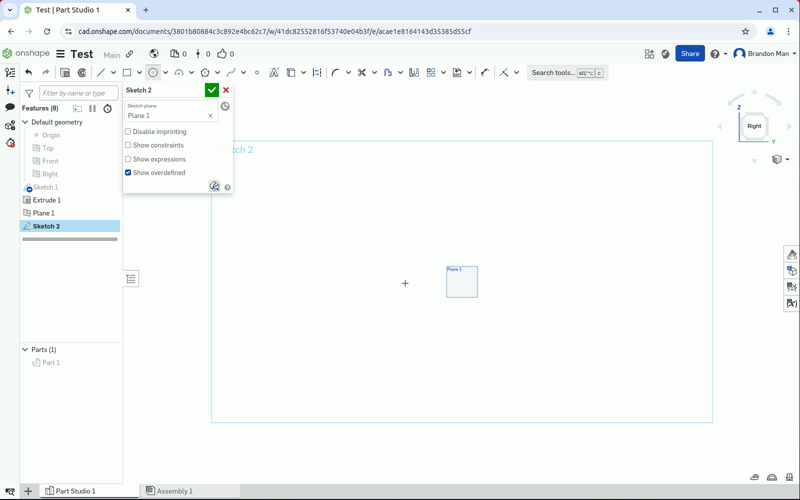
key_up(shift)
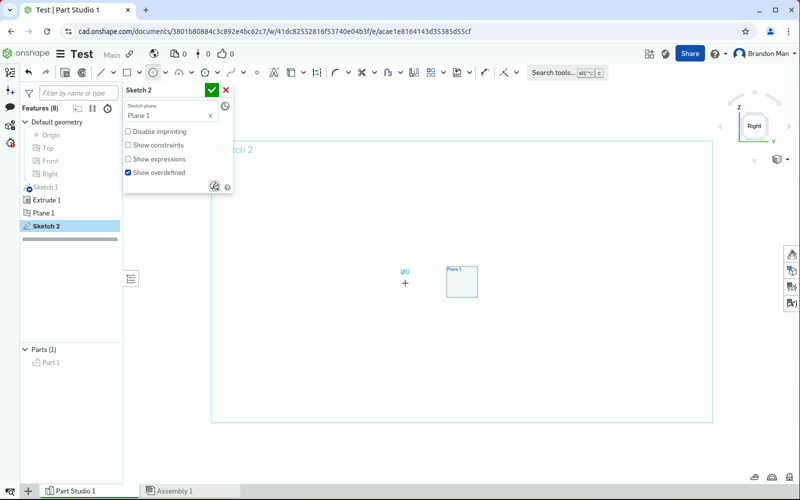
mouse_move(409, 282)
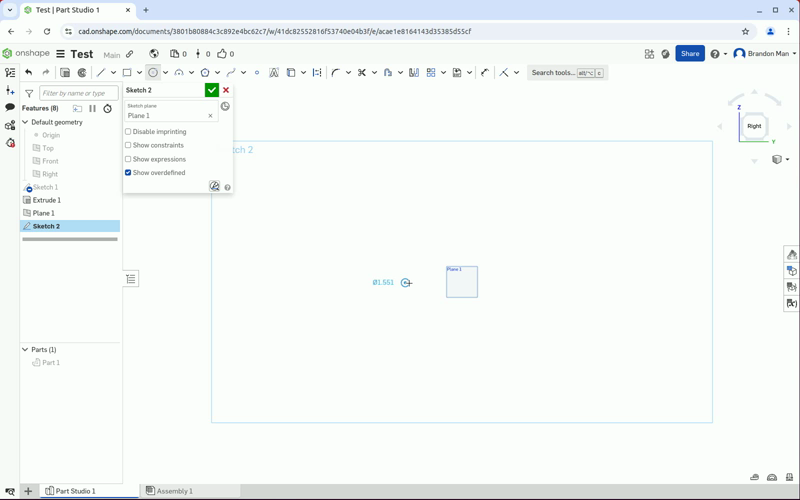
click(409, 282)
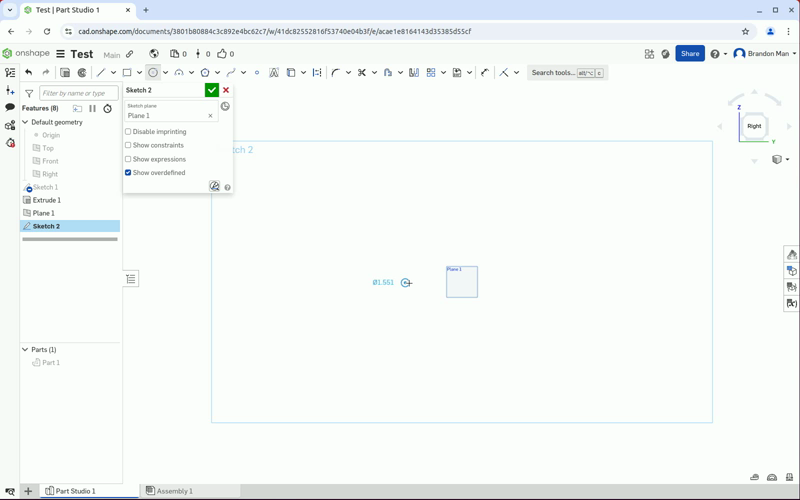
key(esc)
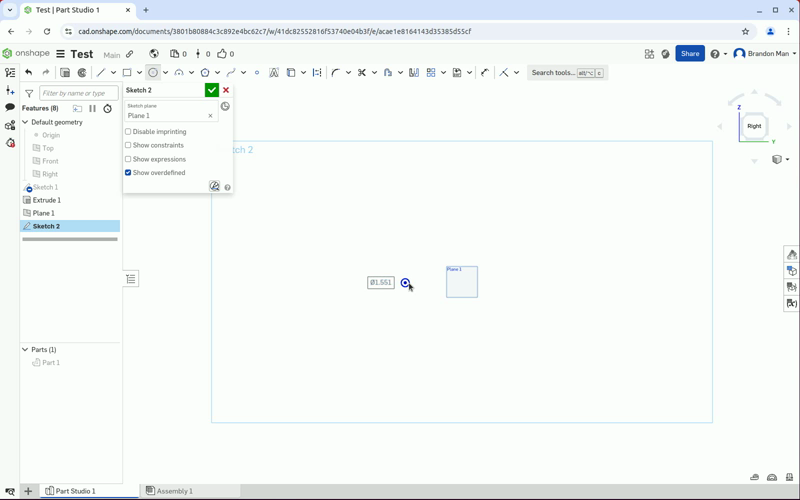
mouse_move(405, 280)
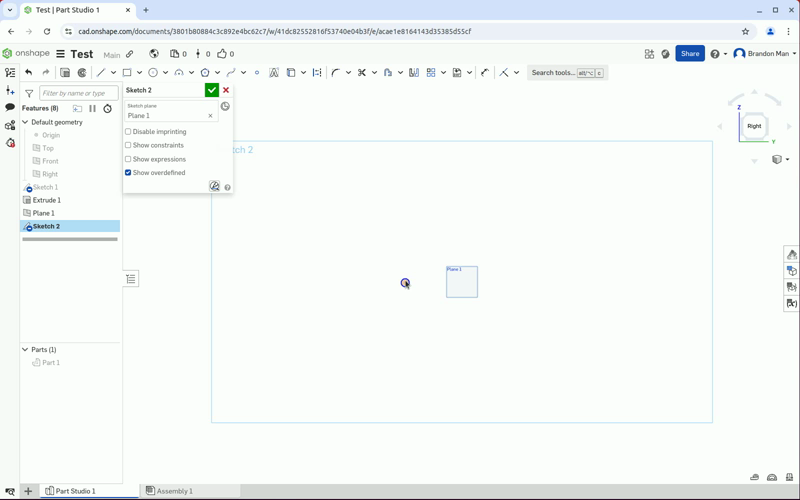
scroll(6)
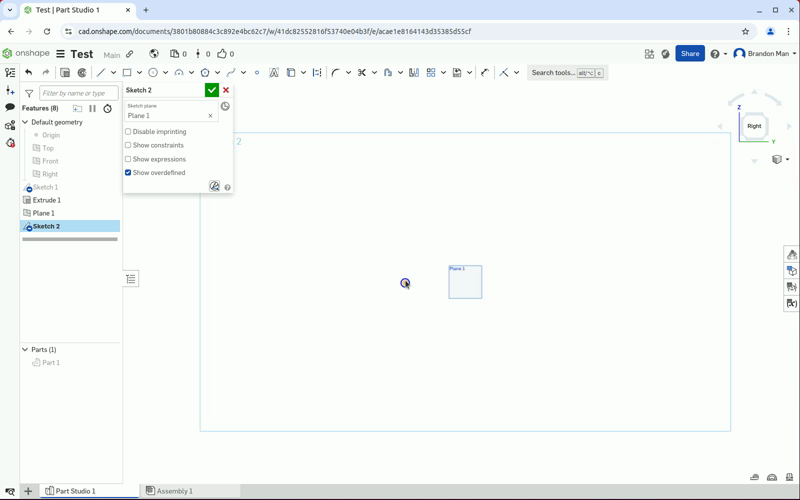
scroll(6)
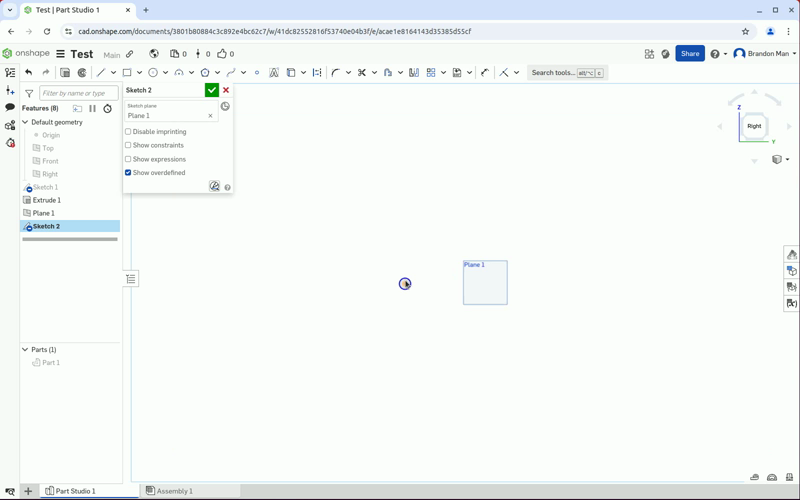
scroll(6)
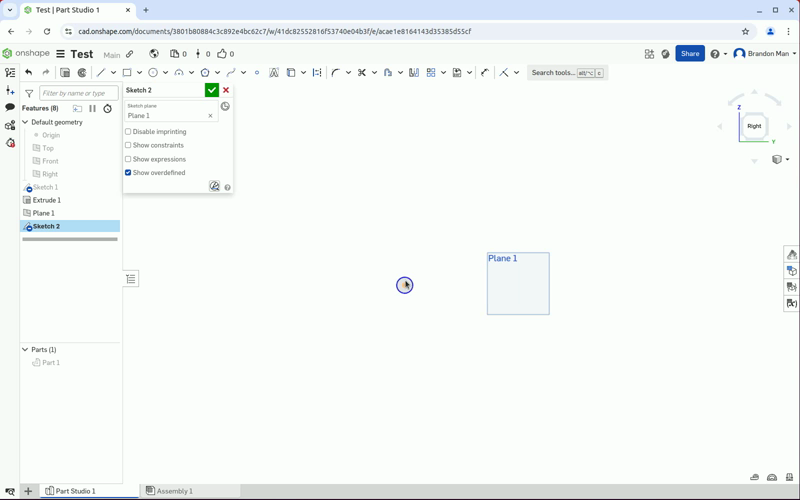
scroll(6)
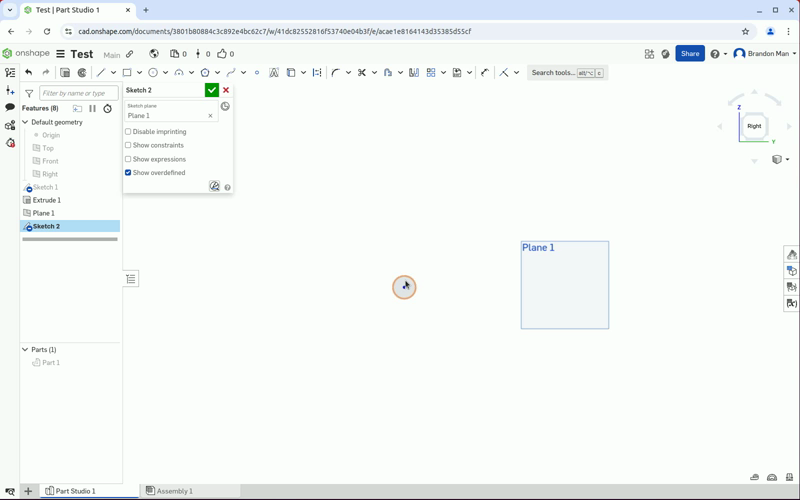
scroll(6)
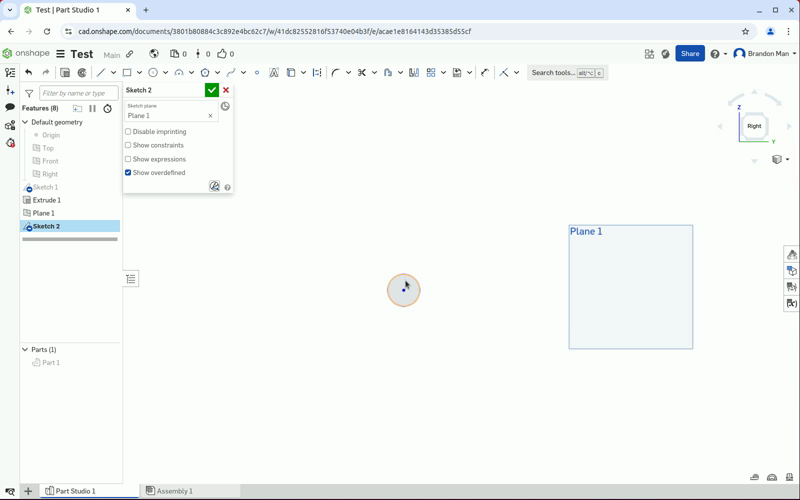
scroll(6)
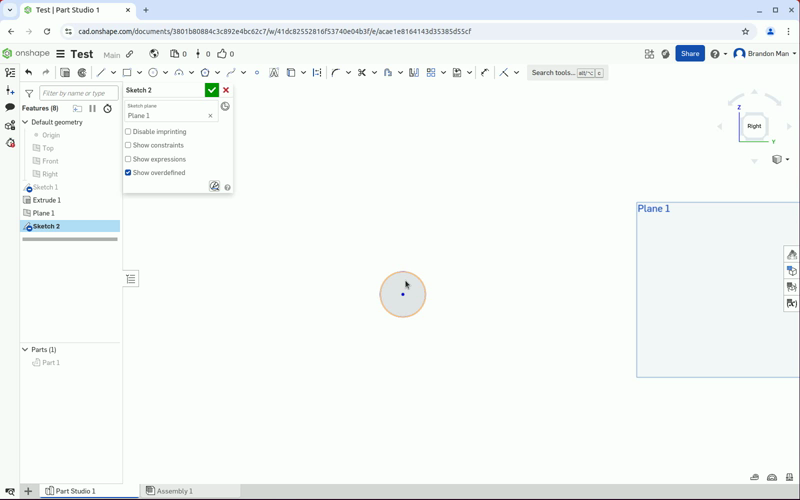
scroll(6)
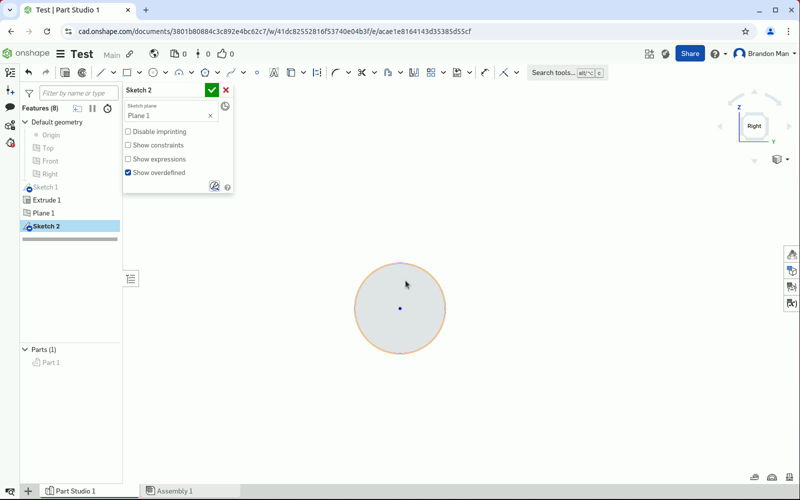
click(405, 280)
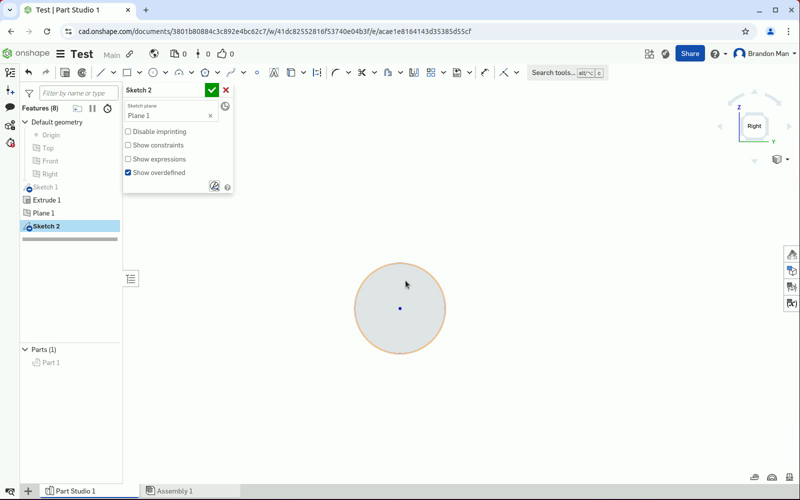
scroll(-6)
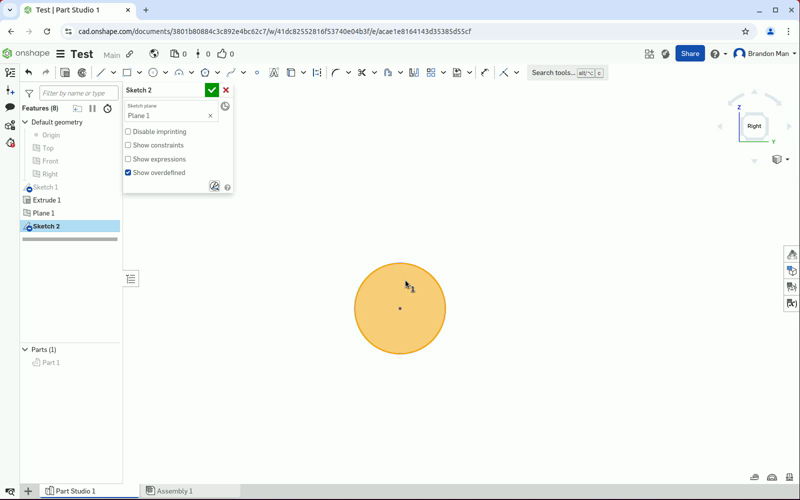
scroll(-6)
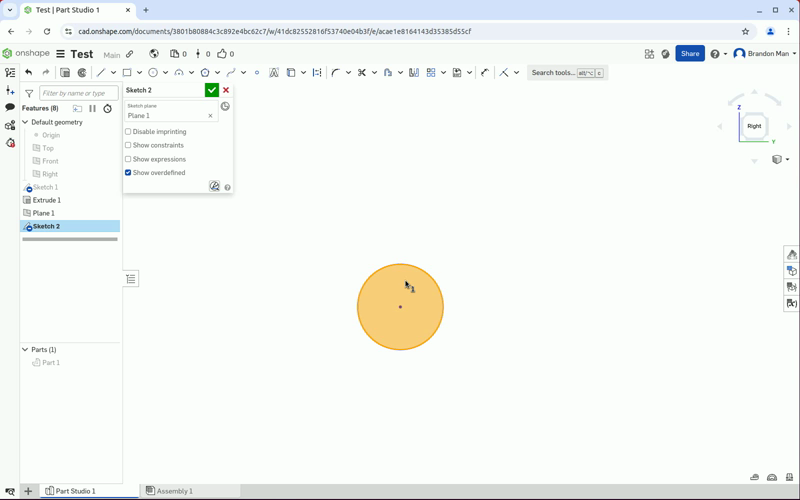
scroll(-6)
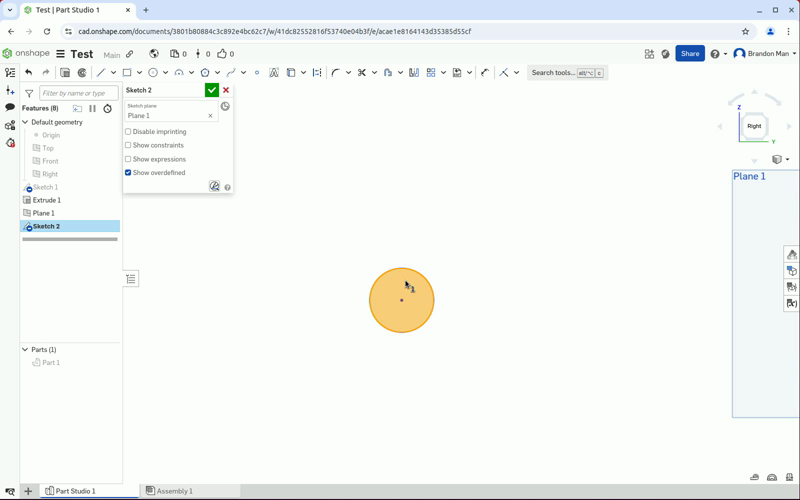
scroll(-6)
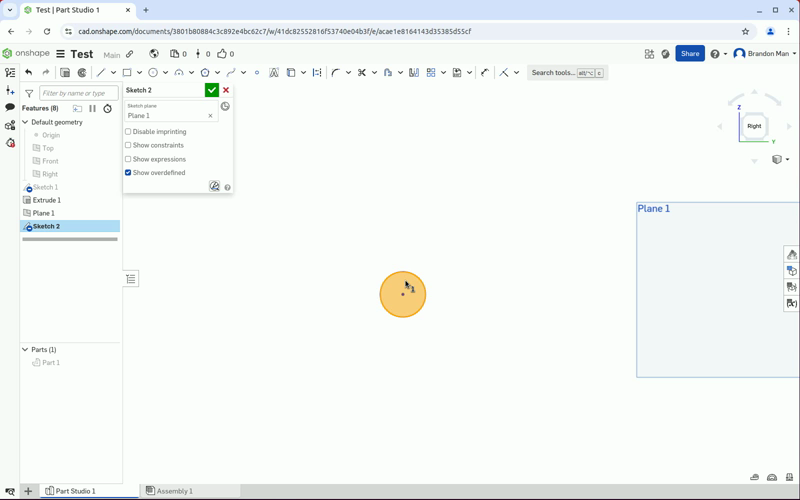
scroll(-6)
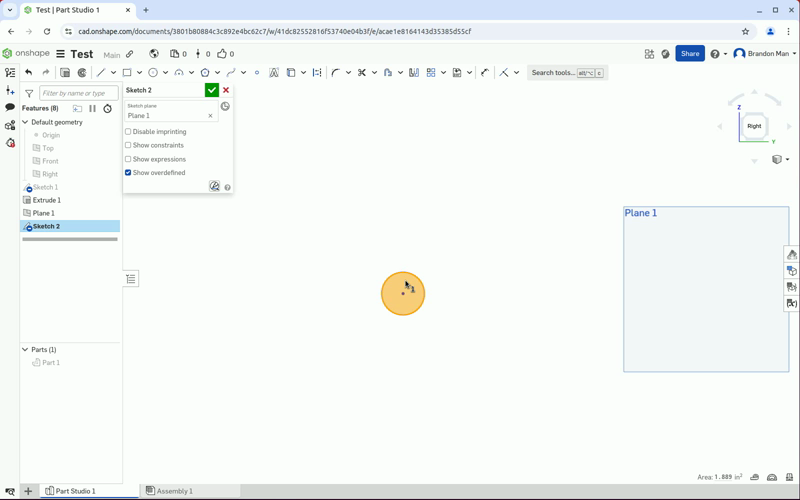
scroll(-6)
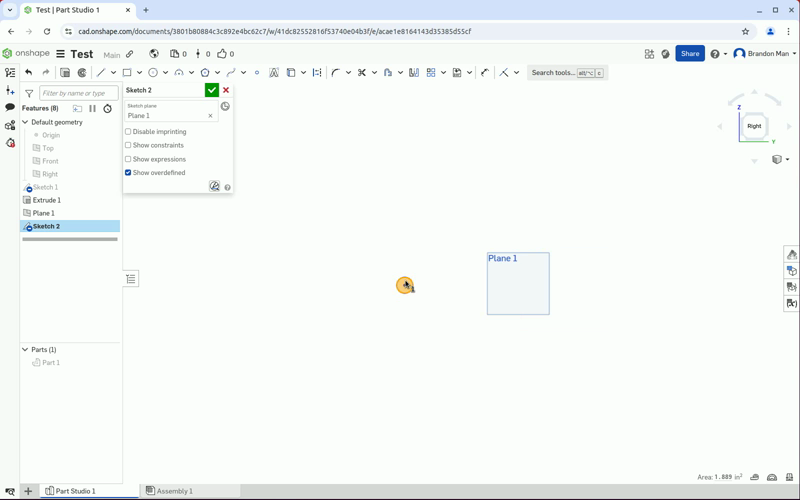
scroll(-6)
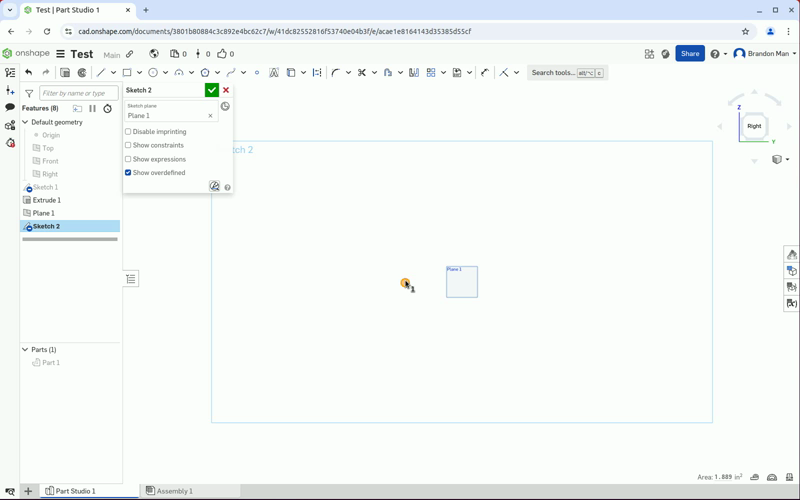
mouse_move(73, 352)
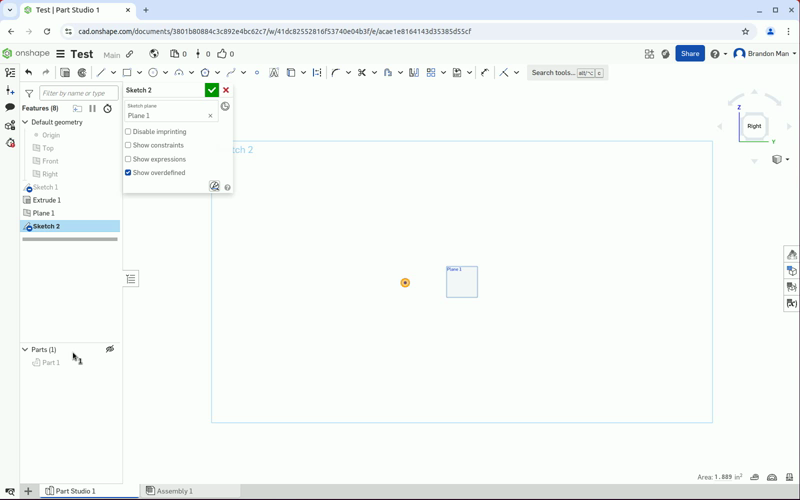
key(shift+y)
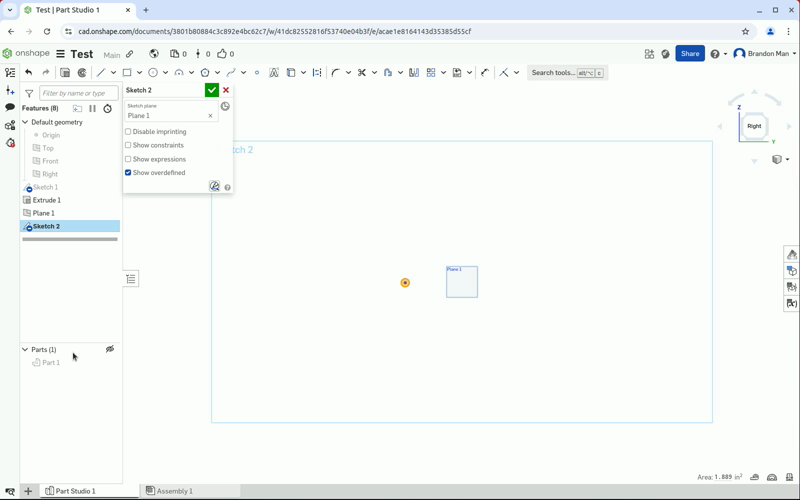
key(shift+e)
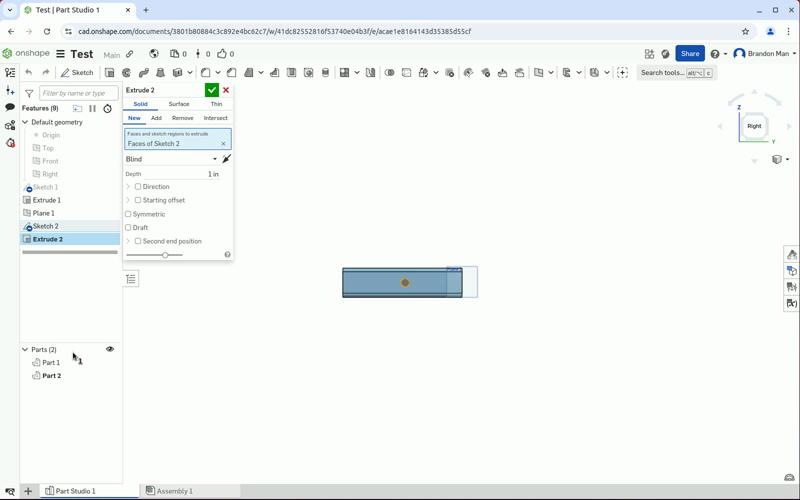
mouse_move(143, 106)
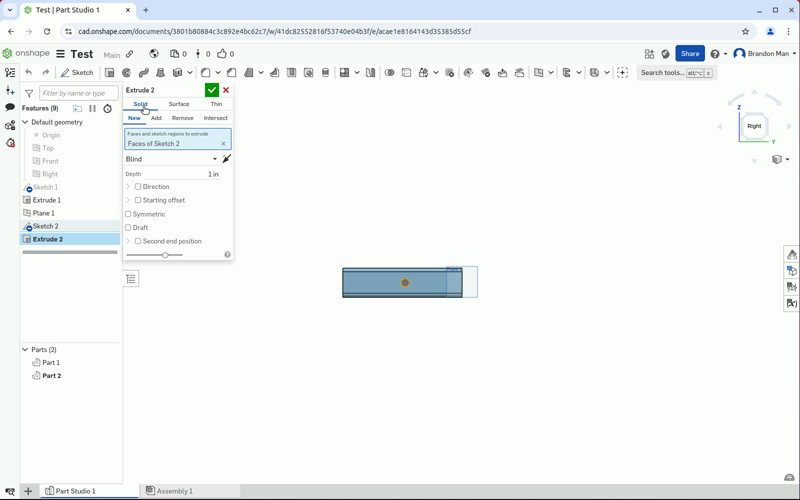
click(143, 106)
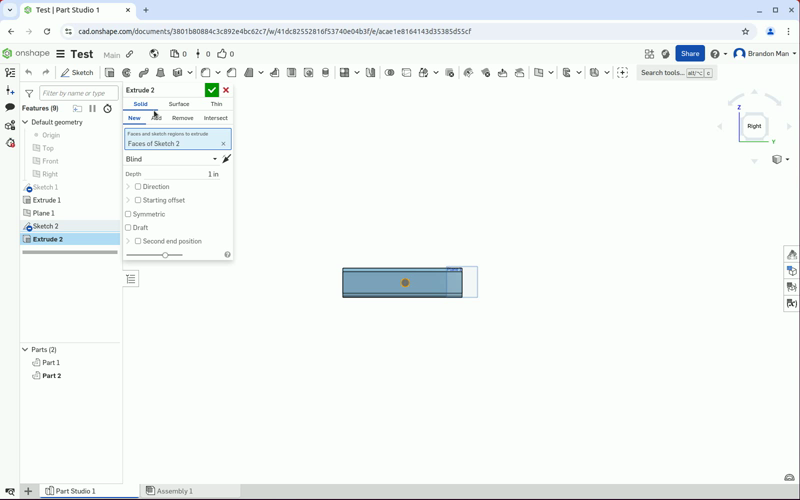
mouse_move(186, 120)
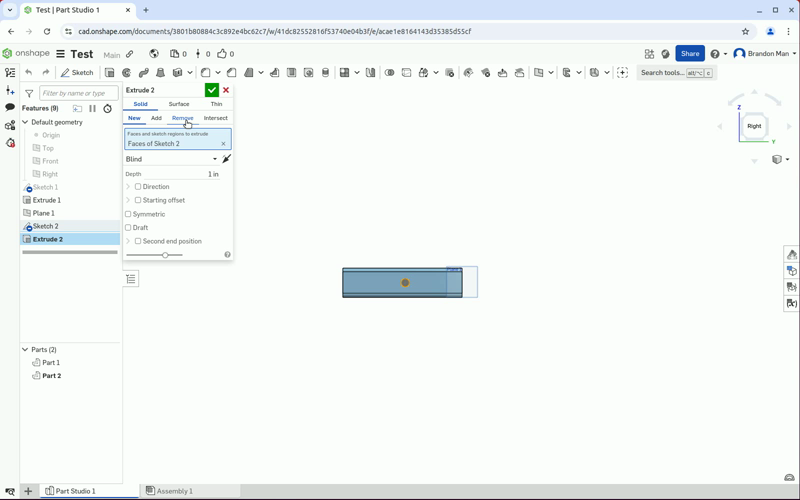
click(186, 120)
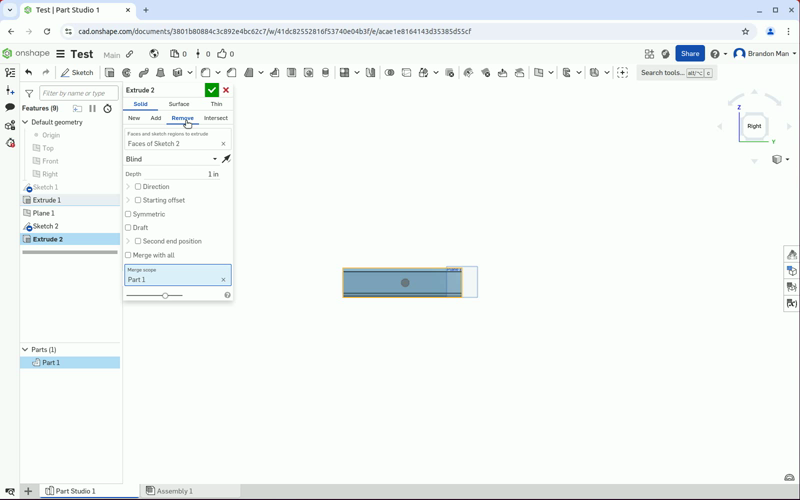
key(tab, 4)
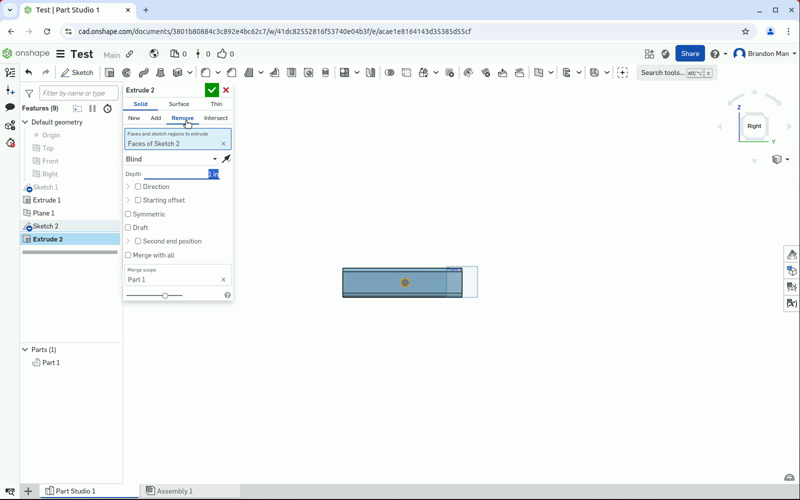
text(5.777)
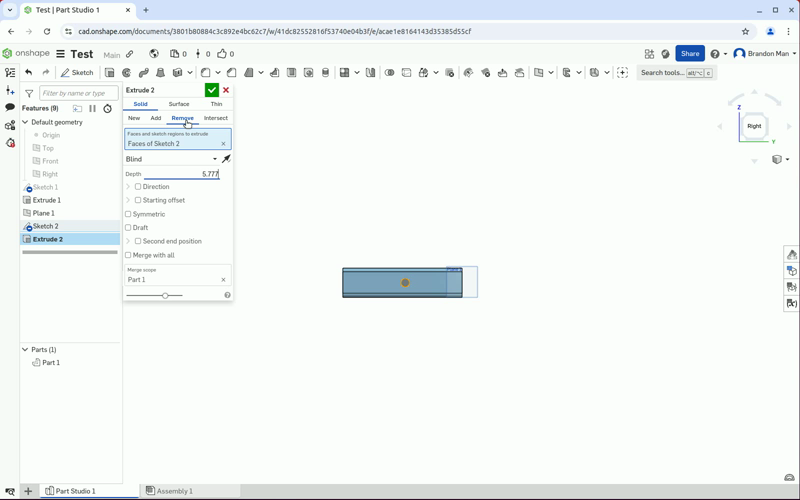
key(tab, 6)
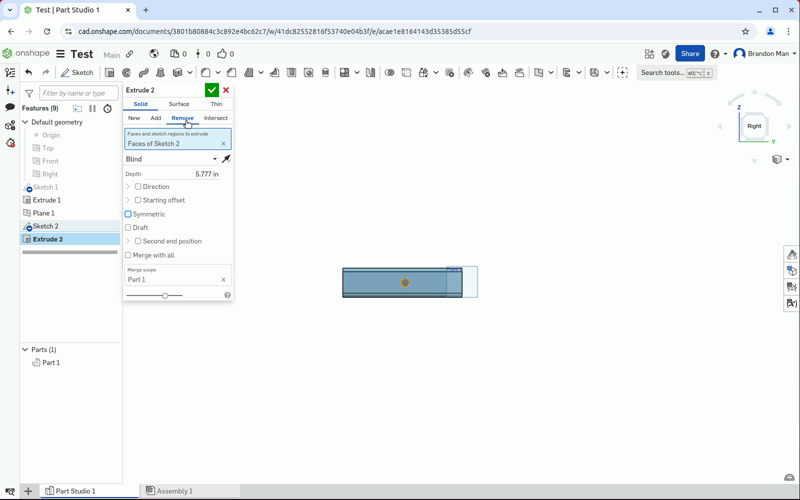
key(space)
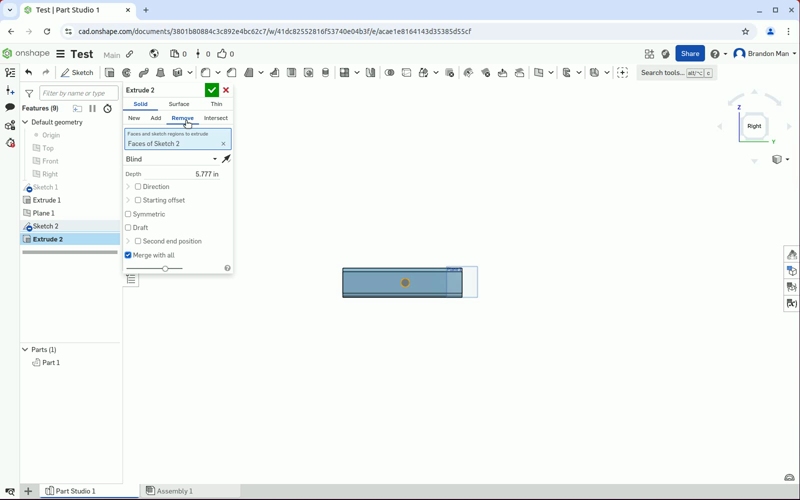
key(enter)
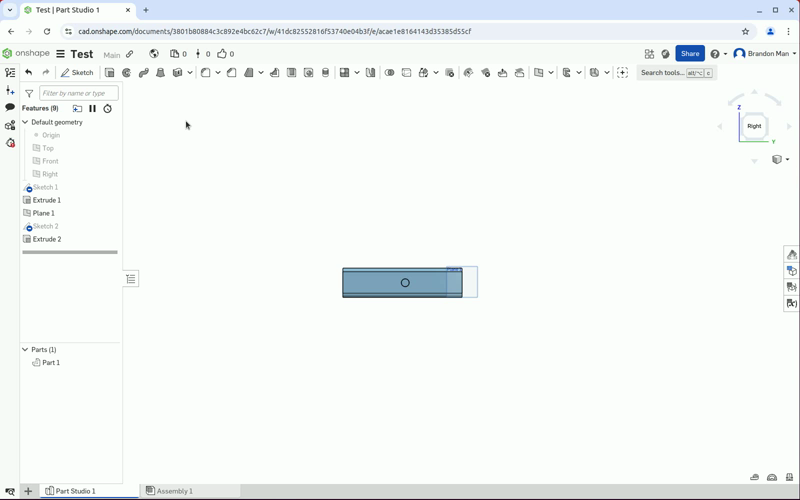
key(shift+h)
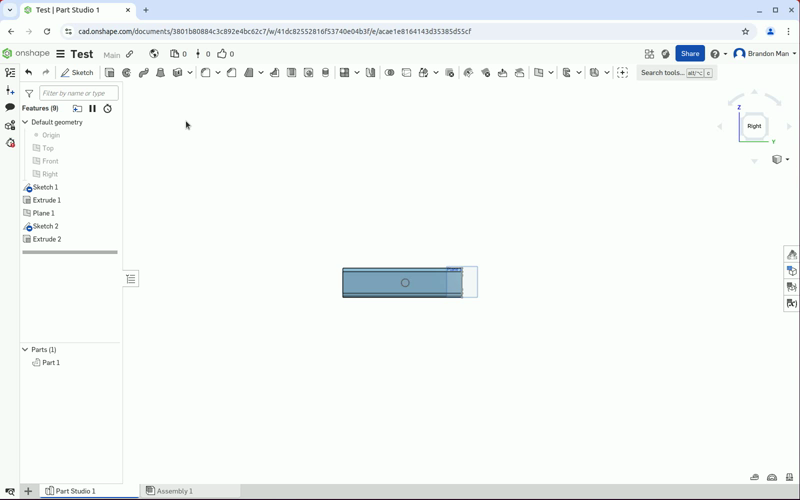
key(shift+h)
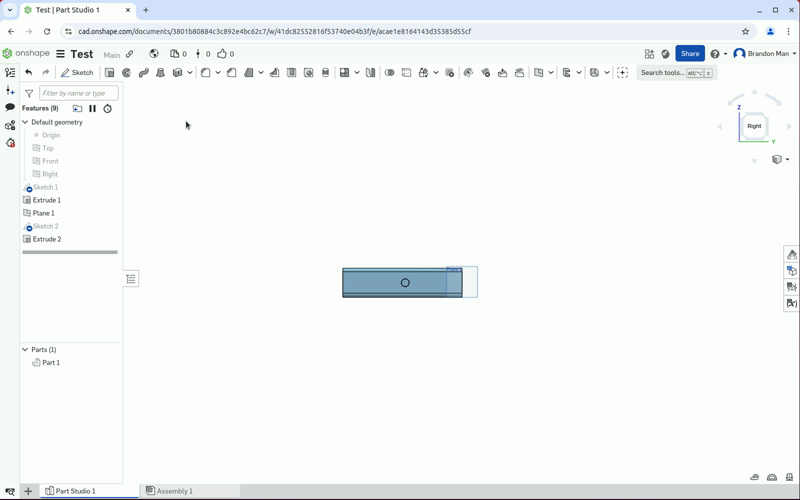
mouse_move(73, 189)
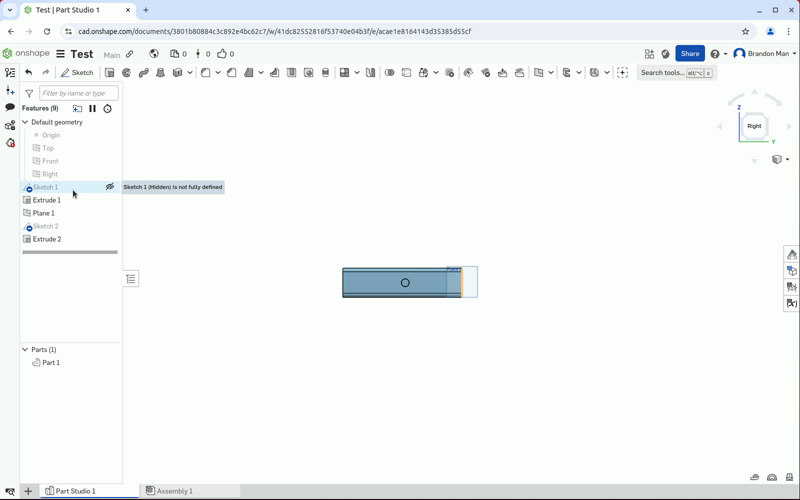
click(73, 189)
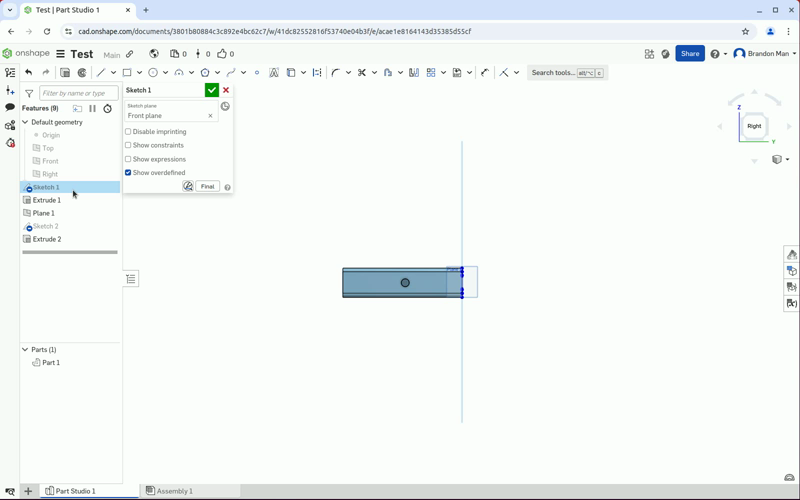
mouse_move(229, 92)
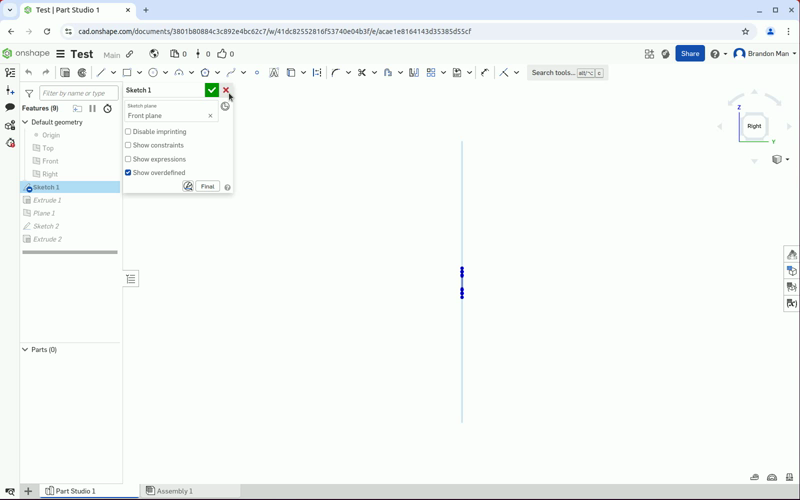
click(229, 92)
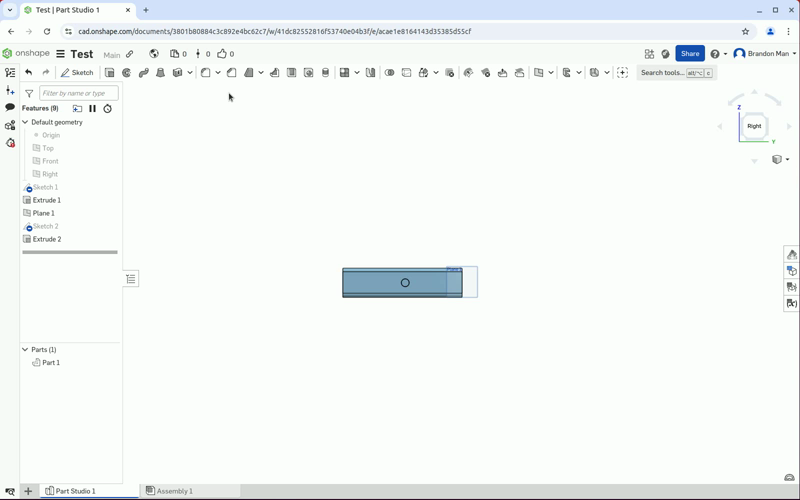
mouse_move(73, 352)
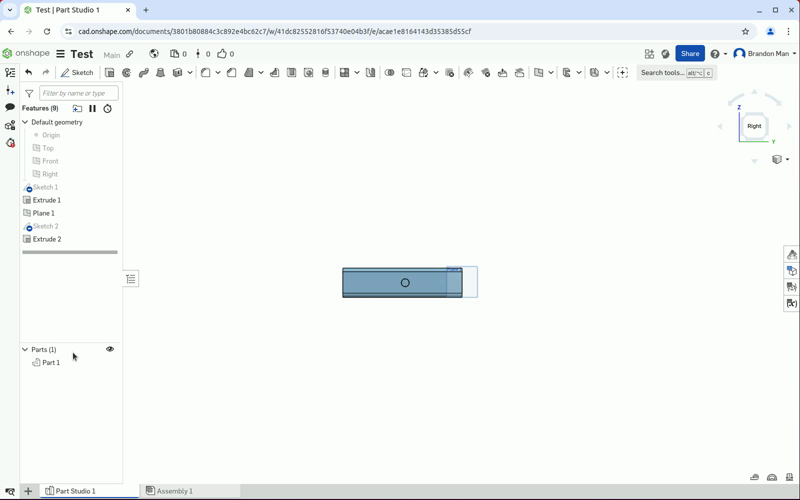
key(y)
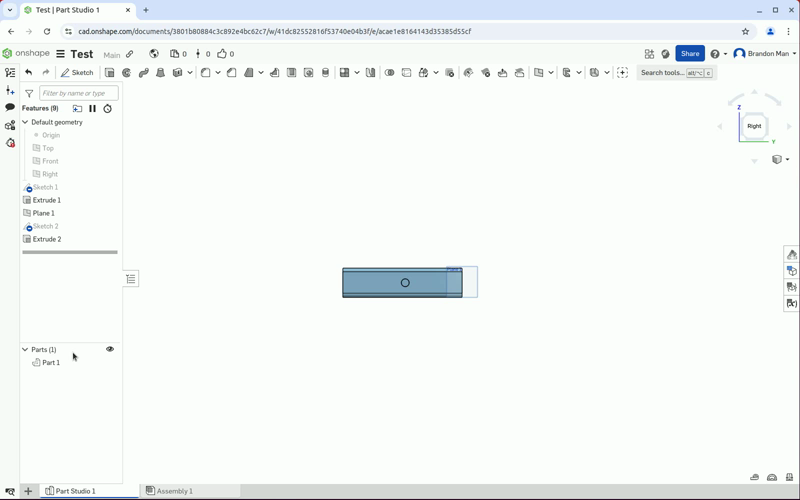
key(shift+p)
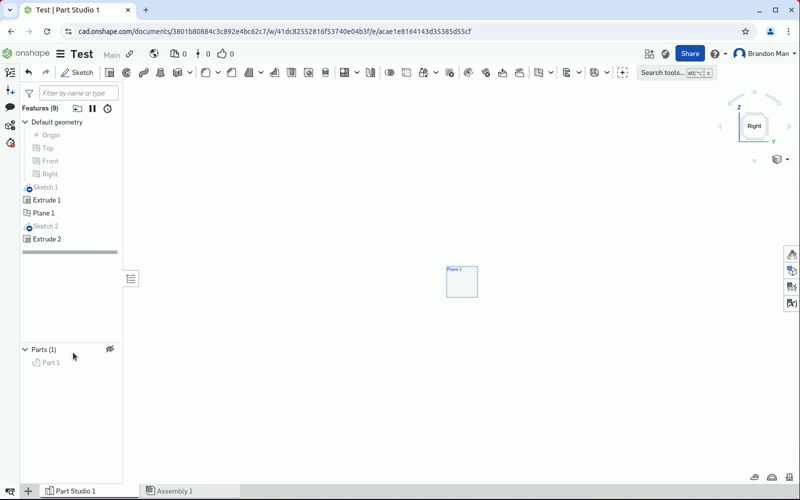
key(space)
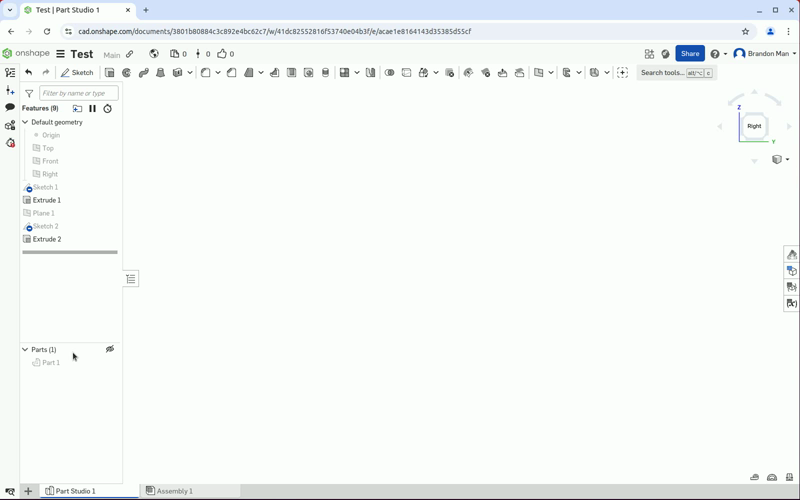
key_down(shift)
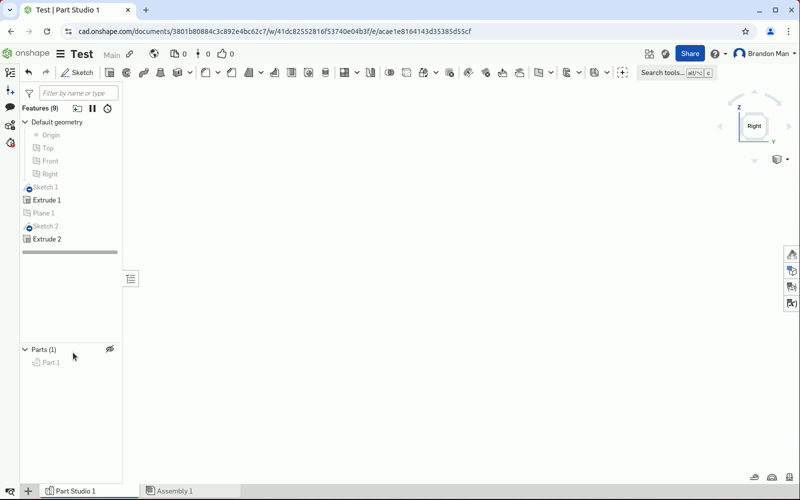
key(right)
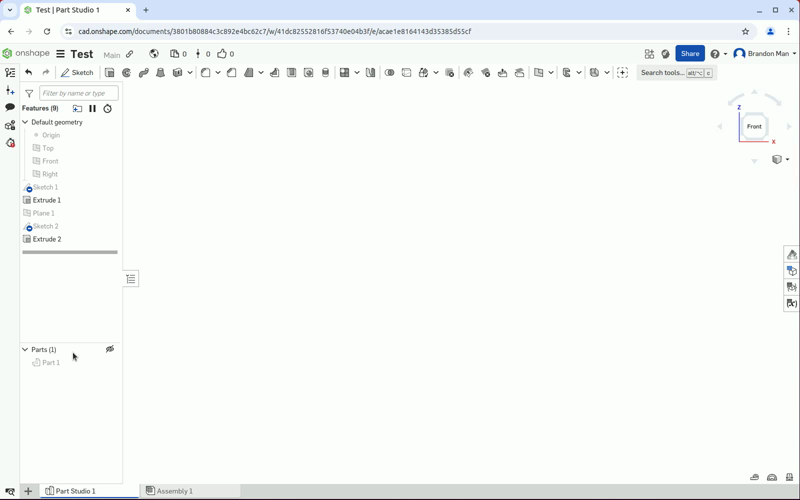
key_up(shift)
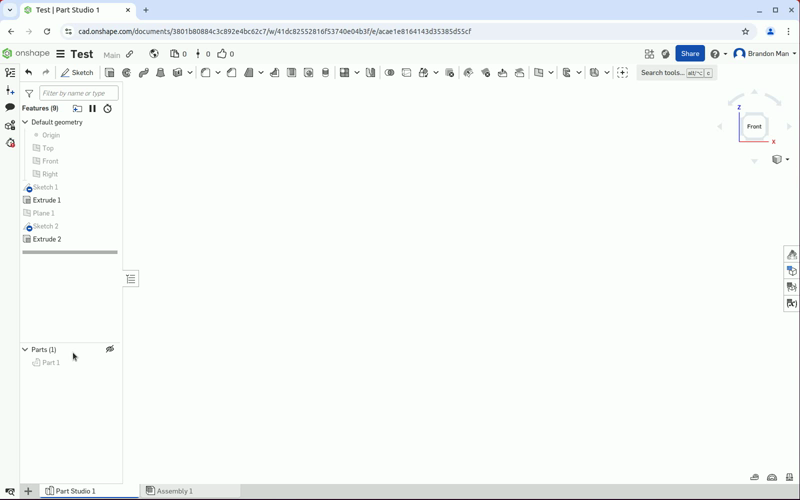
key(space)
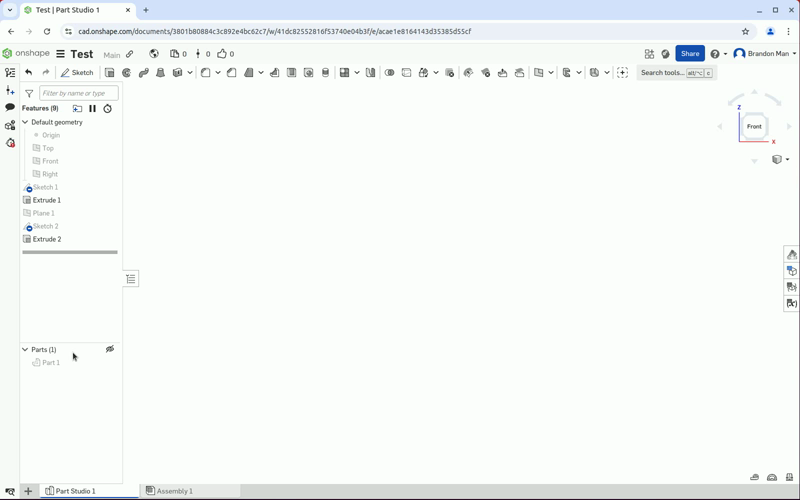
key_down(shift)
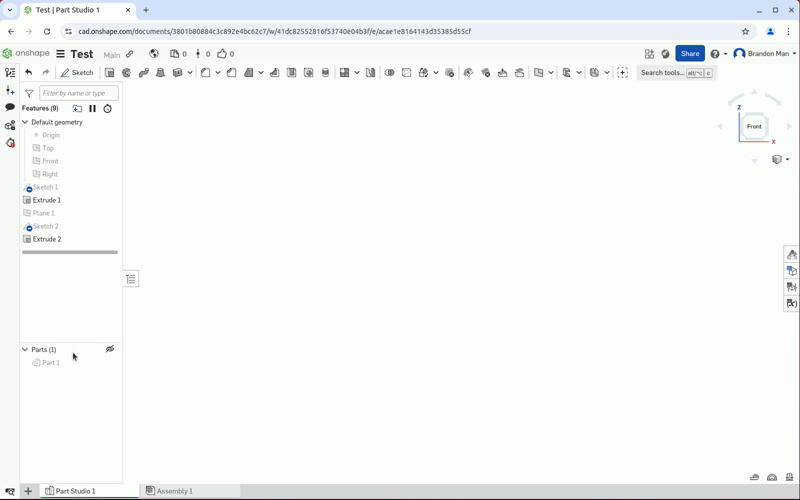
key(down)
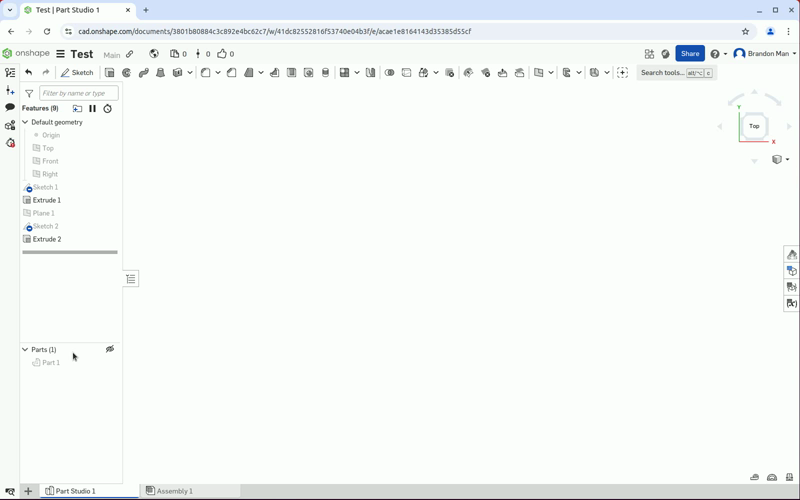
key_up(shift)
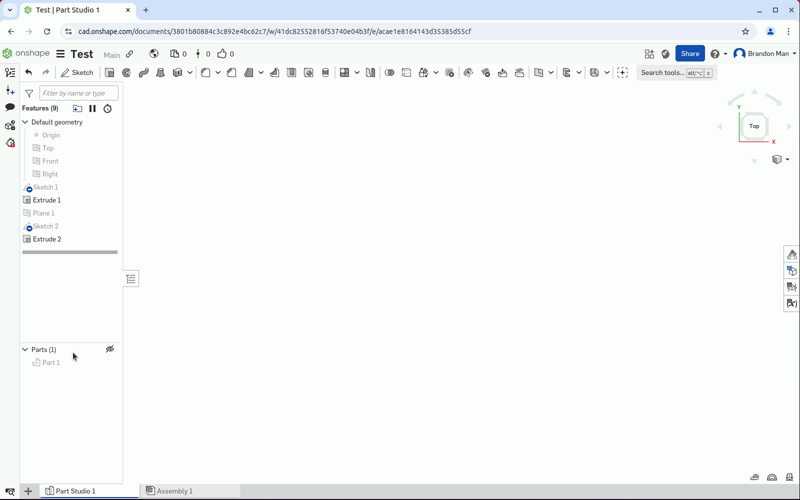
mouse_move(73, 352)
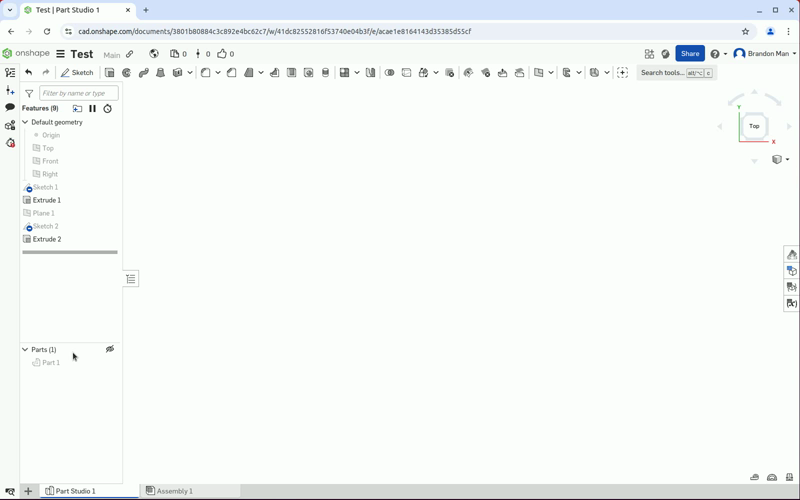
key(shift+y)
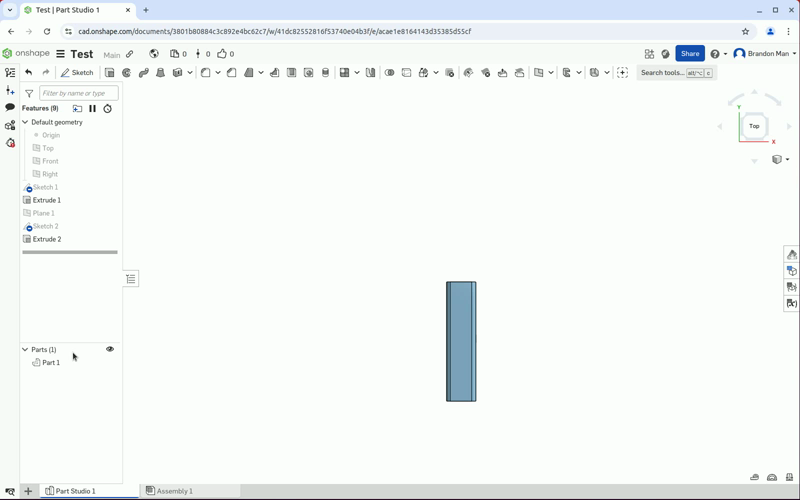
mouse_move(541, 75)
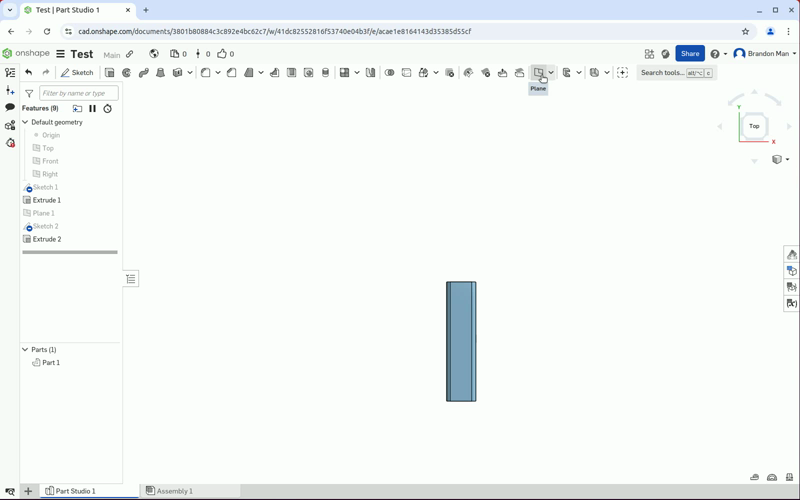
click(541, 75)
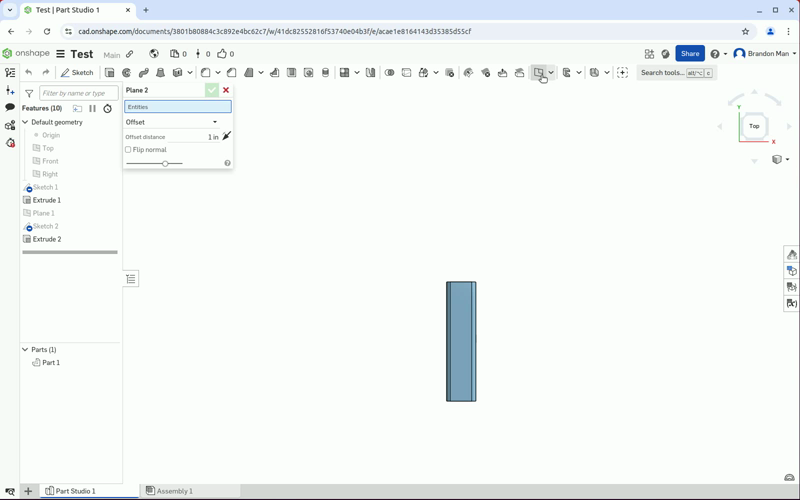
mouse_move(73, 150)
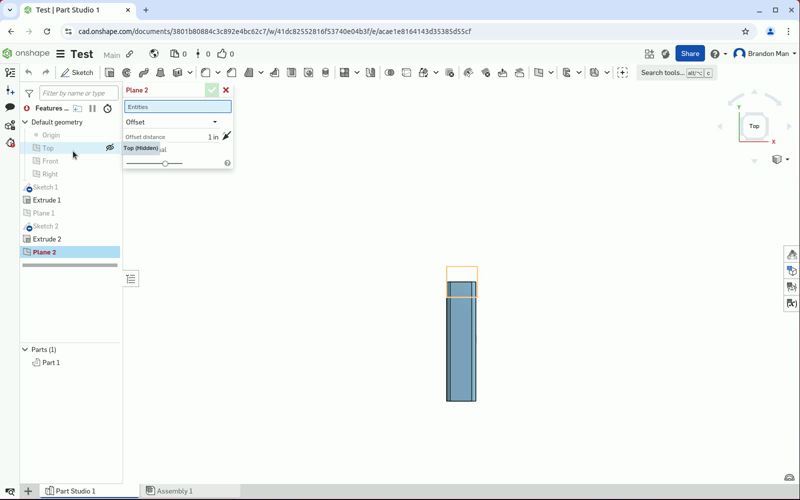
click(73, 150)
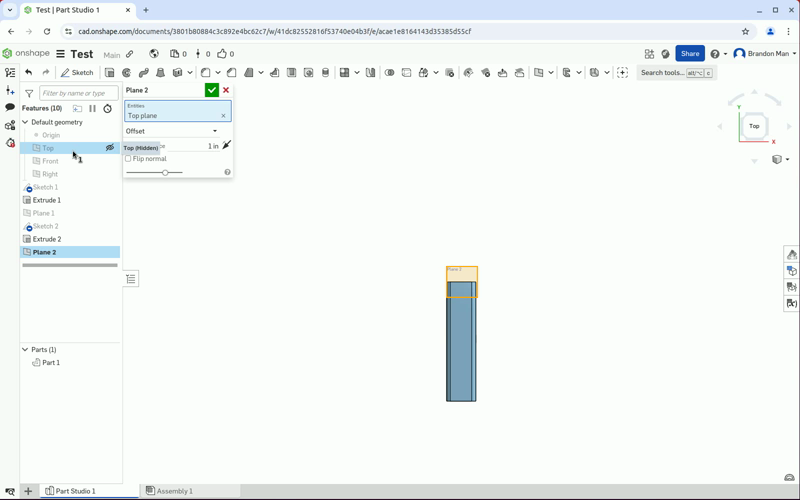
key(tab, 2)
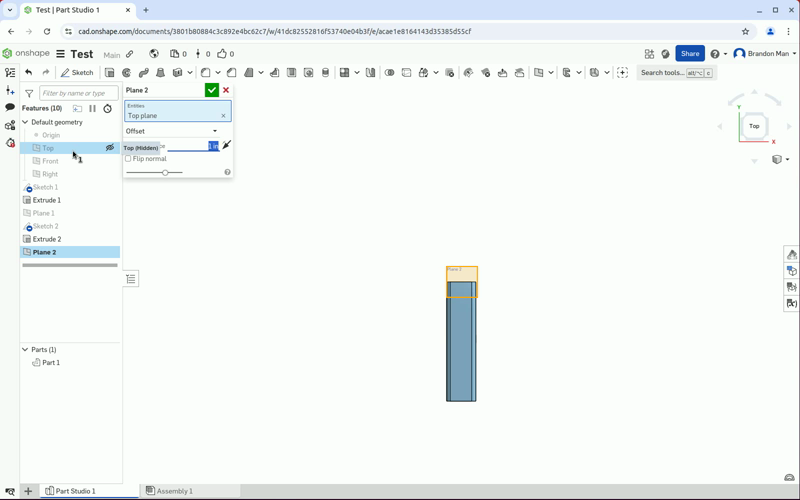
text(2.896)
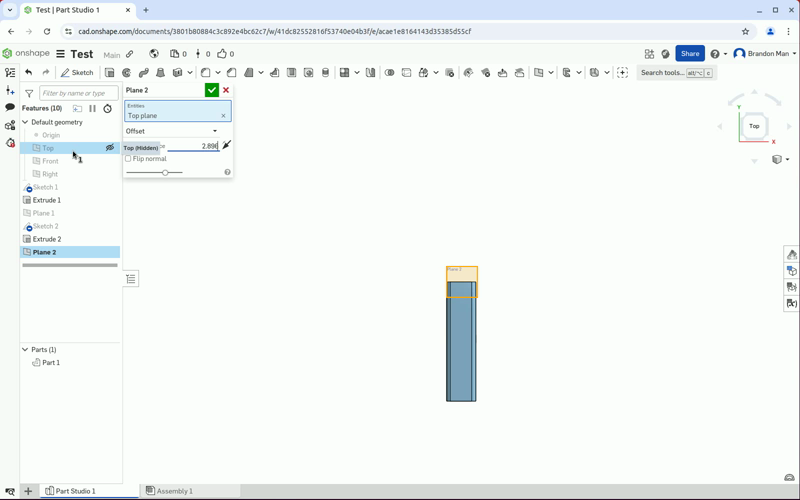
key(enter, 2)
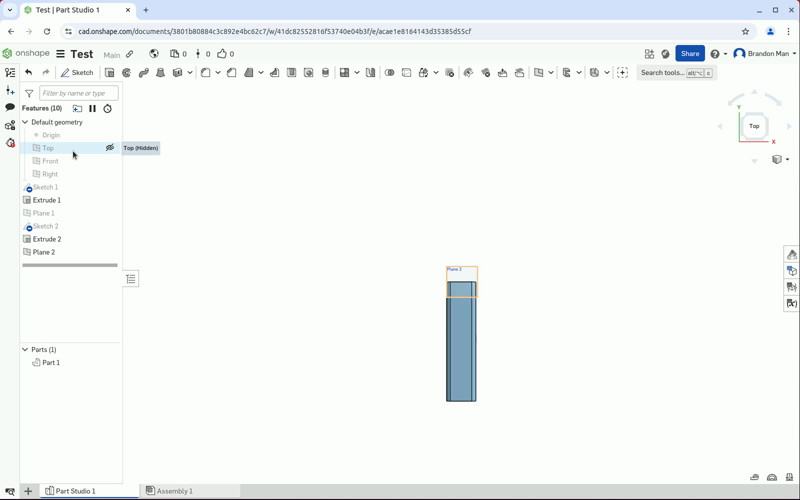
key(shift+s)
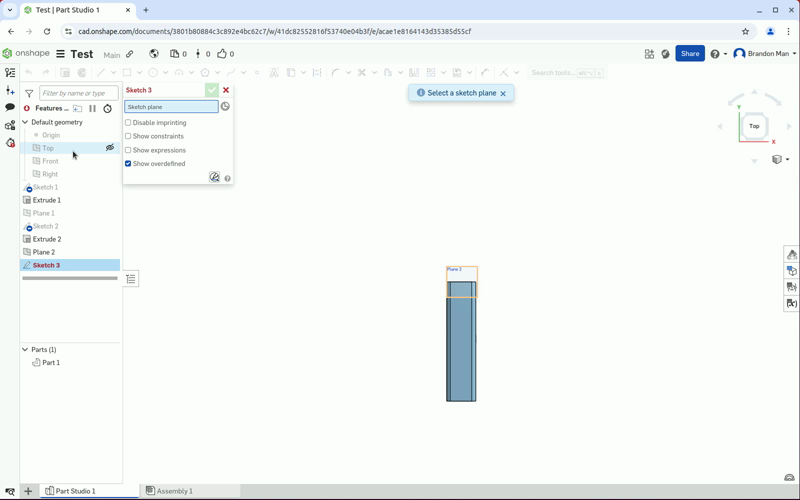
mouse_move(73, 254)
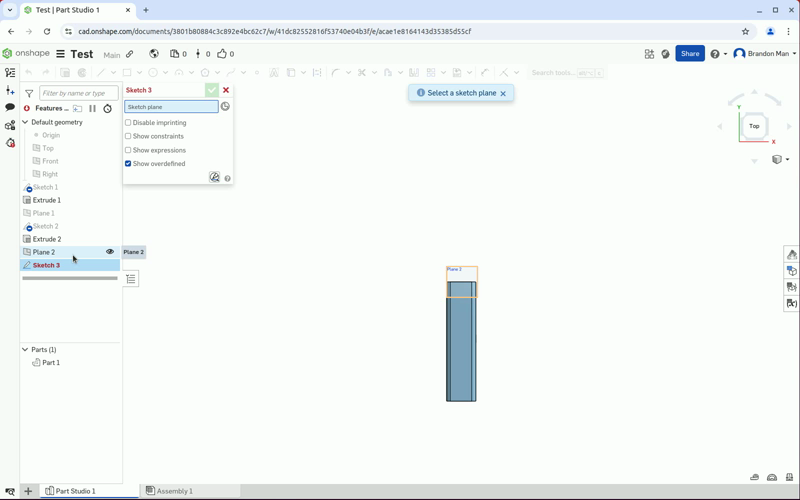
click(73, 254)
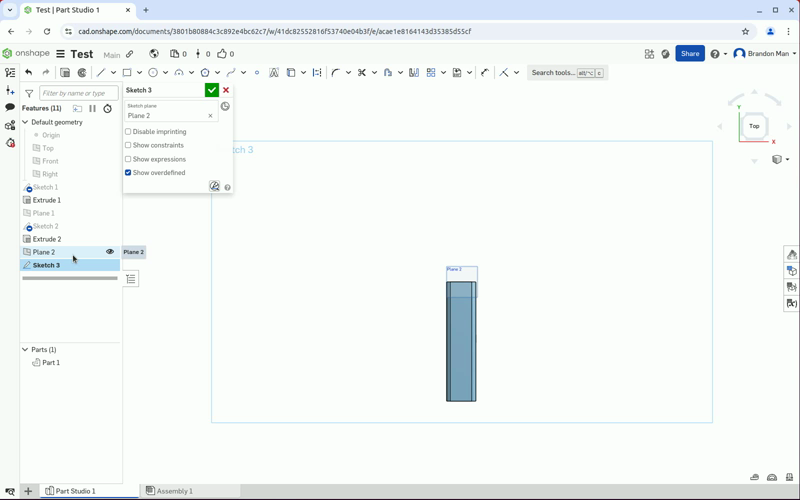
mouse_move(73, 352)
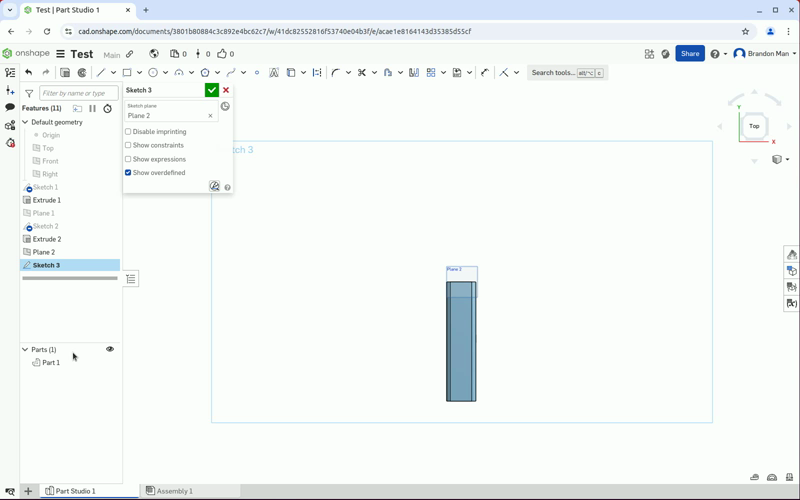
key(y)
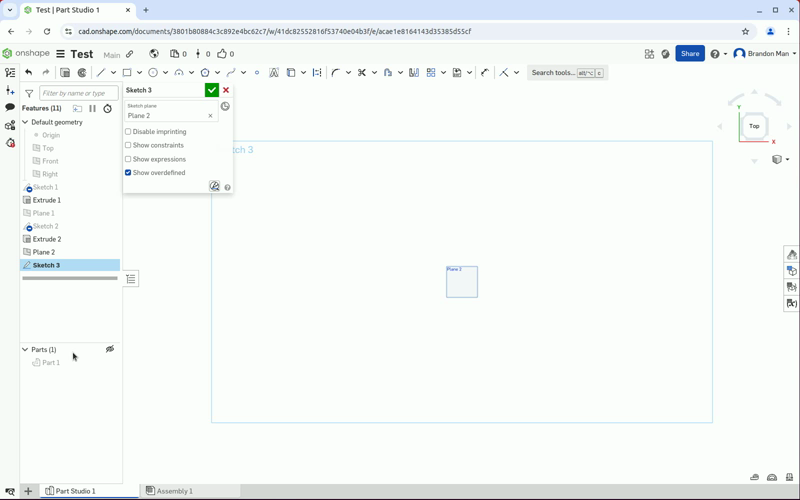
key(c)
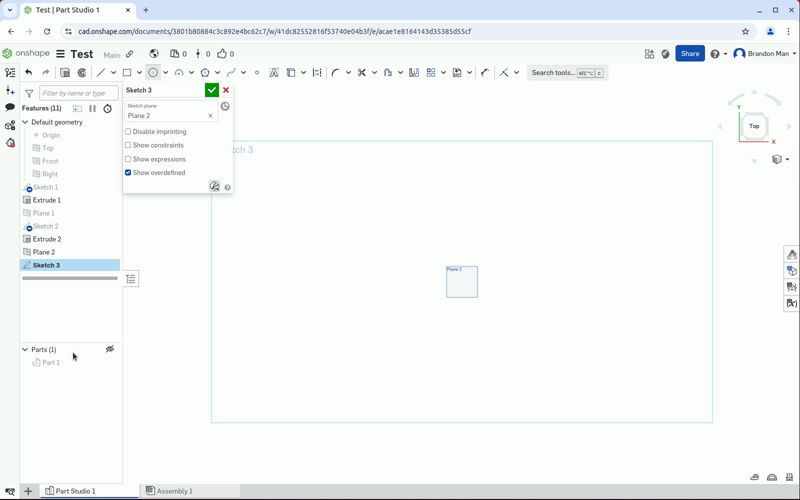
key_down(shift)
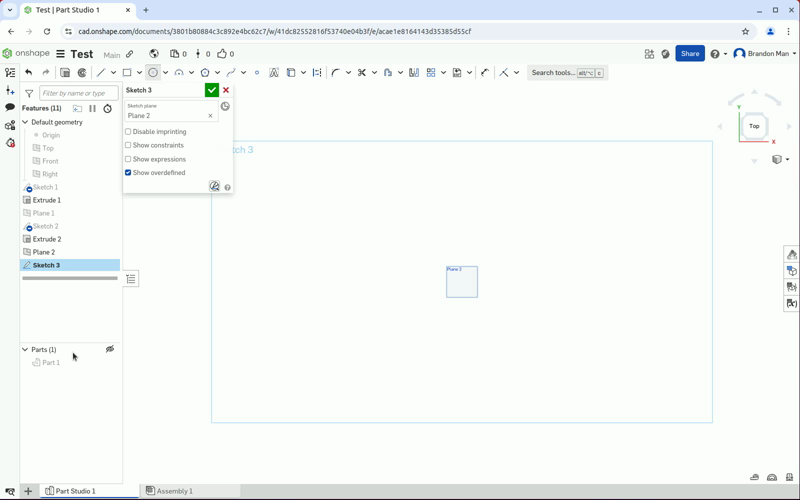
mouse_move(461, 381)
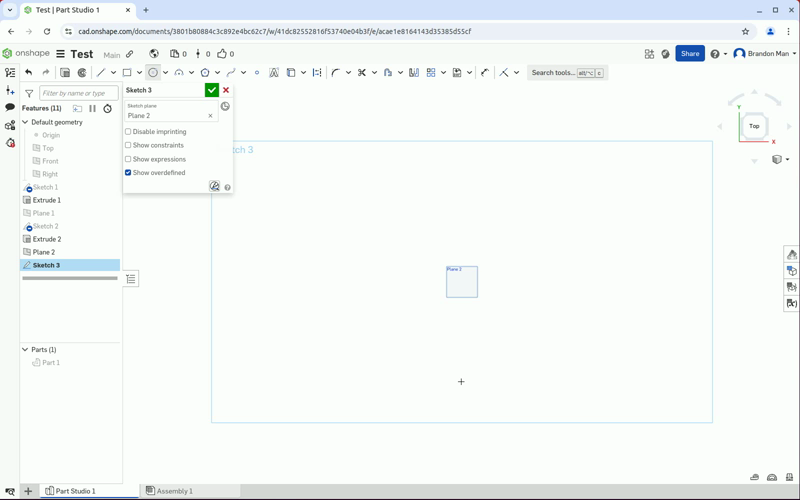
click(461, 381)
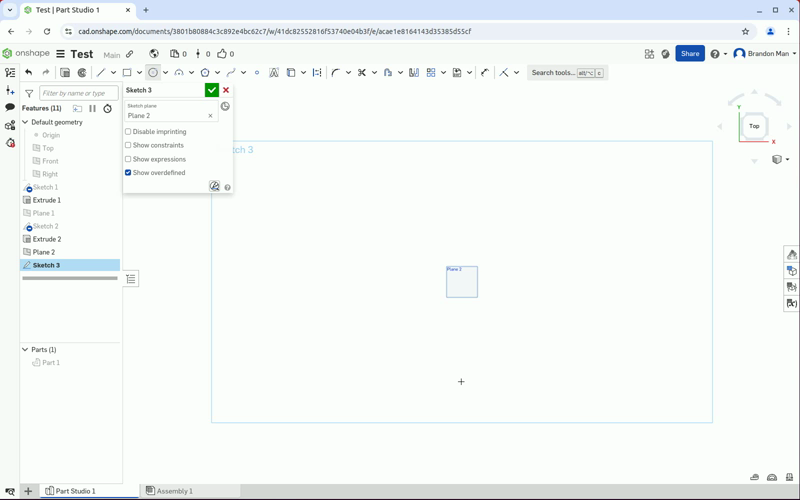
key_up(shift)
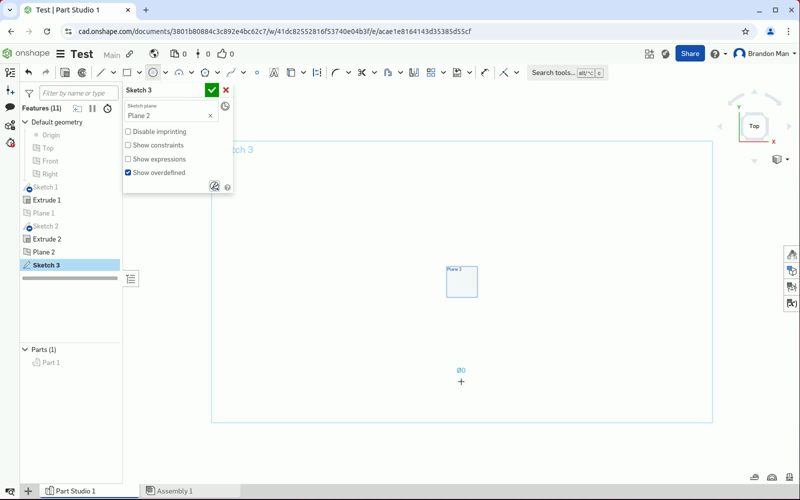
mouse_move(465, 381)
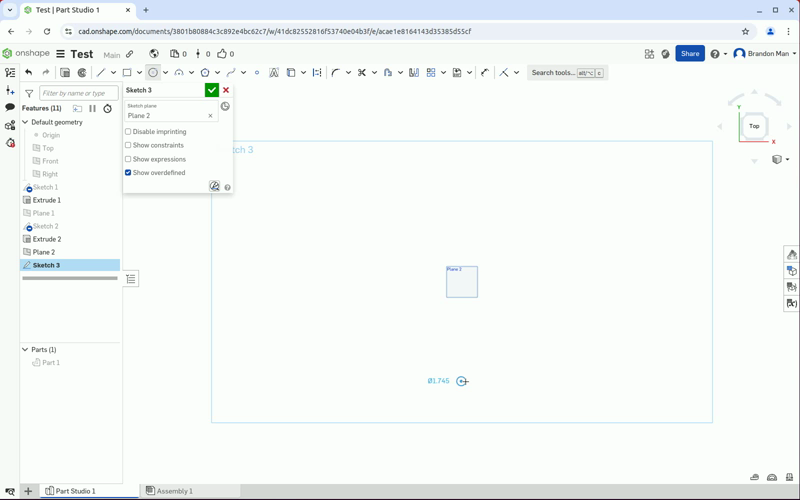
click(465, 381)
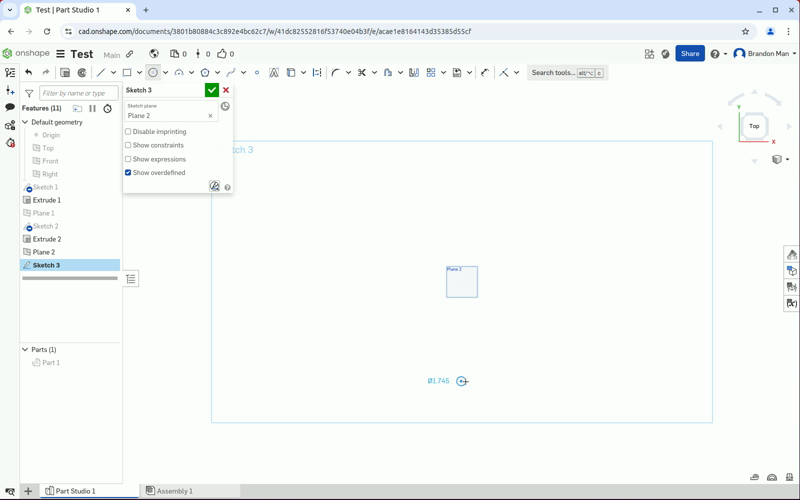
key(esc)
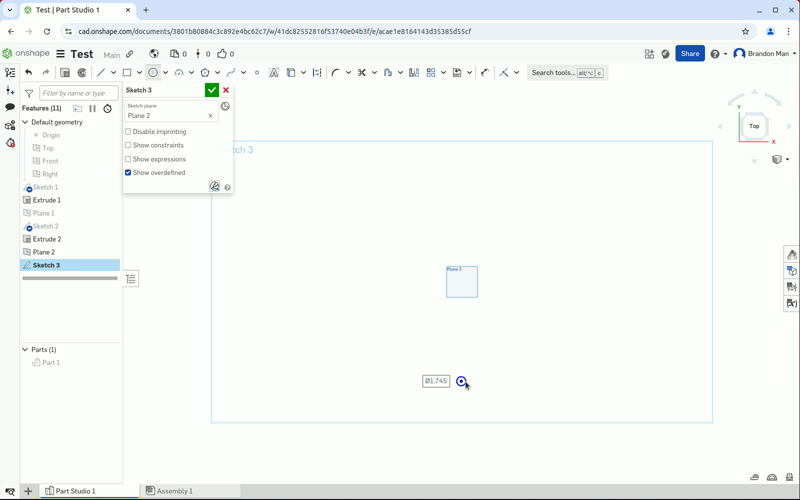
mouse_move(464, 381)
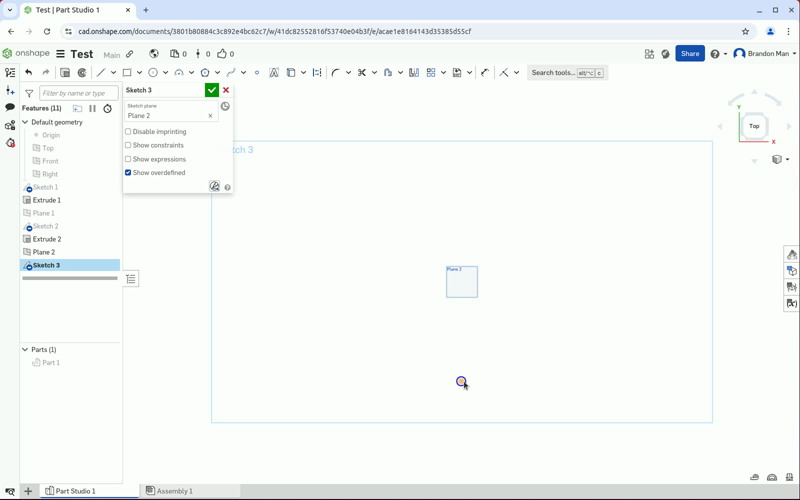
scroll(6)
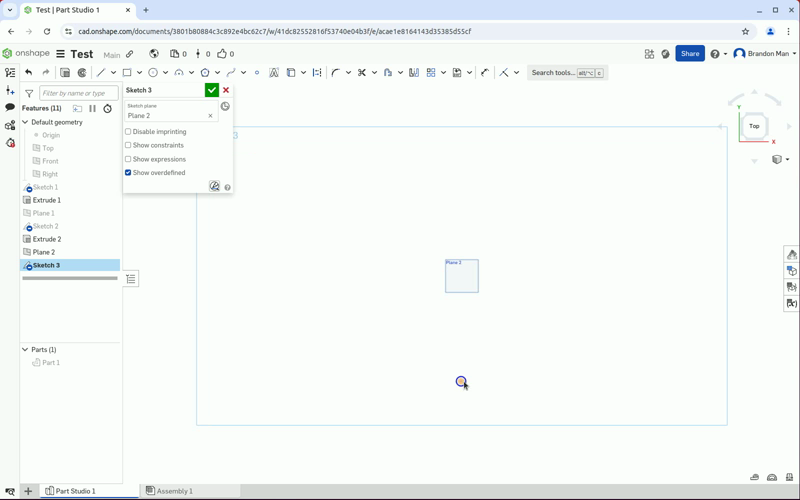
scroll(6)
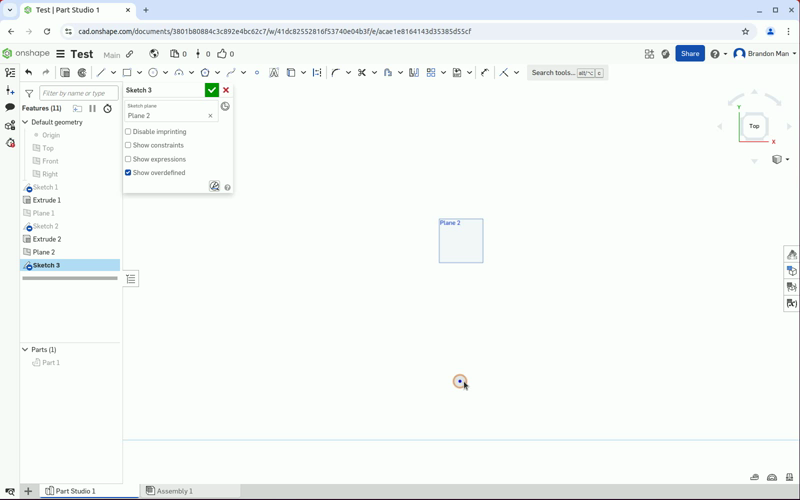
scroll(6)
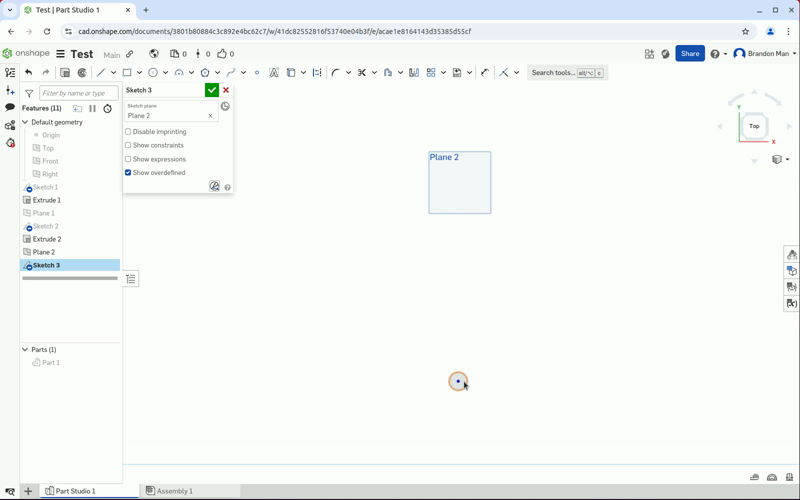
scroll(6)
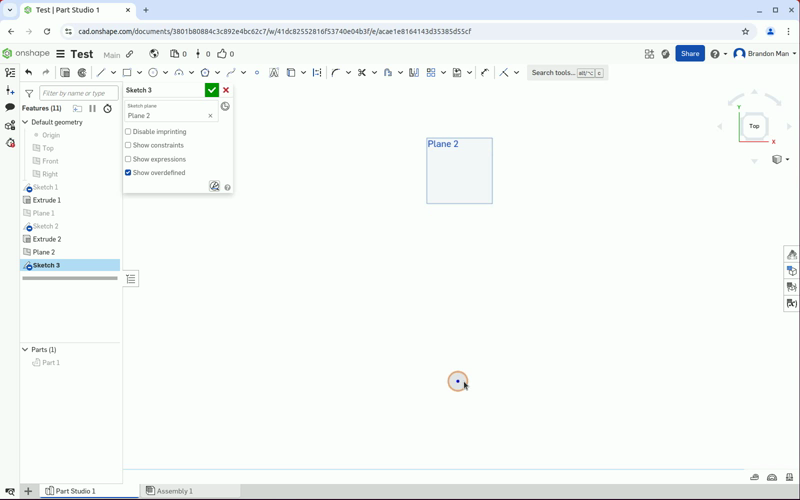
scroll(6)
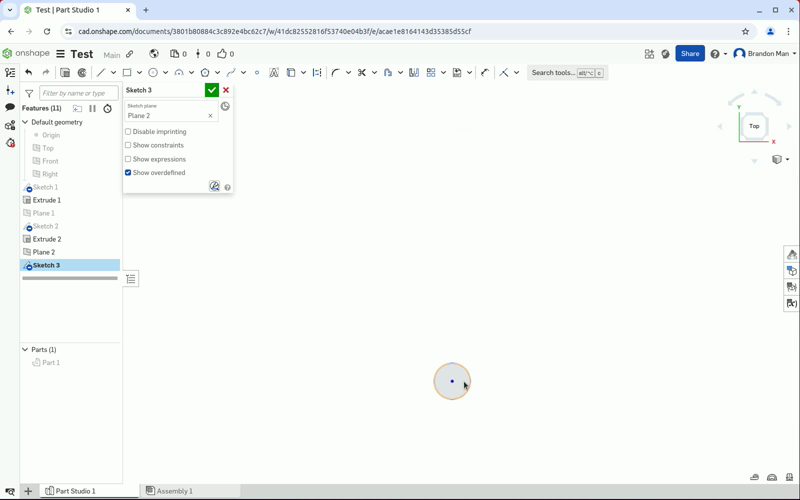
scroll(6)
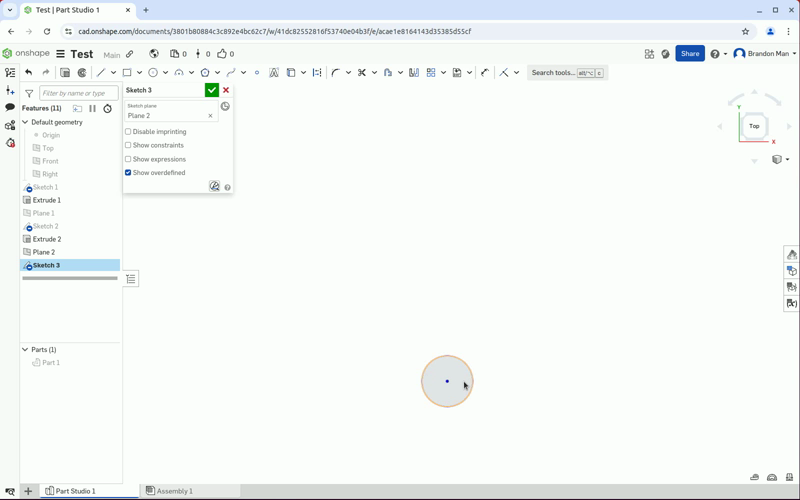
scroll(6)
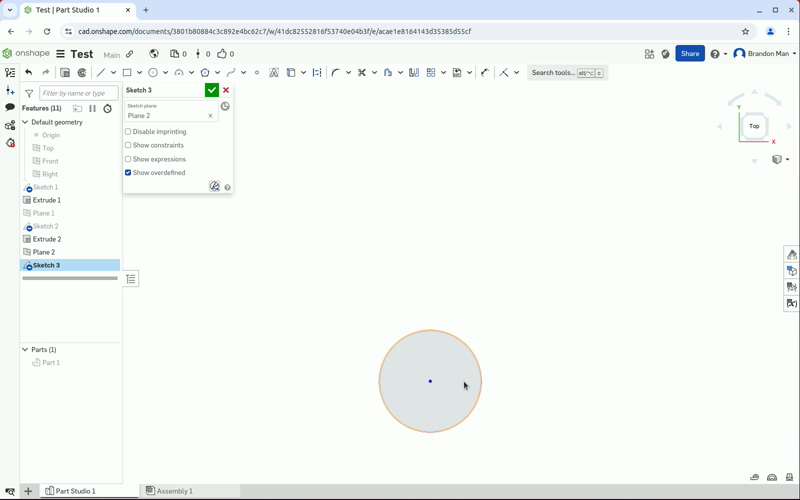
click(464, 381)
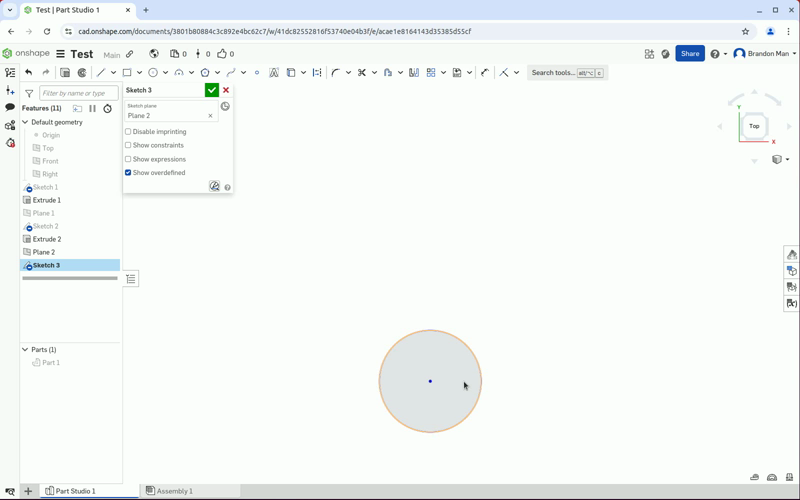
scroll(-6)
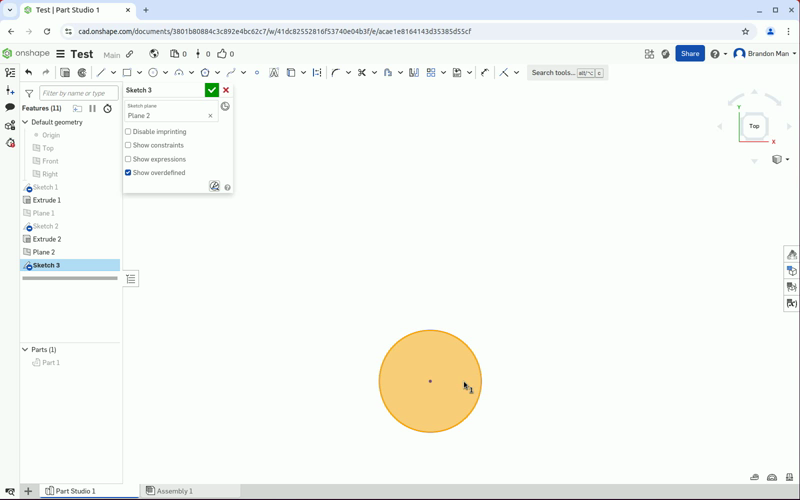
scroll(-6)
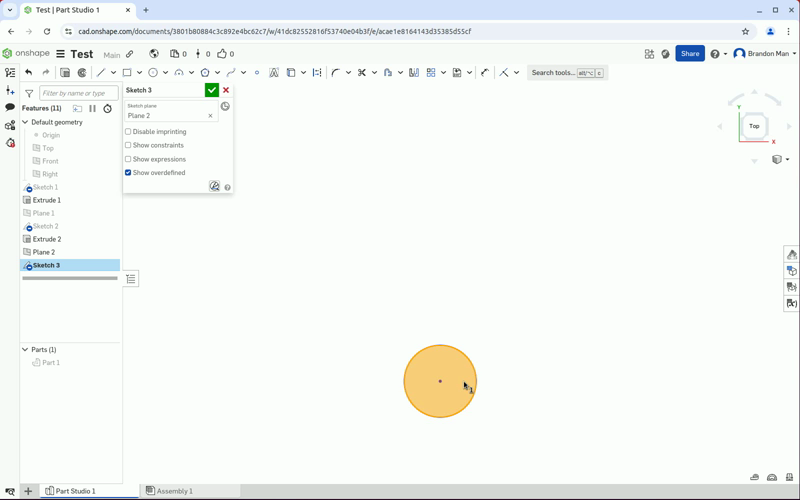
scroll(-6)
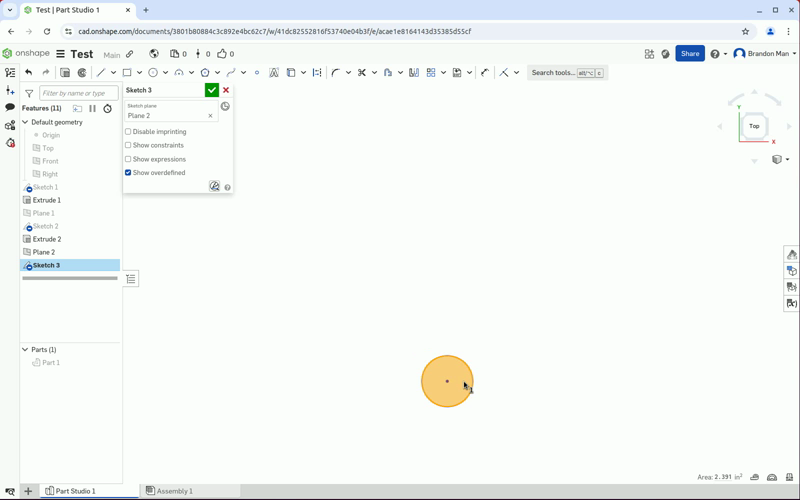
scroll(-6)
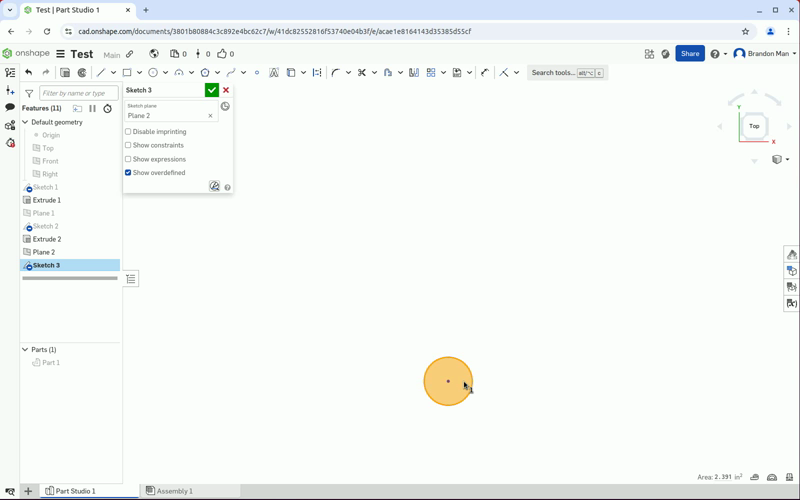
scroll(-6)
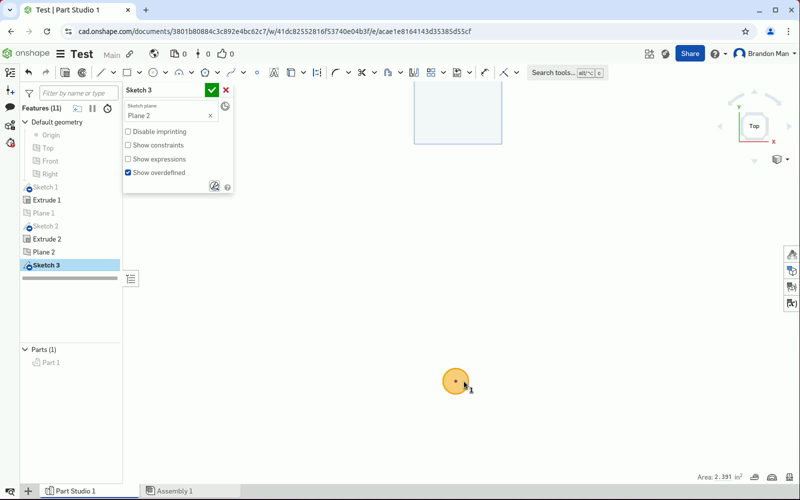
scroll(-6)
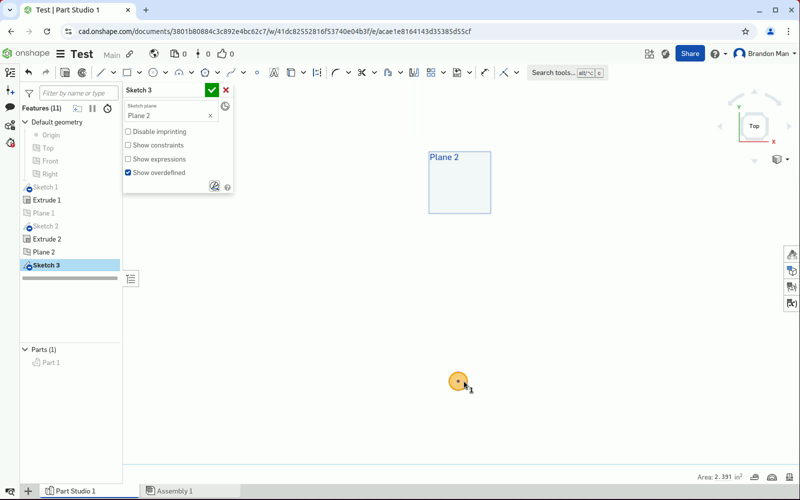
scroll(-6)
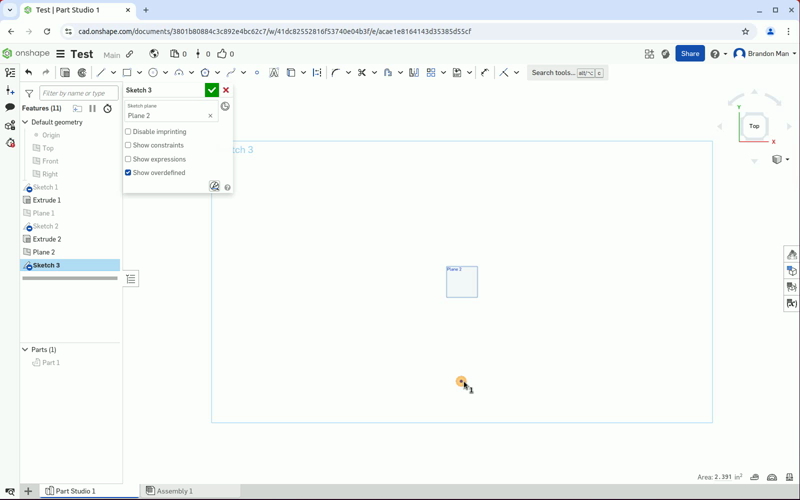
mouse_move(73, 352)
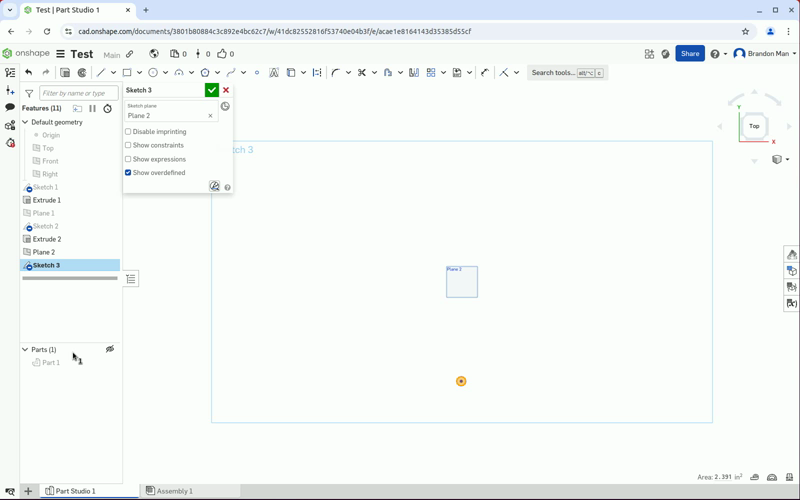
key(shift+y)
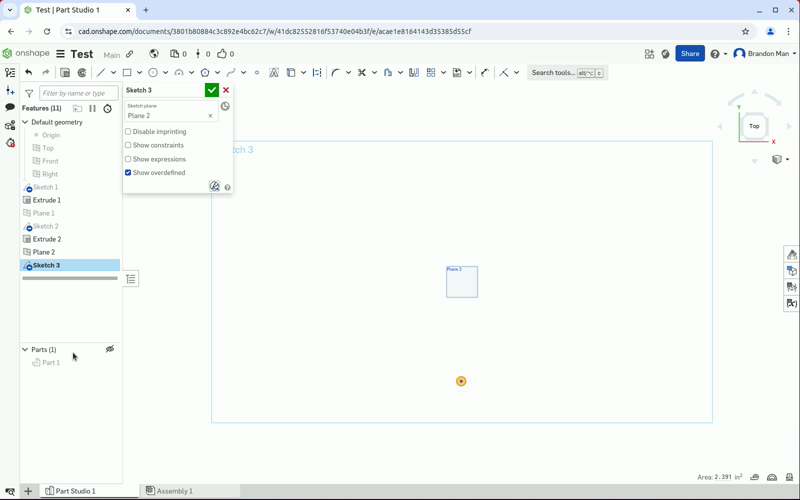
key(shift+e)
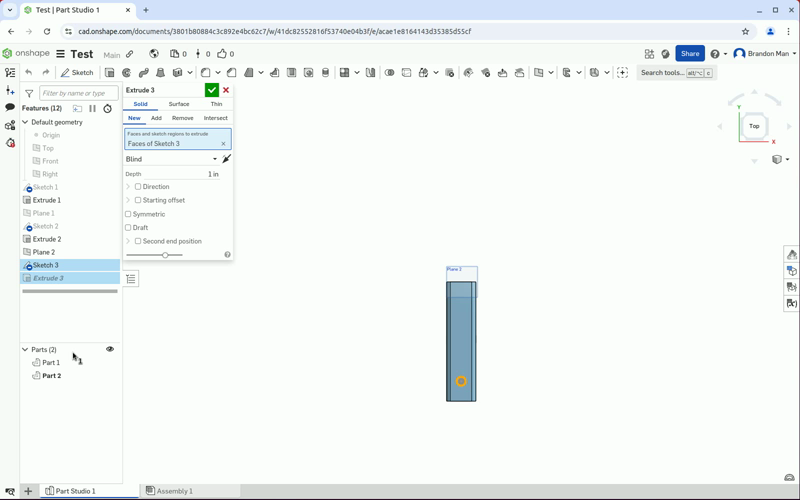
mouse_move(143, 106)
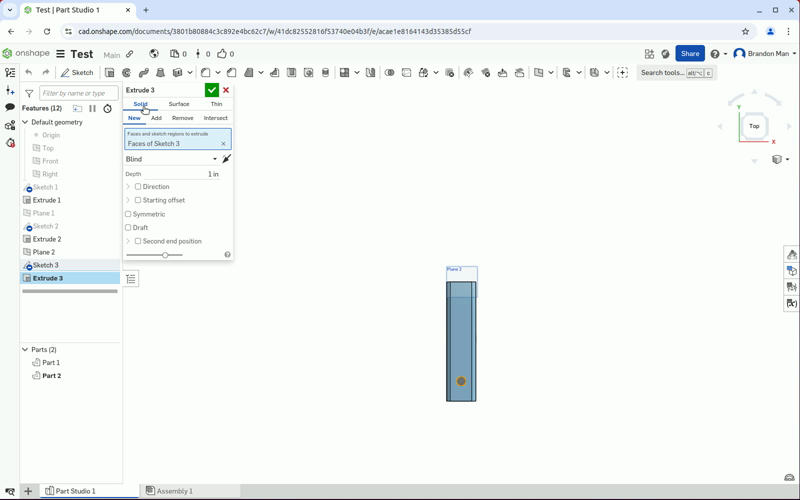
click(143, 106)
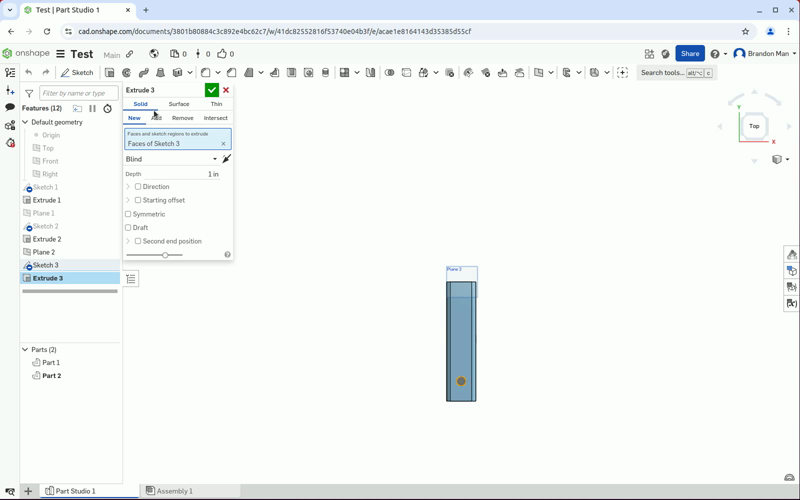
mouse_move(186, 120)
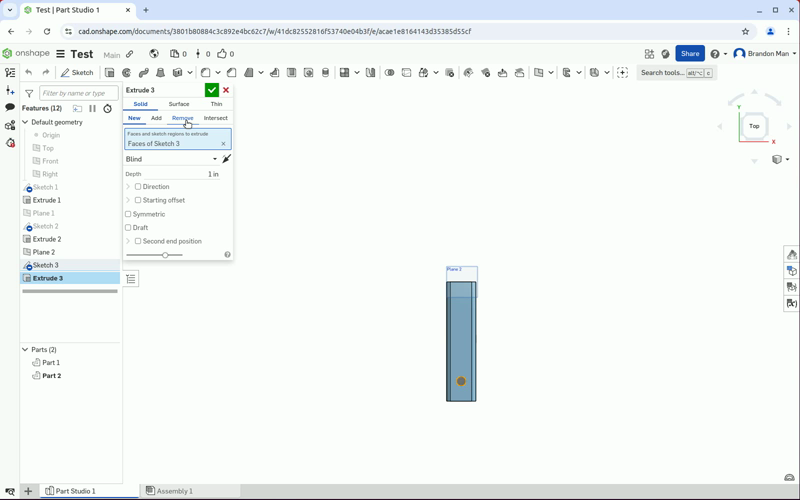
click(186, 120)
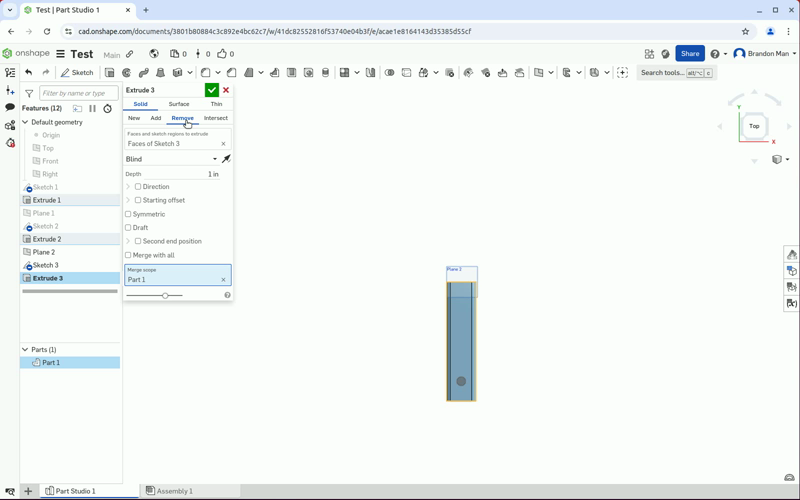
key(tab, 4)
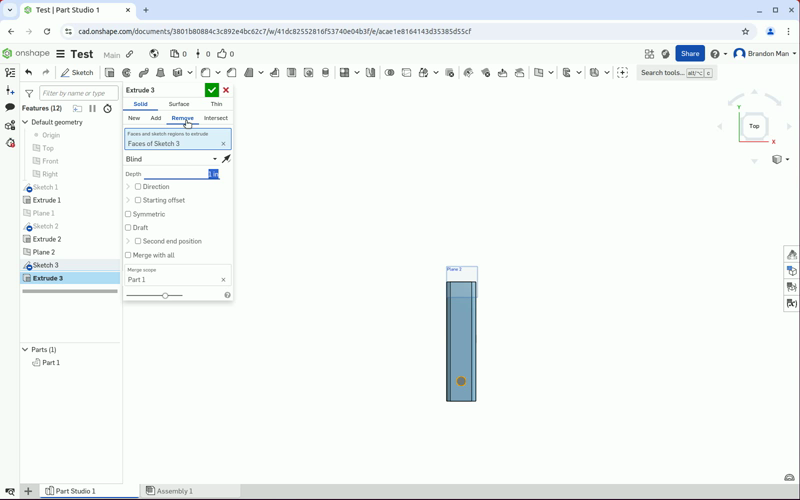
text(2.889)
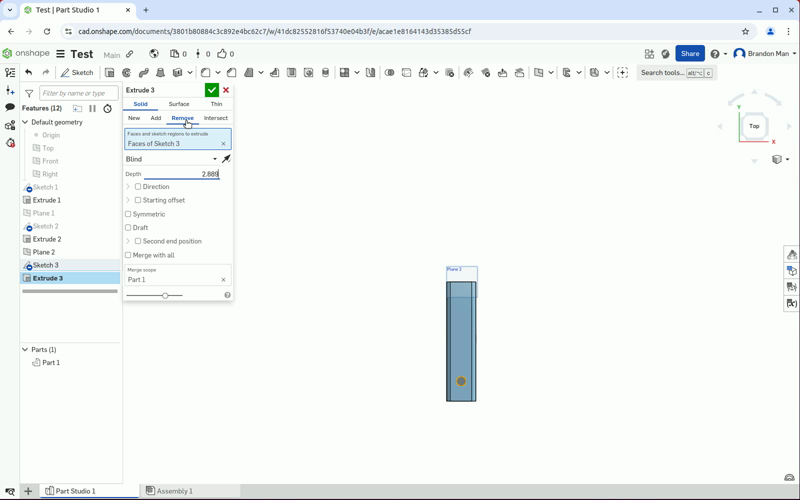
key(tab, 6)
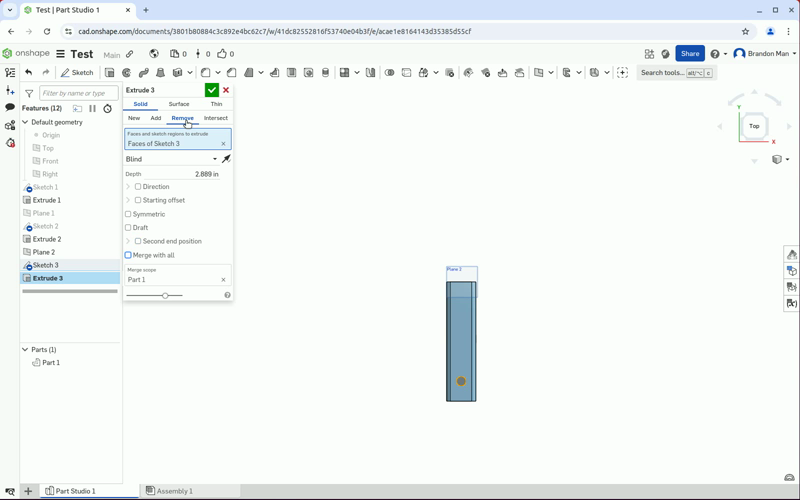
key(space)
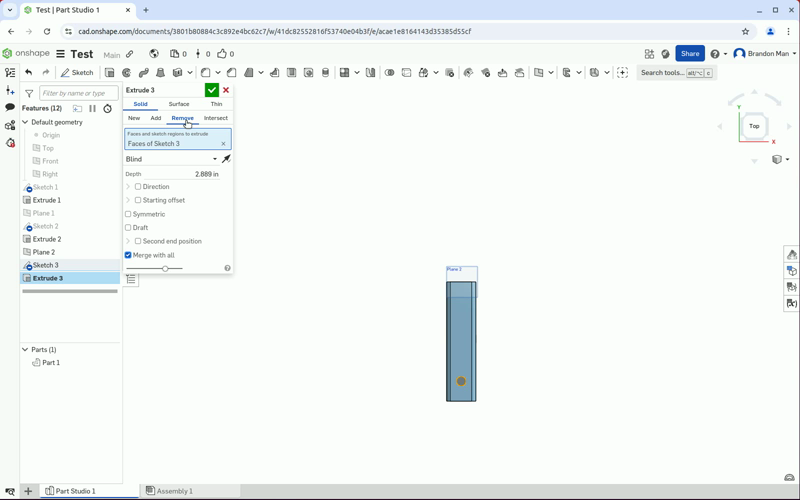
key(enter)
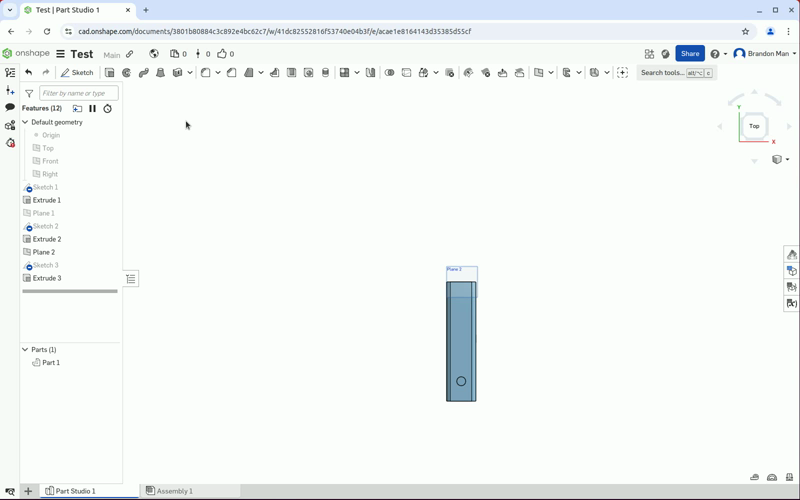
key(shift+h)
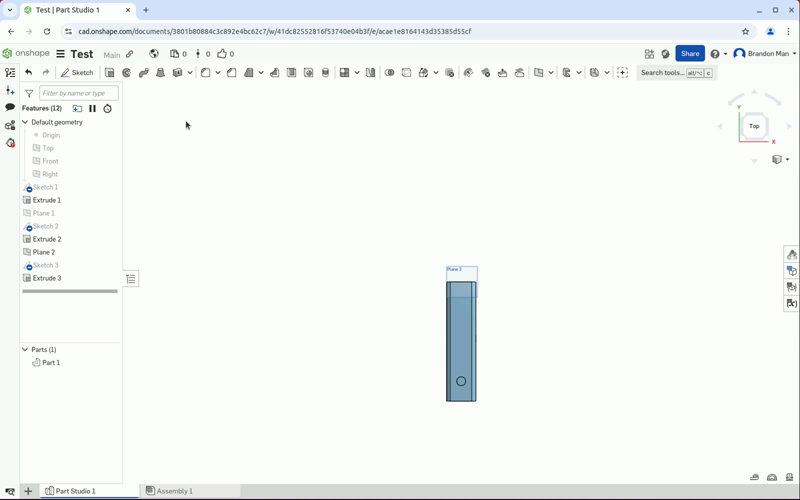
key(shift+h)
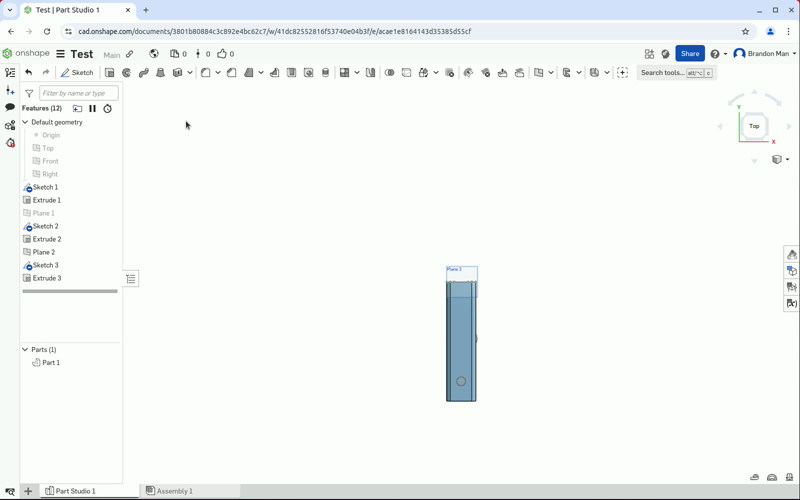
key(shift+7)
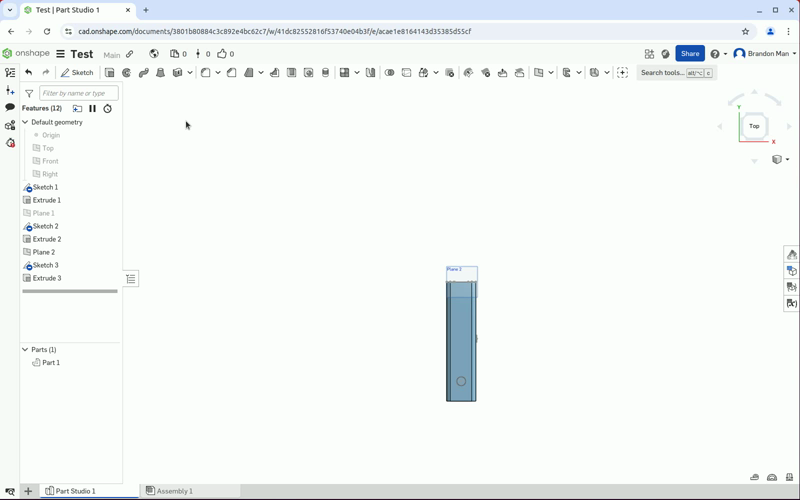
key(up, 3)
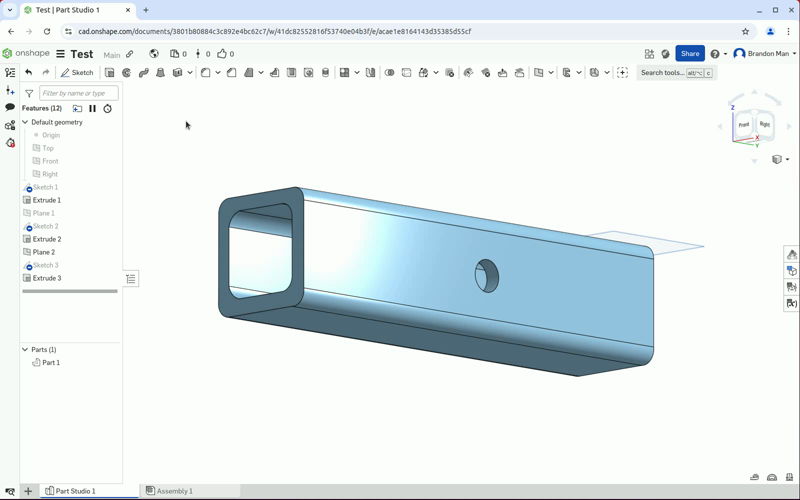
key(left, 3)
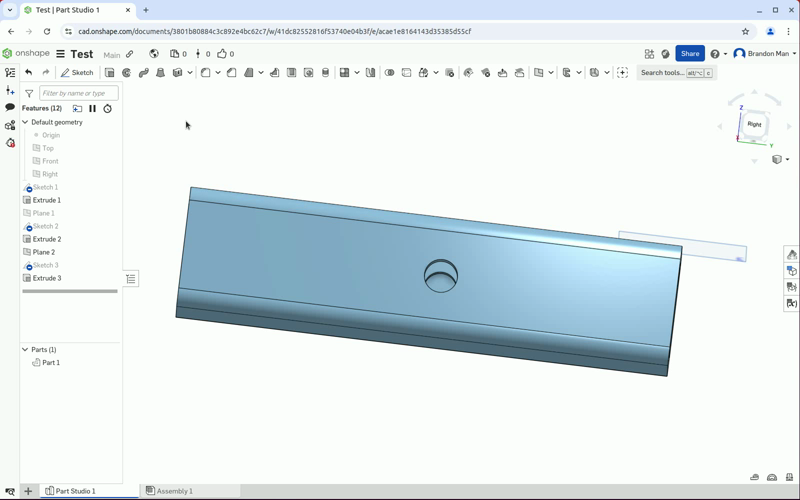
key(right, 3)
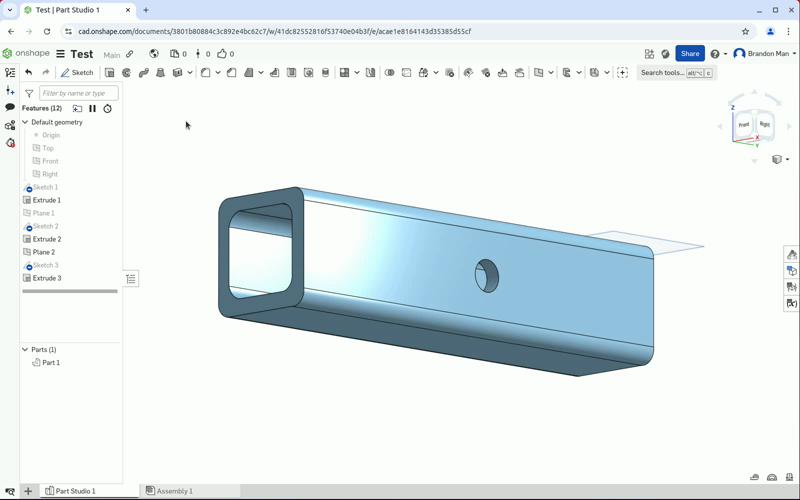
key(down, 3)
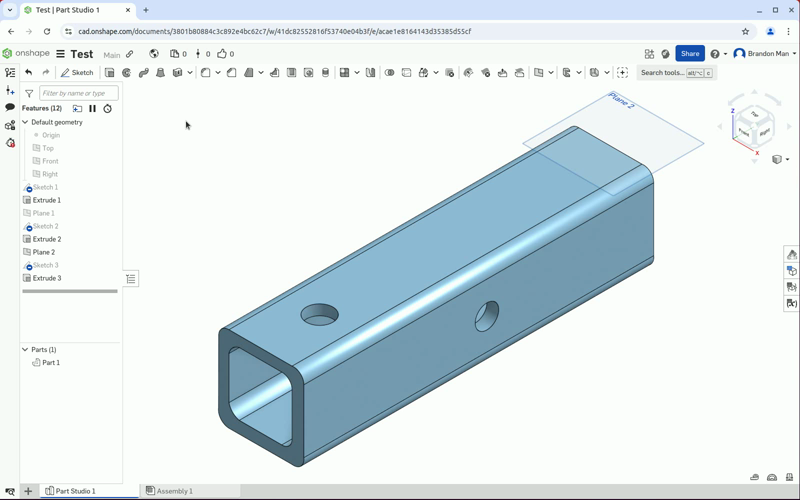
mouse_move(73, 189)
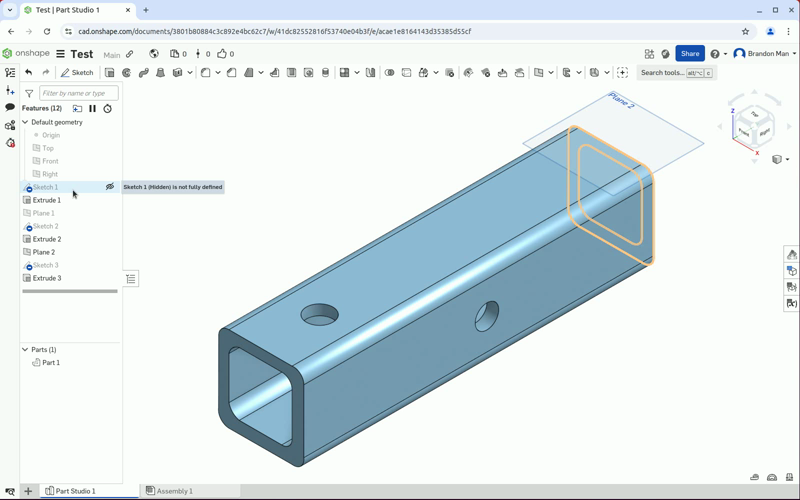
click(73, 189)